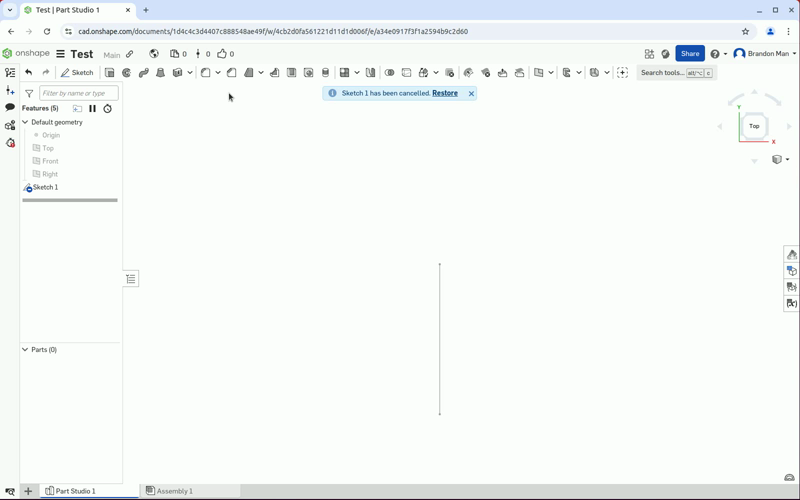
key(shift+h)
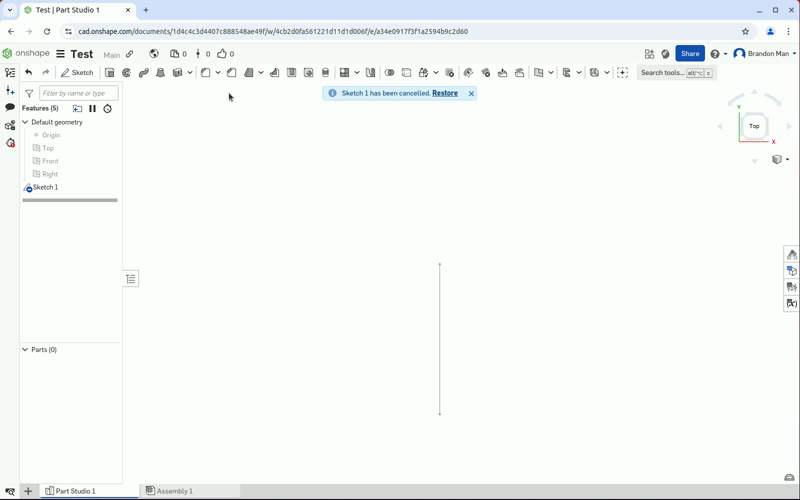
key(shift+s)
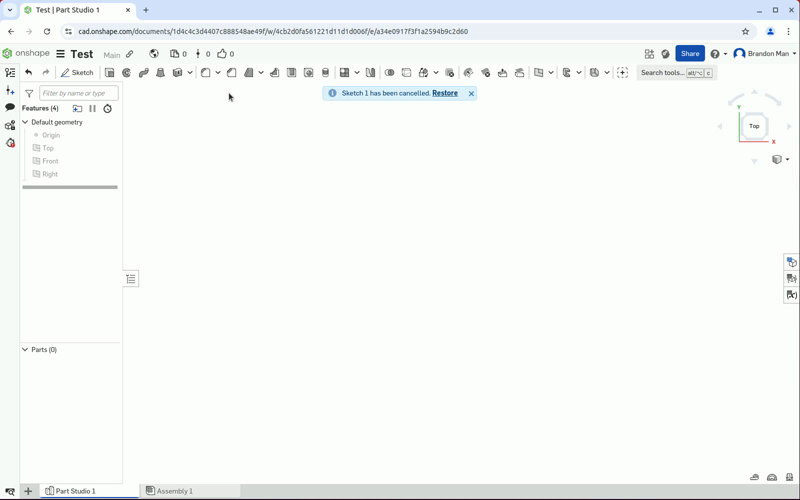
mouse_move(73, 150)
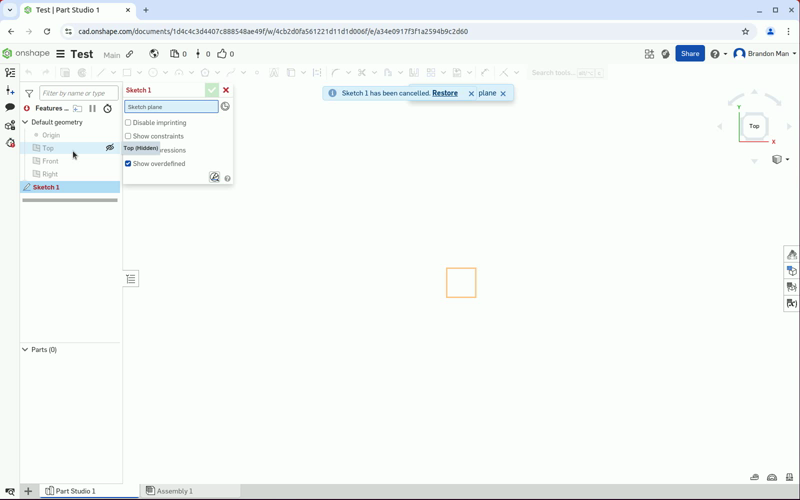
click(73, 150)
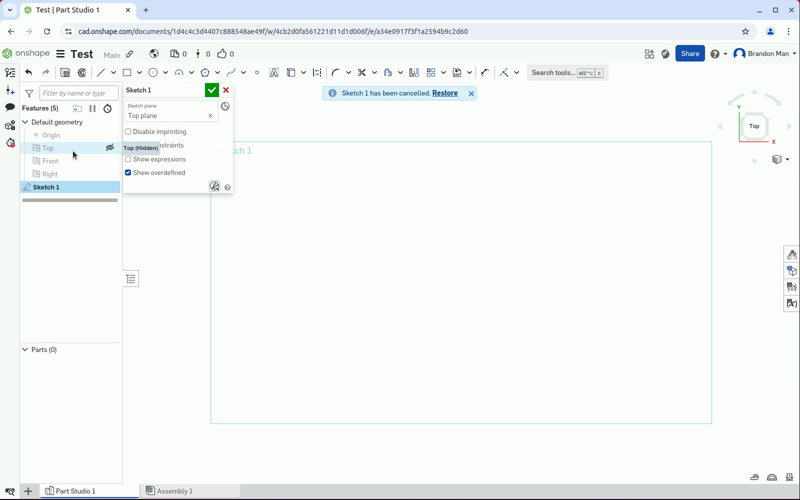
mouse_move(73, 352)
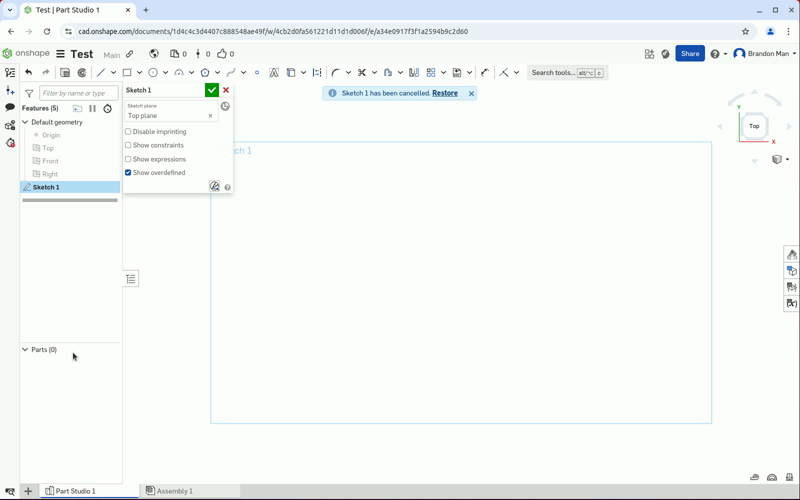
key(y)
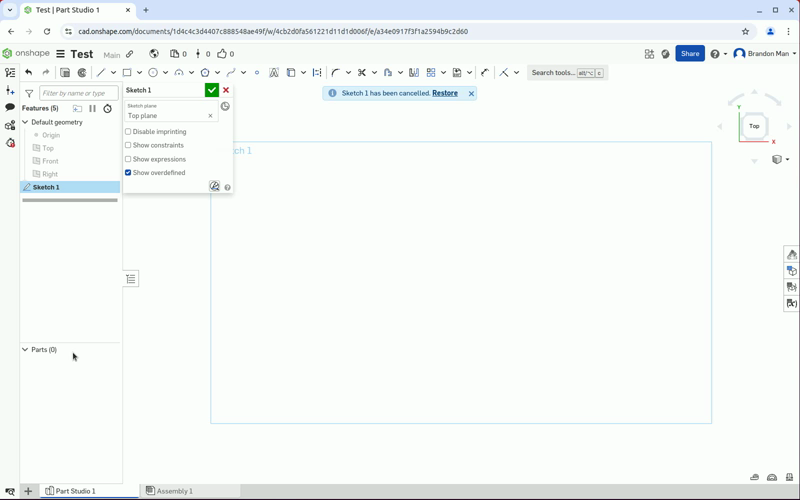
key(l)
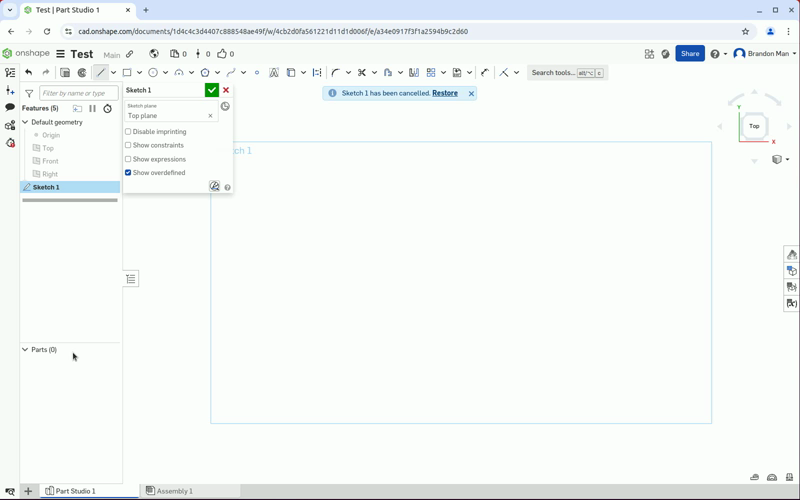
key_down(shift)
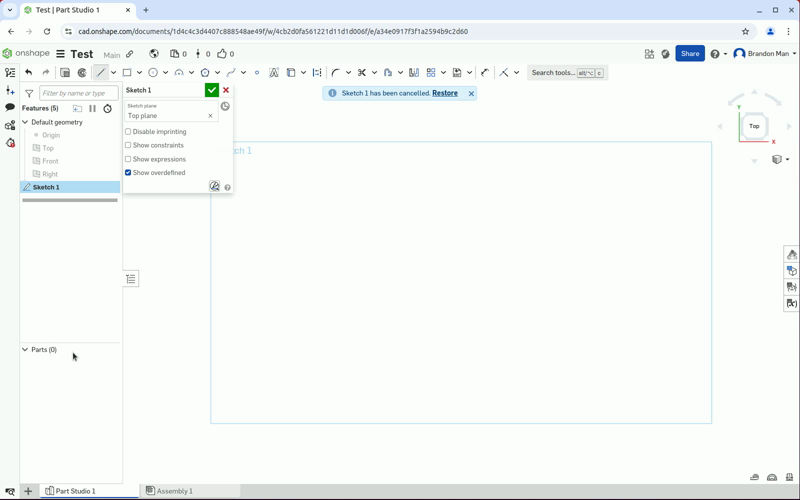
mouse_move(384, 303)
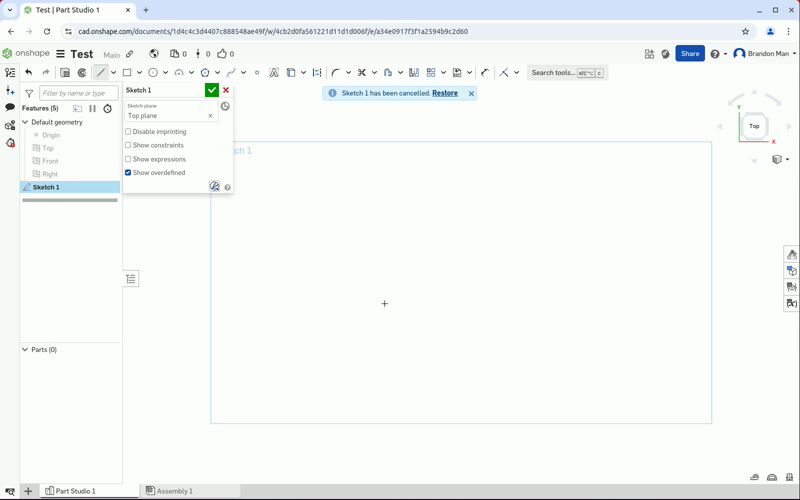
click(384, 303)
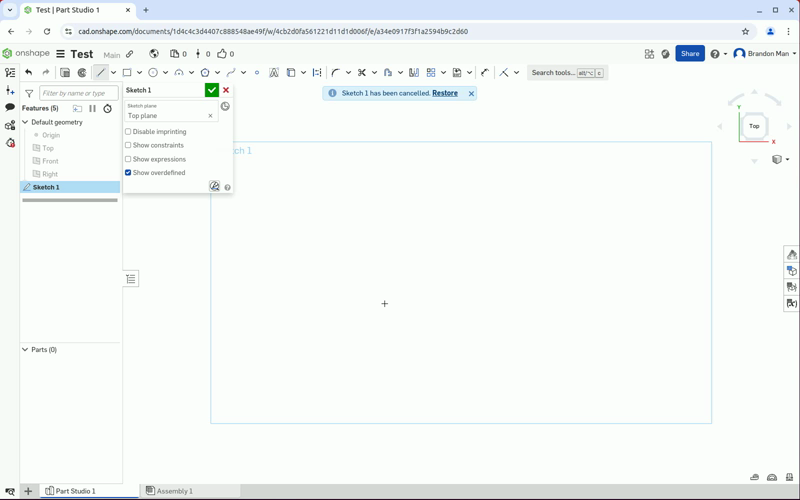
key_up(shift)
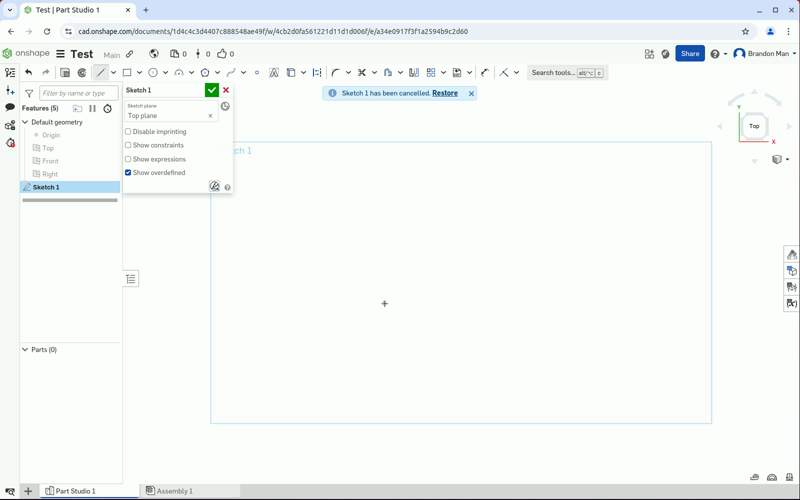
key_down(shift)
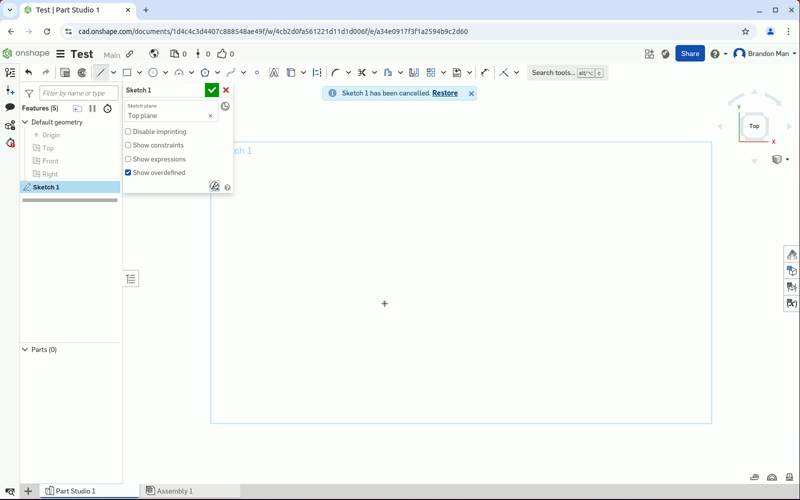
mouse_move(414, 303)
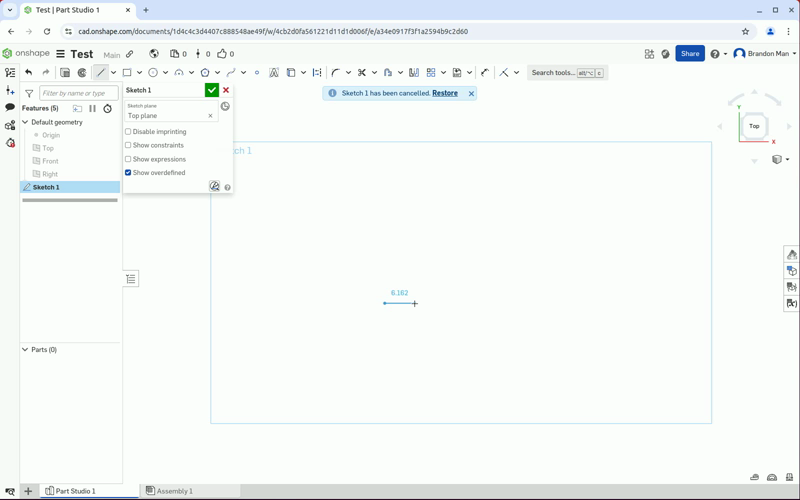
mouse_move(386, 303)
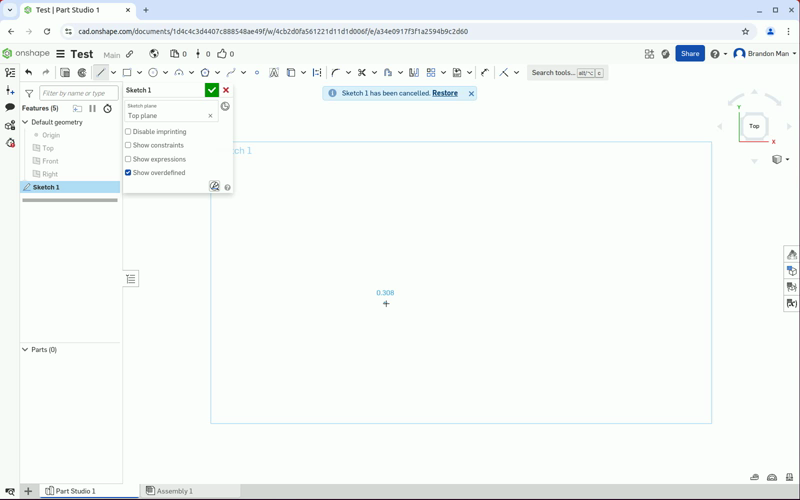
scroll(6)
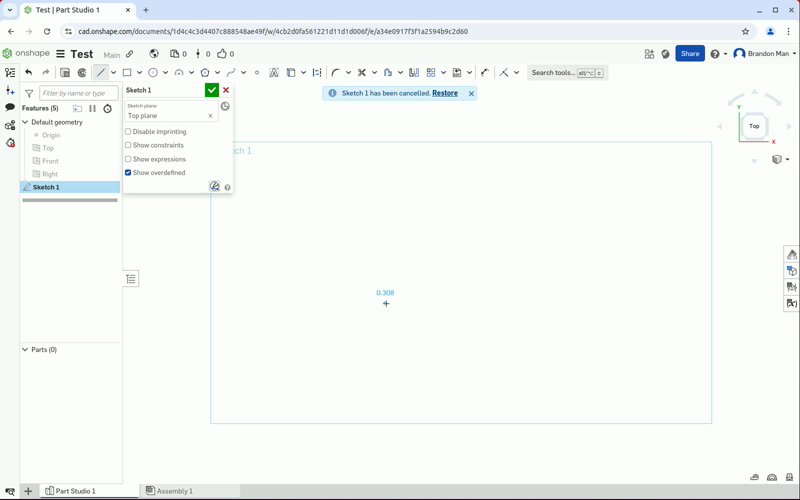
scroll(6)
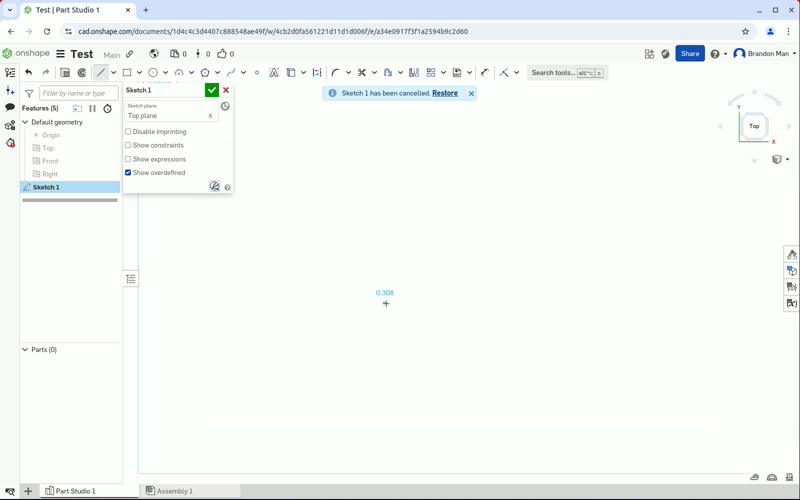
scroll(6)
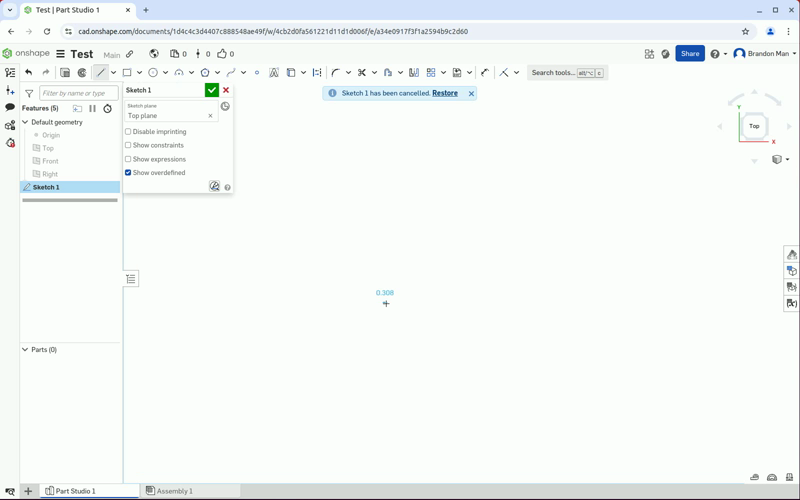
scroll(6)
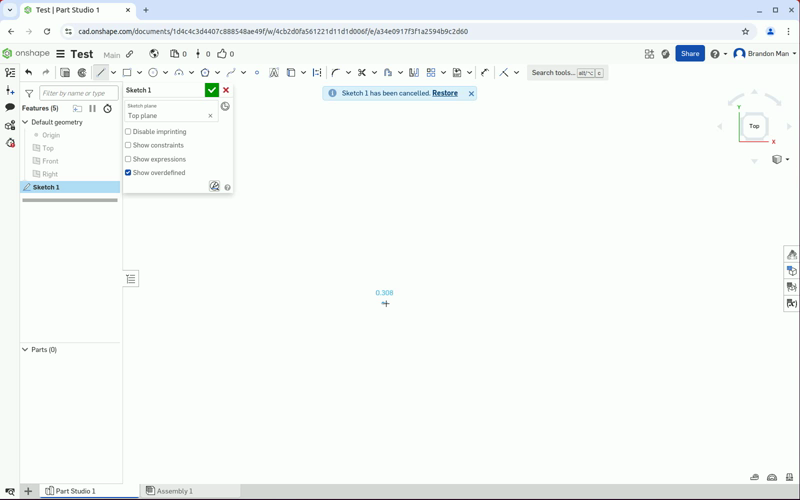
scroll(6)
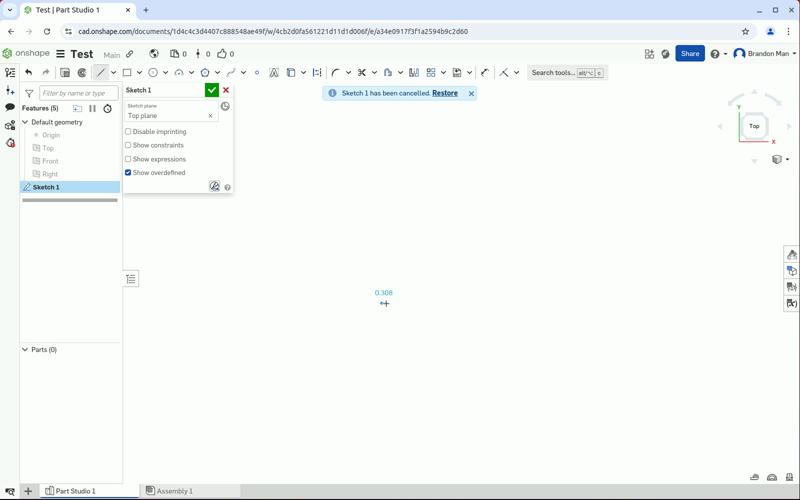
scroll(6)
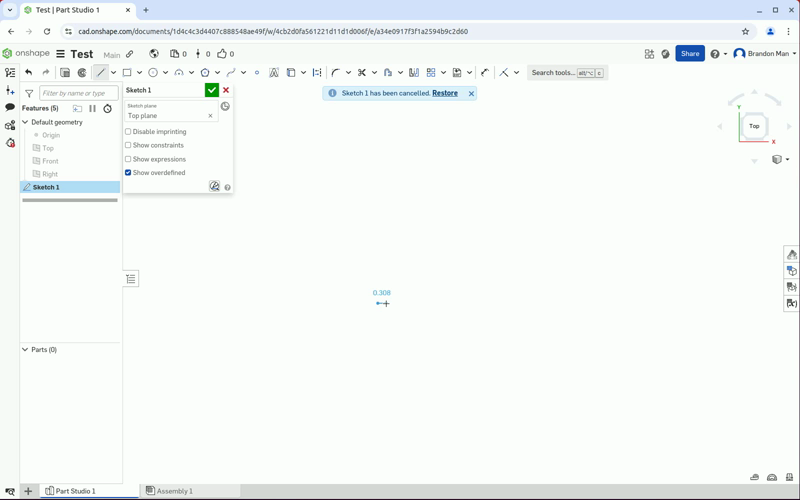
scroll(6)
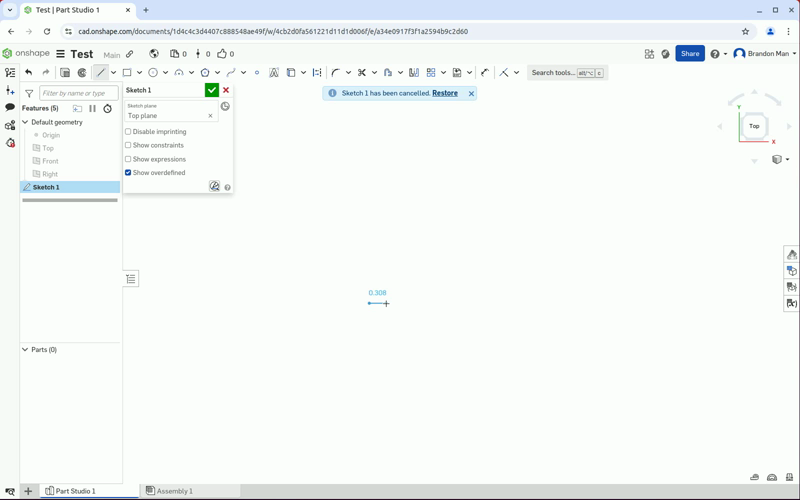
click(386, 303)
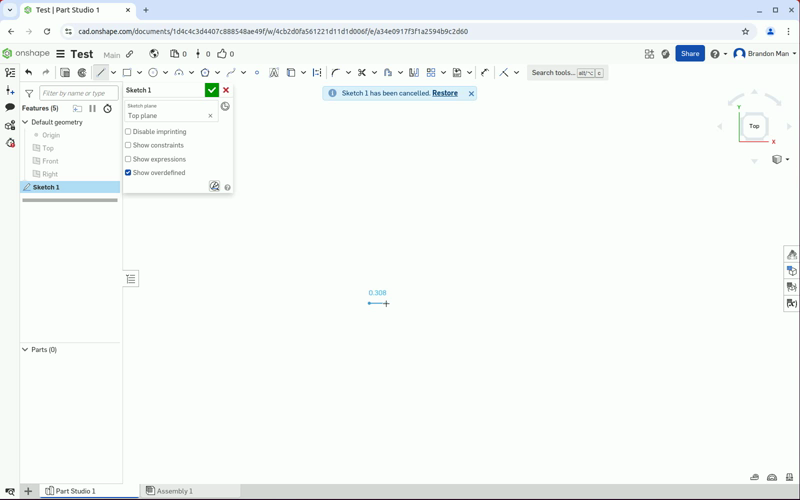
scroll(-6)
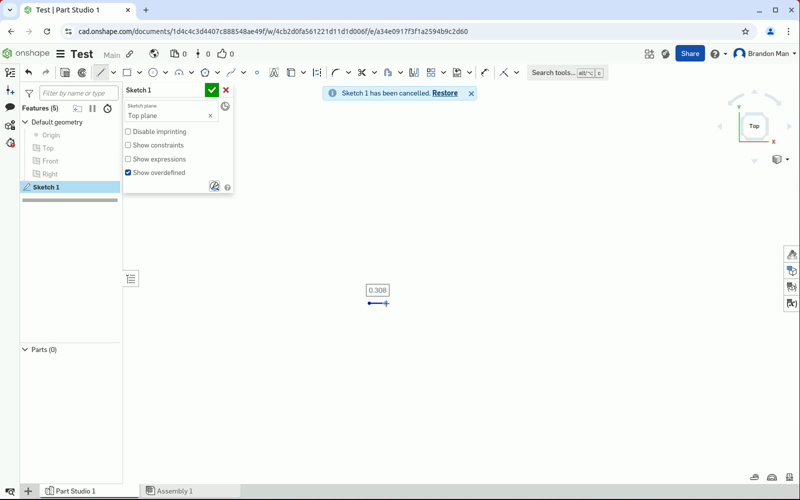
scroll(-6)
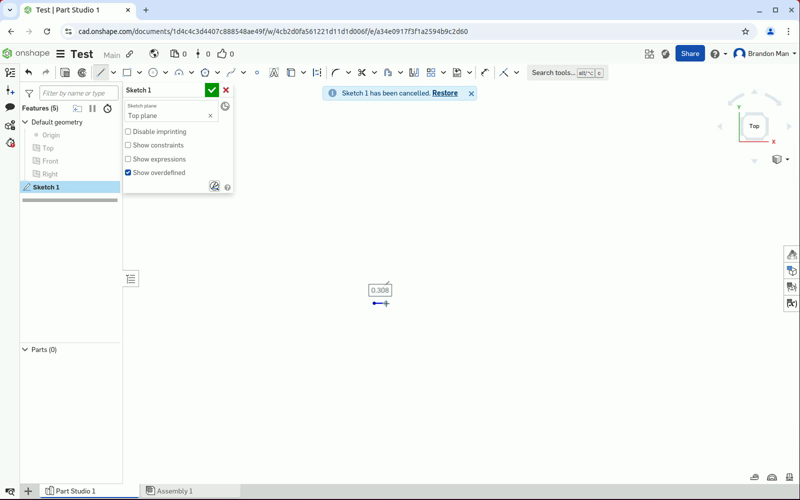
scroll(-6)
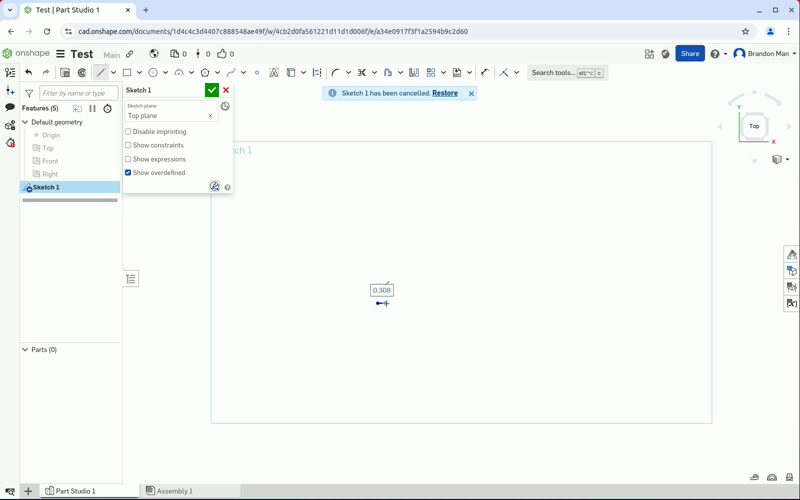
scroll(-6)
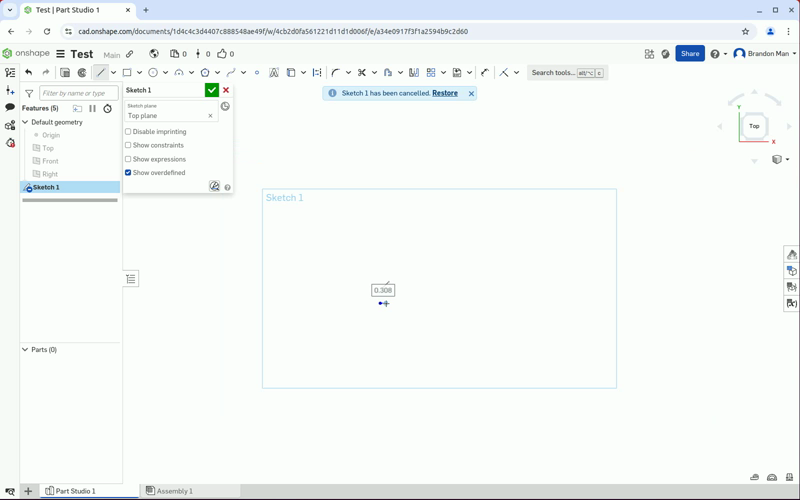
scroll(-6)
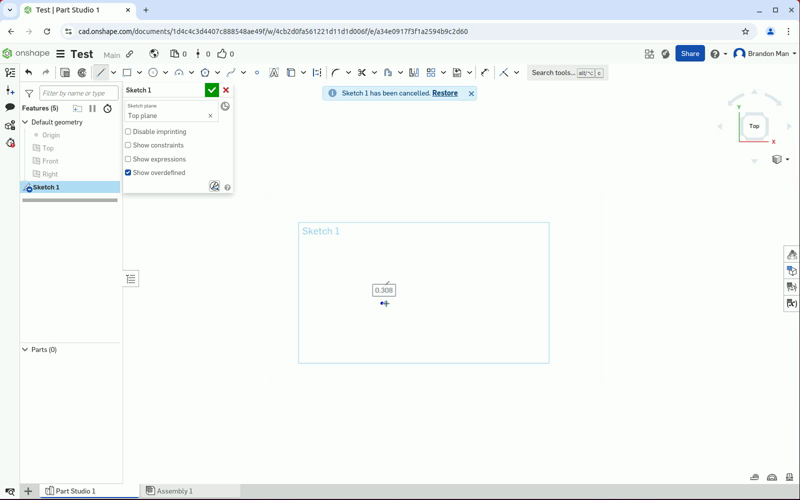
scroll(-6)
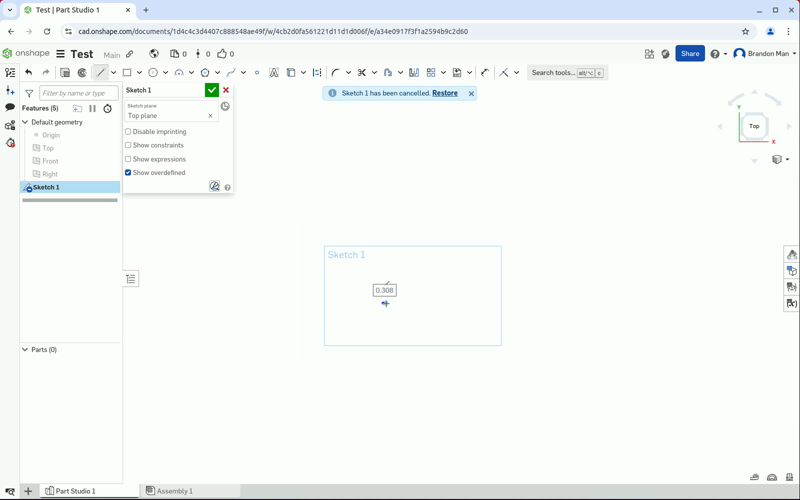
scroll(-6)
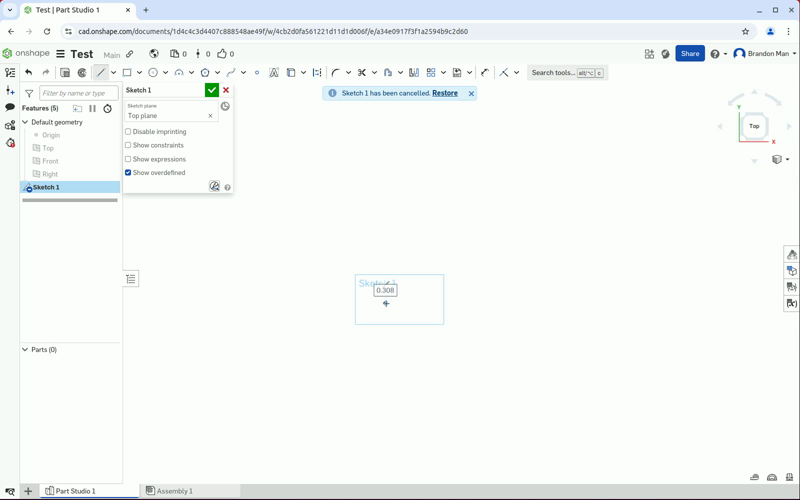
key_up(shift)
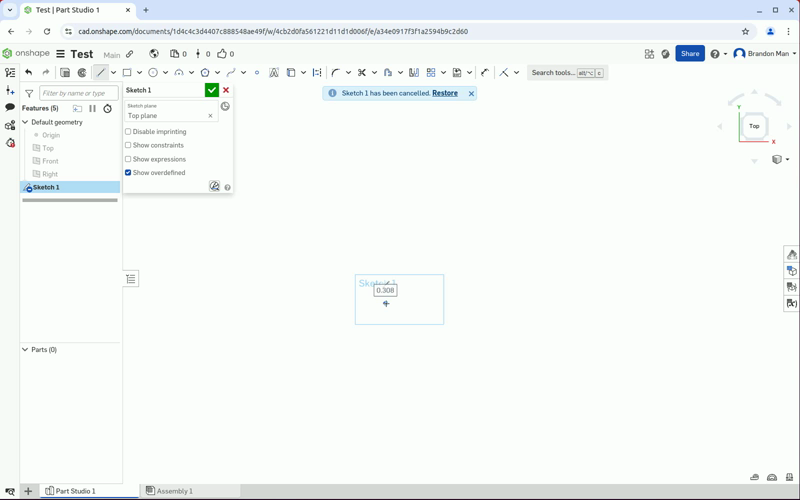
key_down(shift)
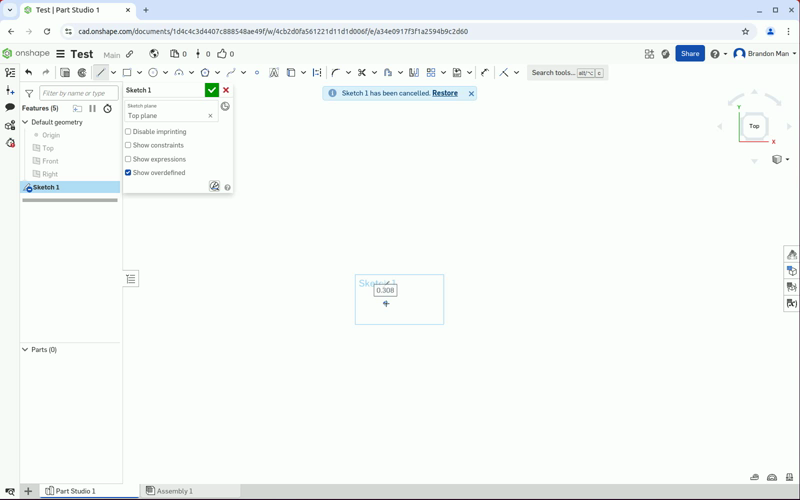
mouse_move(416, 303)
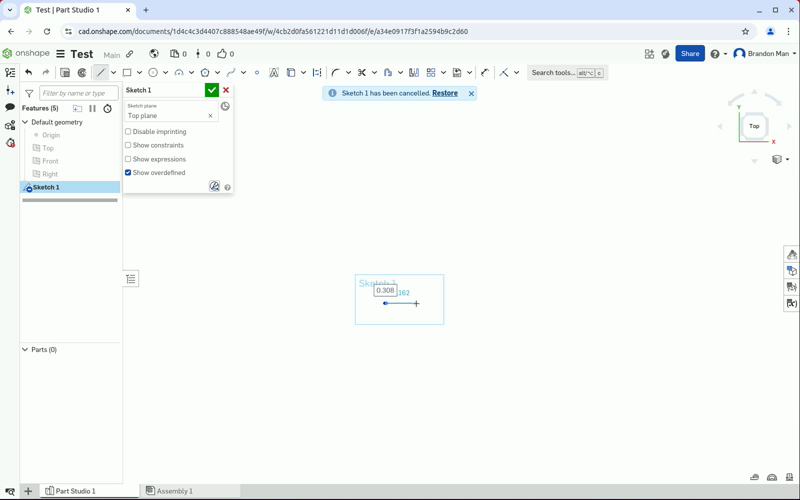
mouse_move(386, 306)
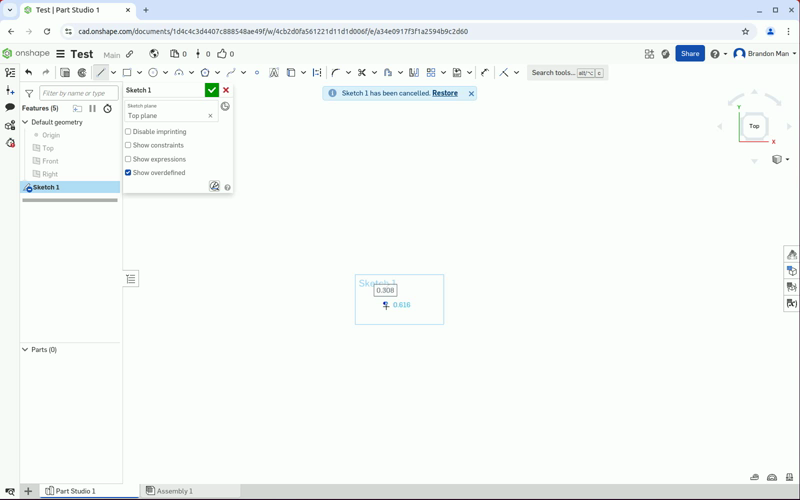
scroll(6)
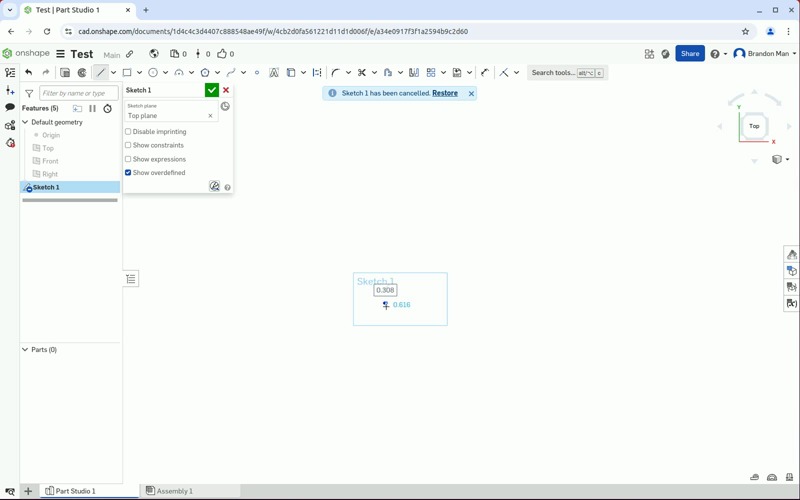
scroll(6)
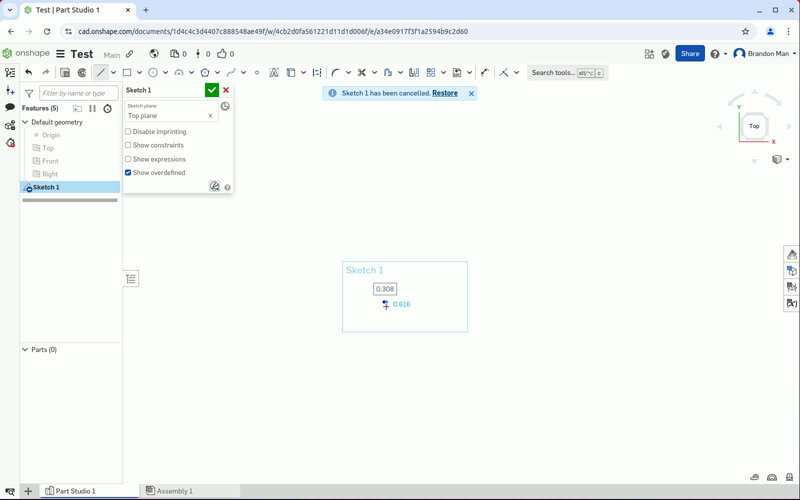
scroll(6)
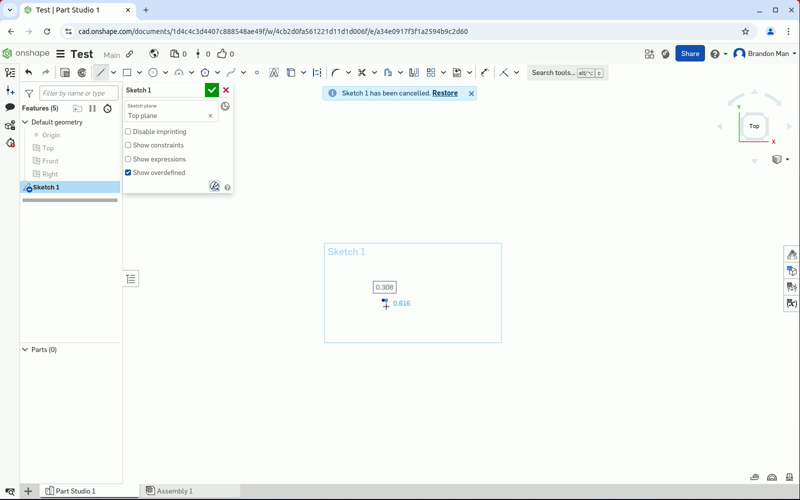
scroll(6)
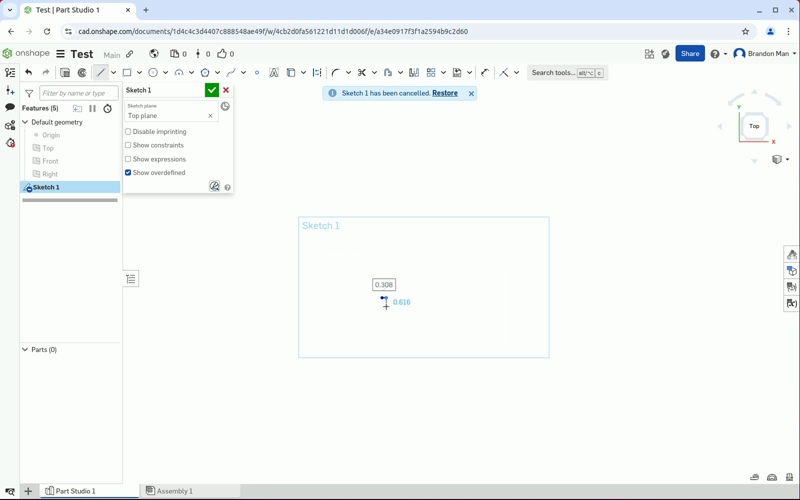
scroll(6)
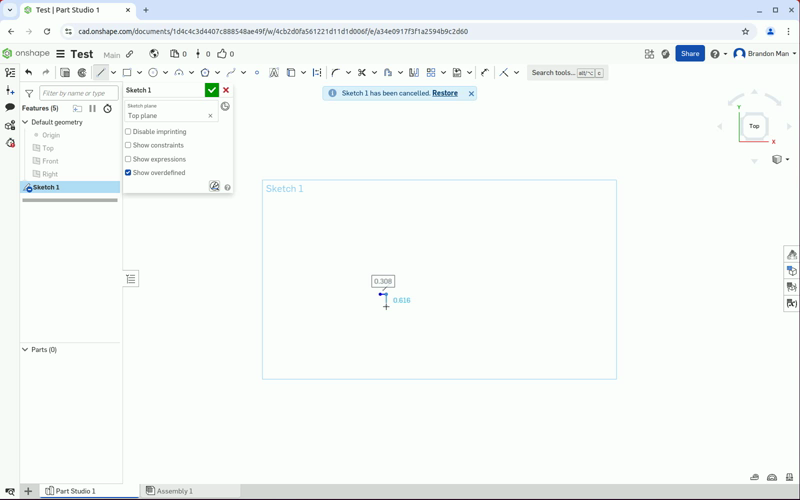
scroll(6)
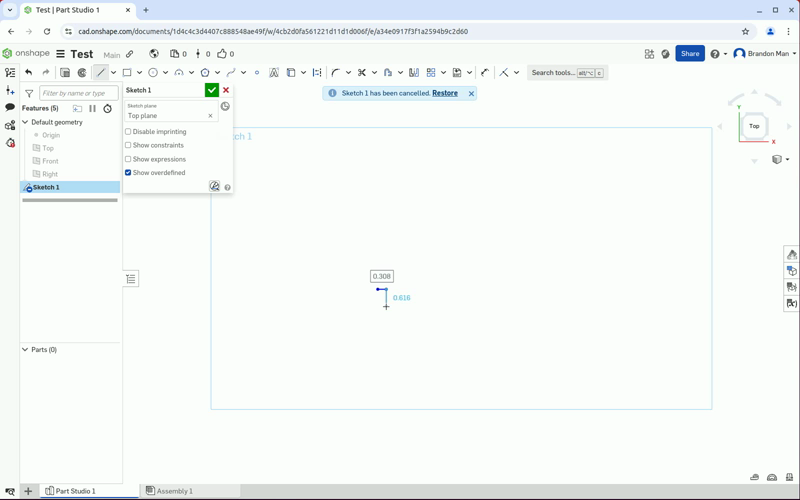
scroll(6)
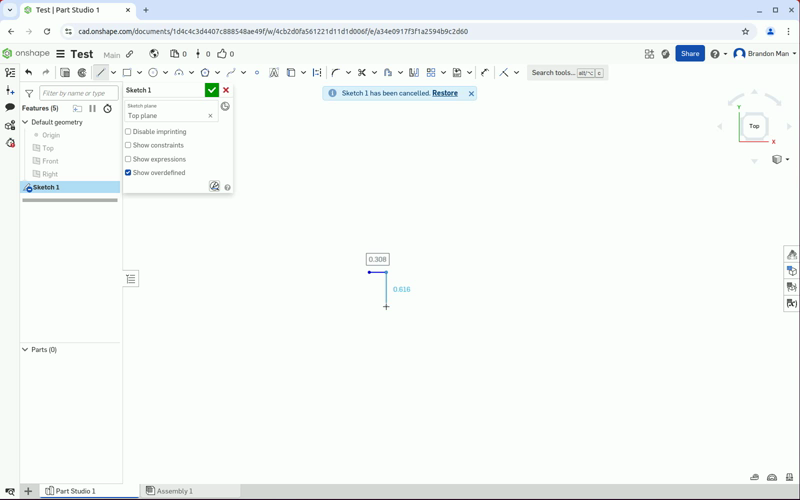
click(386, 306)
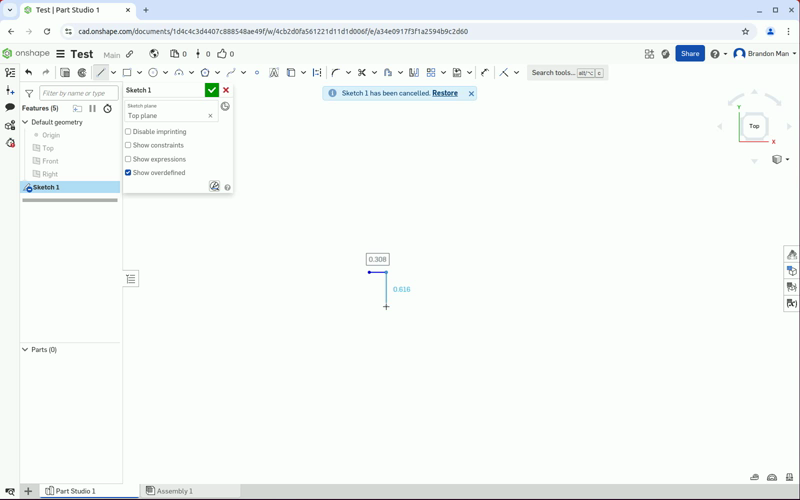
scroll(-6)
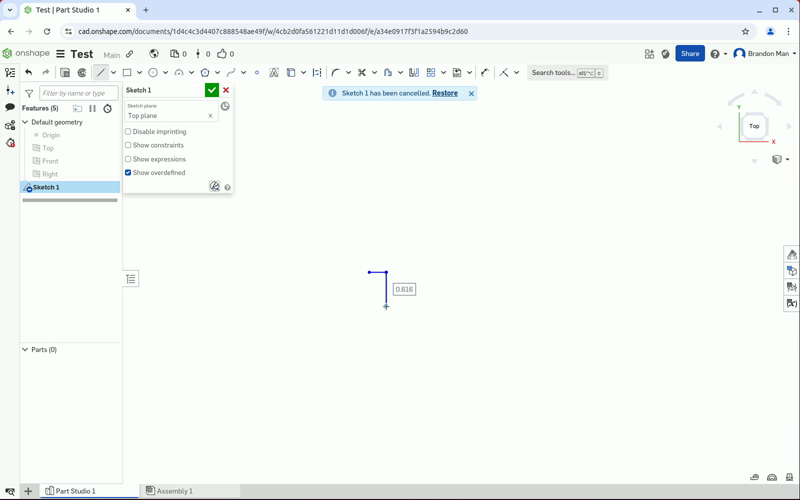
scroll(-6)
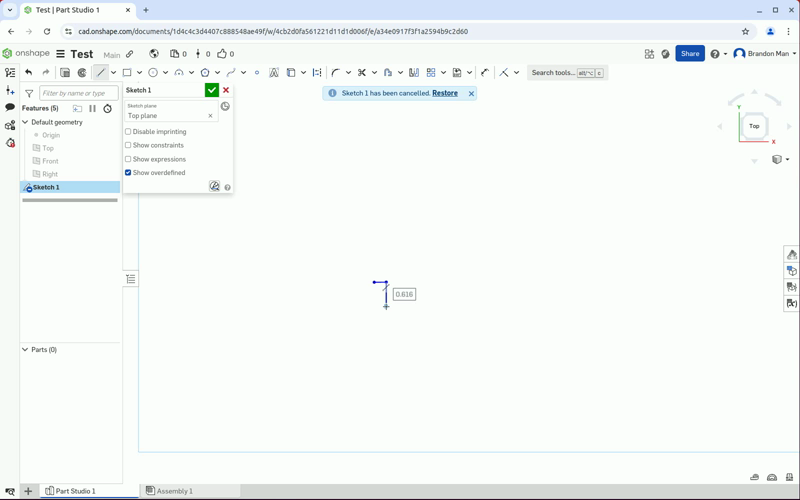
scroll(-6)
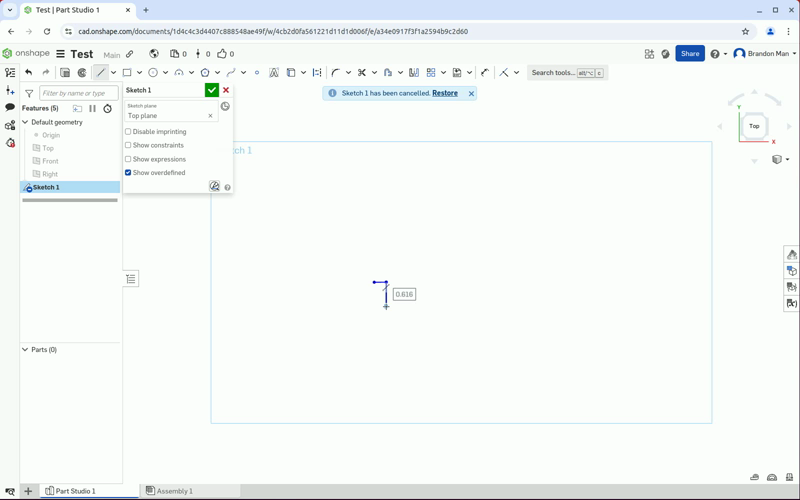
scroll(-6)
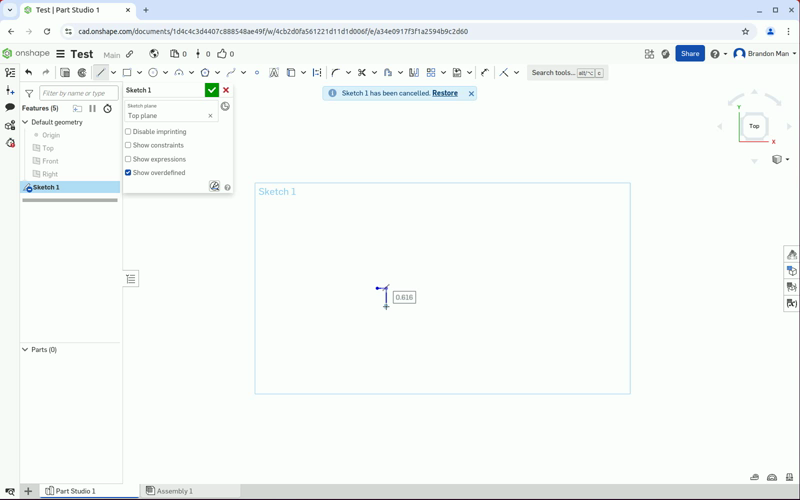
scroll(-6)
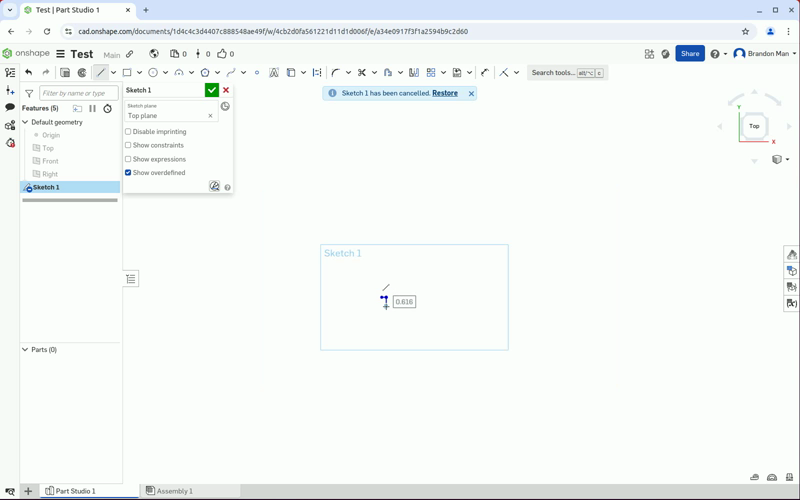
scroll(-6)
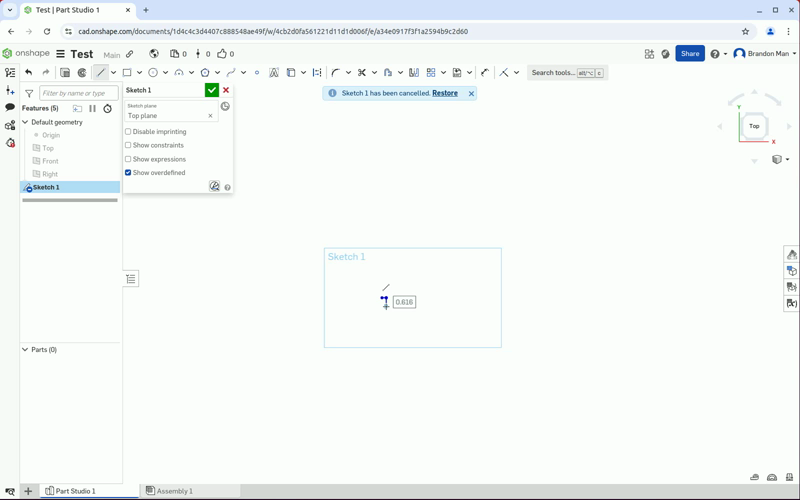
scroll(-6)
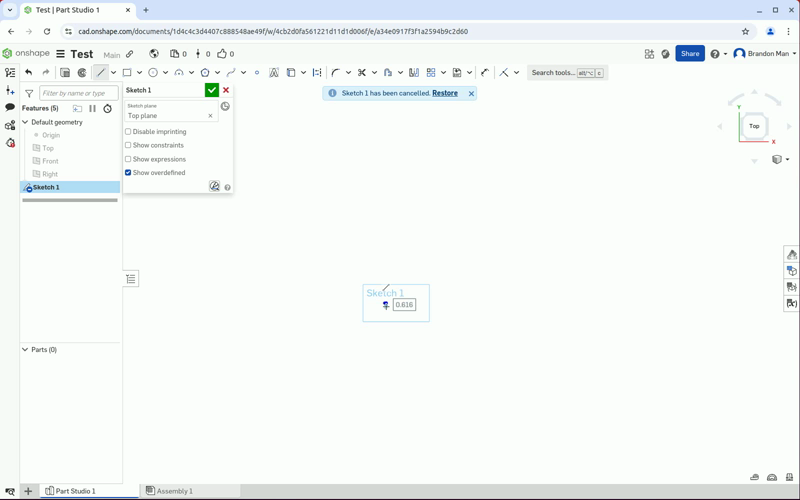
key_up(shift)
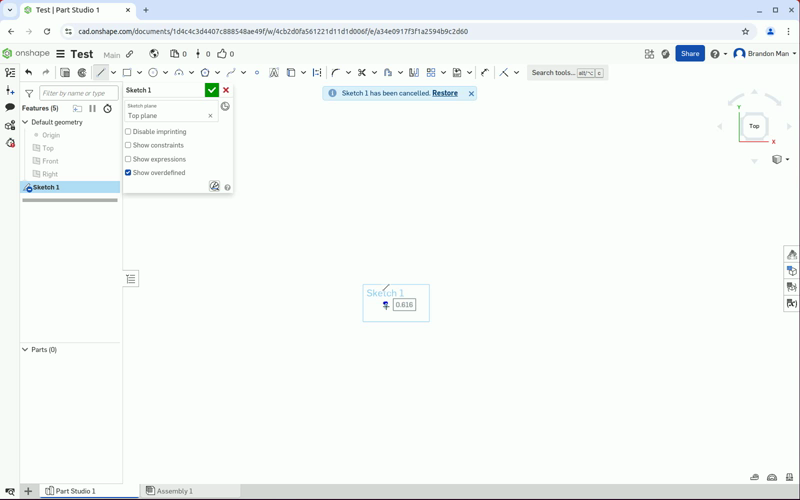
key_down(shift)
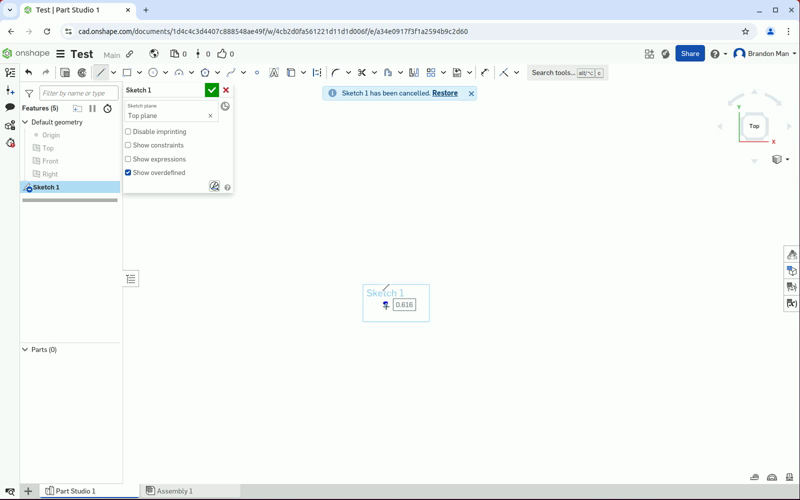
mouse_move(533, 306)
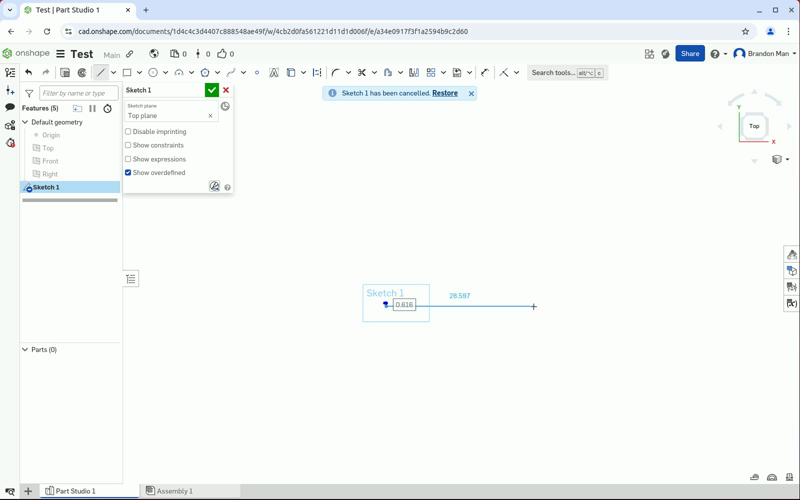
click(533, 306)
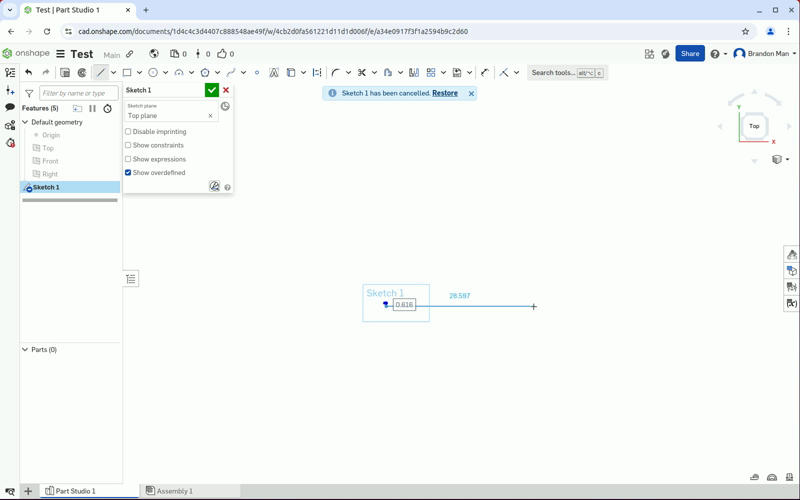
key_up(shift)
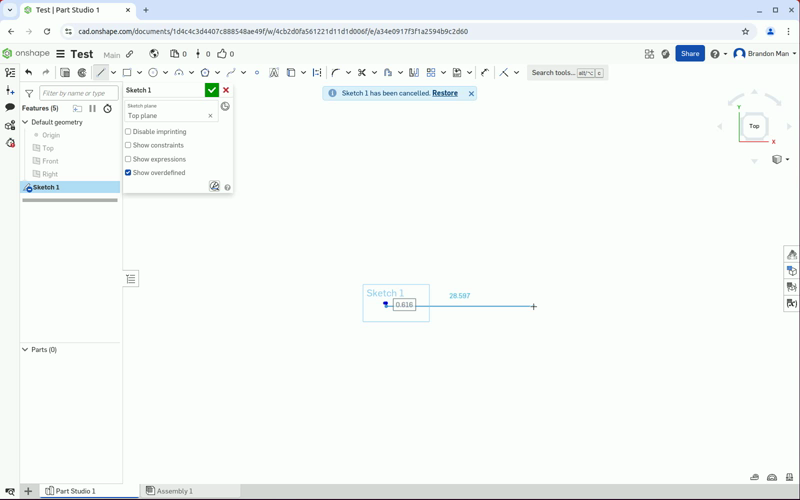
key_down(shift)
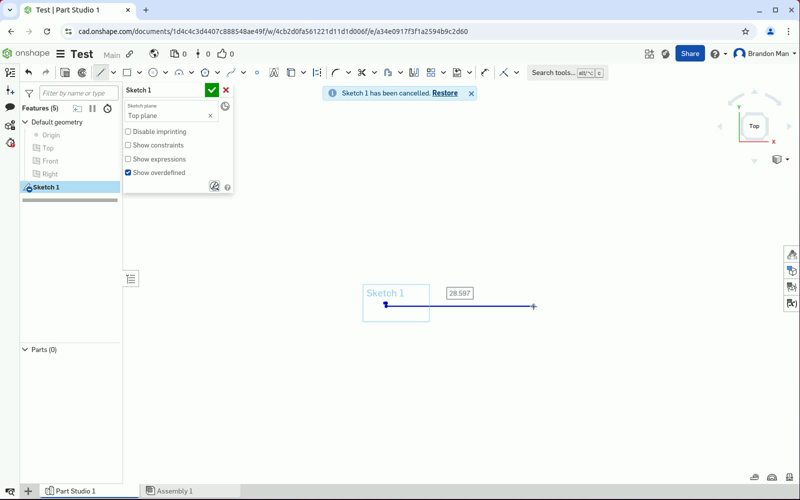
mouse_move(563, 306)
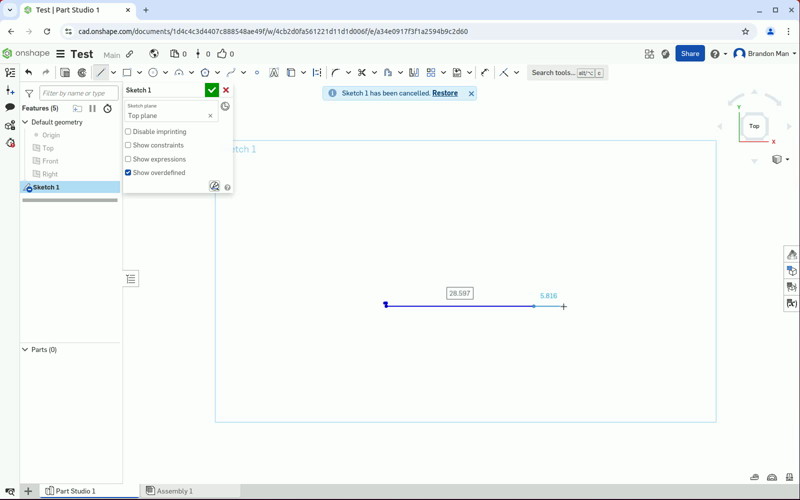
mouse_move(533, 303)
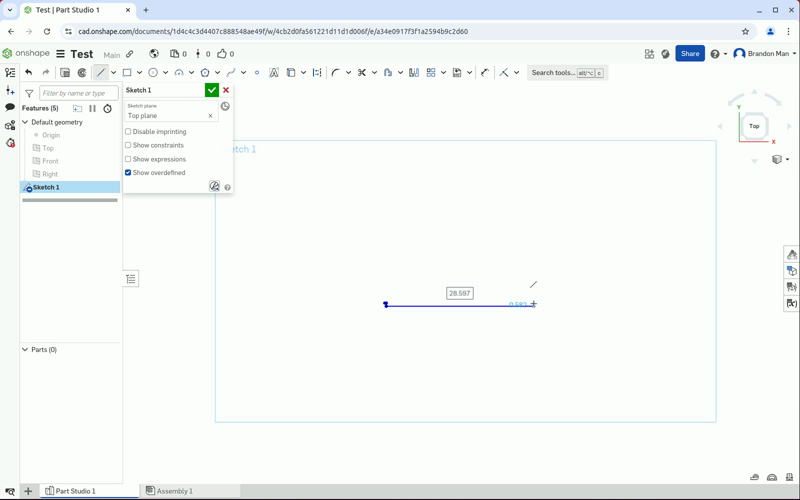
scroll(6)
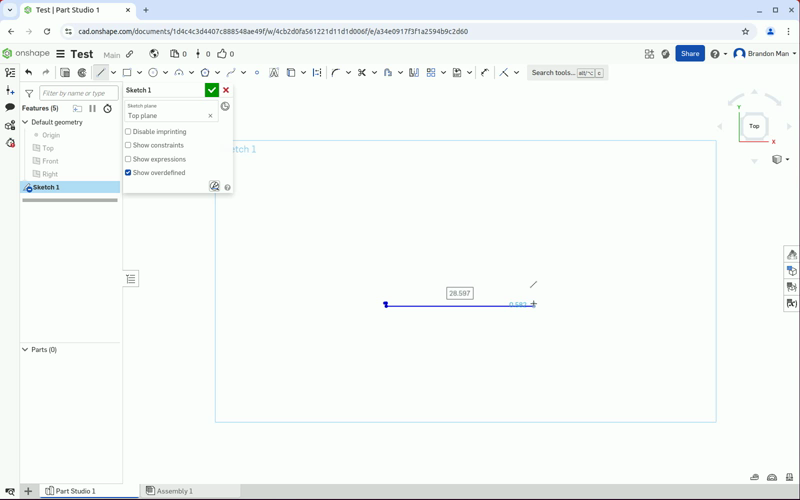
scroll(6)
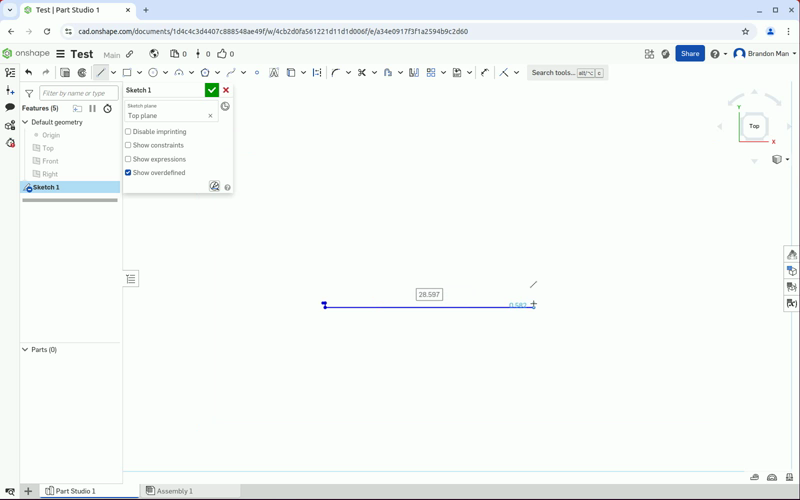
scroll(6)
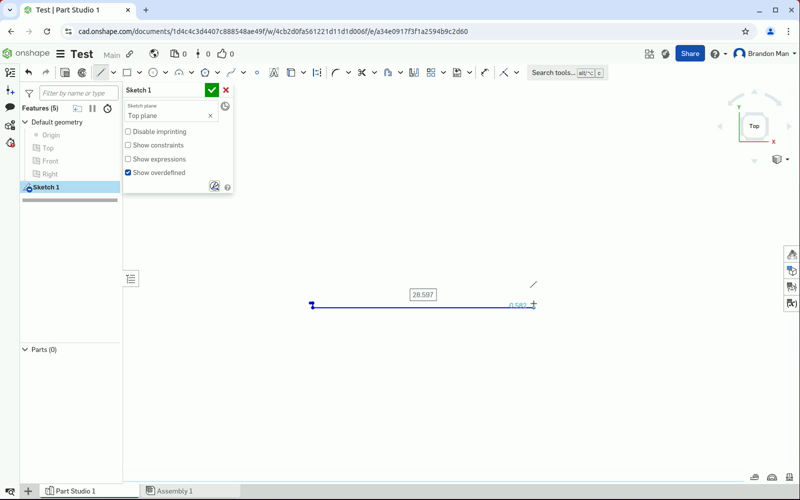
scroll(6)
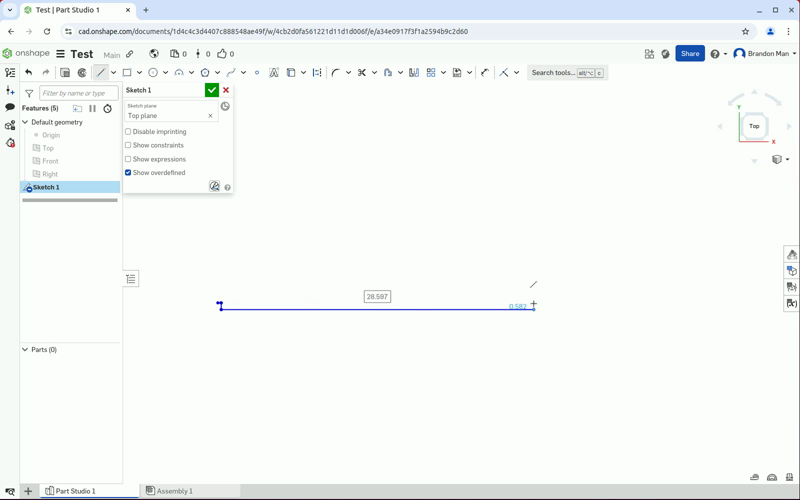
scroll(6)
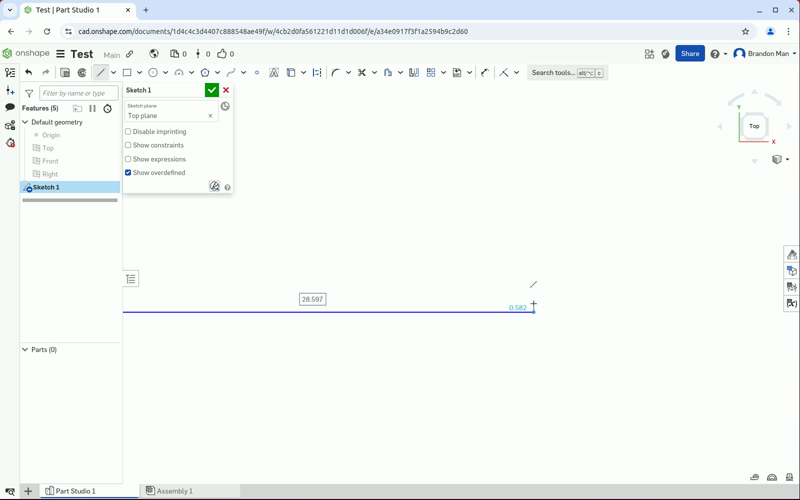
scroll(6)
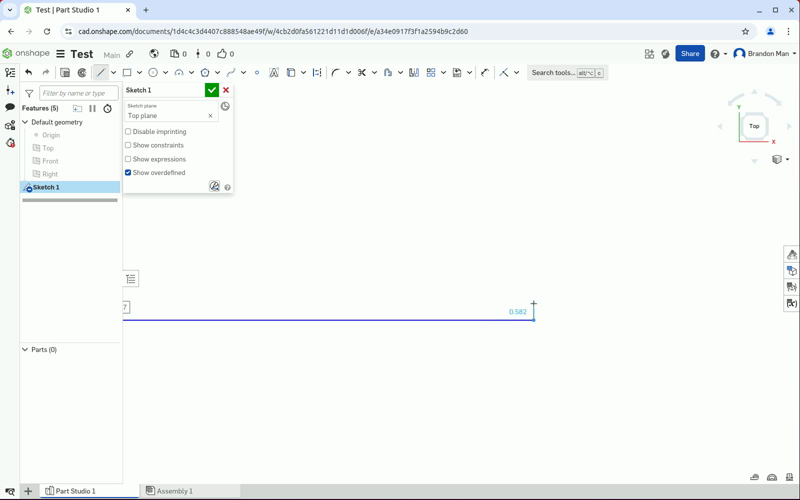
scroll(6)
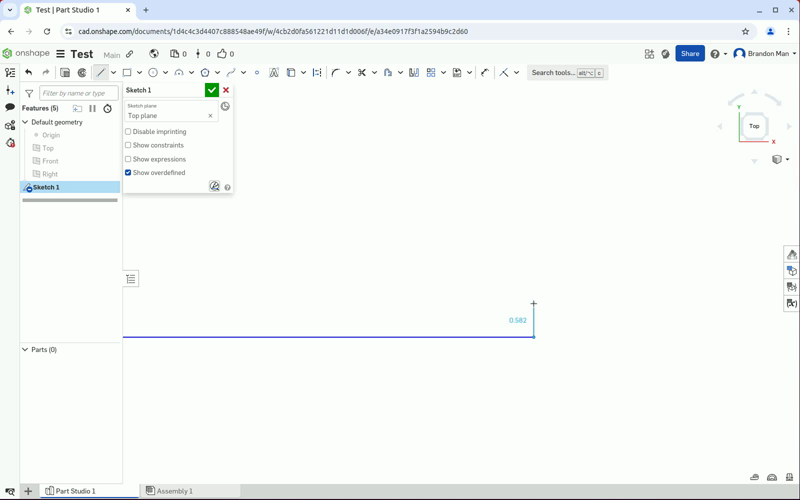
click(533, 303)
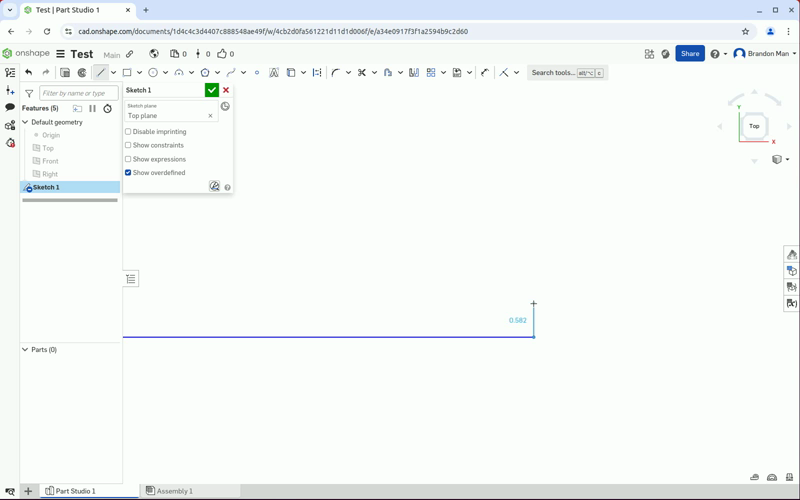
scroll(-6)
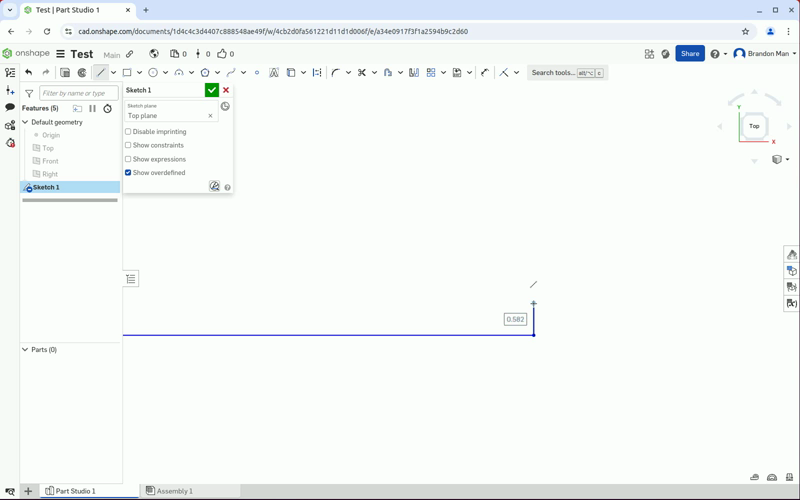
scroll(-6)
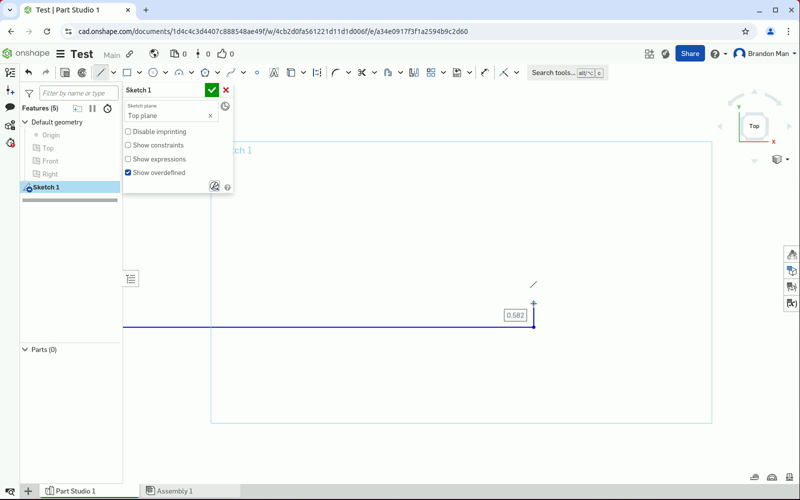
scroll(-6)
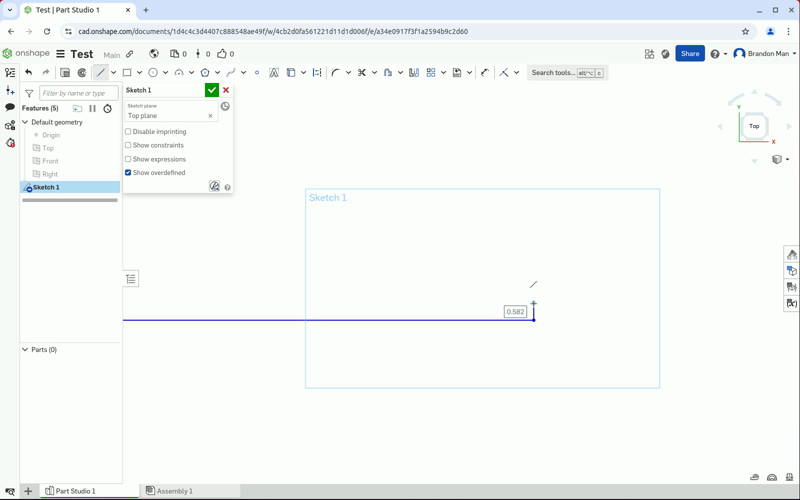
scroll(-6)
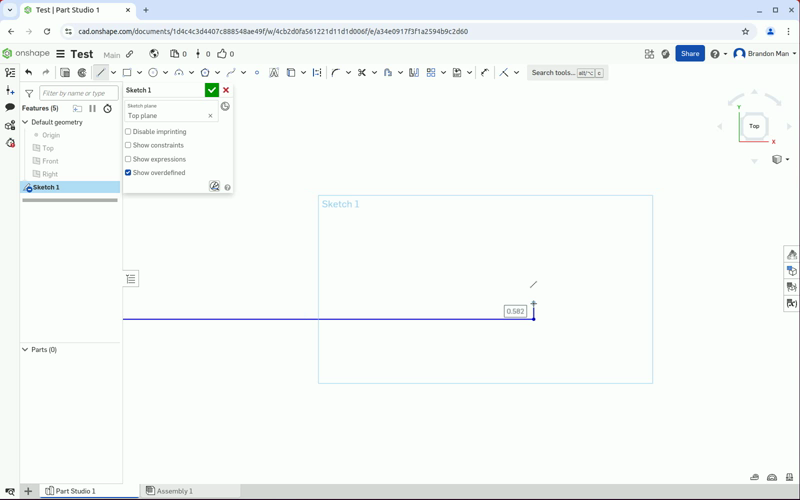
scroll(-6)
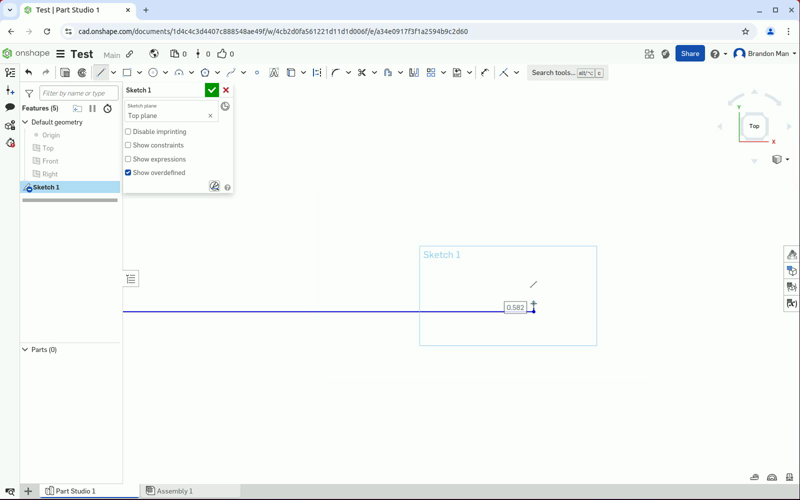
scroll(-6)
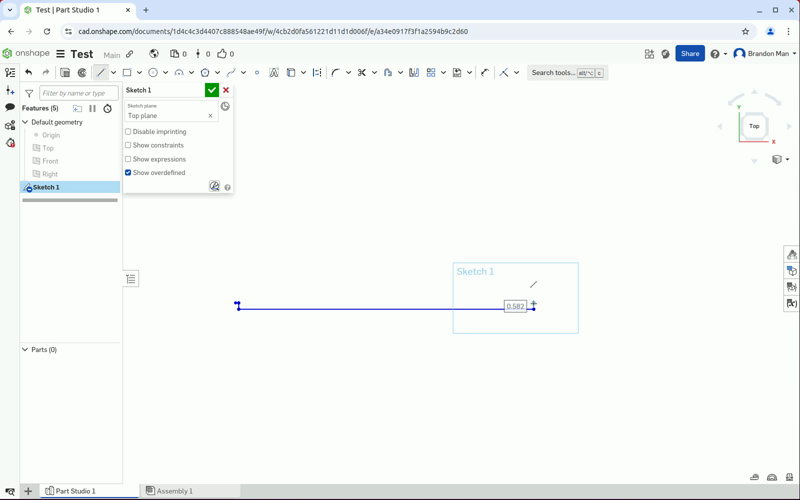
scroll(-6)
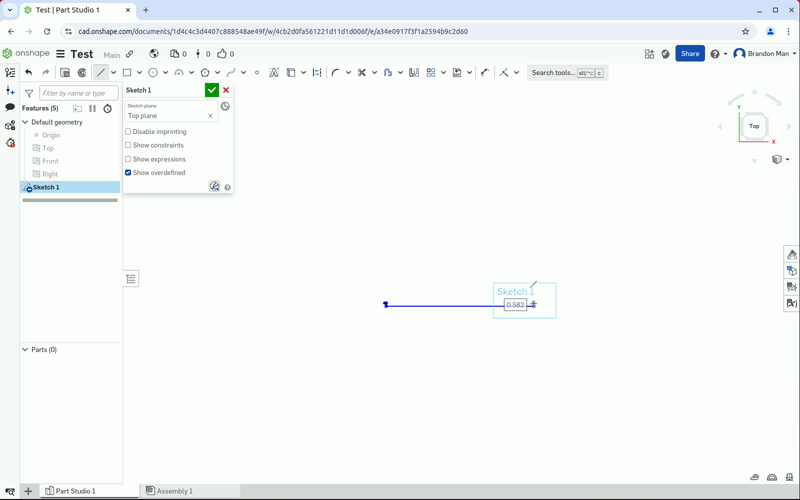
key_up(shift)
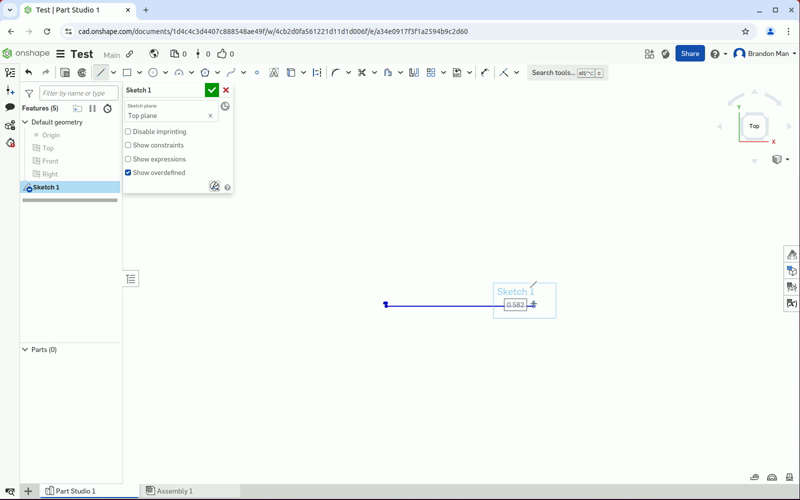
key_down(shift)
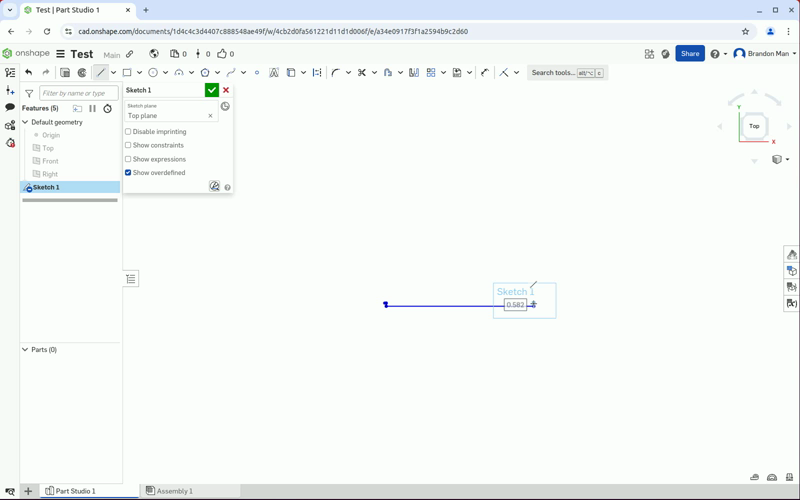
mouse_move(563, 303)
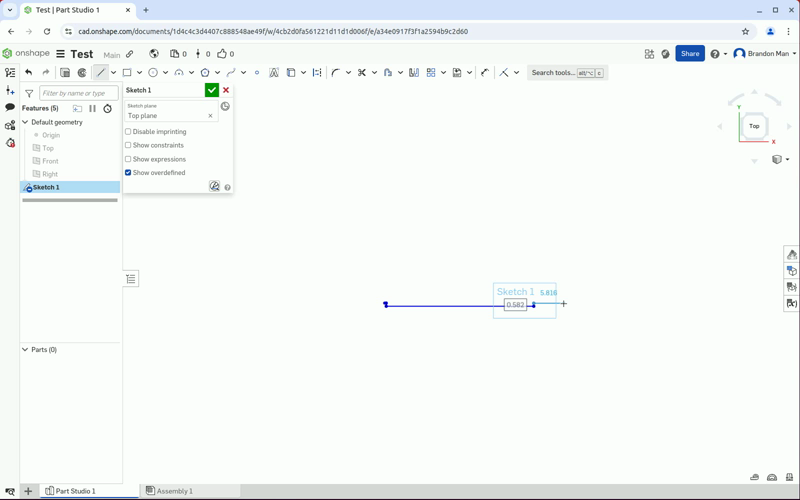
mouse_move(535, 303)
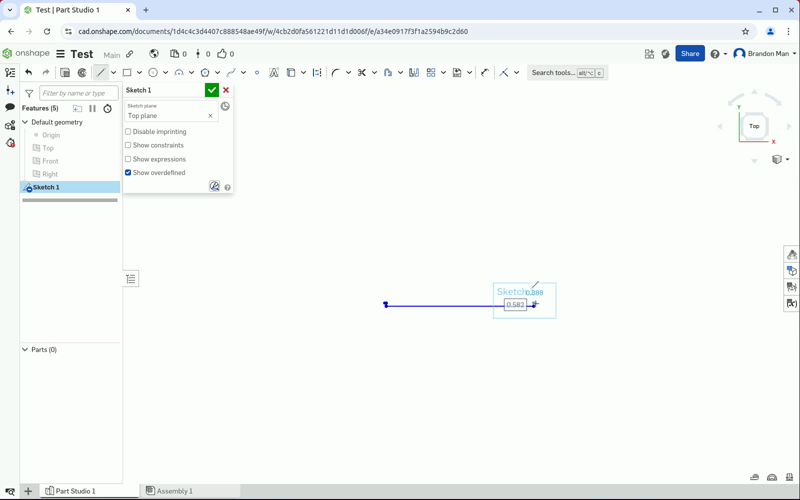
scroll(6)
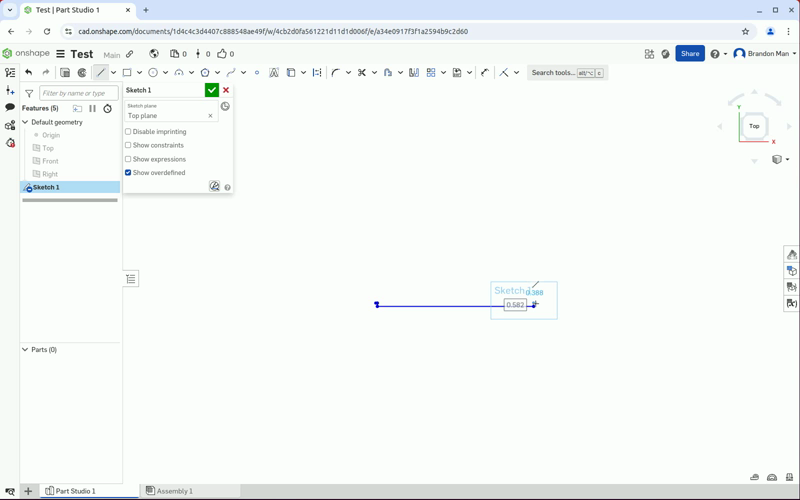
scroll(6)
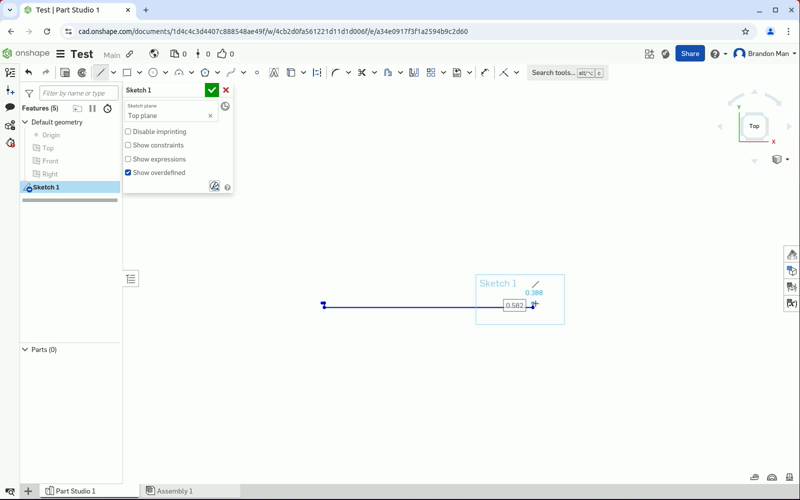
scroll(6)
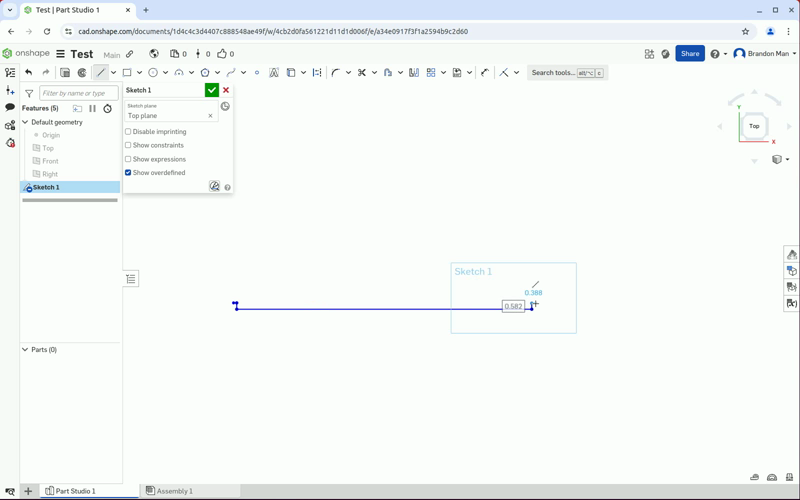
scroll(6)
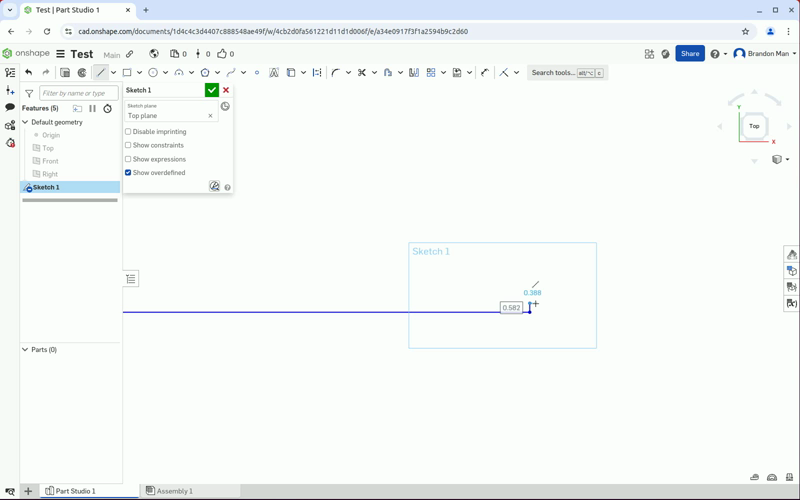
scroll(6)
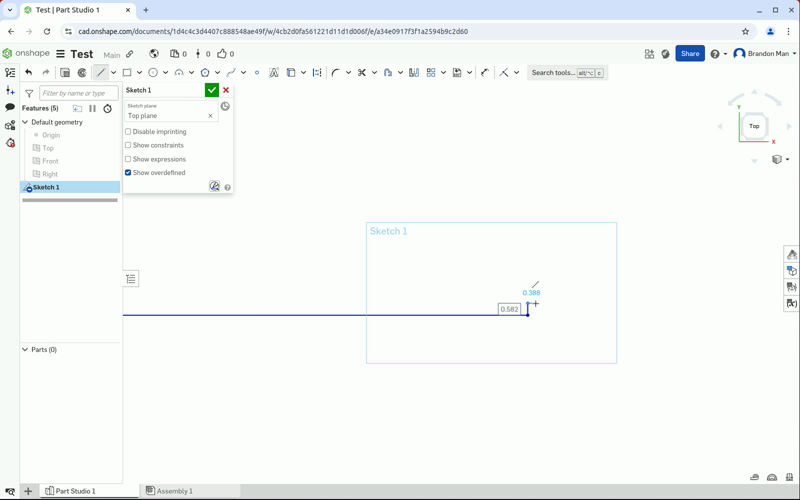
scroll(6)
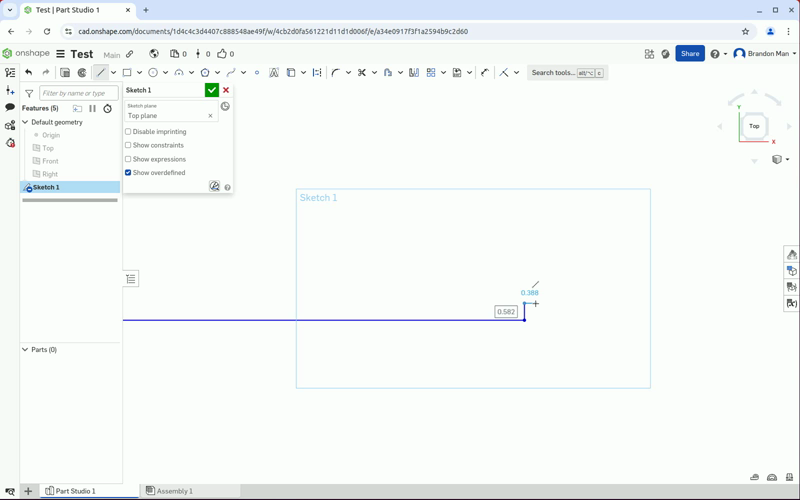
scroll(6)
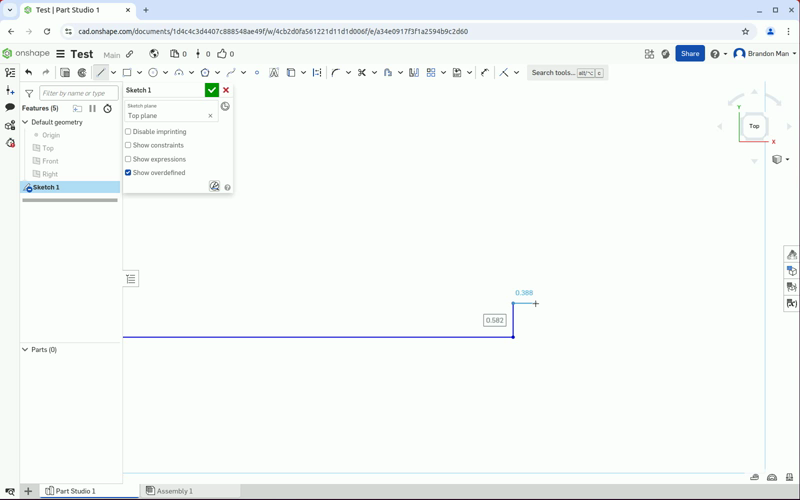
click(535, 303)
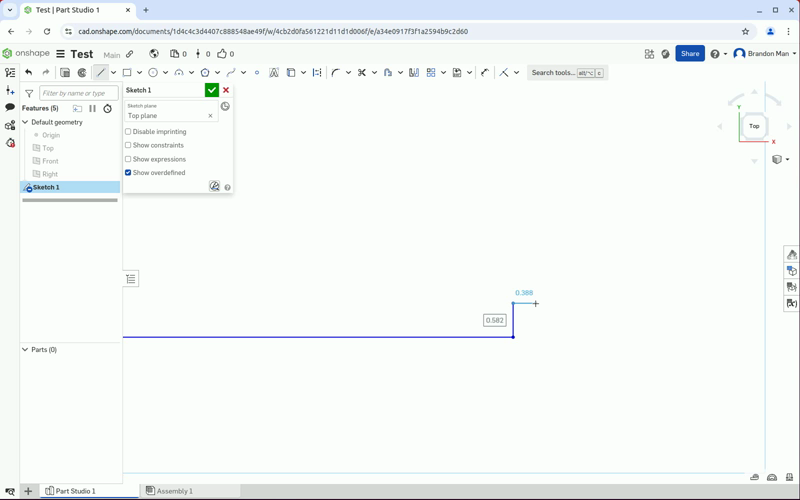
scroll(-6)
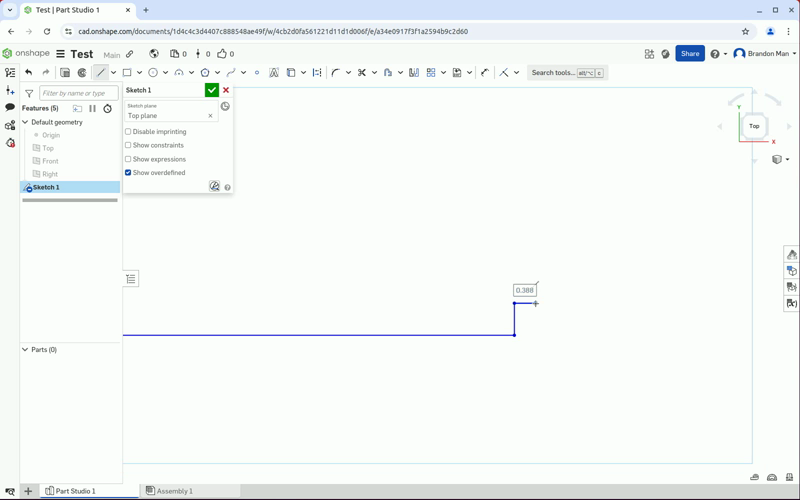
scroll(-6)
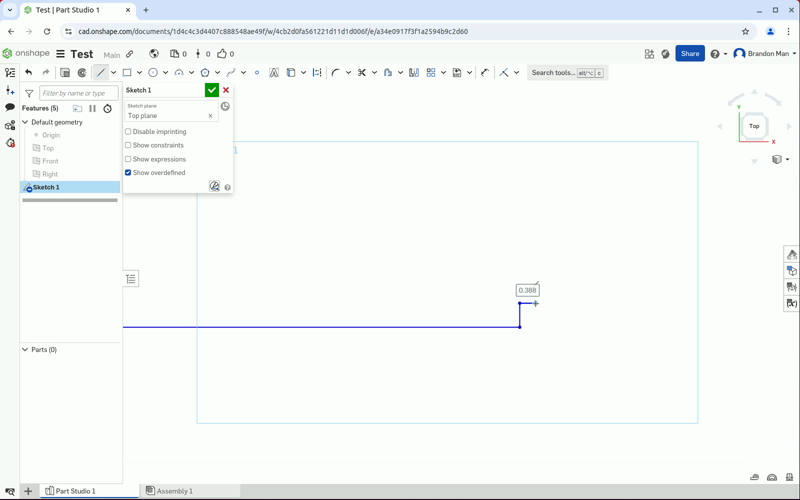
scroll(-6)
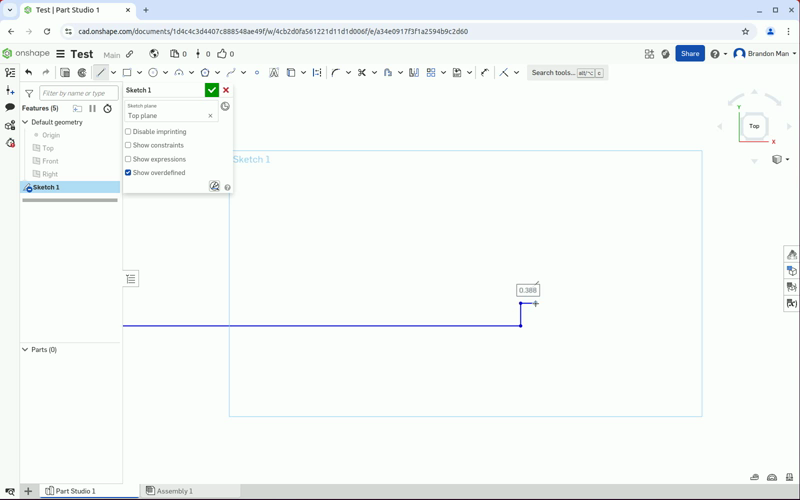
scroll(-6)
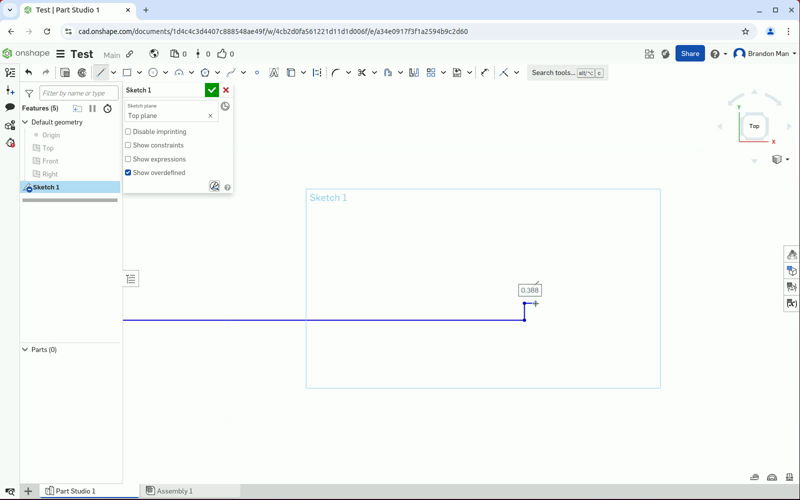
scroll(-6)
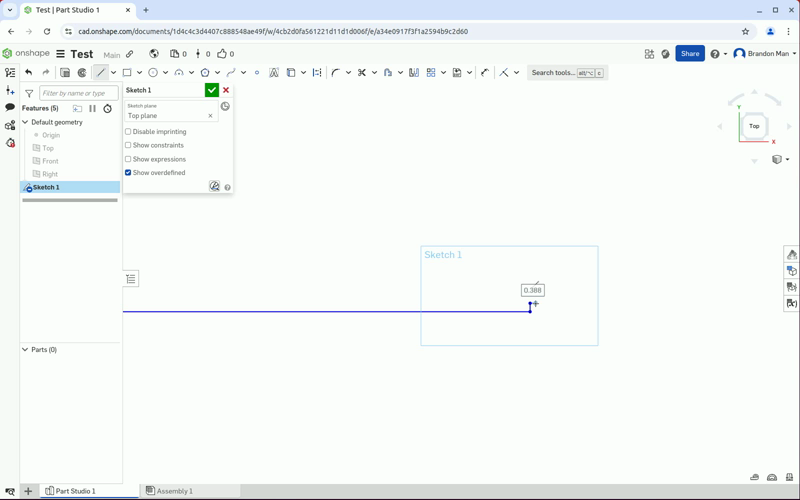
scroll(-6)
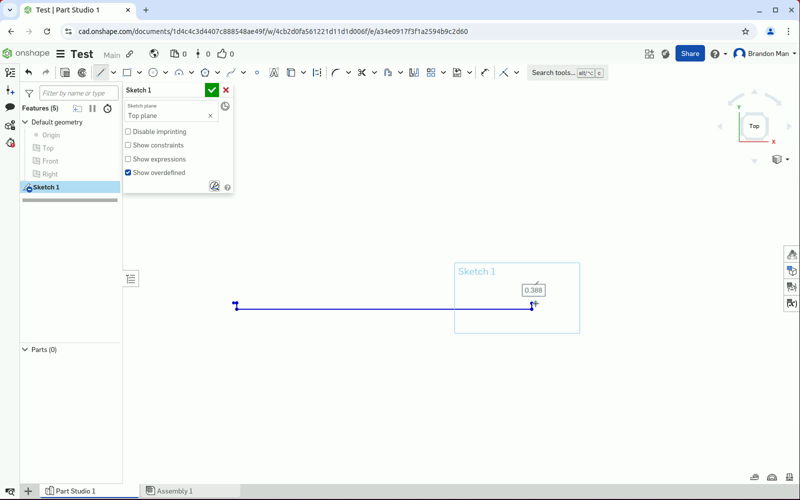
scroll(-6)
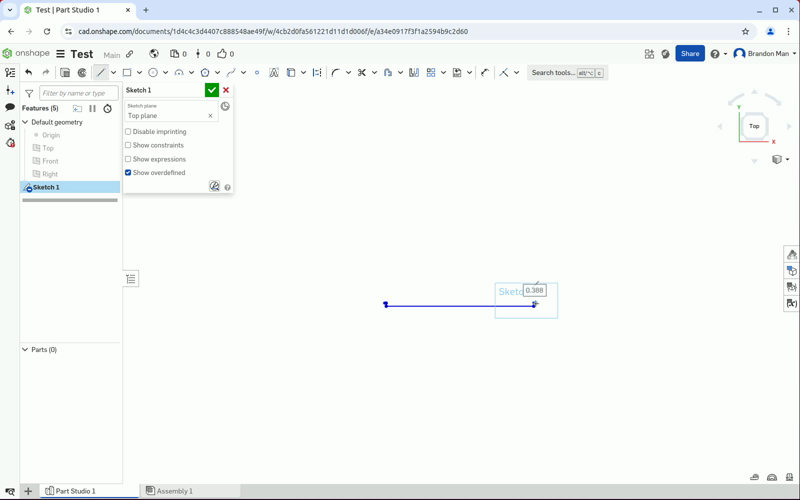
key_up(shift)
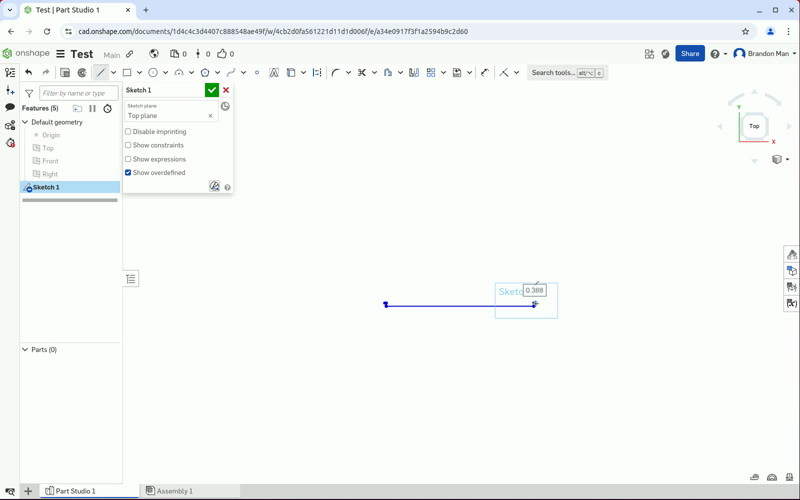
key_down(shift)
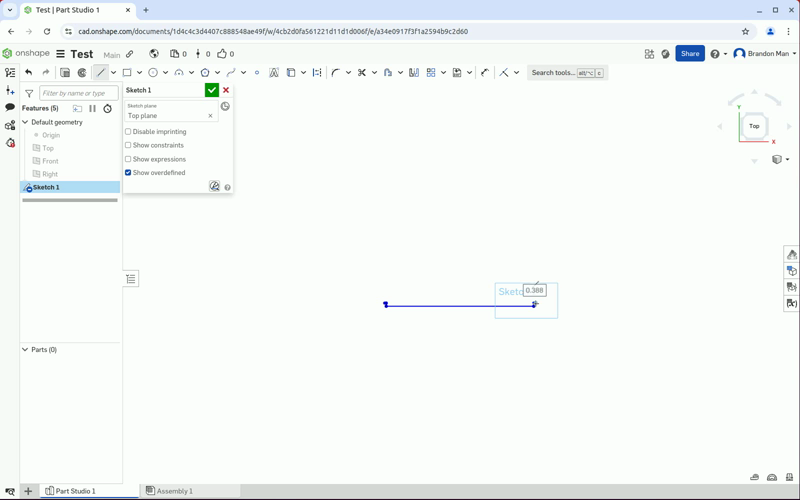
mouse_move(565, 303)
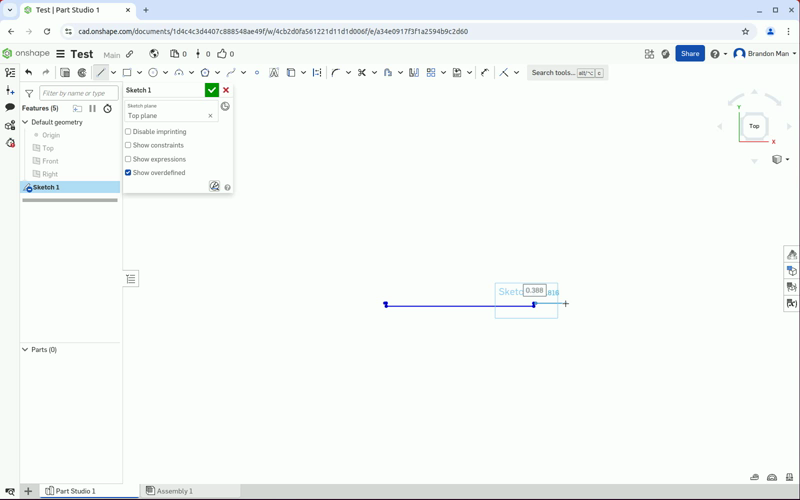
mouse_move(535, 299)
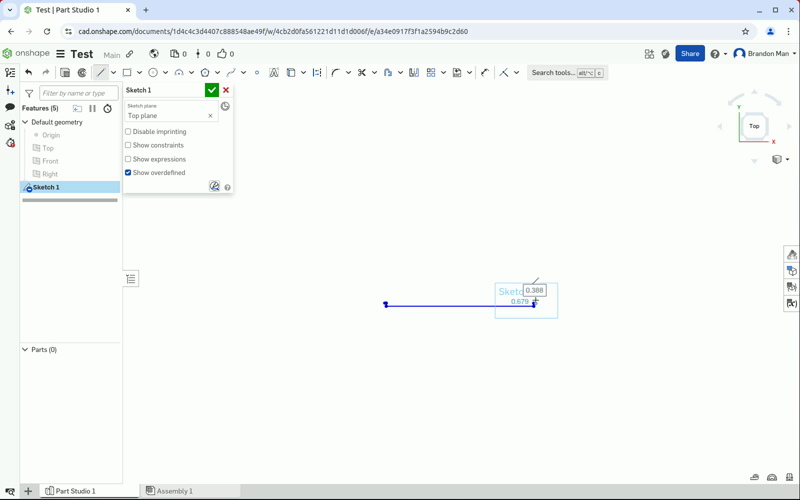
scroll(6)
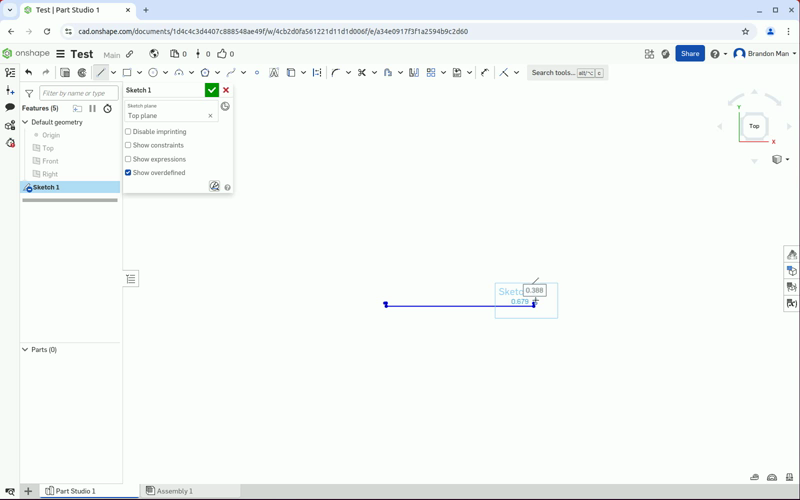
scroll(6)
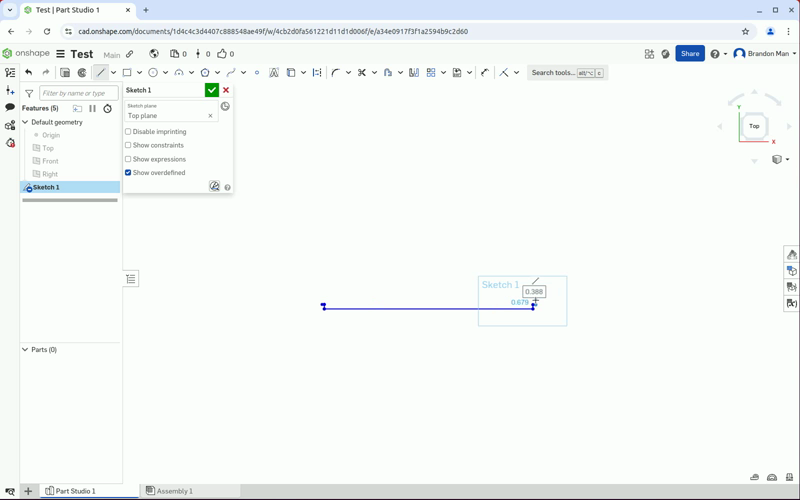
scroll(6)
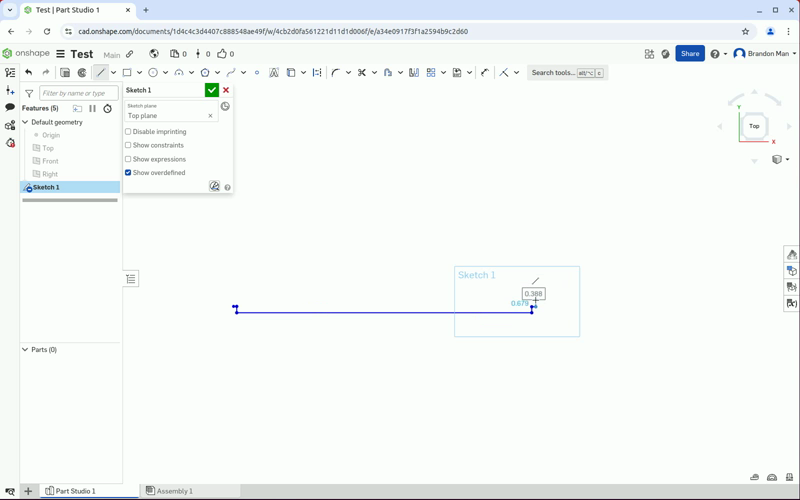
scroll(6)
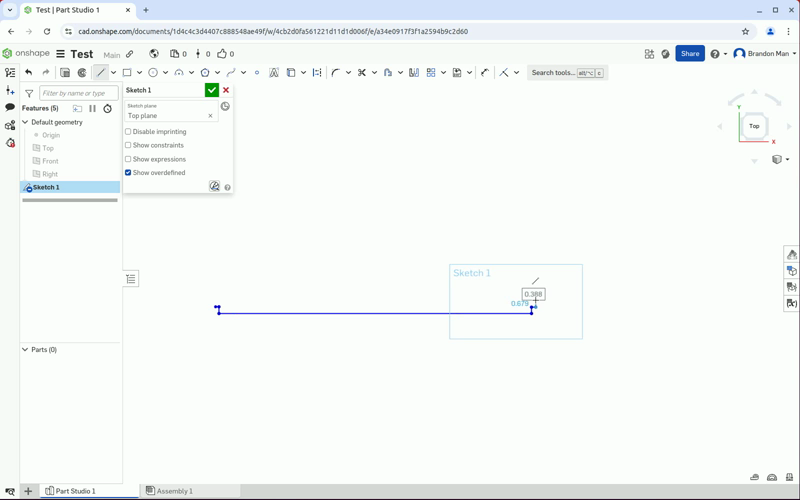
scroll(6)
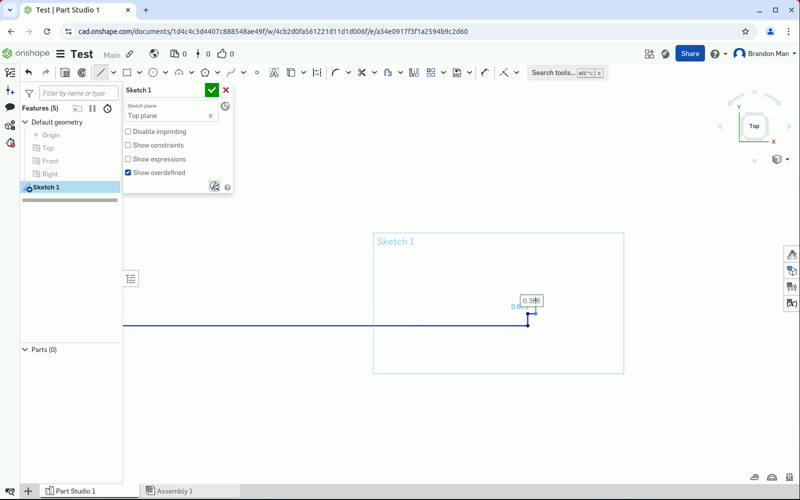
scroll(6)
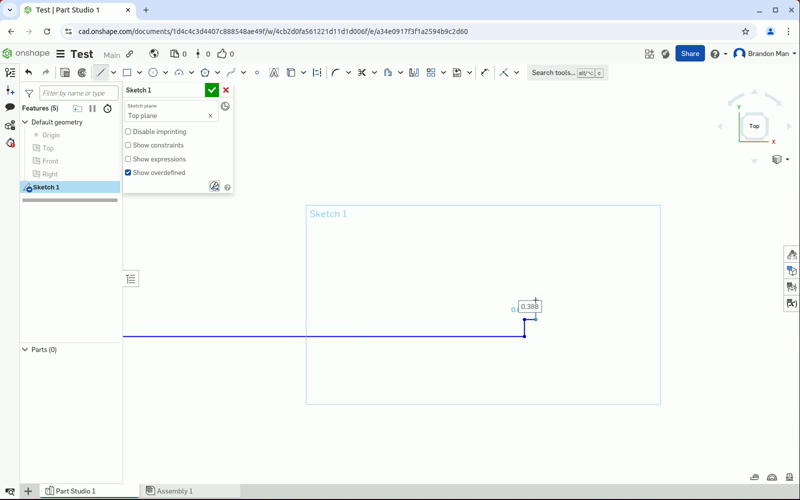
scroll(6)
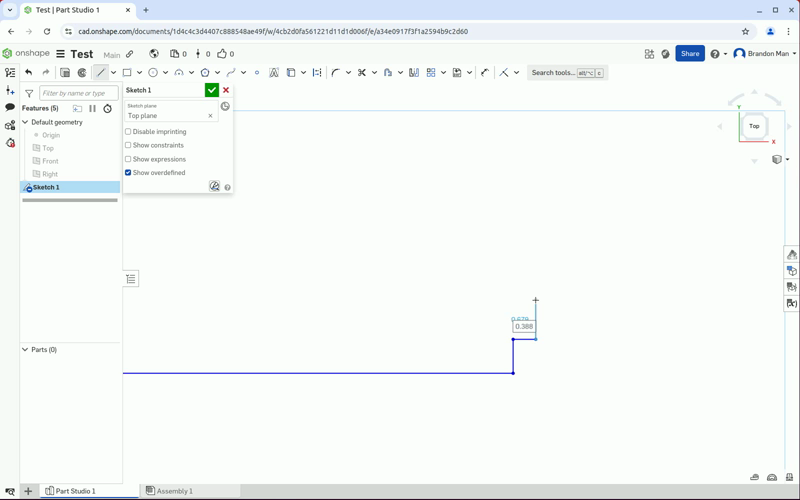
click(535, 299)
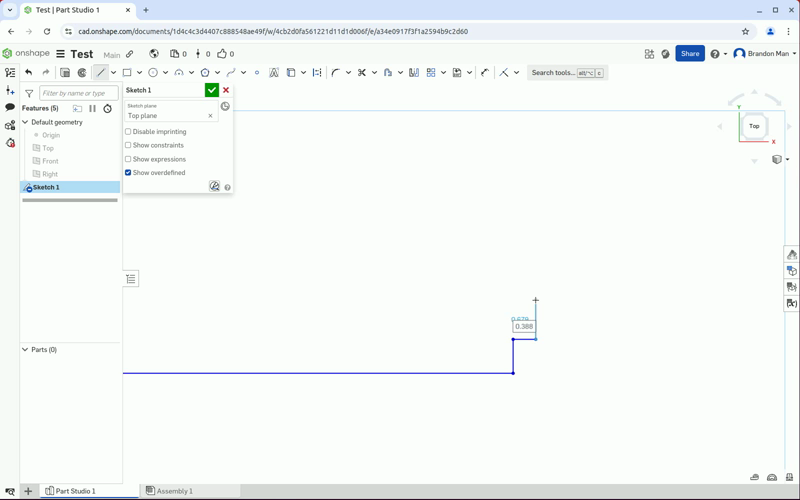
scroll(-6)
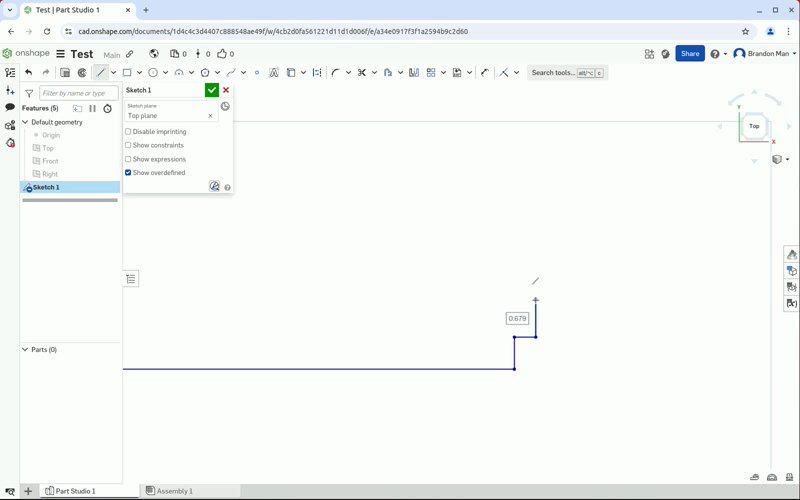
scroll(-6)
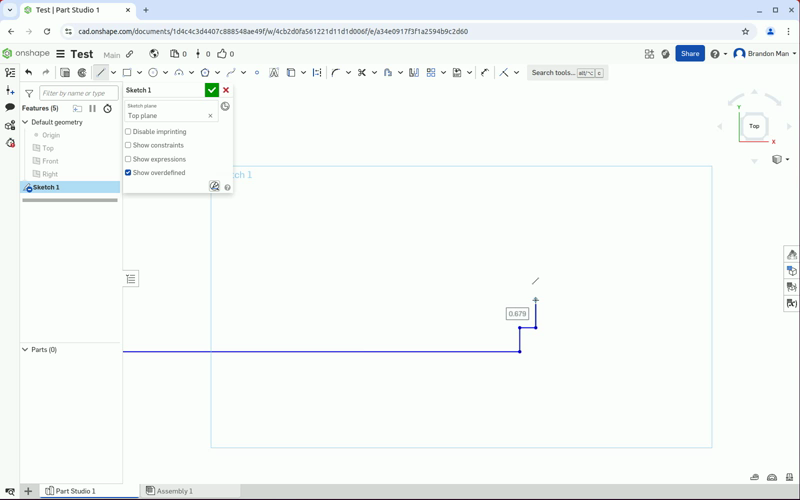
scroll(-6)
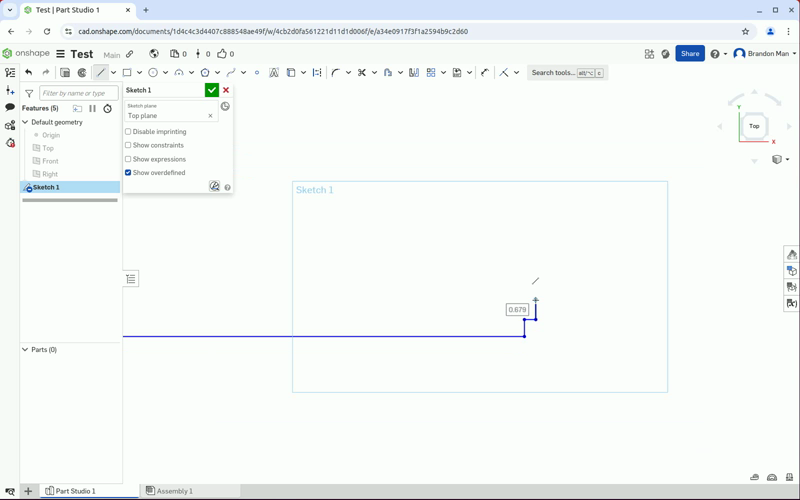
scroll(-6)
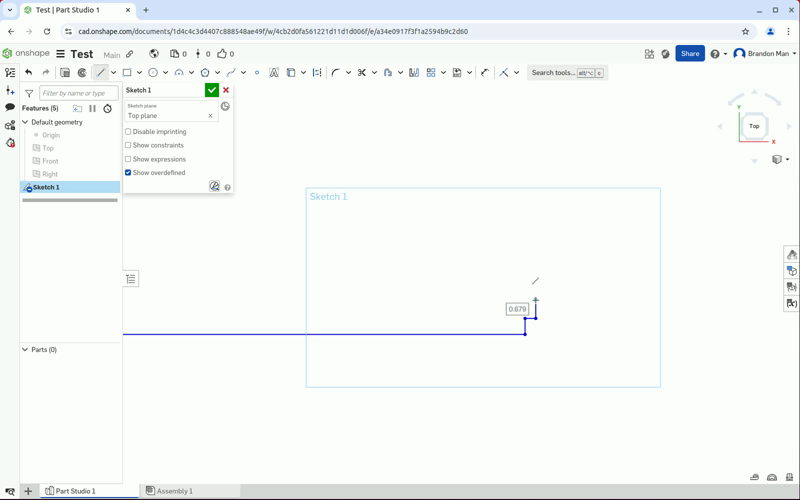
scroll(-6)
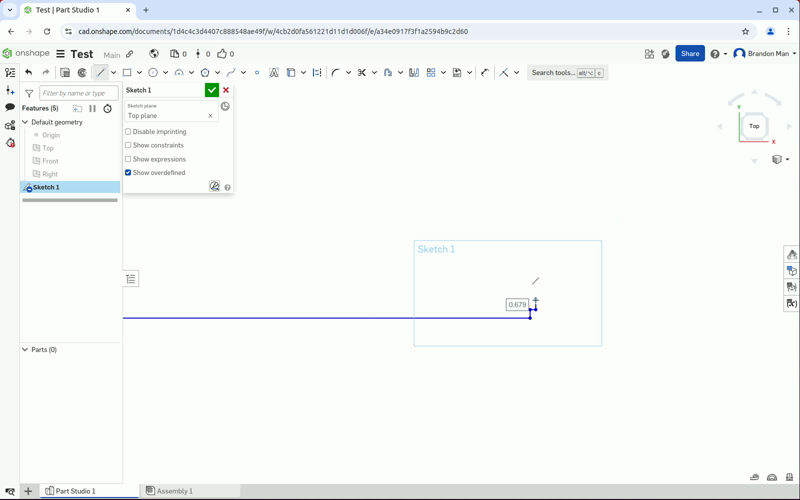
scroll(-6)
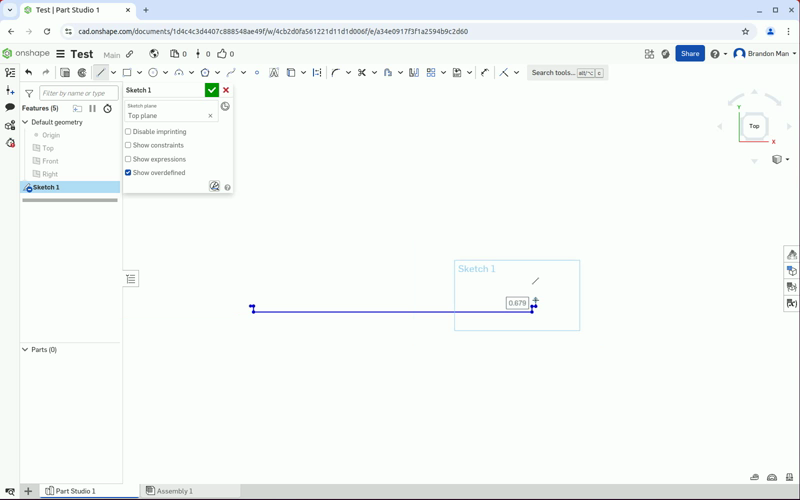
scroll(-6)
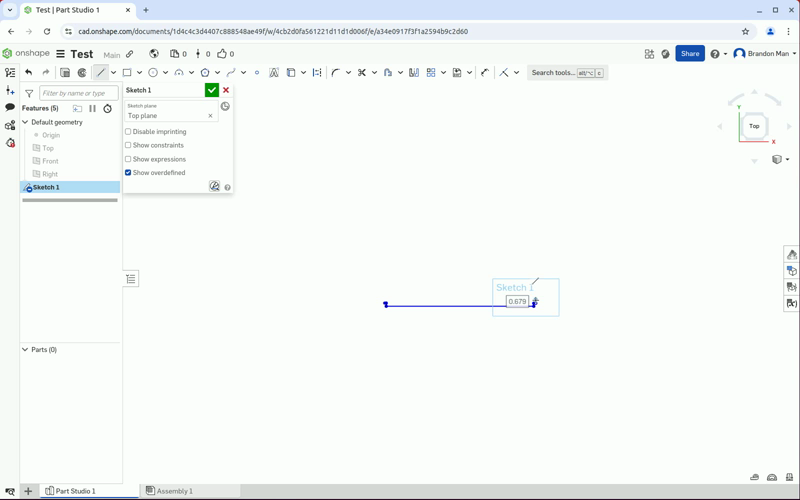
key_up(shift)
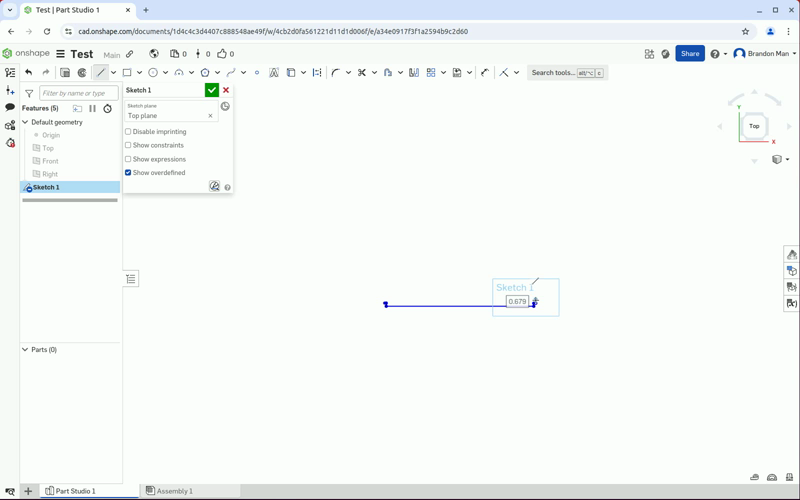
key_down(shift)
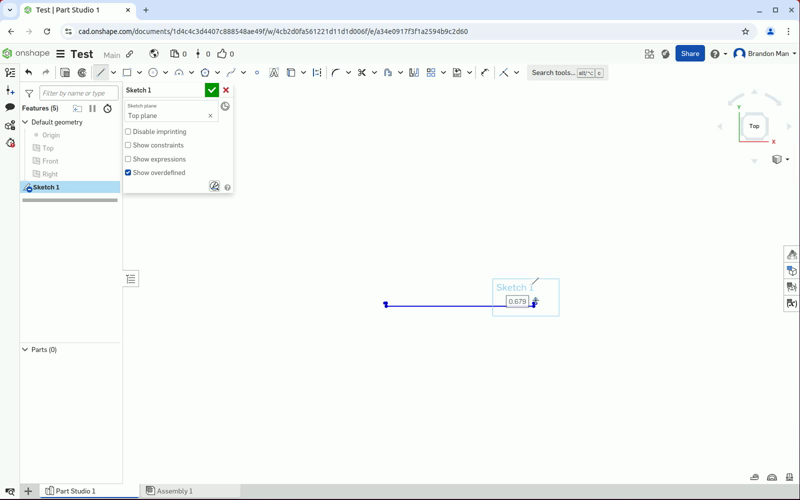
mouse_move(565, 299)
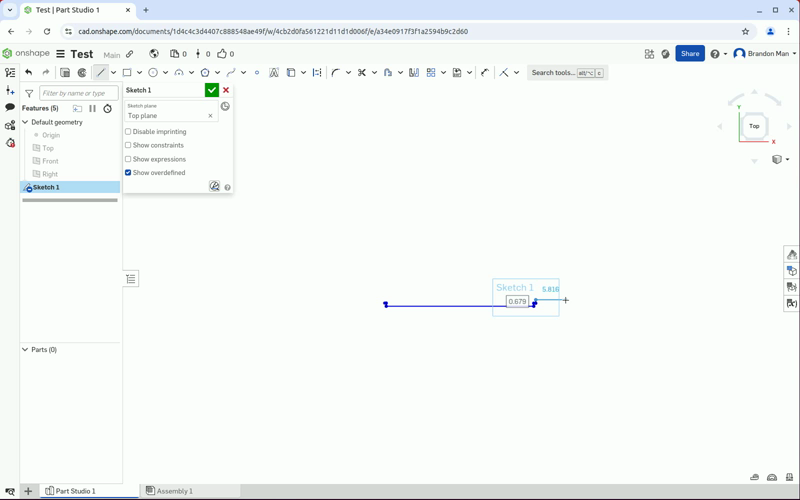
mouse_move(533, 299)
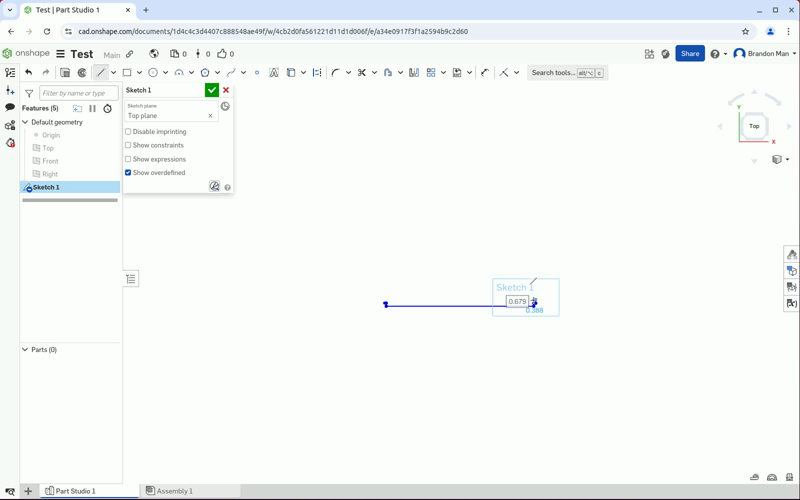
scroll(6)
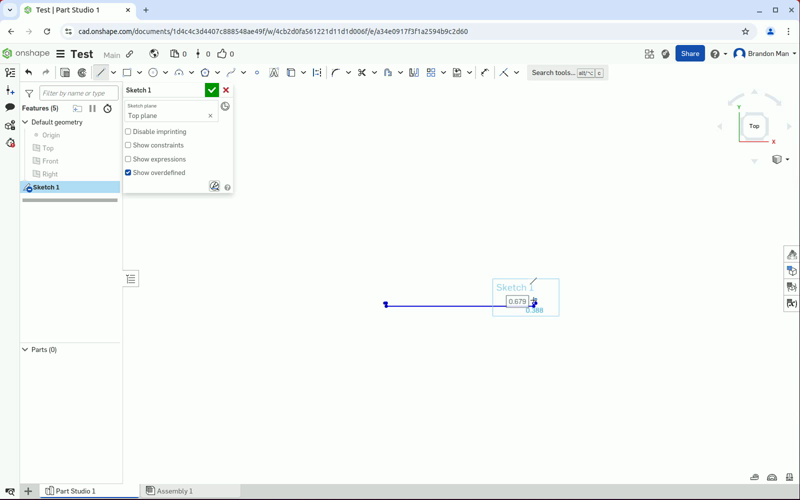
scroll(6)
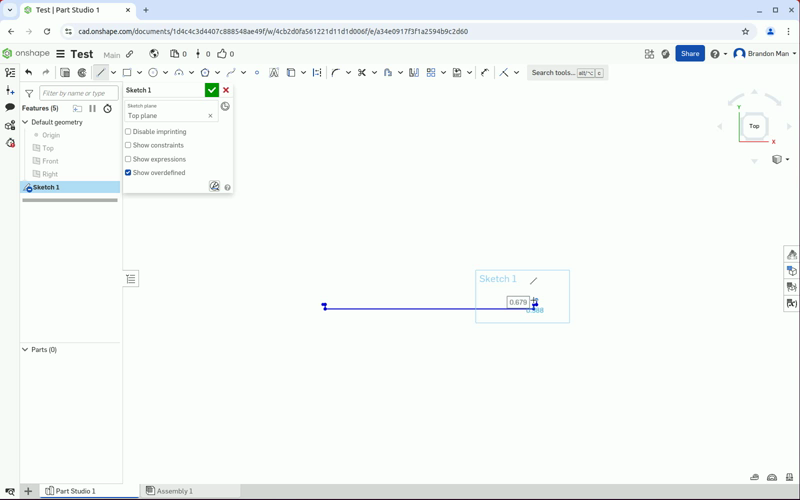
scroll(6)
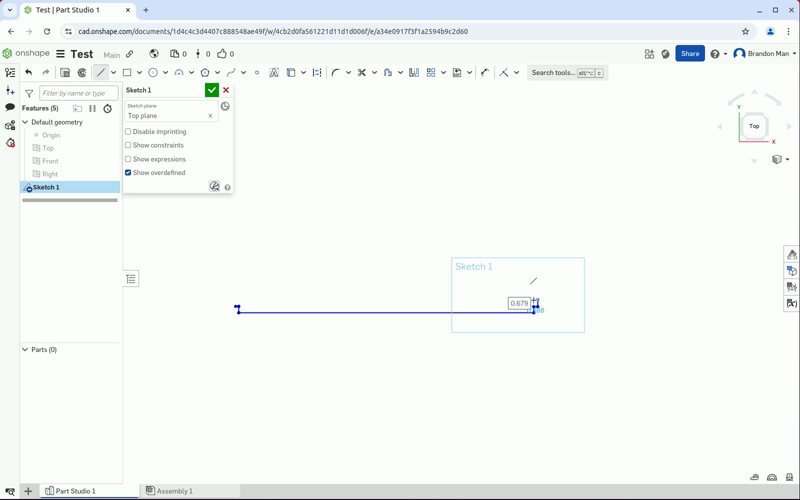
scroll(6)
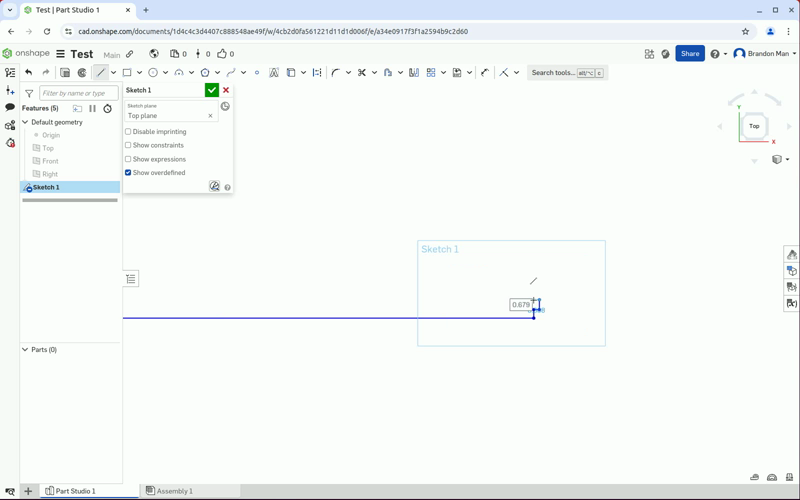
scroll(6)
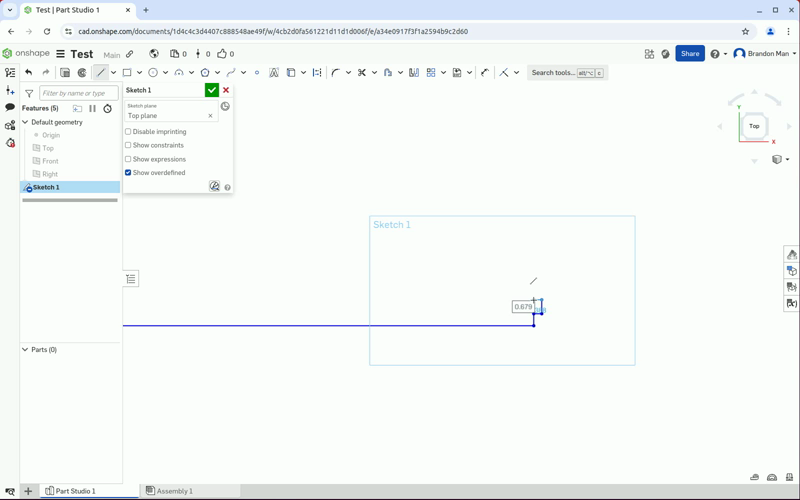
scroll(6)
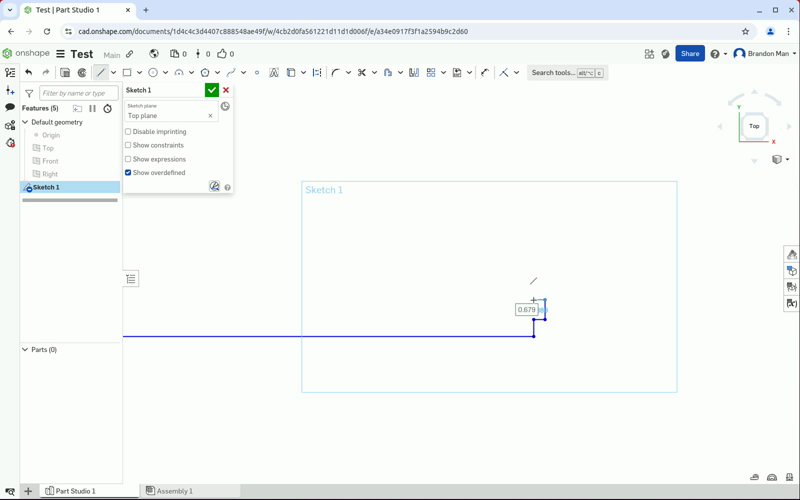
scroll(6)
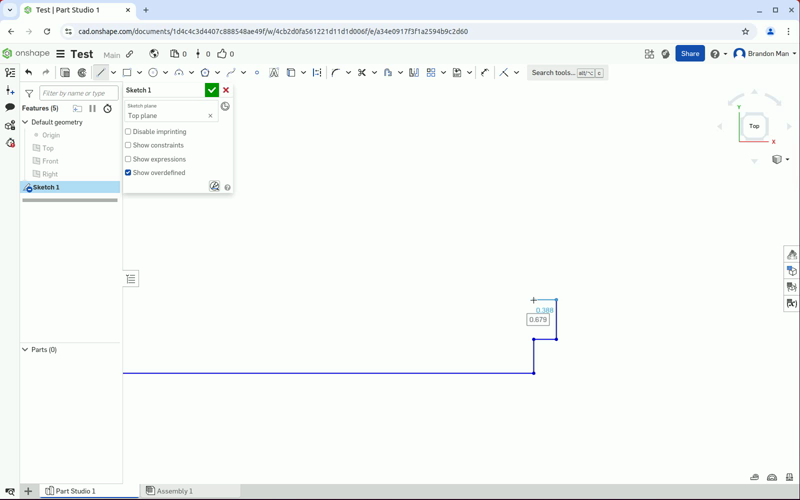
click(533, 299)
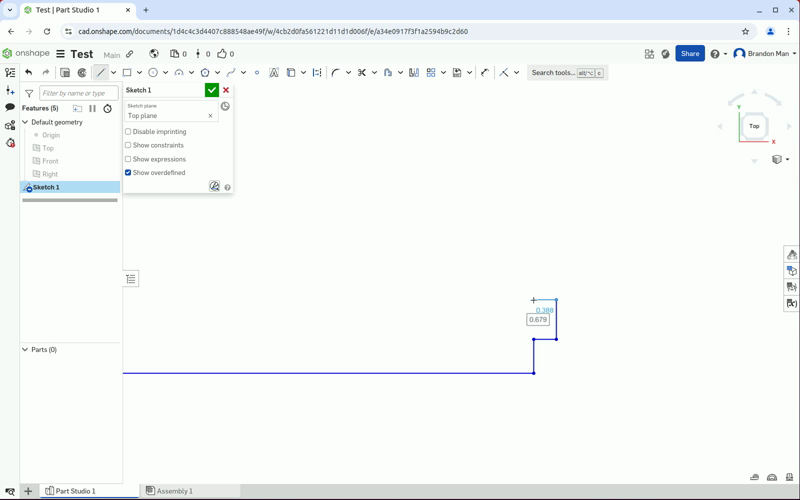
scroll(-6)
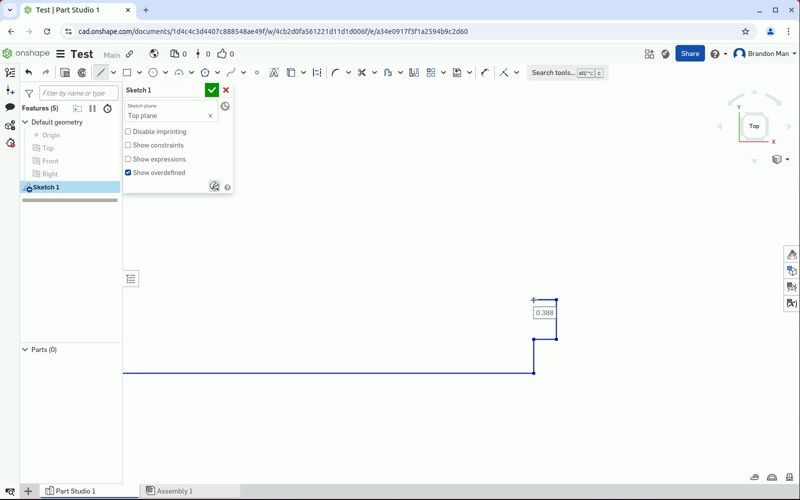
scroll(-6)
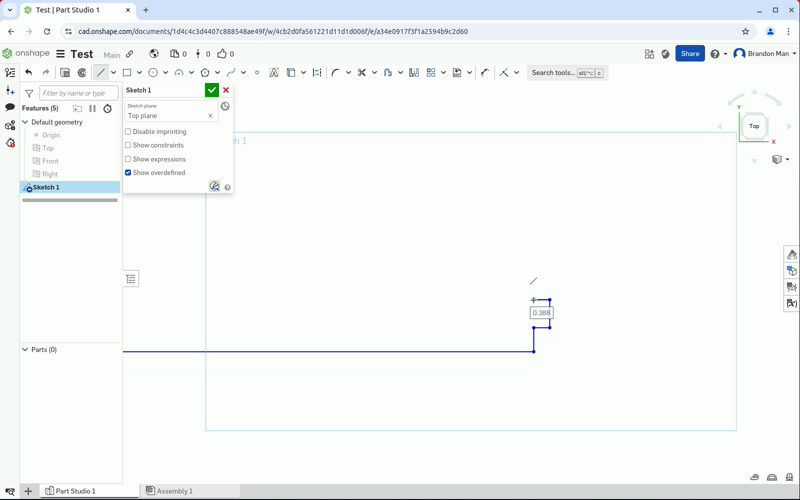
scroll(-6)
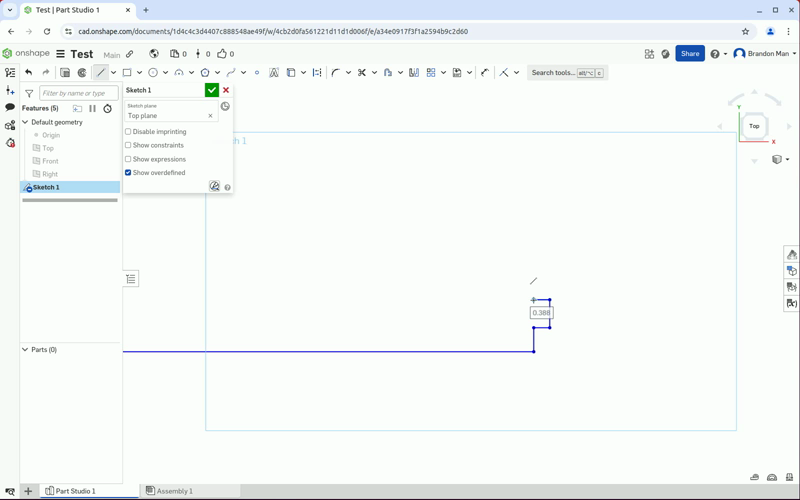
scroll(-6)
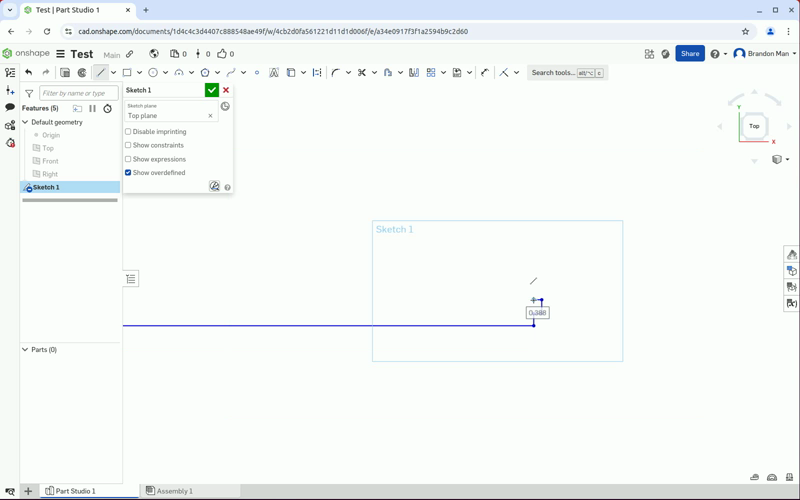
scroll(-6)
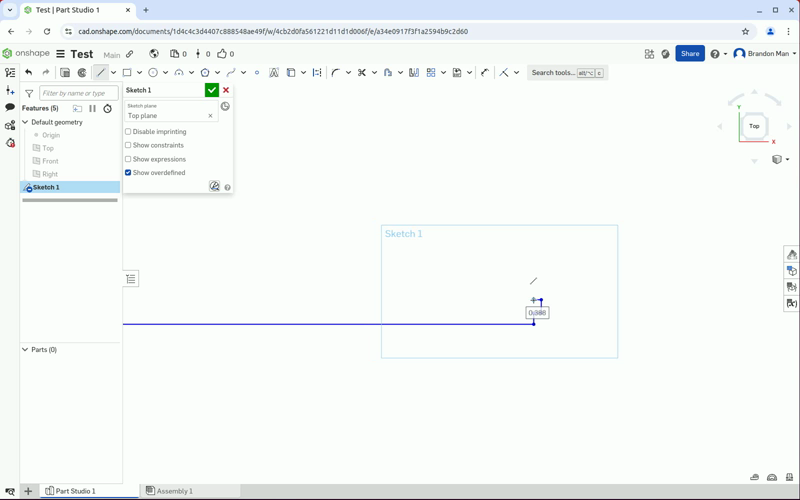
scroll(-6)
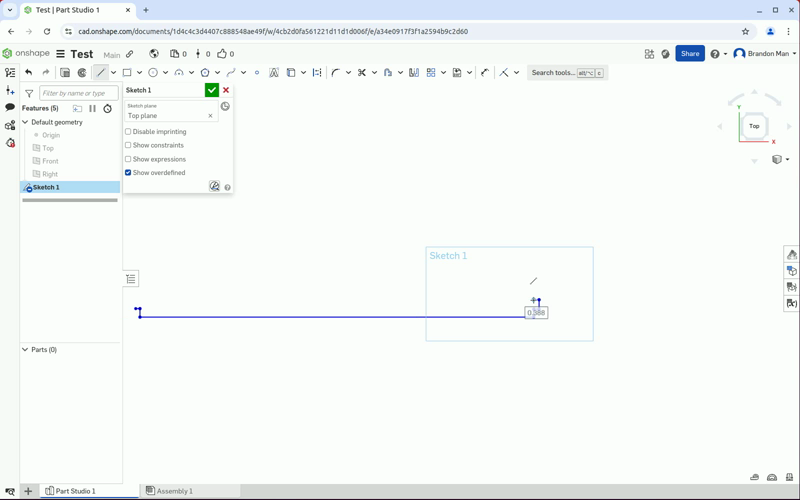
scroll(-6)
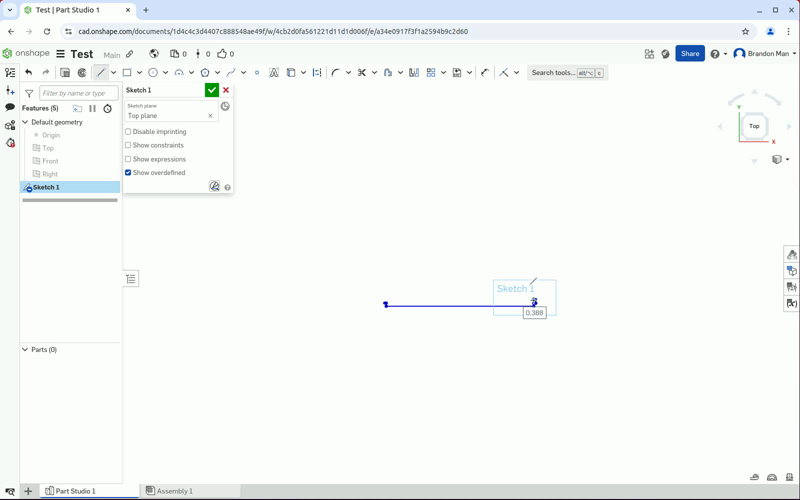
key_up(shift)
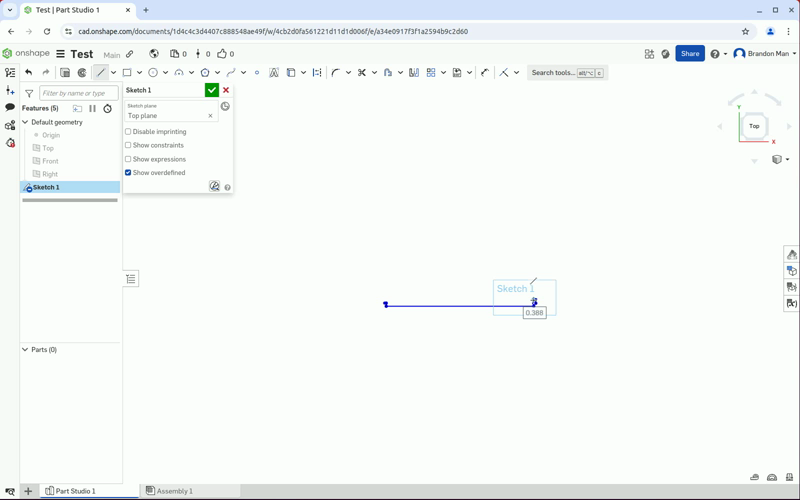
key_down(shift)
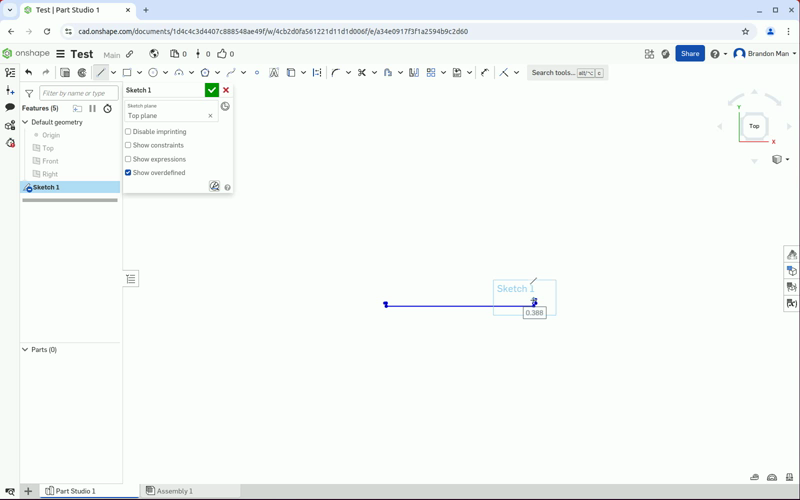
mouse_move(563, 299)
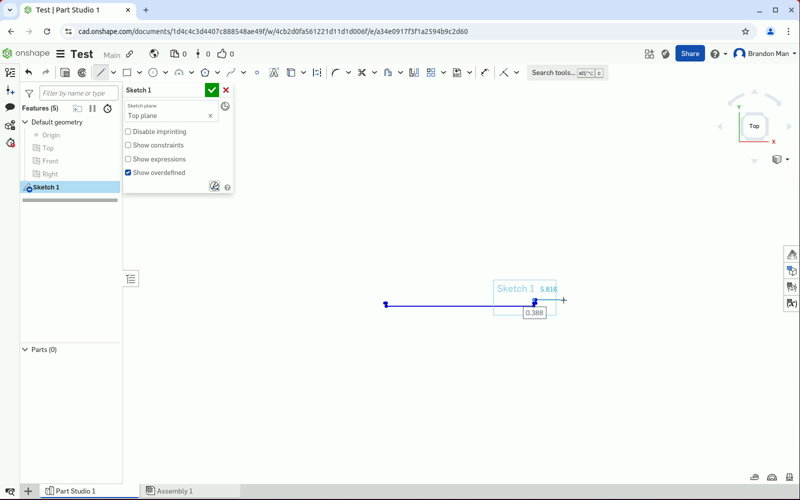
mouse_move(533, 296)
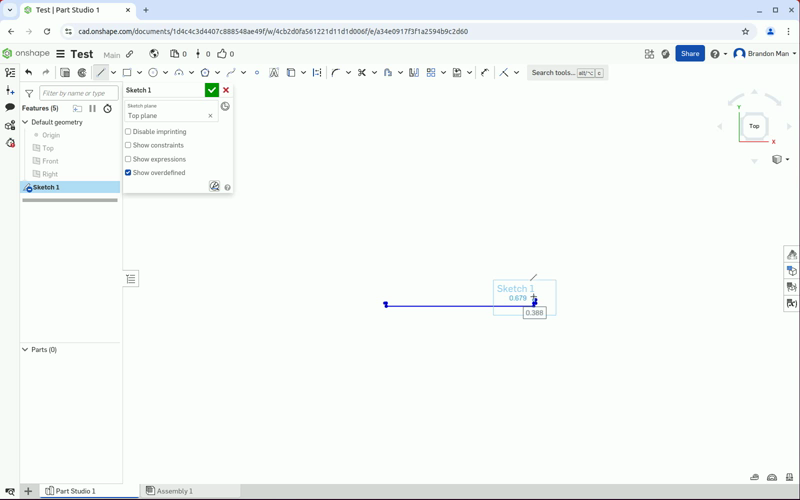
scroll(6)
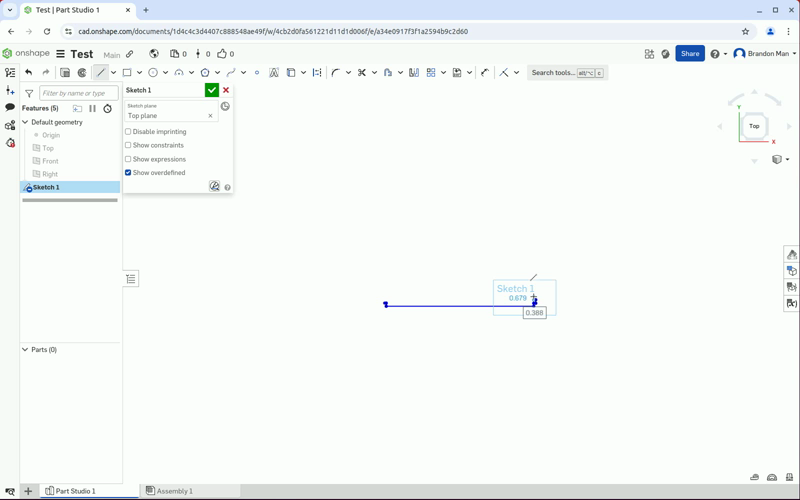
scroll(6)
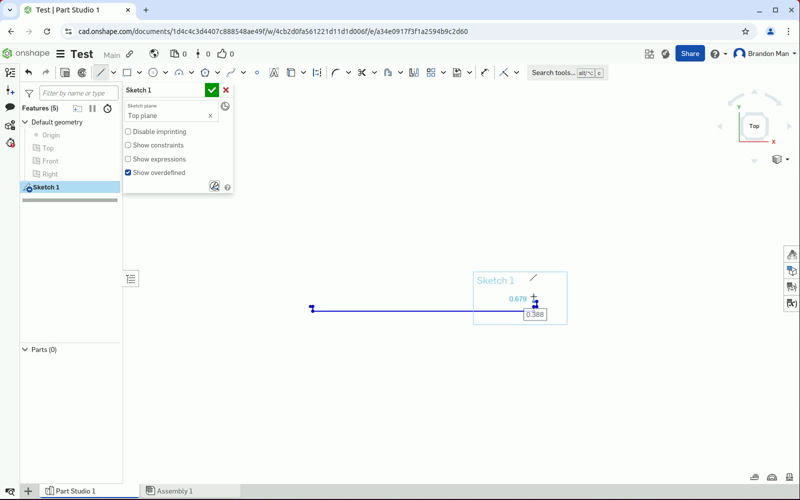
scroll(6)
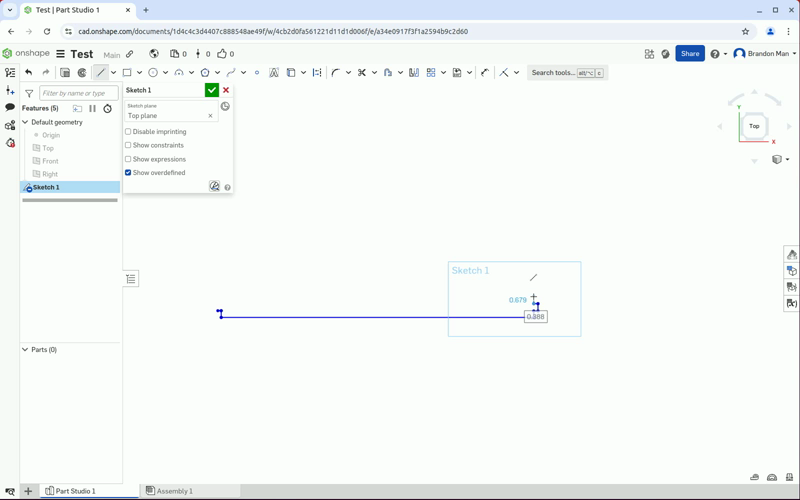
scroll(6)
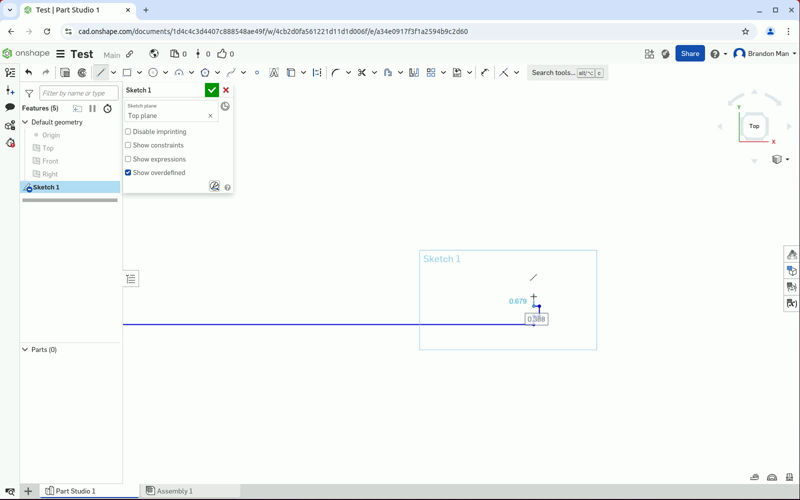
scroll(6)
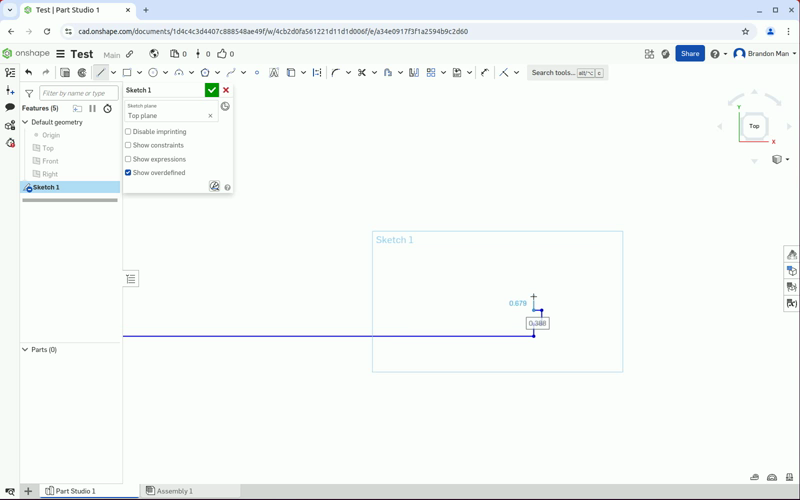
scroll(6)
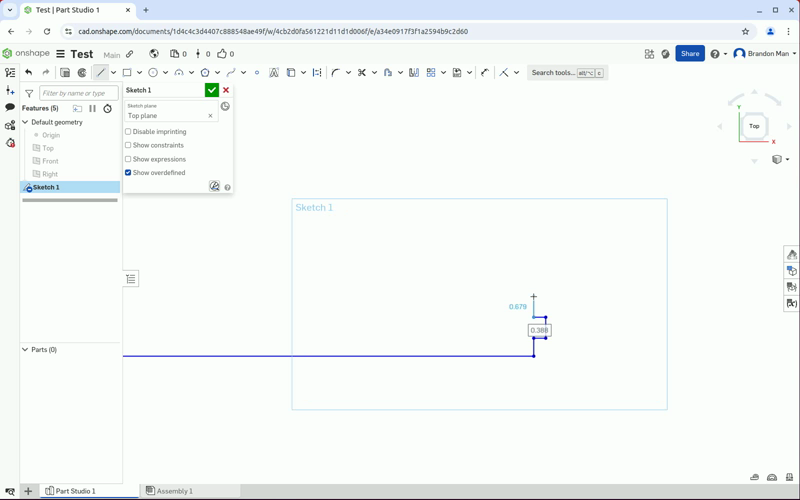
scroll(6)
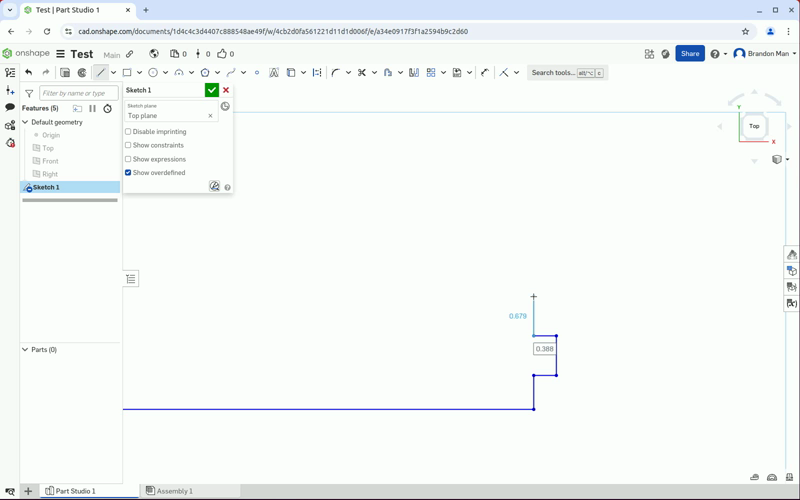
click(533, 296)
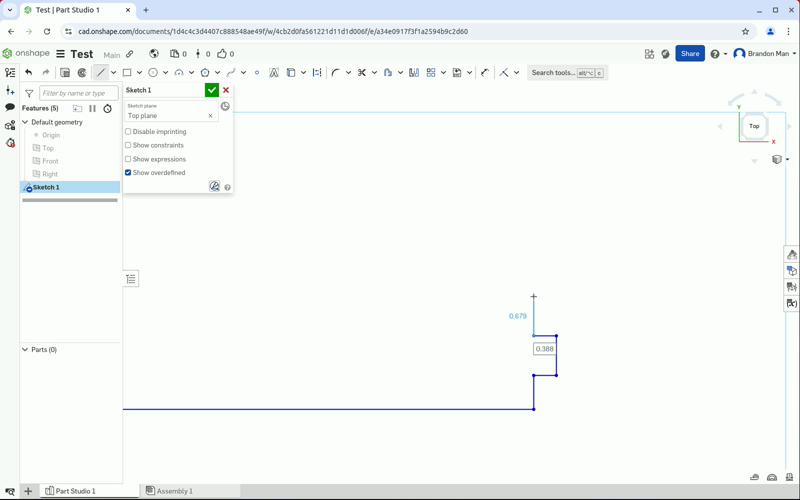
scroll(-6)
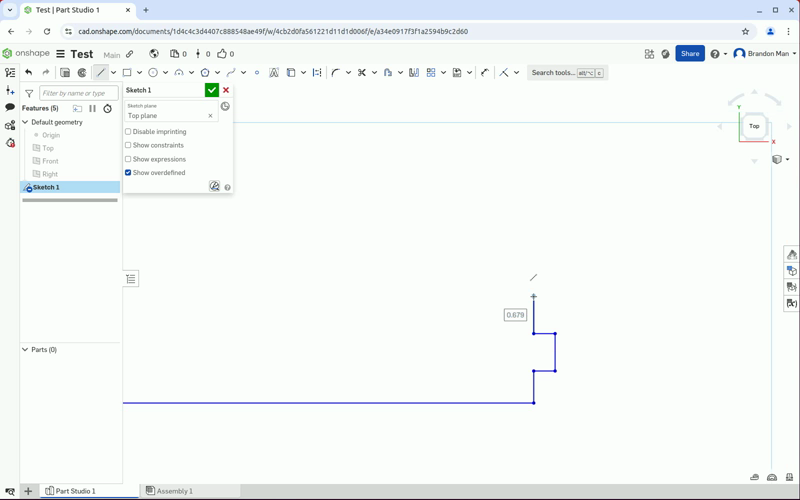
scroll(-6)
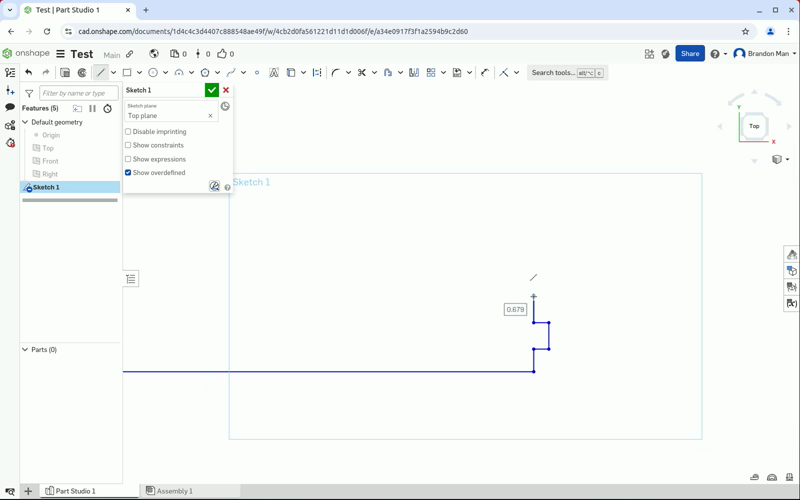
scroll(-6)
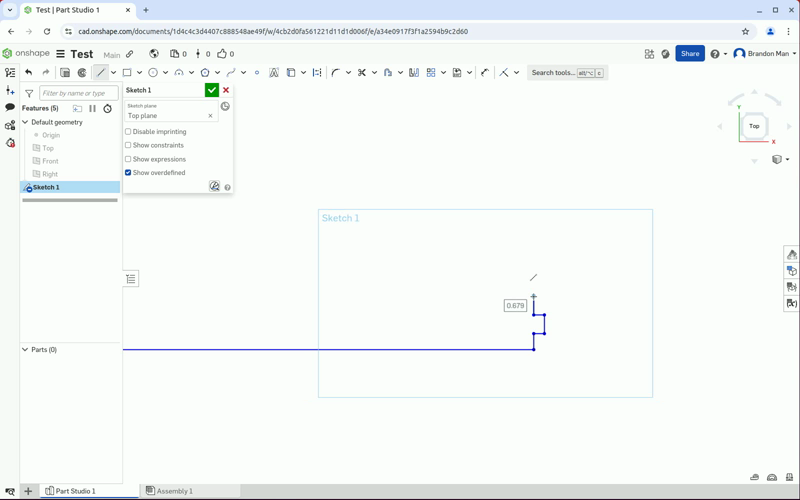
scroll(-6)
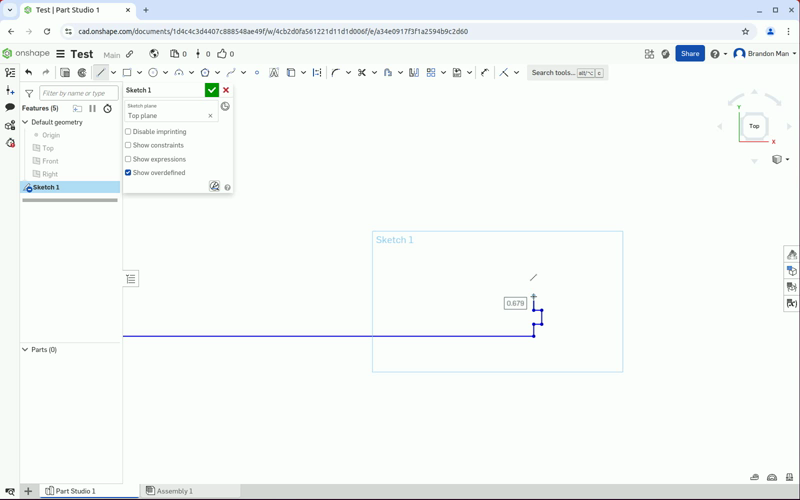
scroll(-6)
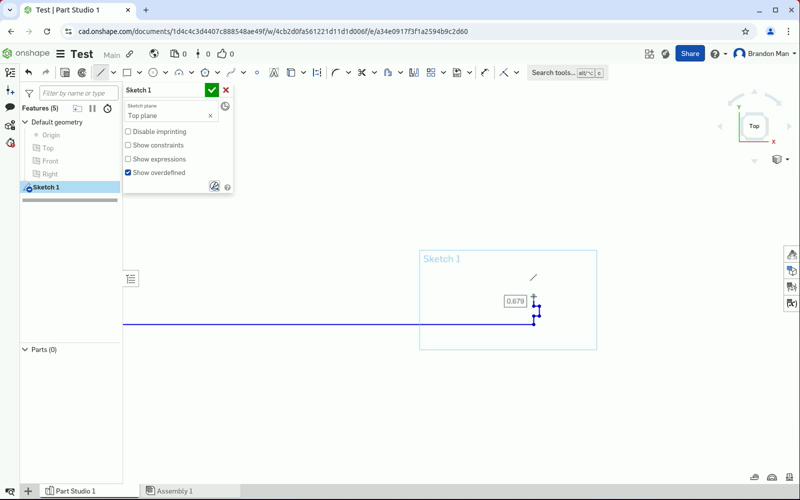
scroll(-6)
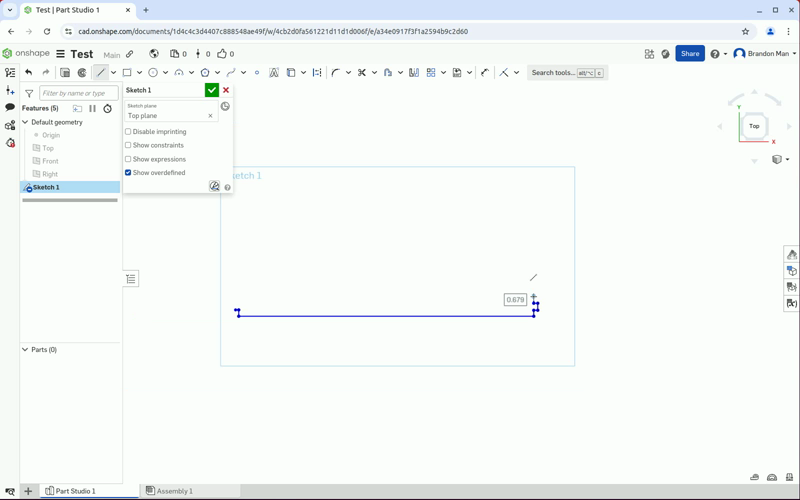
scroll(-6)
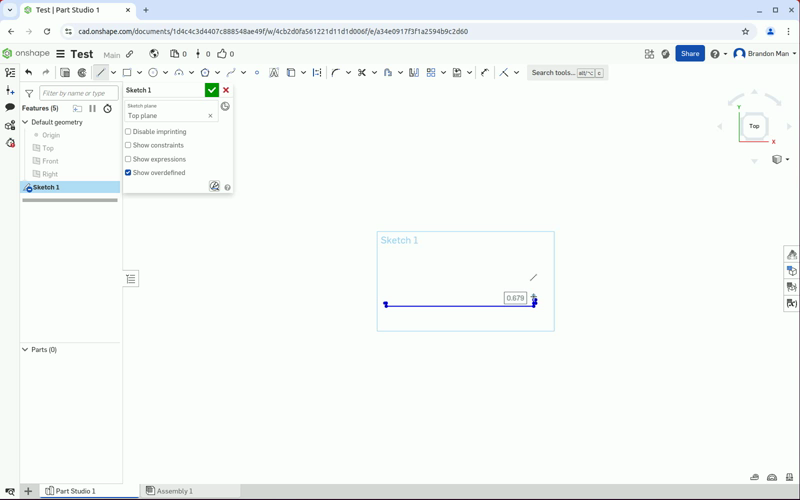
key_up(shift)
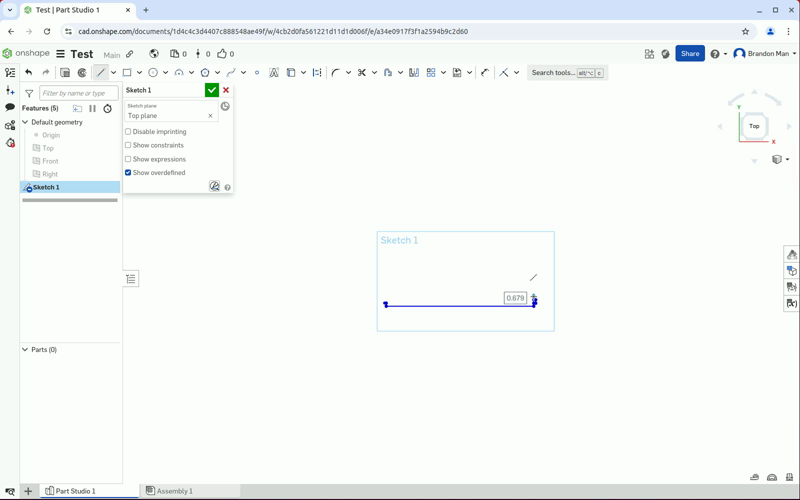
key_down(shift)
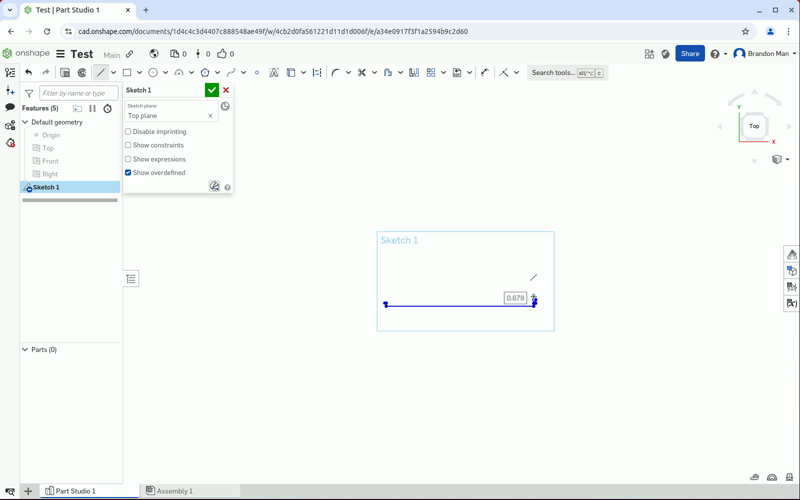
mouse_move(386, 296)
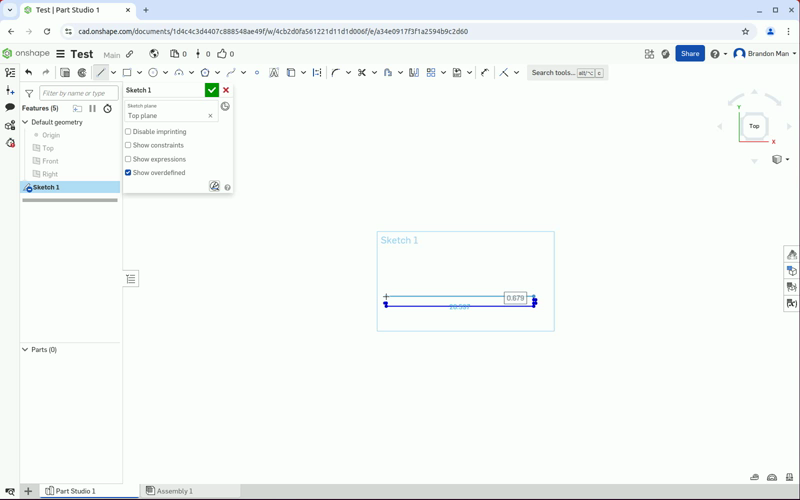
click(386, 296)
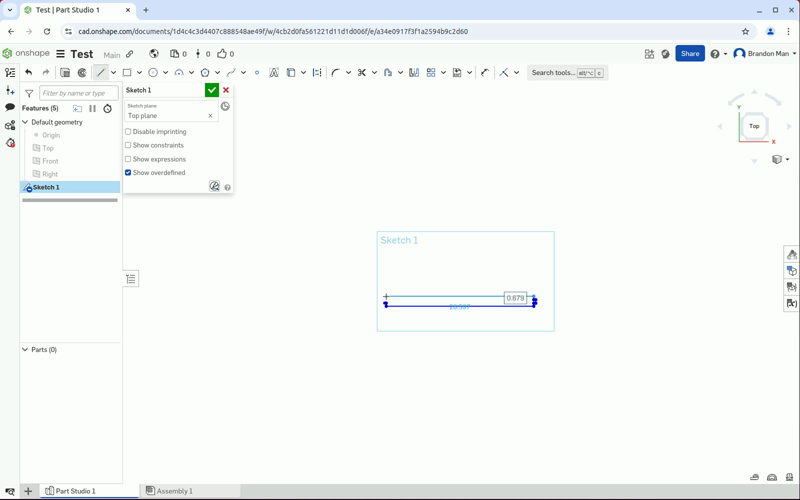
key_up(shift)
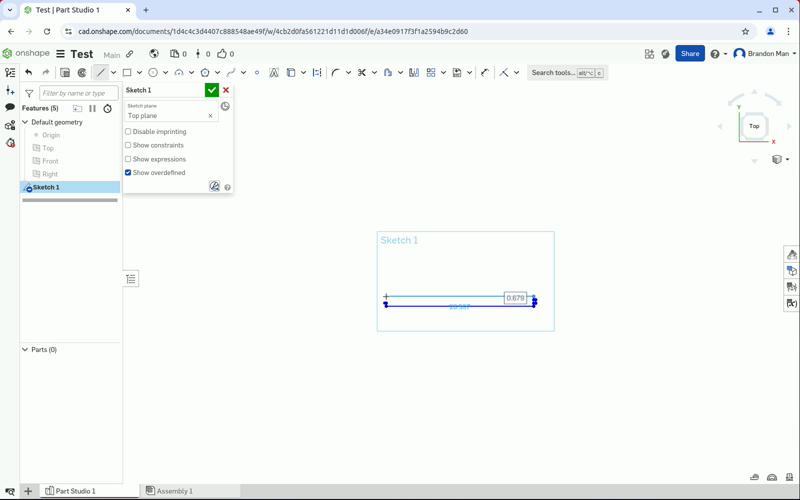
key_down(shift)
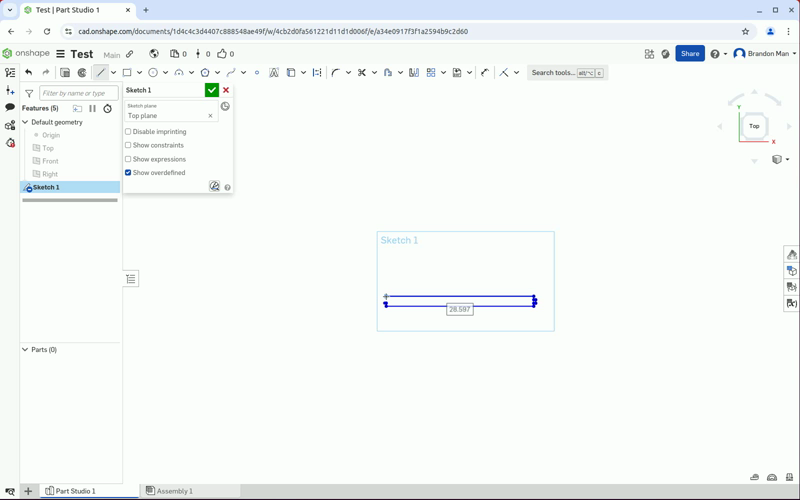
mouse_move(416, 296)
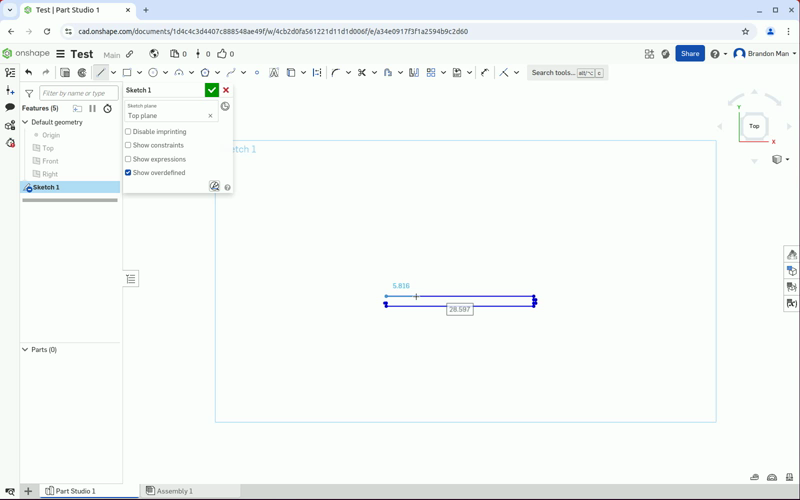
mouse_move(386, 299)
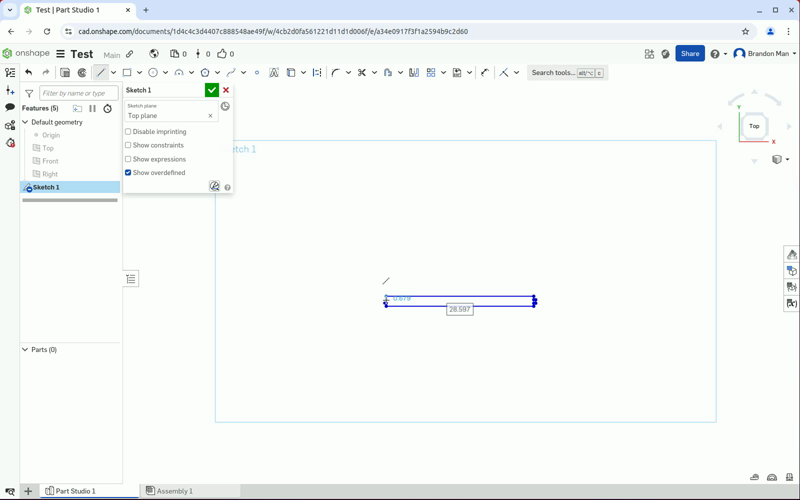
scroll(6)
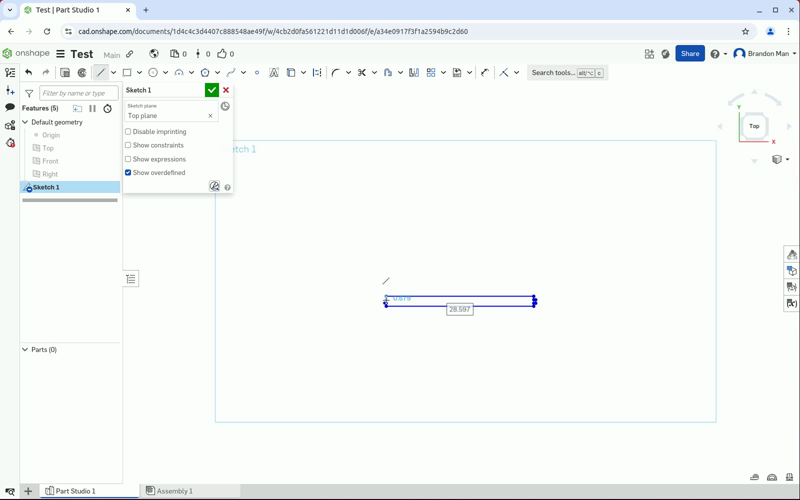
scroll(6)
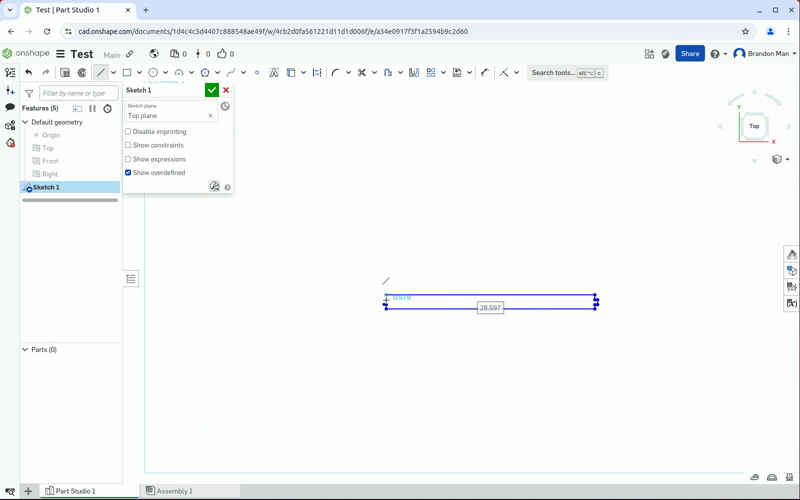
scroll(6)
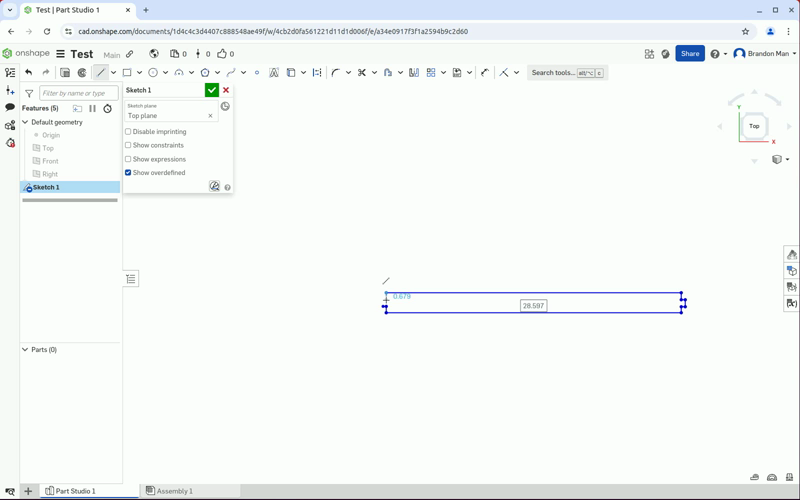
scroll(6)
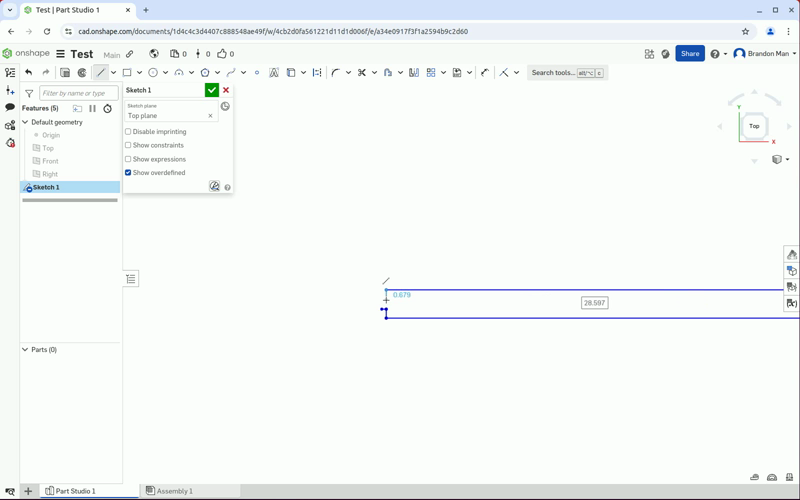
scroll(6)
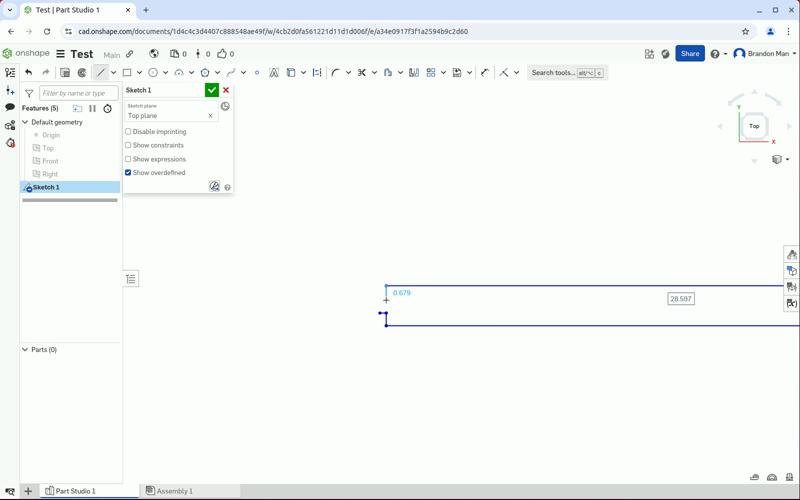
scroll(6)
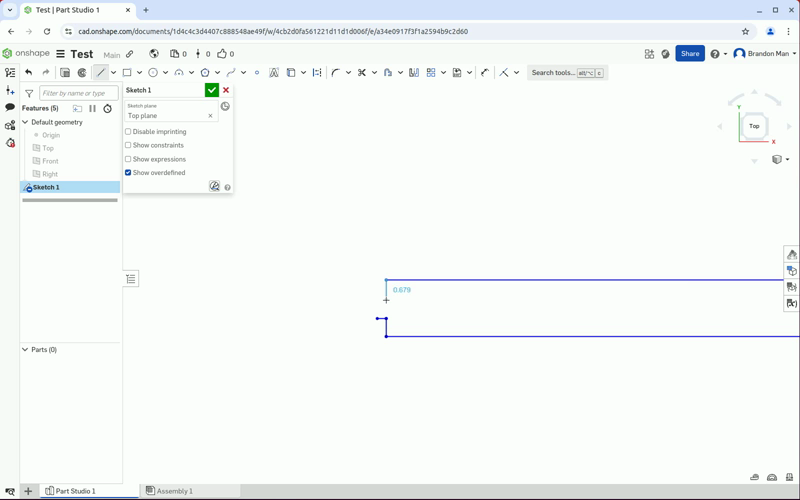
scroll(6)
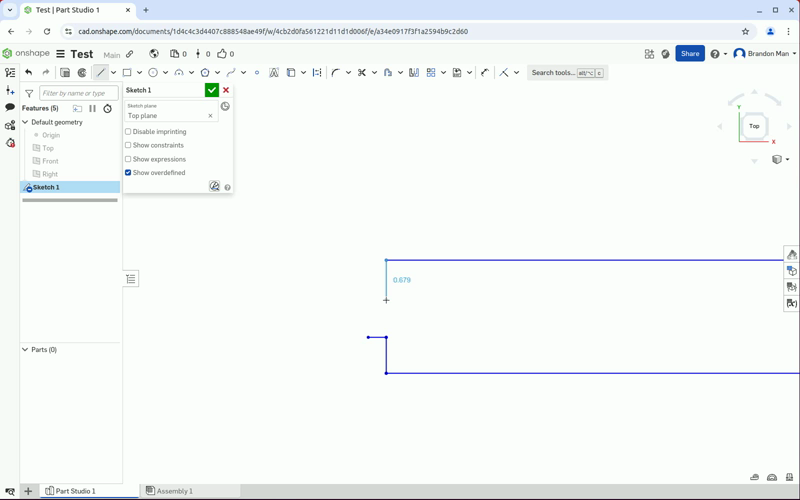
click(386, 299)
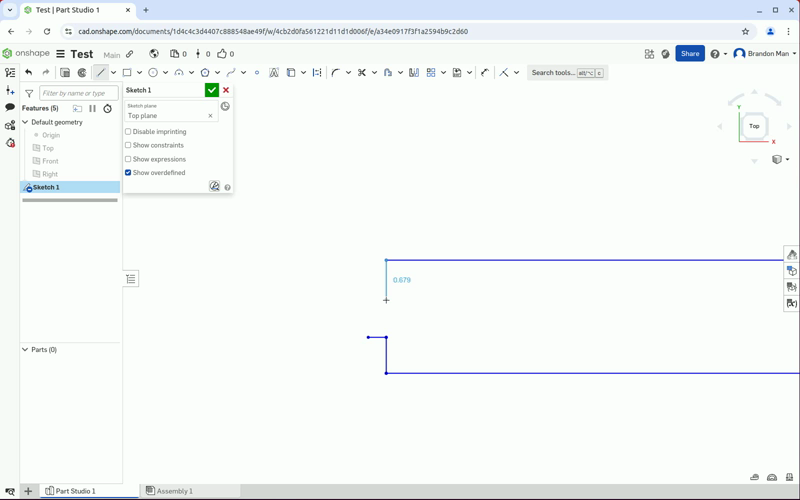
scroll(-6)
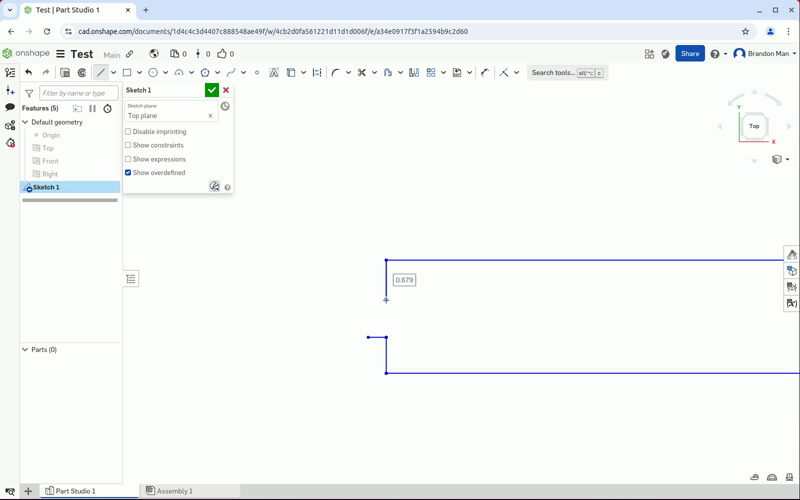
scroll(-6)
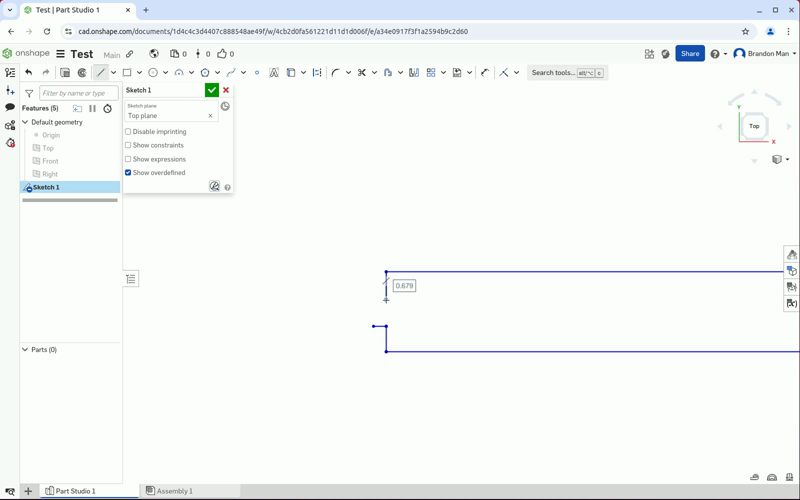
scroll(-6)
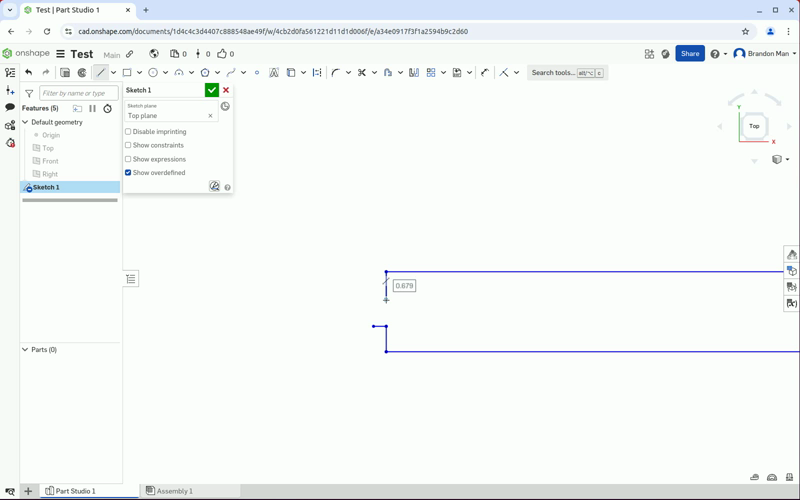
scroll(-6)
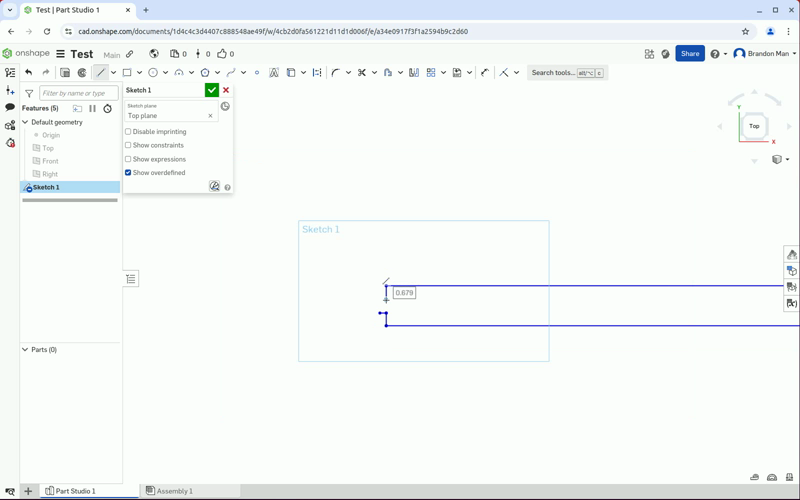
scroll(-6)
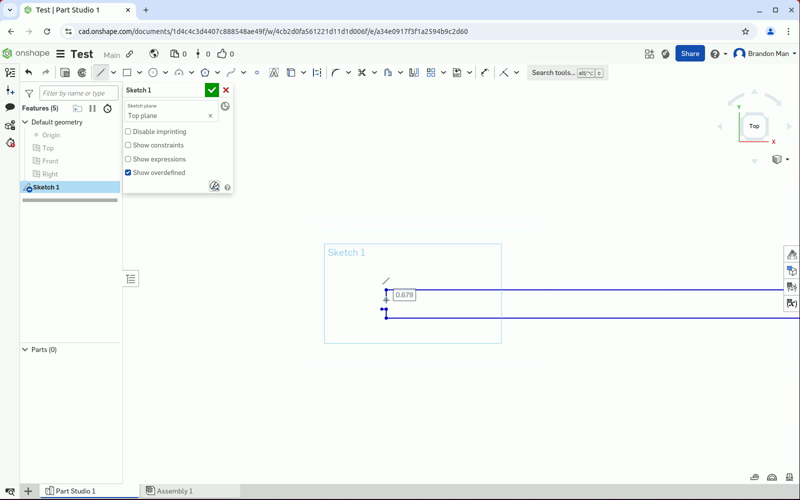
scroll(-6)
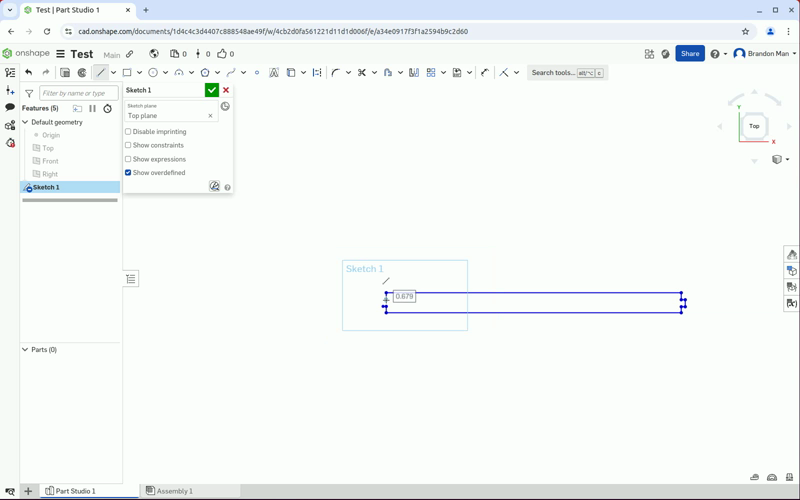
scroll(-6)
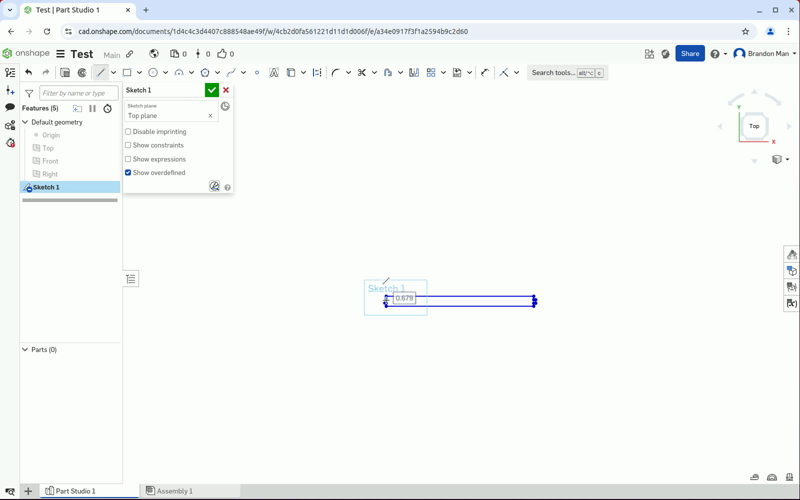
key_up(shift)
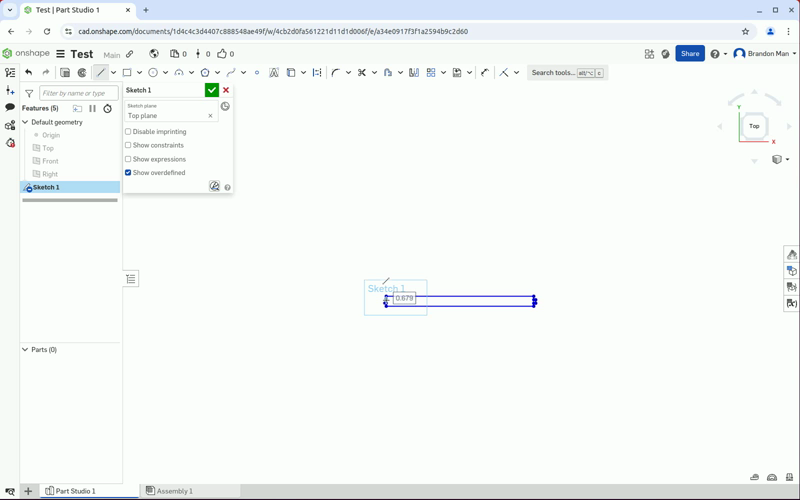
key_down(shift)
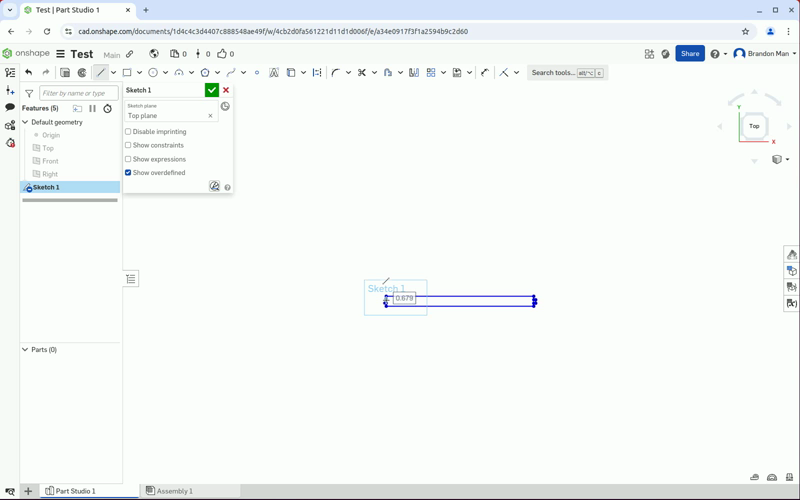
mouse_move(416, 299)
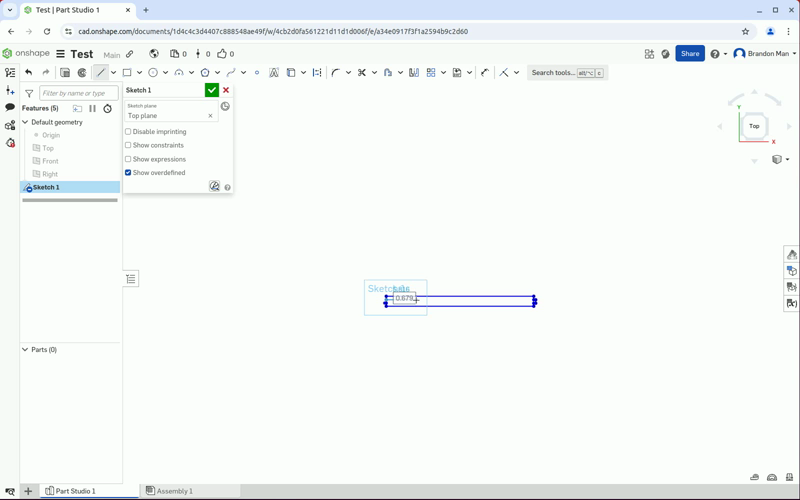
mouse_move(384, 299)
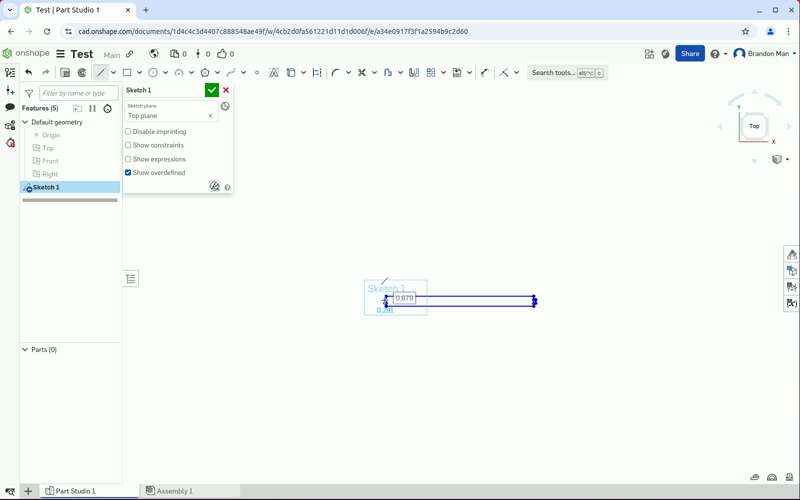
scroll(6)
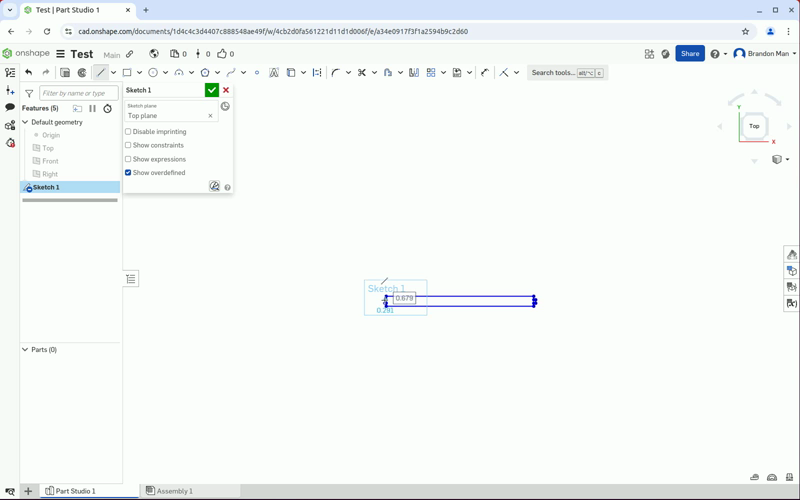
scroll(6)
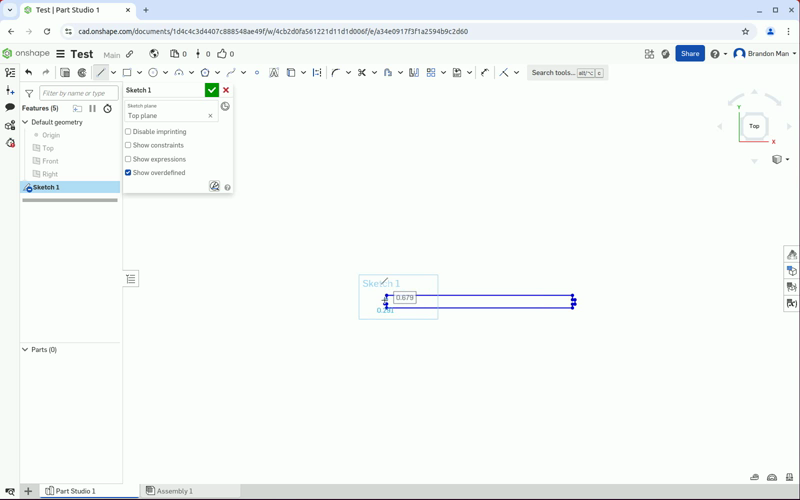
scroll(6)
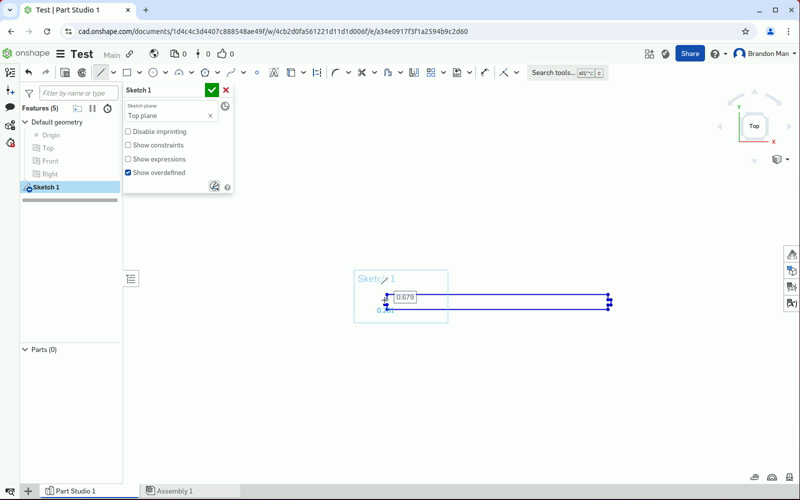
scroll(6)
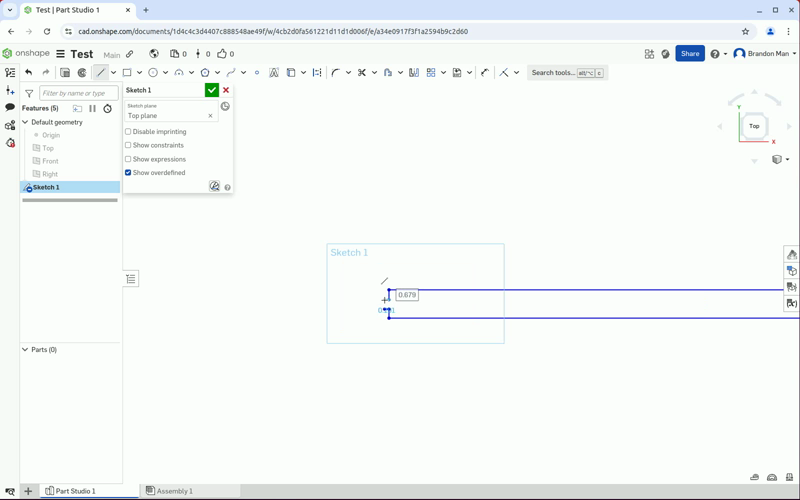
scroll(6)
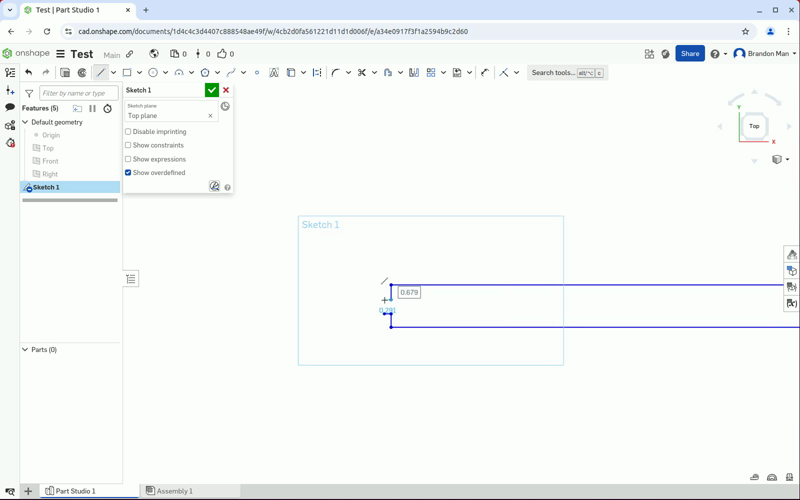
scroll(6)
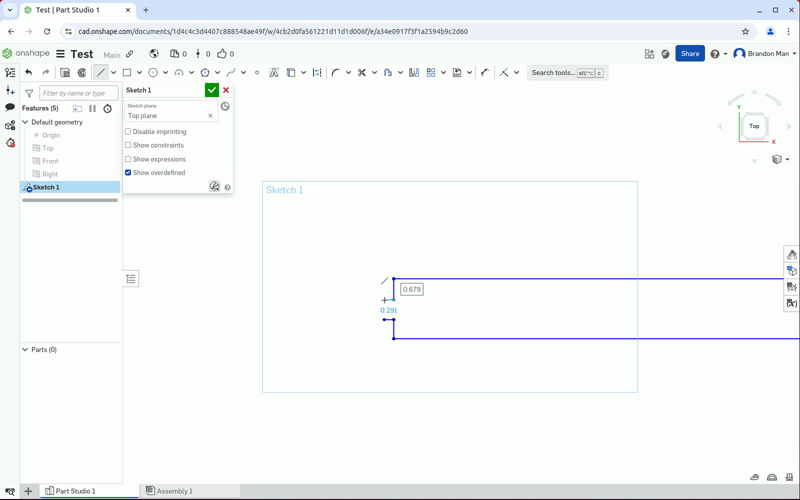
scroll(6)
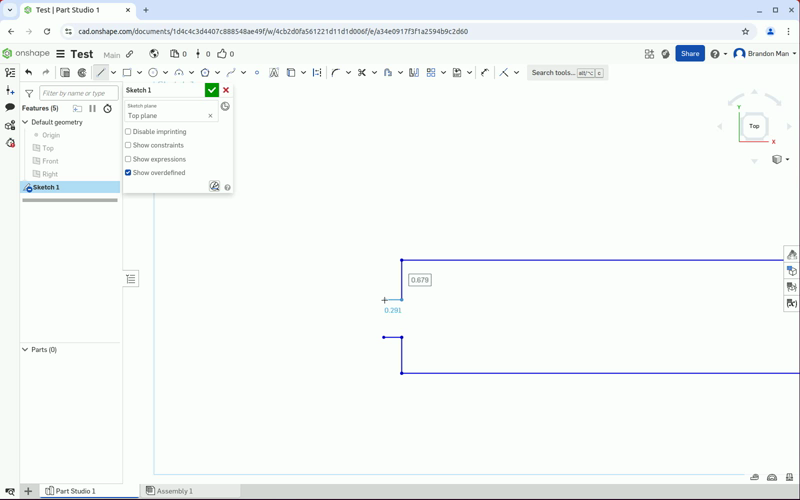
click(384, 299)
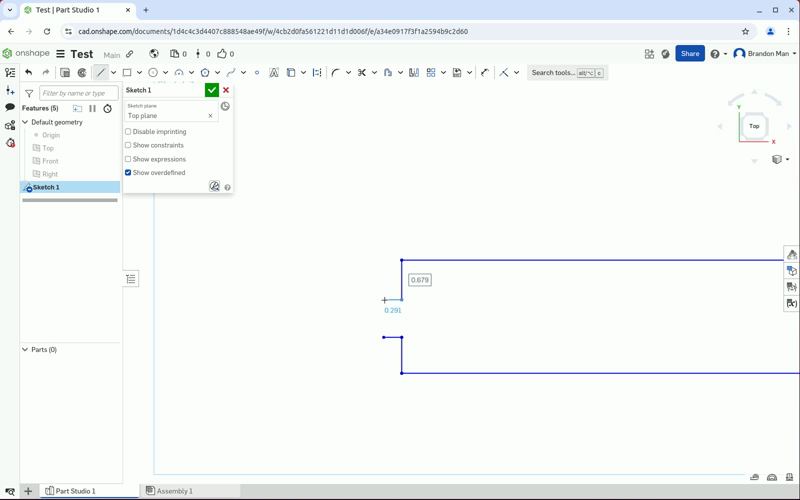
scroll(-6)
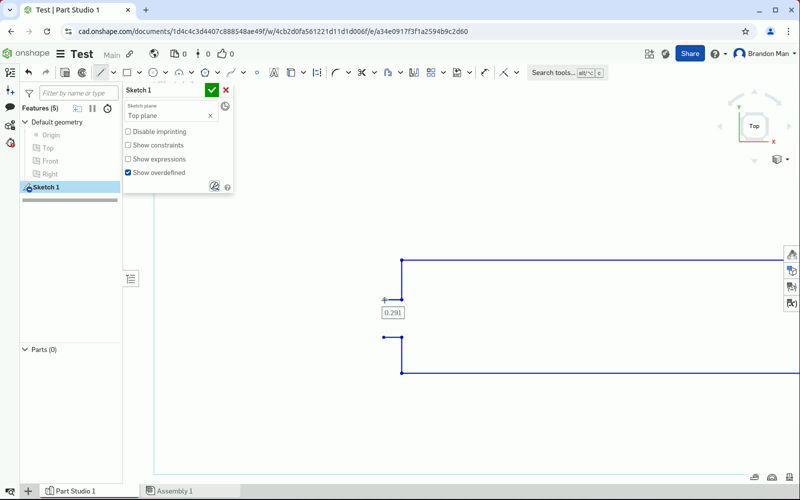
scroll(-6)
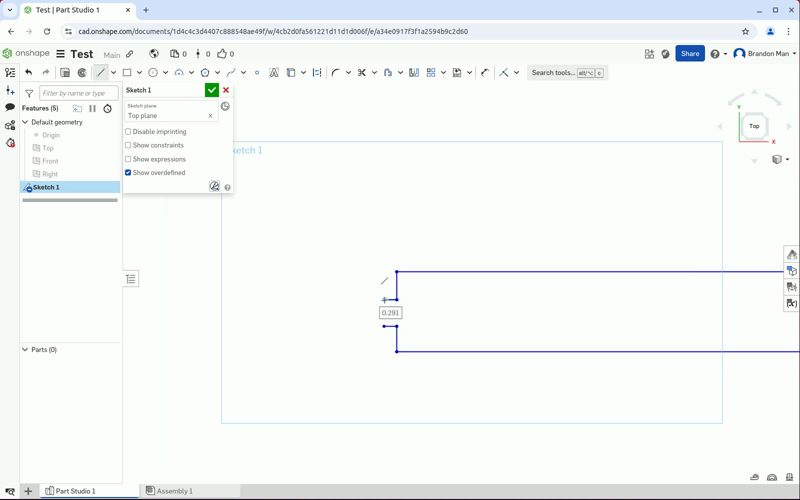
scroll(-6)
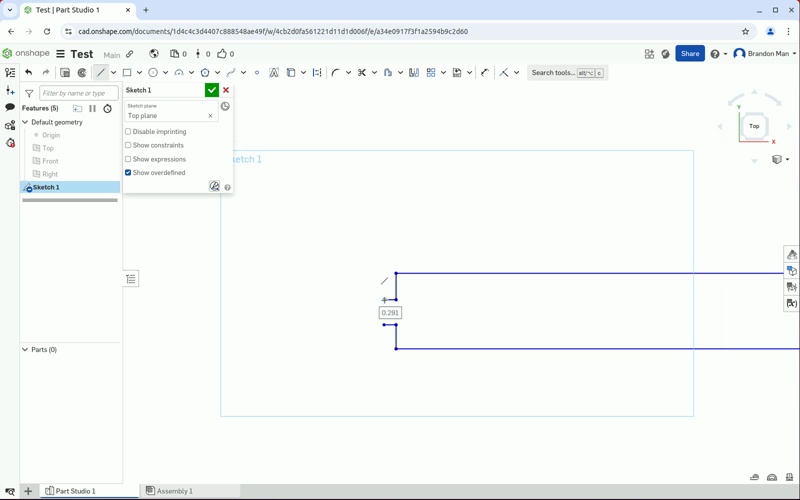
scroll(-6)
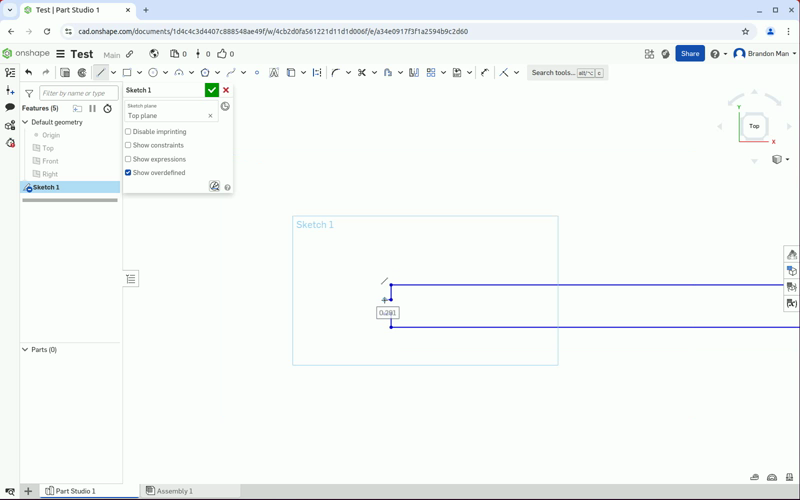
scroll(-6)
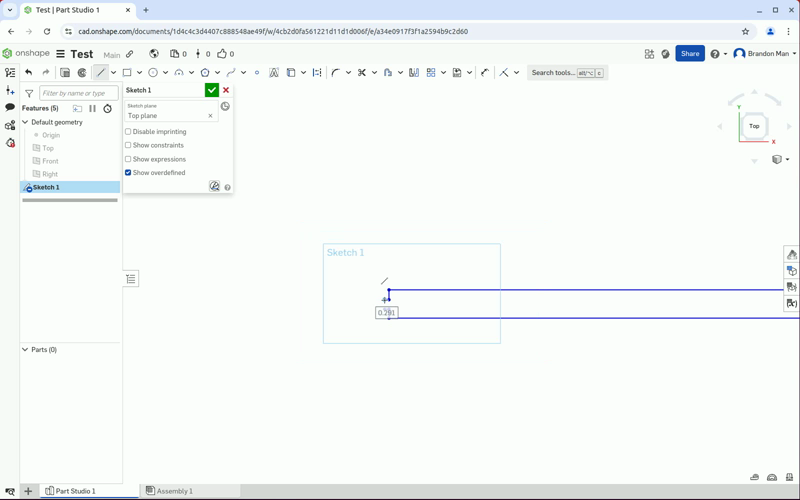
scroll(-6)
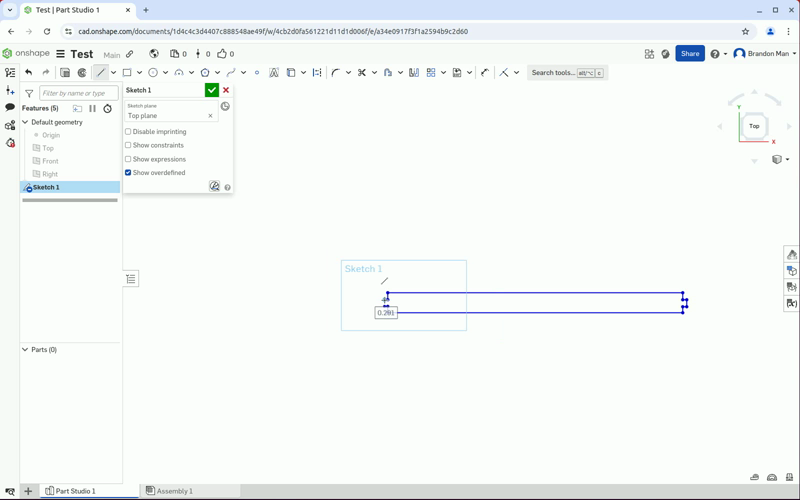
scroll(-6)
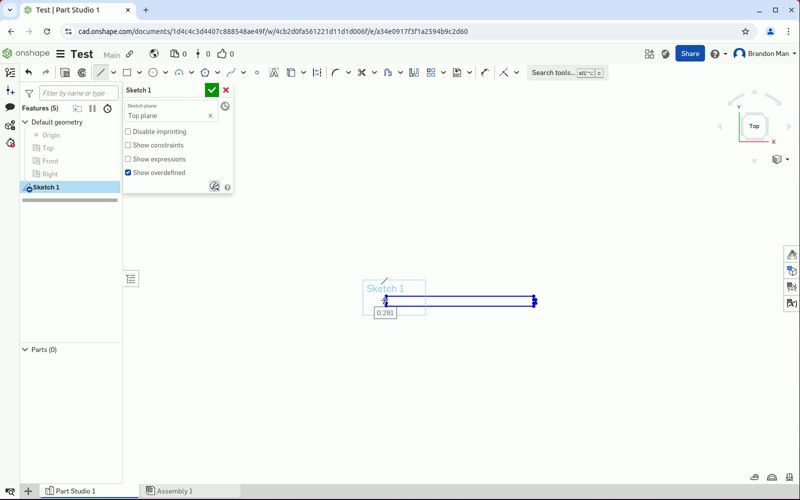
key_up(shift)
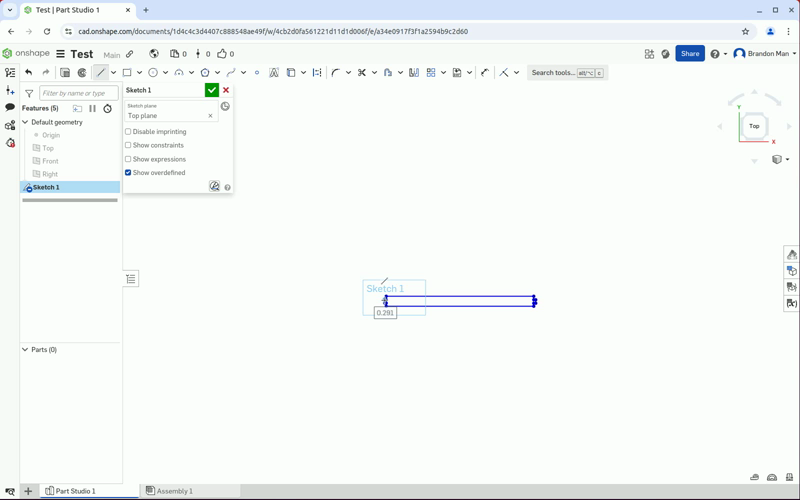
mouse_move(414, 299)
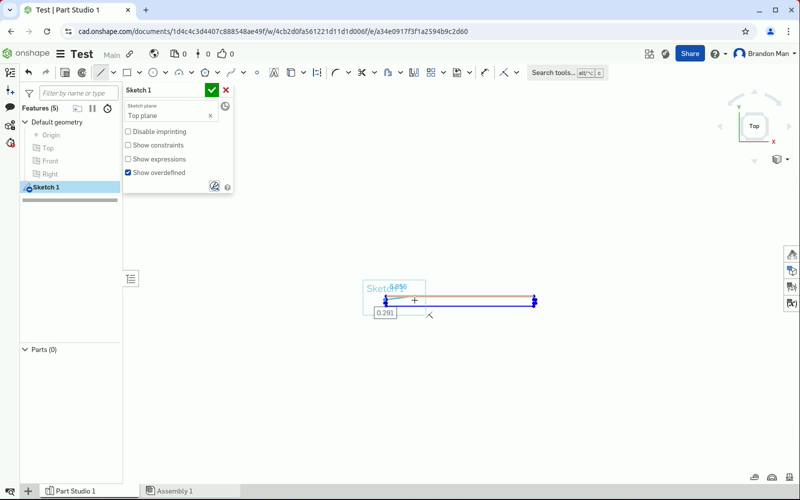
key_down(shift)
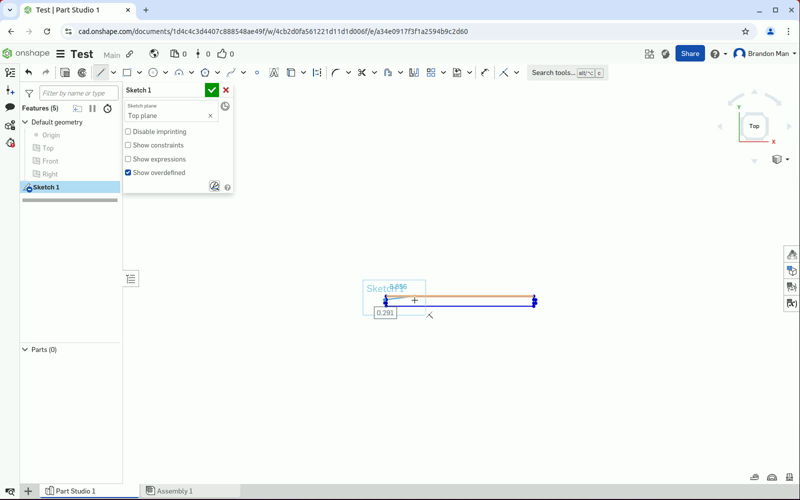
mouse_move(384, 303)
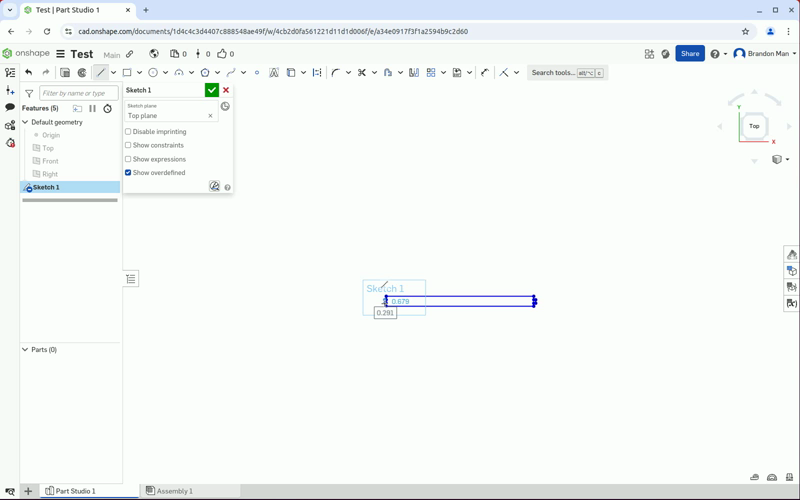
scroll(6)
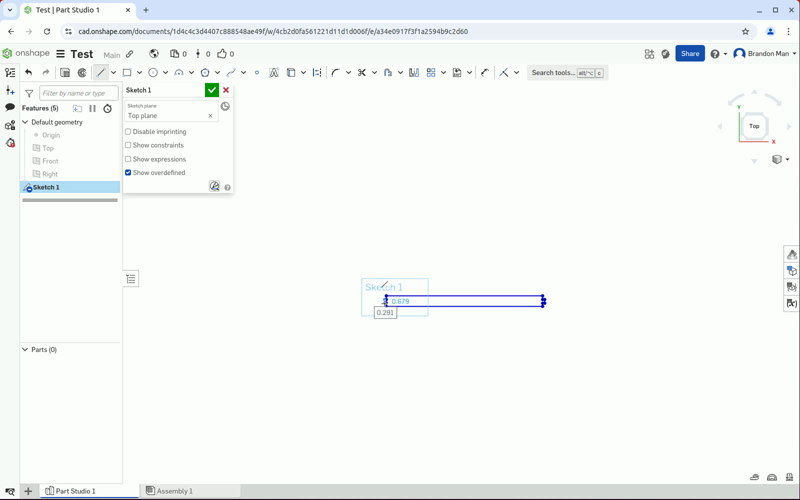
scroll(6)
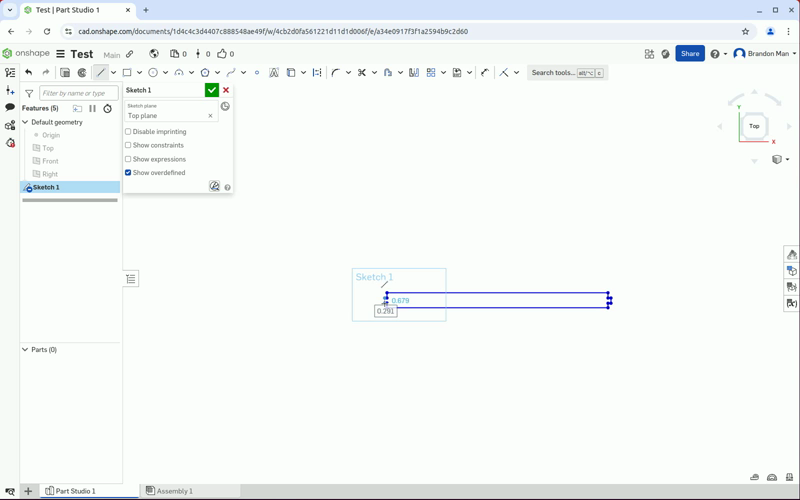
scroll(6)
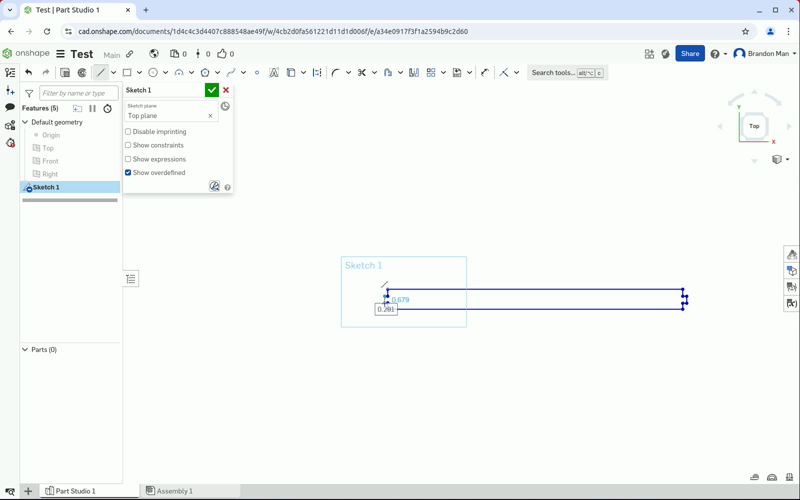
scroll(6)
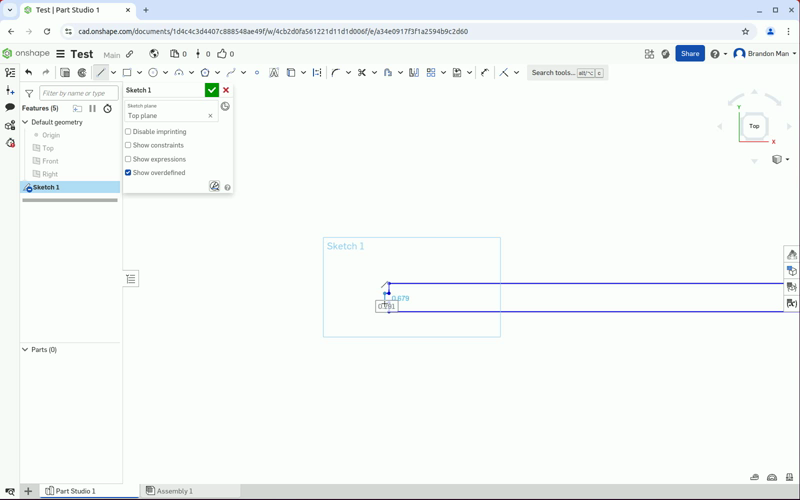
scroll(6)
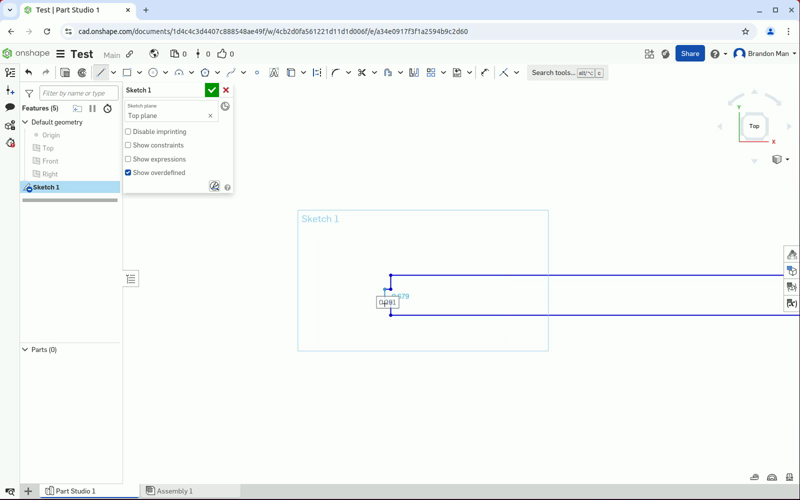
scroll(6)
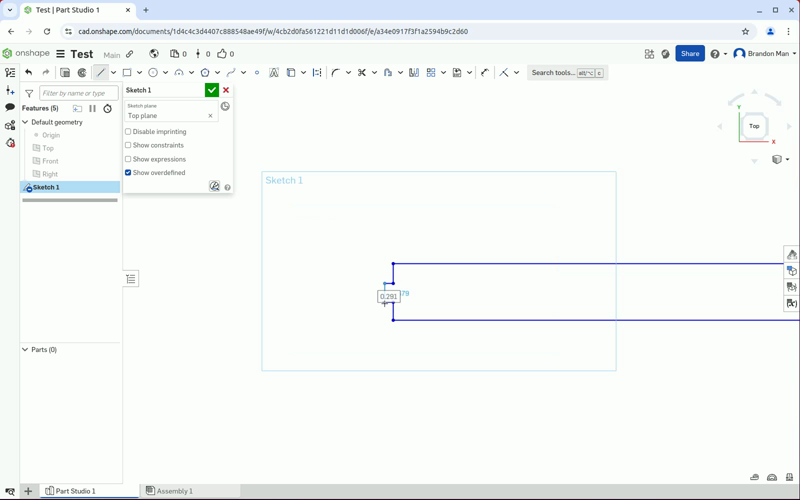
scroll(6)
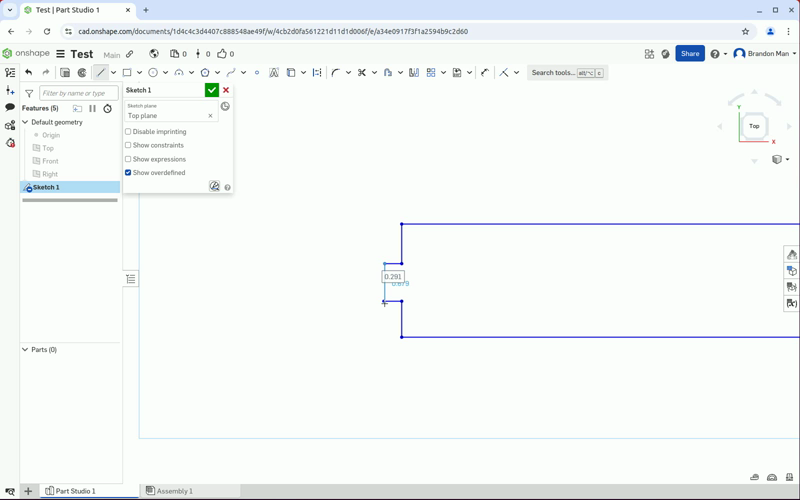
key_up(shift)
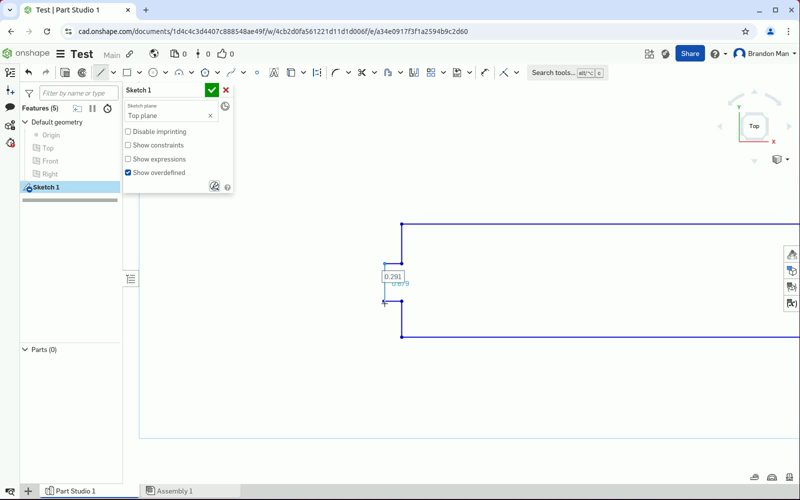
click(384, 303)
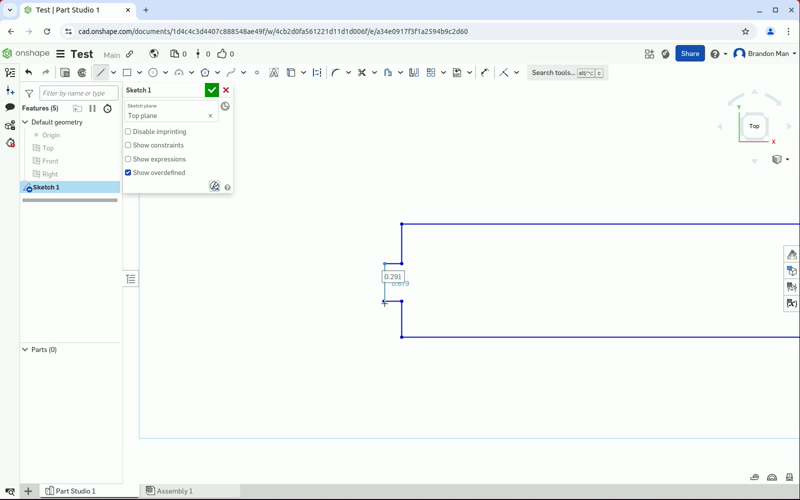
scroll(-6)
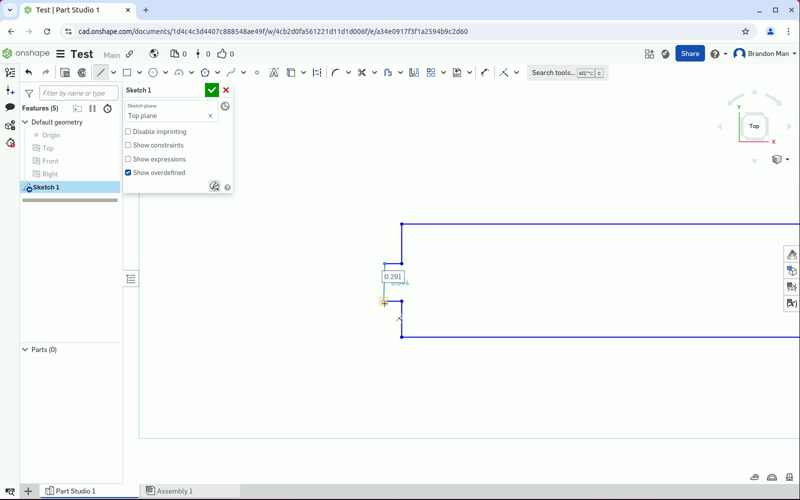
scroll(-6)
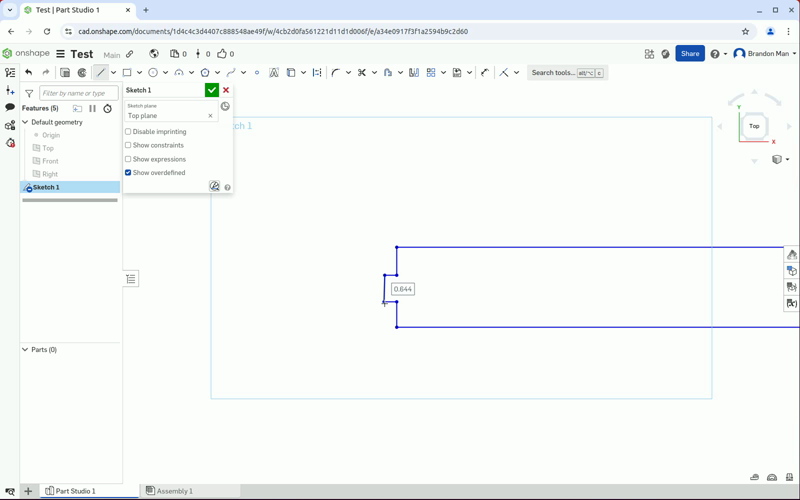
scroll(-6)
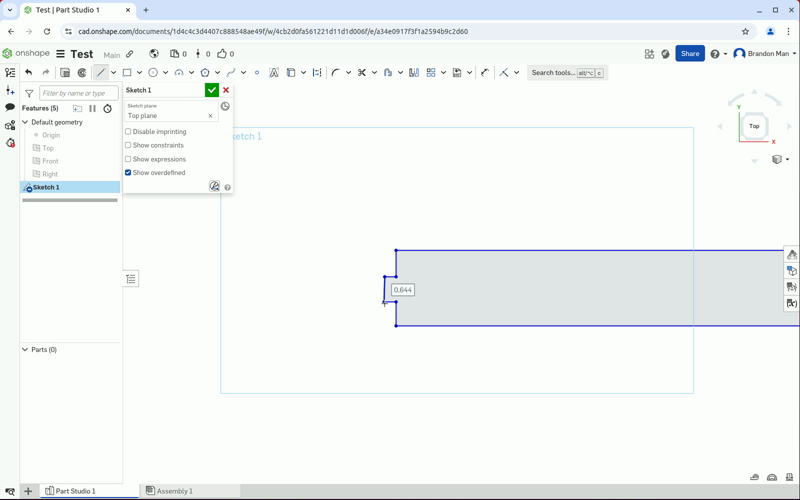
scroll(-6)
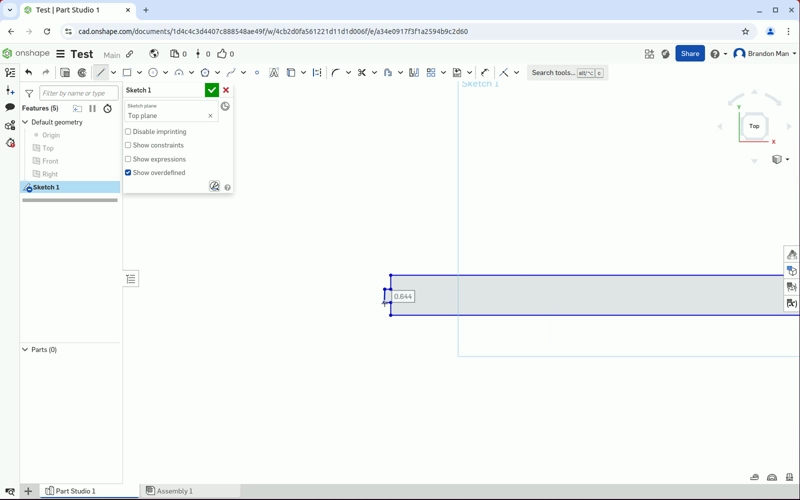
scroll(-6)
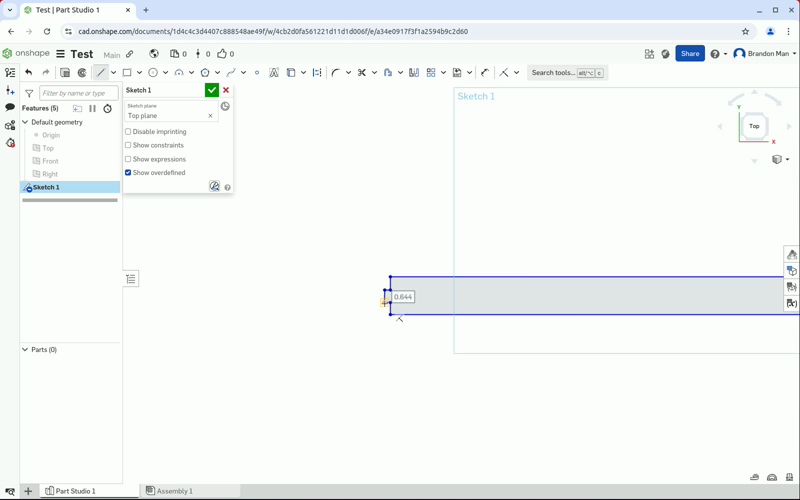
scroll(-6)
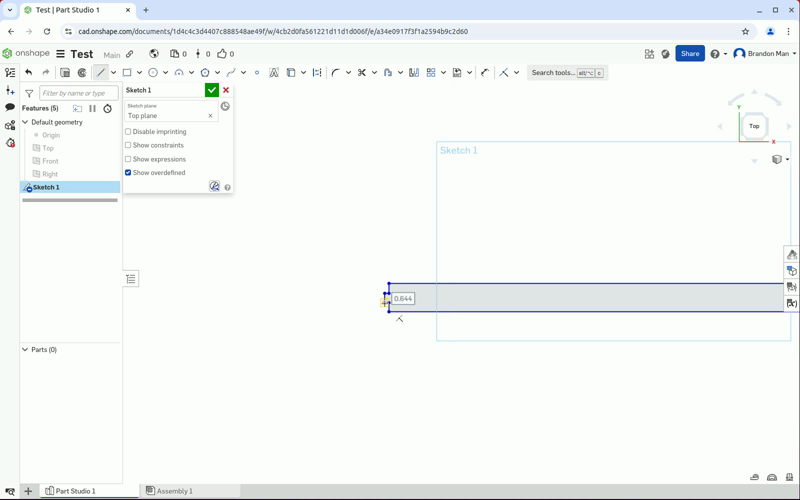
scroll(-6)
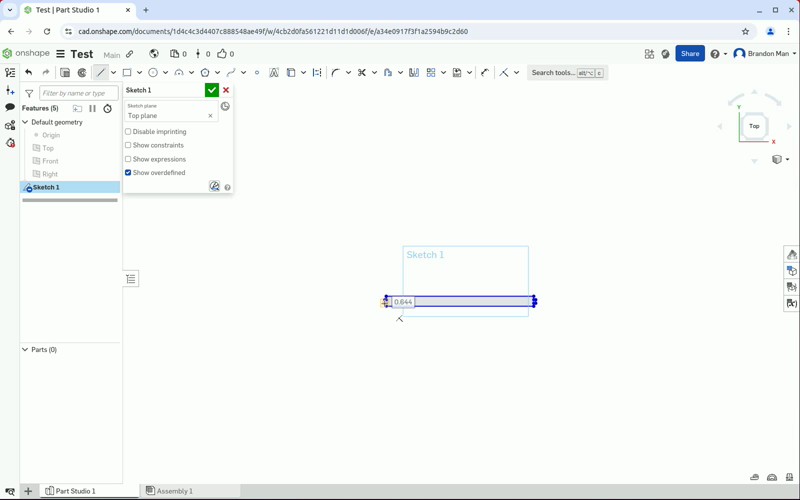
key(esc)
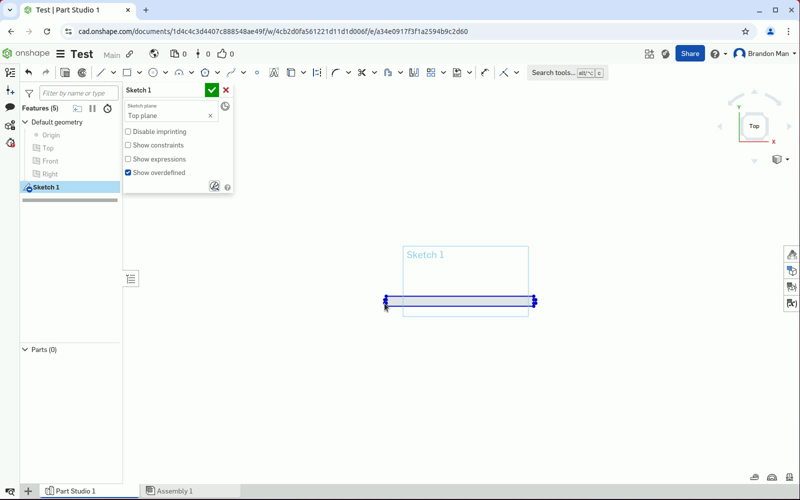
mouse_move(501, 298)
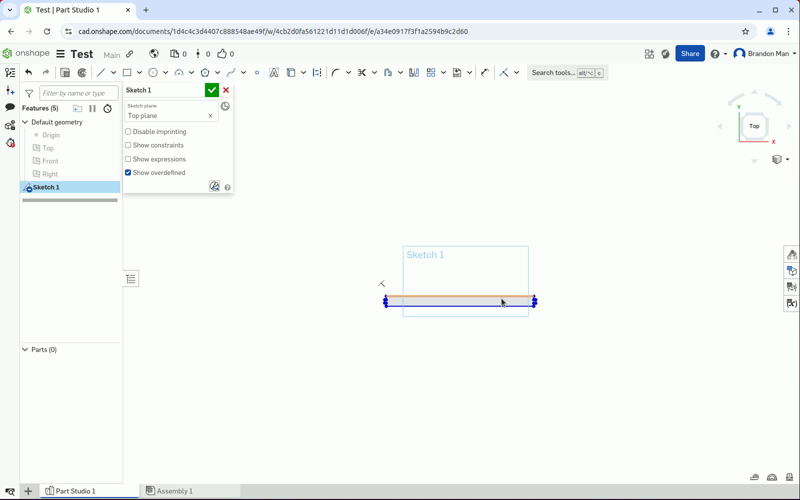
scroll(6)
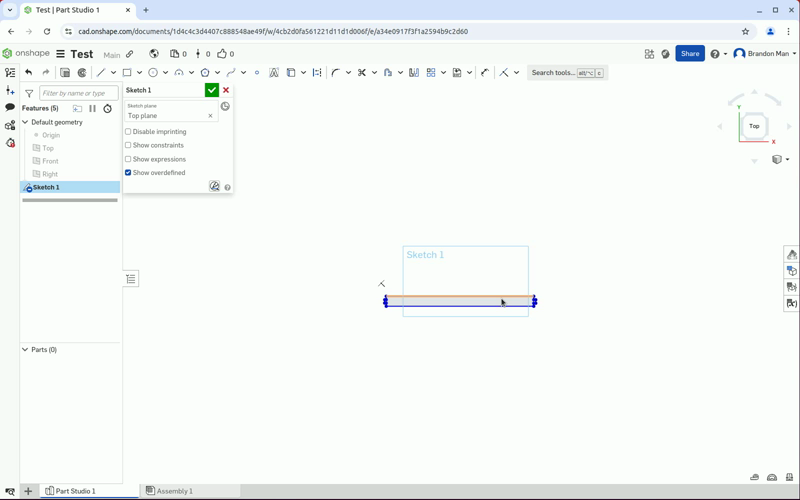
scroll(6)
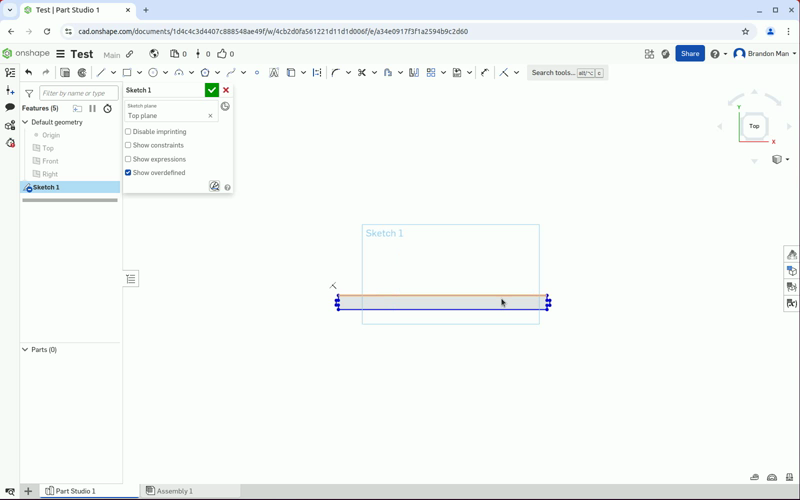
scroll(6)
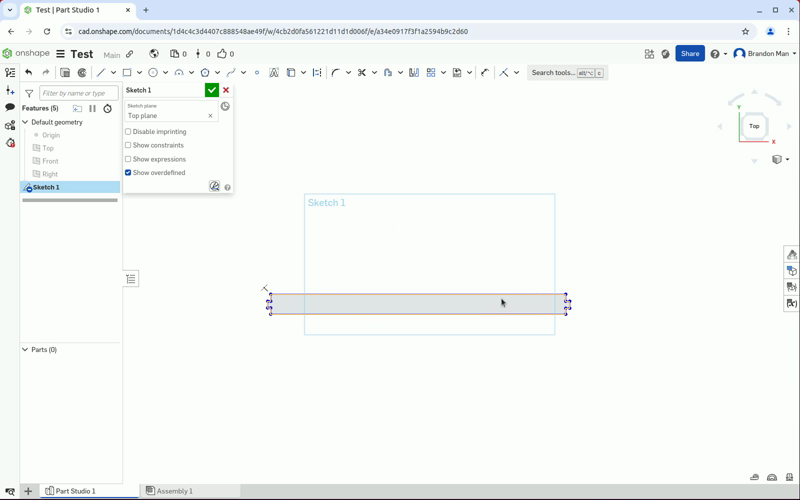
scroll(6)
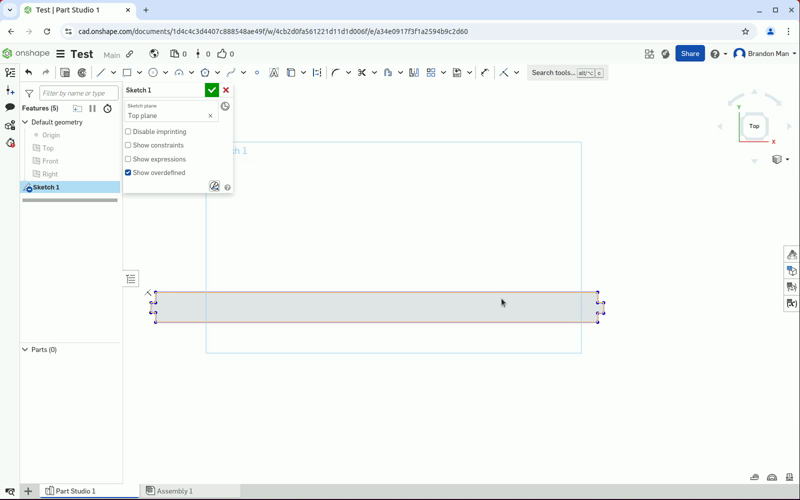
scroll(6)
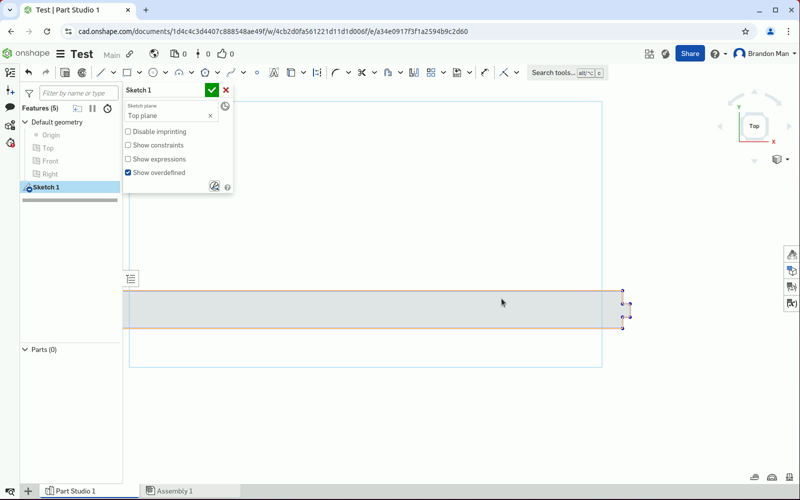
scroll(6)
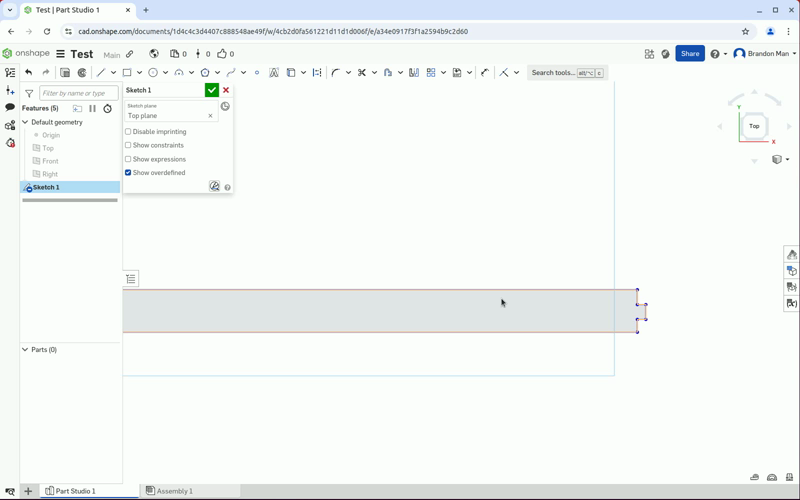
scroll(6)
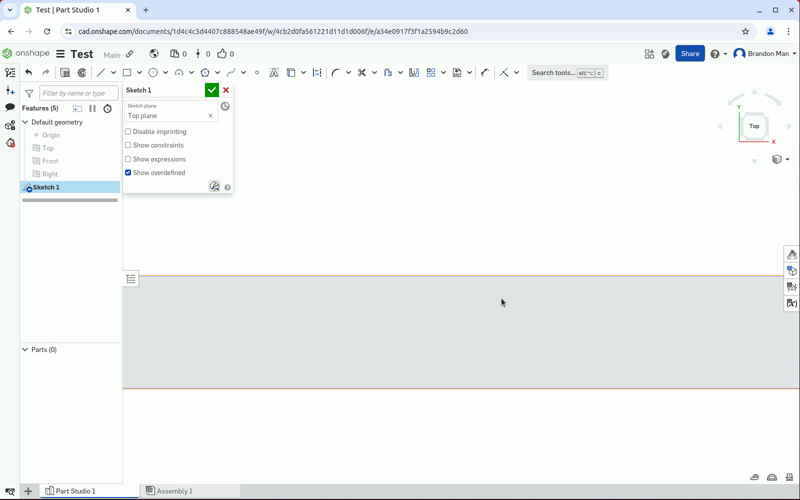
click(501, 298)
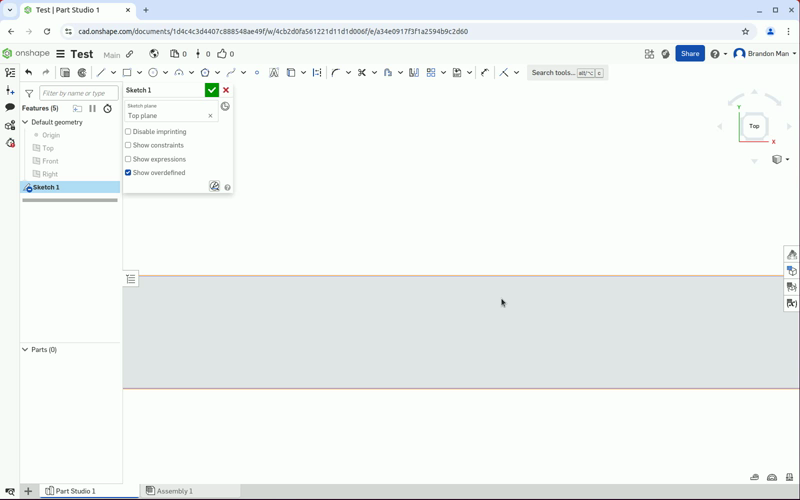
scroll(-6)
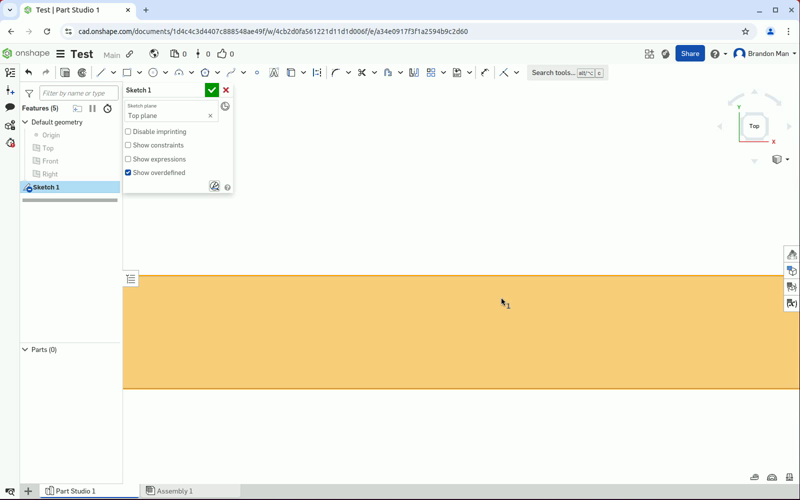
scroll(-6)
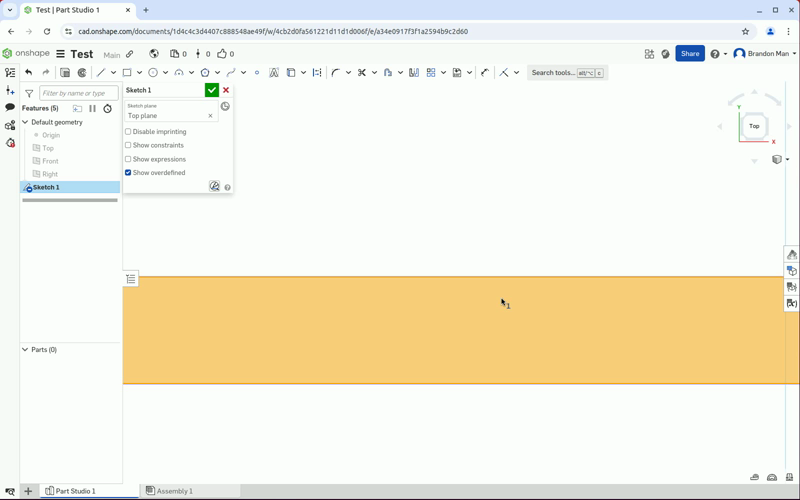
scroll(-6)
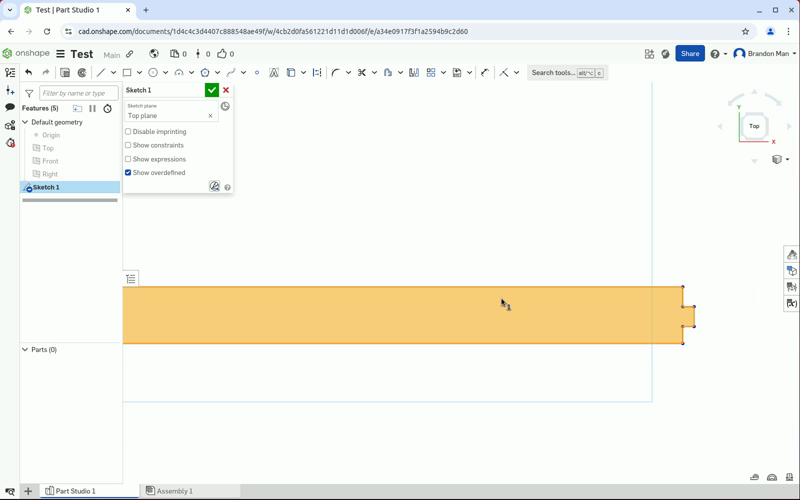
scroll(-6)
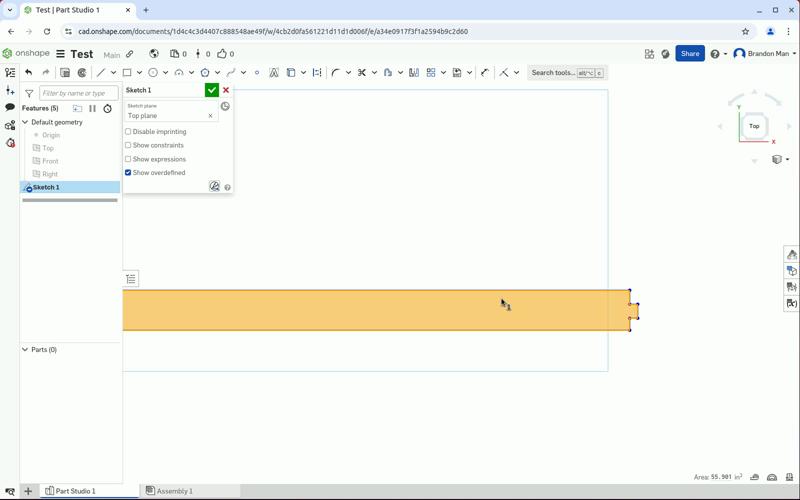
scroll(-6)
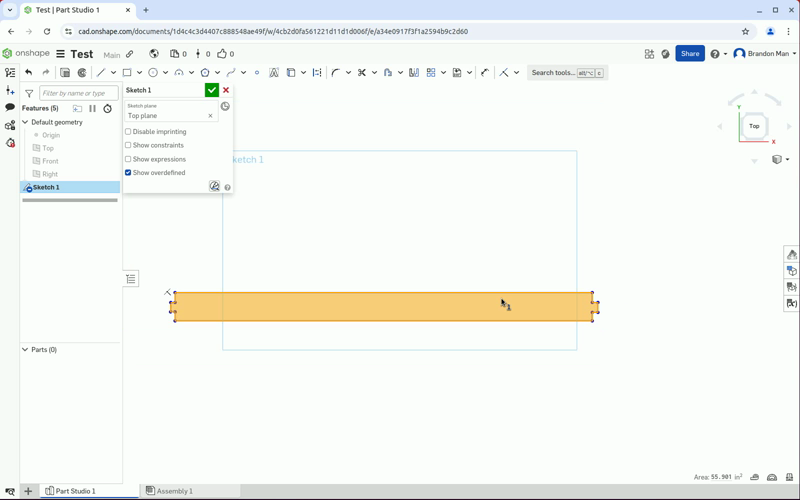
scroll(-6)
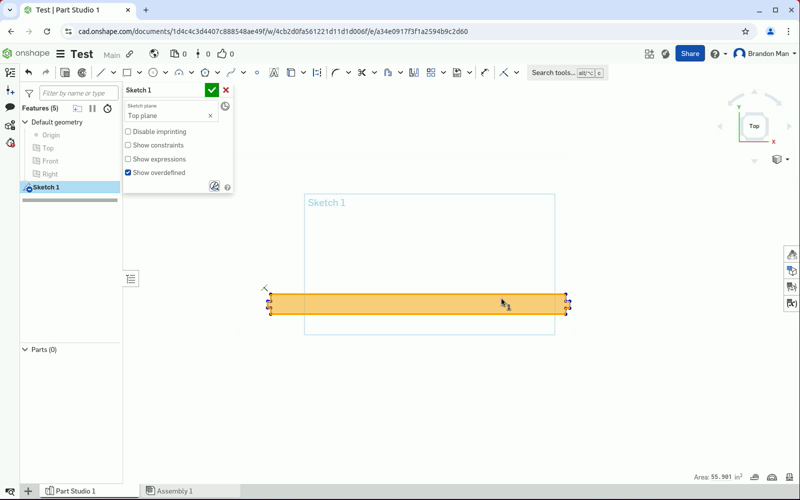
scroll(-6)
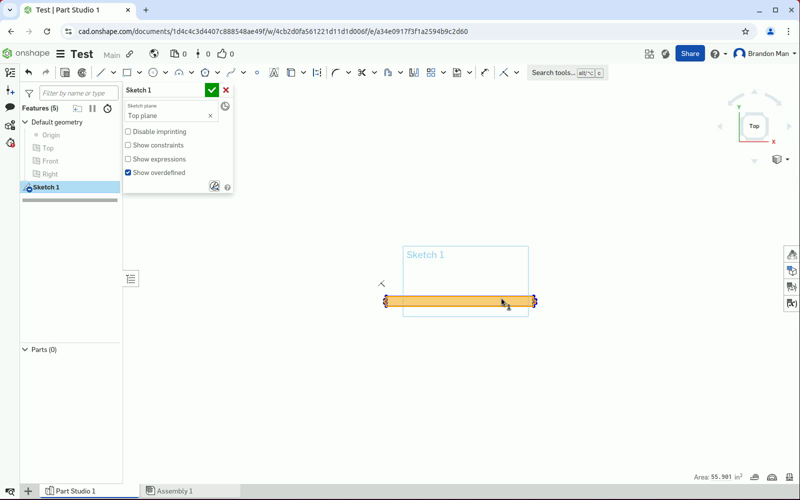
mouse_move(73, 352)
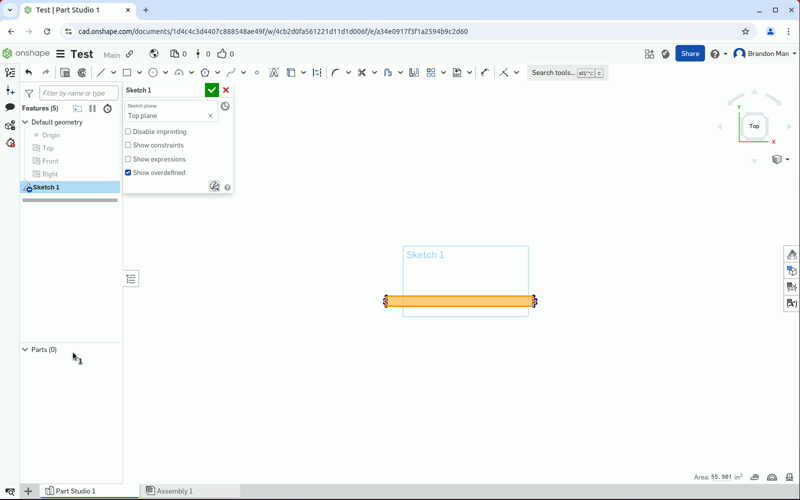
key(shift+y)
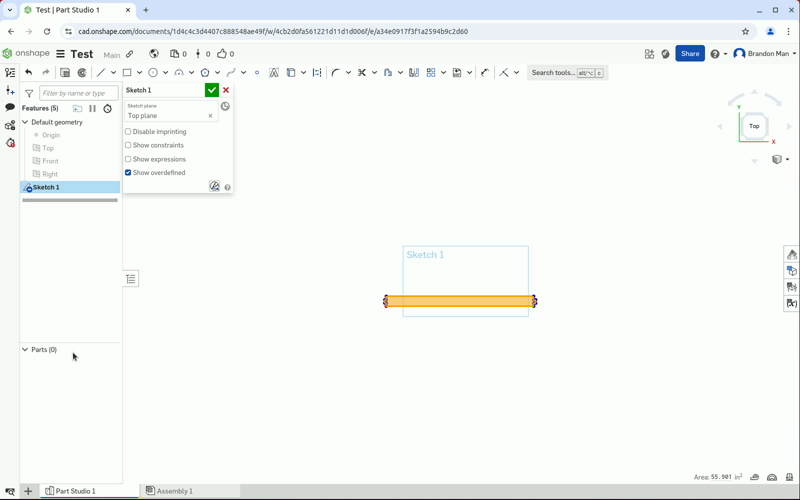
key(shift+e)
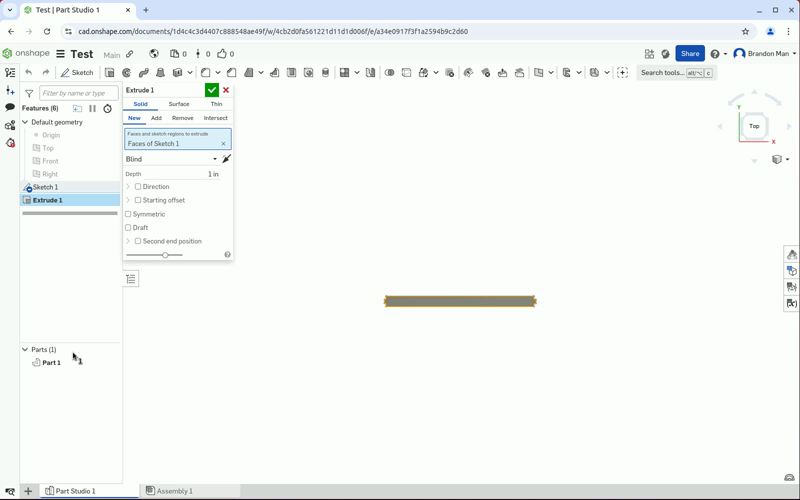
mouse_move(143, 106)
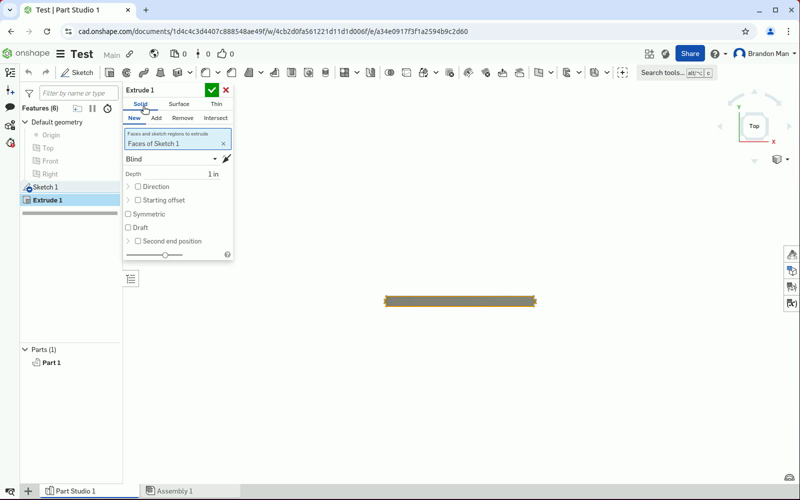
click(143, 106)
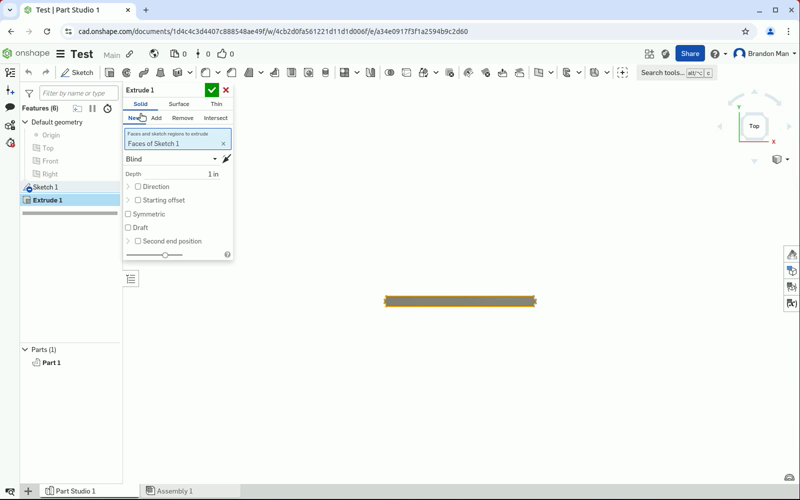
mouse_move(137, 120)
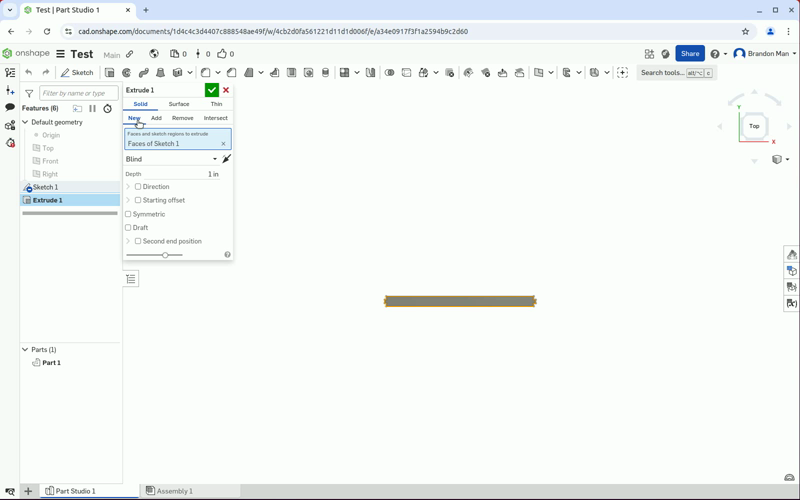
click(137, 120)
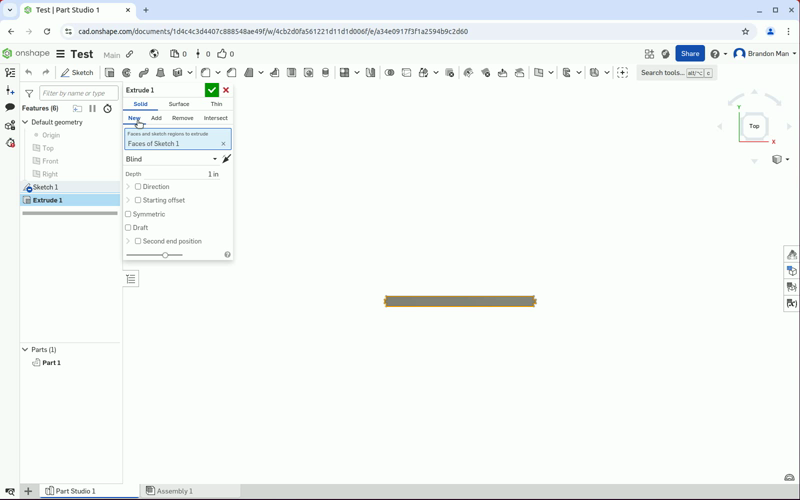
key(tab, 4)
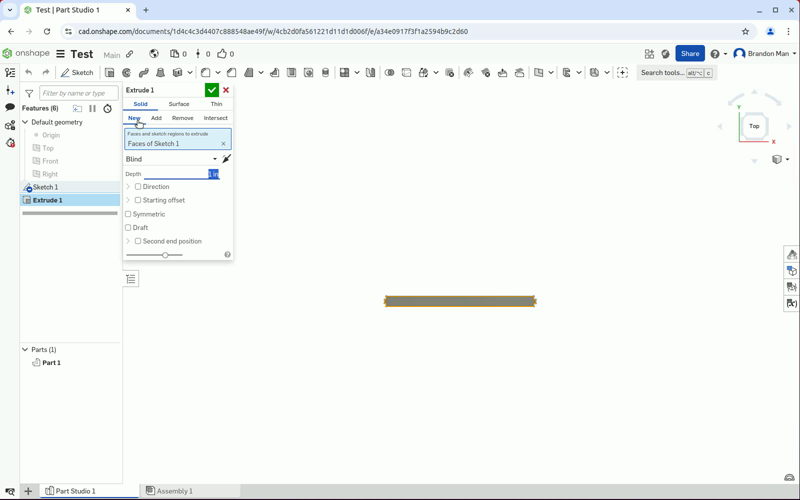
text(1.926)
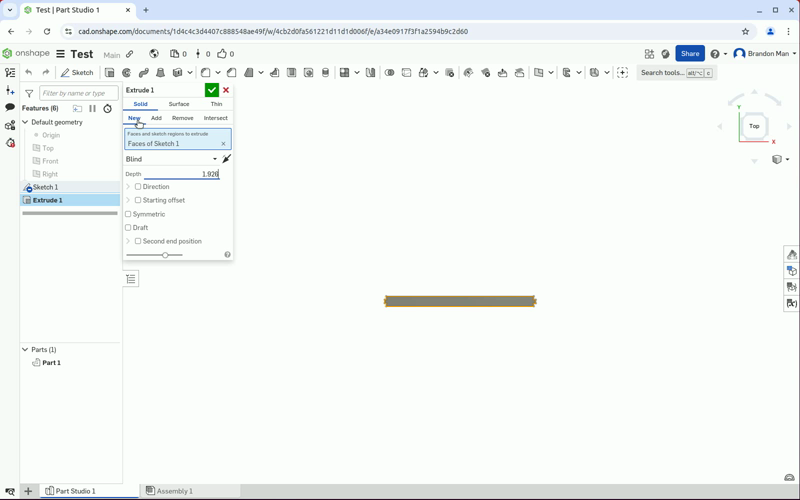
key(tab, 3)
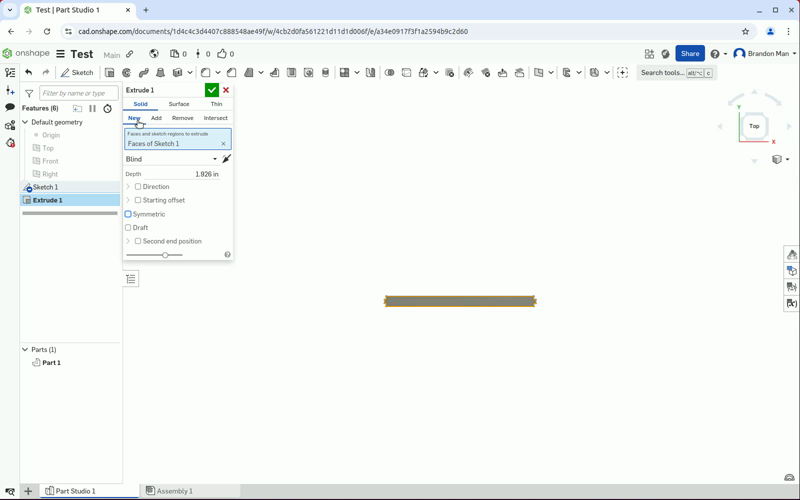
key(space)
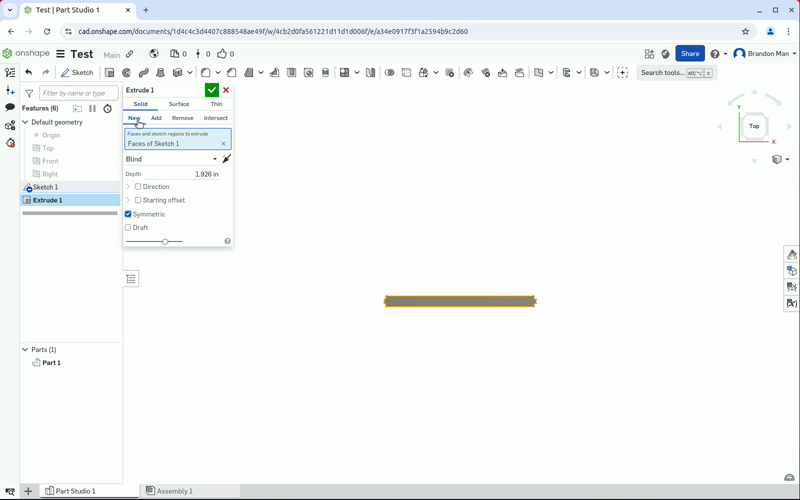
key(enter)
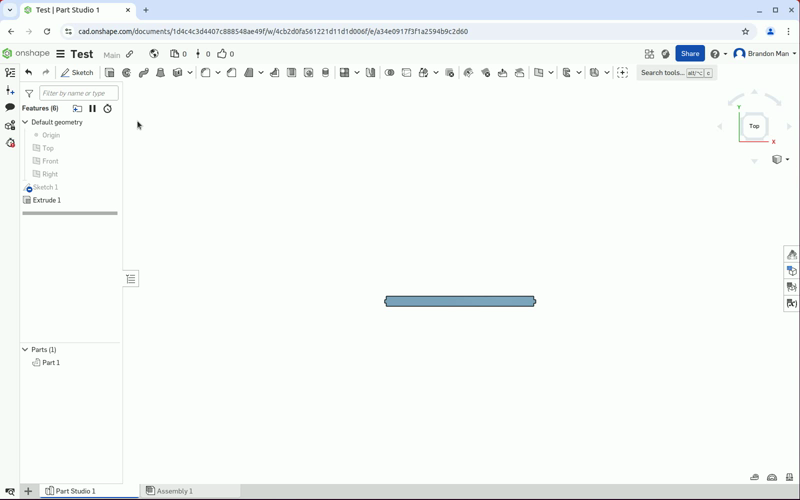
key(shift+h)
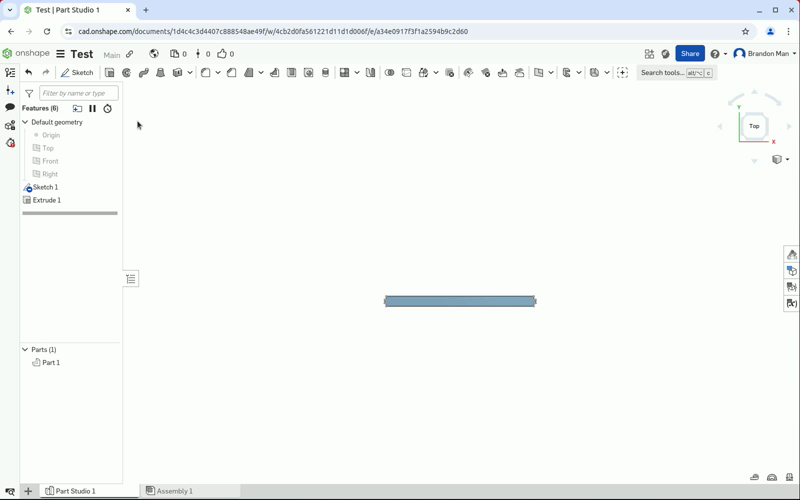
key(shift+h)
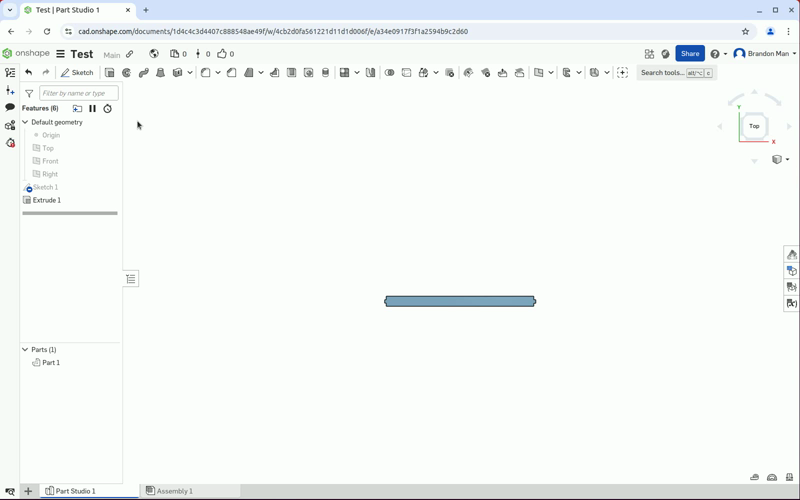
mouse_move(73, 189)
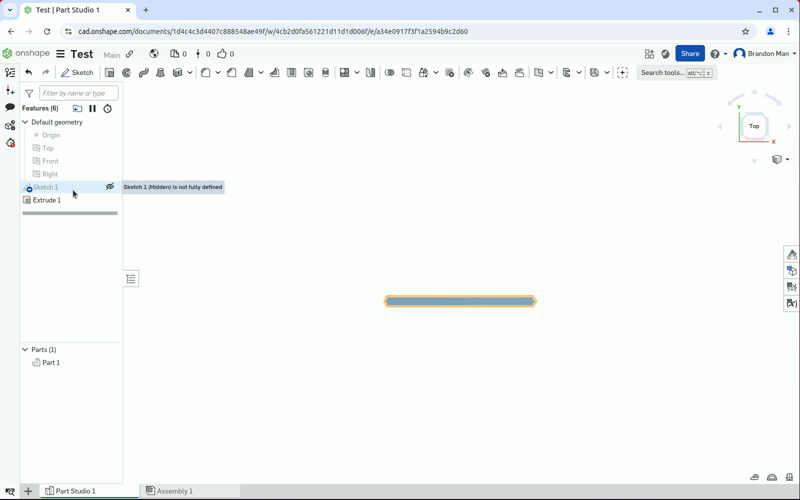
click(73, 189)
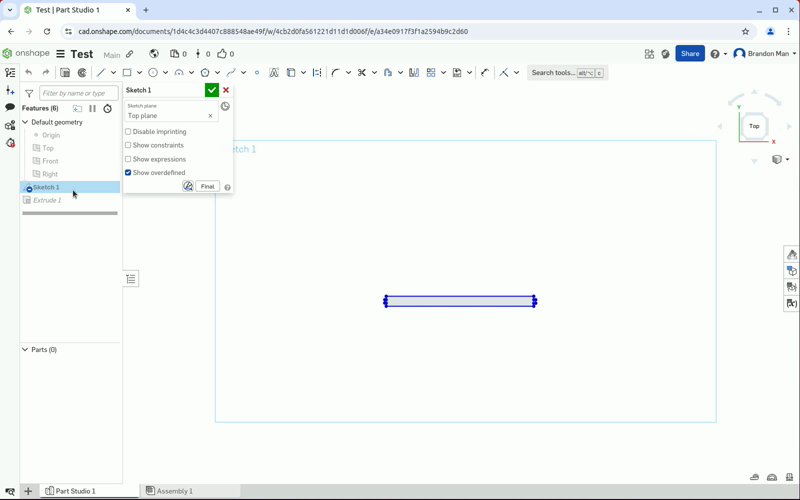
mouse_move(229, 92)
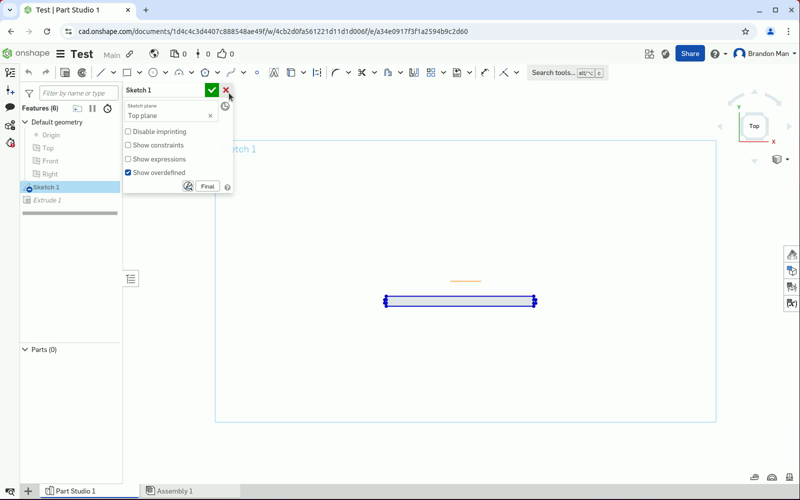
click(229, 92)
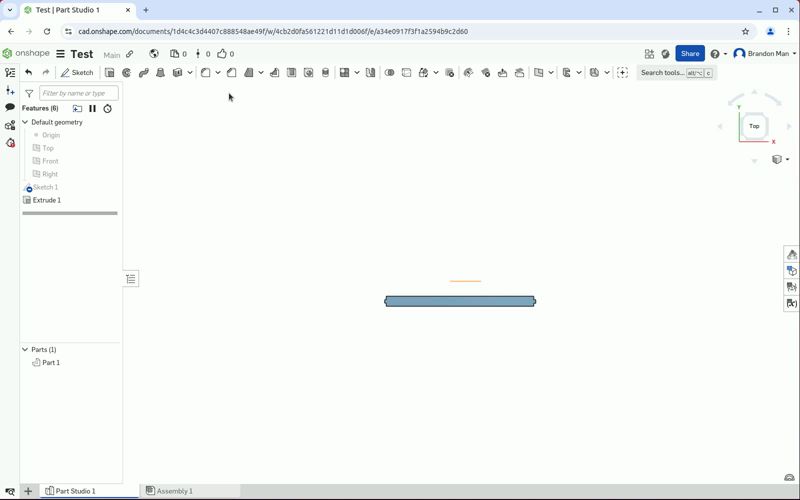
mouse_move(73, 352)
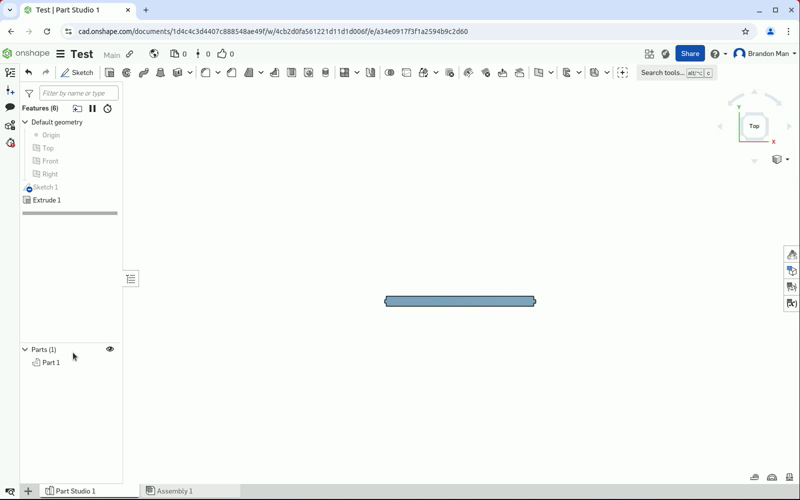
key(y)
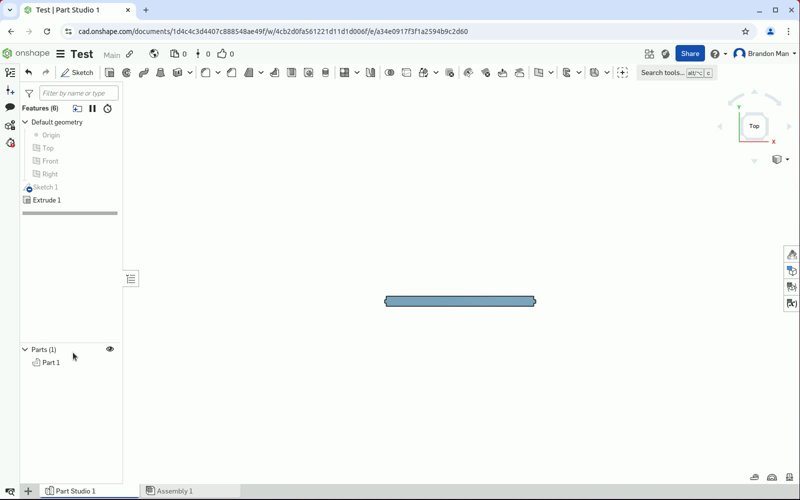
key(shift+p)
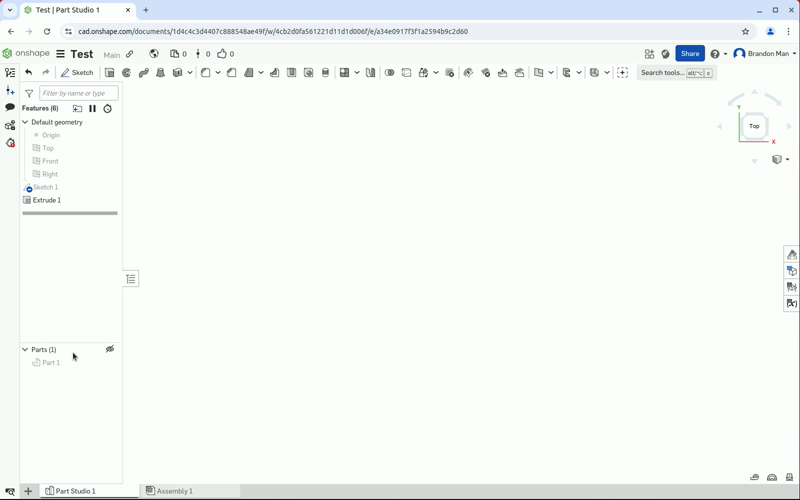
key(space)
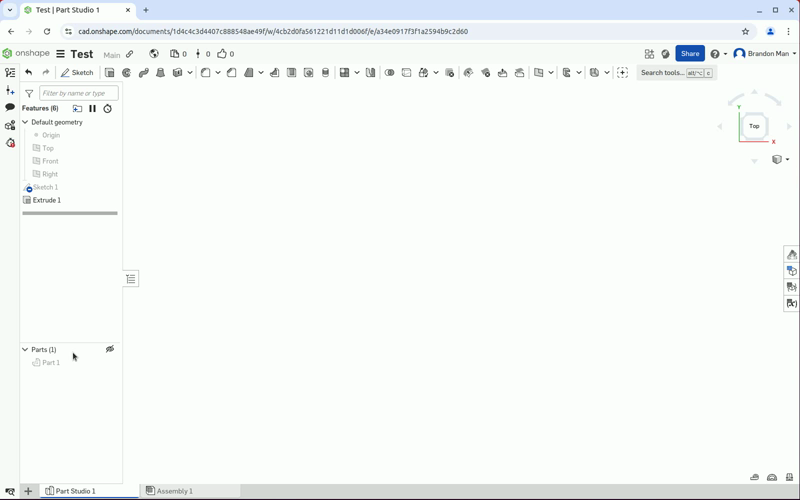
key_down(shift)
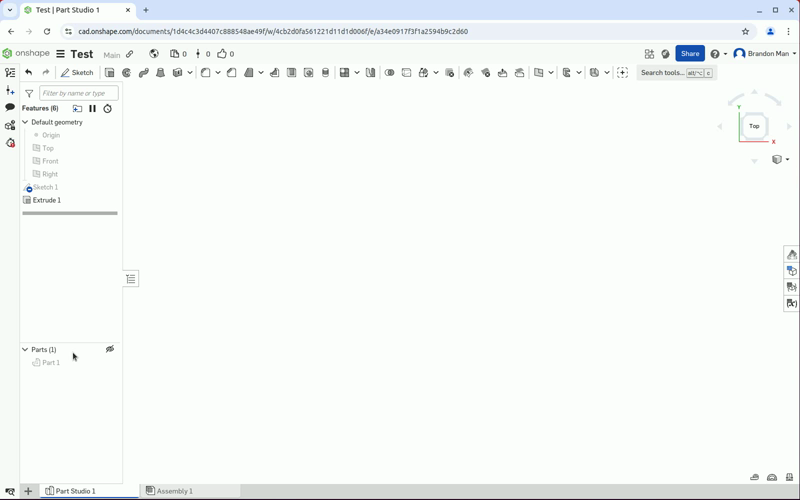
key(up)
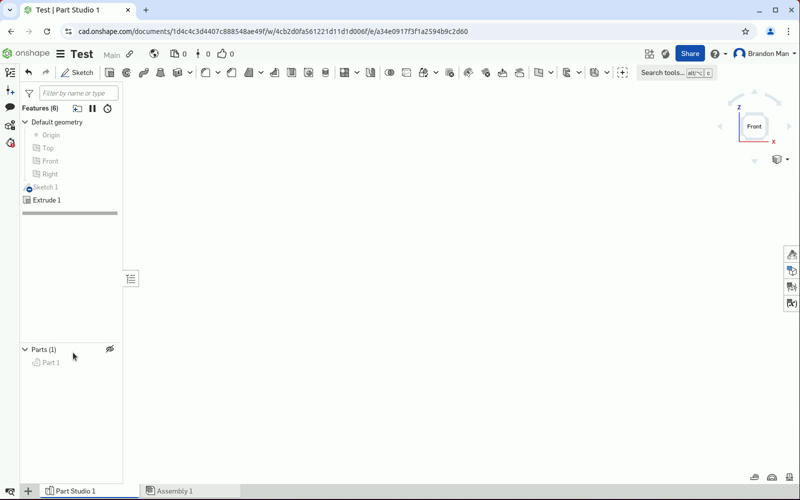
key_up(shift)
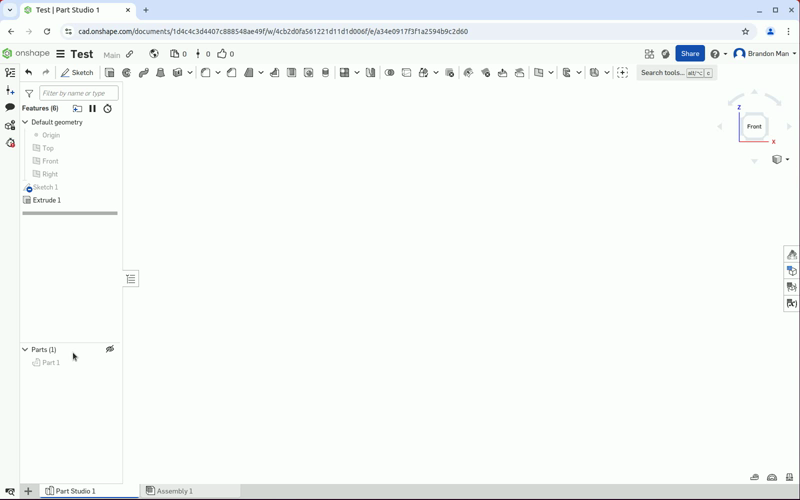
mouse_move(73, 352)
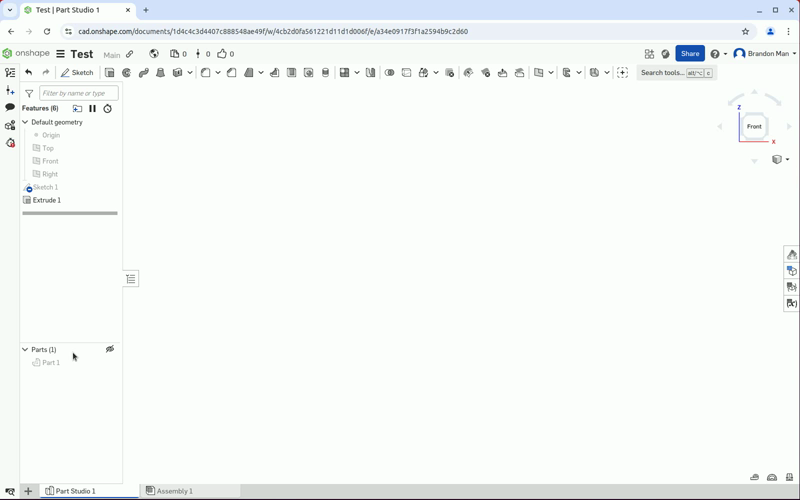
key(shift+y)
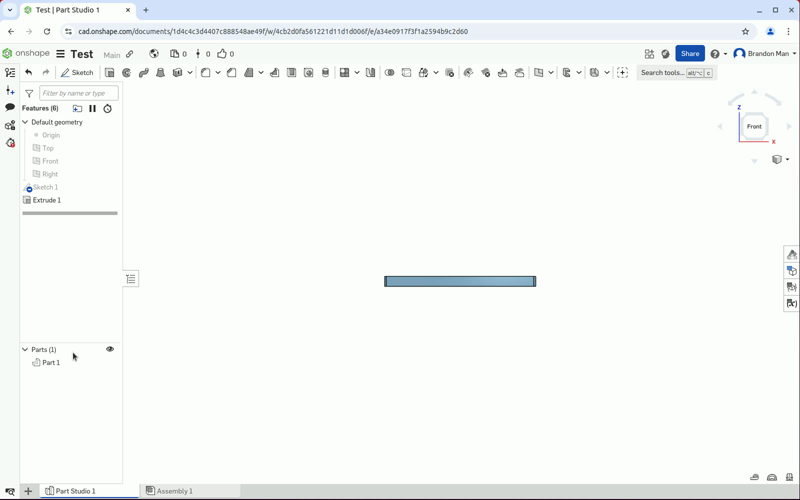
mouse_move(541, 75)
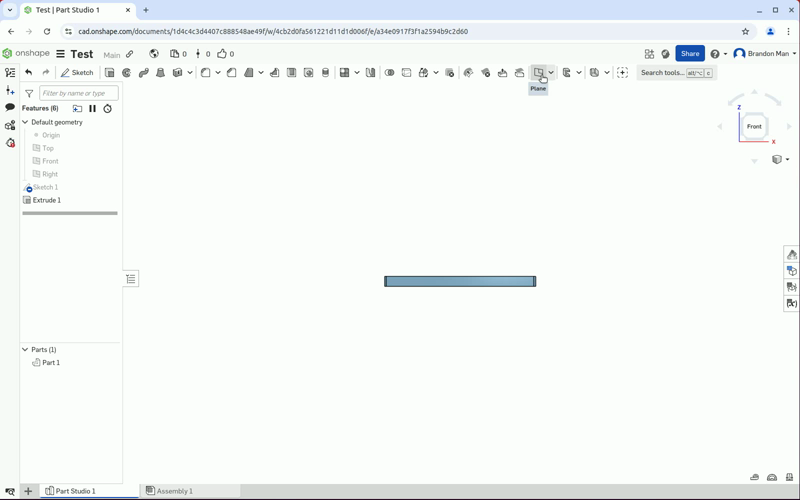
click(541, 75)
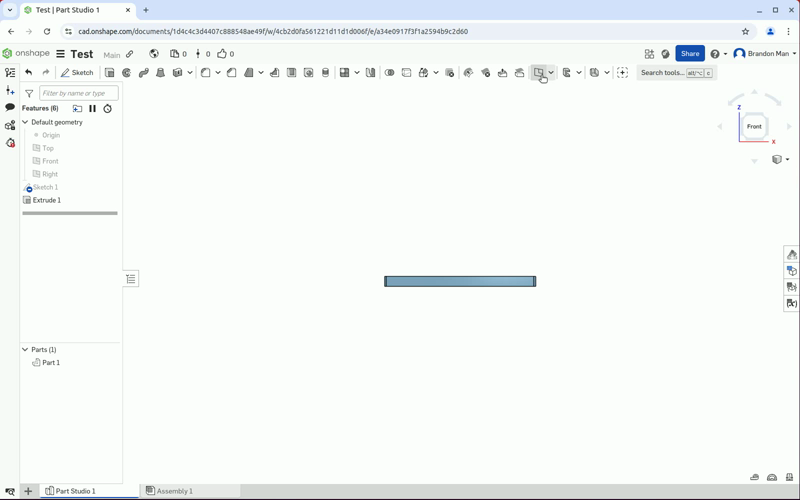
mouse_move(73, 163)
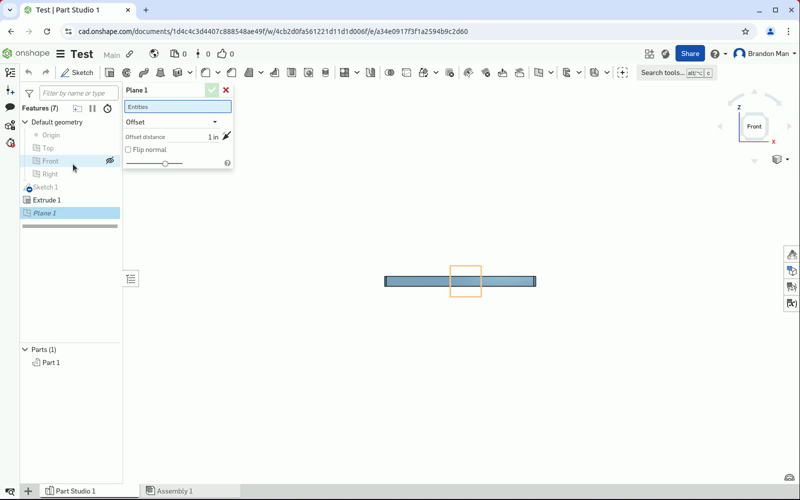
click(73, 163)
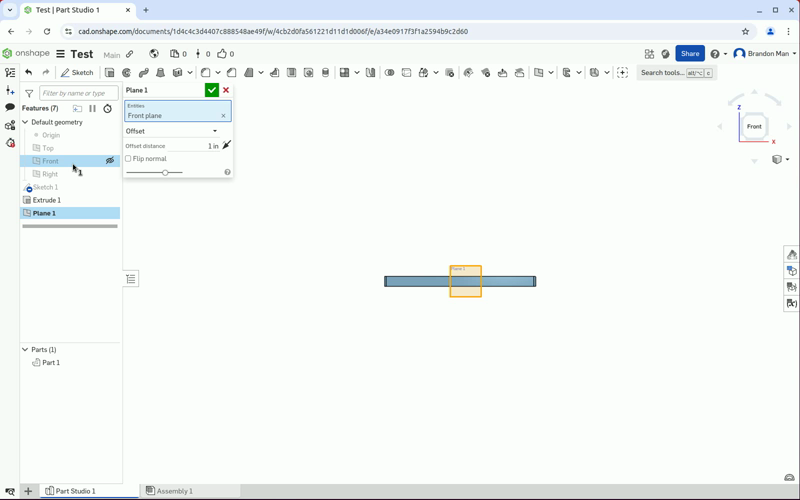
key(tab, 2)
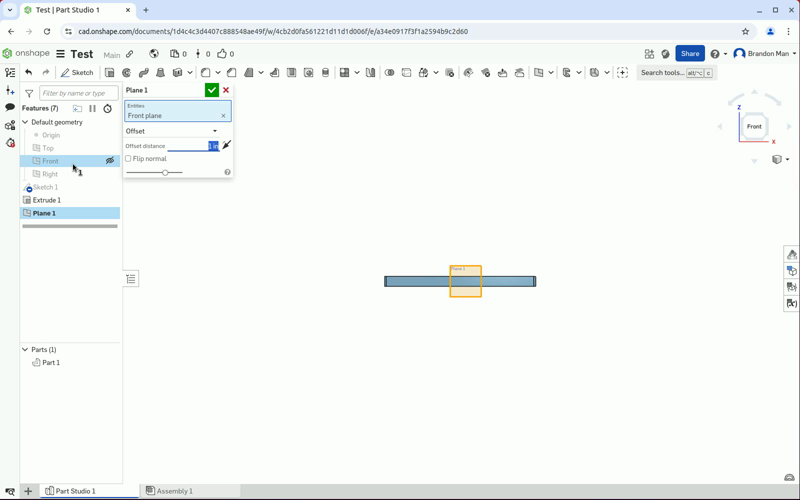
text(4.098)
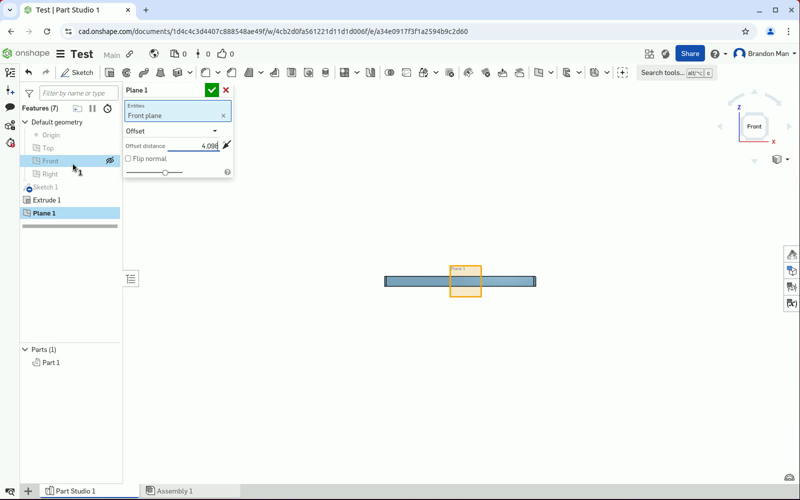
key(enter, 2)
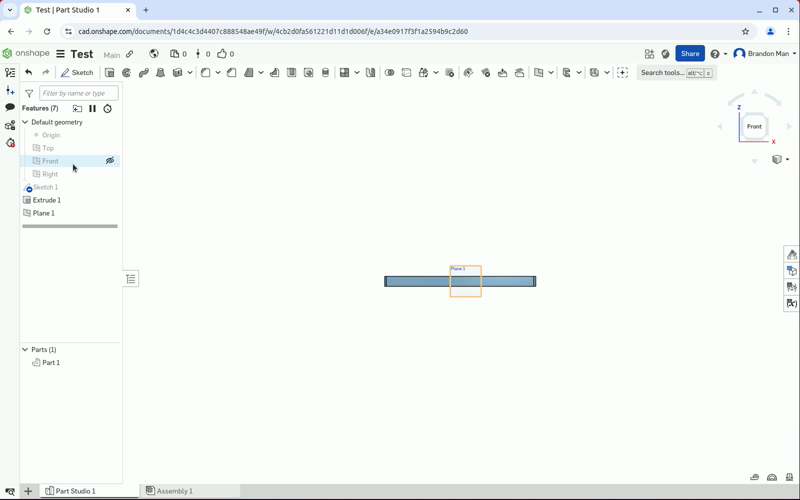
key(shift+s)
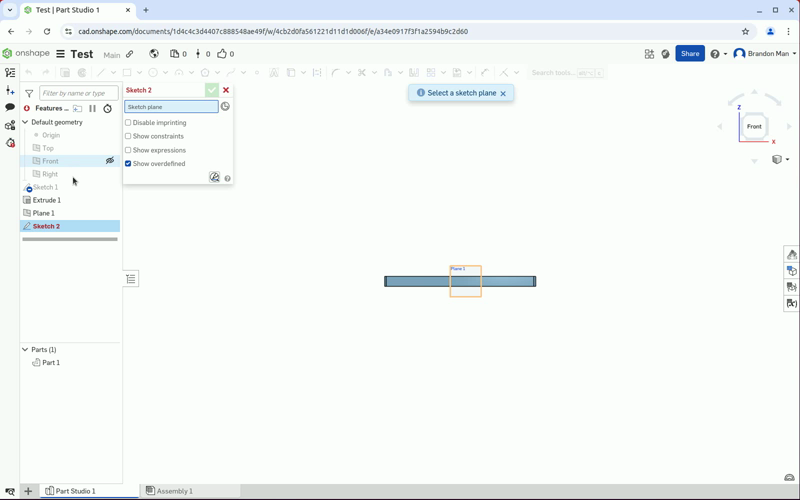
mouse_move(73, 215)
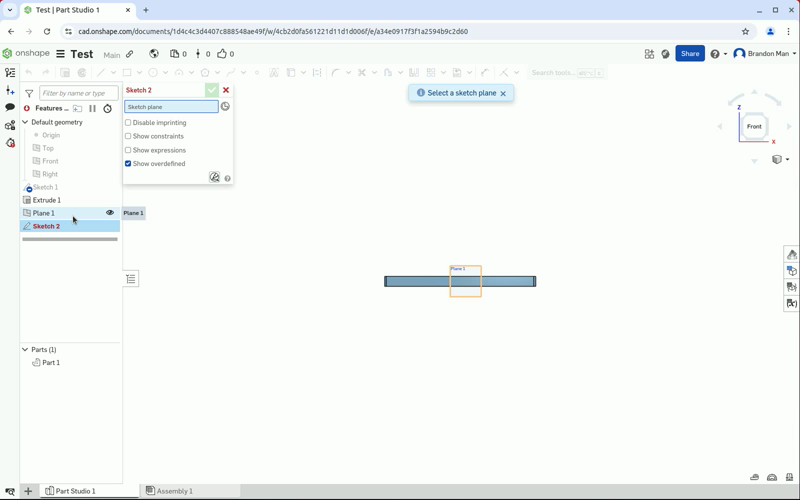
click(73, 215)
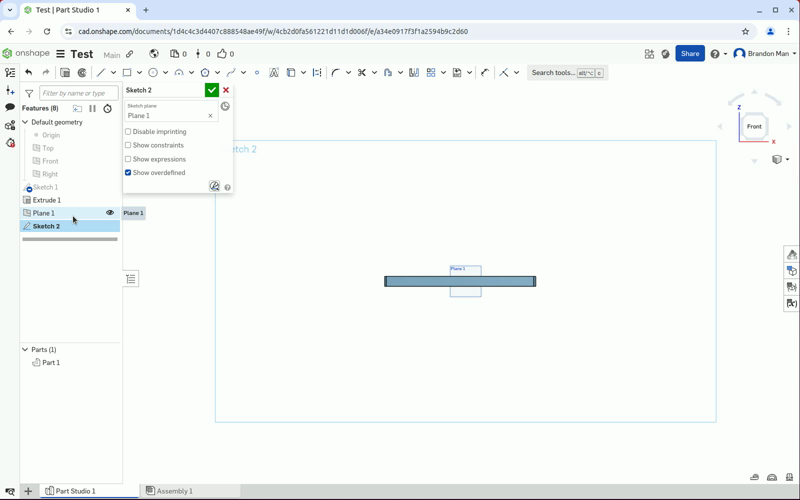
mouse_move(73, 352)
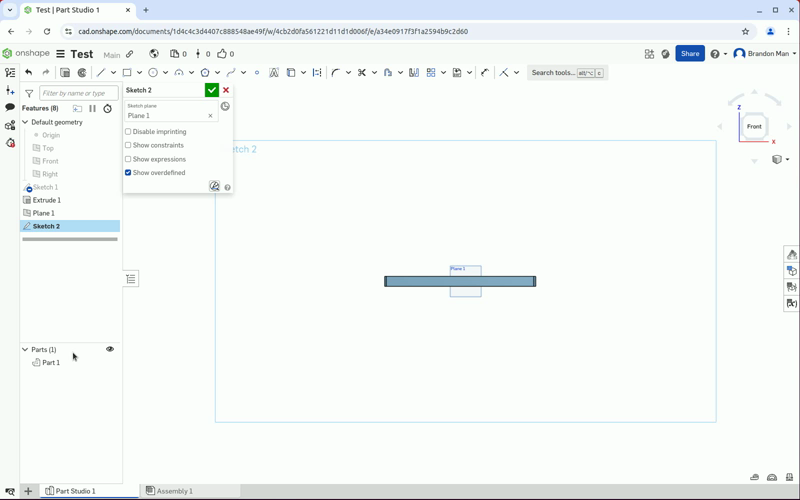
key(y)
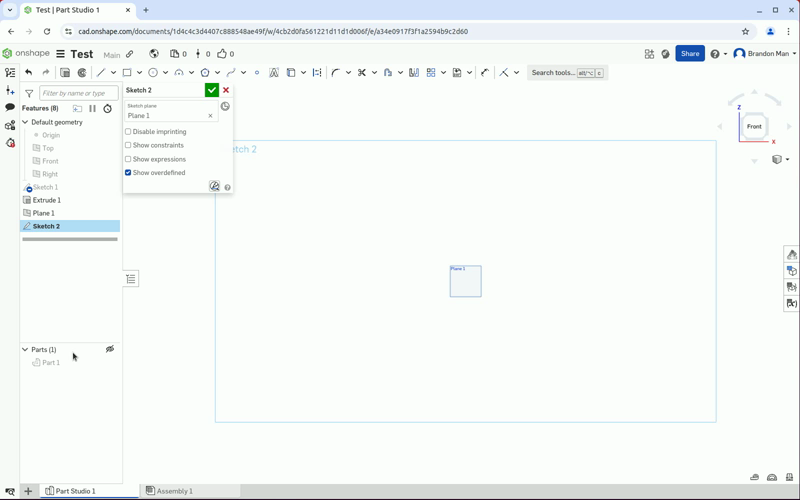
key(l)
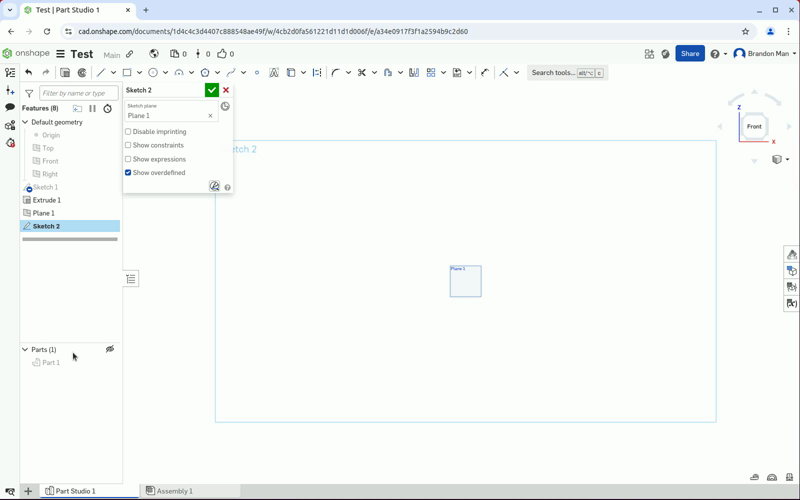
key_down(shift)
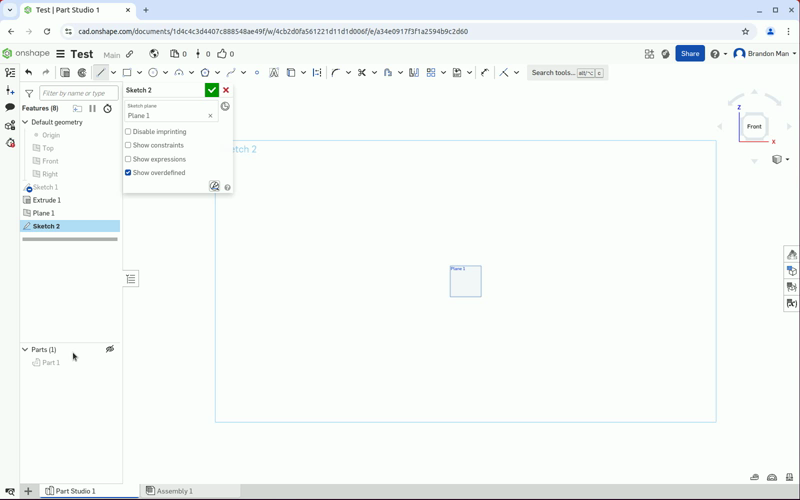
mouse_move(384, 279)
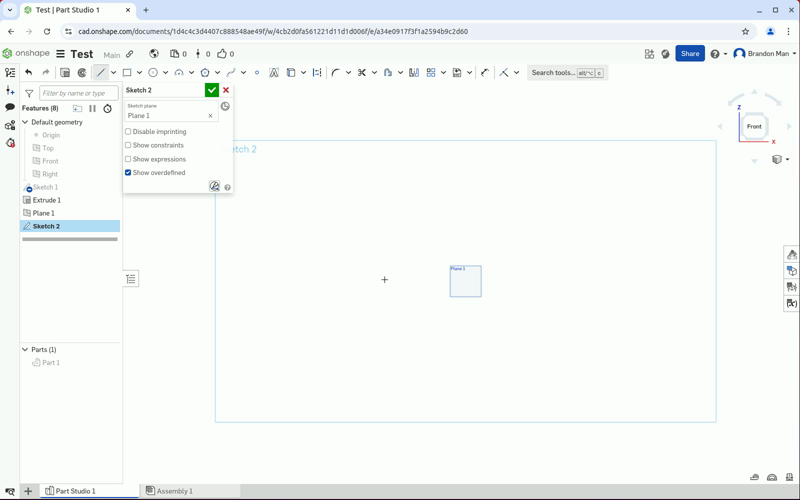
click(384, 279)
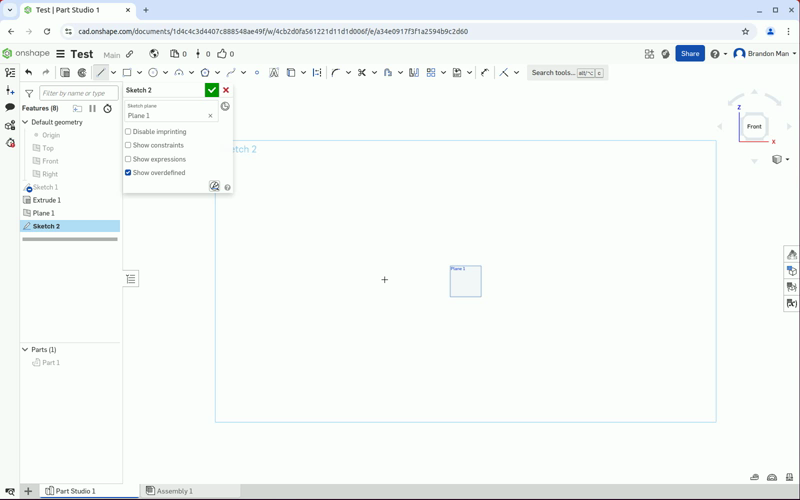
key_up(shift)
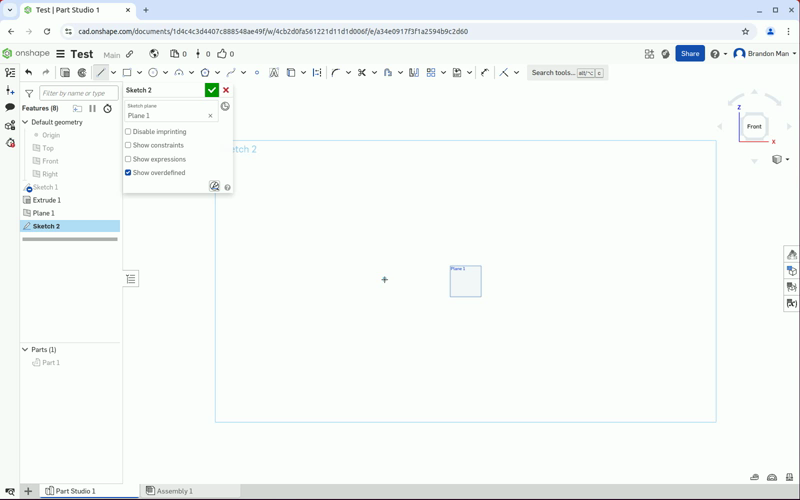
key_down(shift)
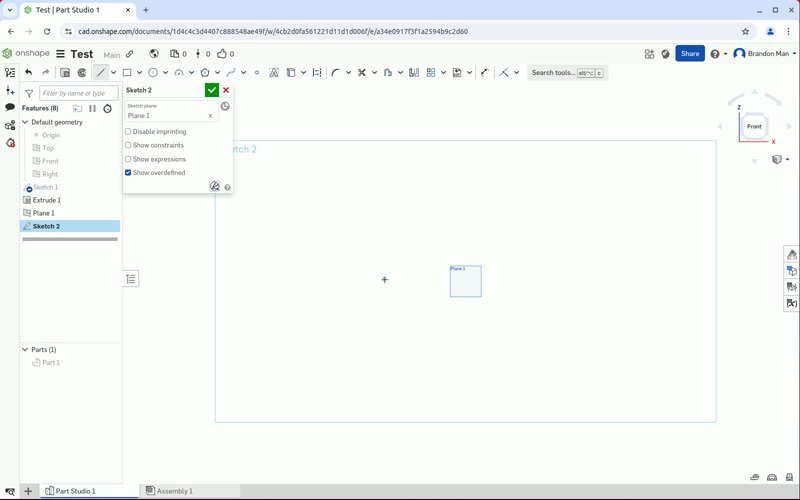
mouse_move(414, 279)
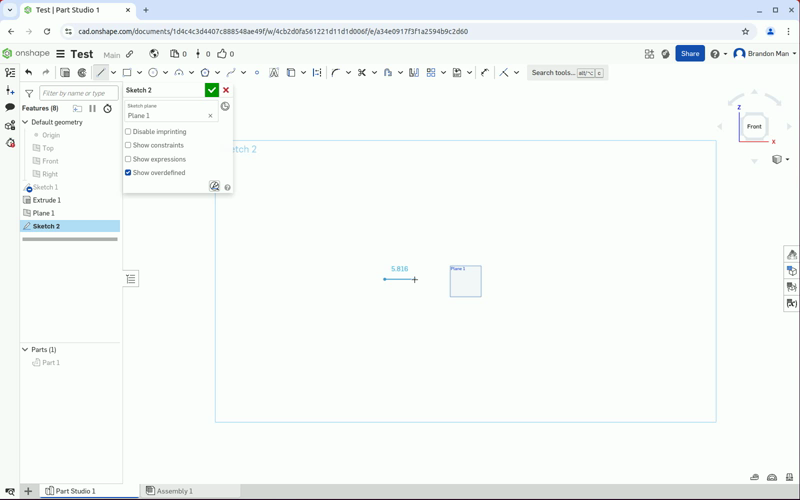
mouse_move(388, 279)
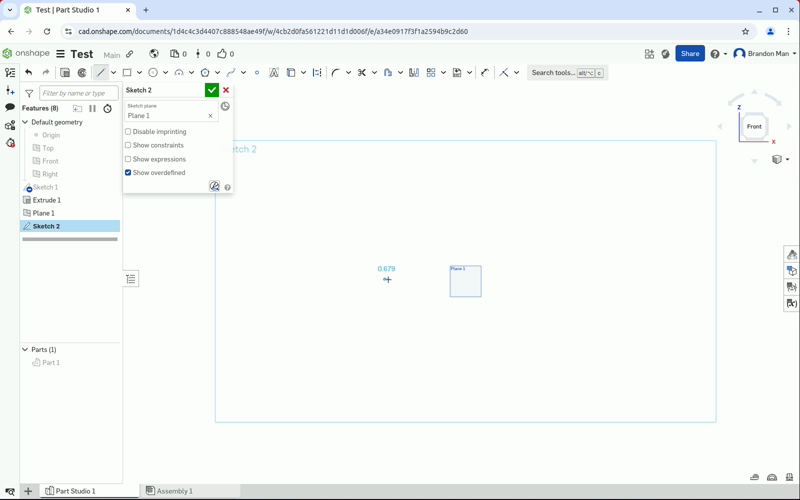
scroll(6)
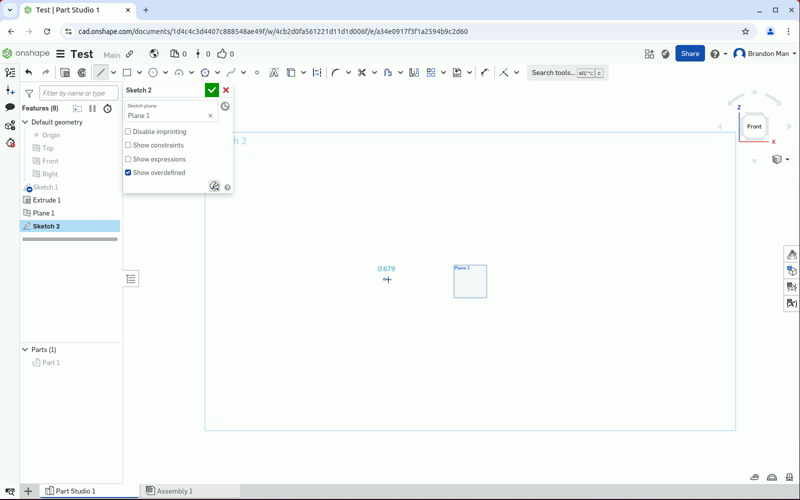
scroll(6)
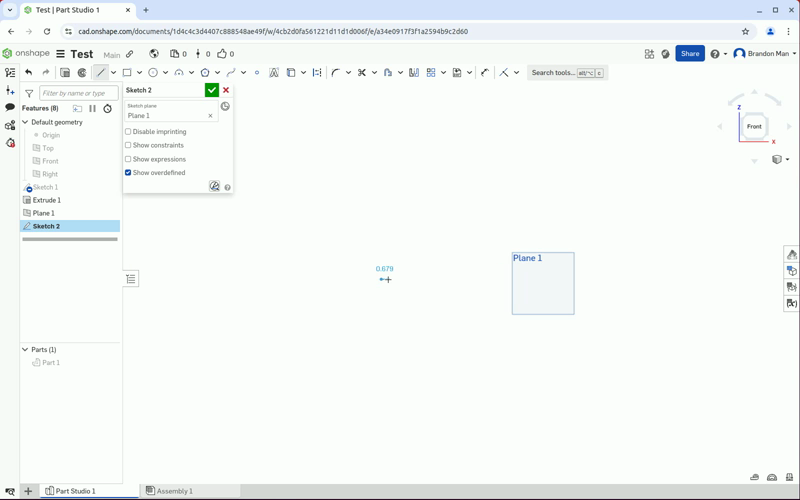
scroll(6)
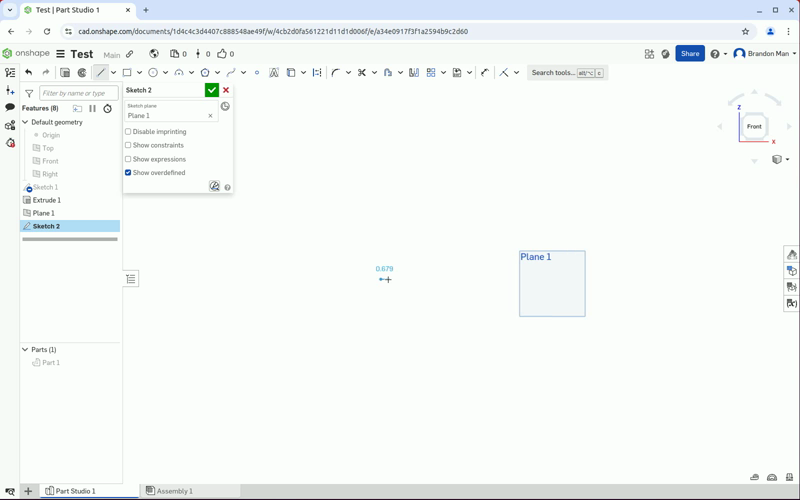
scroll(6)
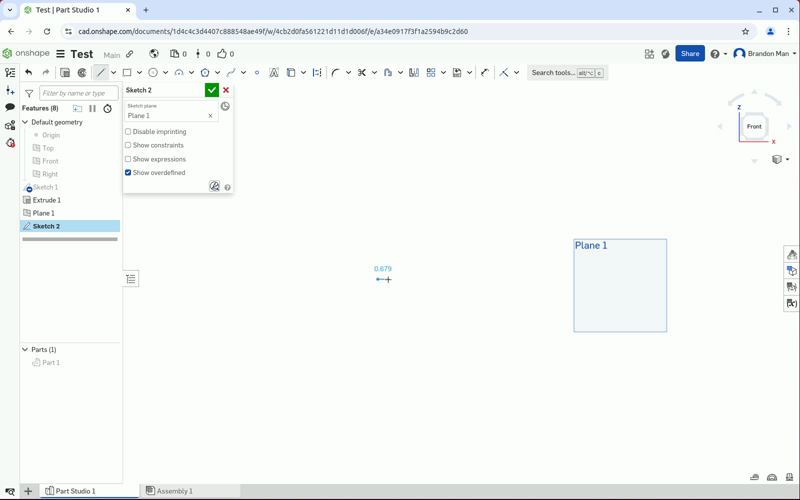
scroll(6)
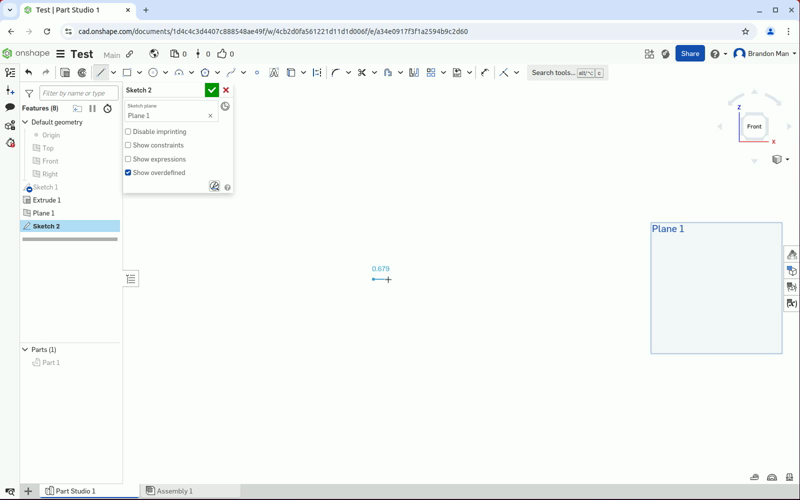
scroll(6)
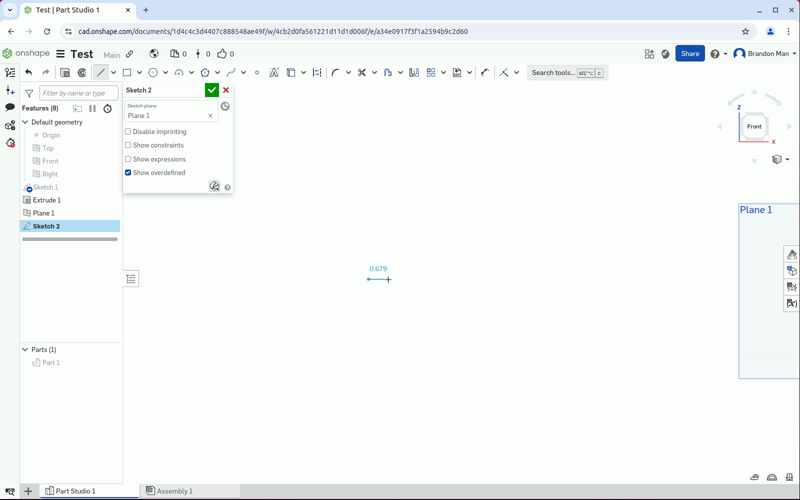
scroll(6)
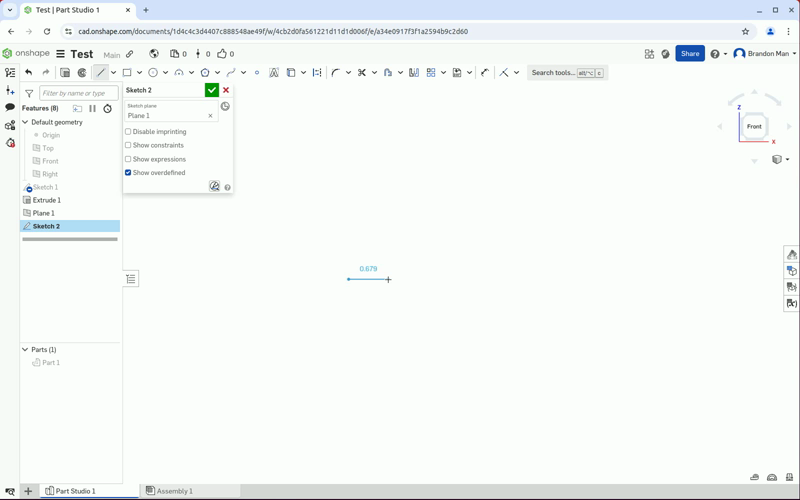
click(388, 279)
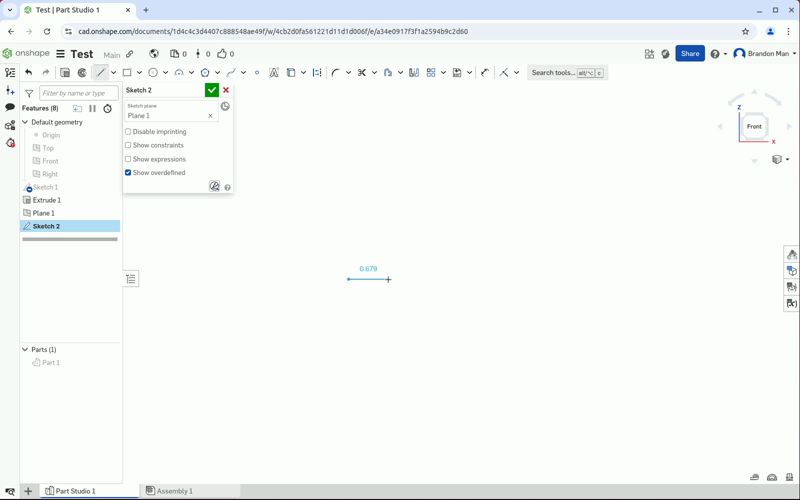
scroll(-6)
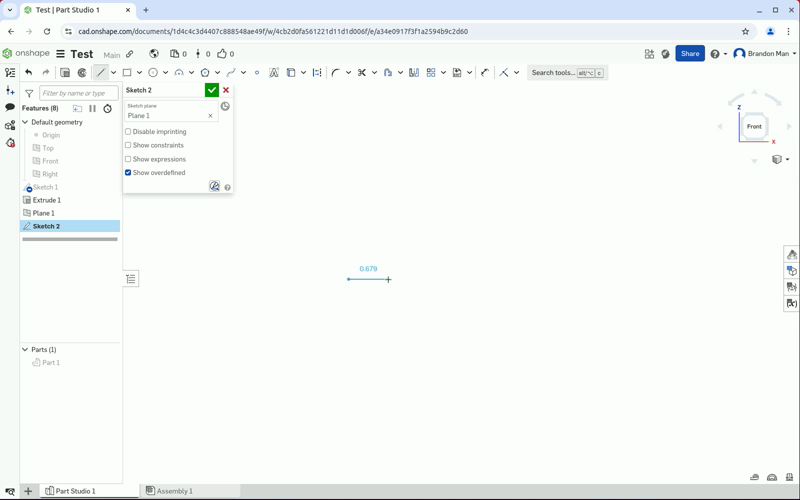
scroll(-6)
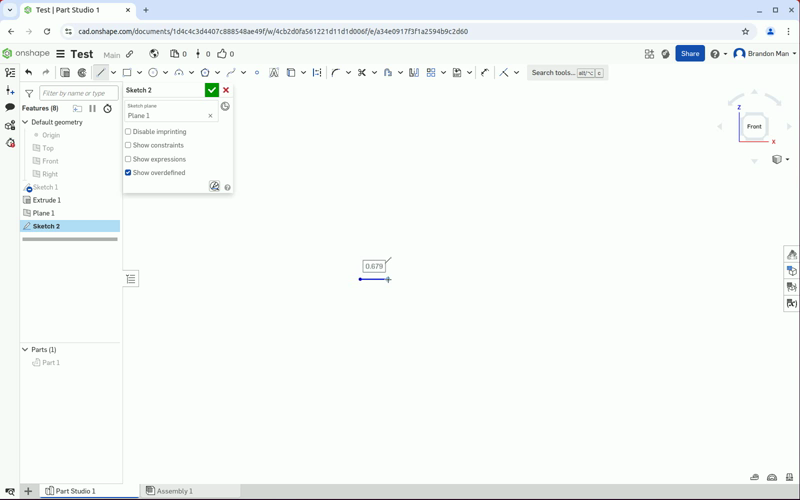
scroll(-6)
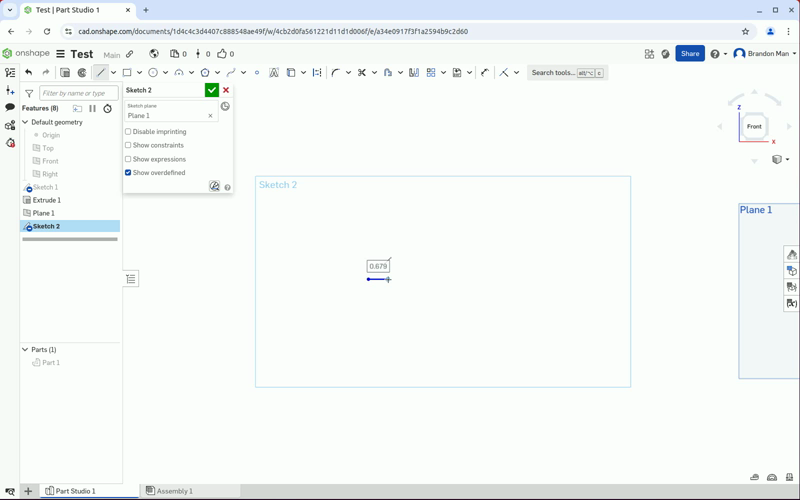
scroll(-6)
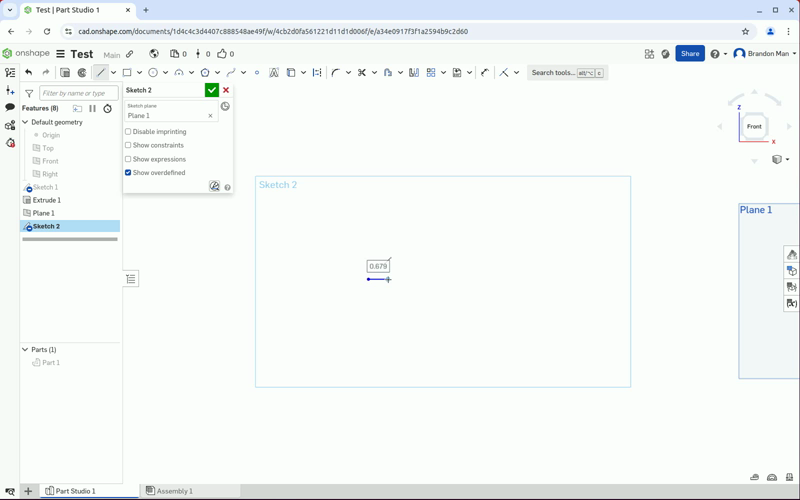
scroll(-6)
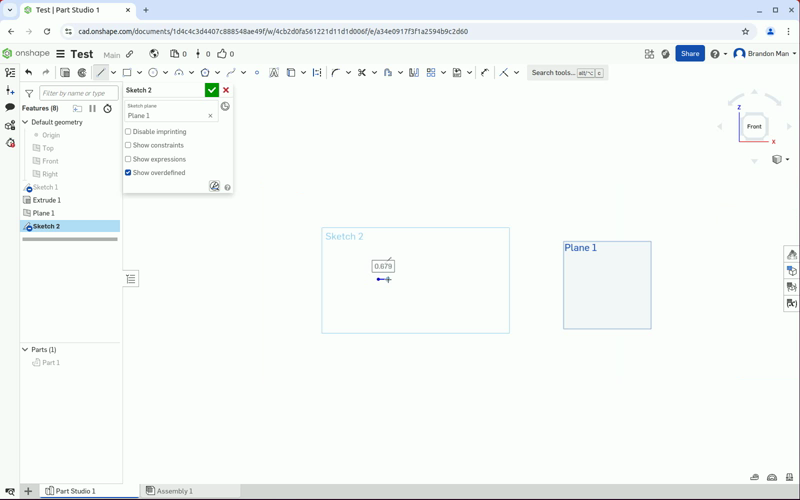
scroll(-6)
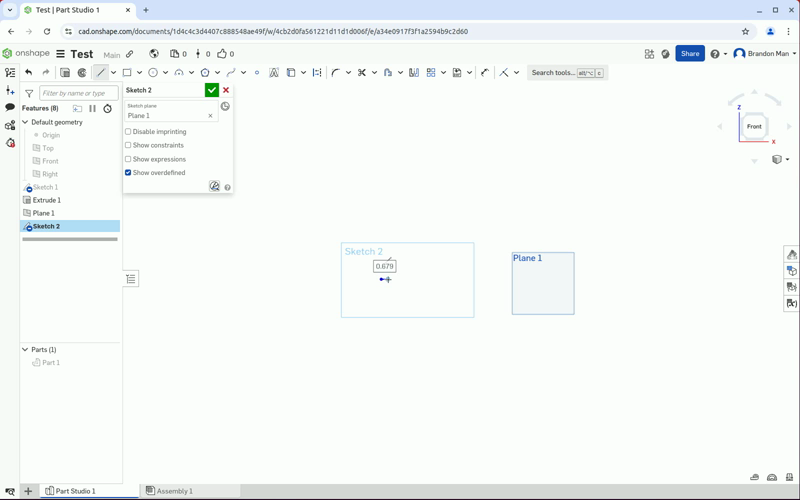
scroll(-6)
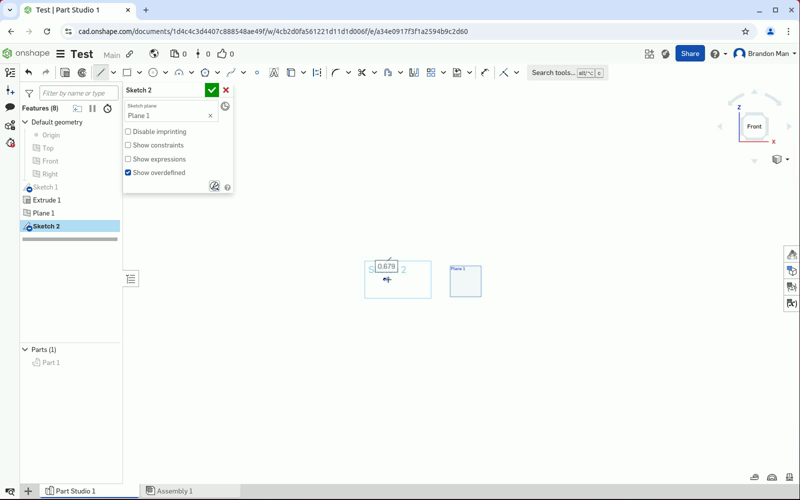
key_up(shift)
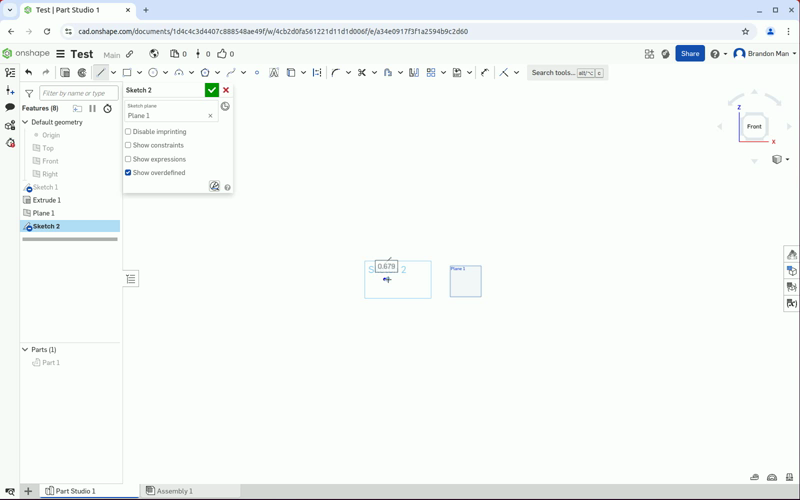
key_down(shift)
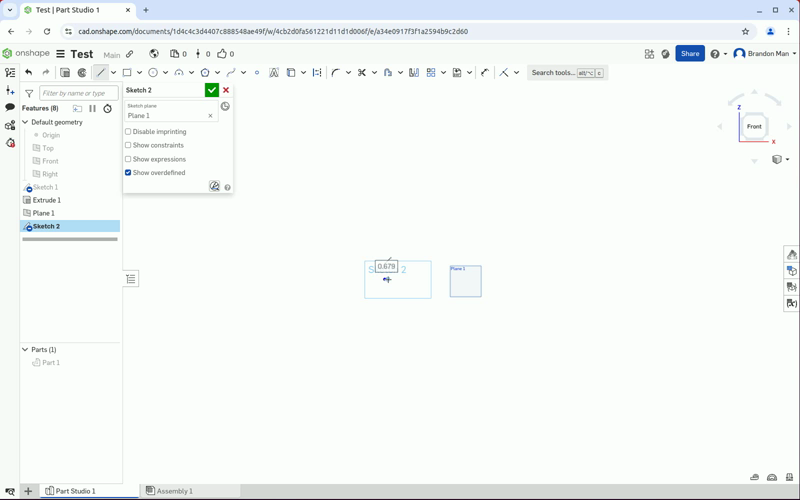
mouse_move(418, 279)
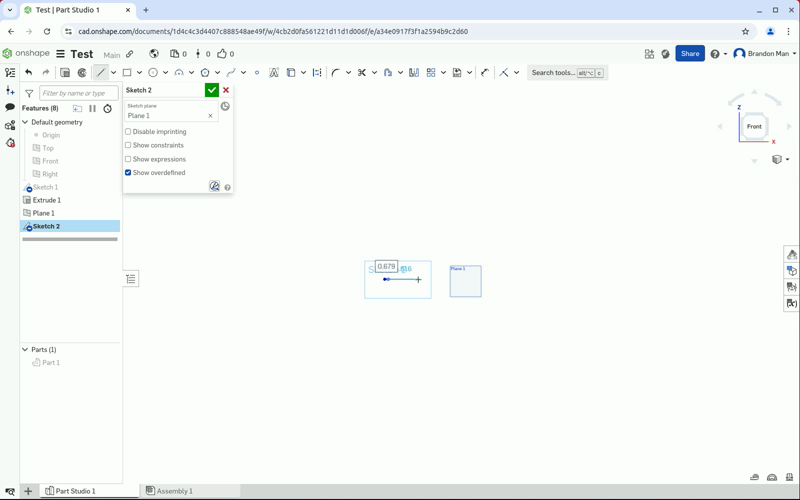
mouse_move(388, 277)
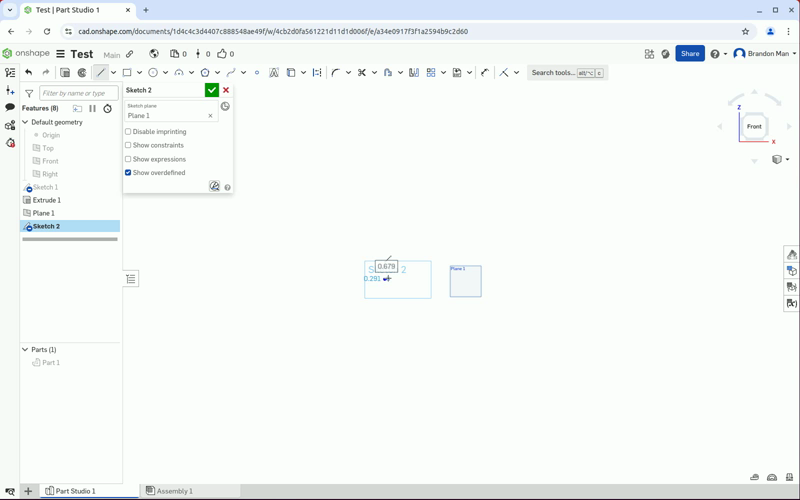
scroll(6)
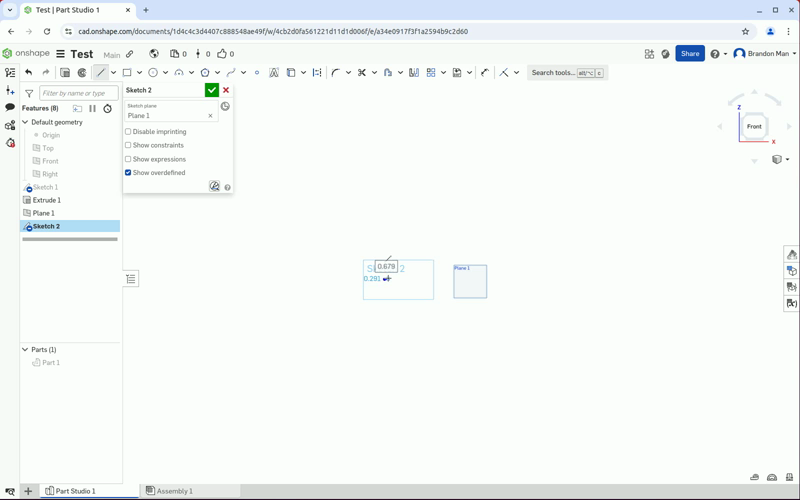
scroll(6)
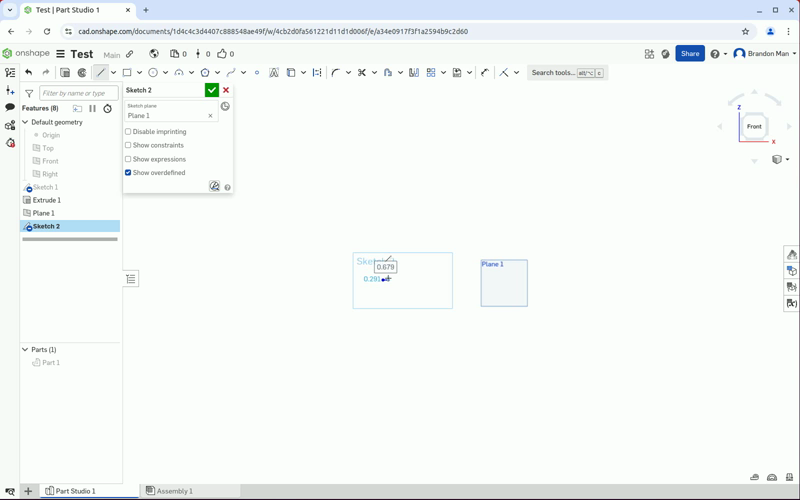
scroll(6)
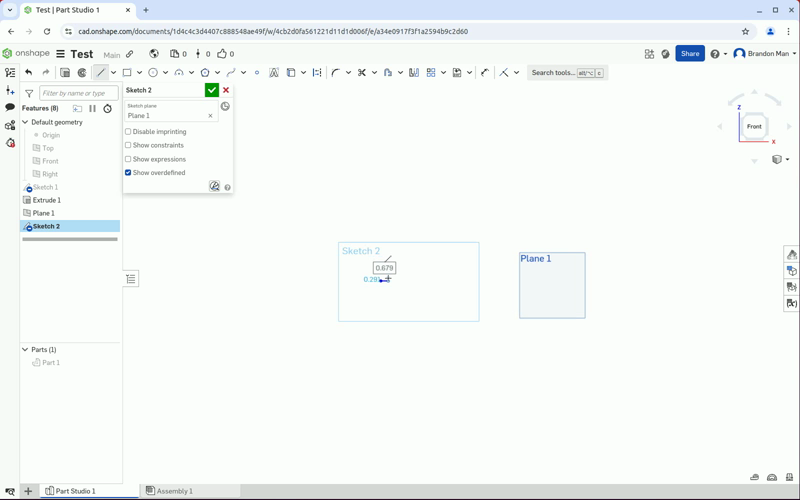
scroll(6)
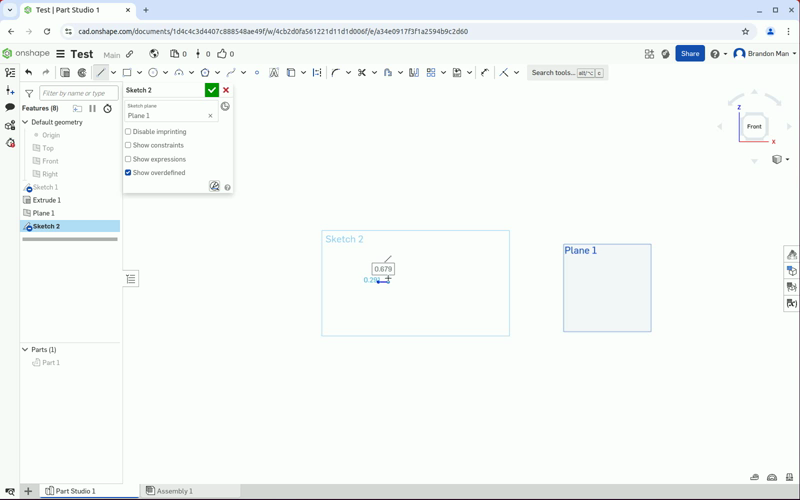
scroll(6)
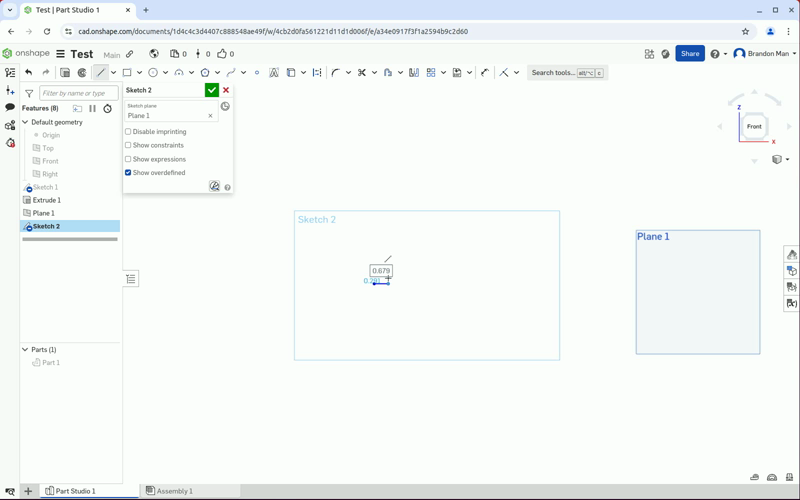
scroll(6)
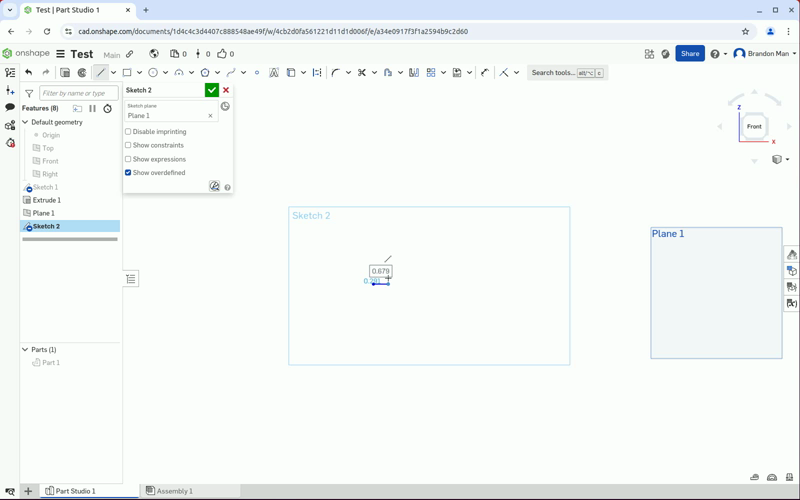
scroll(6)
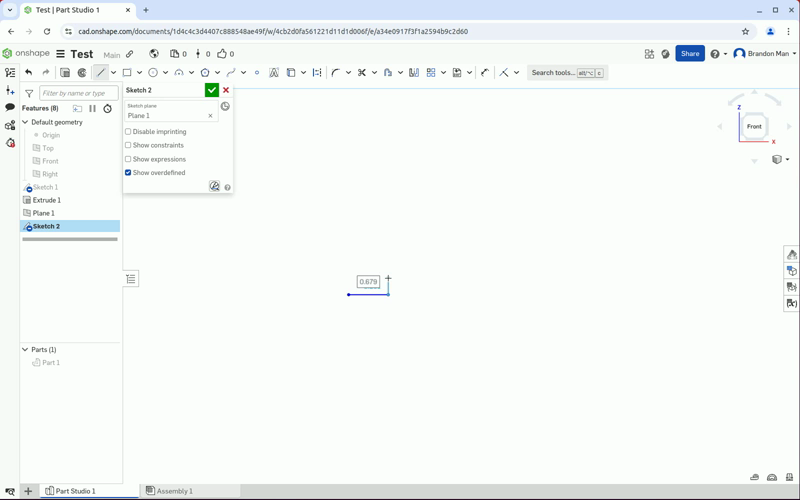
click(388, 277)
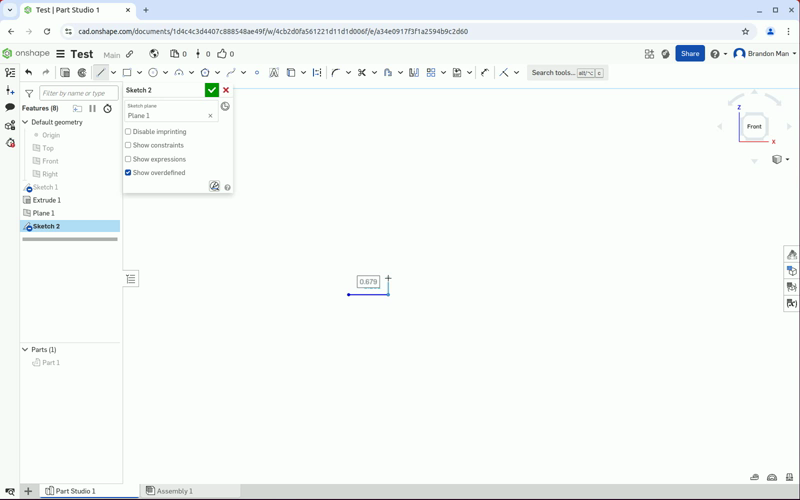
scroll(-6)
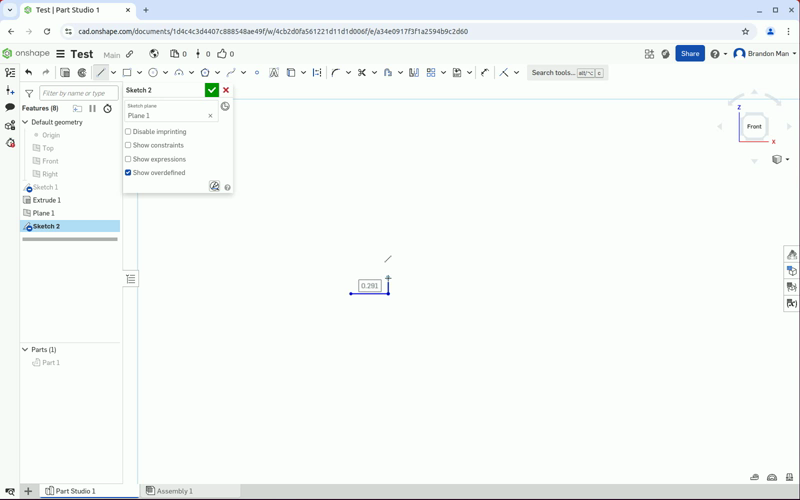
scroll(-6)
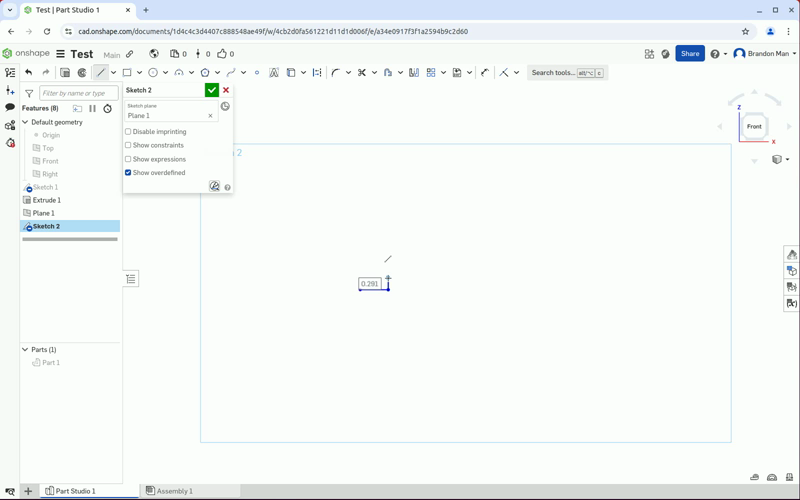
scroll(-6)
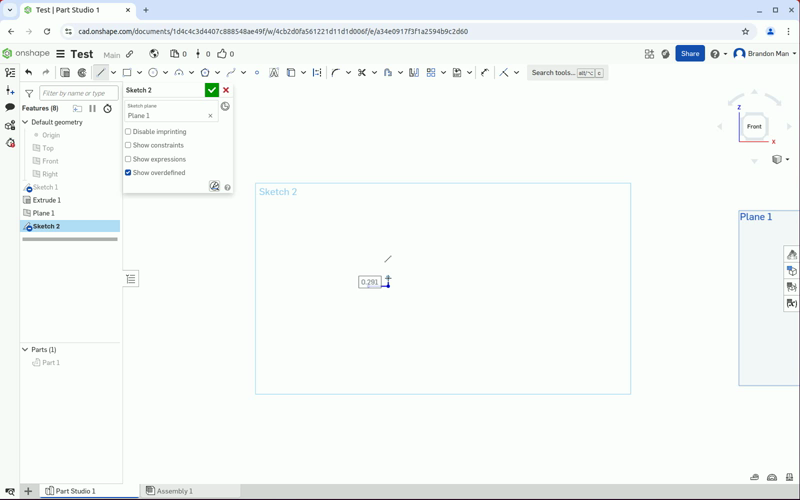
scroll(-6)
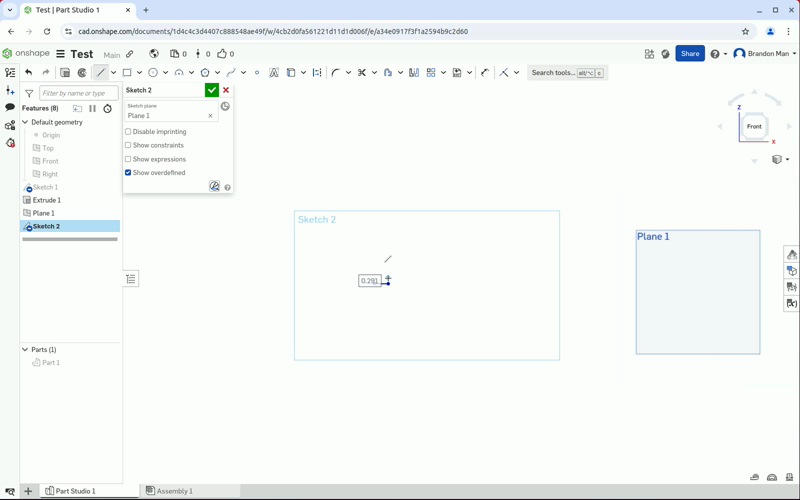
scroll(-6)
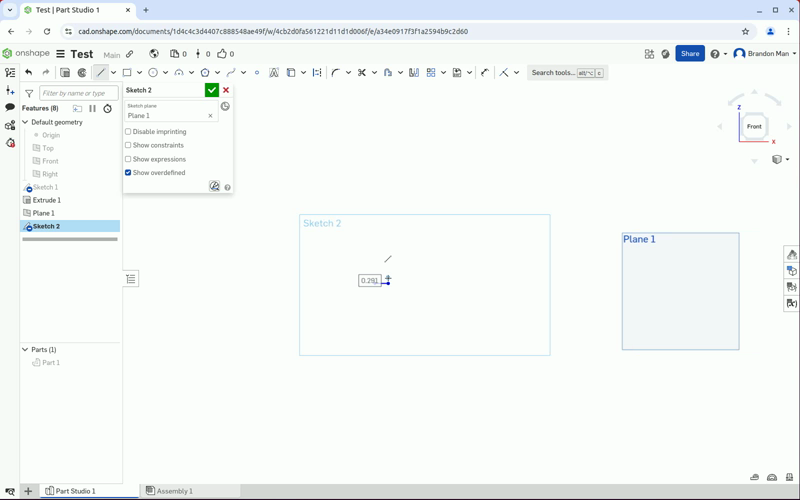
scroll(-6)
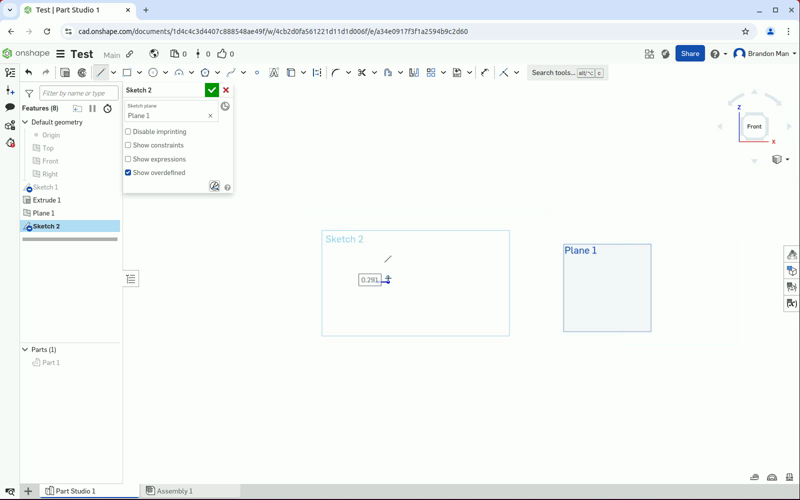
scroll(-6)
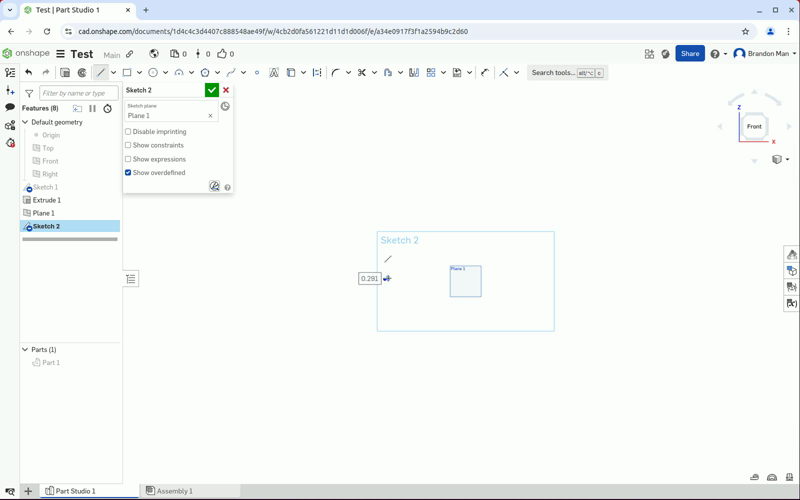
key_up(shift)
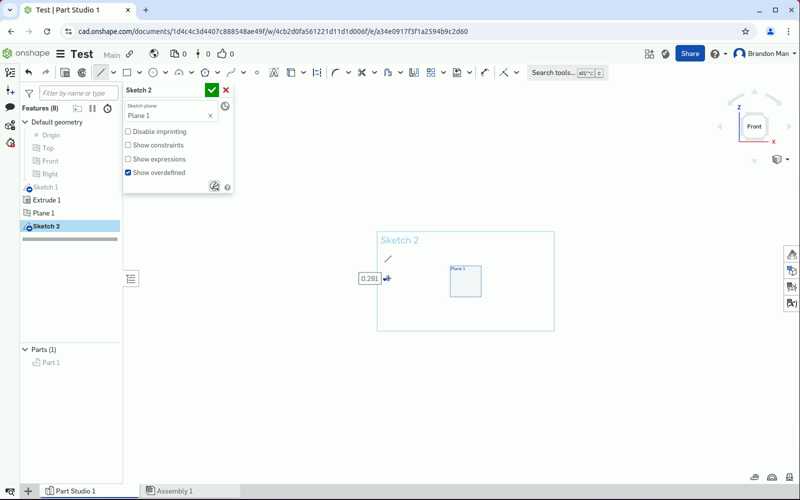
key_down(shift)
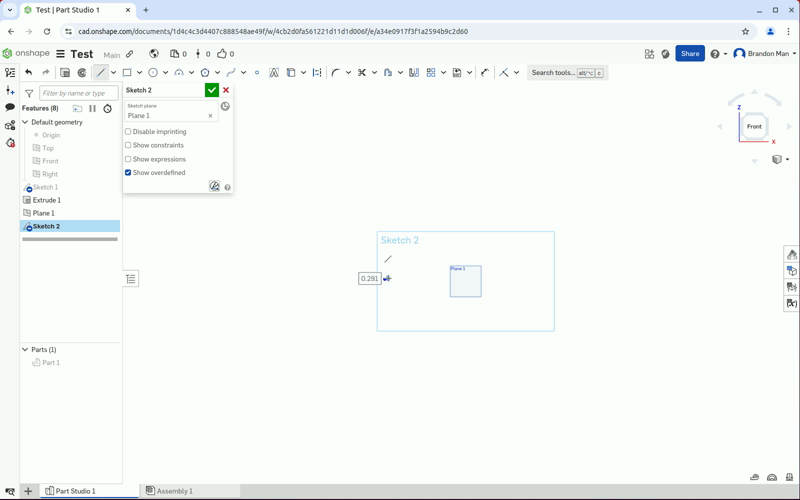
mouse_move(418, 277)
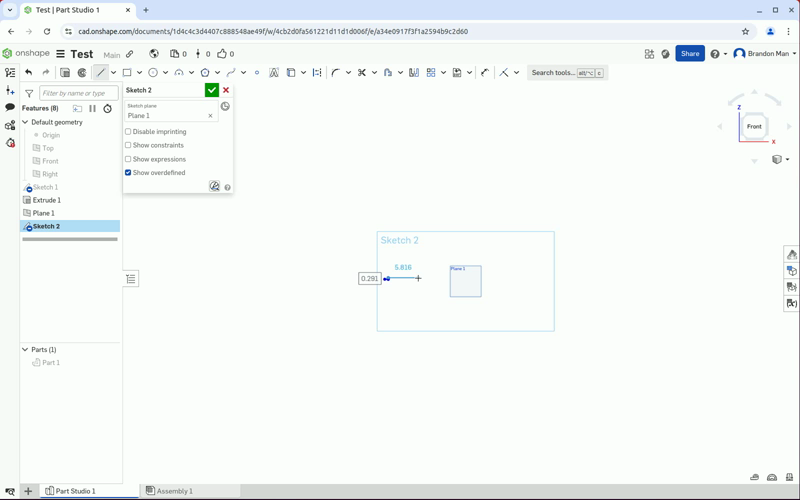
mouse_move(384, 277)
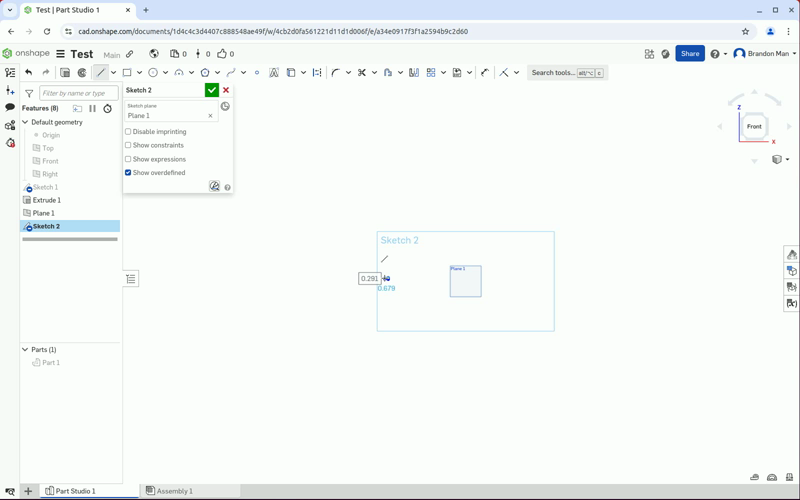
scroll(6)
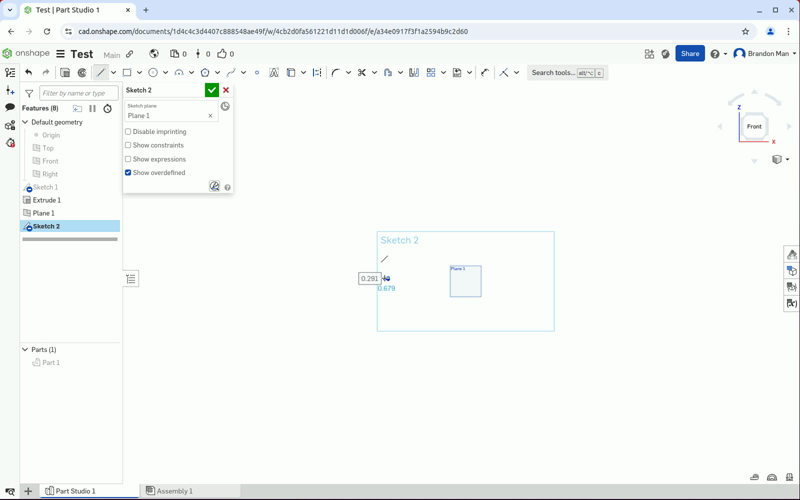
scroll(6)
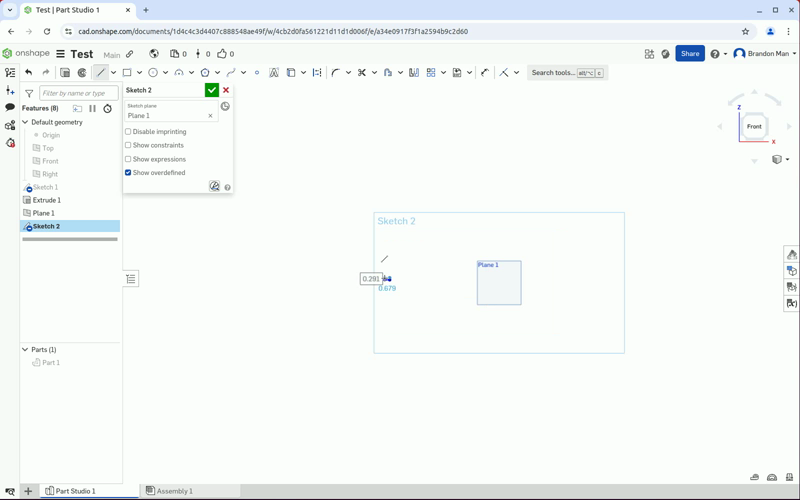
scroll(6)
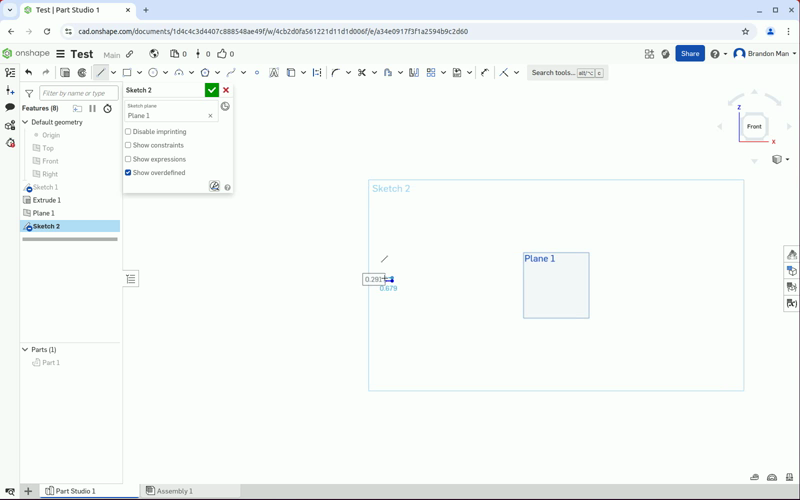
scroll(6)
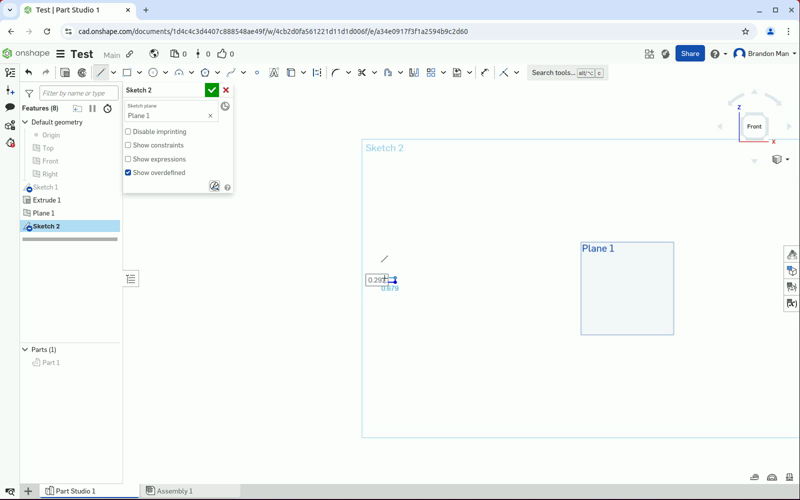
scroll(6)
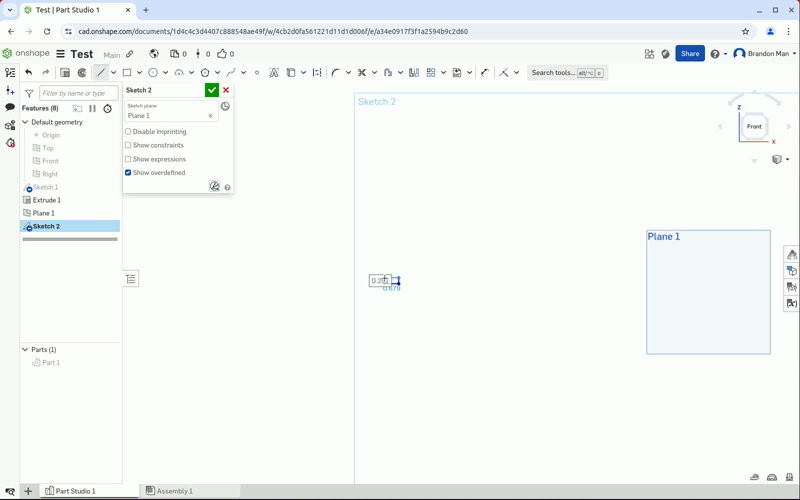
scroll(6)
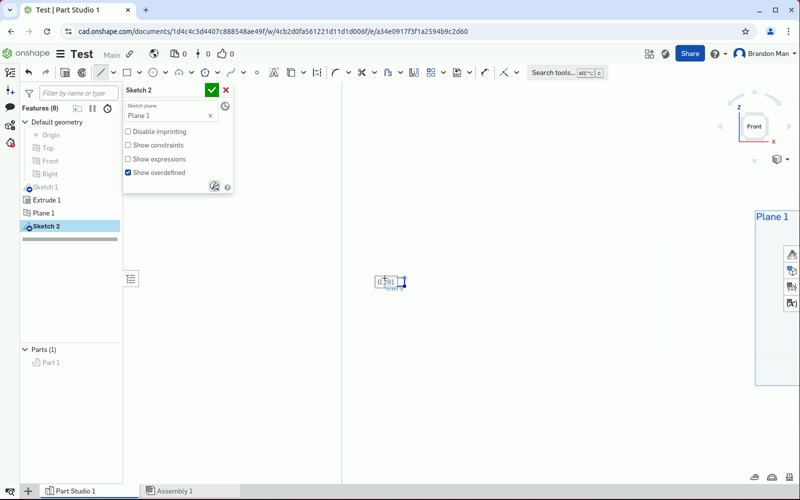
scroll(6)
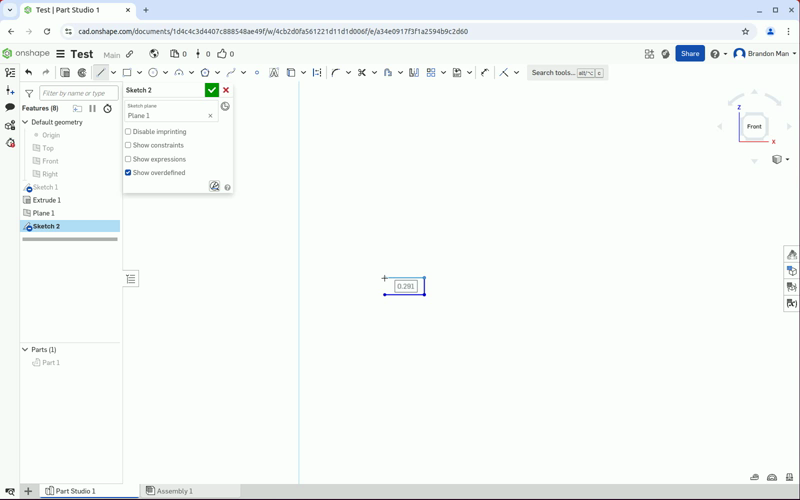
click(384, 277)
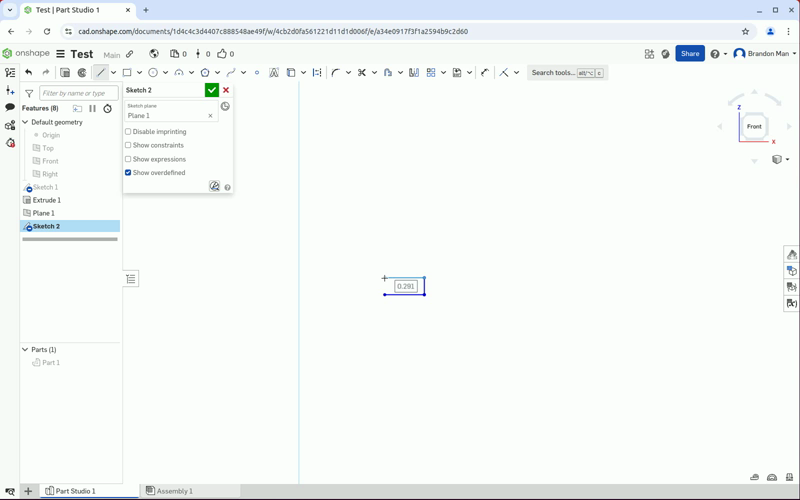
scroll(-6)
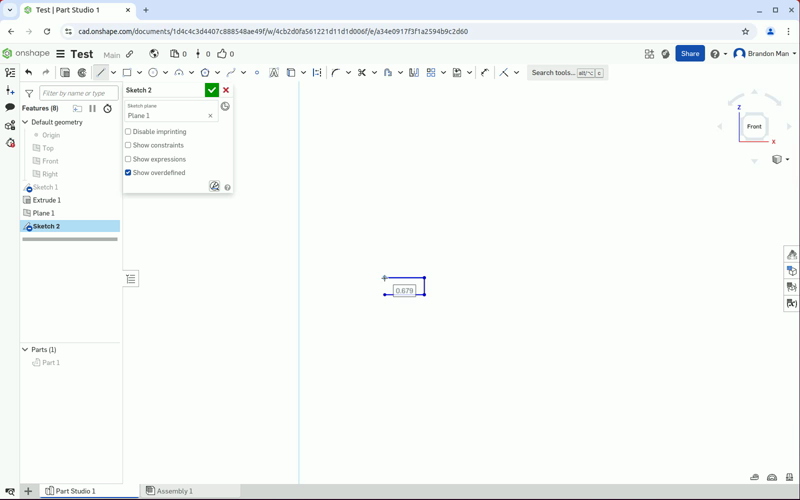
scroll(-6)
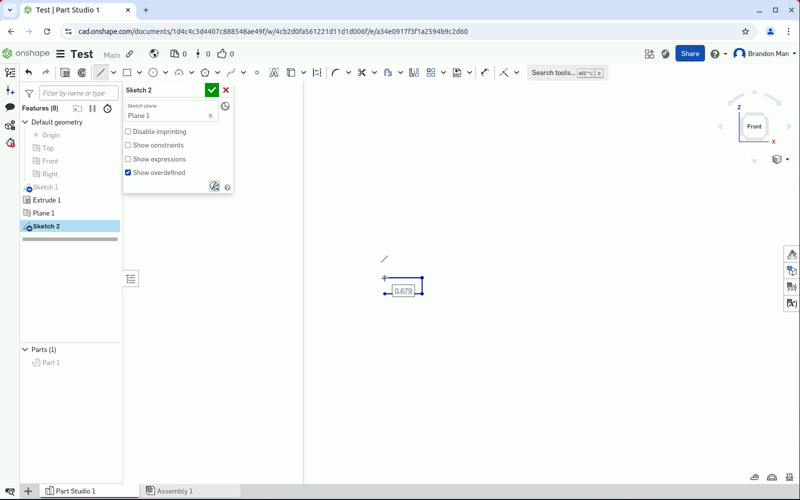
scroll(-6)
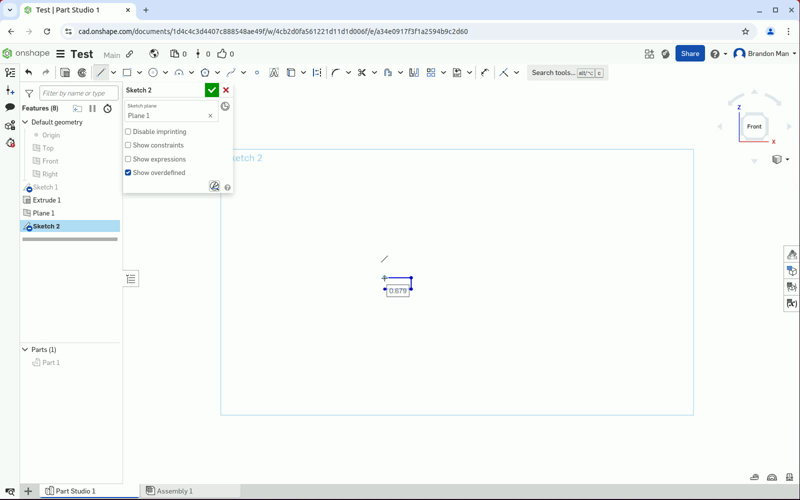
scroll(-6)
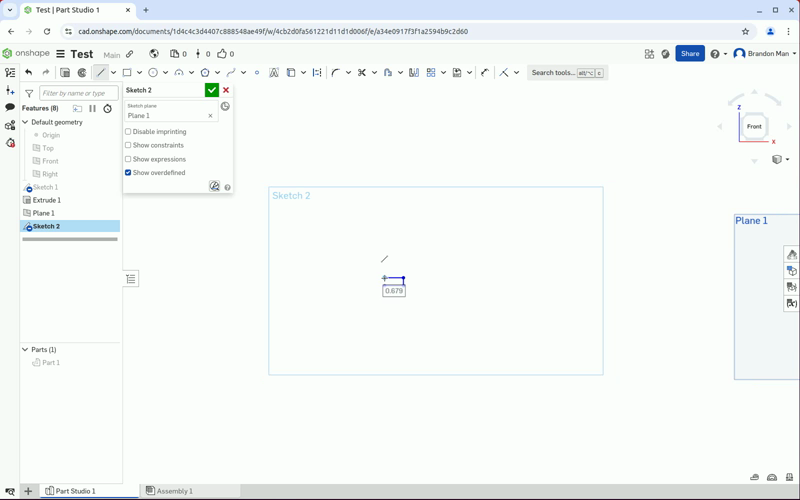
scroll(-6)
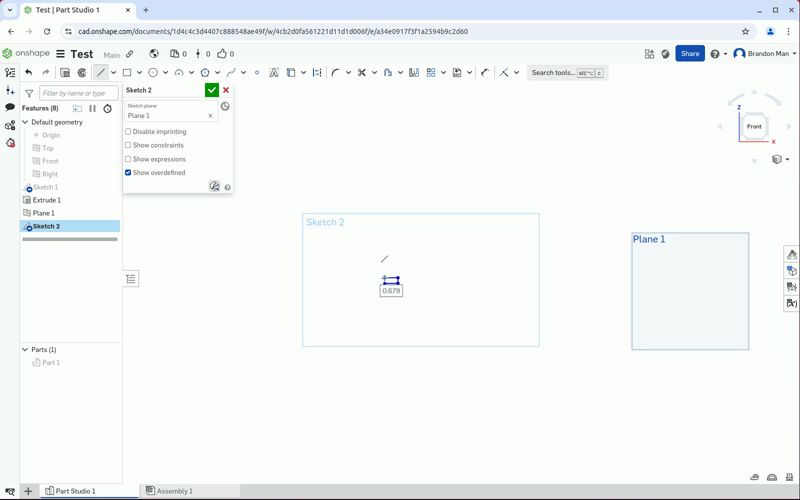
scroll(-6)
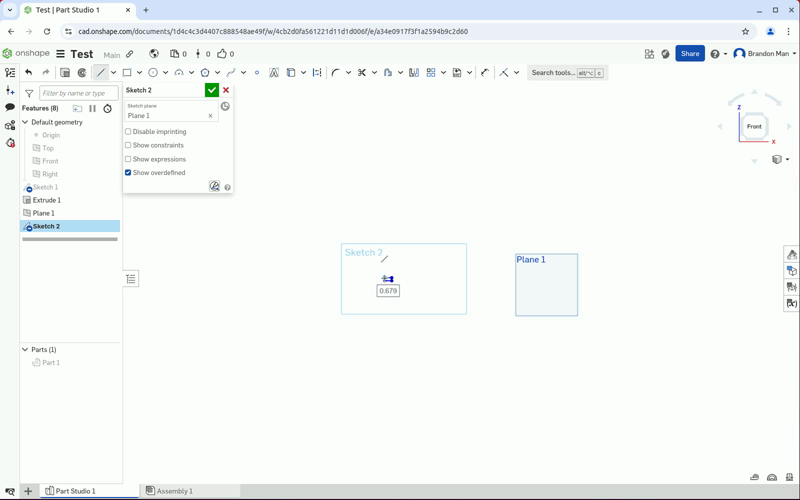
scroll(-6)
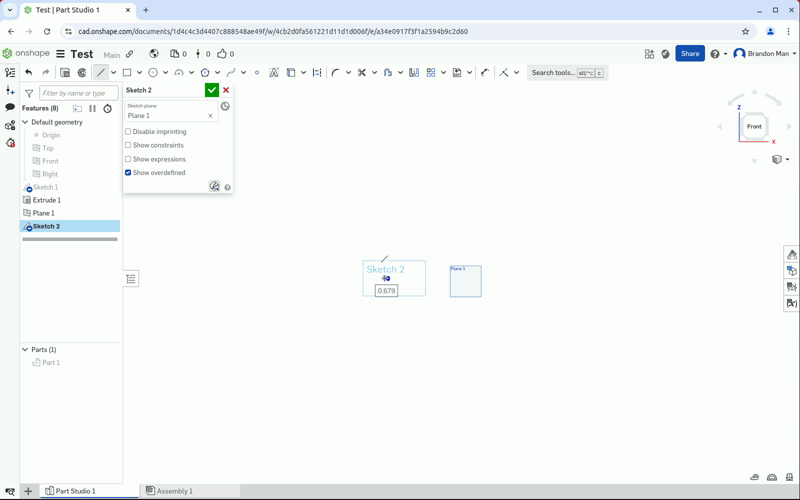
key_up(shift)
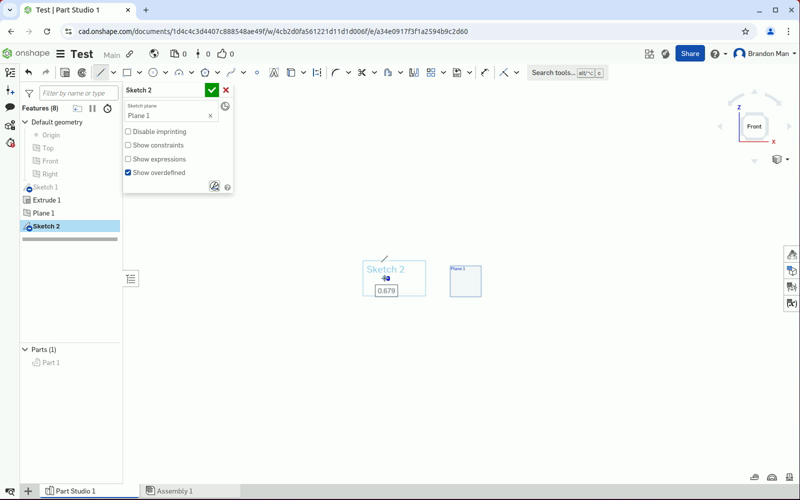
mouse_move(414, 277)
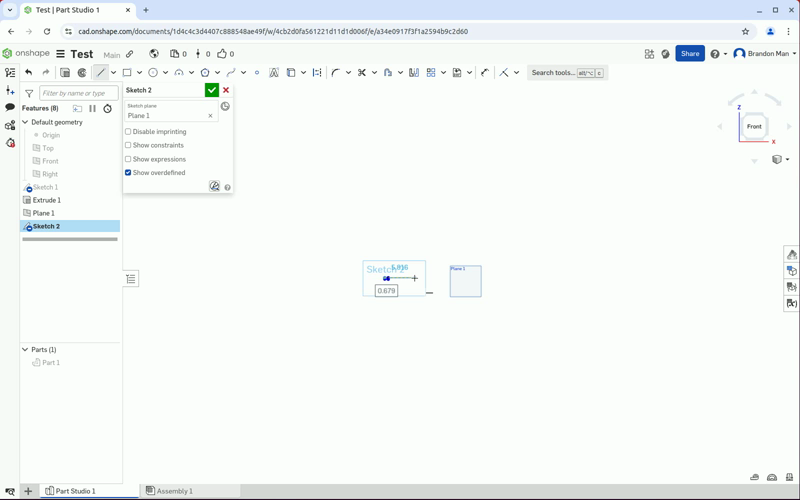
key_down(shift)
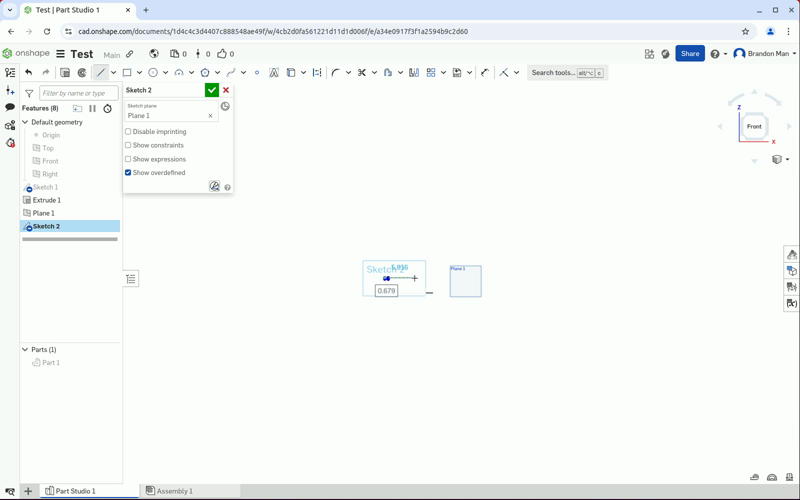
mouse_move(384, 279)
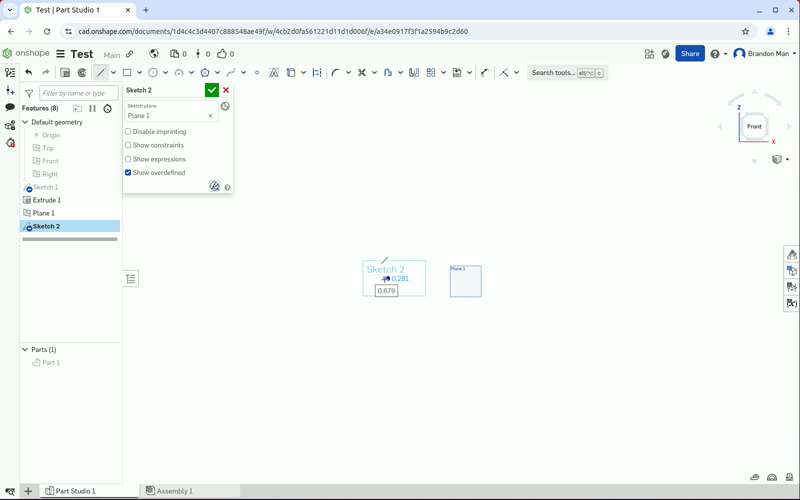
scroll(6)
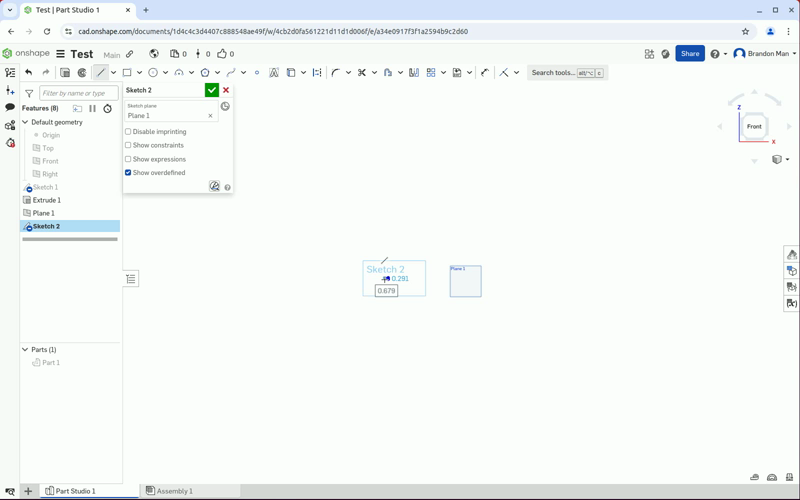
scroll(6)
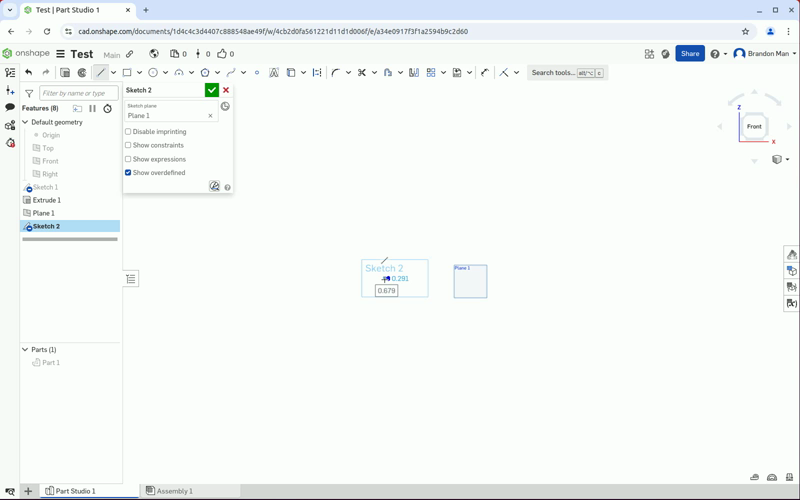
scroll(6)
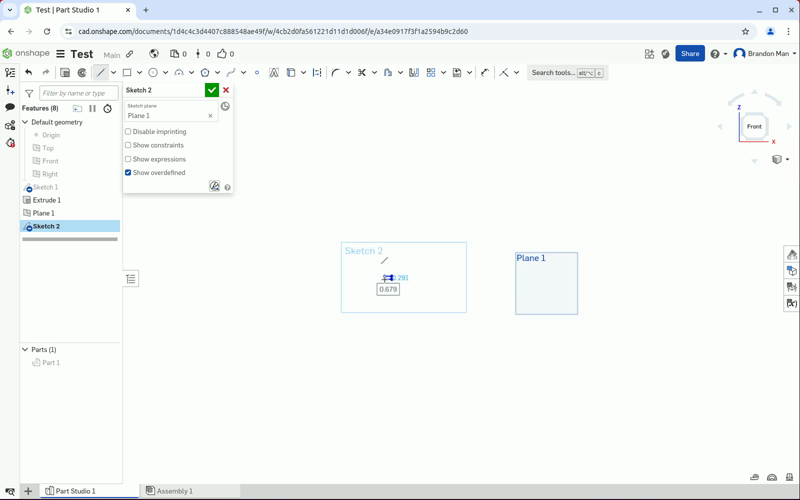
scroll(6)
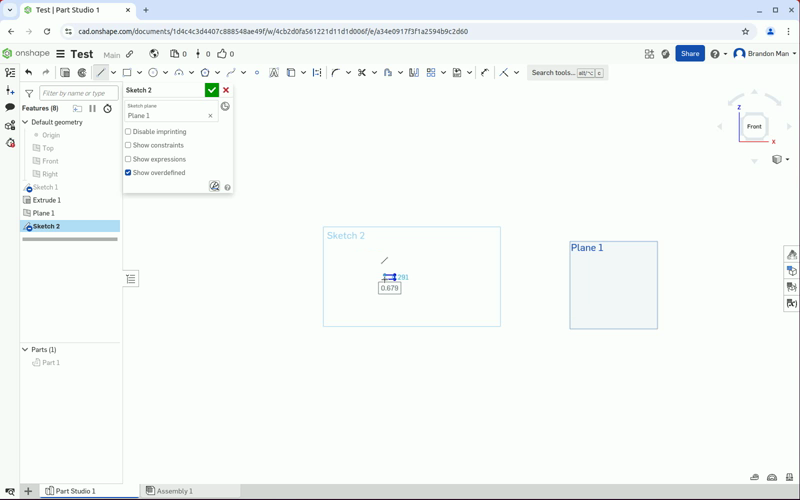
scroll(6)
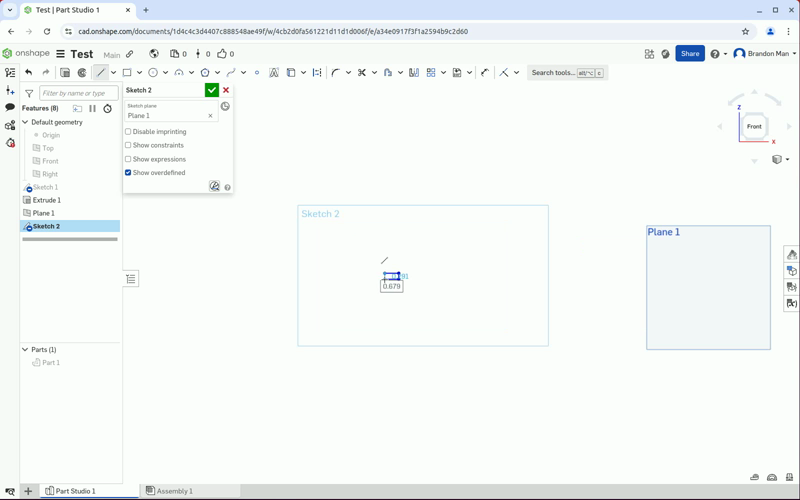
scroll(6)
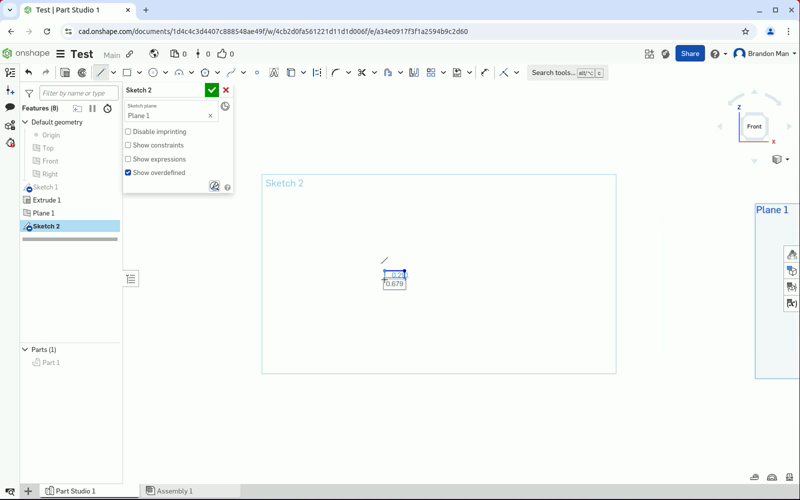
scroll(6)
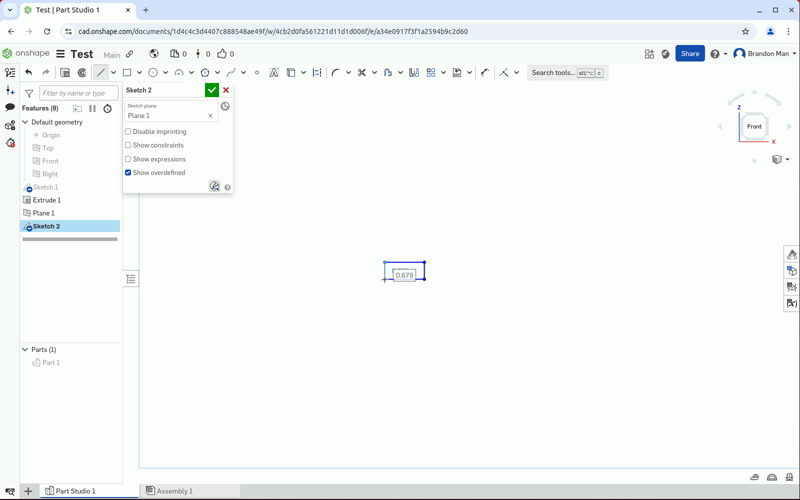
key_up(shift)
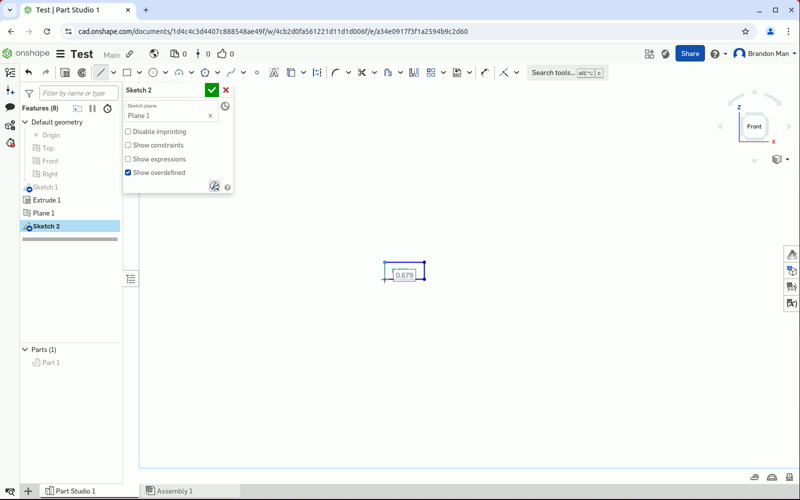
click(384, 279)
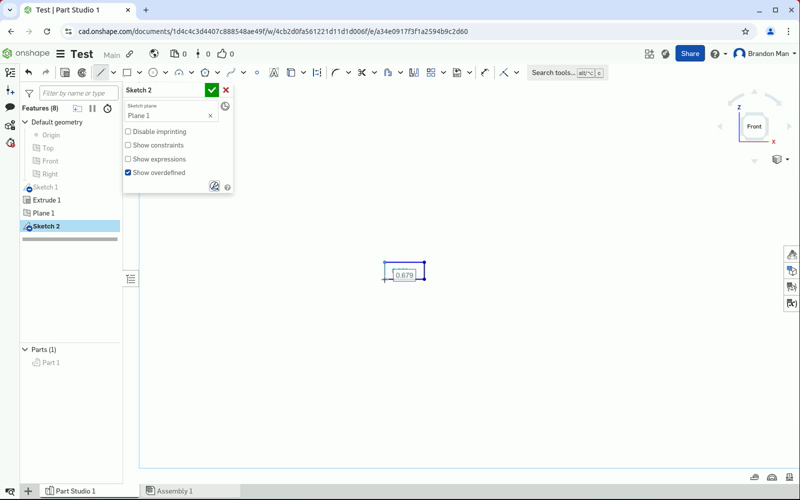
scroll(-6)
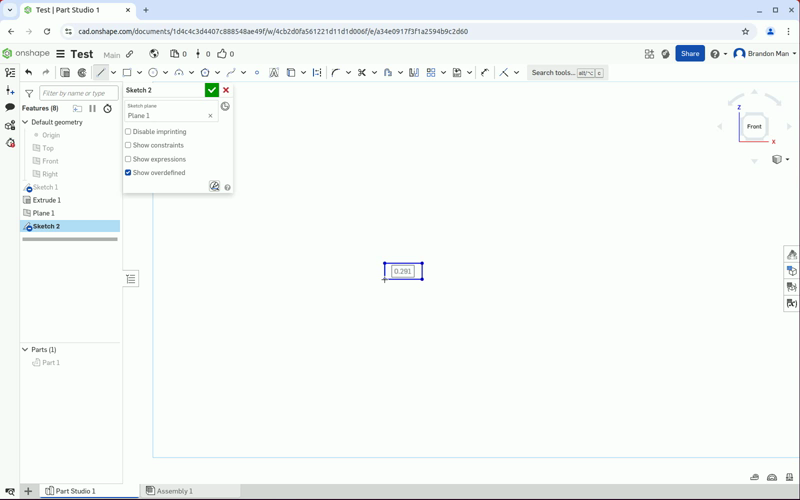
scroll(-6)
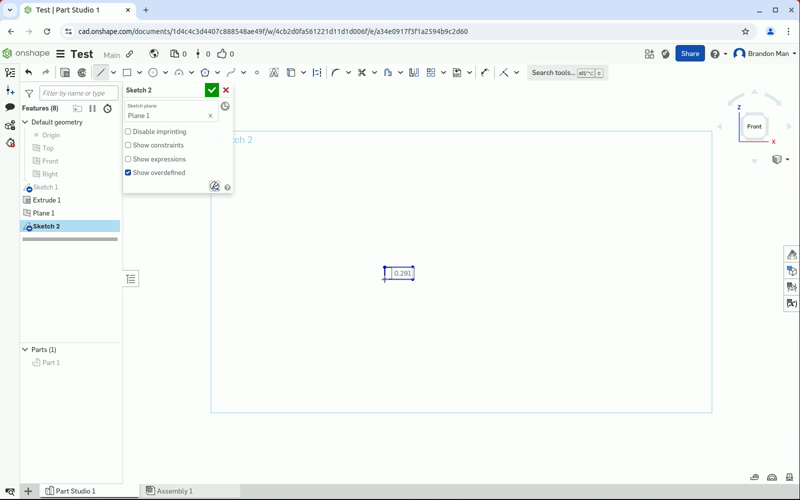
scroll(-6)
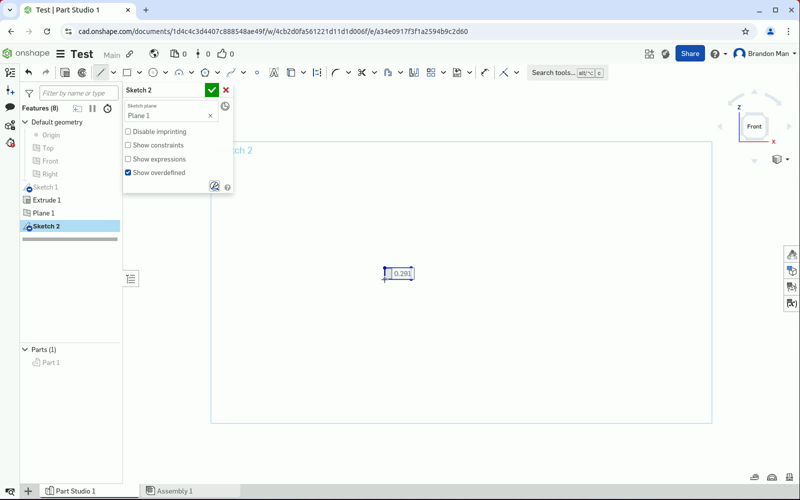
scroll(-6)
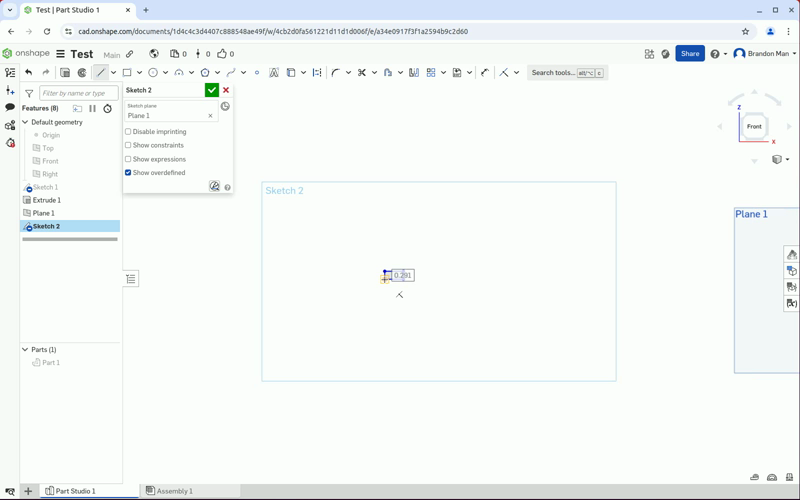
scroll(-6)
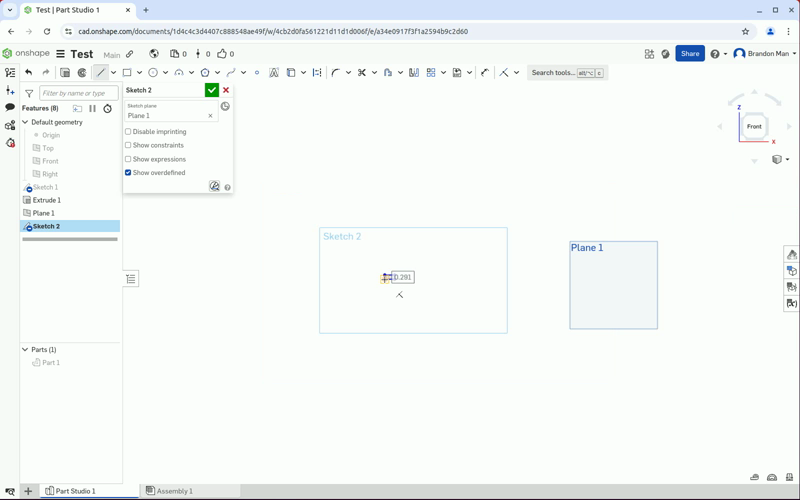
scroll(-6)
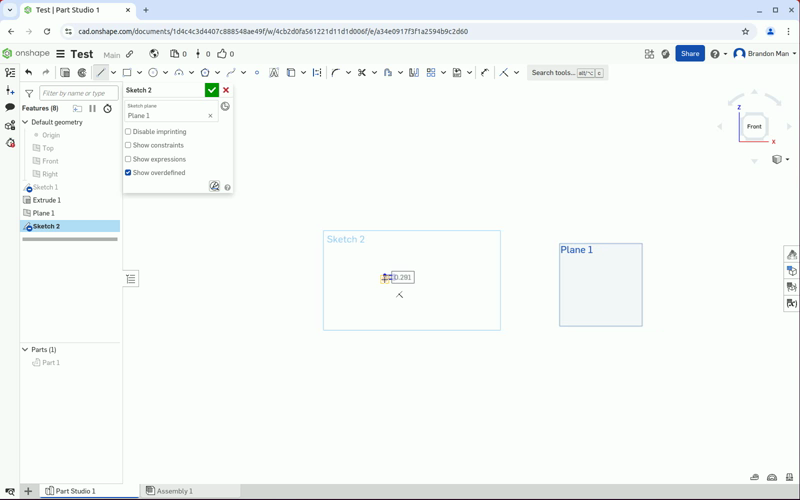
scroll(-6)
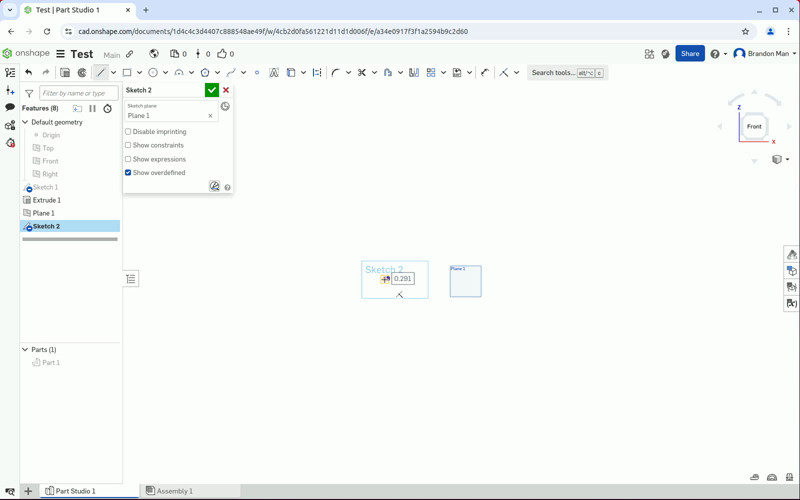
key(esc)
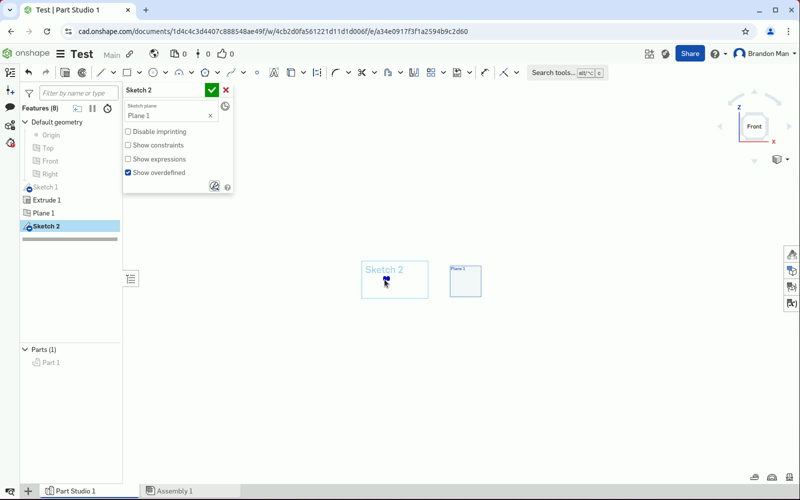
mouse_move(387, 278)
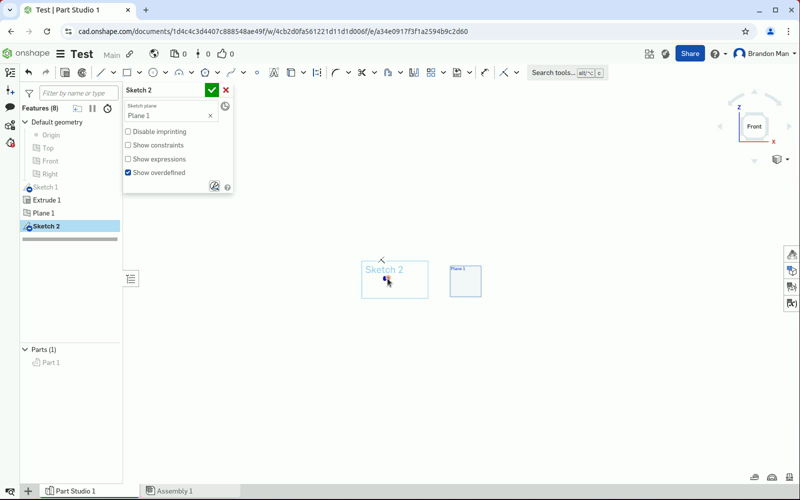
scroll(6)
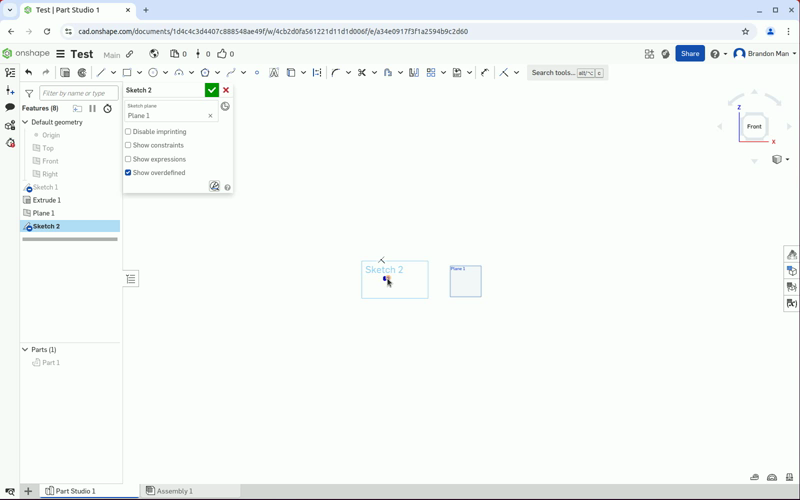
scroll(6)
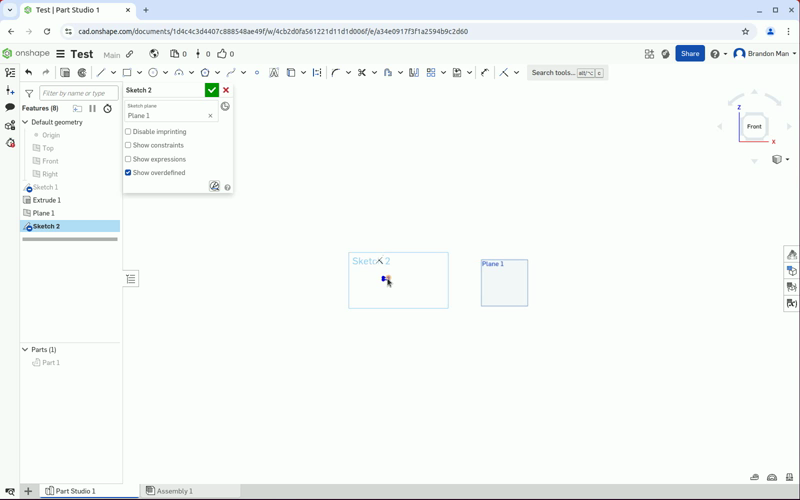
scroll(6)
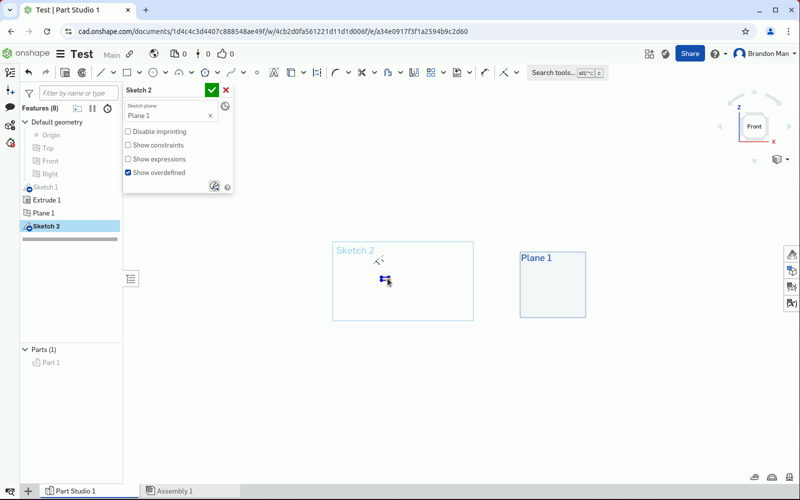
scroll(6)
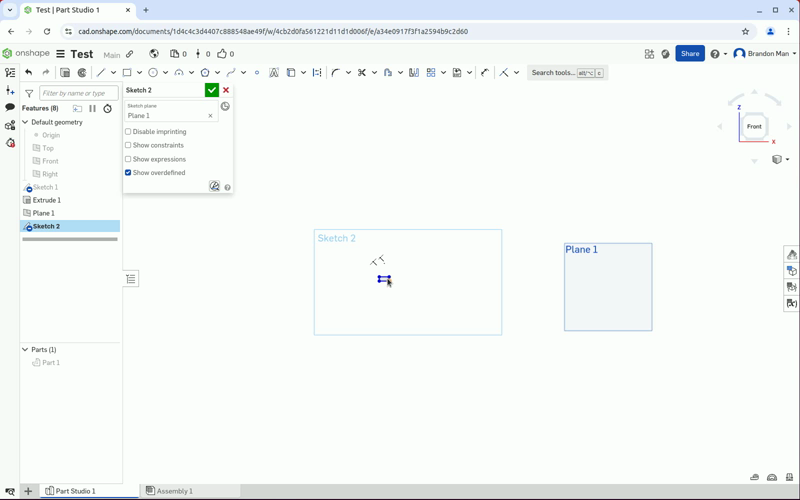
scroll(6)
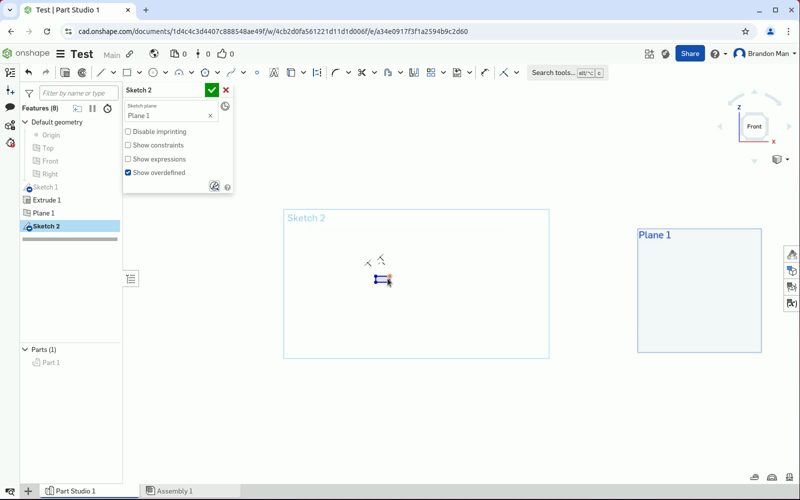
scroll(6)
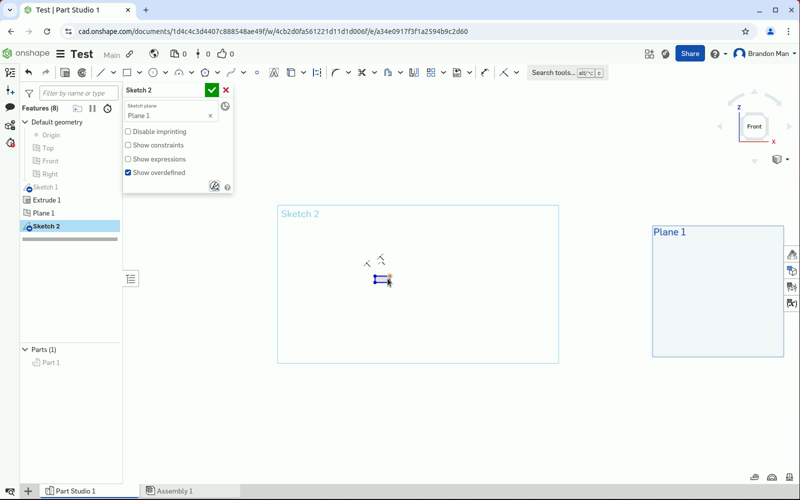
scroll(6)
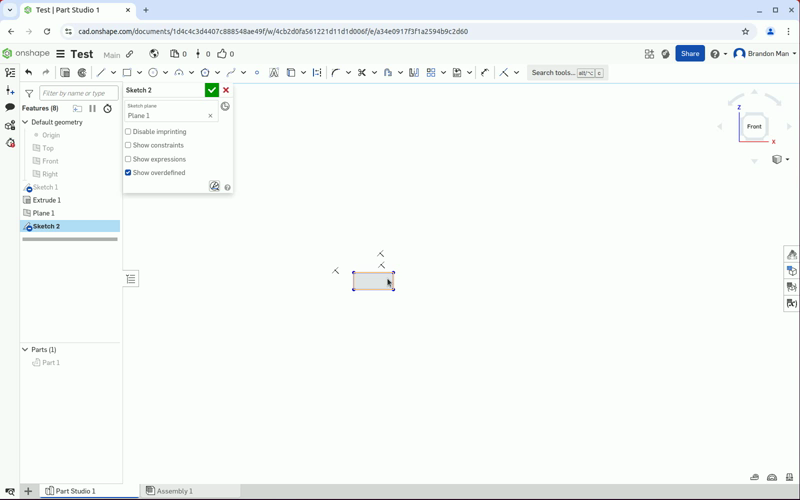
click(387, 278)
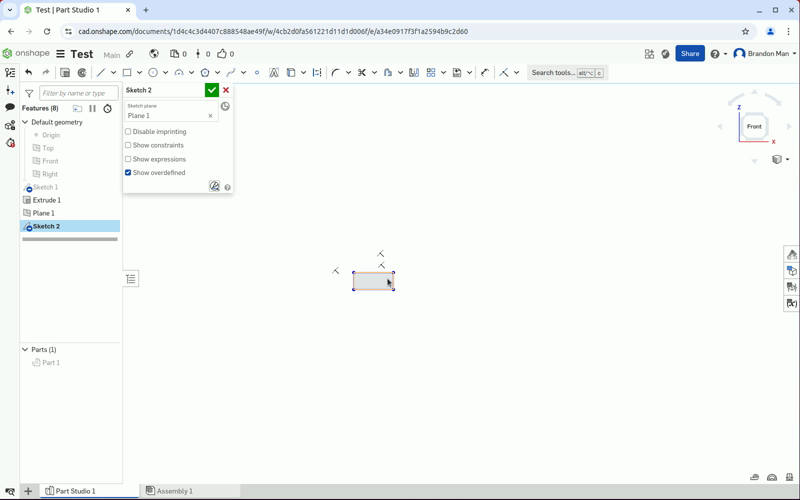
scroll(-6)
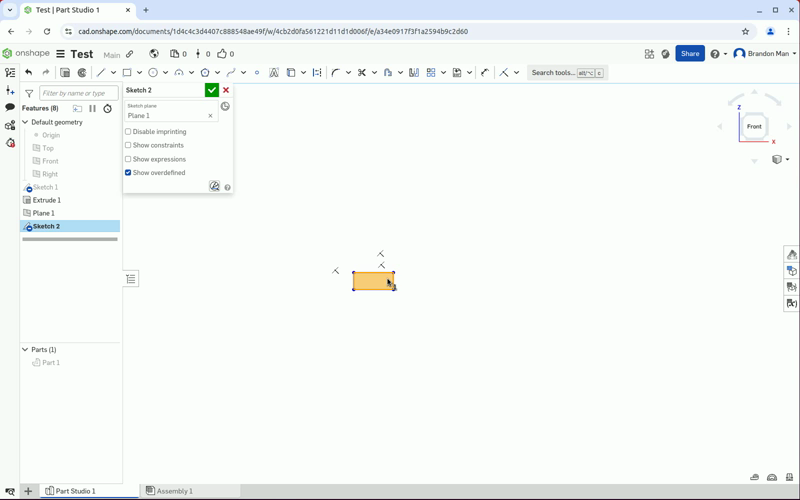
scroll(-6)
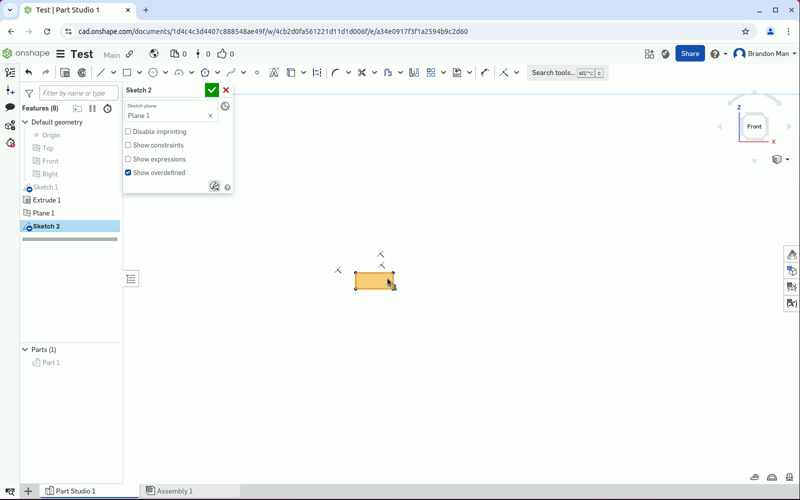
scroll(-6)
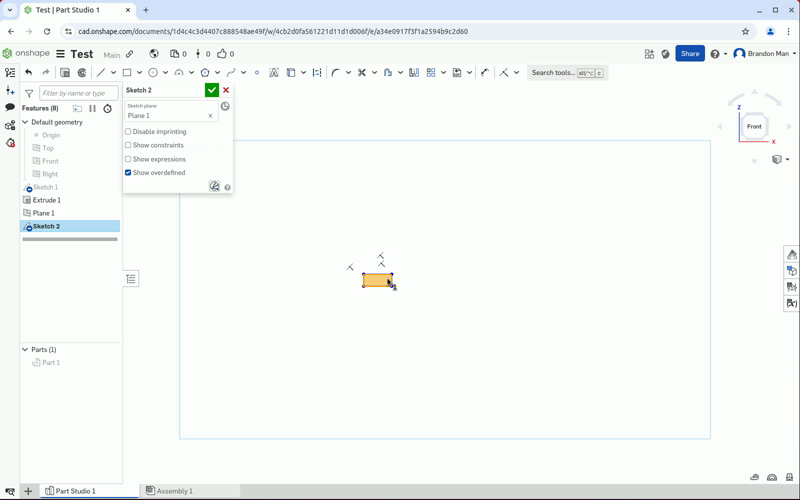
scroll(-6)
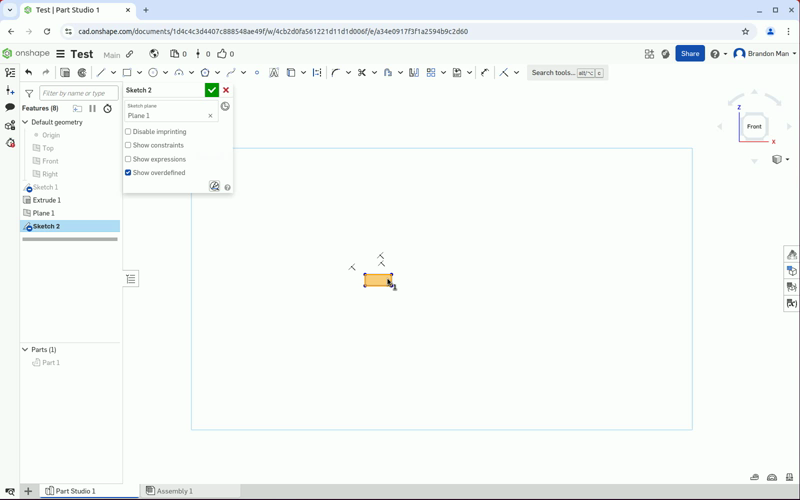
scroll(-6)
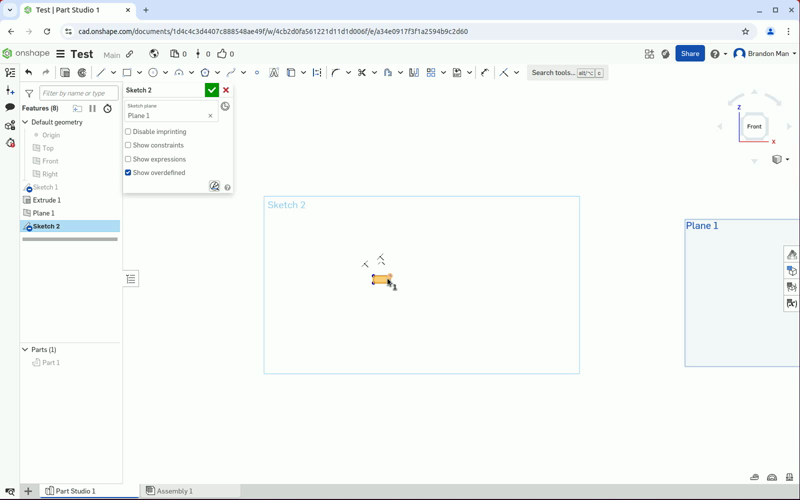
scroll(-6)
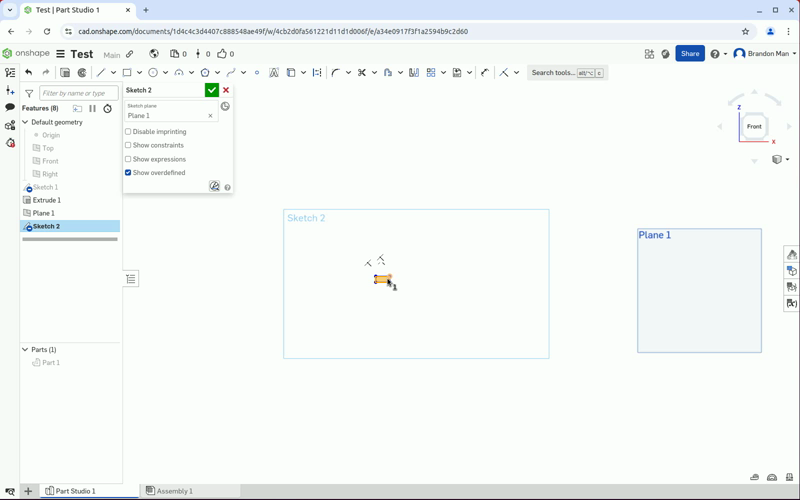
scroll(-6)
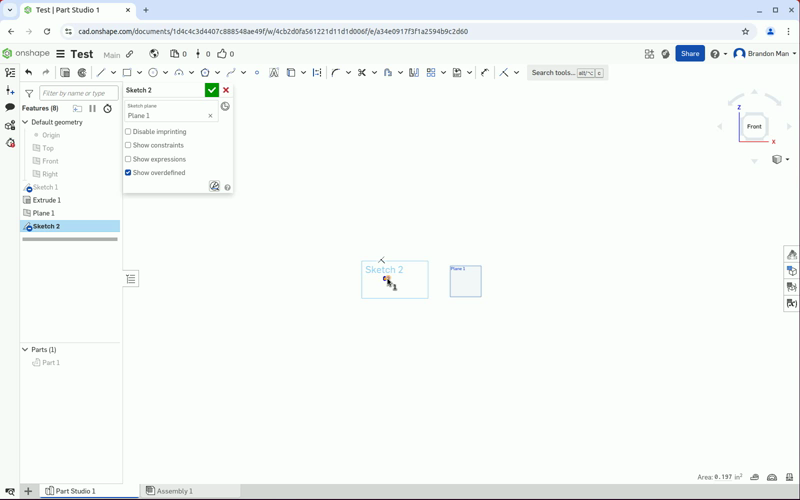
mouse_move(73, 352)
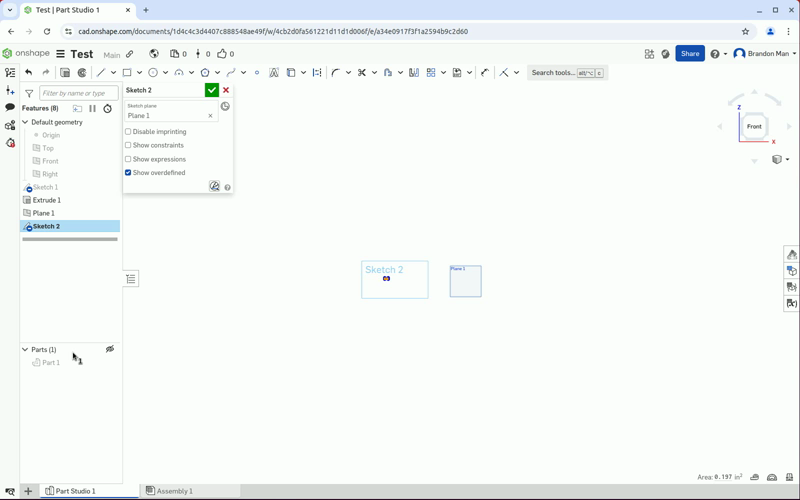
key(shift+y)
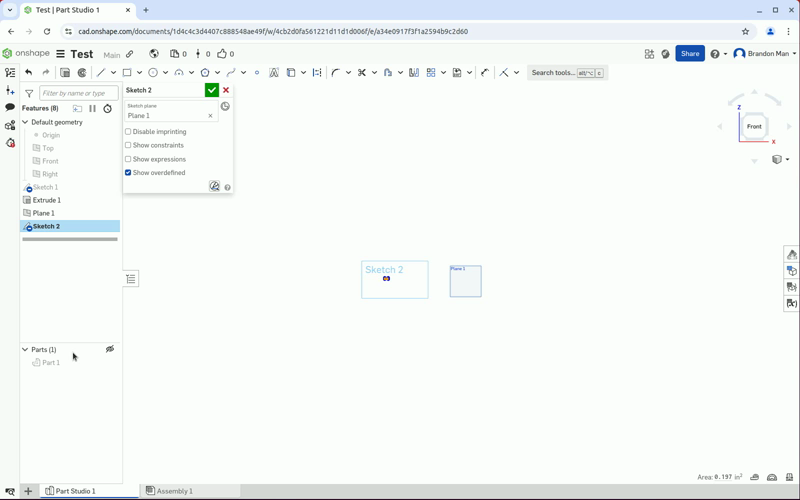
key(shift+e)
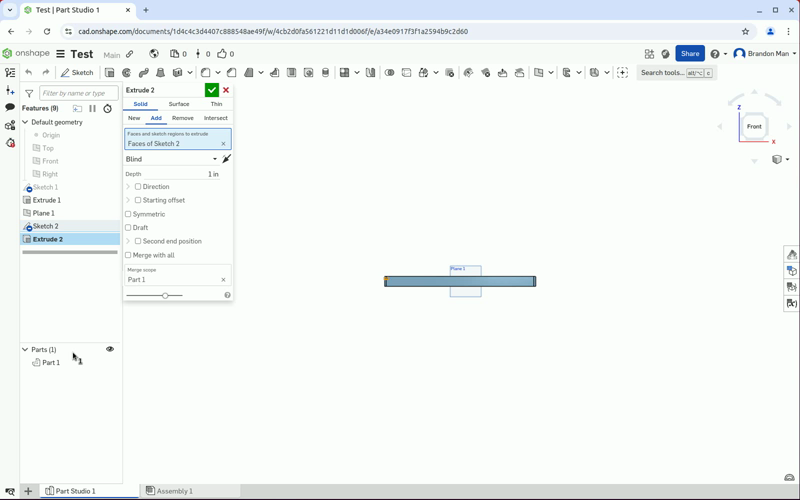
mouse_move(143, 106)
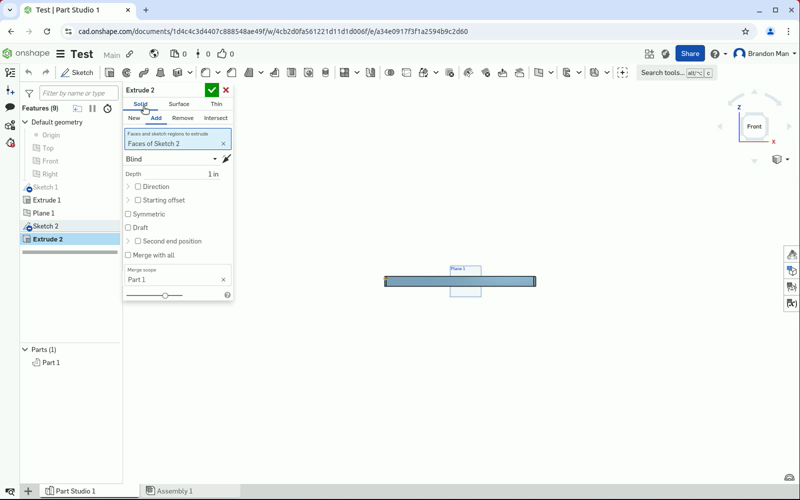
click(143, 106)
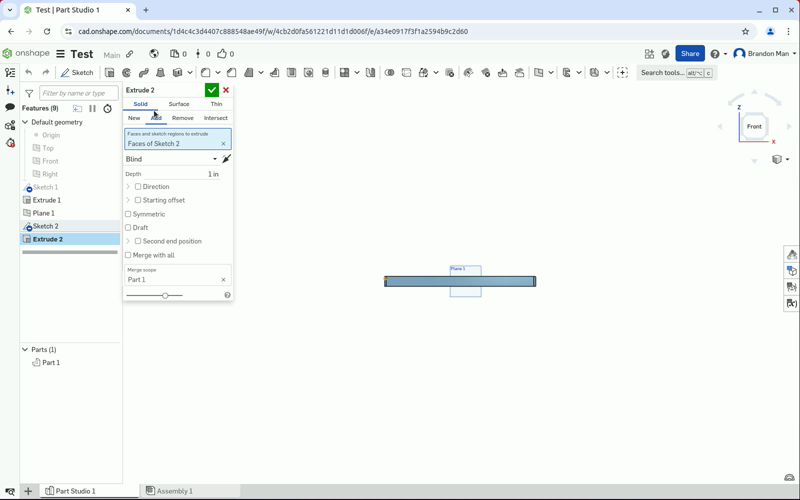
mouse_move(186, 120)
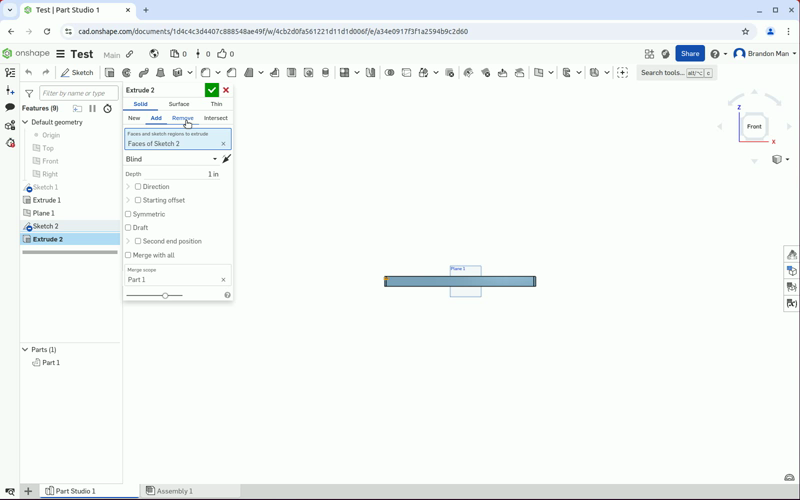
click(186, 120)
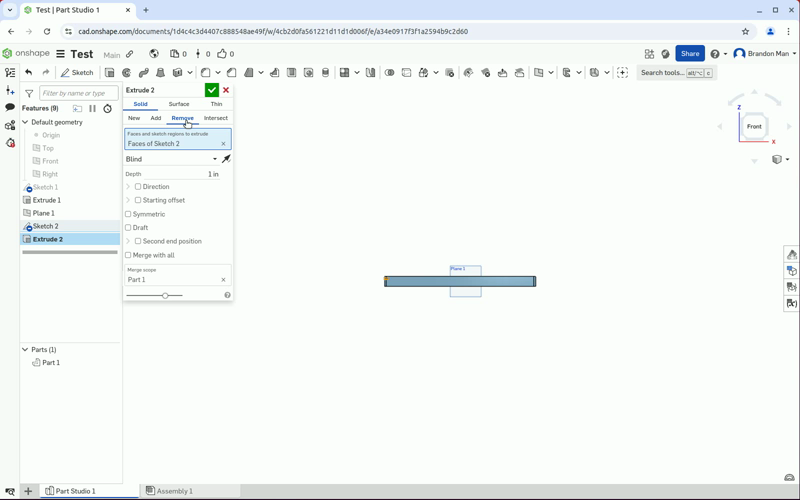
key(tab, 4)
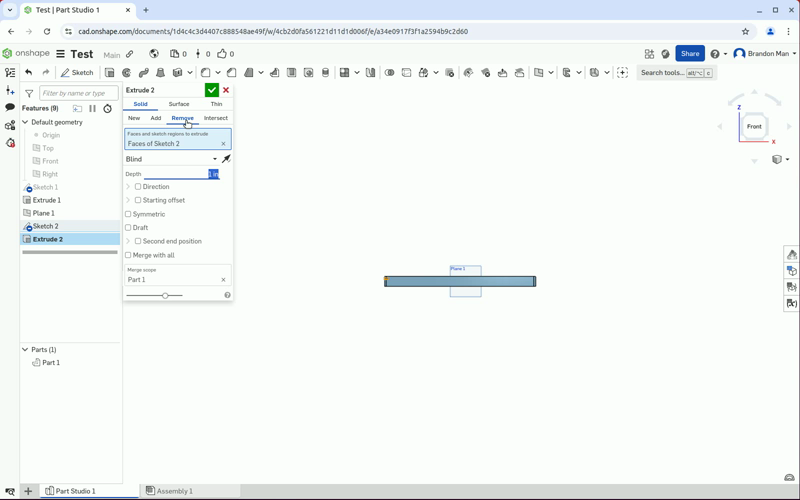
text(0.722)
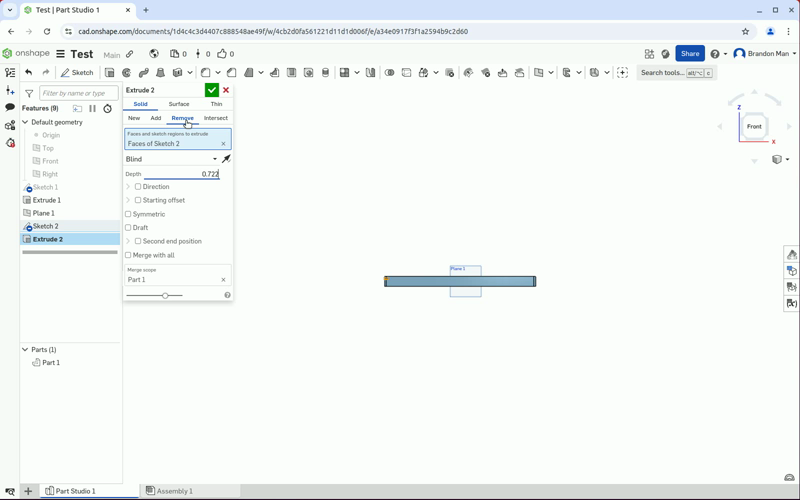
key(tab, 6)
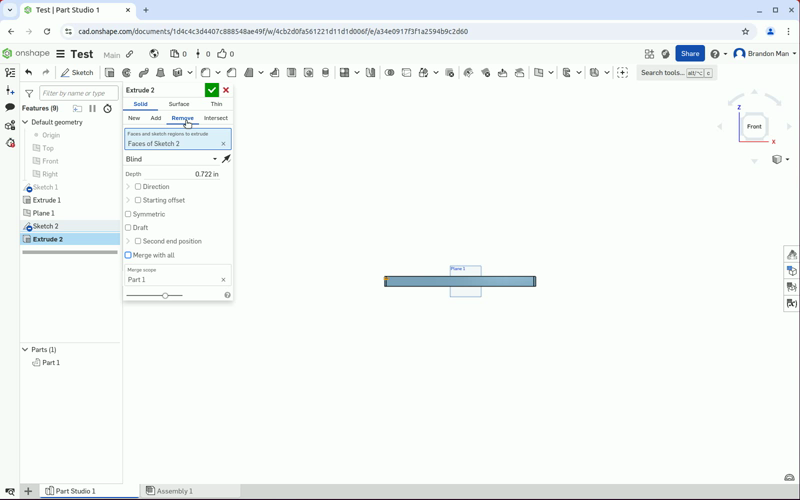
key(space)
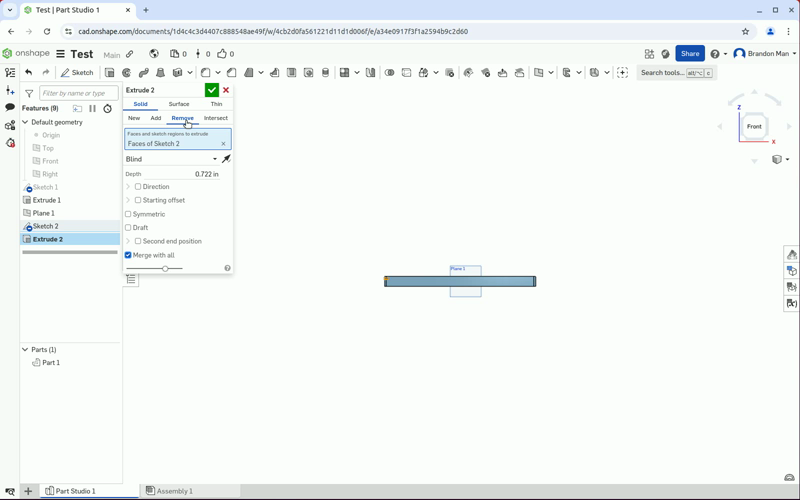
key(enter)
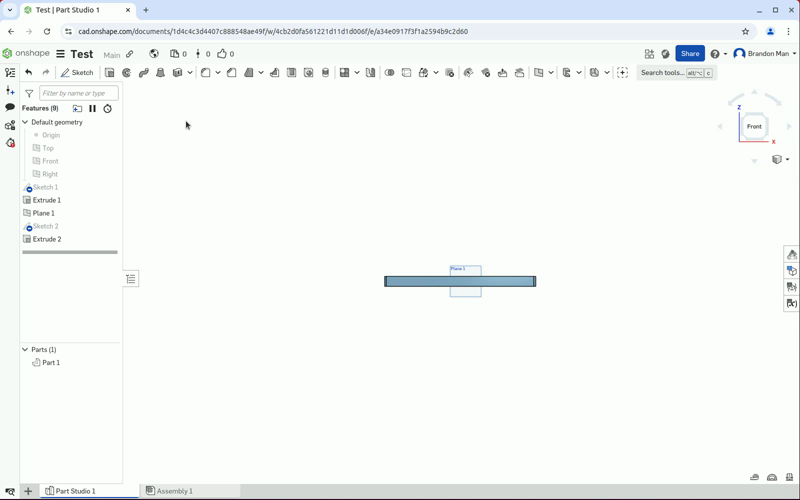
key(shift+h)
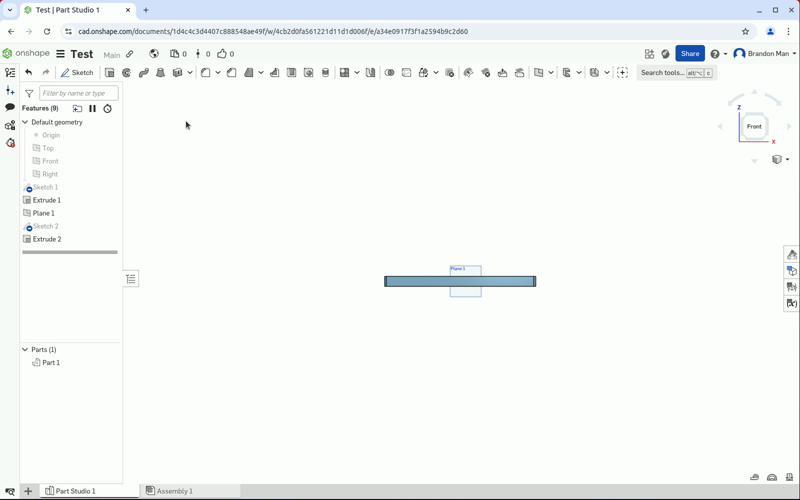
key(shift+h)
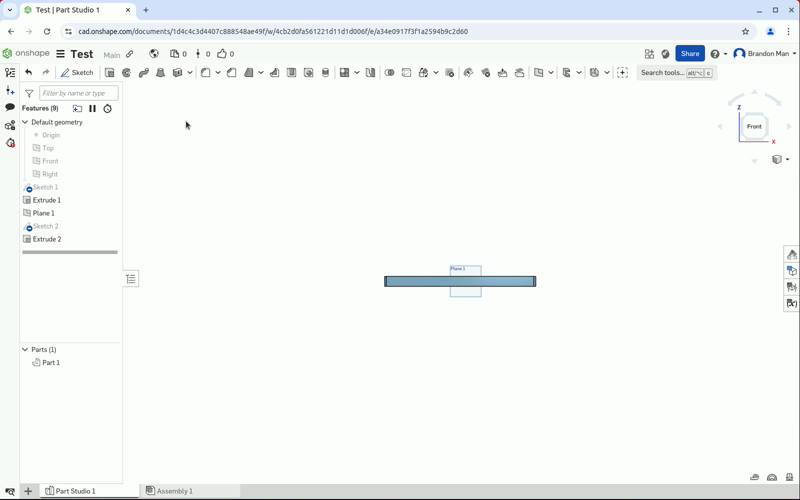
mouse_move(73, 189)
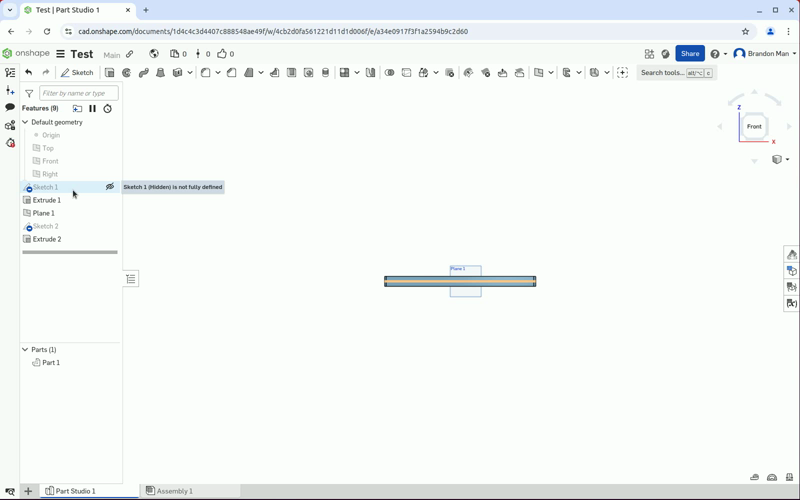
click(73, 189)
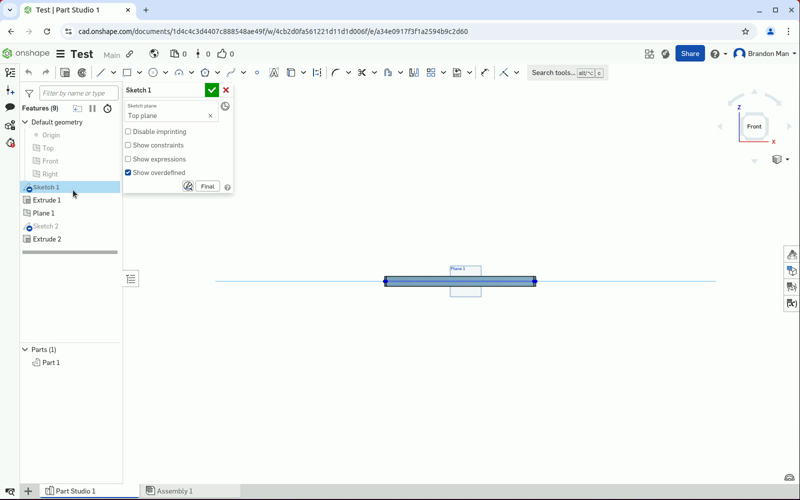
mouse_move(229, 92)
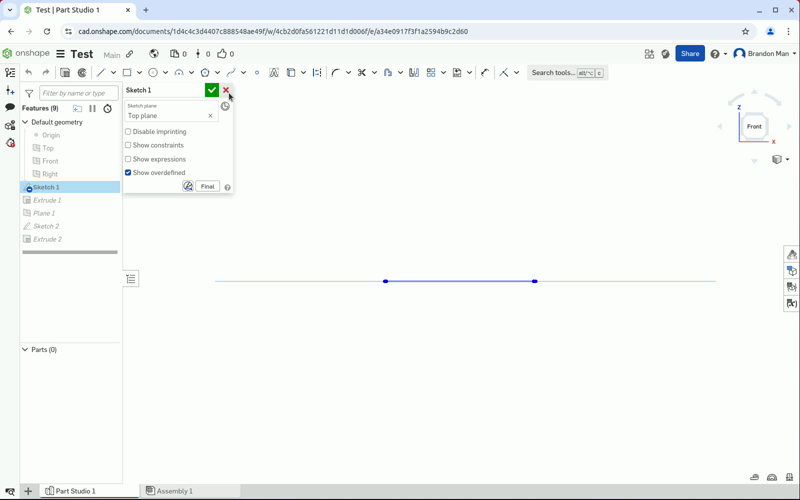
click(229, 92)
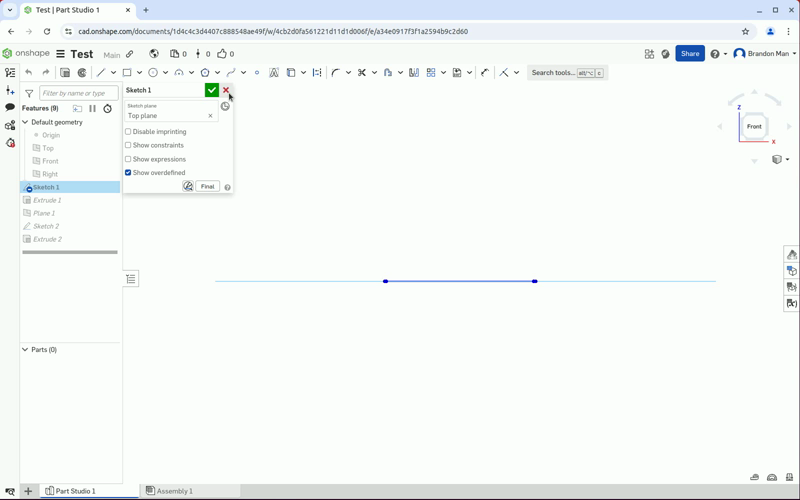
key(shift+s)
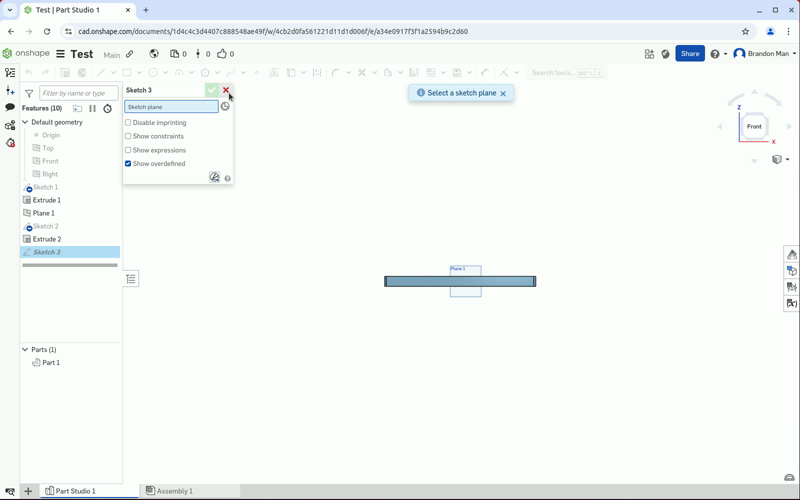
mouse_move(73, 215)
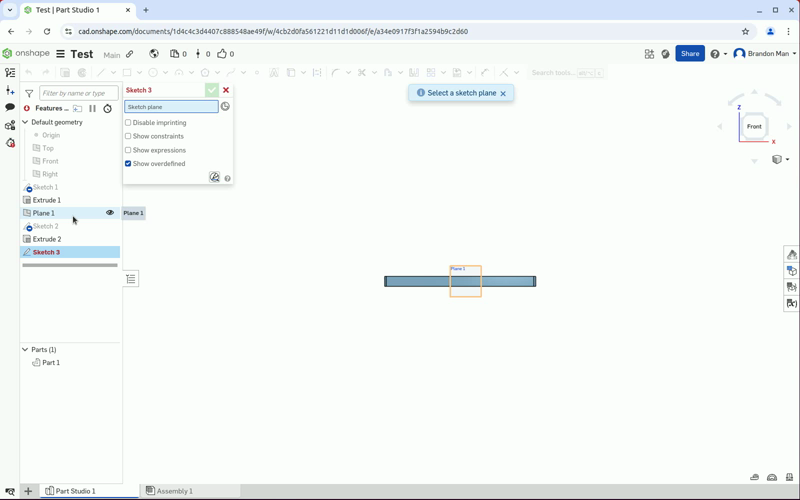
click(73, 215)
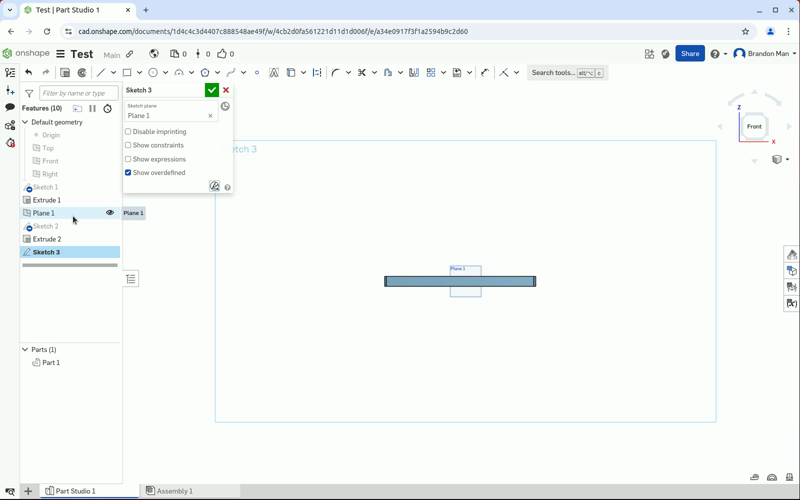
mouse_move(73, 352)
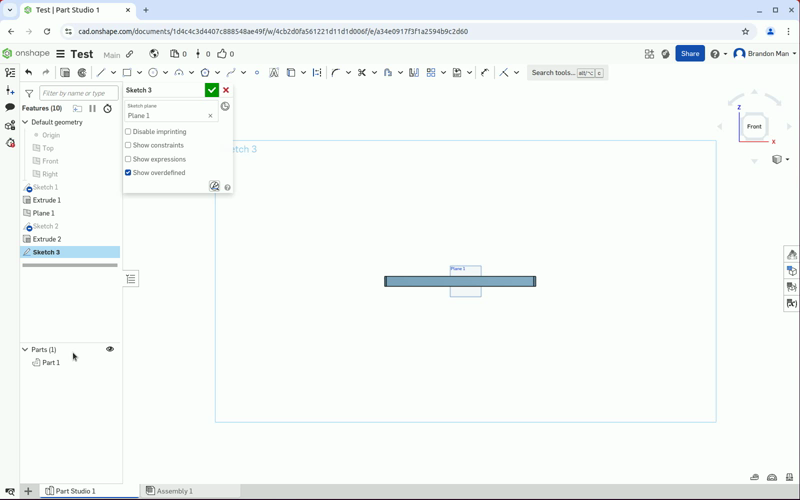
key(y)
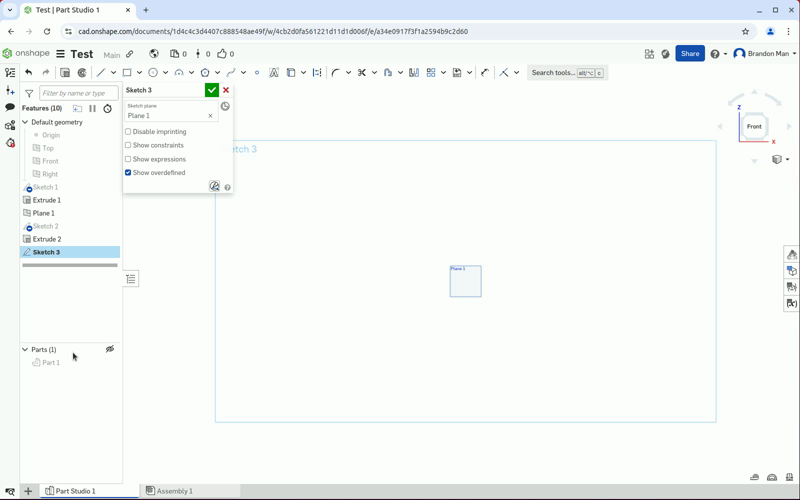
key(l)
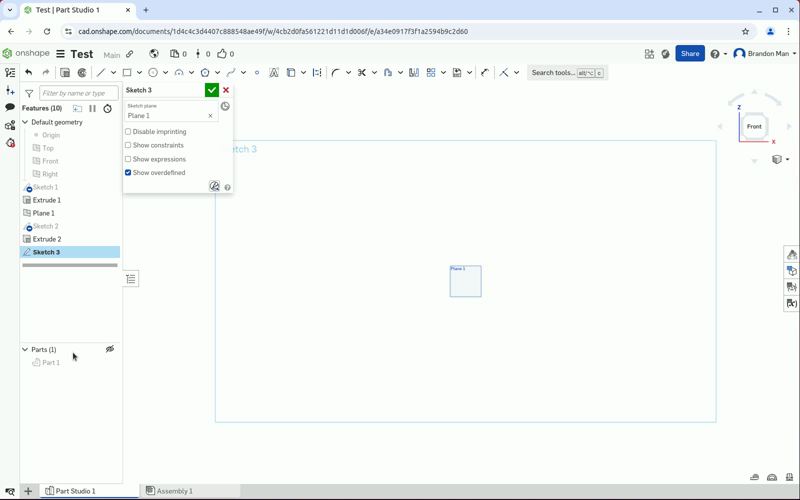
key_down(shift)
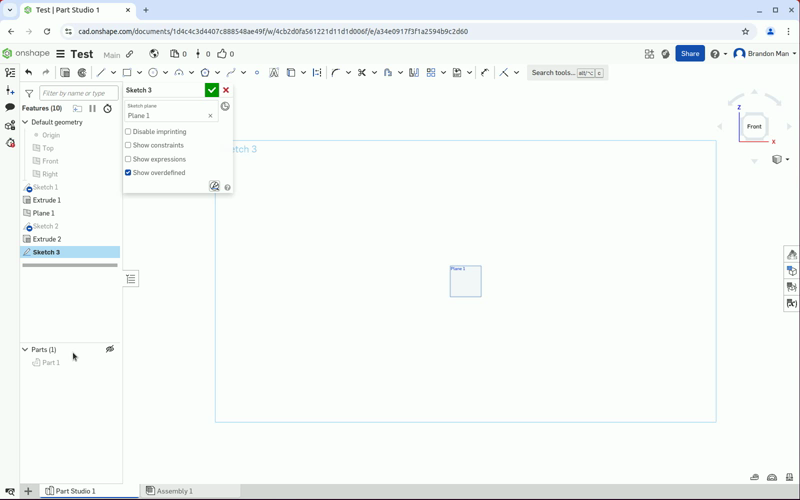
mouse_move(384, 287)
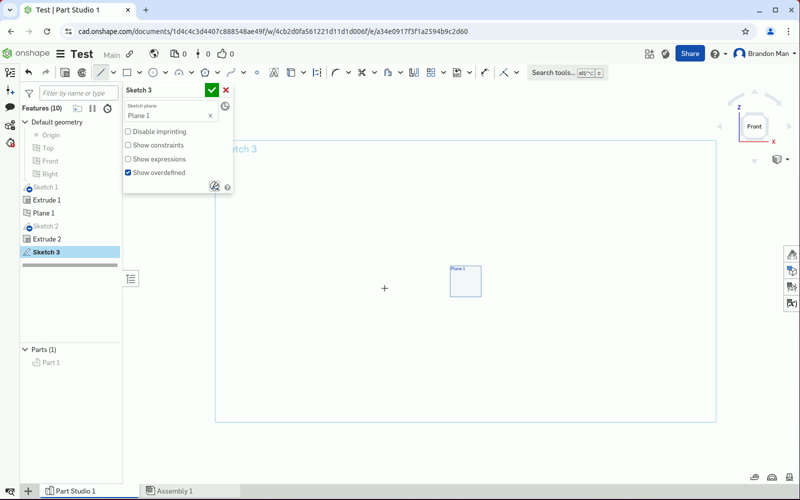
click(384, 287)
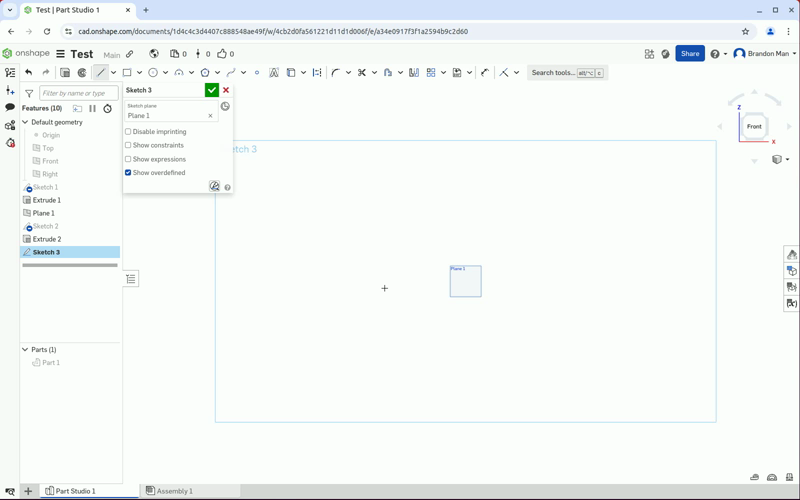
key_up(shift)
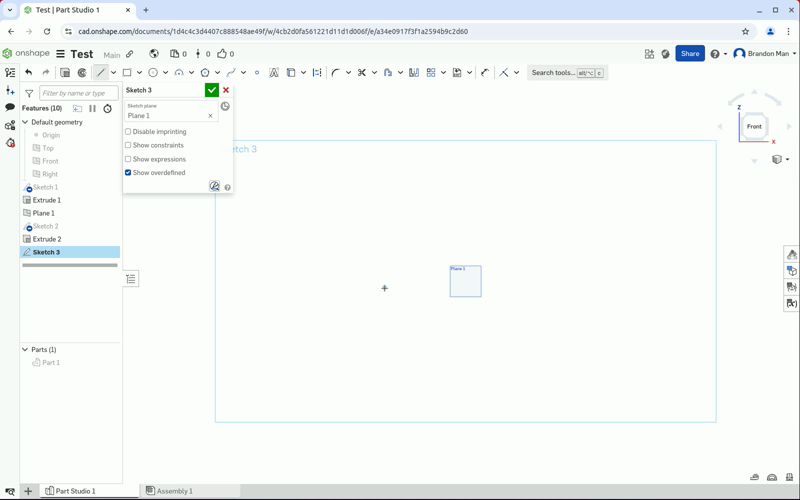
key_down(shift)
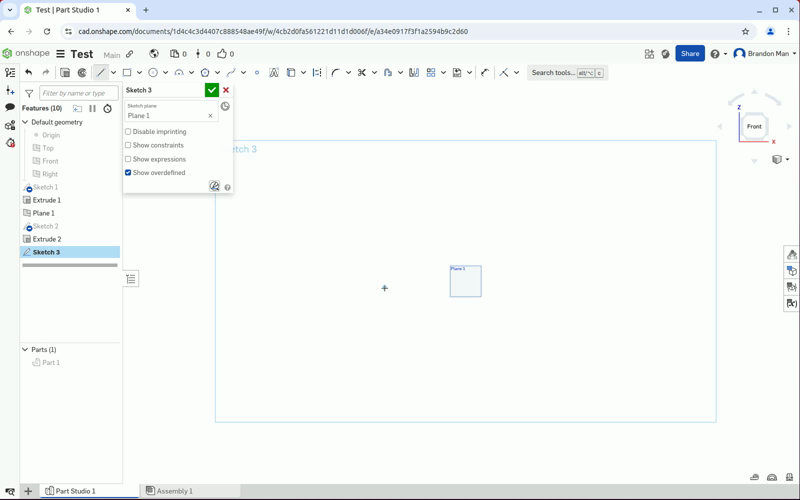
mouse_move(414, 287)
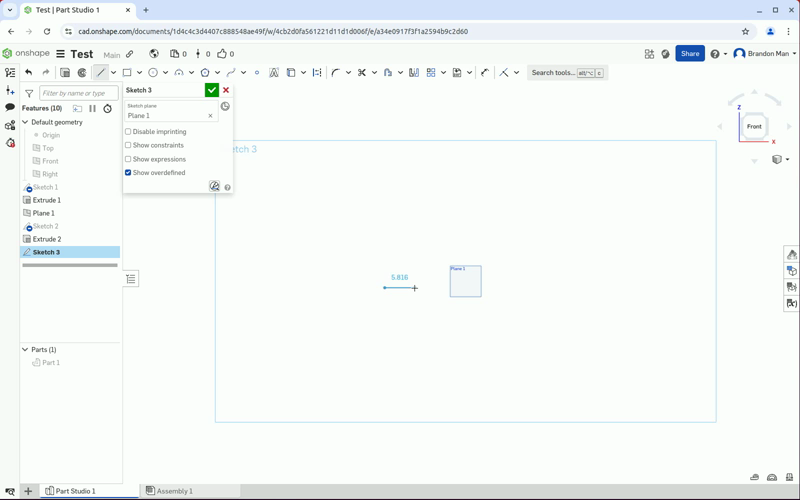
mouse_move(388, 287)
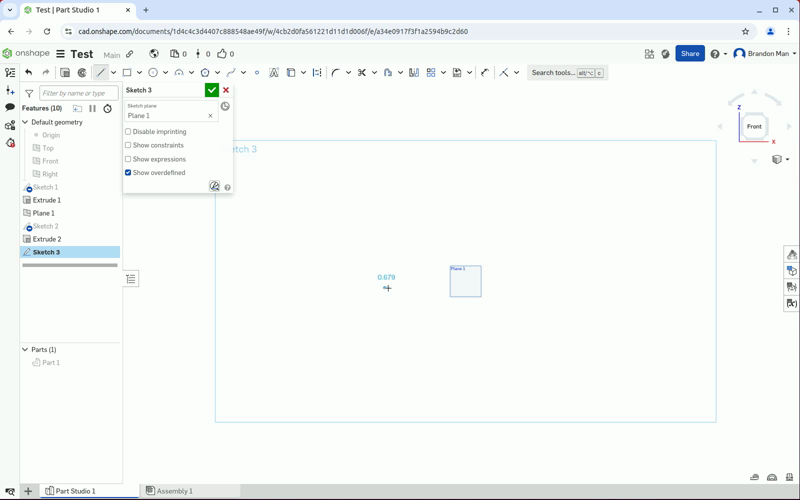
scroll(6)
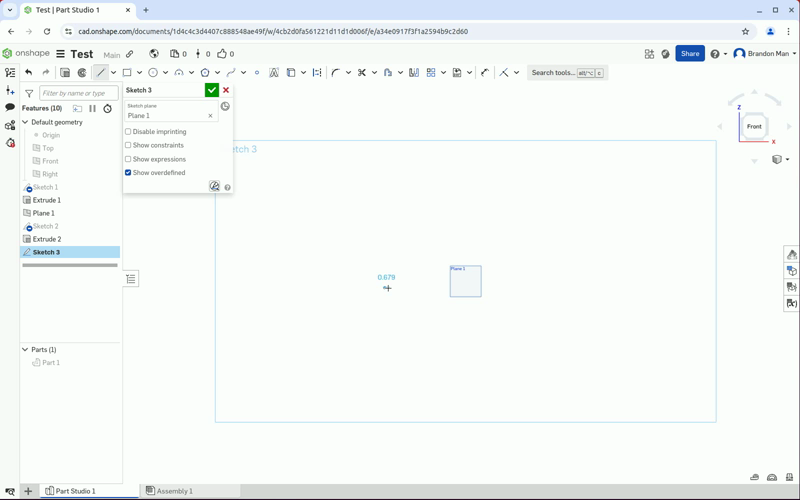
scroll(6)
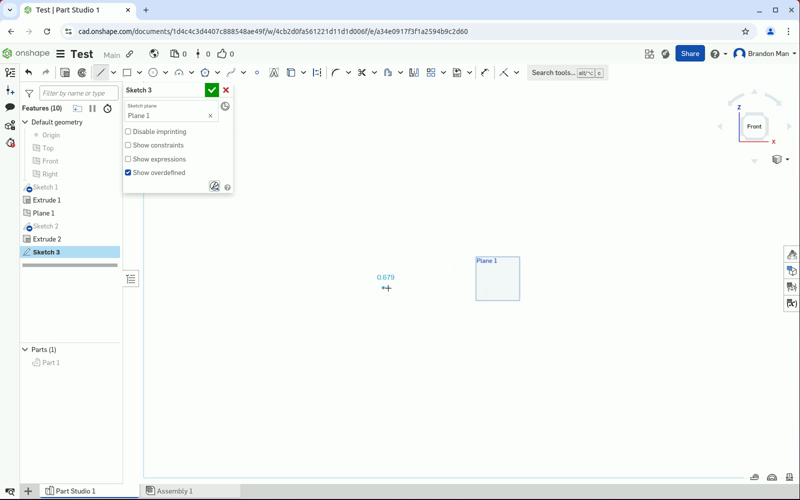
scroll(6)
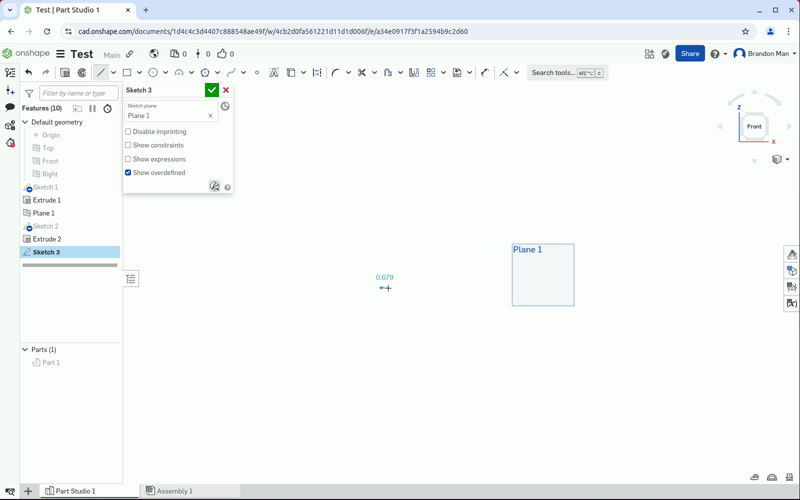
scroll(6)
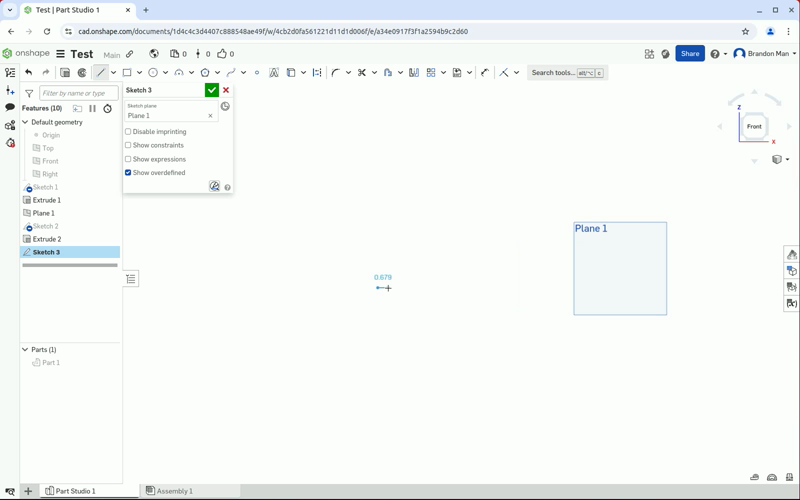
scroll(6)
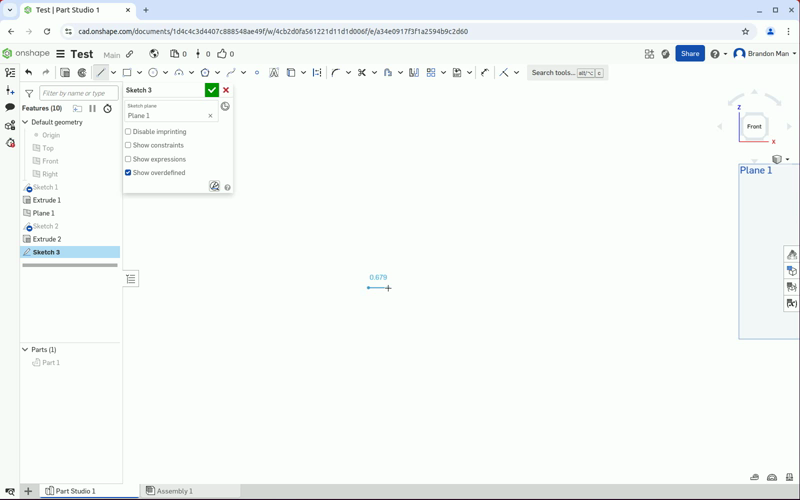
scroll(6)
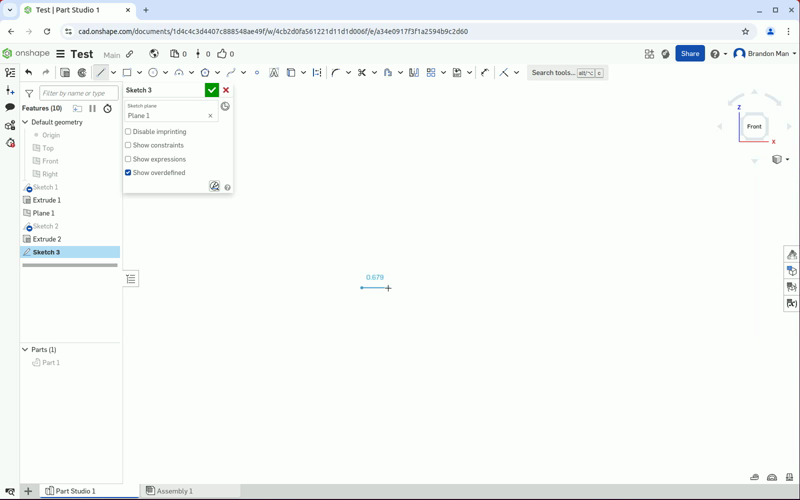
scroll(6)
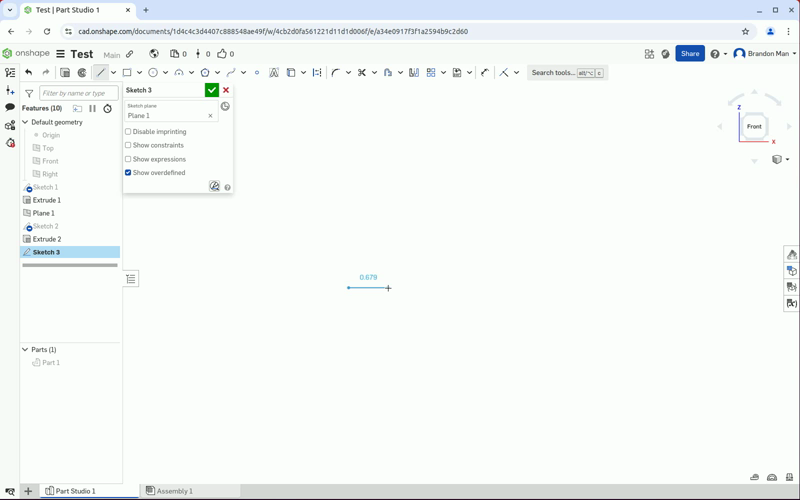
click(388, 287)
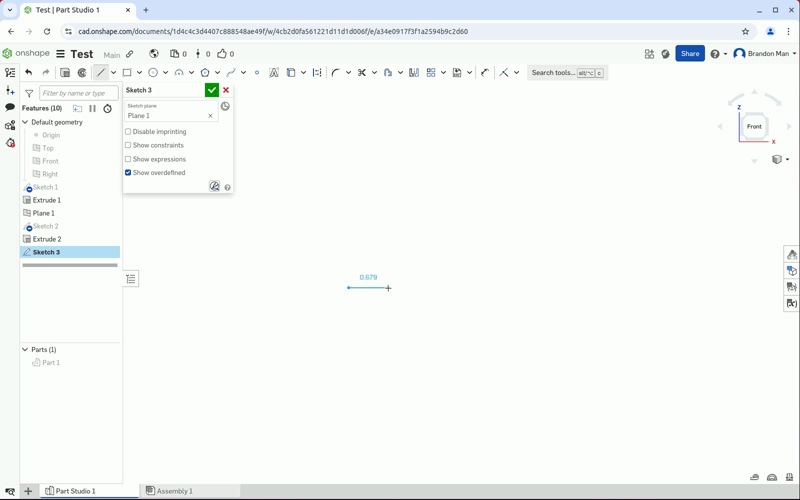
scroll(-6)
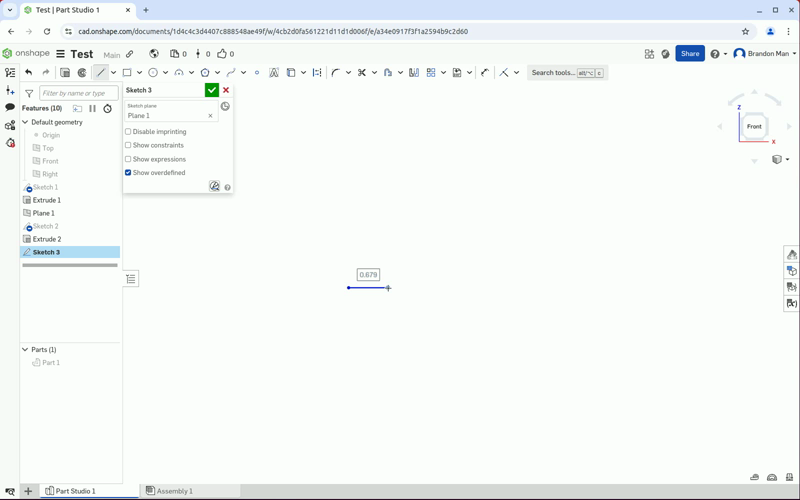
scroll(-6)
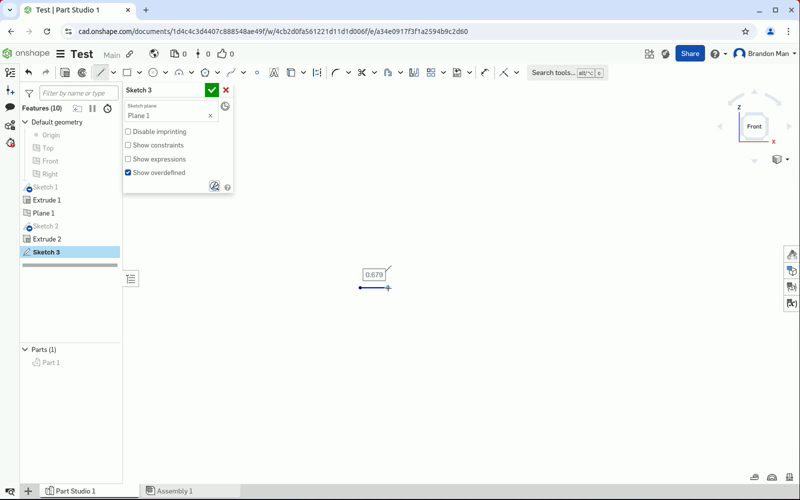
scroll(-6)
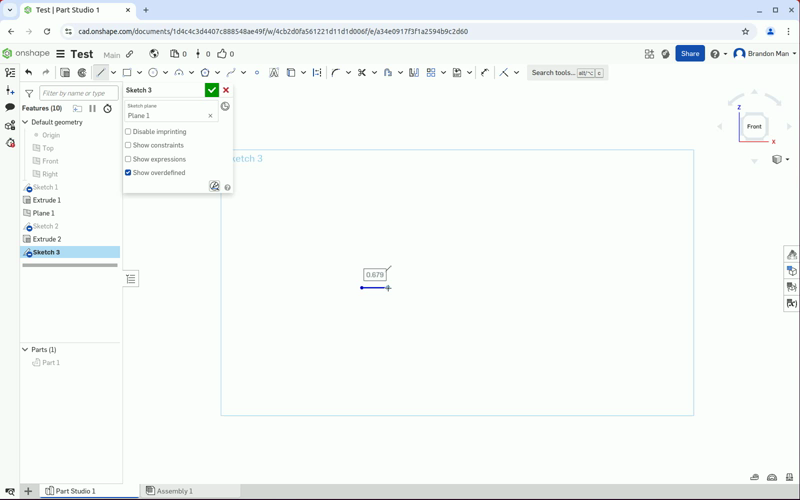
scroll(-6)
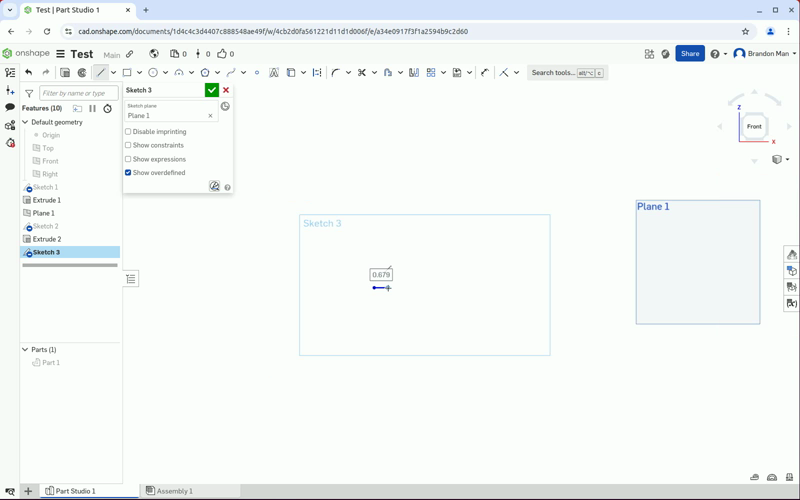
scroll(-6)
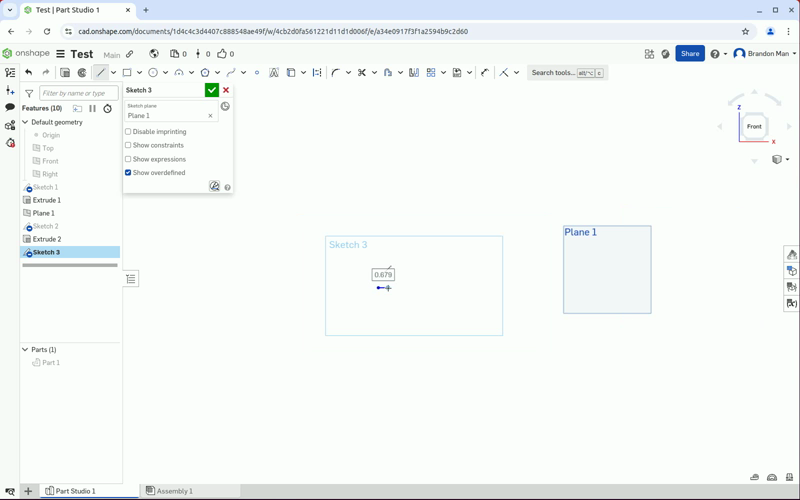
scroll(-6)
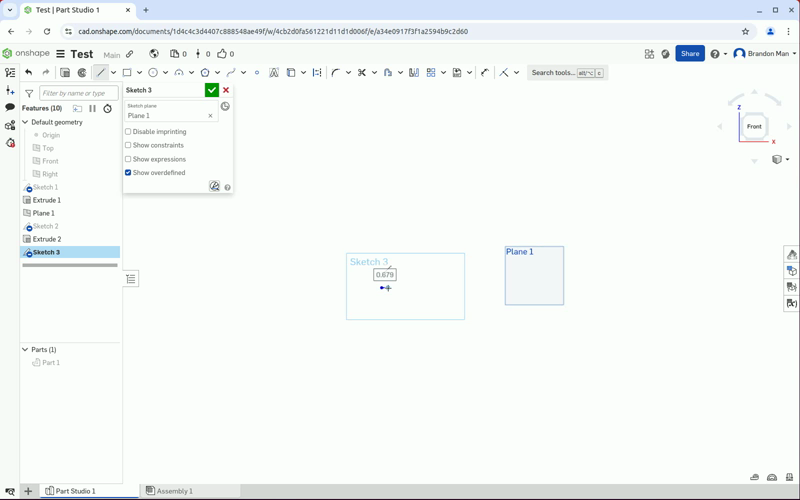
scroll(-6)
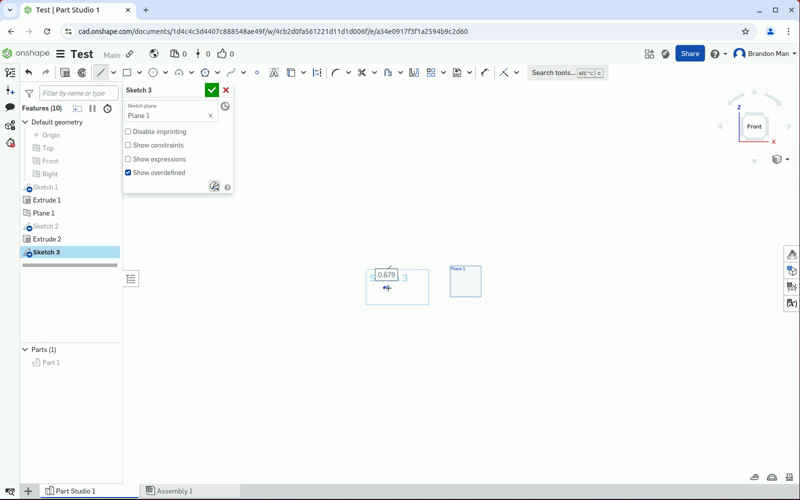
key_up(shift)
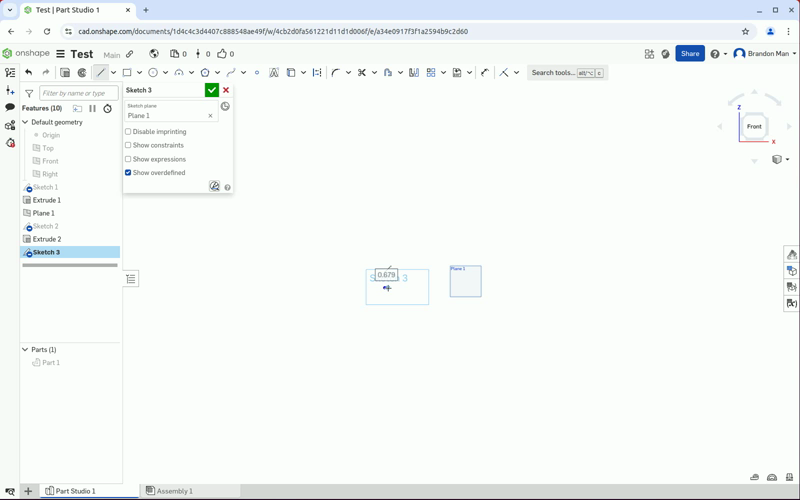
key_down(shift)
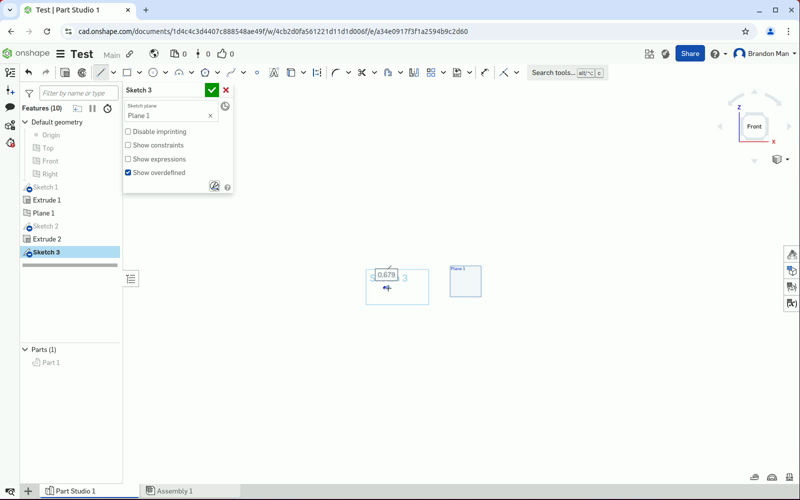
mouse_move(418, 287)
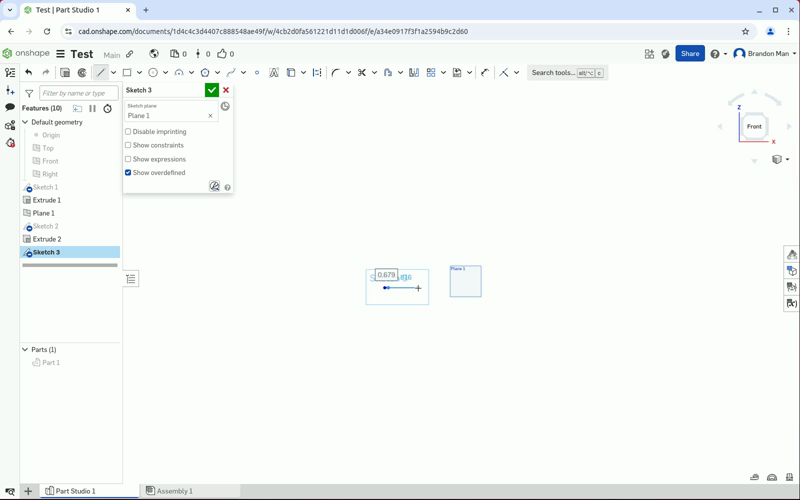
mouse_move(388, 285)
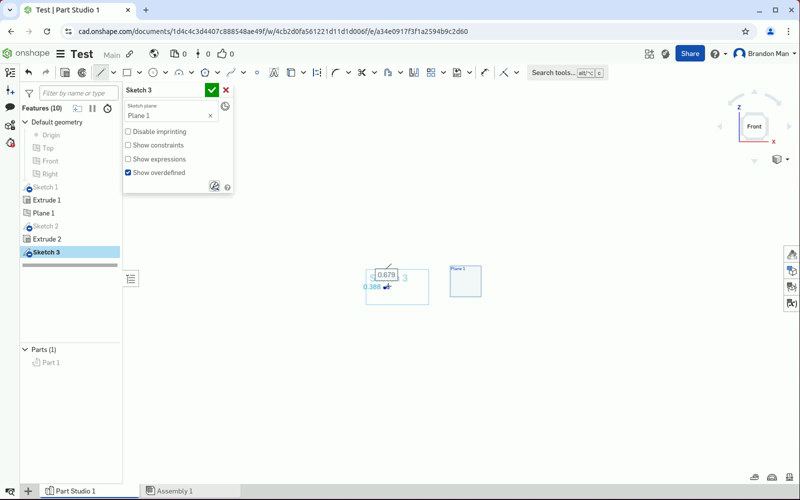
scroll(6)
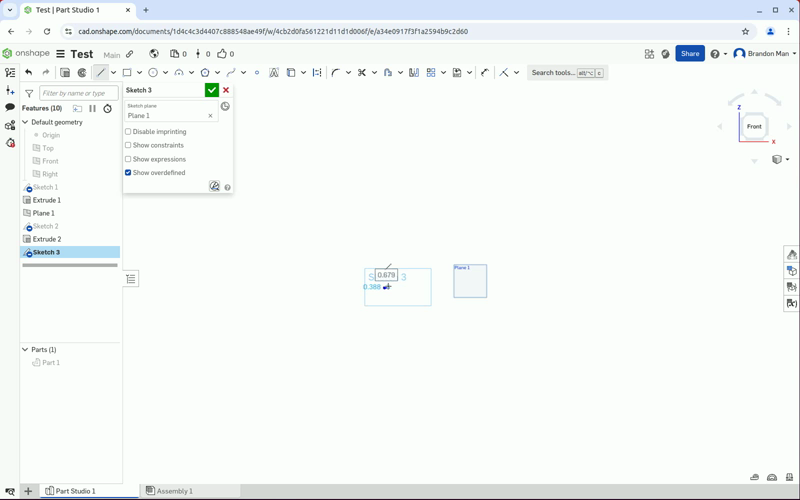
scroll(6)
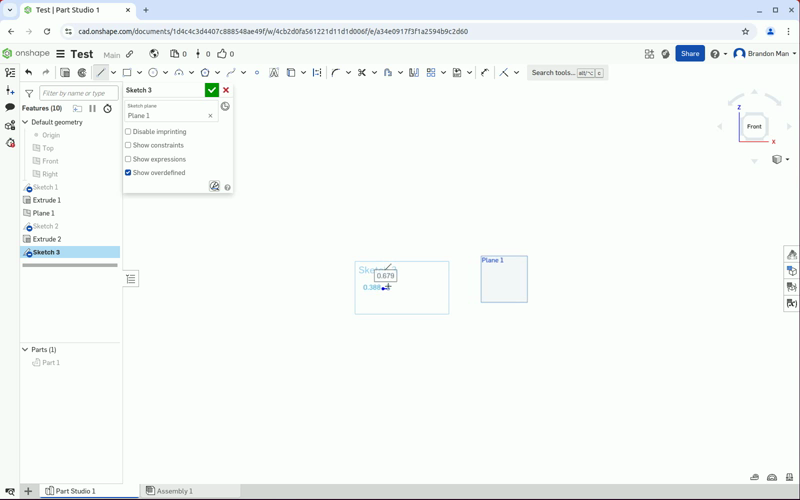
scroll(6)
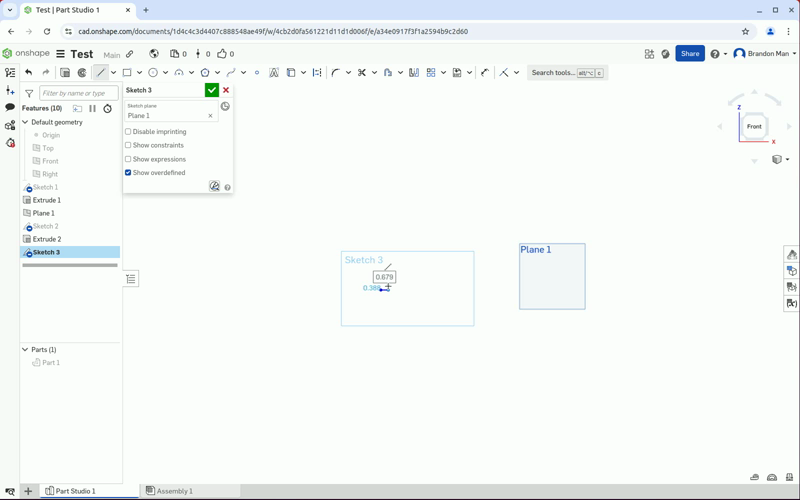
scroll(6)
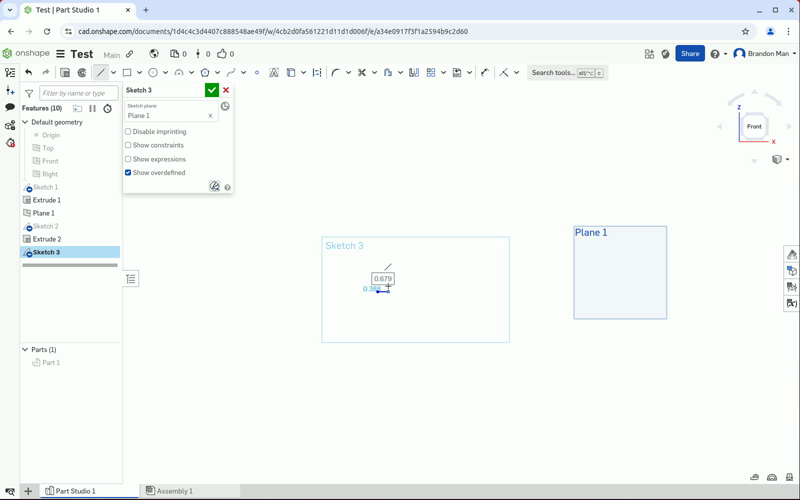
scroll(6)
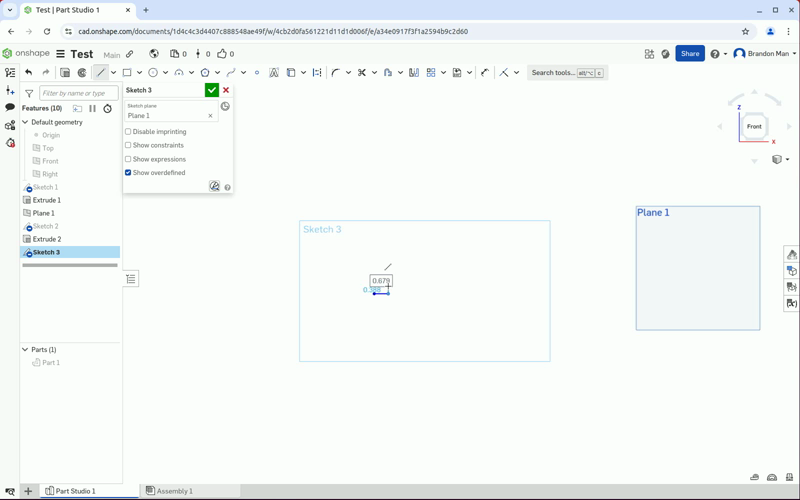
scroll(6)
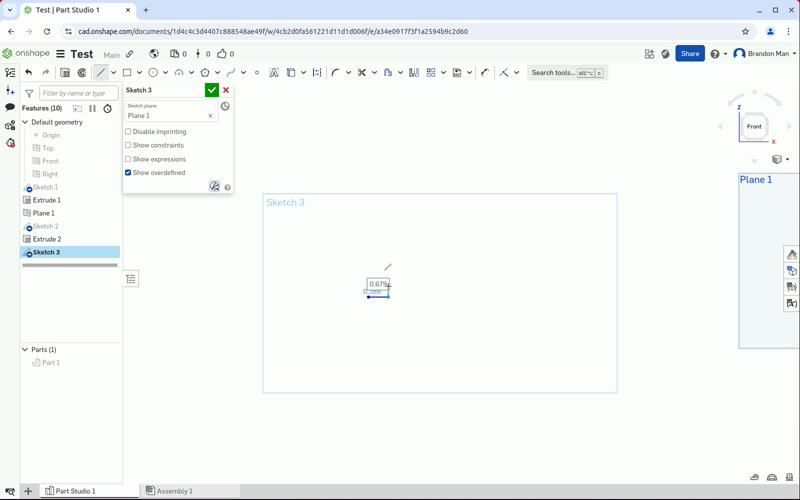
scroll(6)
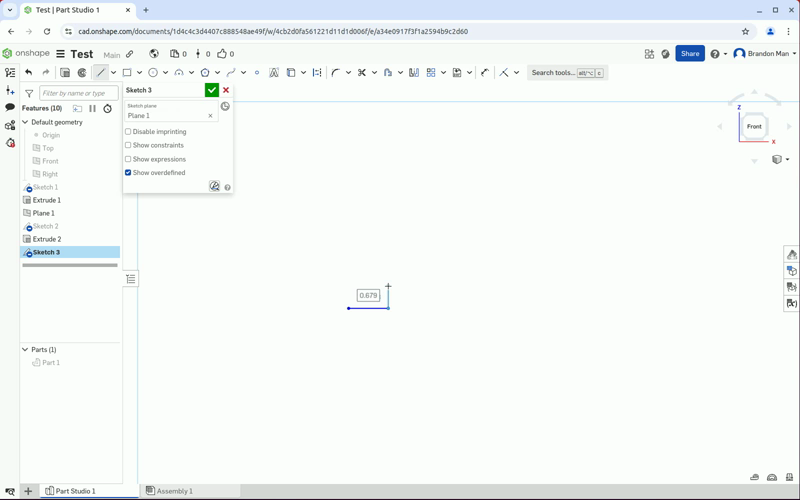
click(388, 285)
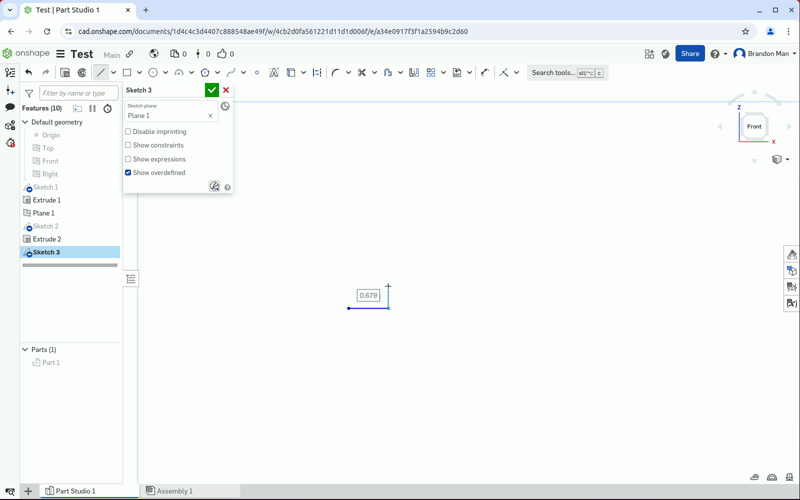
scroll(-6)
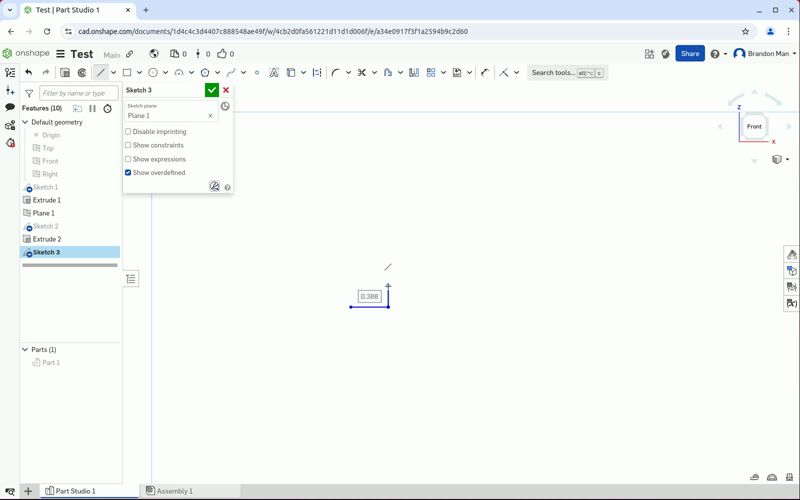
scroll(-6)
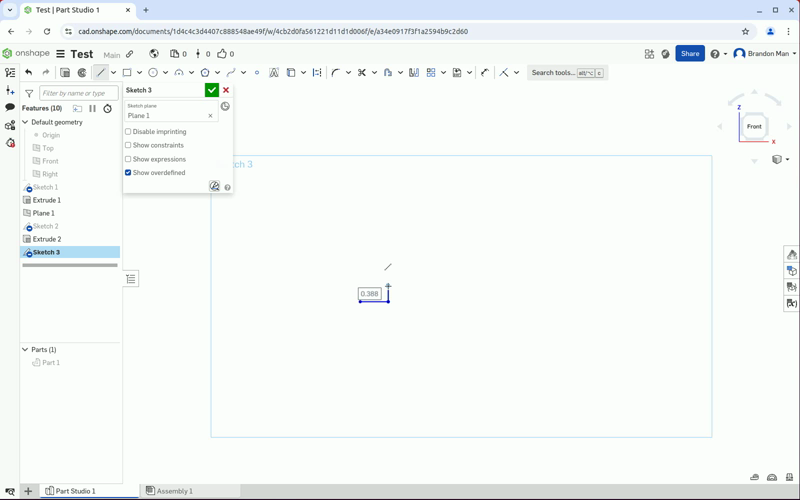
scroll(-6)
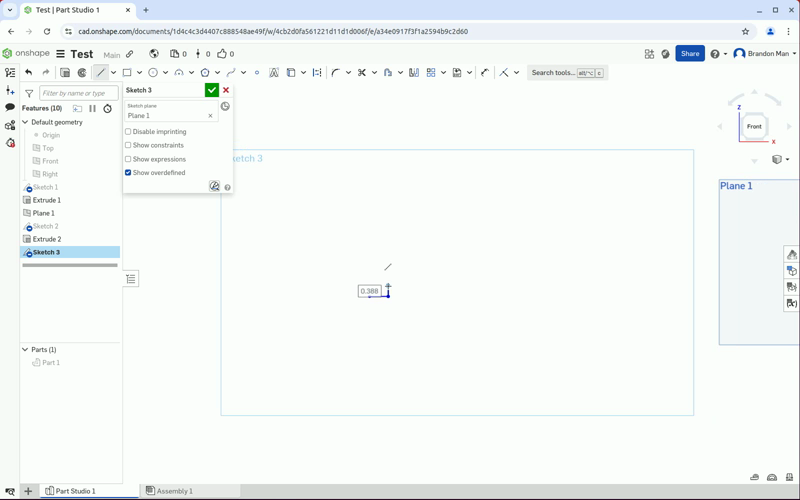
scroll(-6)
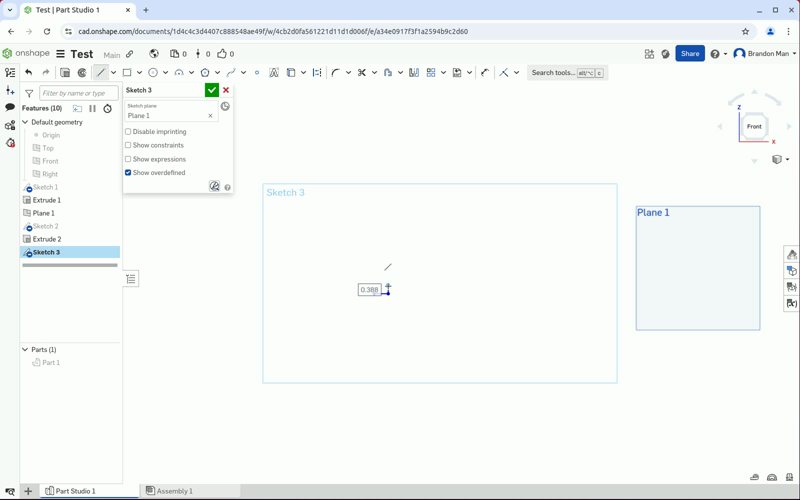
scroll(-6)
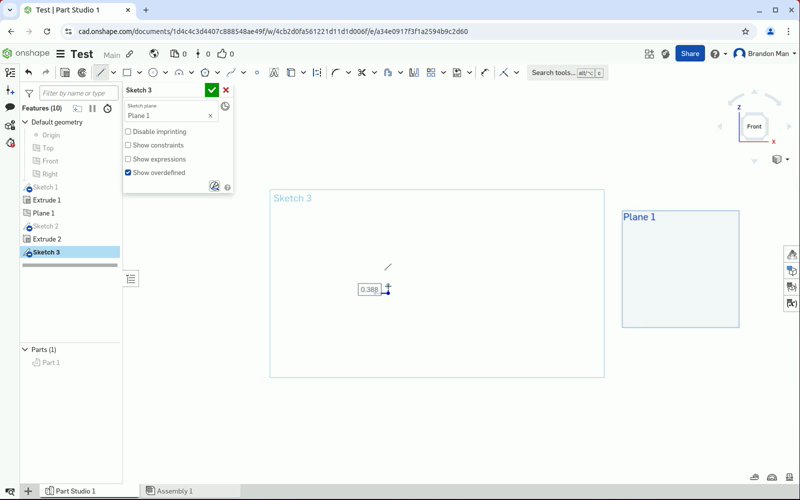
scroll(-6)
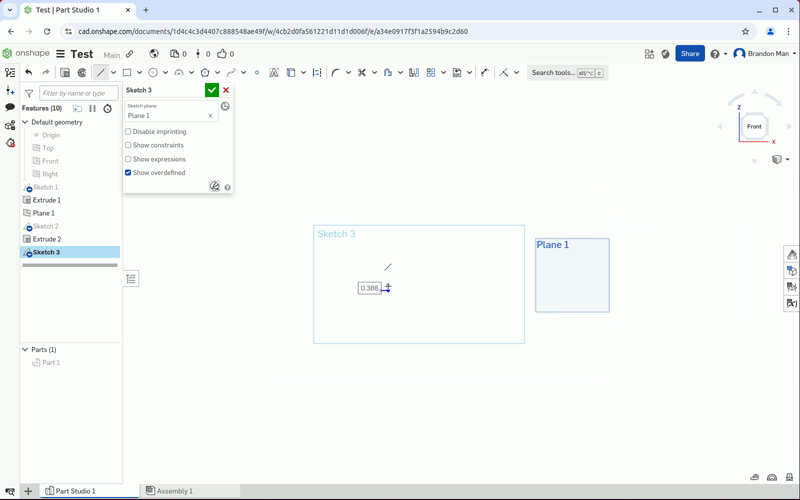
scroll(-6)
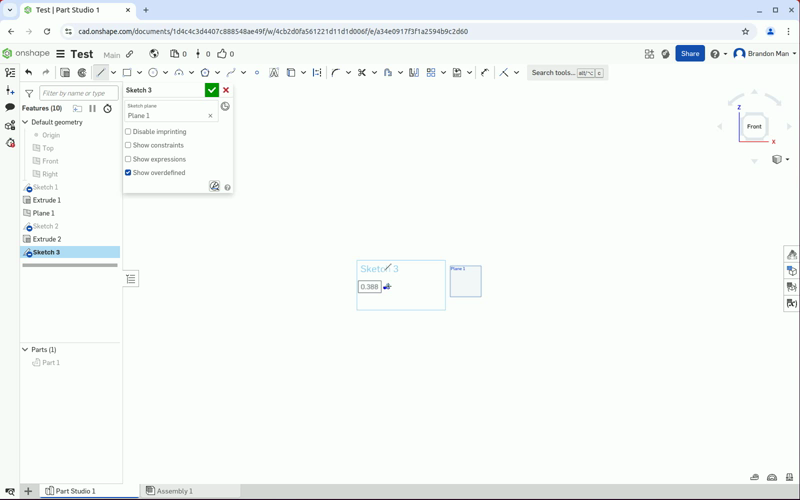
key_up(shift)
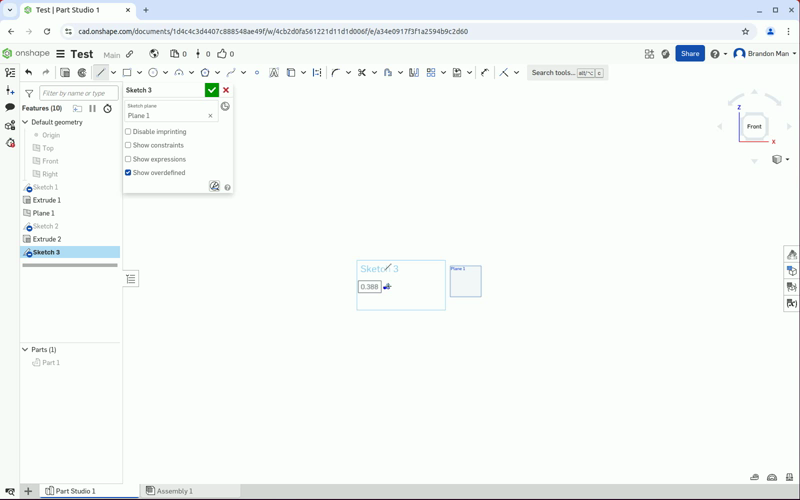
key_down(shift)
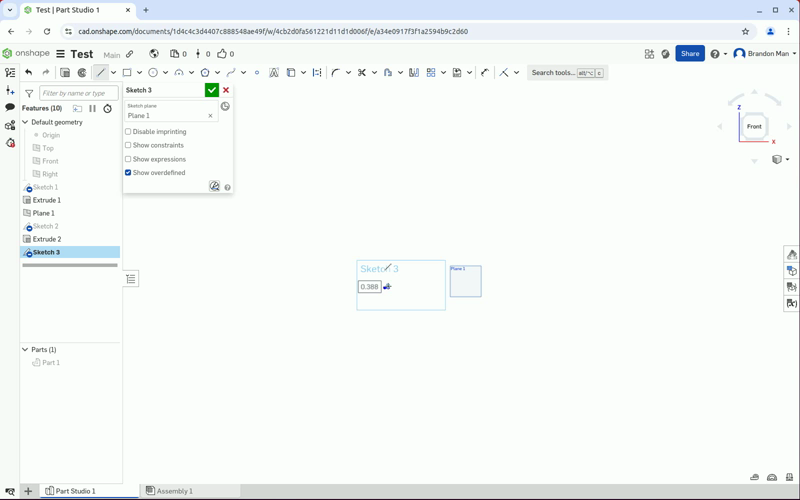
mouse_move(418, 285)
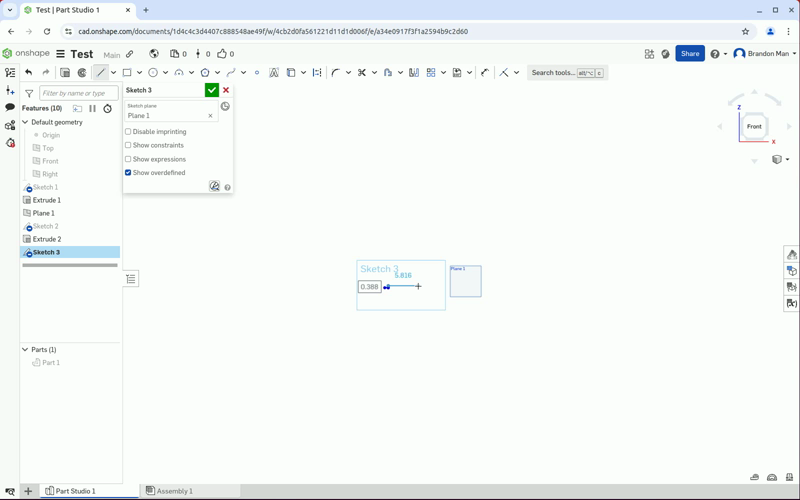
mouse_move(384, 285)
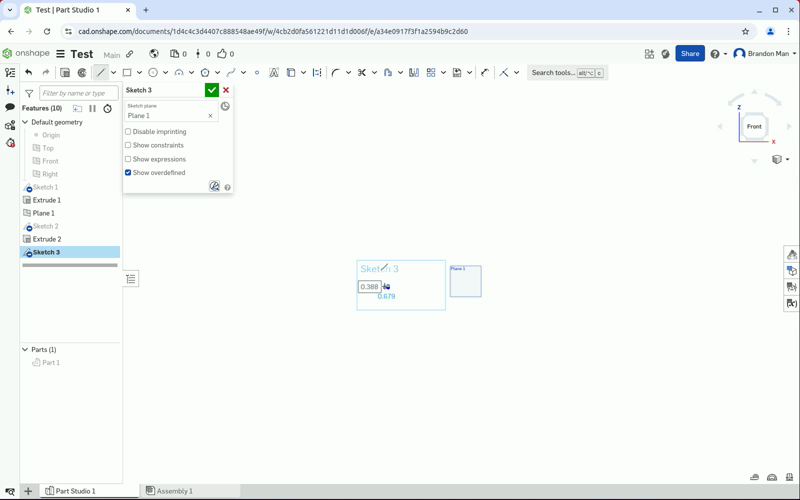
scroll(6)
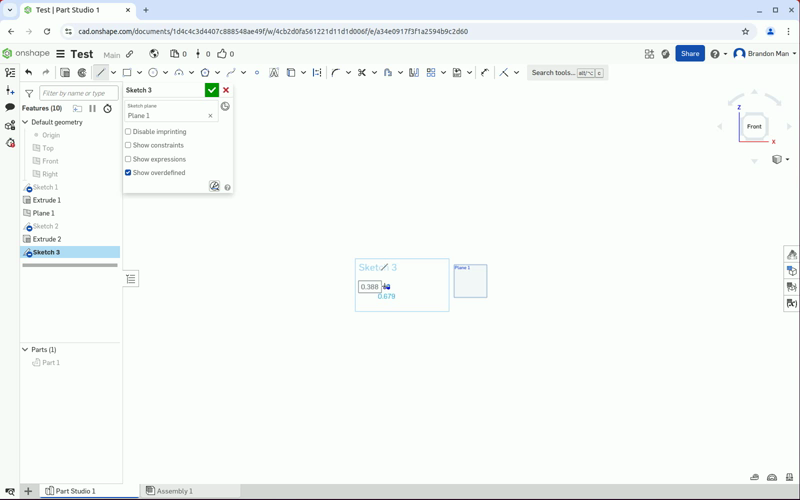
scroll(6)
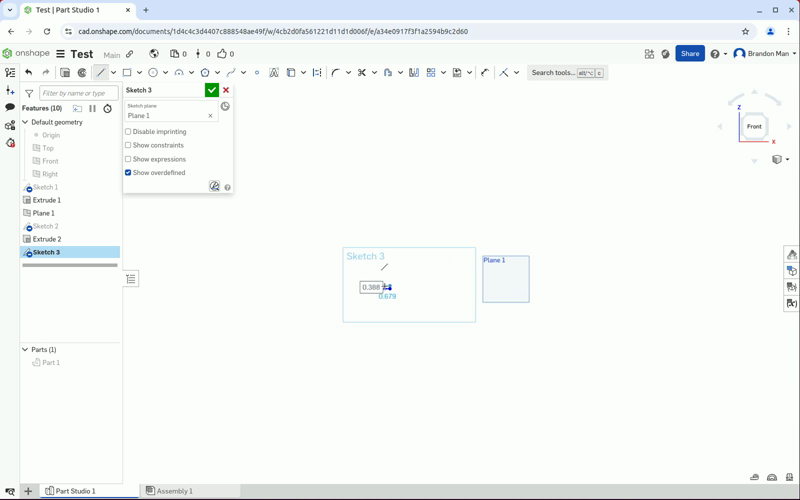
scroll(6)
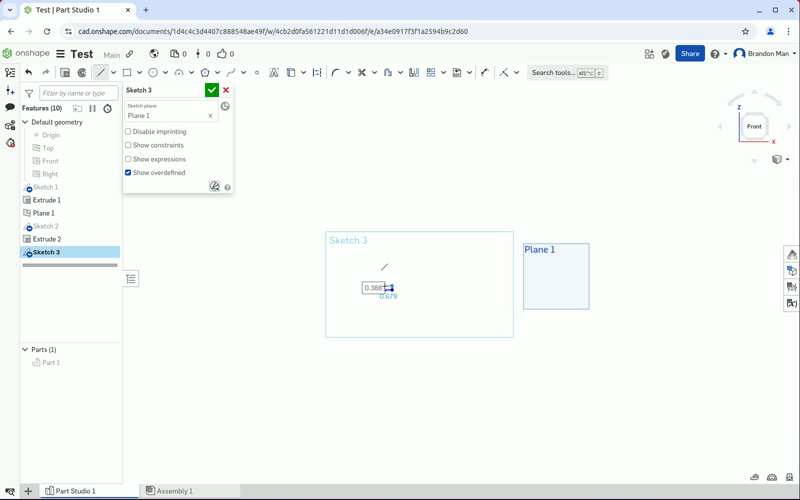
scroll(6)
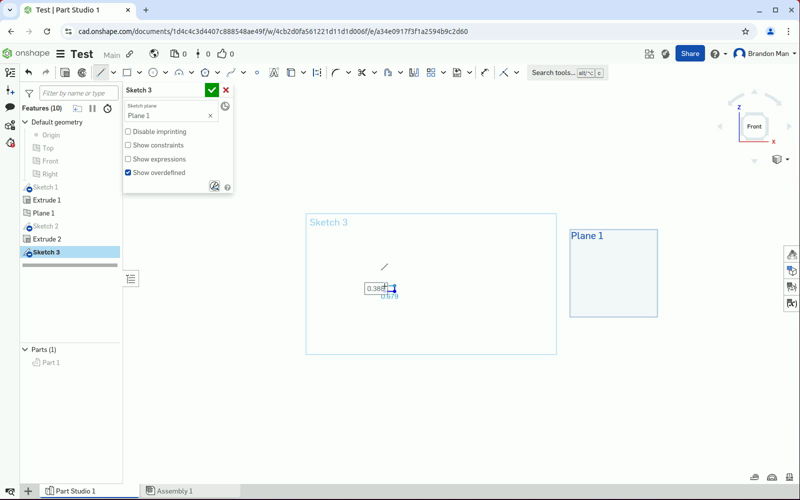
scroll(6)
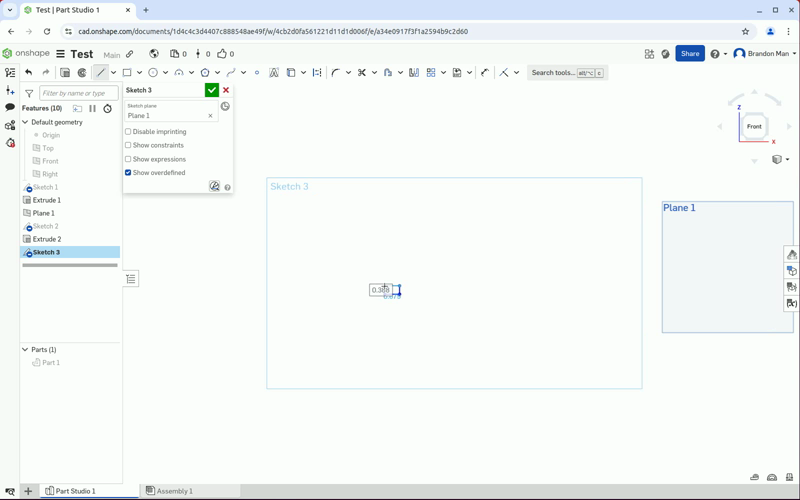
scroll(6)
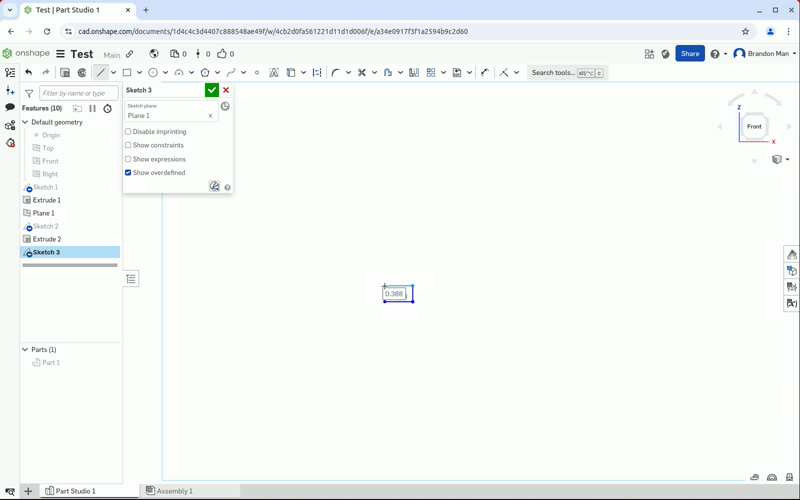
scroll(6)
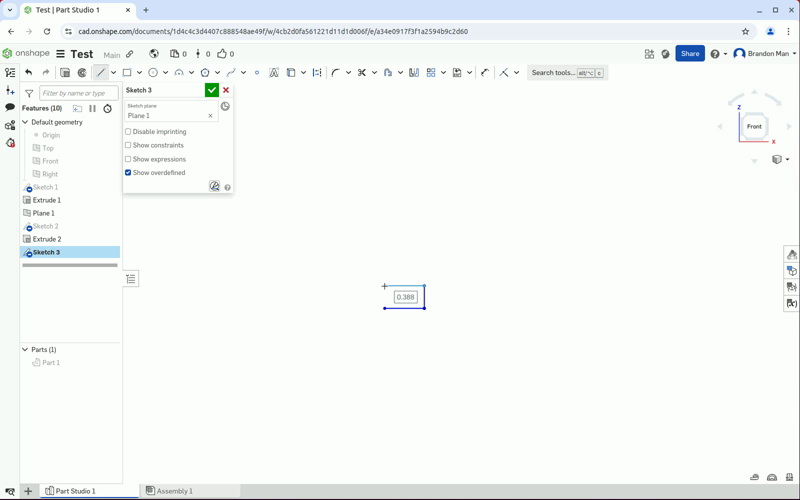
click(384, 285)
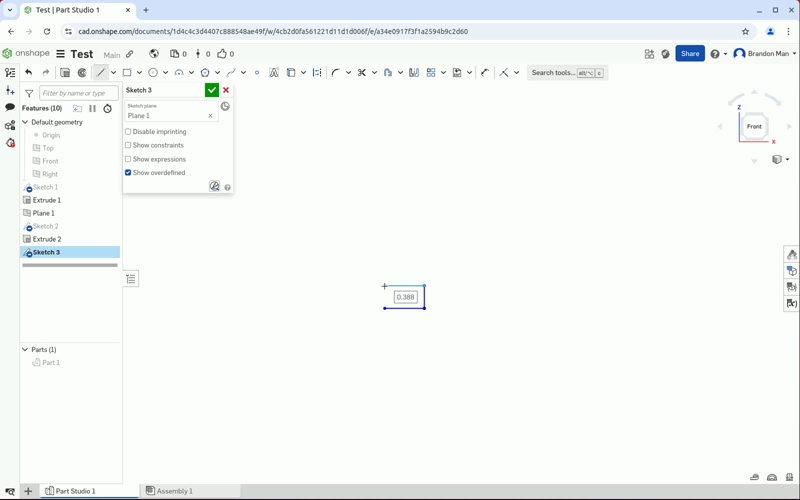
scroll(-6)
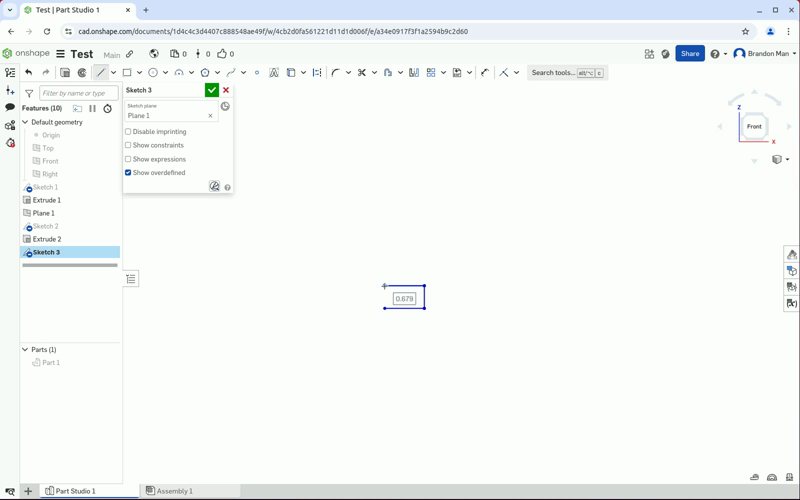
scroll(-6)
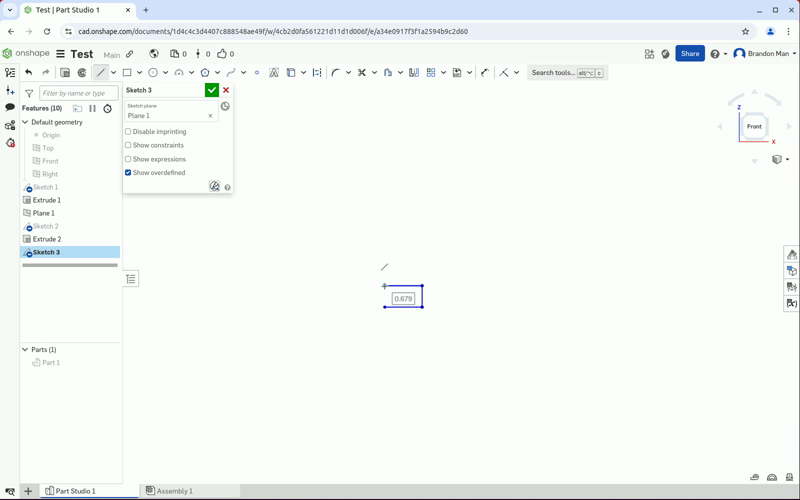
scroll(-6)
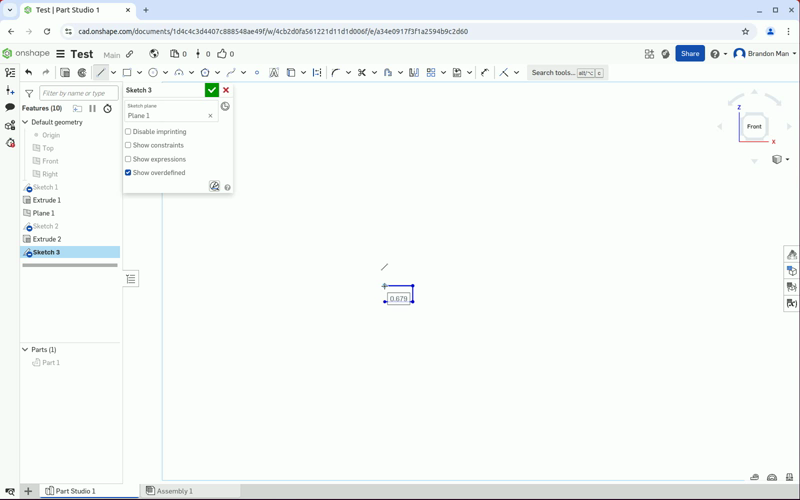
scroll(-6)
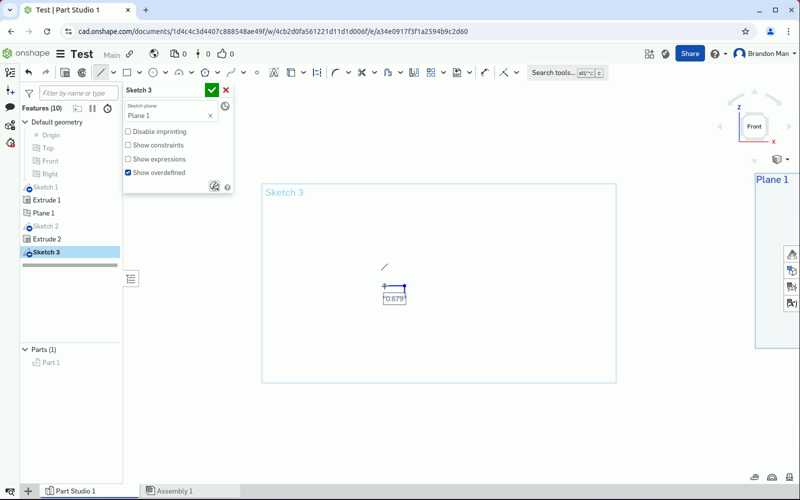
scroll(-6)
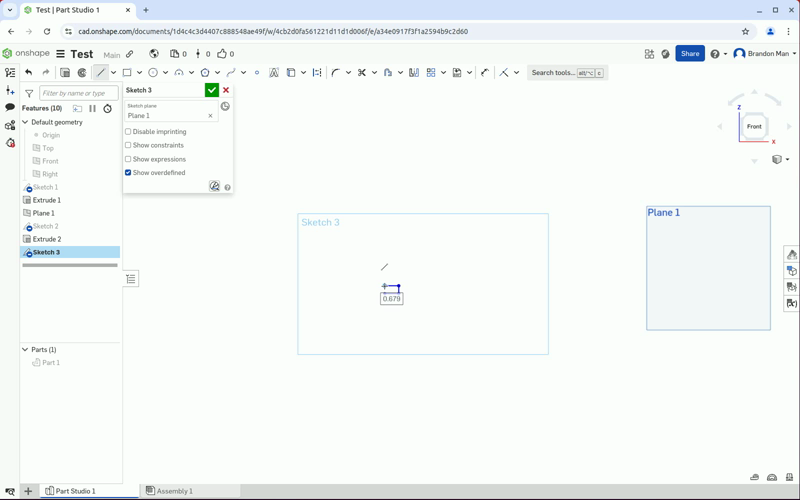
scroll(-6)
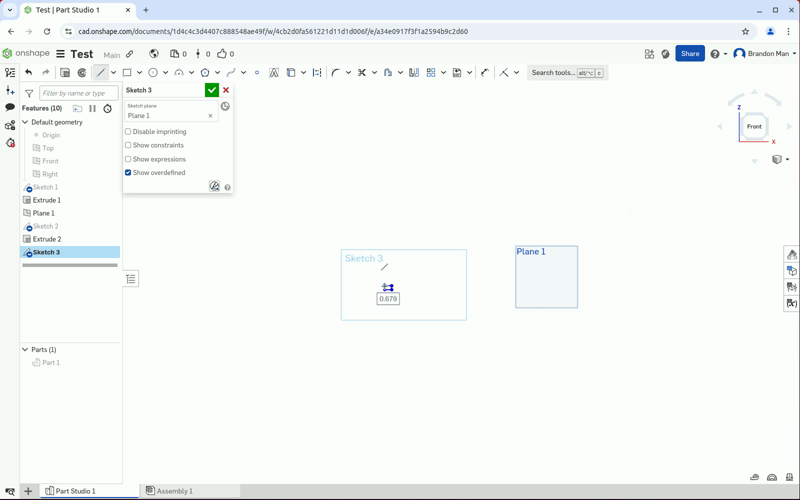
scroll(-6)
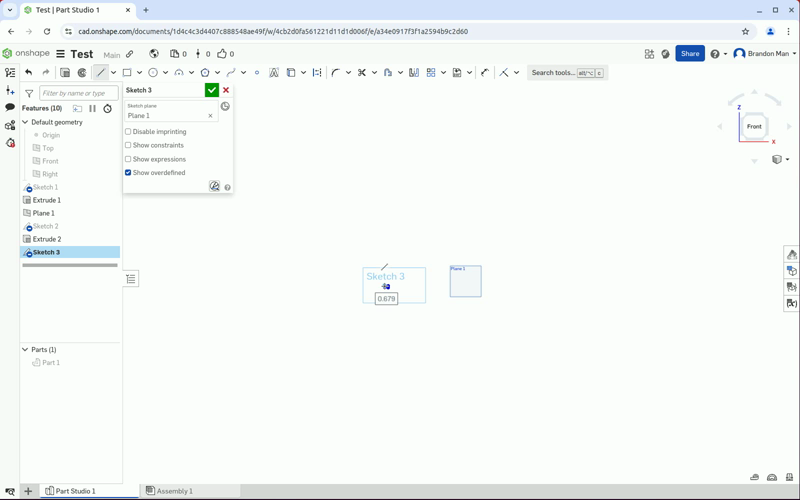
key_up(shift)
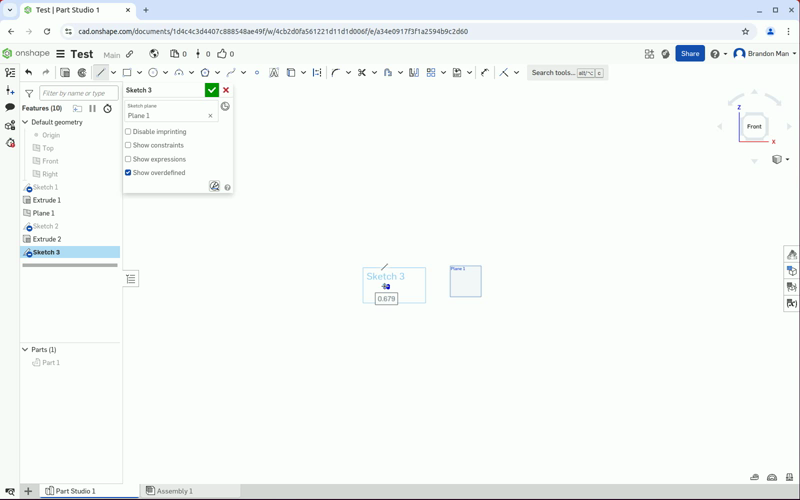
mouse_move(414, 285)
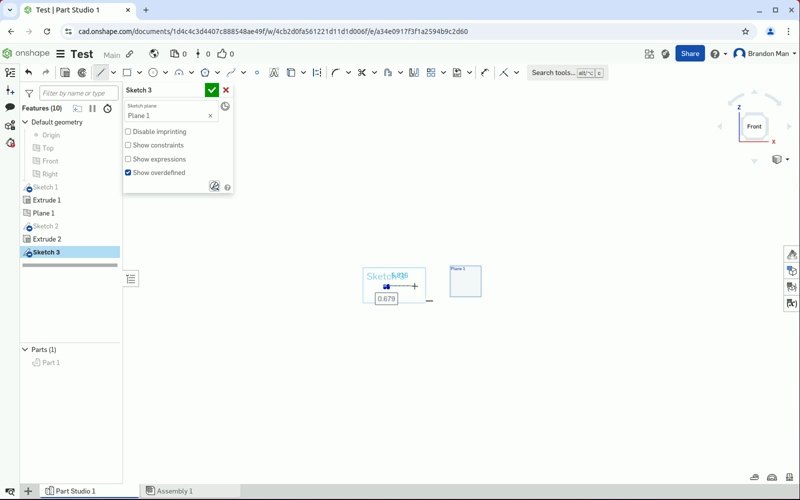
key_down(shift)
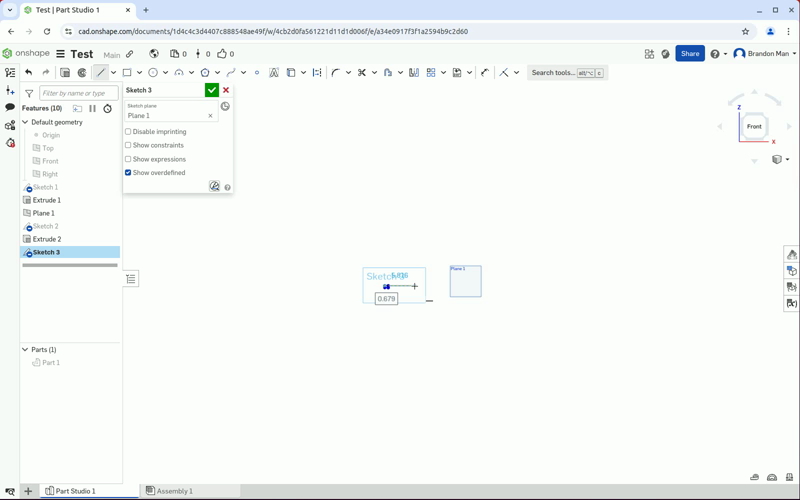
mouse_move(384, 287)
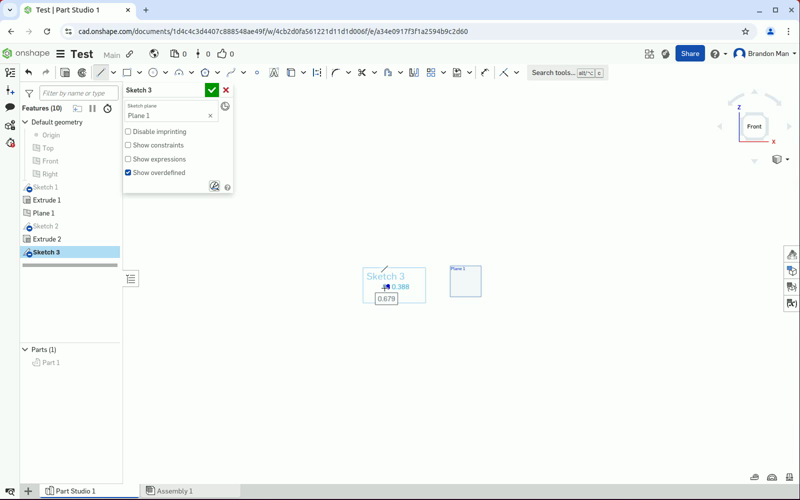
scroll(6)
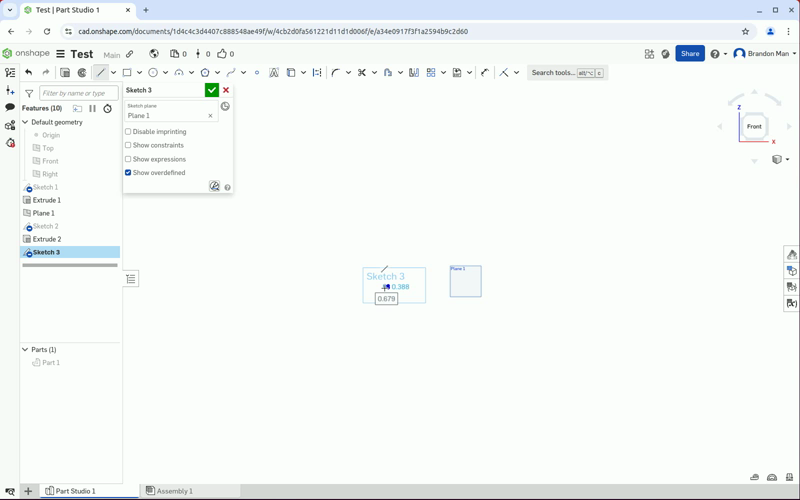
scroll(6)
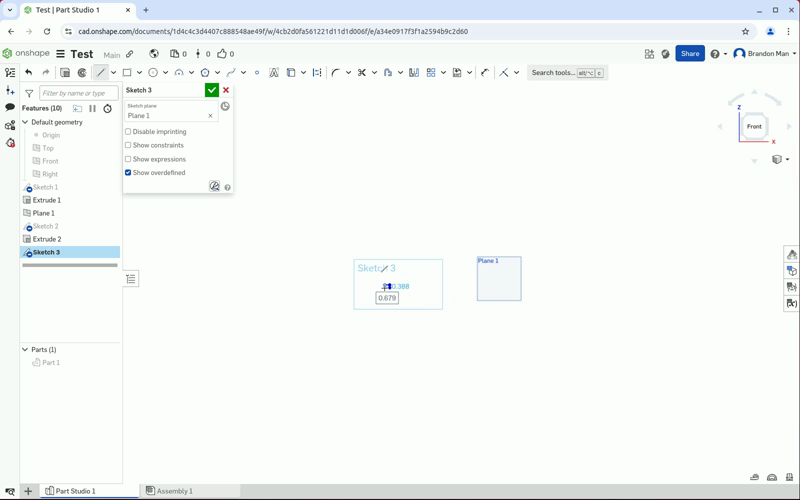
scroll(6)
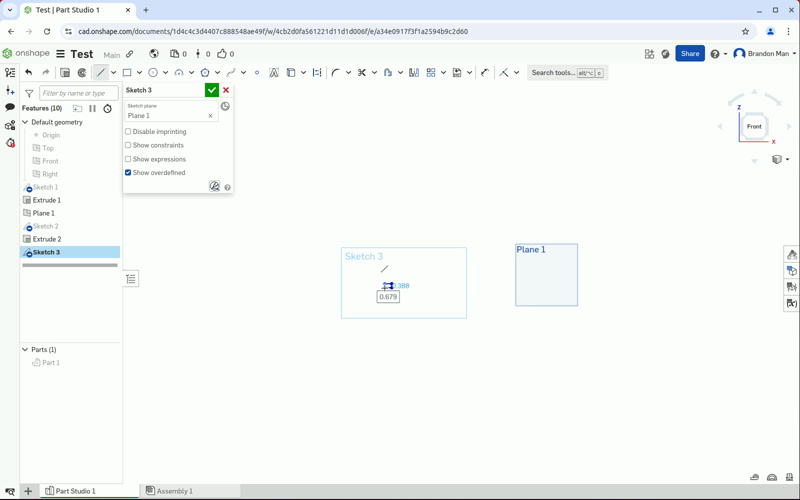
scroll(6)
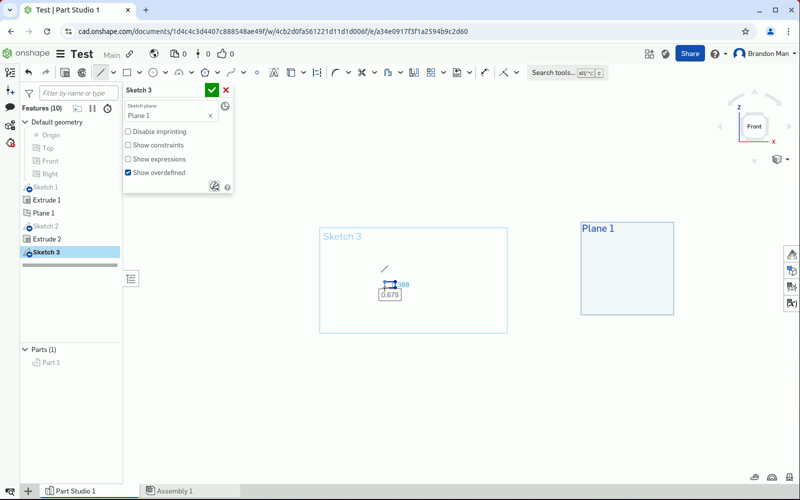
scroll(6)
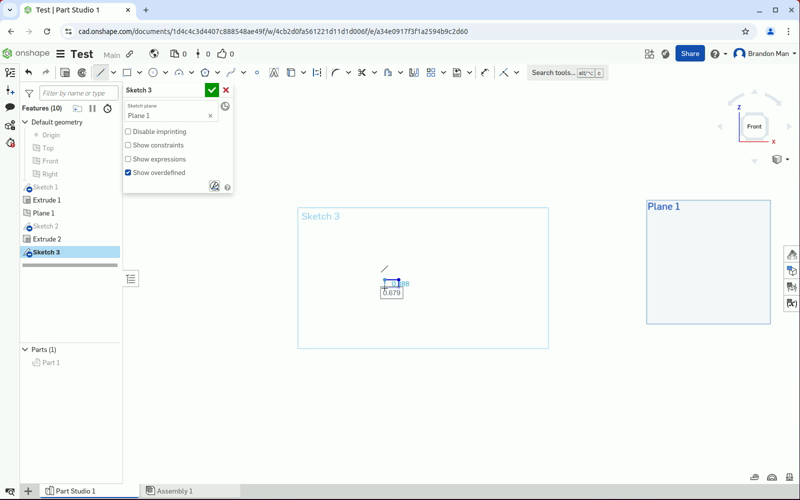
scroll(6)
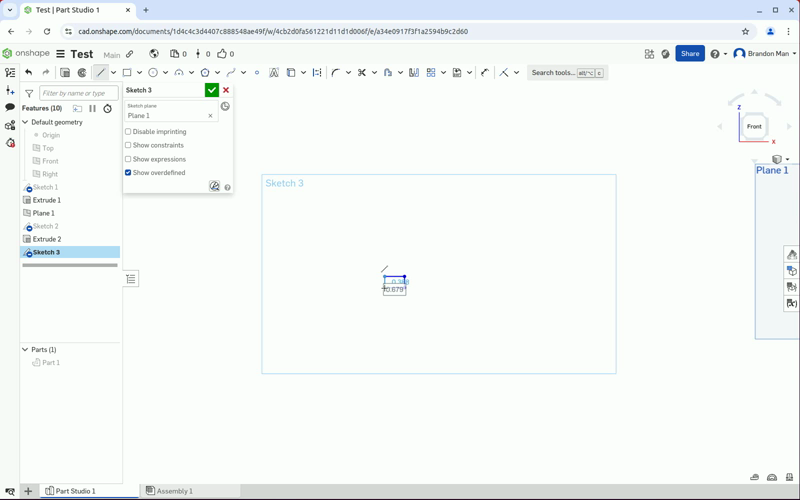
scroll(6)
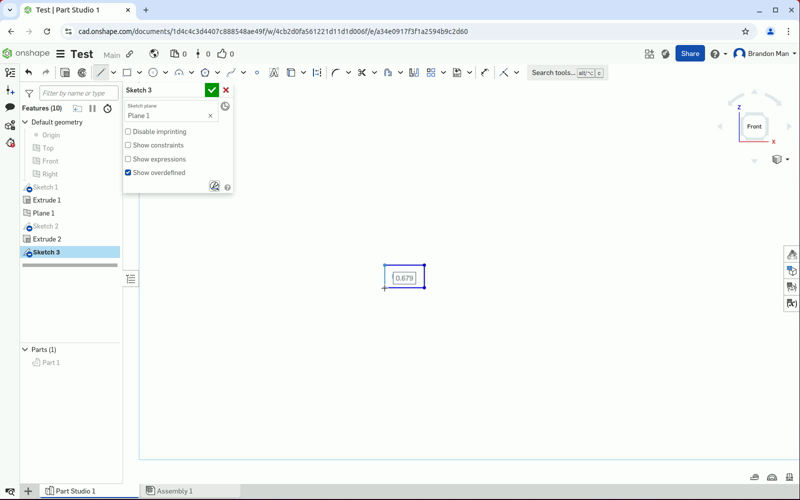
key_up(shift)
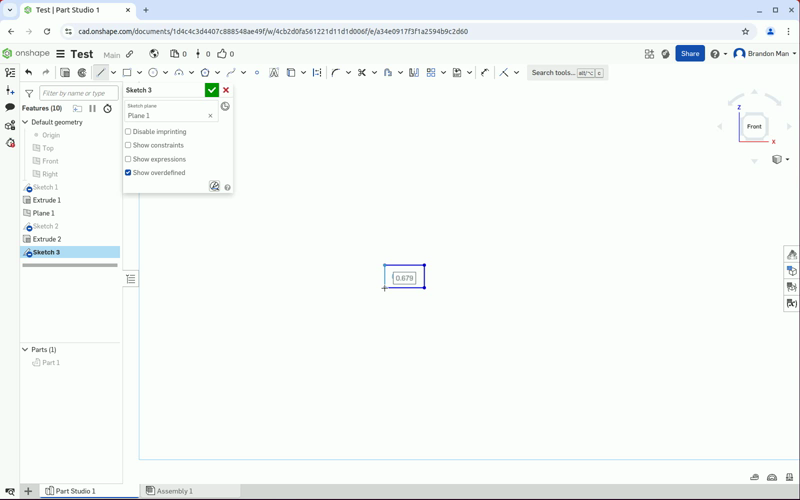
click(384, 287)
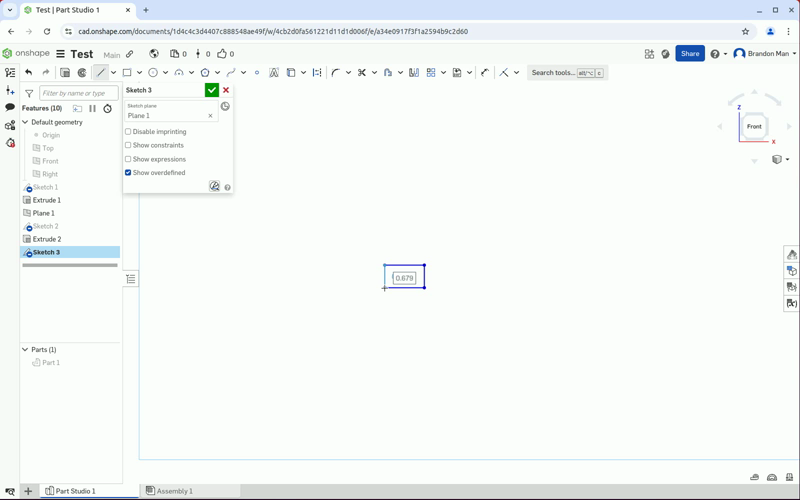
scroll(-6)
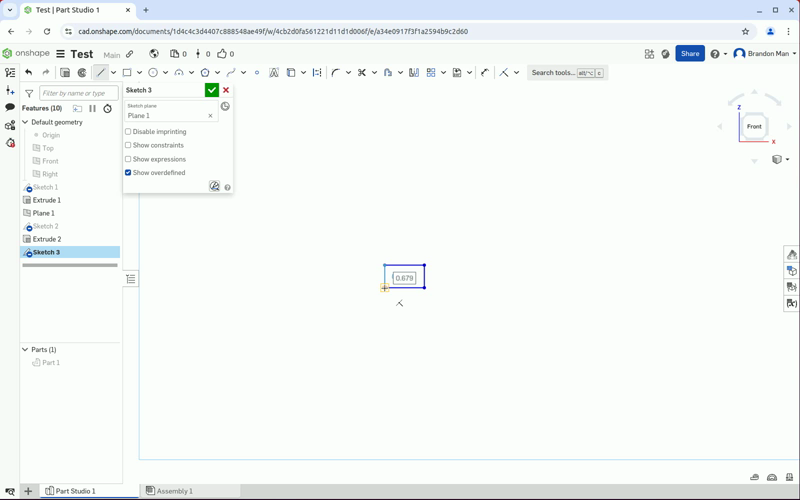
scroll(-6)
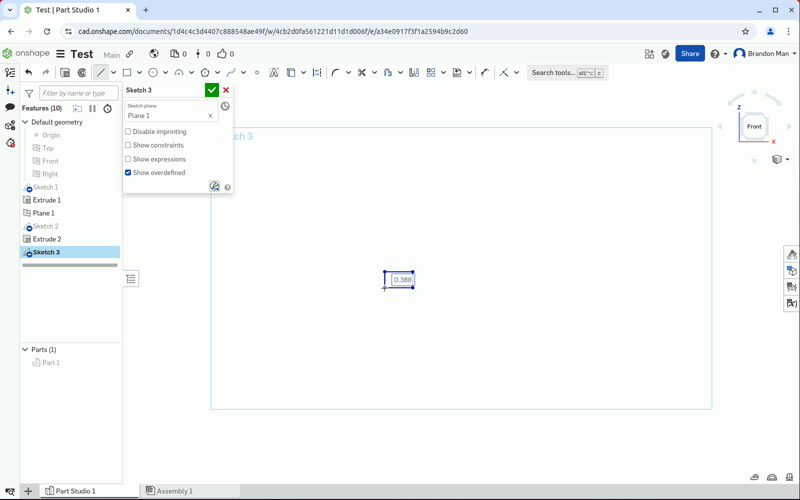
scroll(-6)
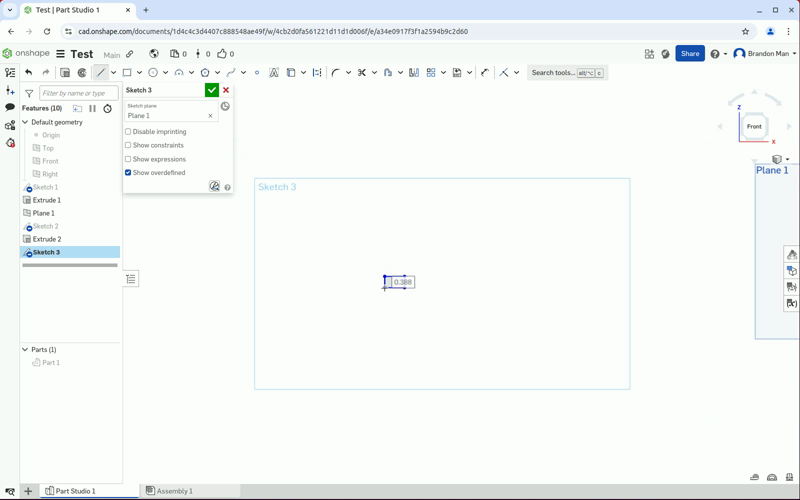
scroll(-6)
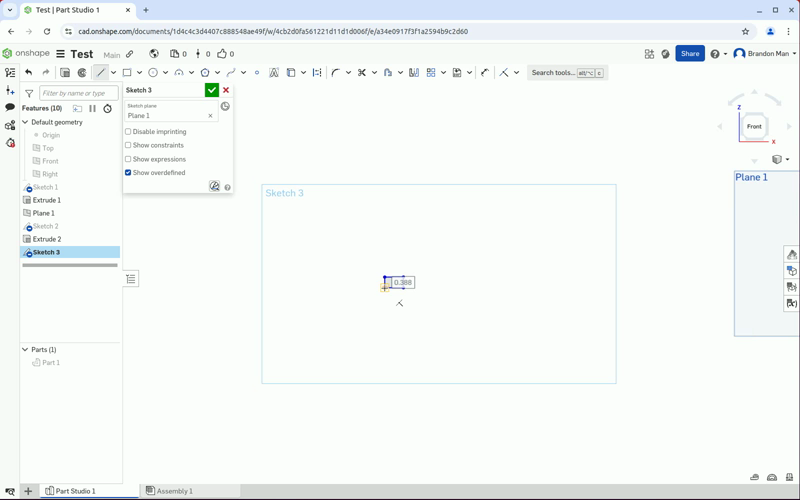
scroll(-6)
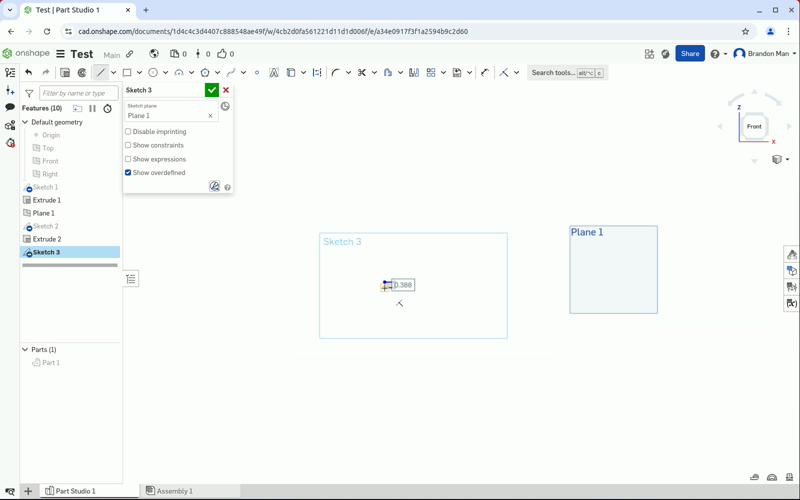
scroll(-6)
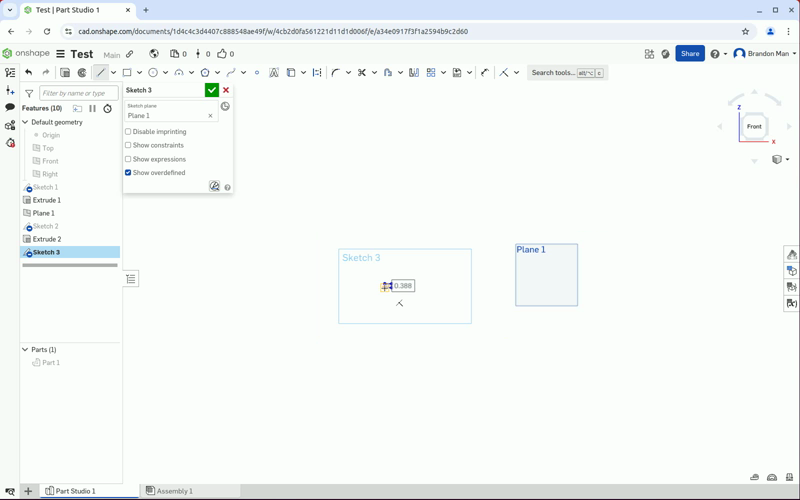
scroll(-6)
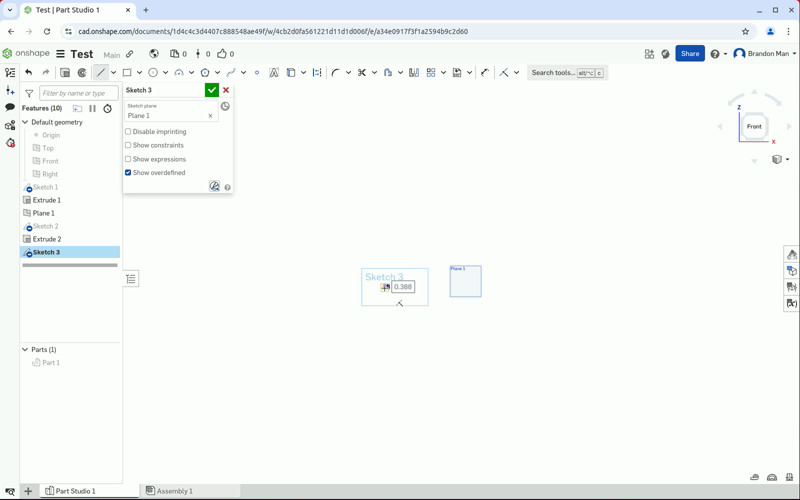
key(esc)
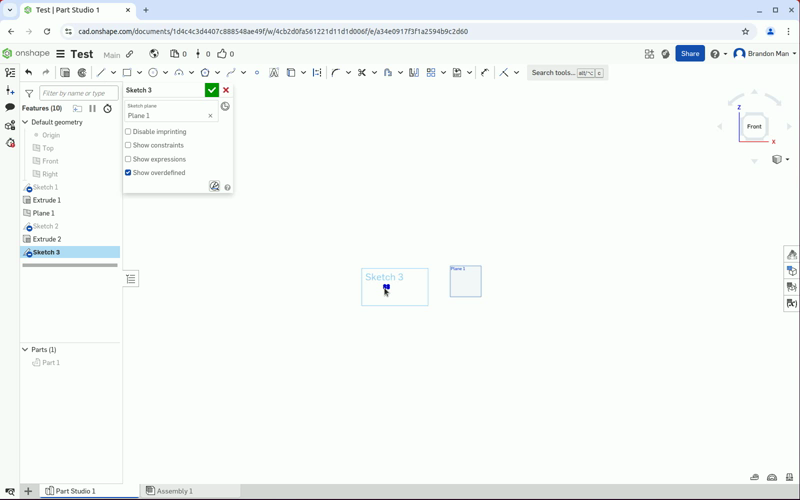
mouse_move(385, 287)
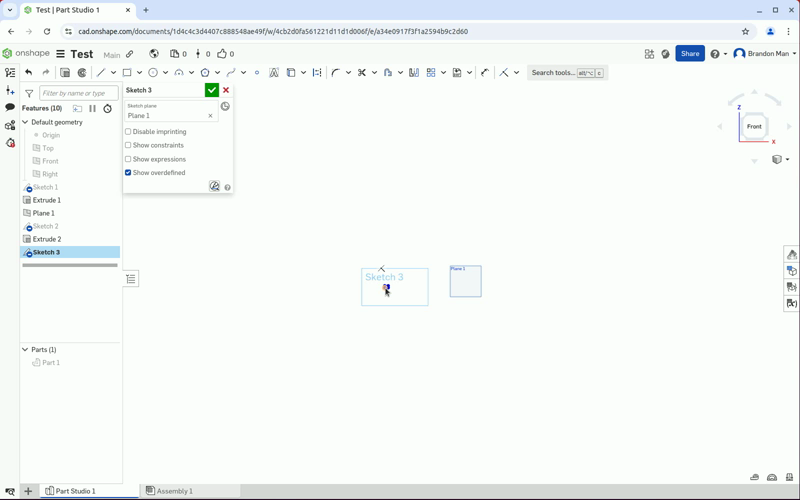
scroll(6)
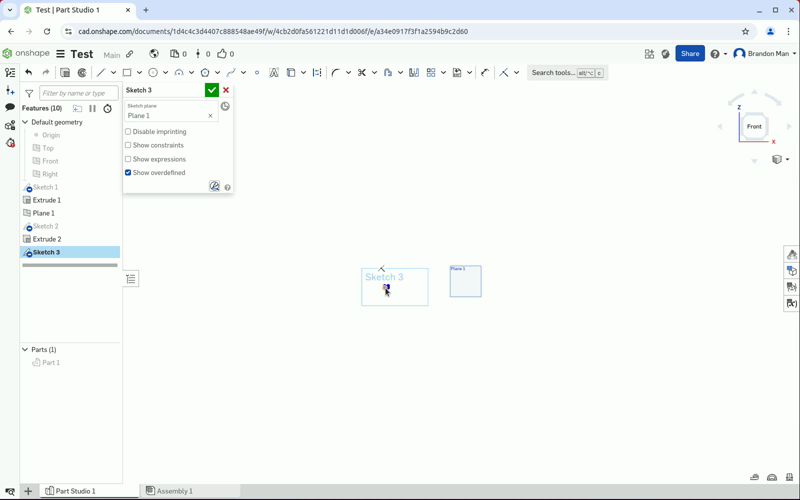
scroll(6)
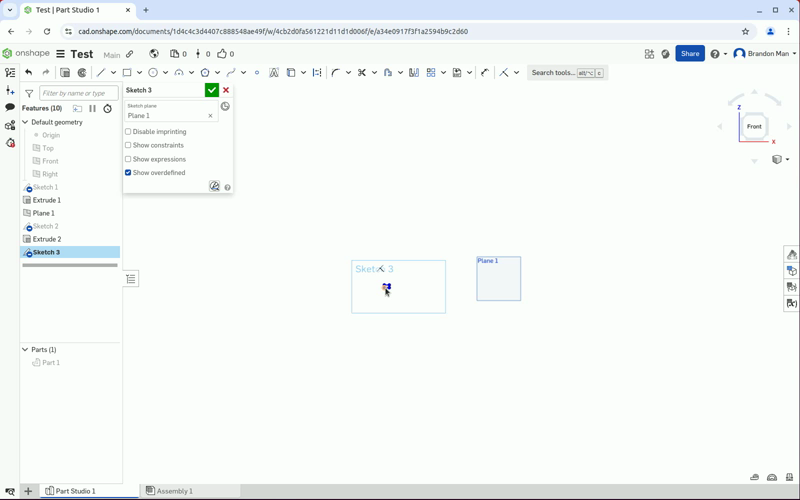
scroll(6)
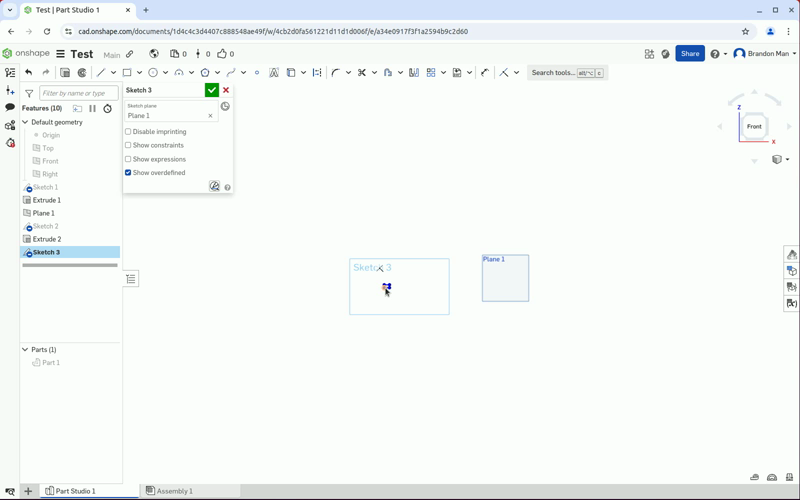
scroll(6)
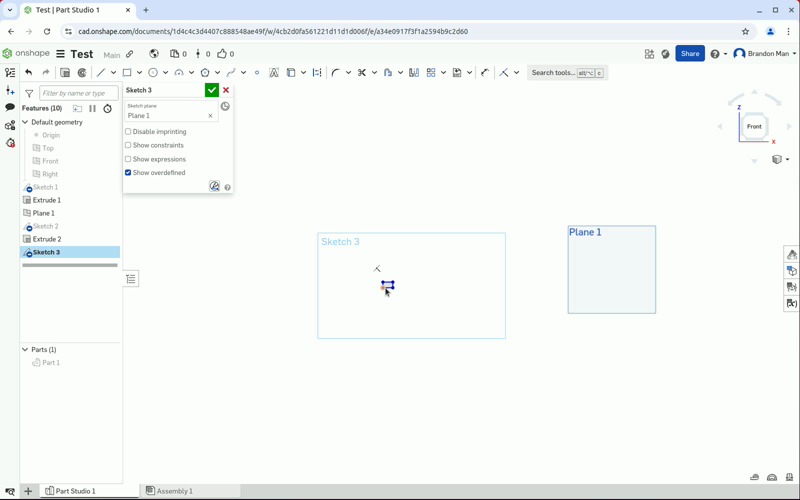
scroll(6)
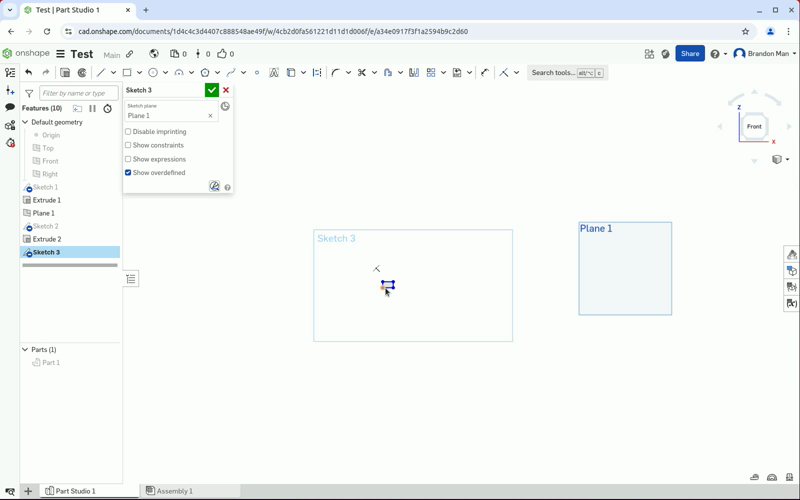
scroll(6)
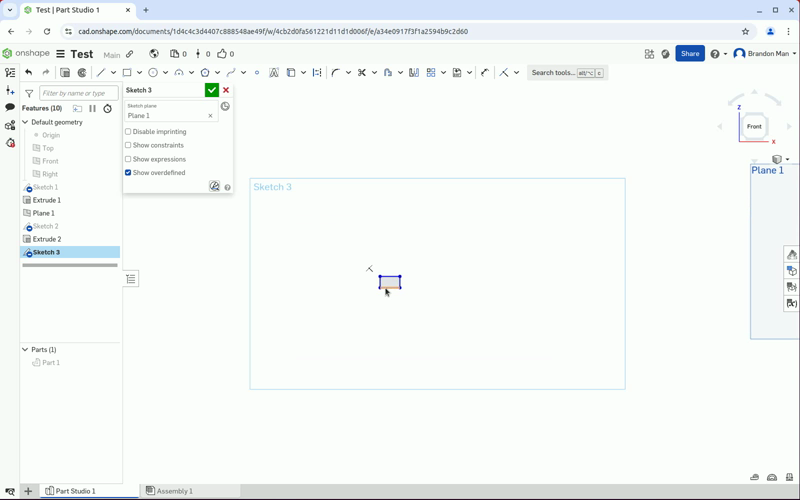
scroll(6)
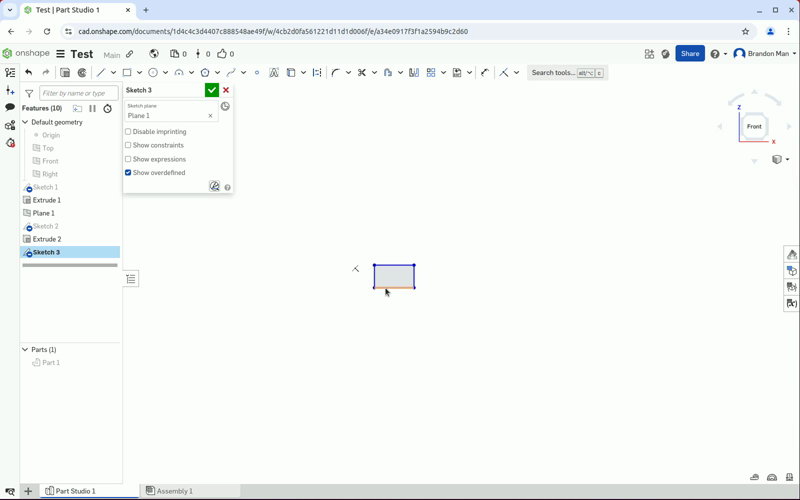
click(385, 287)
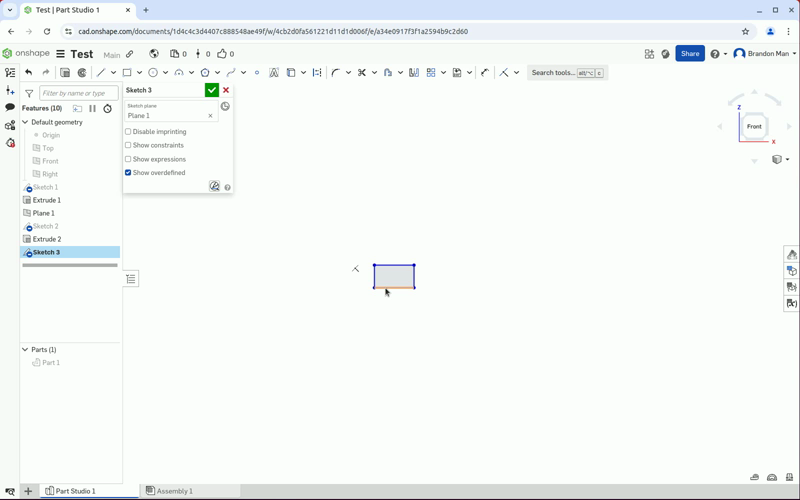
scroll(-6)
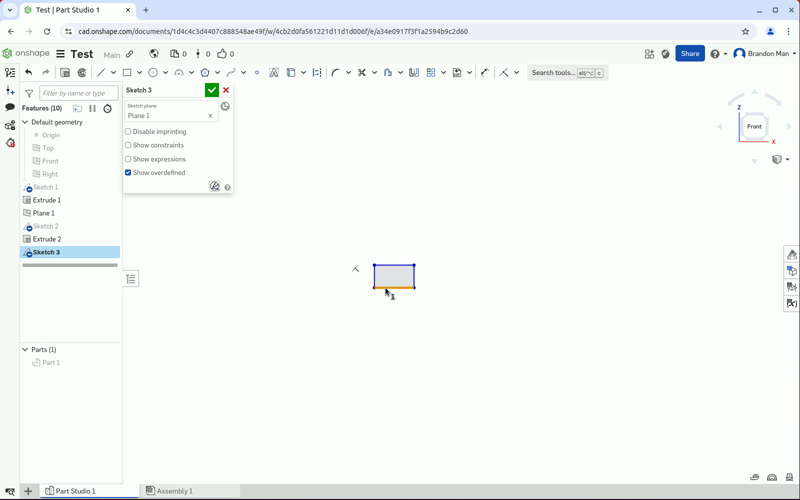
scroll(-6)
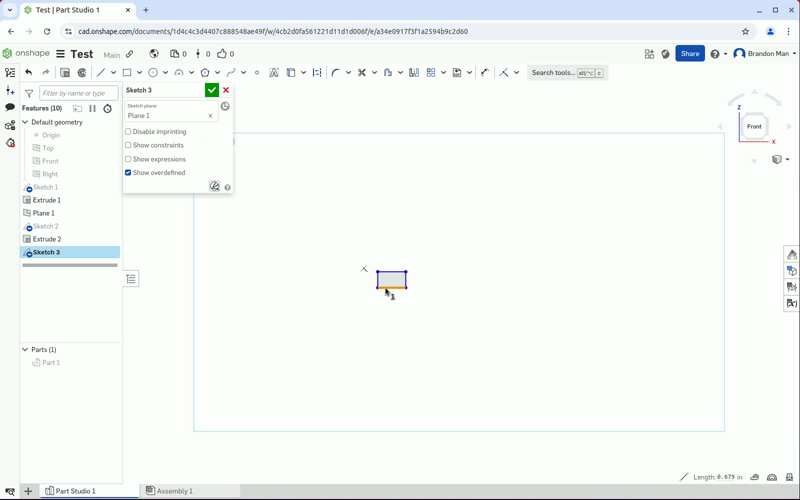
scroll(-6)
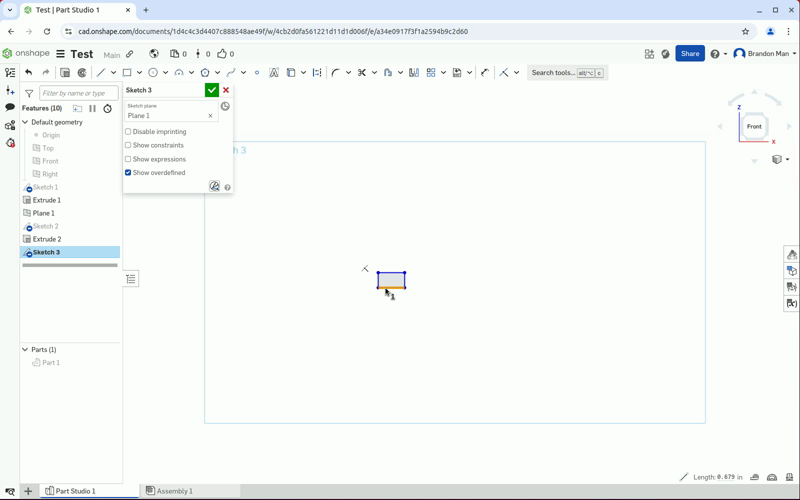
scroll(-6)
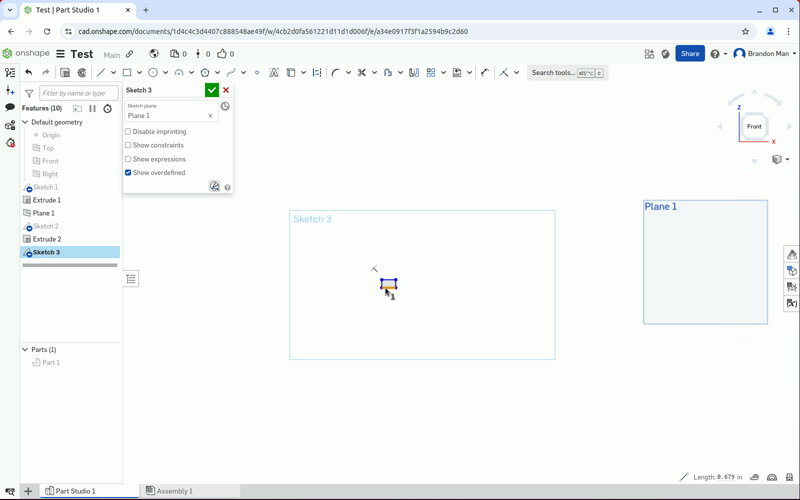
scroll(-6)
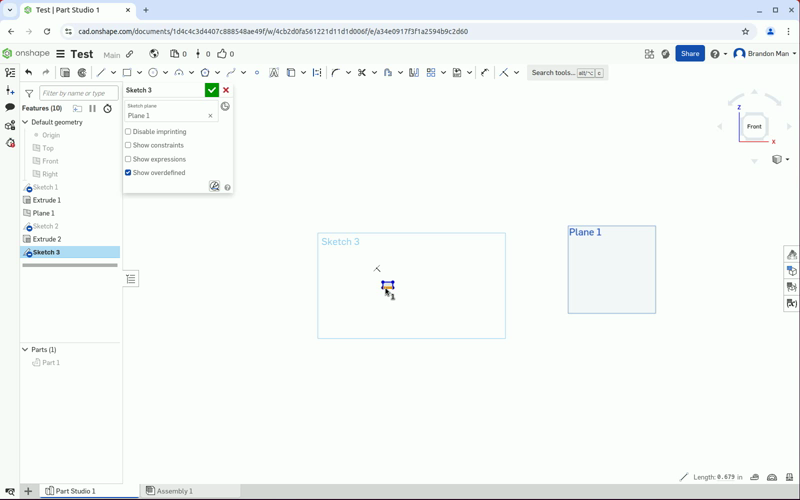
scroll(-6)
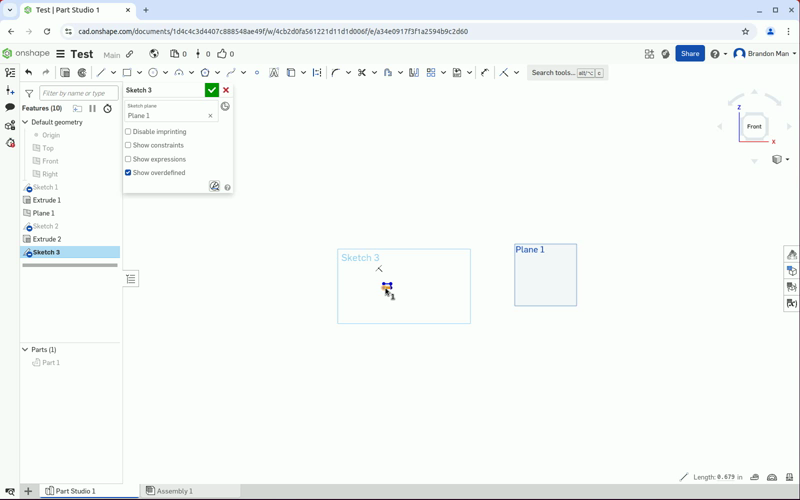
scroll(-6)
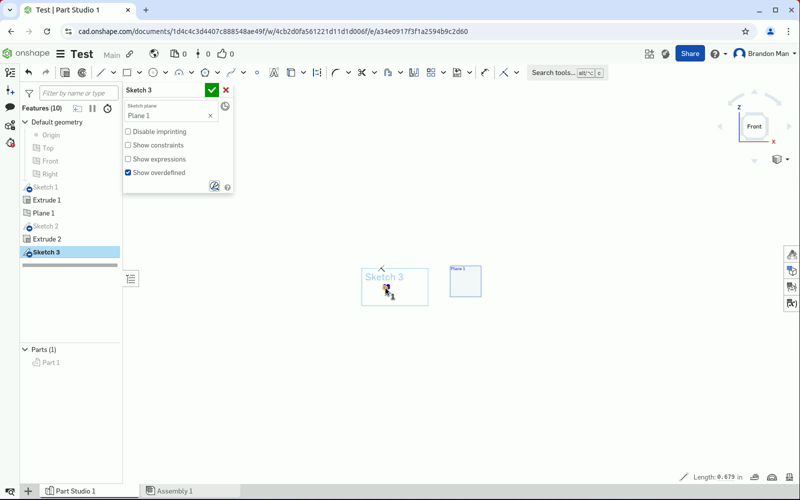
mouse_move(73, 352)
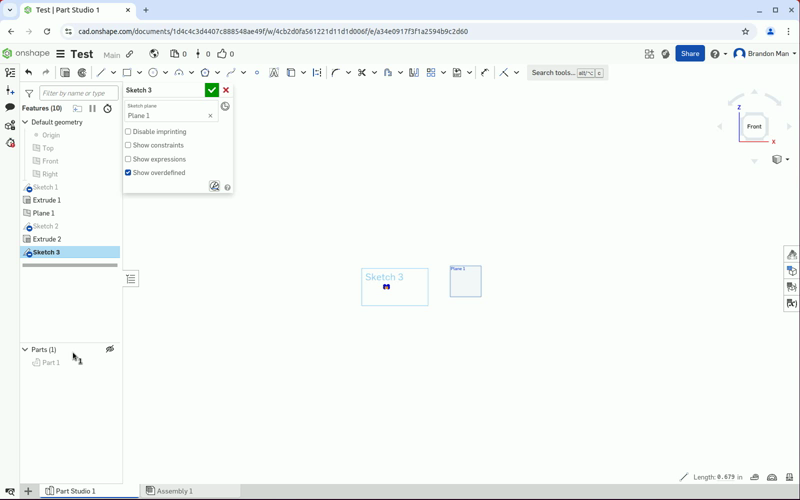
key(shift+y)
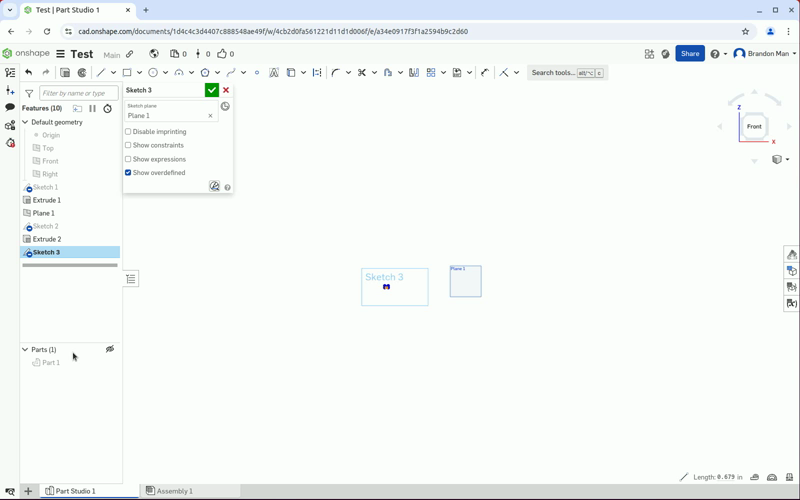
key(shift+e)
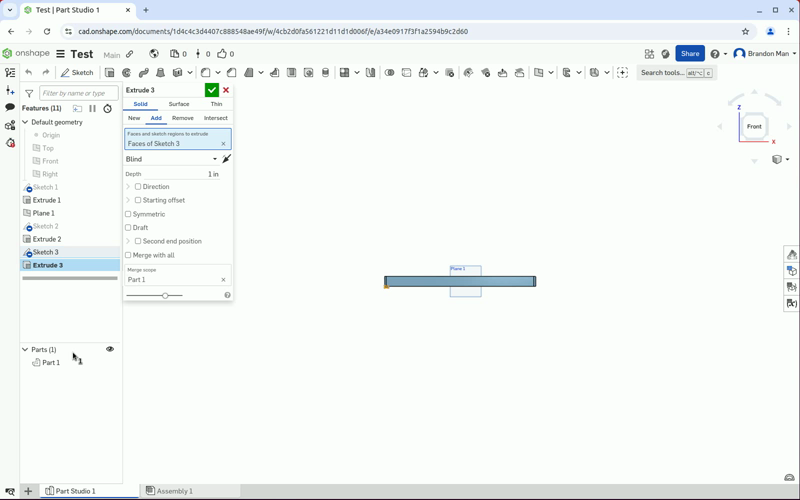
mouse_move(143, 106)
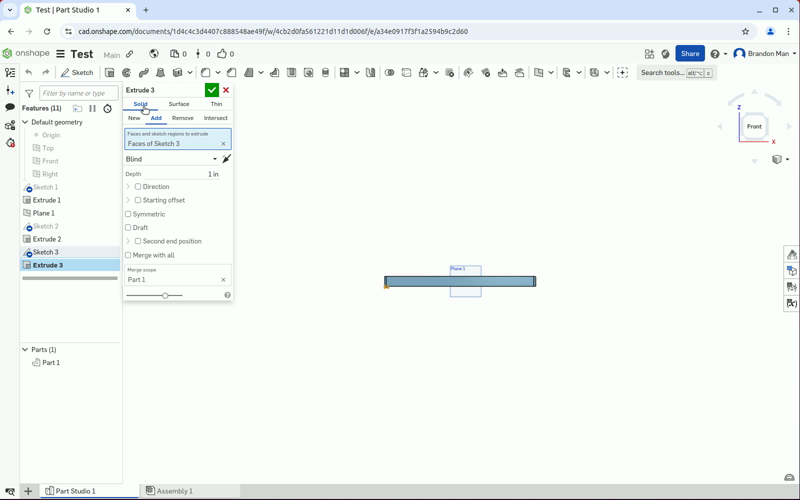
click(143, 106)
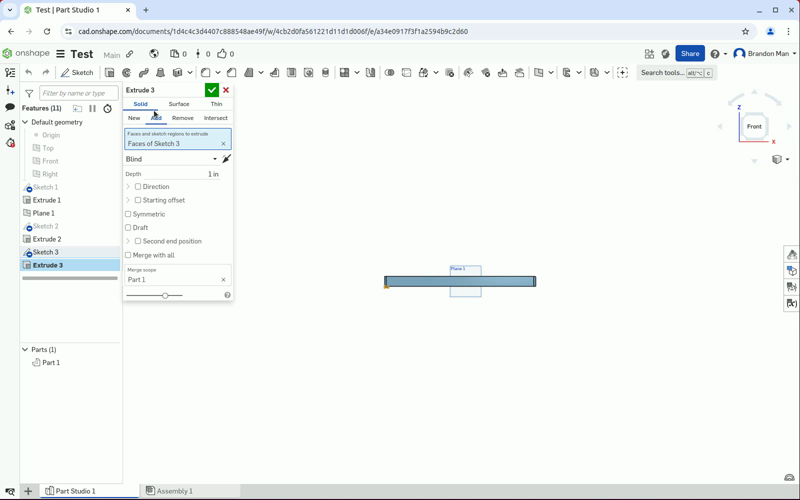
mouse_move(186, 120)
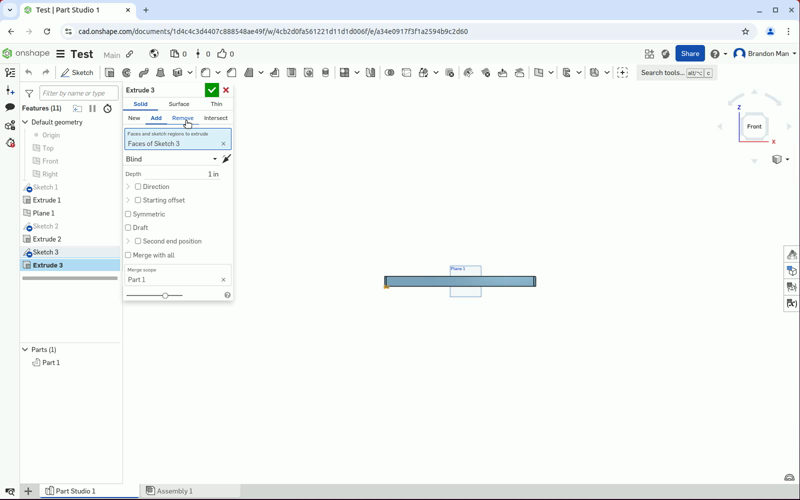
click(186, 120)
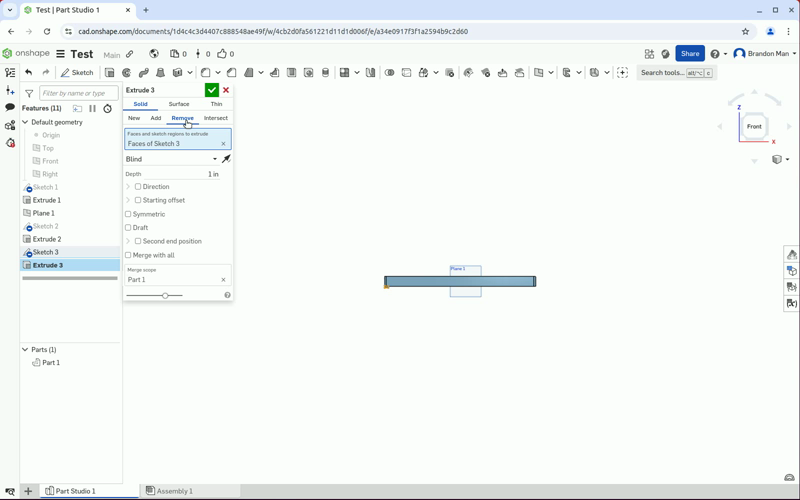
key(tab, 4)
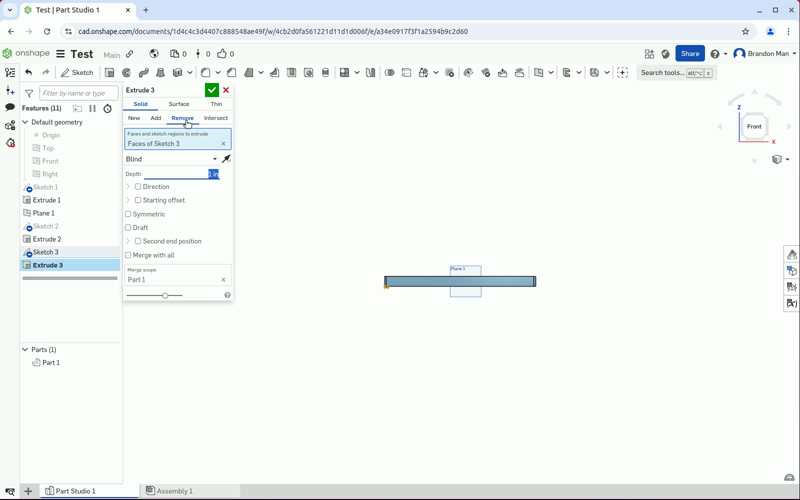
text(0.722)
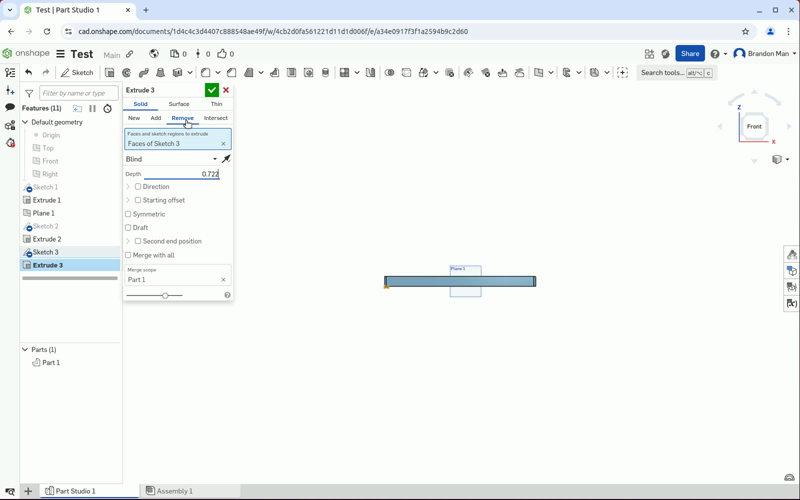
key(tab, 6)
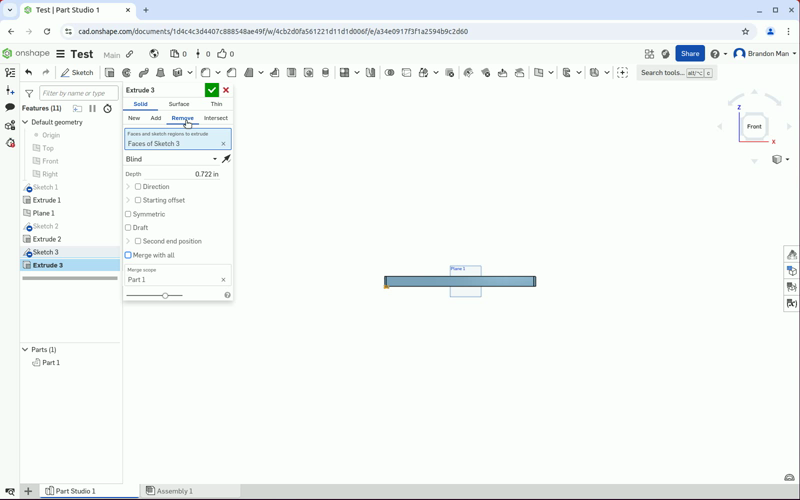
key(space)
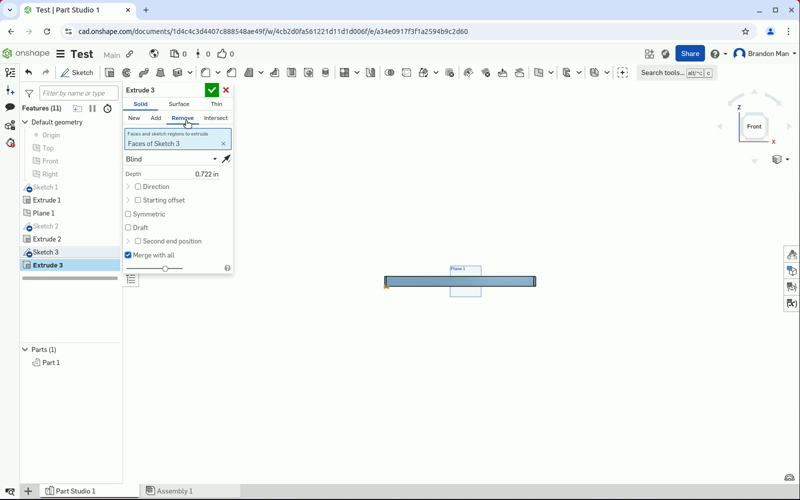
key(enter)
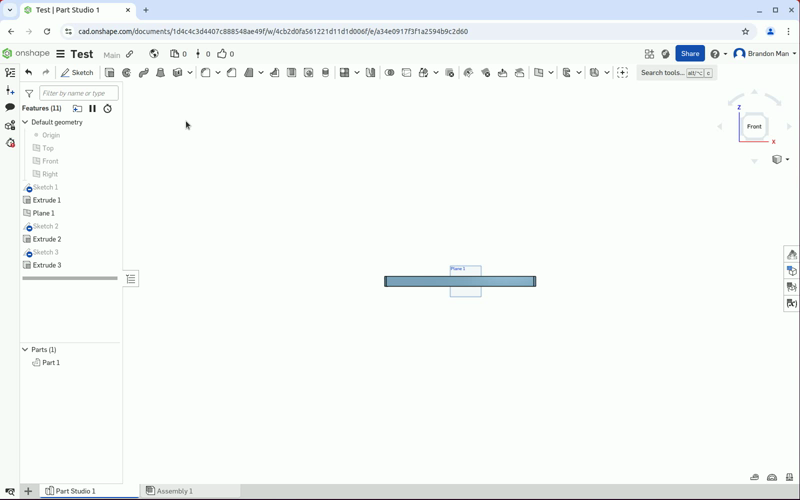
key(shift+h)
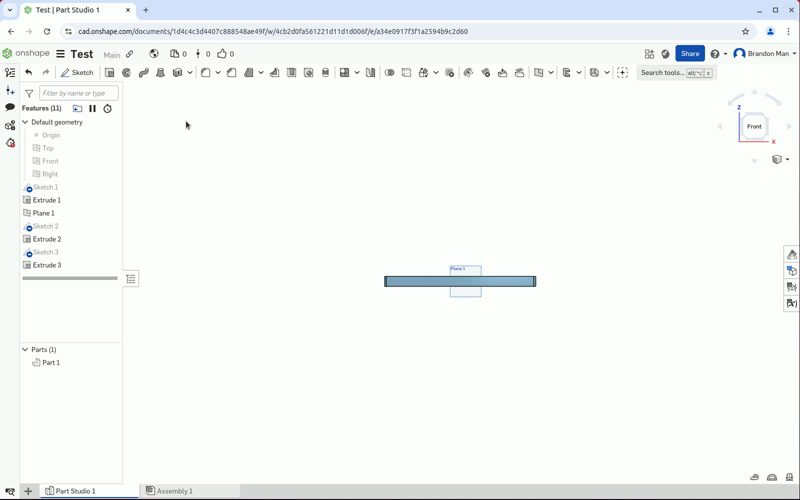
key(shift+h)
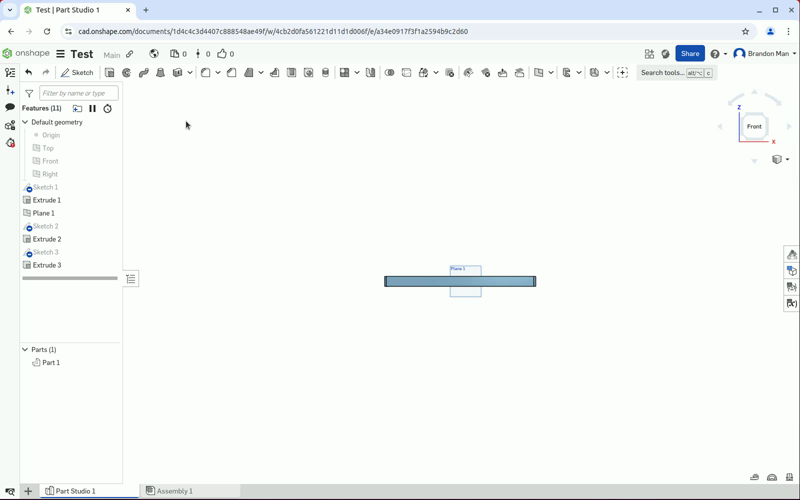
mouse_move(73, 189)
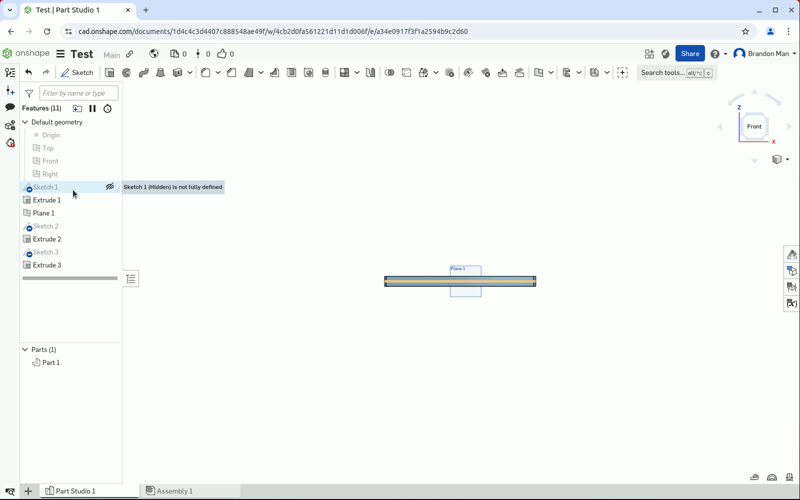
click(73, 189)
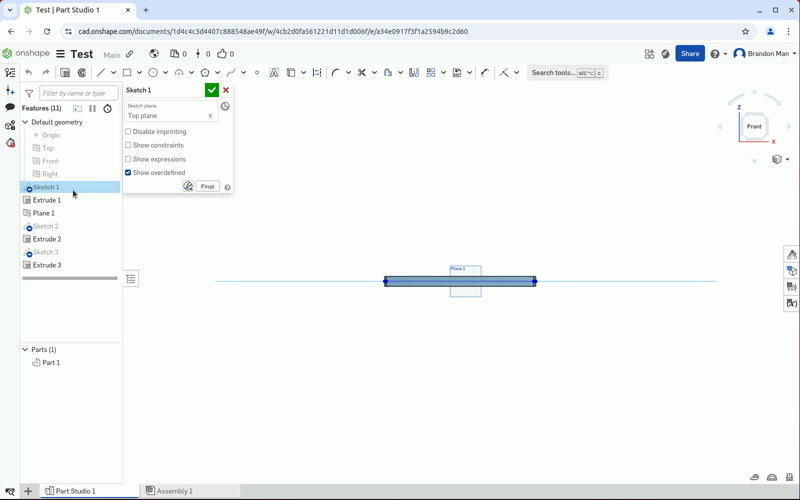
mouse_move(229, 92)
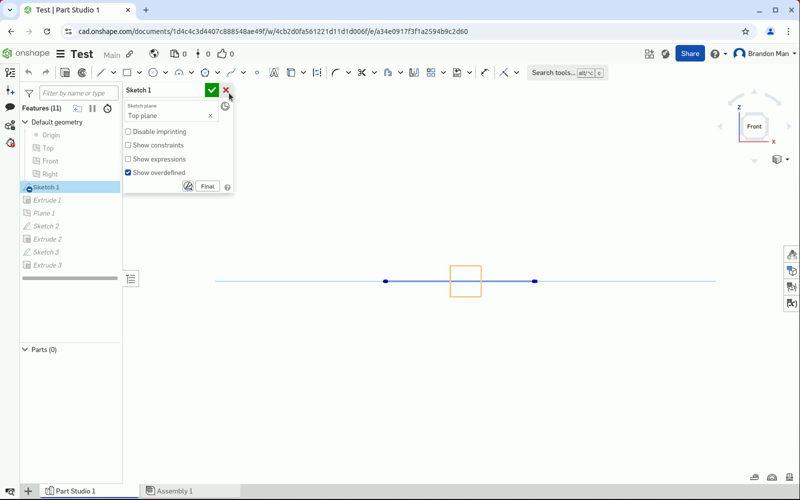
click(229, 92)
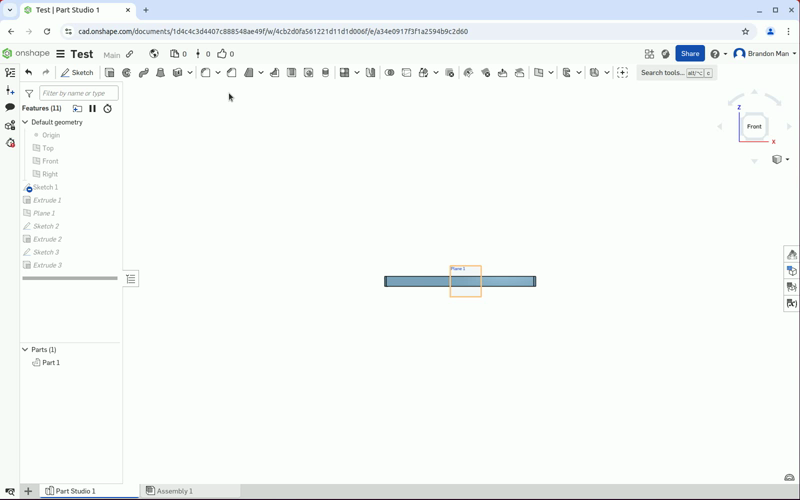
key(shift+s)
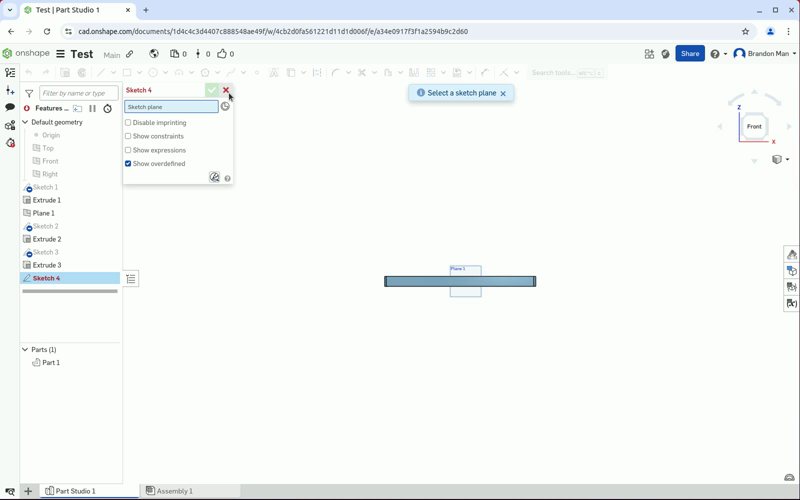
mouse_move(73, 215)
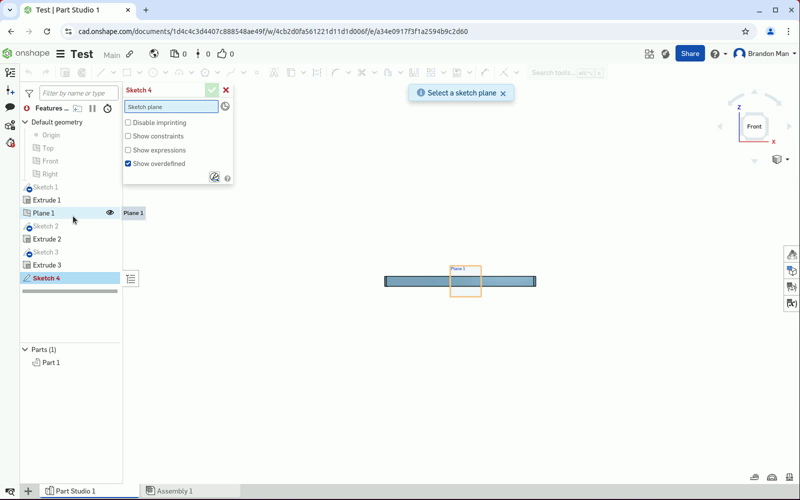
click(73, 215)
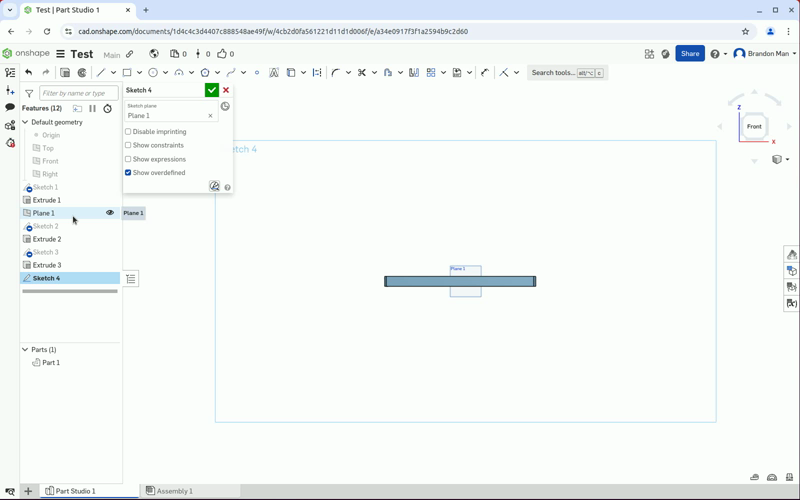
mouse_move(73, 352)
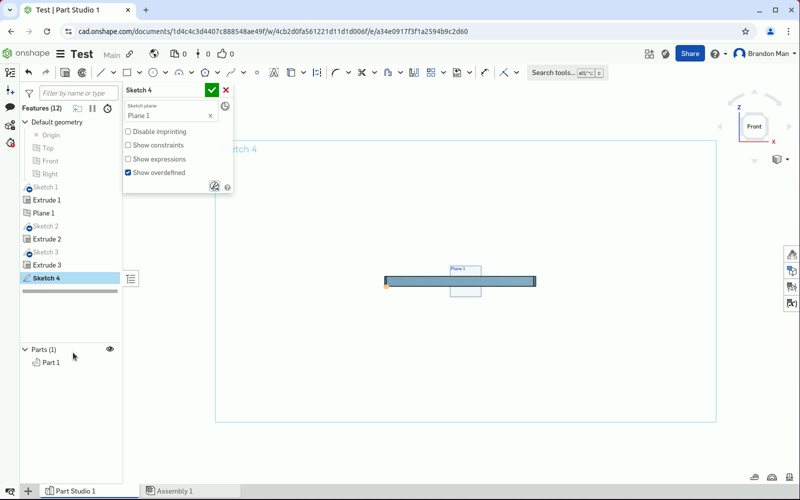
key(y)
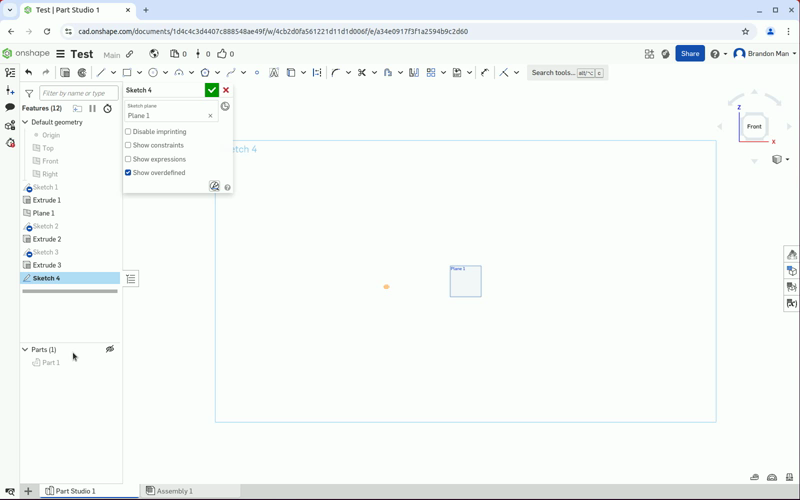
key(l)
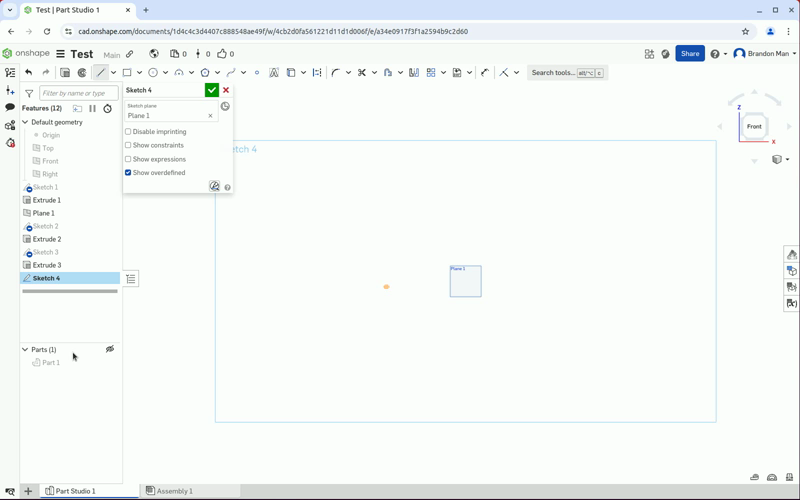
key_down(shift)
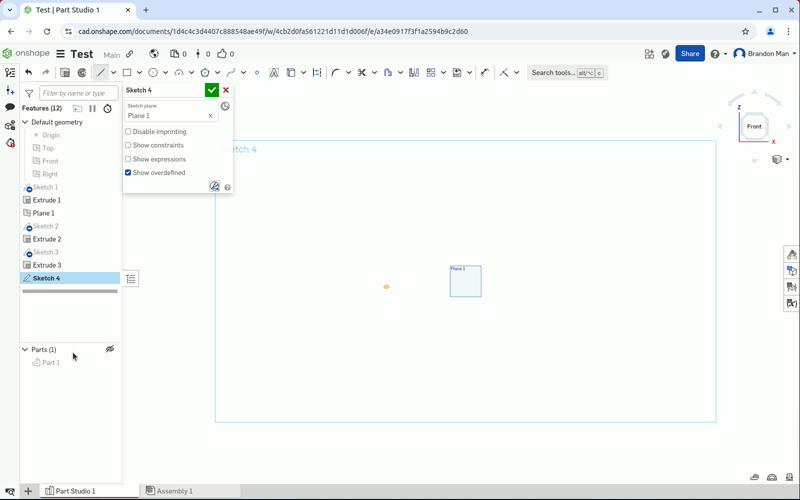
mouse_move(534, 279)
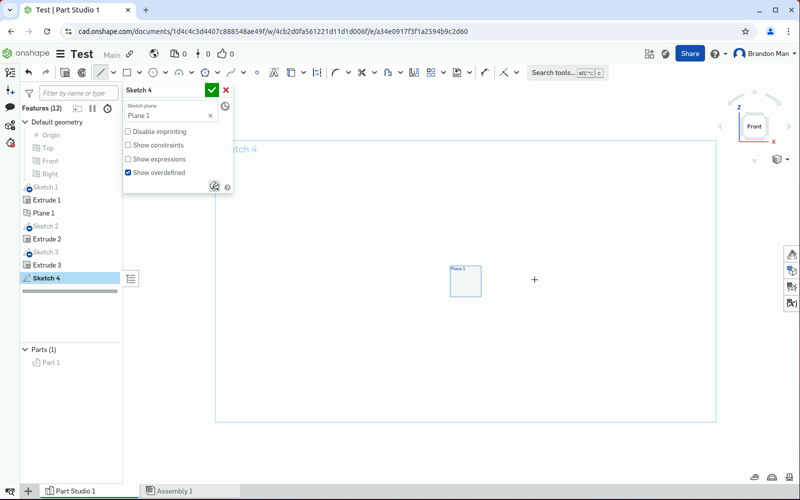
click(534, 279)
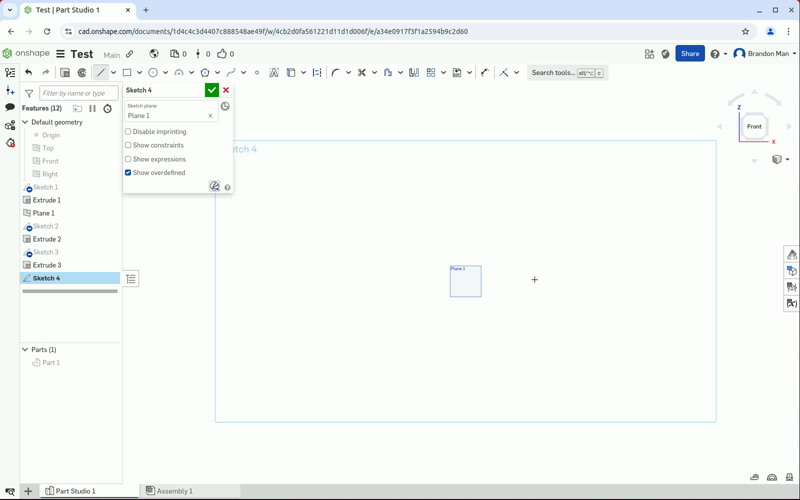
key_up(shift)
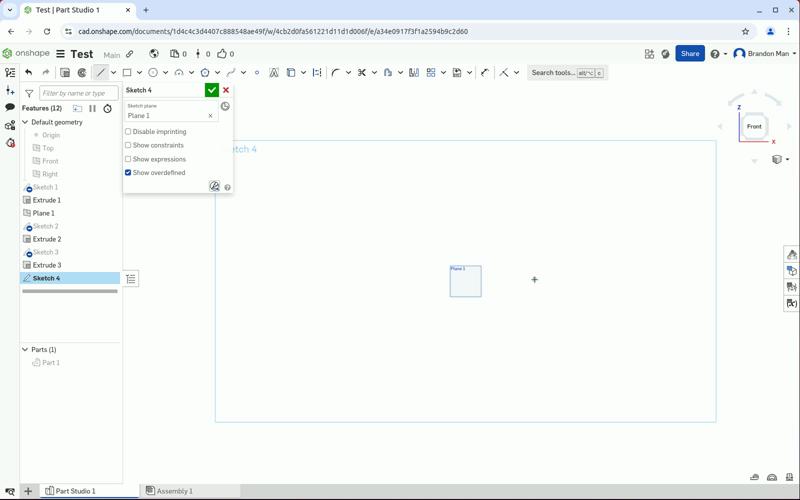
key_down(shift)
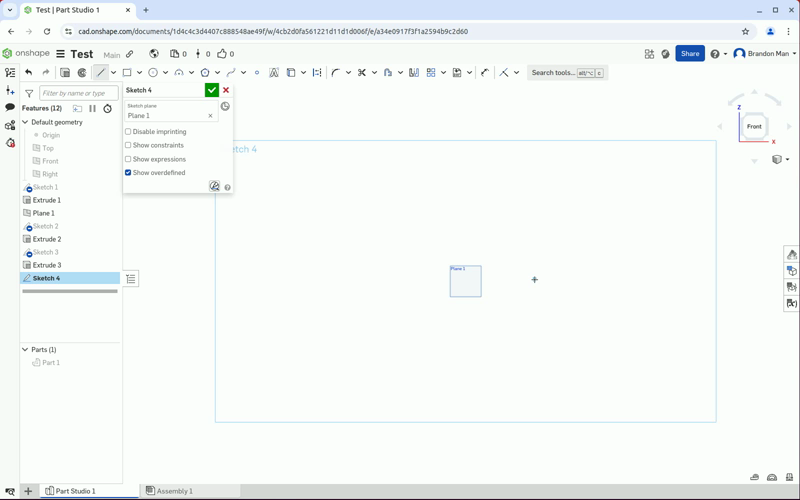
mouse_move(564, 279)
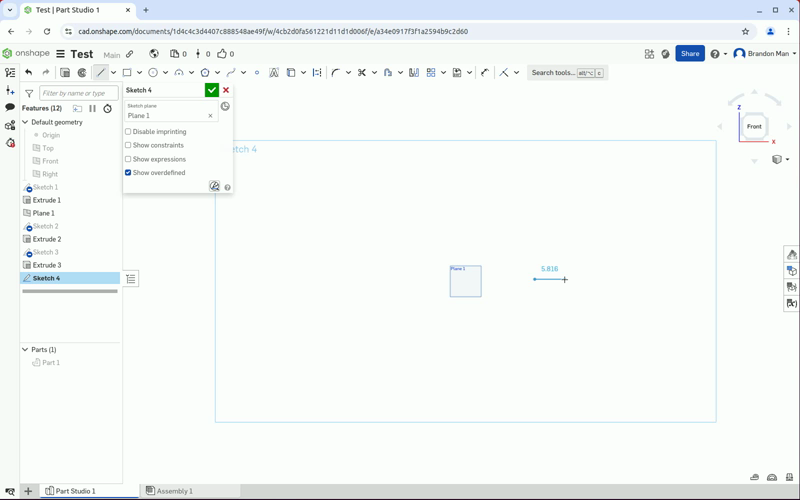
mouse_move(538, 279)
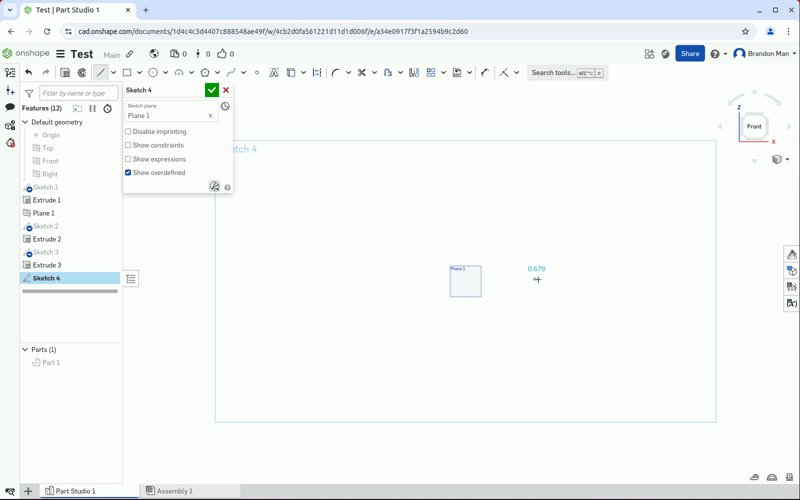
scroll(6)
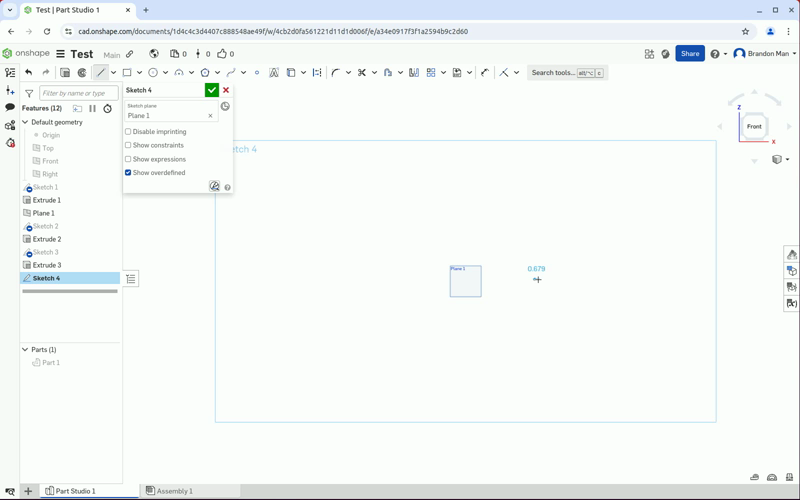
scroll(6)
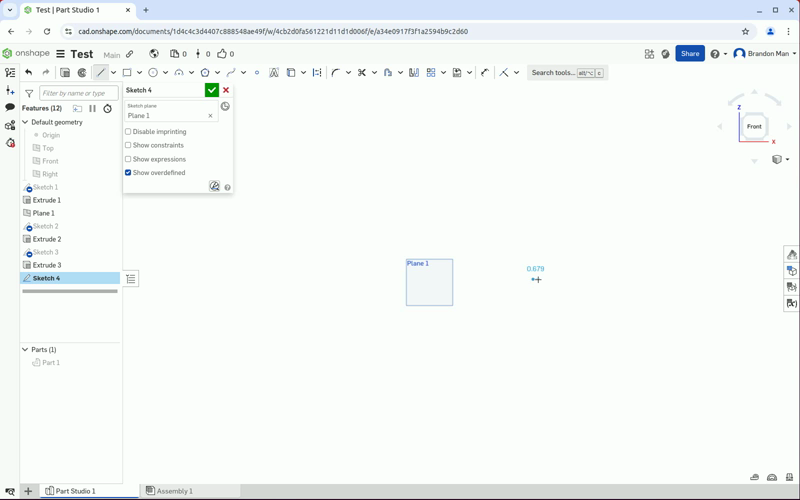
scroll(6)
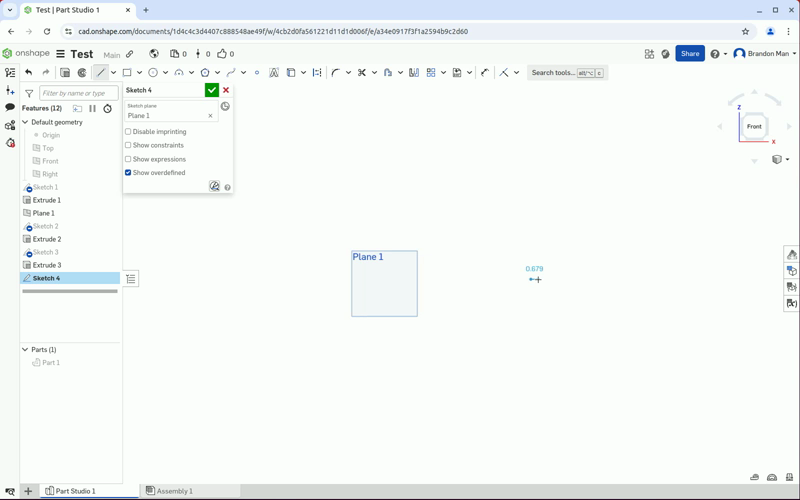
scroll(6)
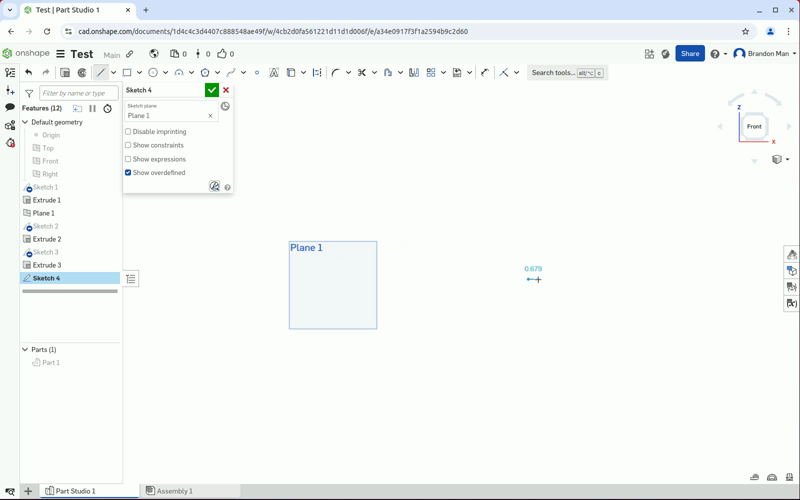
scroll(6)
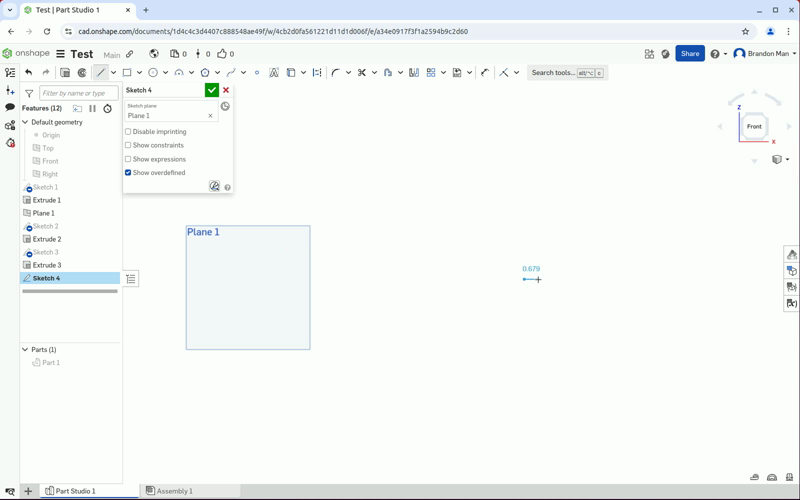
scroll(6)
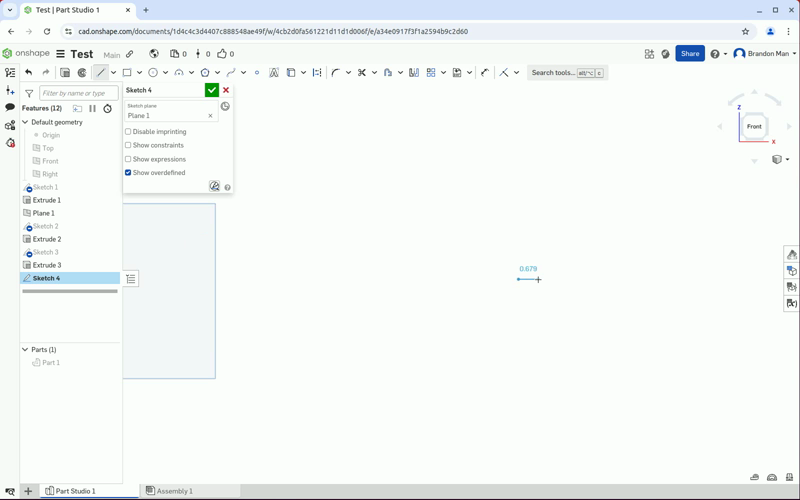
scroll(6)
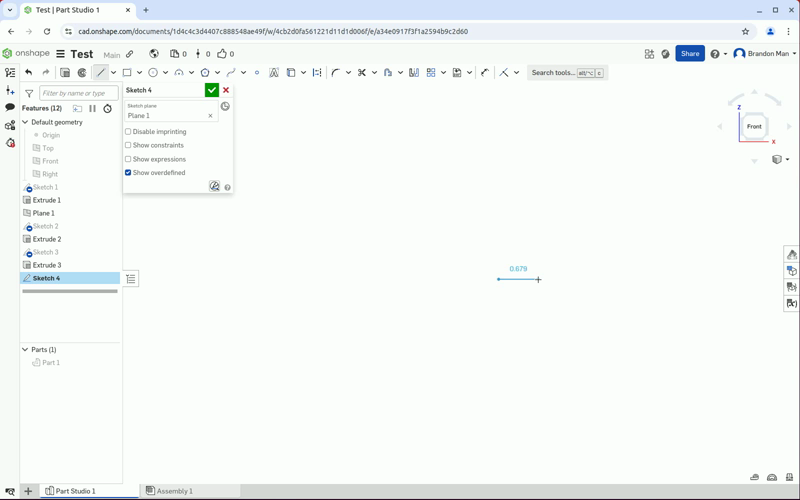
click(538, 279)
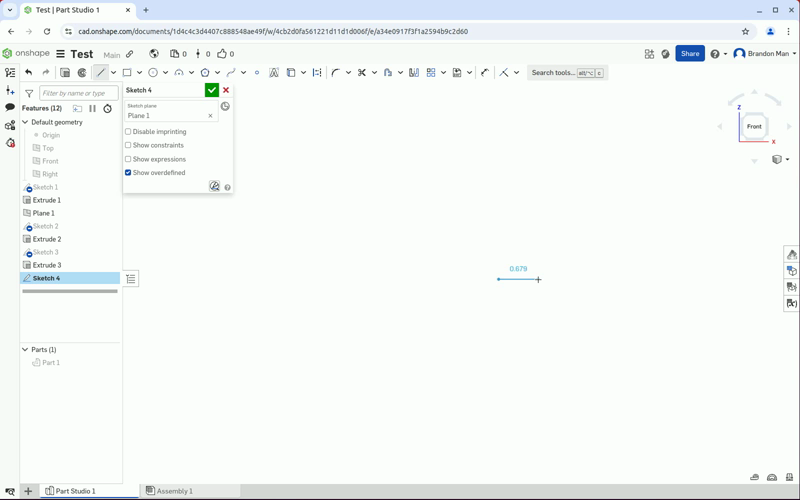
scroll(-6)
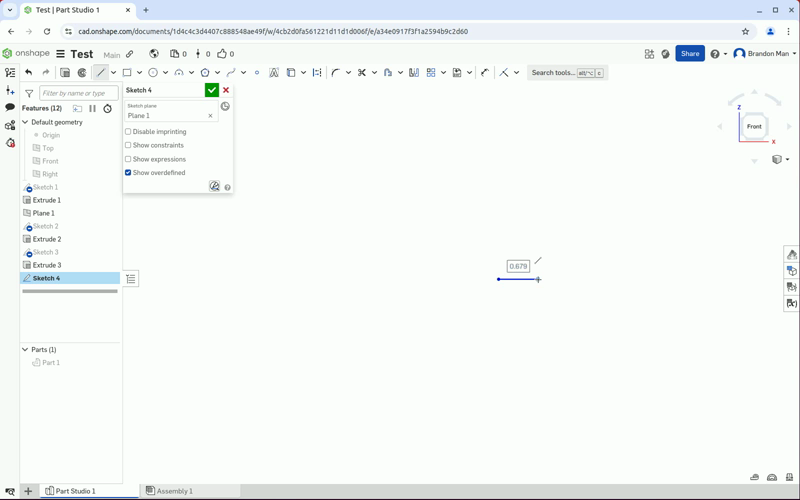
scroll(-6)
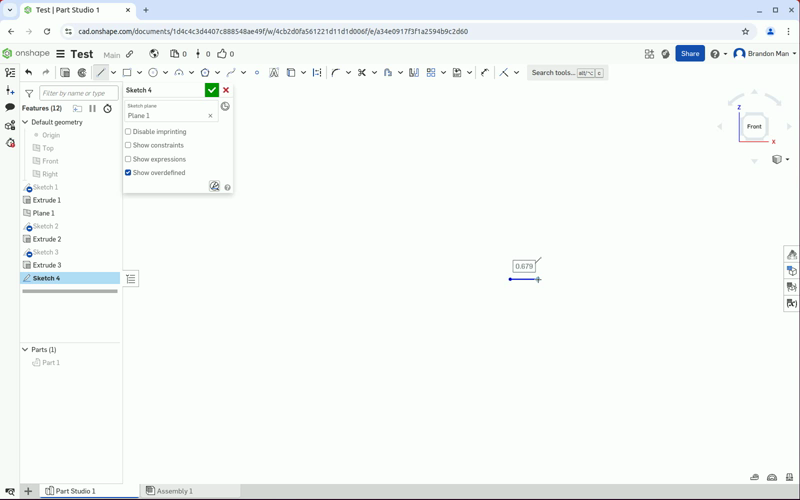
scroll(-6)
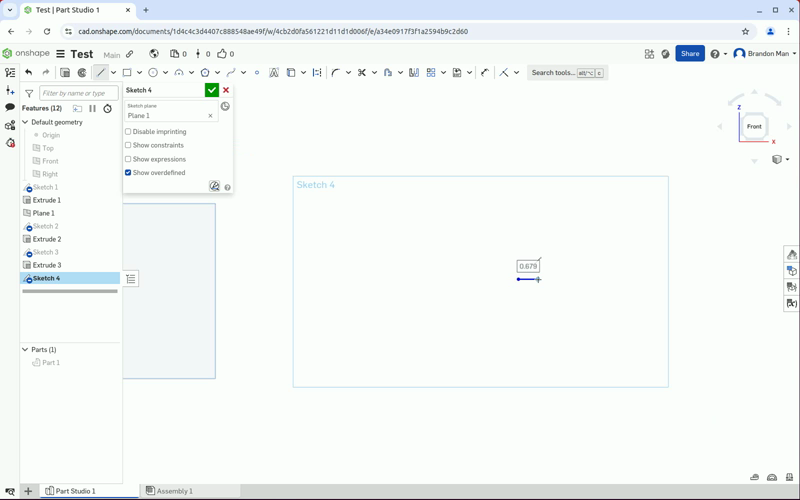
scroll(-6)
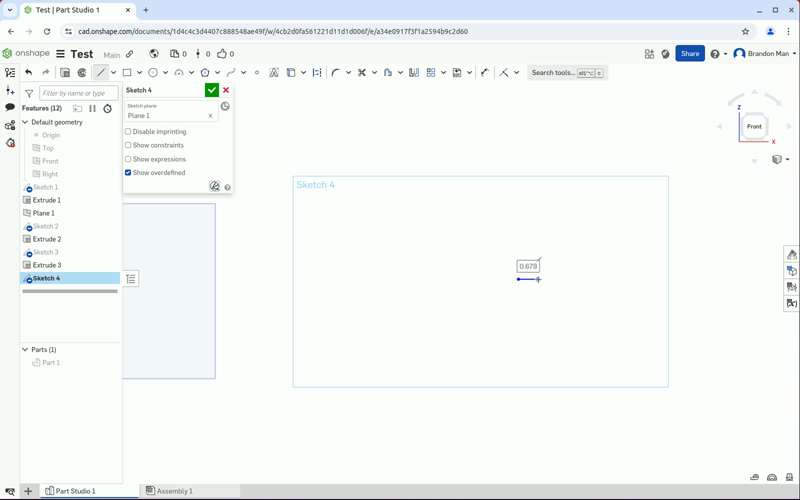
scroll(-6)
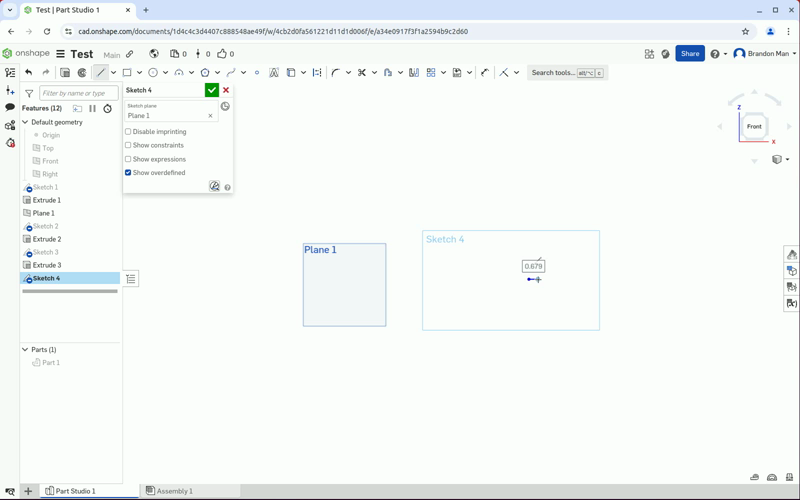
scroll(-6)
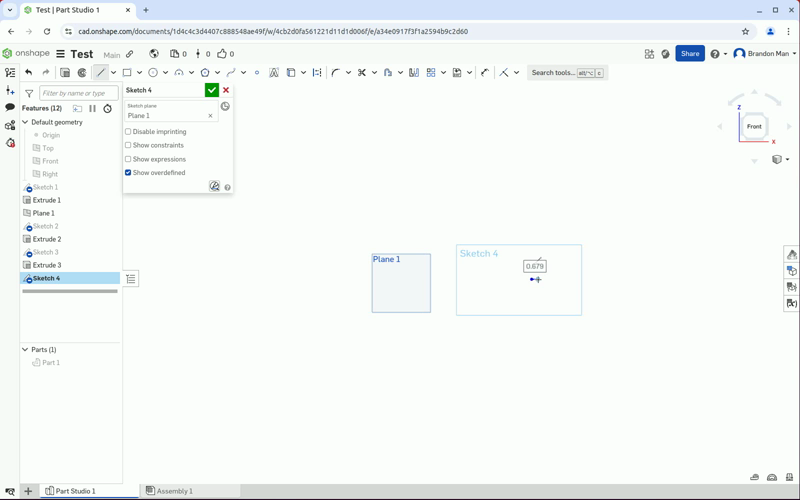
scroll(-6)
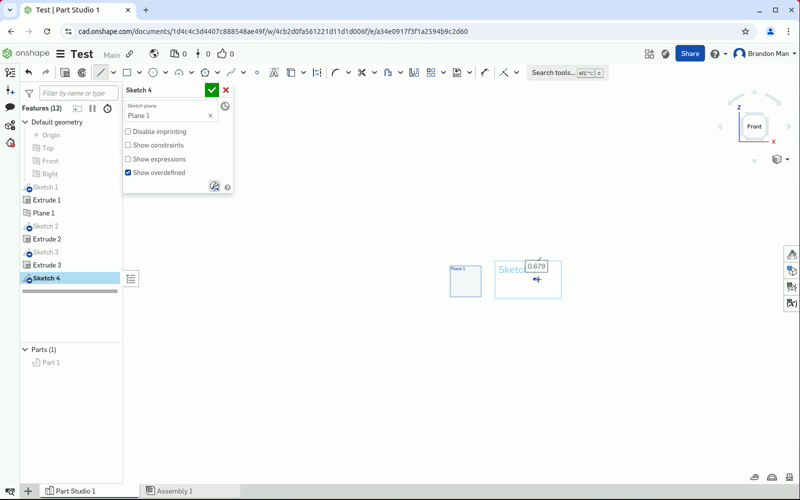
key_up(shift)
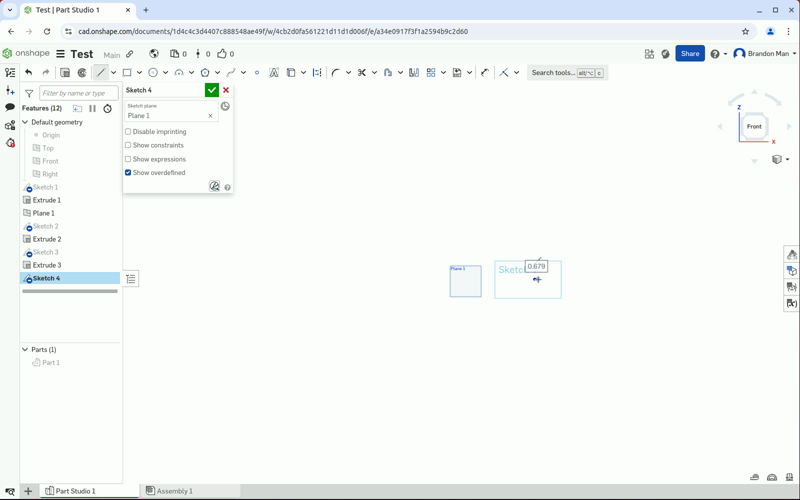
key_down(shift)
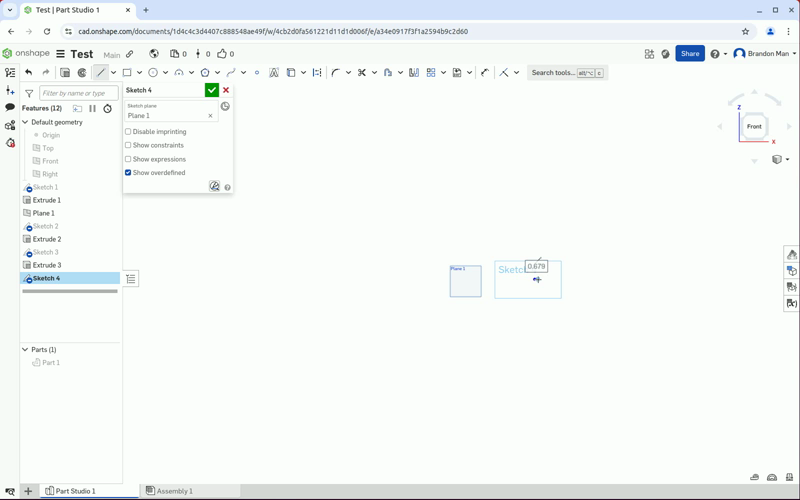
mouse_move(568, 279)
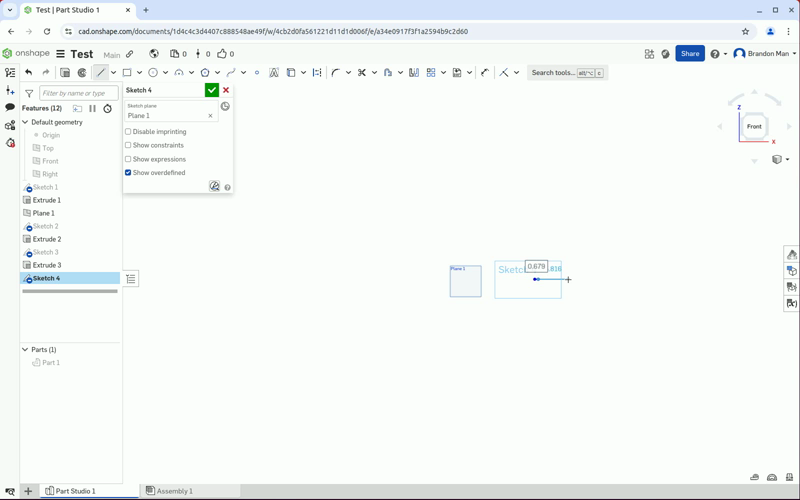
mouse_move(538, 277)
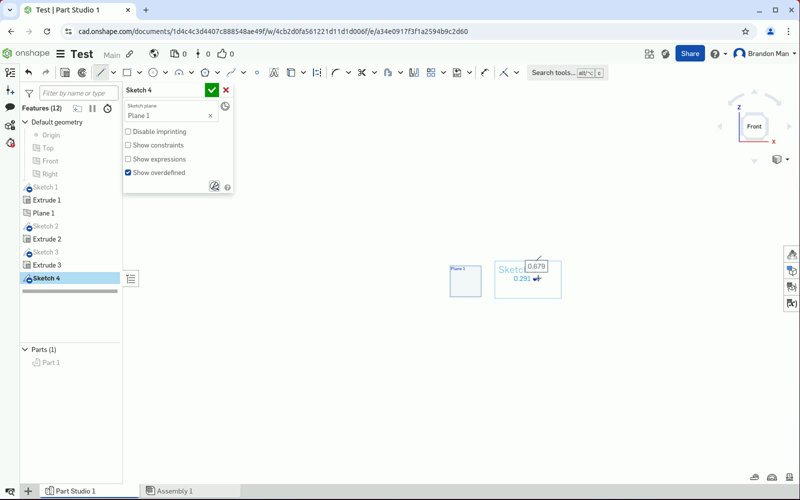
scroll(6)
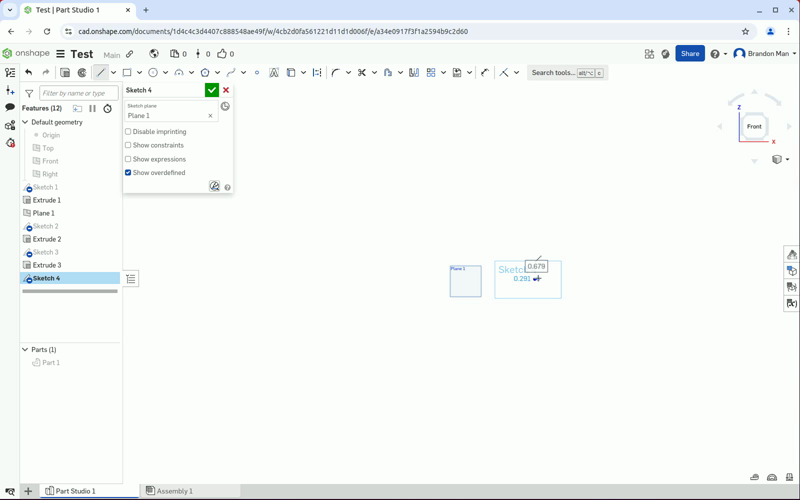
scroll(6)
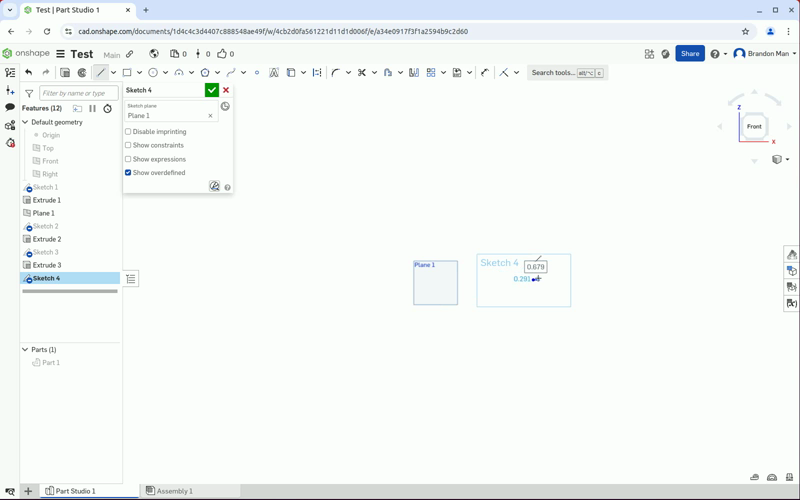
scroll(6)
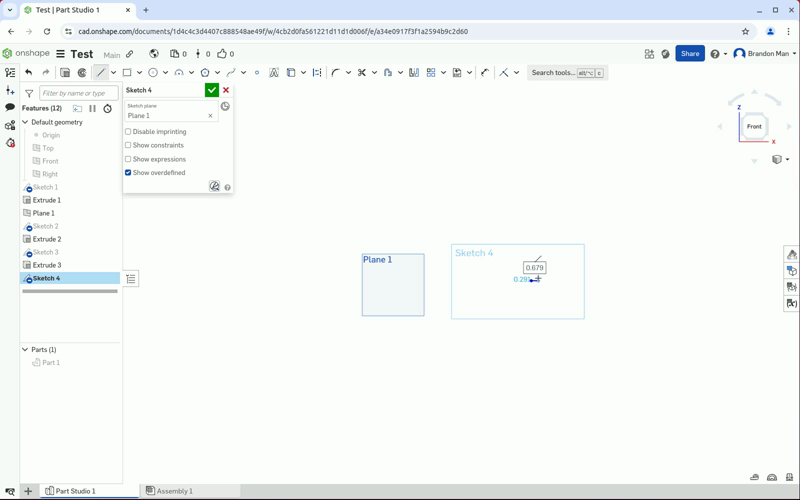
scroll(6)
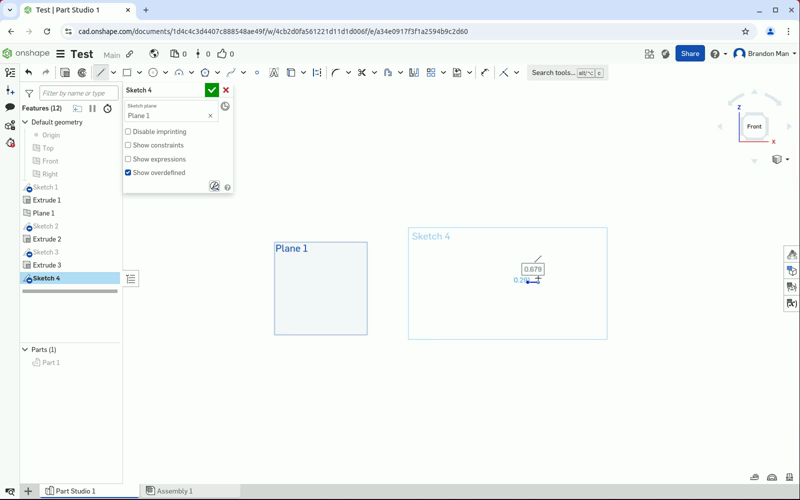
scroll(6)
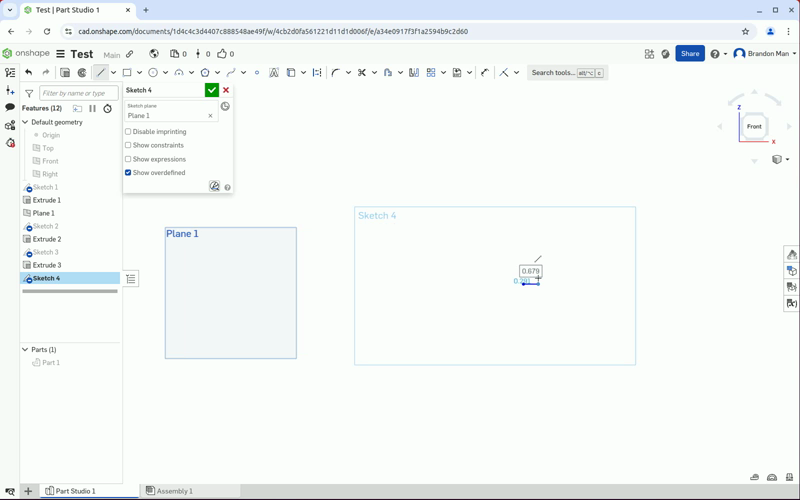
scroll(6)
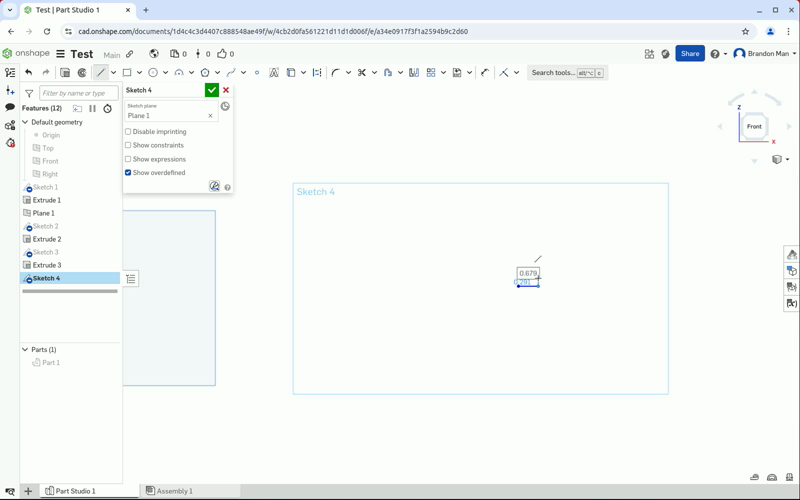
scroll(6)
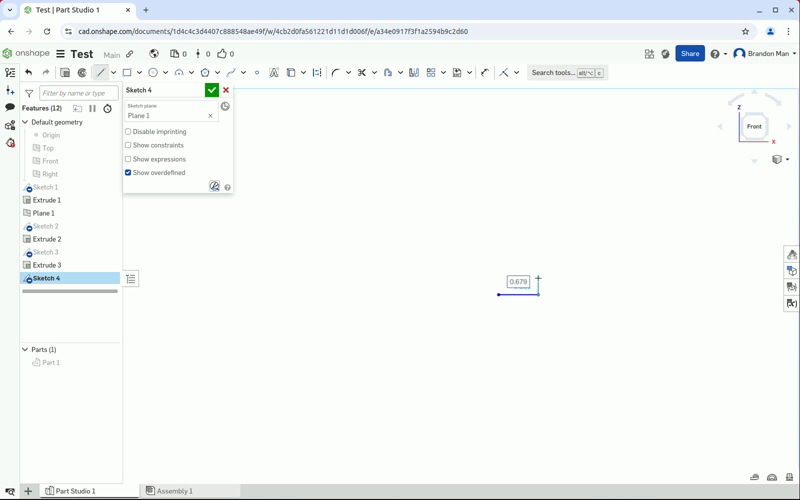
click(538, 277)
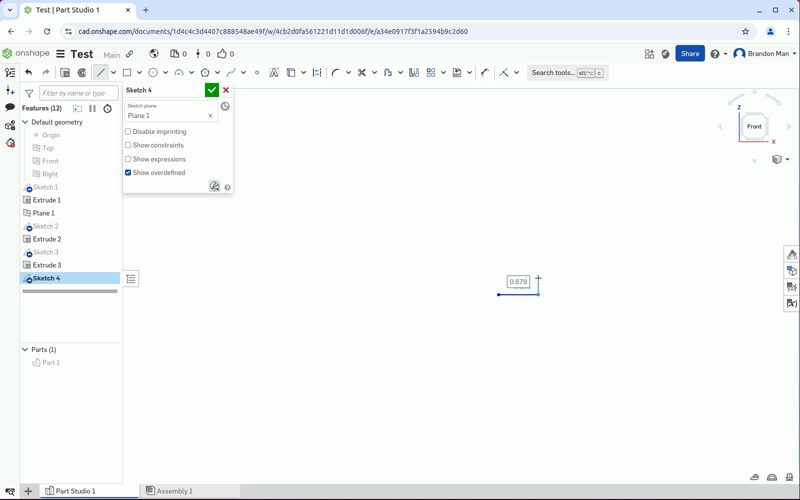
scroll(-6)
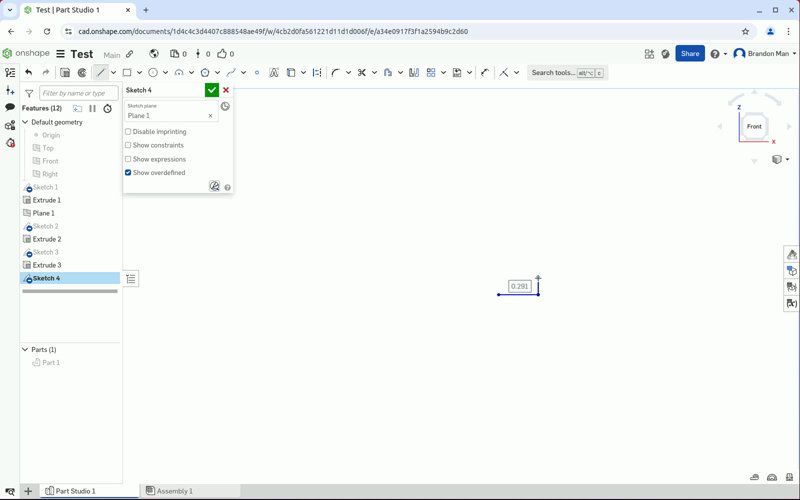
scroll(-6)
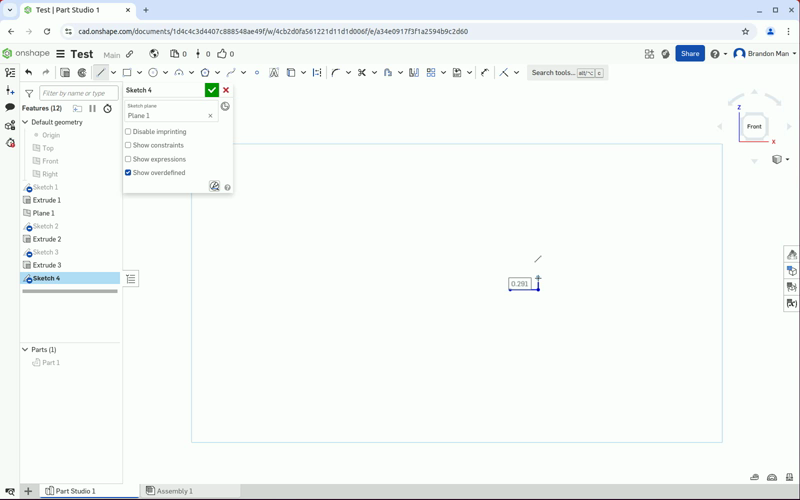
scroll(-6)
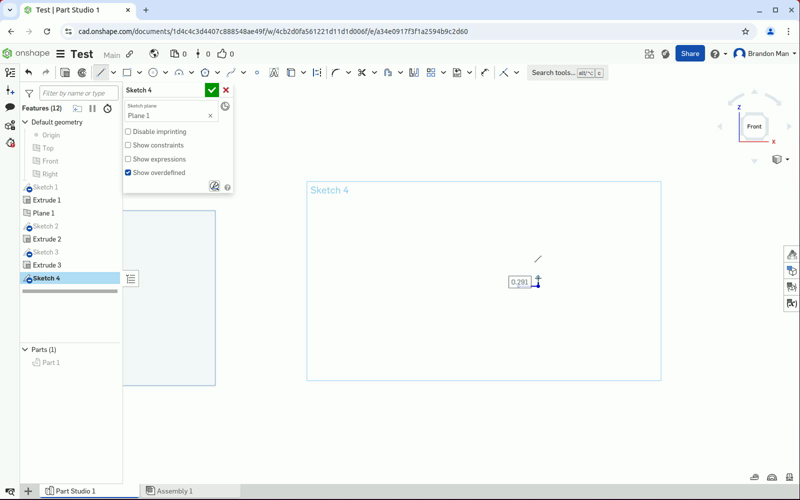
scroll(-6)
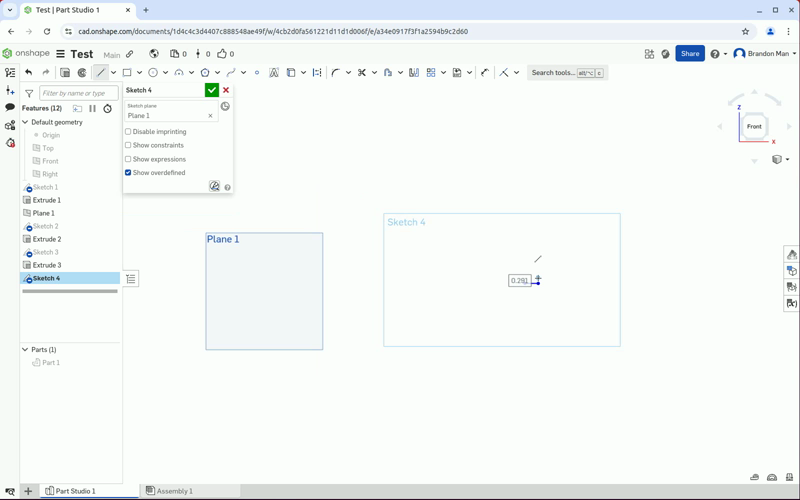
scroll(-6)
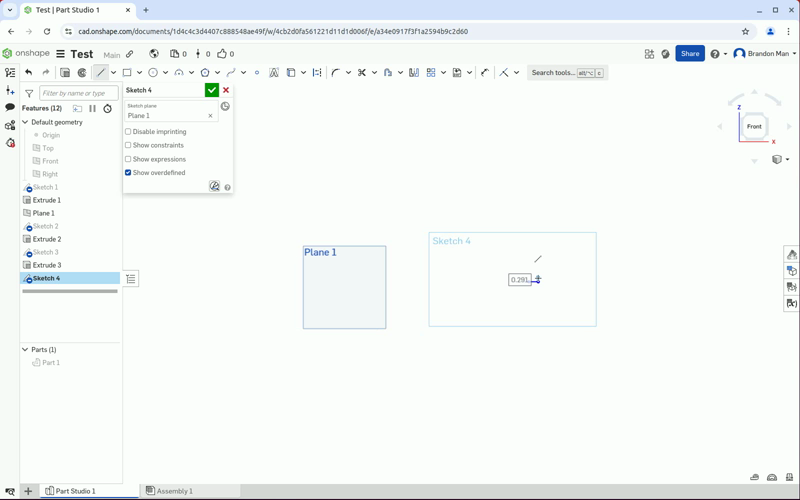
scroll(-6)
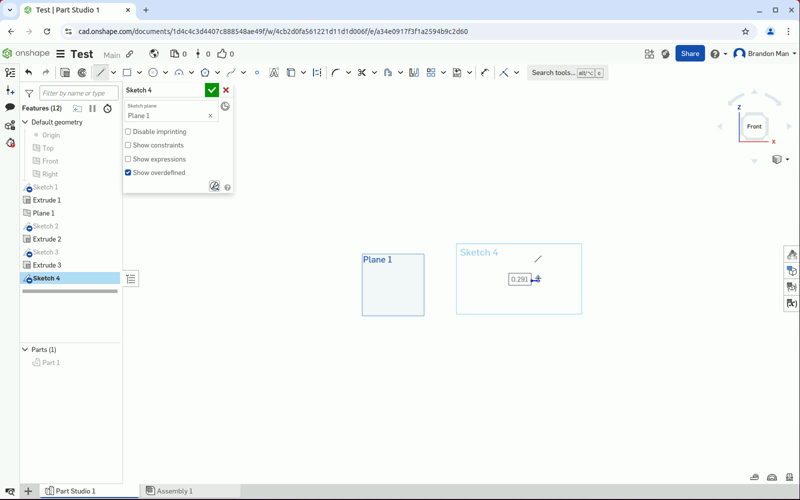
scroll(-6)
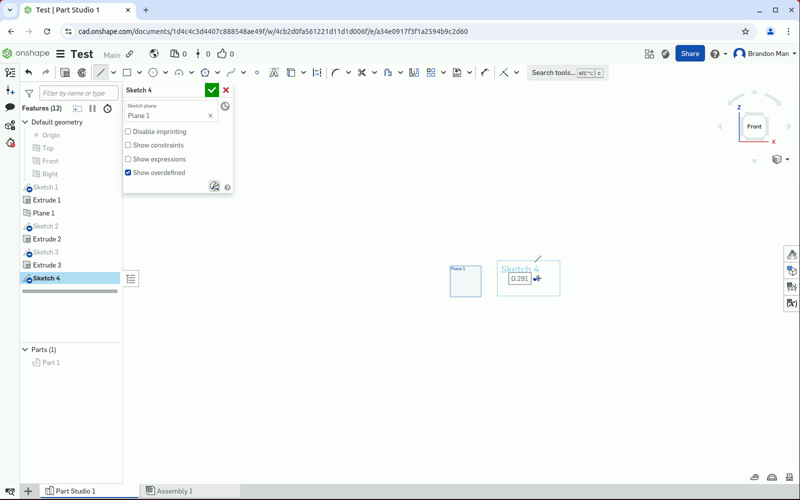
key_up(shift)
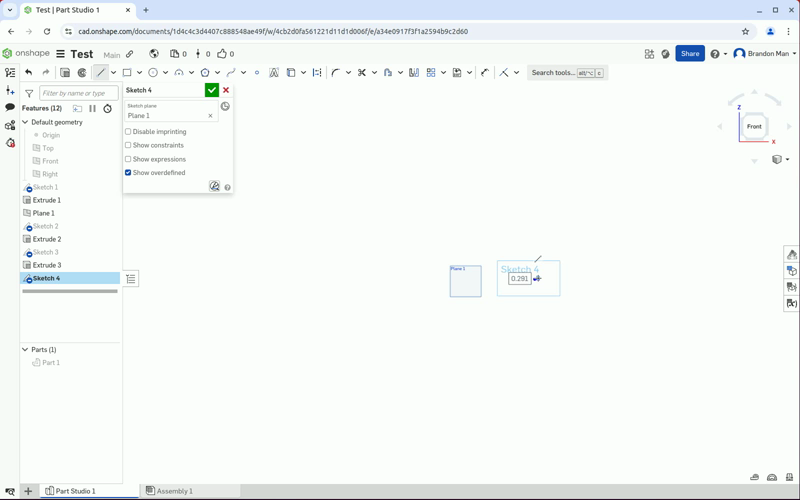
key_down(shift)
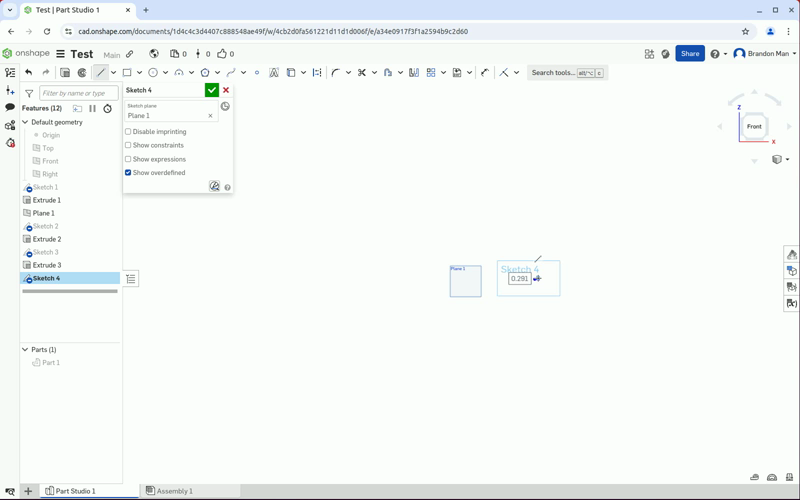
mouse_move(568, 277)
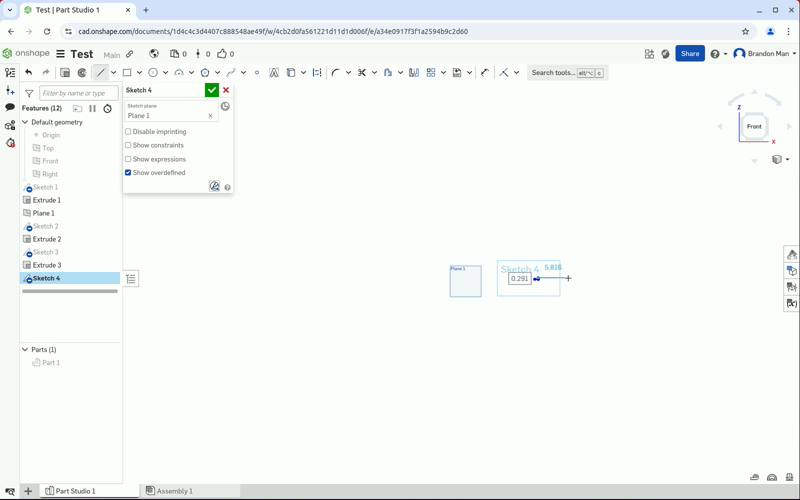
mouse_move(534, 277)
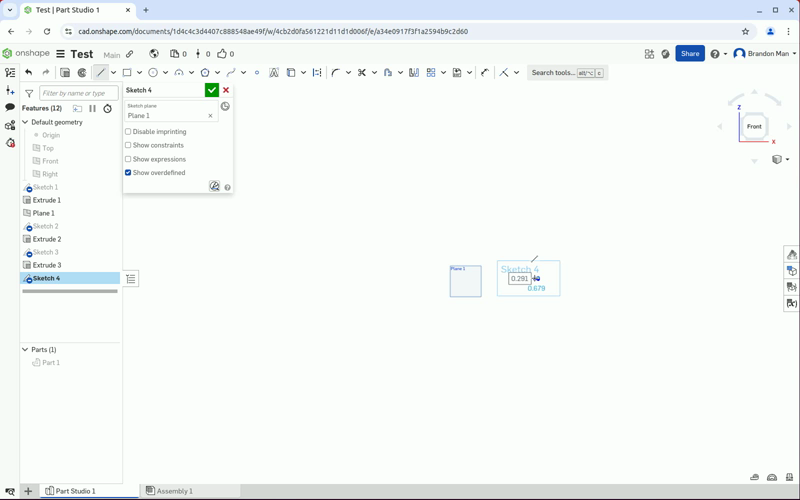
scroll(6)
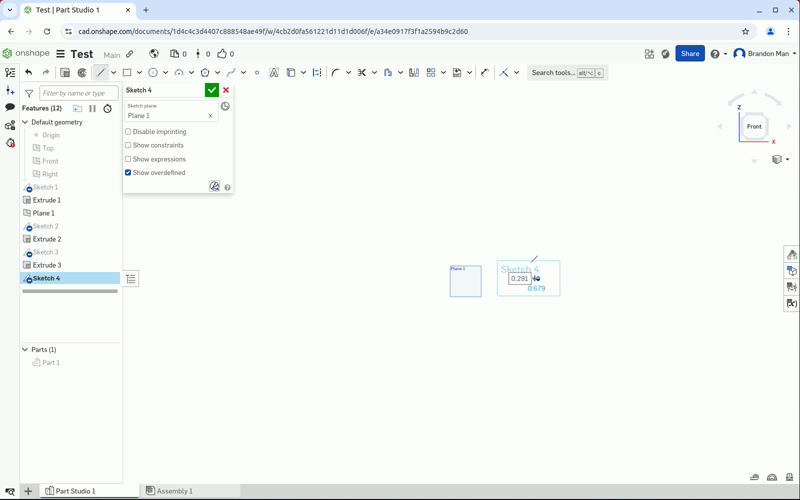
scroll(6)
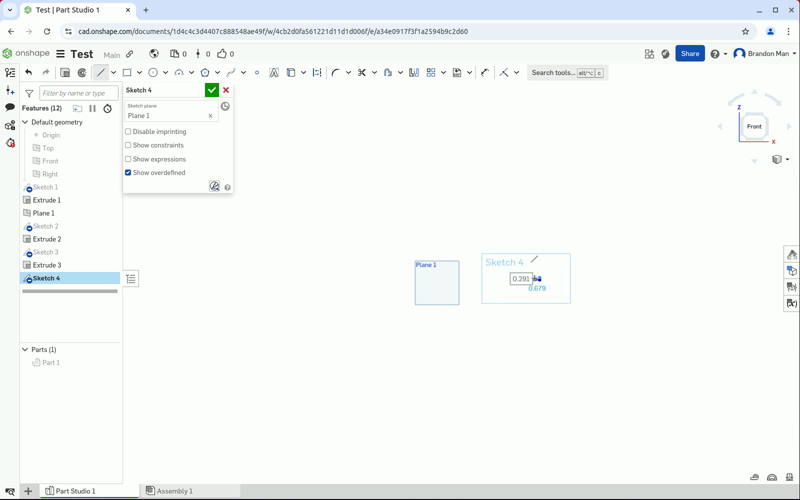
scroll(6)
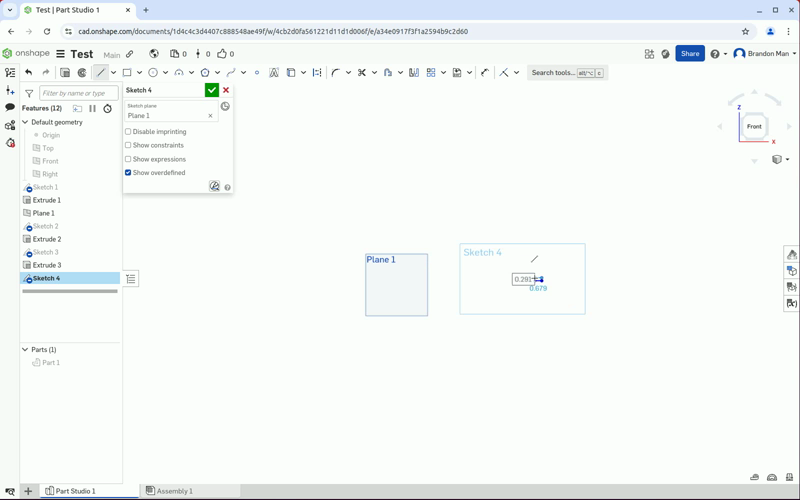
scroll(6)
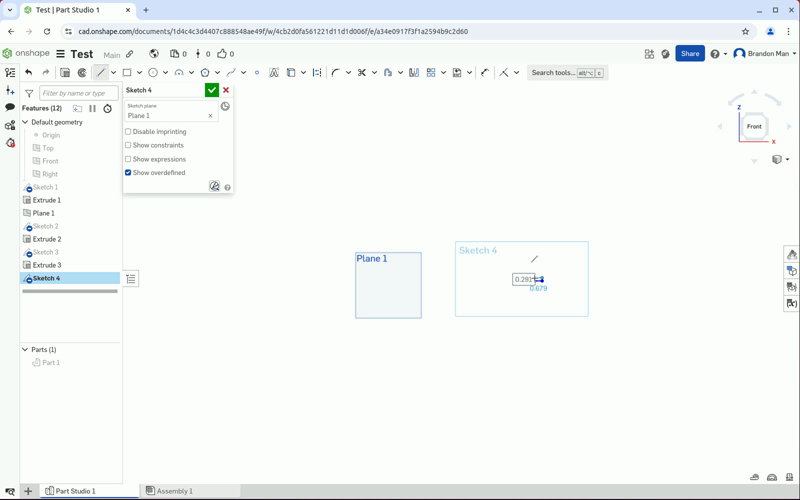
scroll(6)
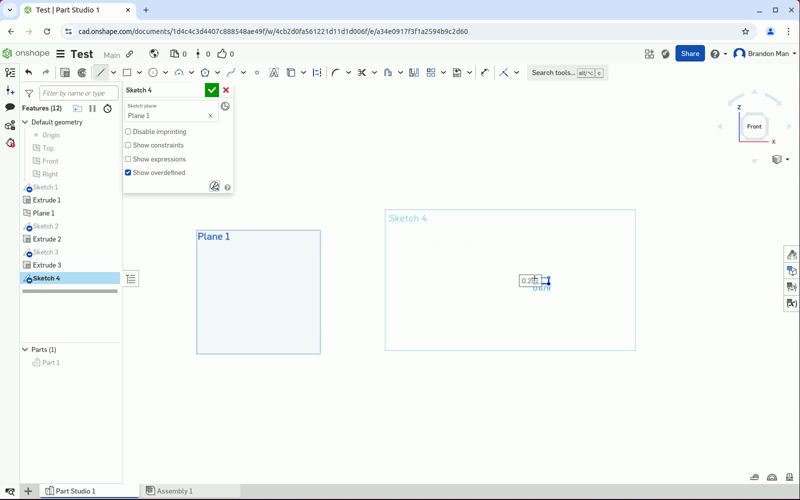
scroll(6)
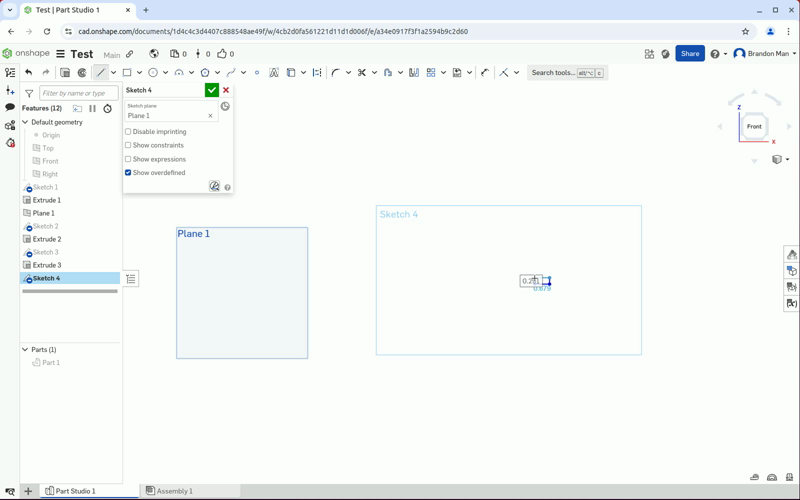
scroll(6)
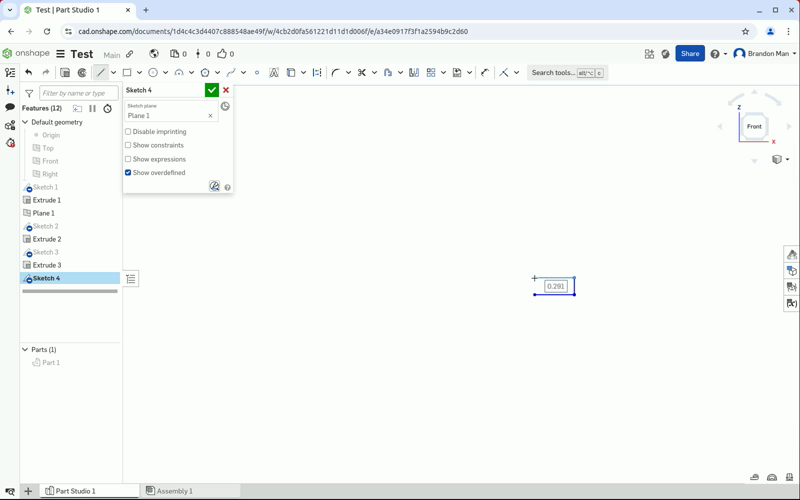
click(534, 277)
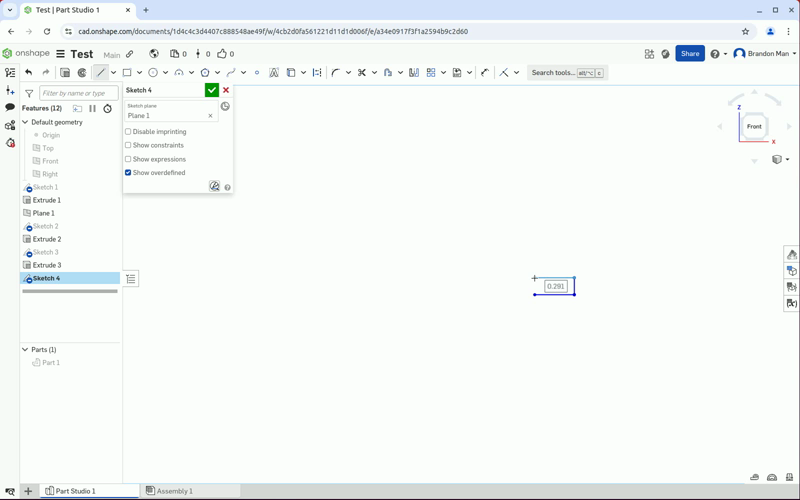
scroll(-6)
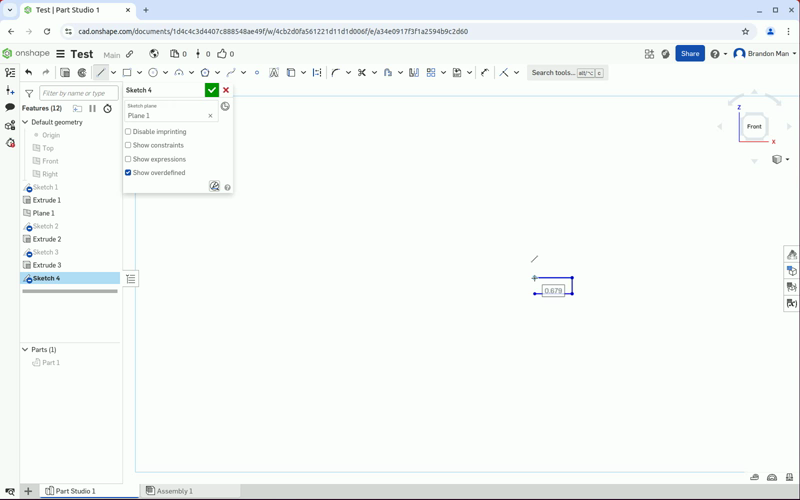
scroll(-6)
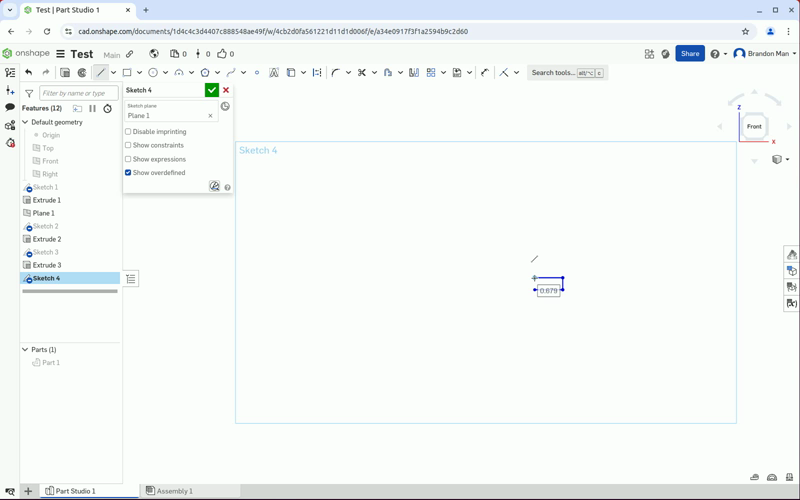
scroll(-6)
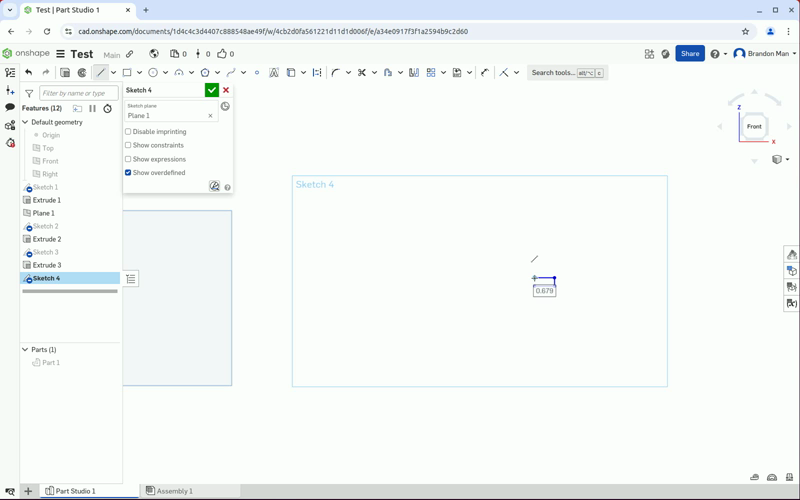
scroll(-6)
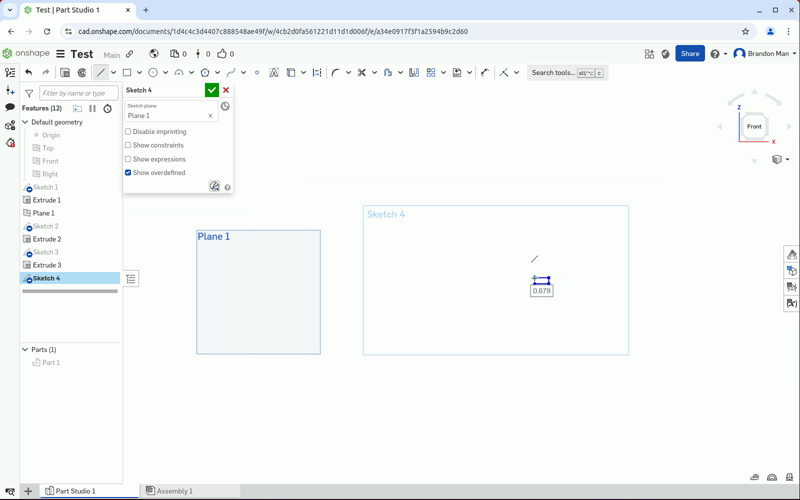
scroll(-6)
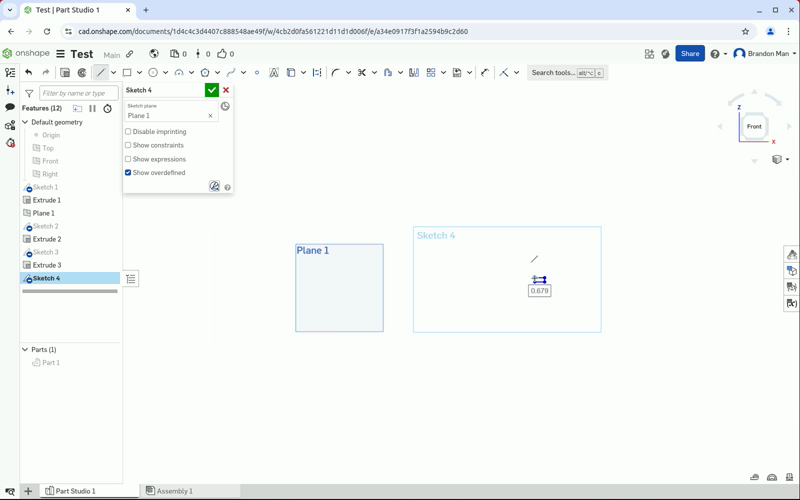
scroll(-6)
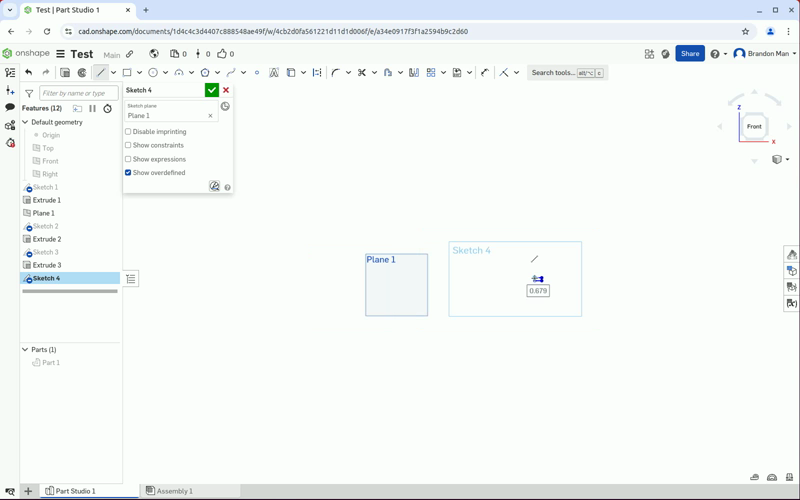
scroll(-6)
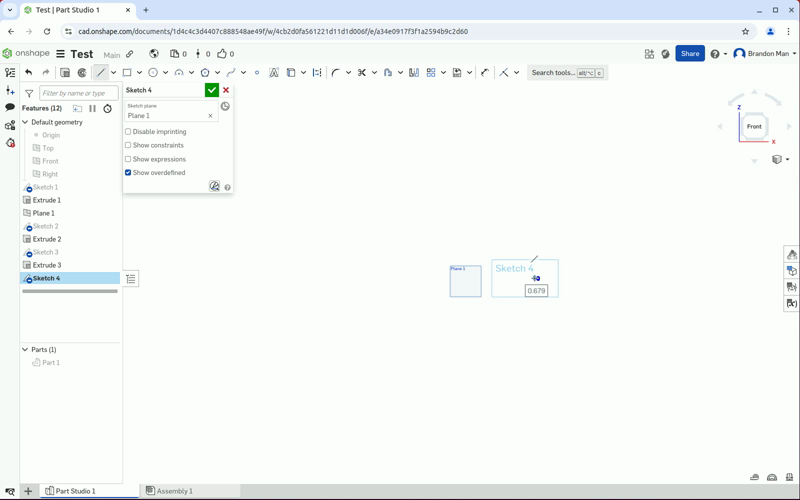
key_up(shift)
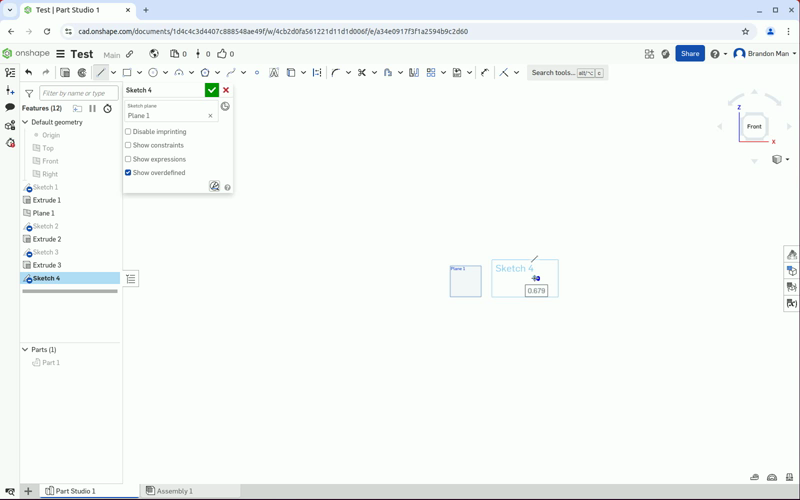
mouse_move(564, 277)
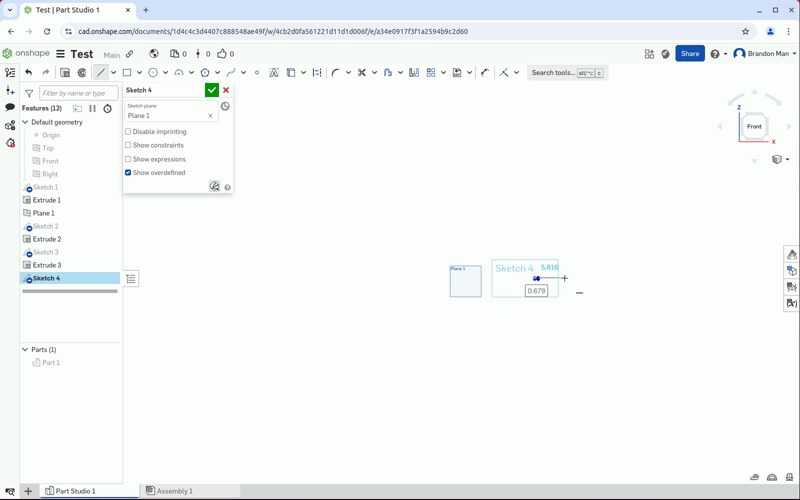
key_down(shift)
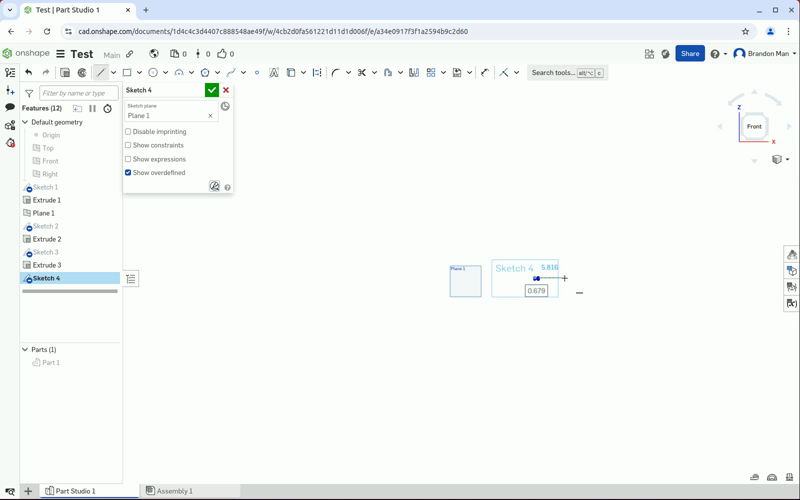
mouse_move(534, 279)
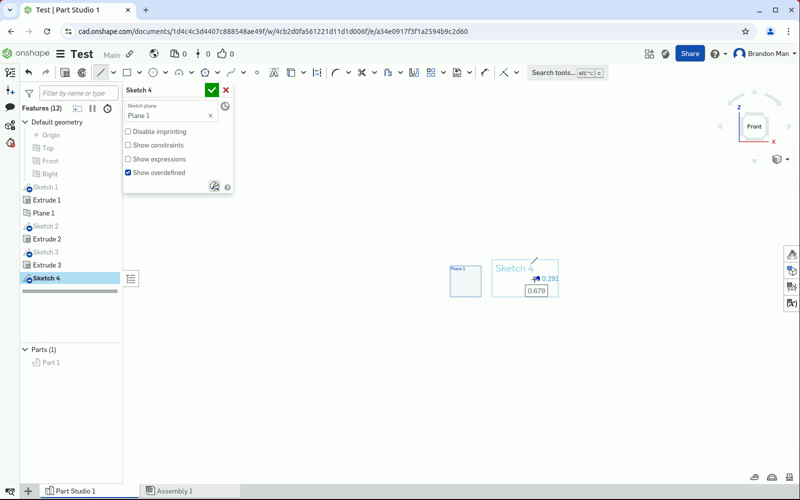
scroll(6)
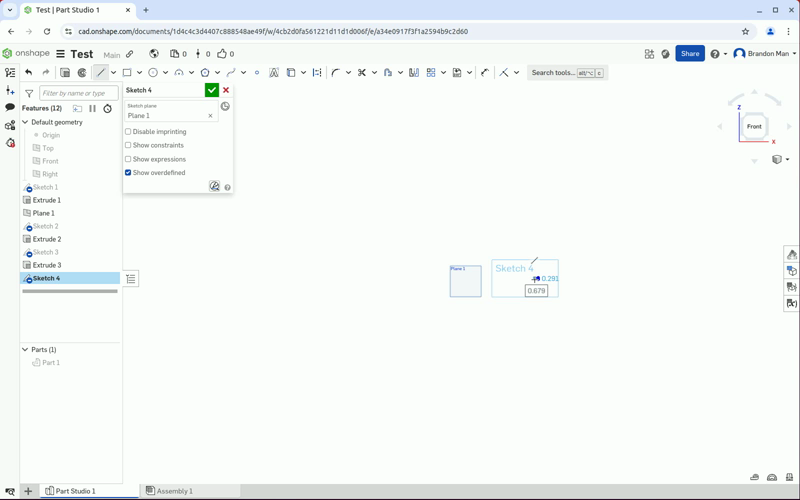
scroll(6)
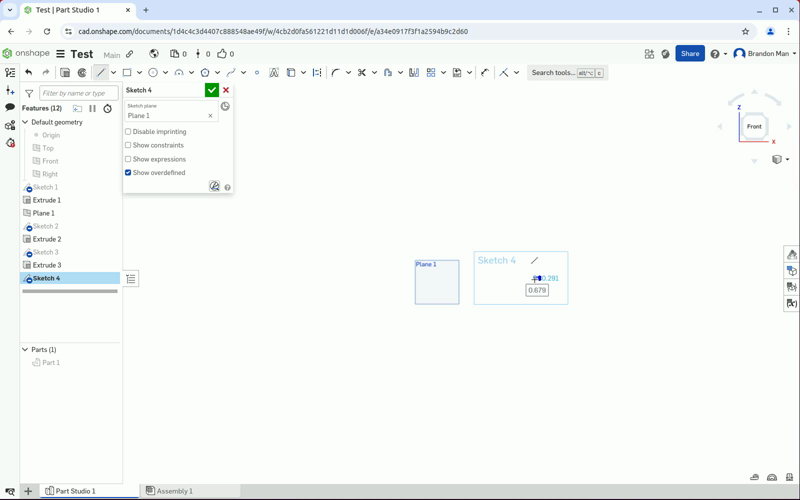
scroll(6)
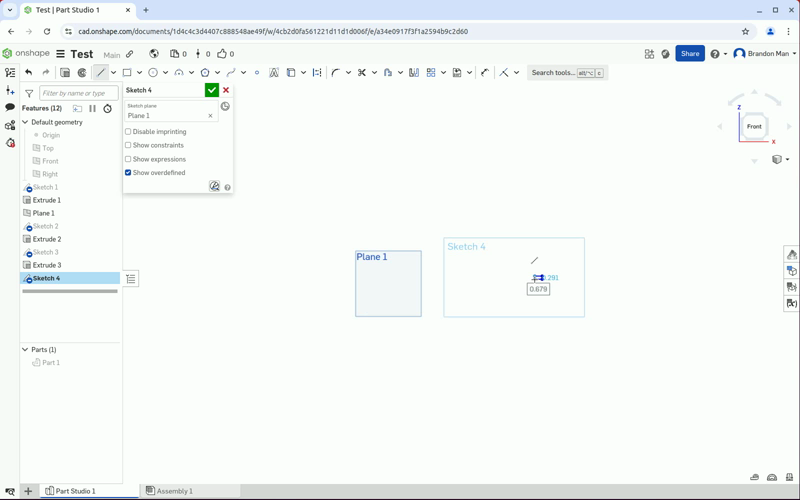
scroll(6)
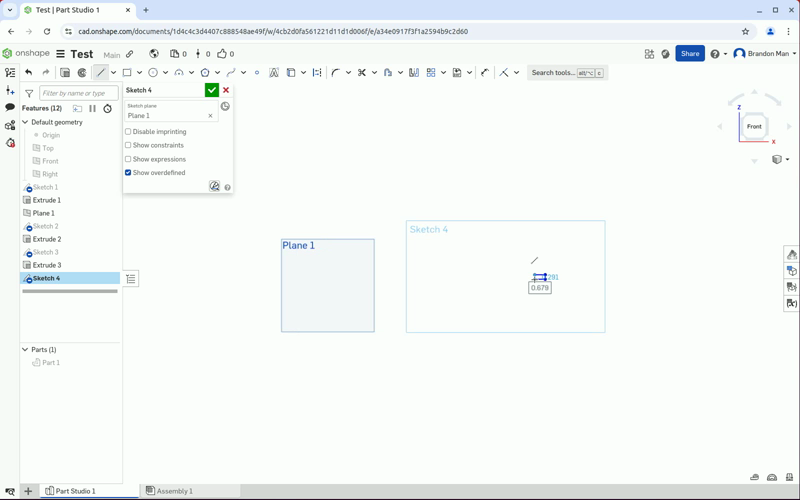
scroll(6)
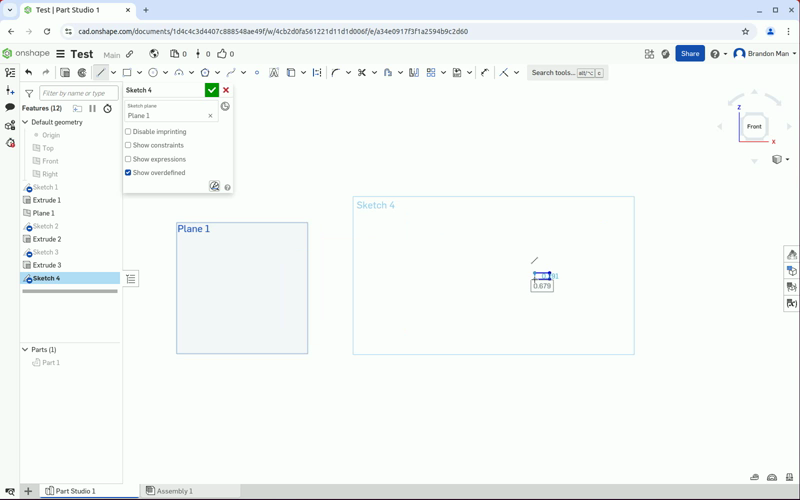
scroll(6)
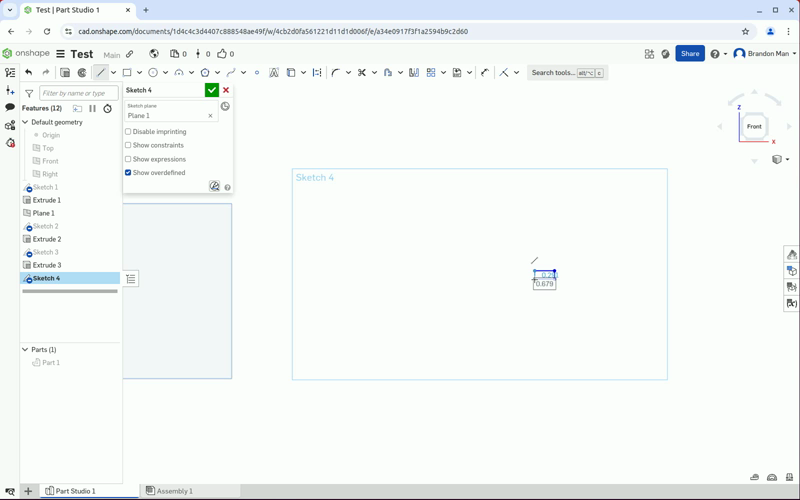
scroll(6)
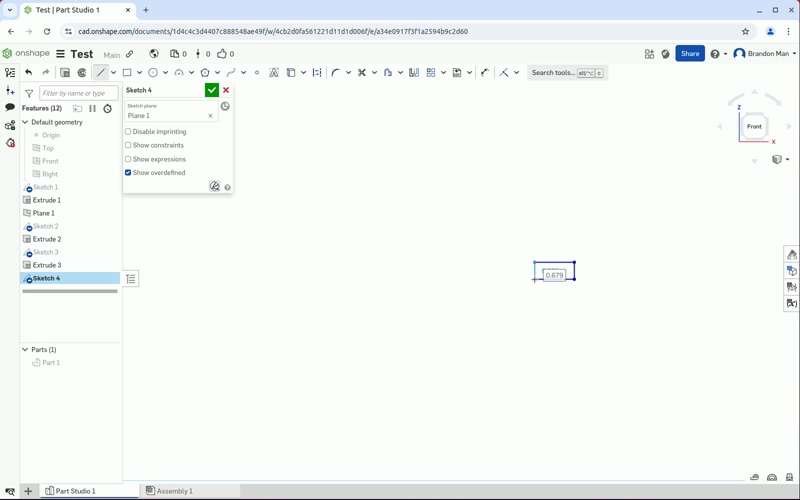
key_up(shift)
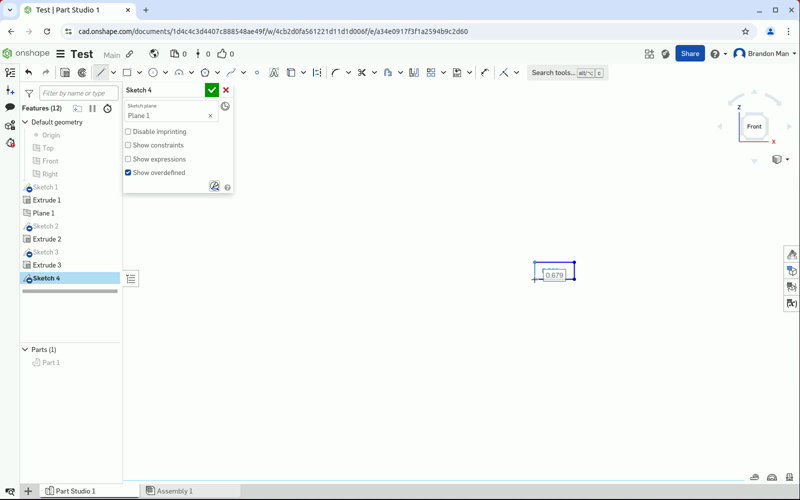
click(534, 279)
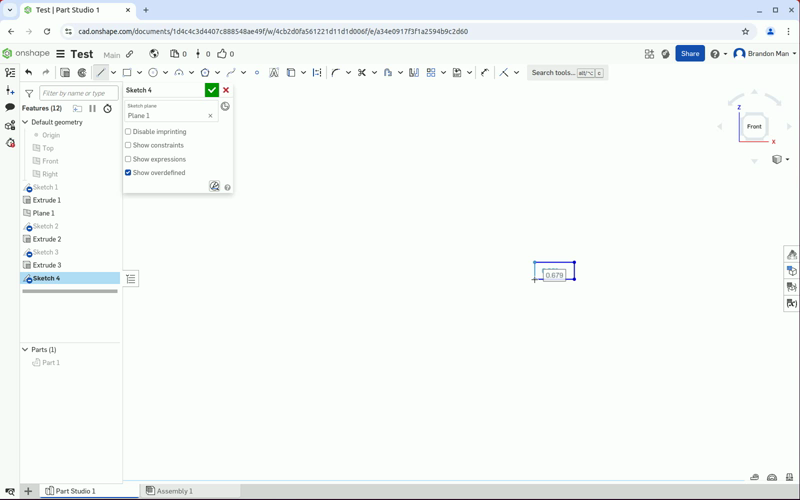
scroll(-6)
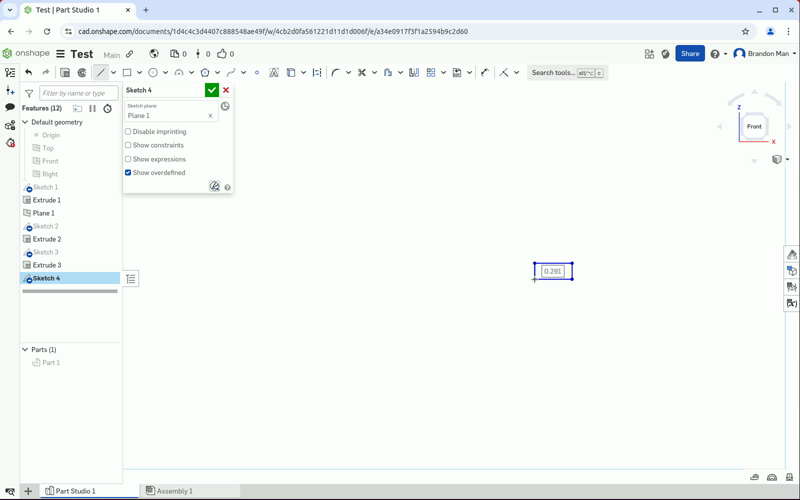
scroll(-6)
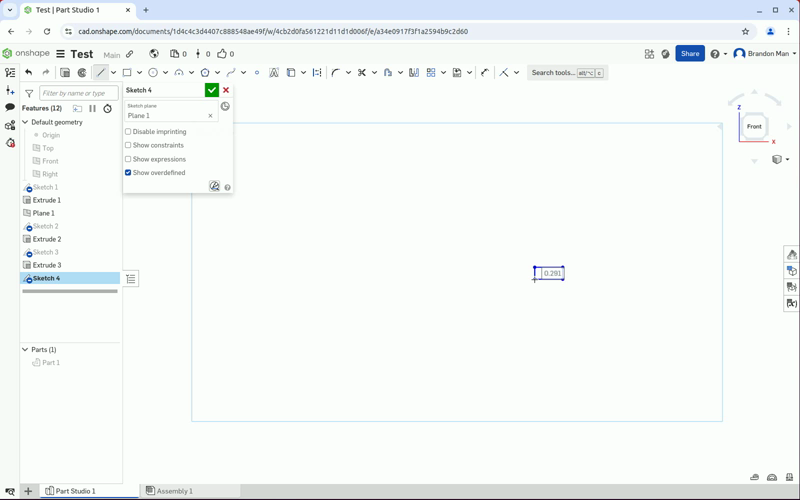
scroll(-6)
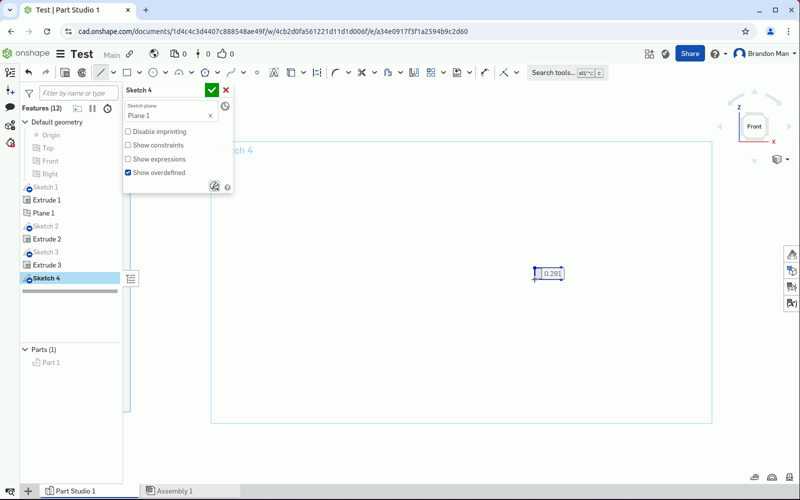
scroll(-6)
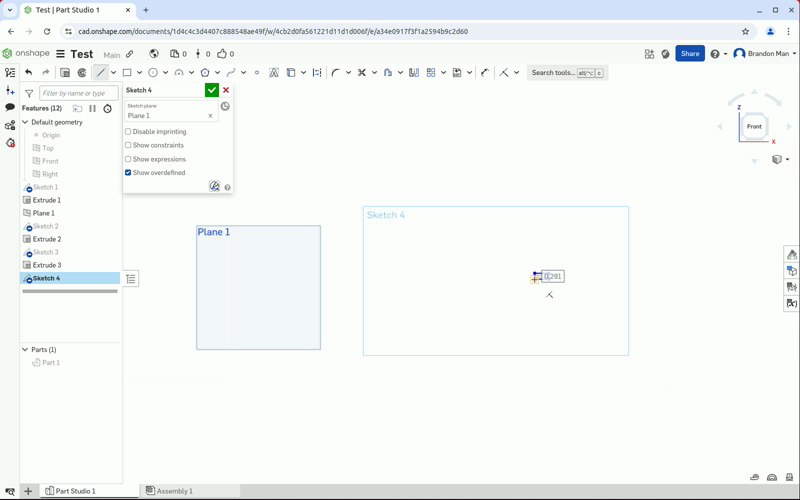
scroll(-6)
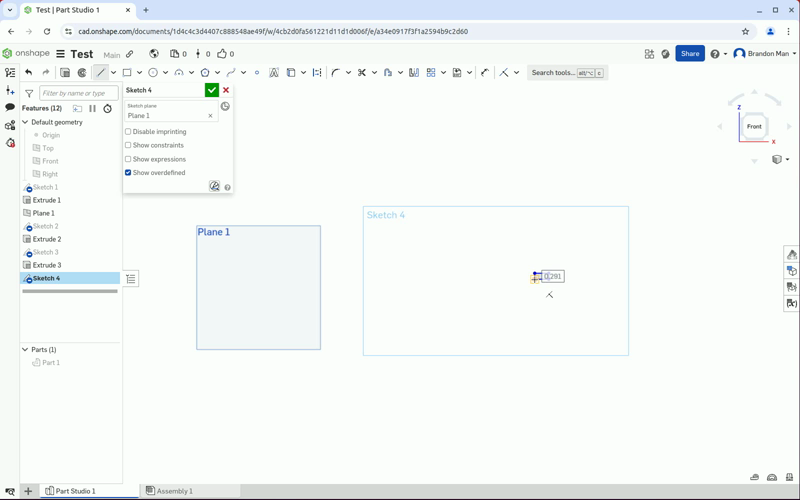
scroll(-6)
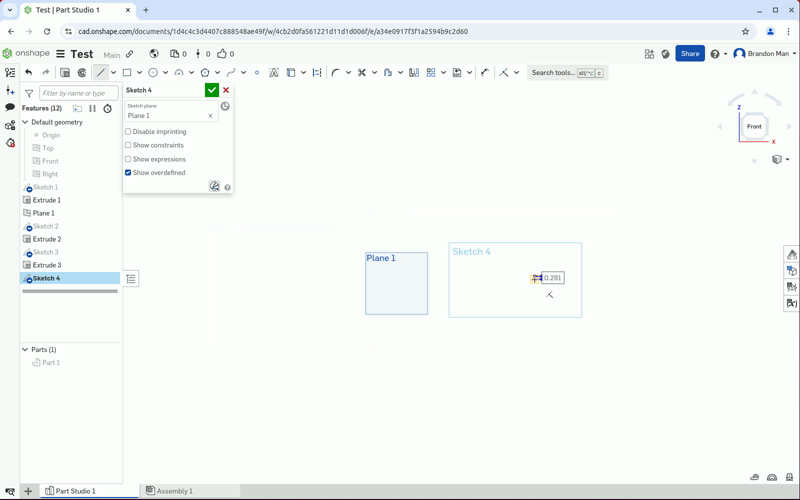
scroll(-6)
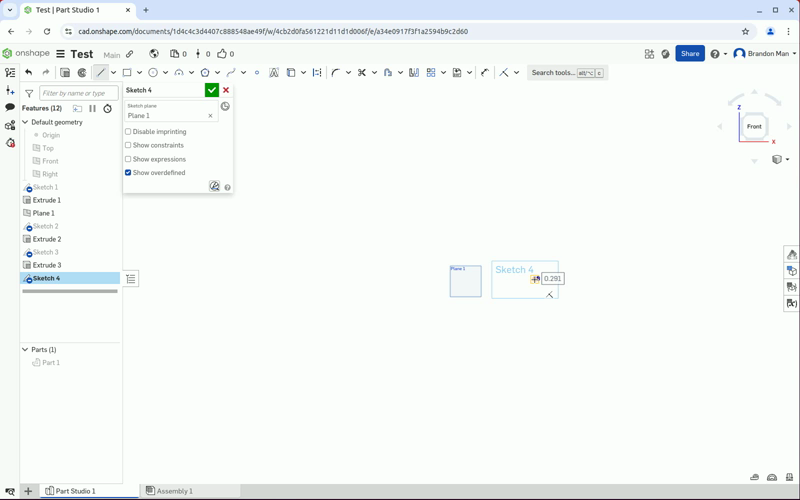
key(esc)
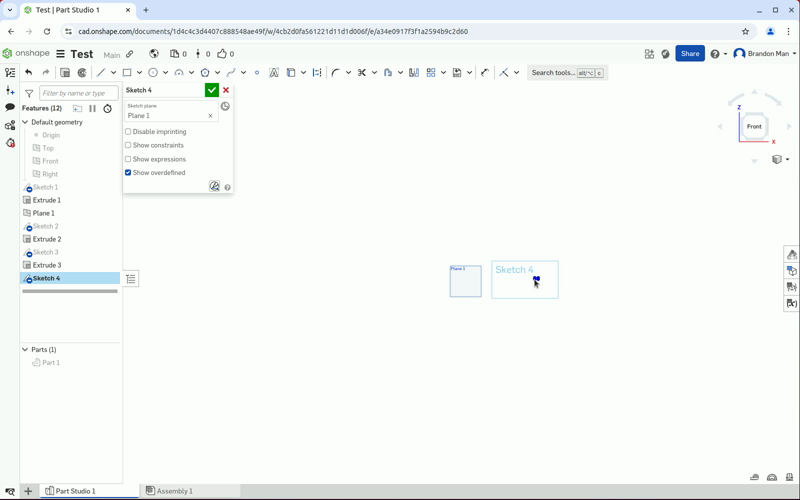
mouse_move(536, 279)
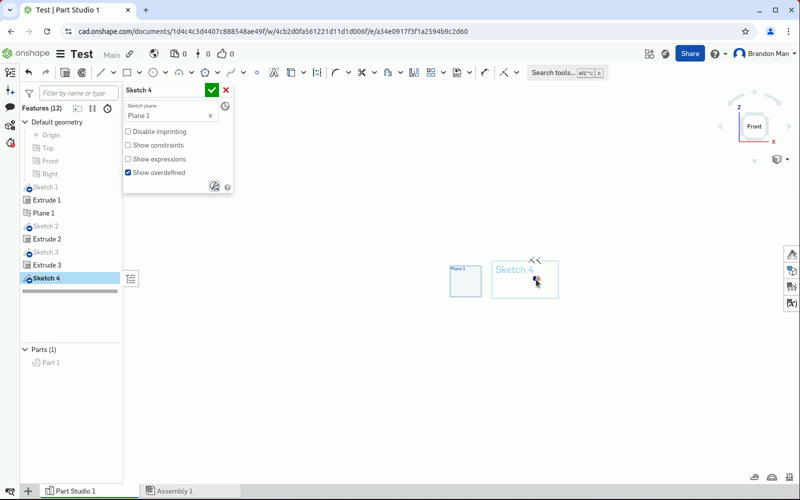
scroll(6)
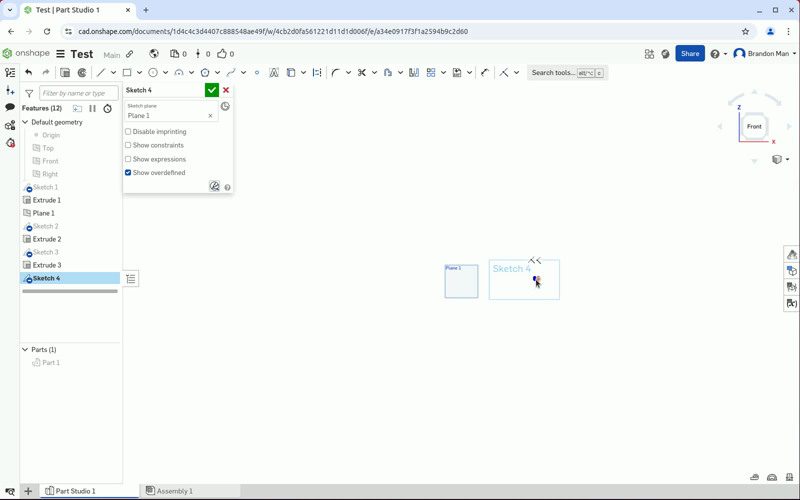
scroll(6)
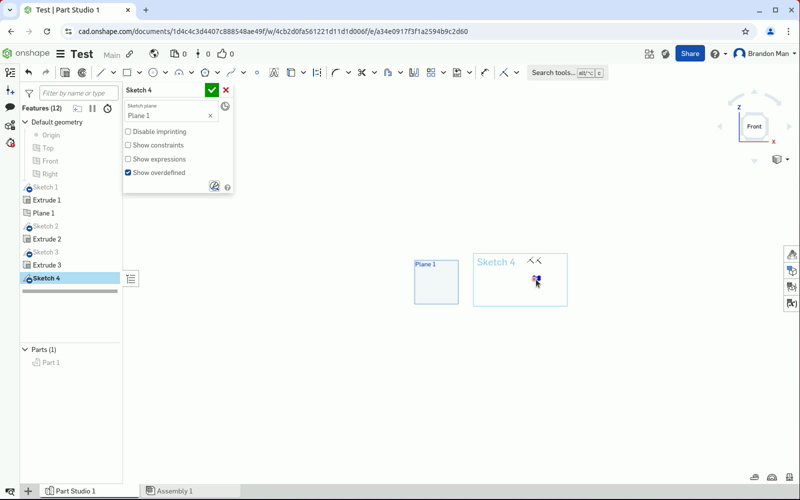
scroll(6)
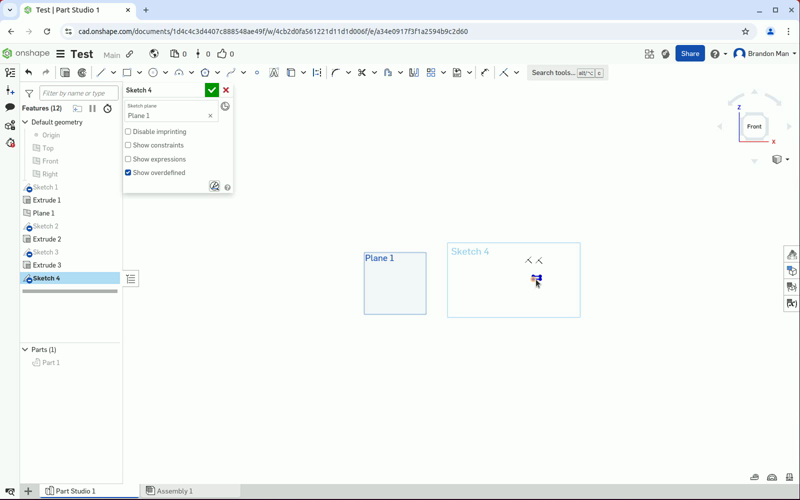
scroll(6)
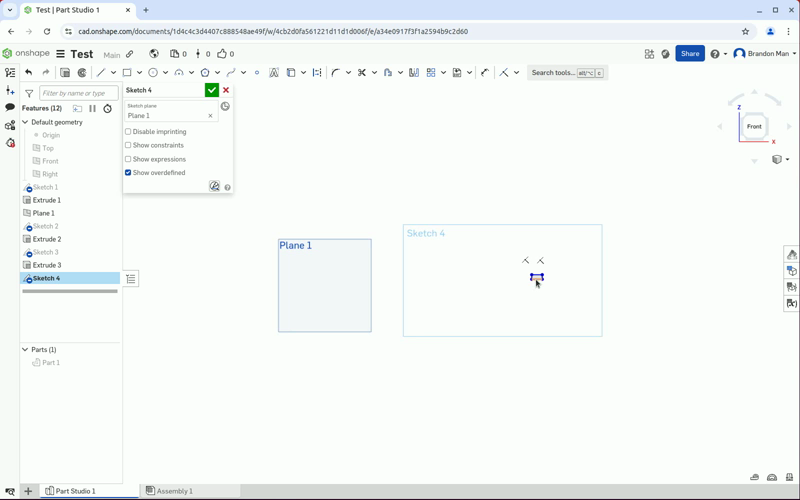
scroll(6)
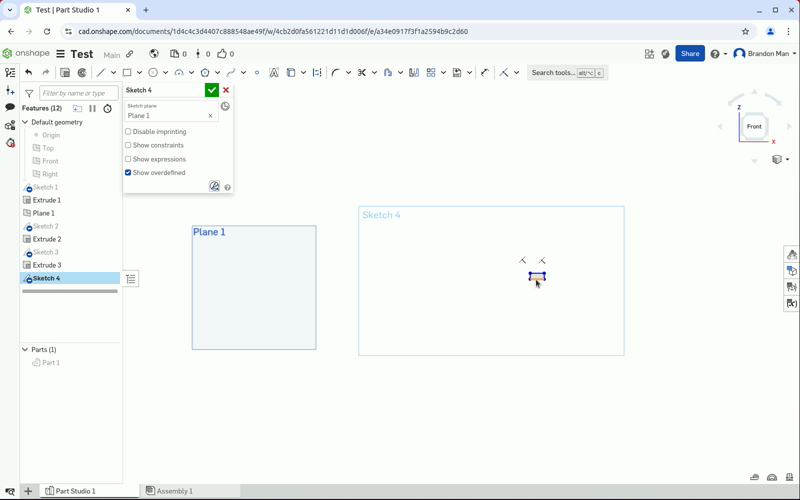
scroll(6)
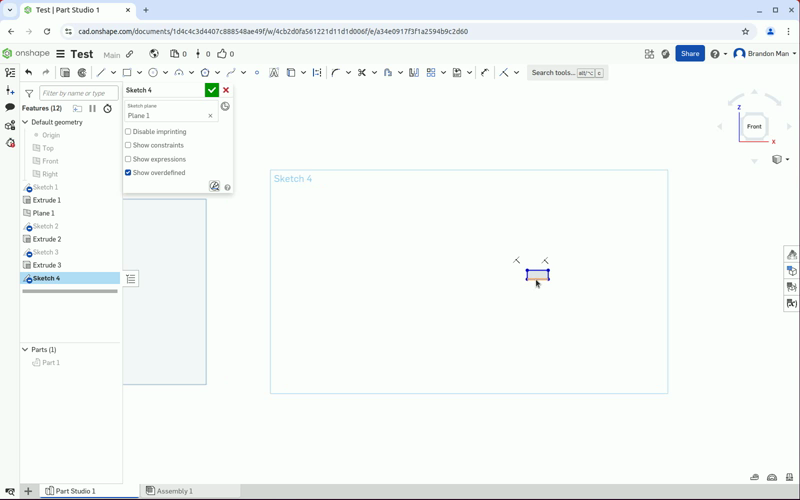
scroll(6)
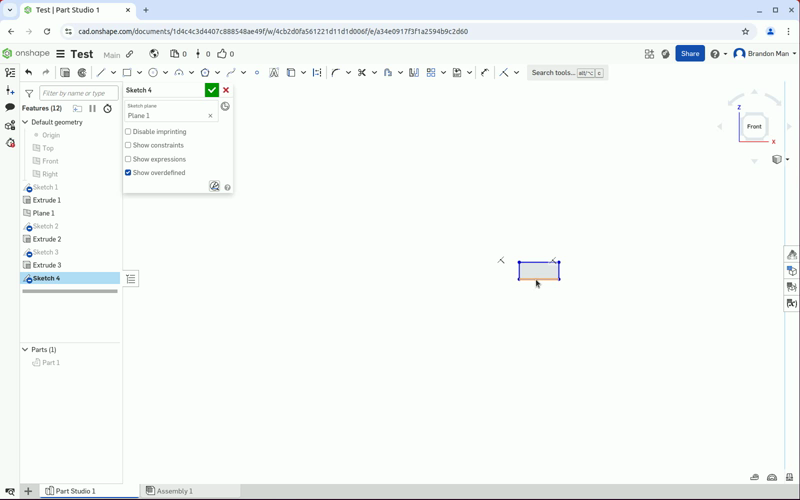
click(536, 279)
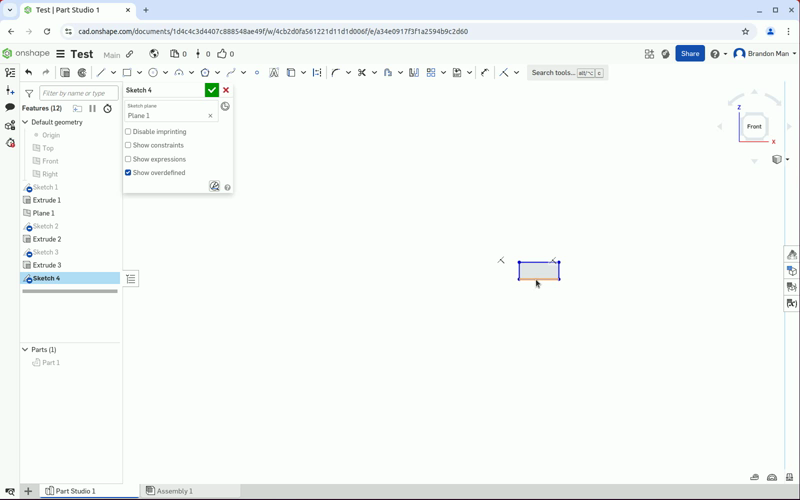
scroll(-6)
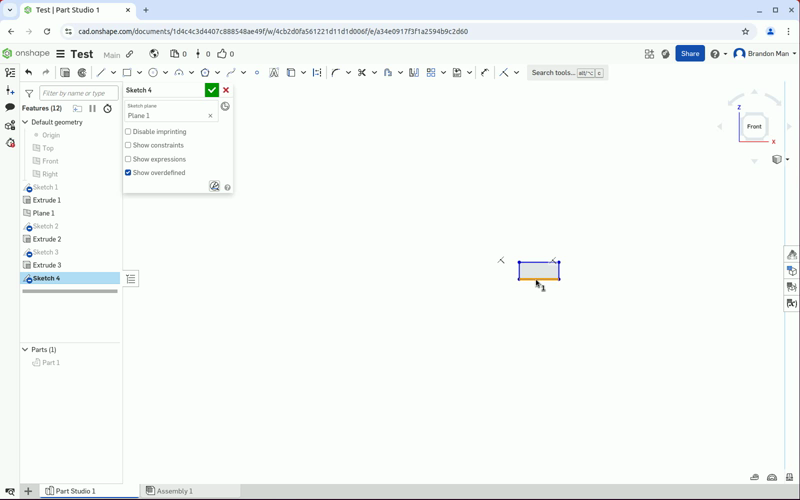
scroll(-6)
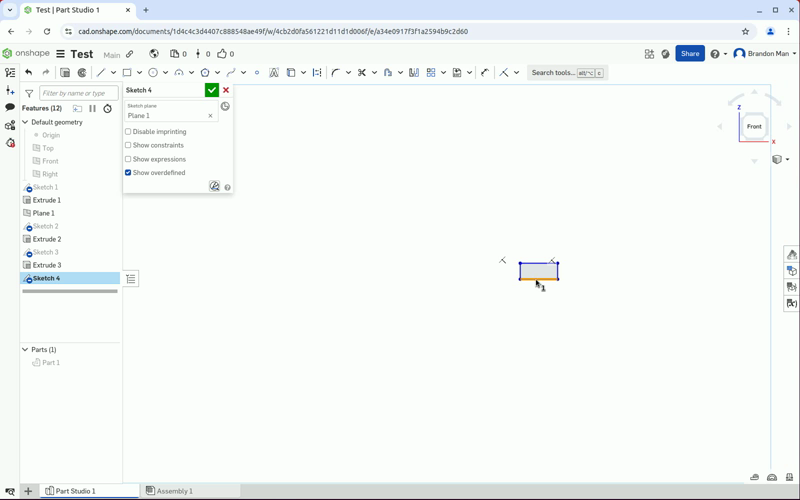
scroll(-6)
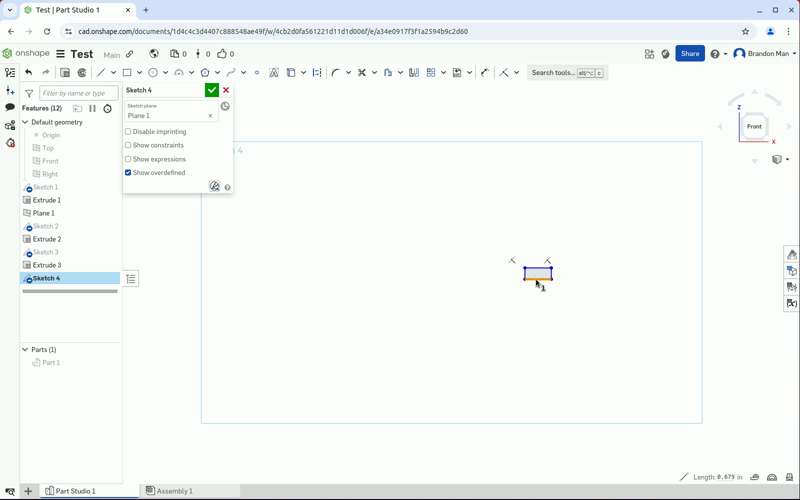
scroll(-6)
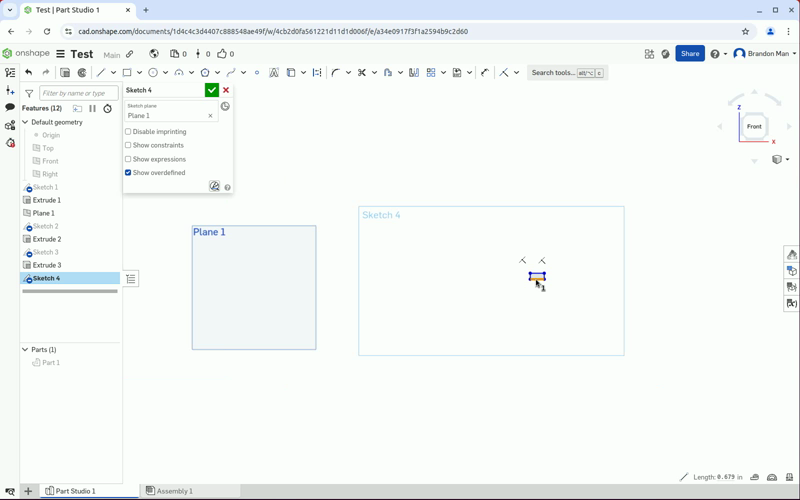
scroll(-6)
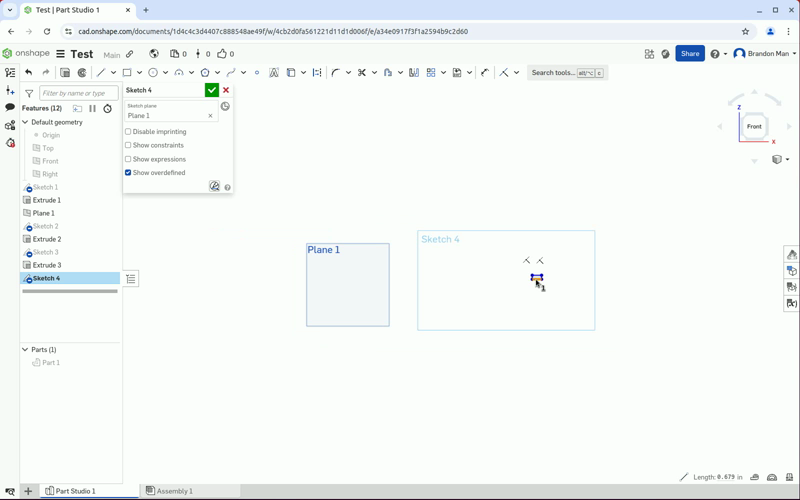
scroll(-6)
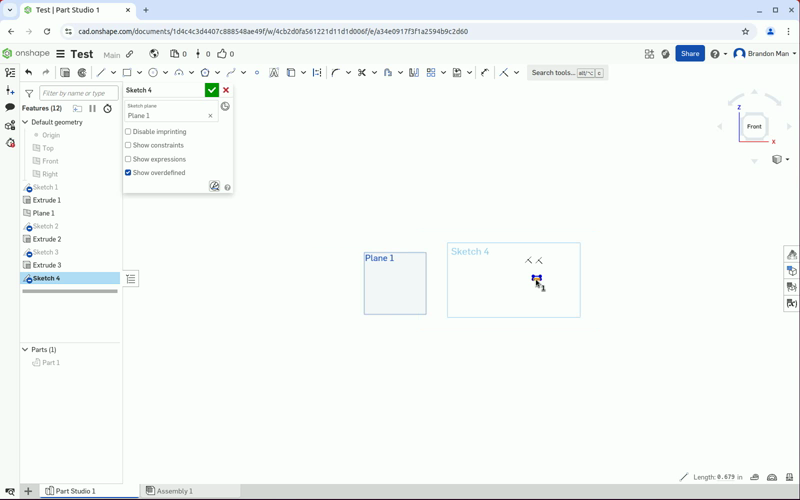
scroll(-6)
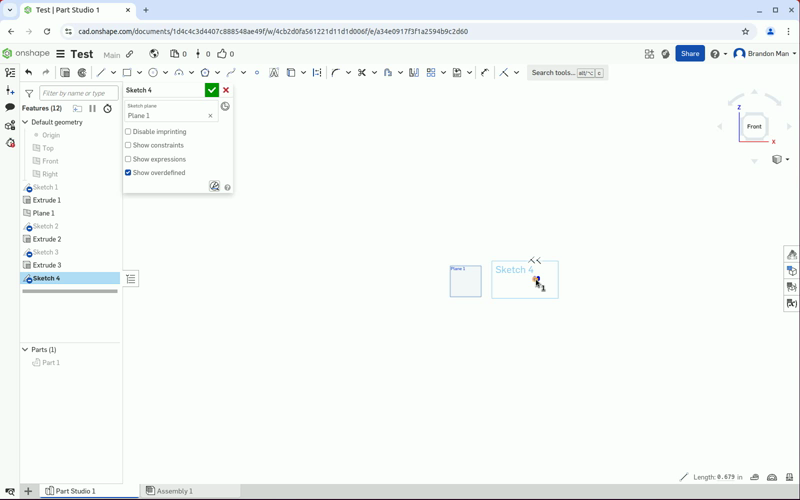
mouse_move(73, 352)
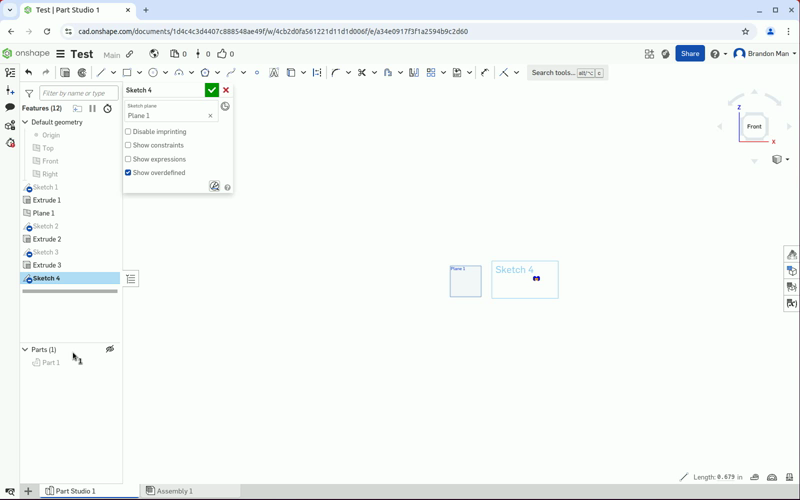
key(shift+y)
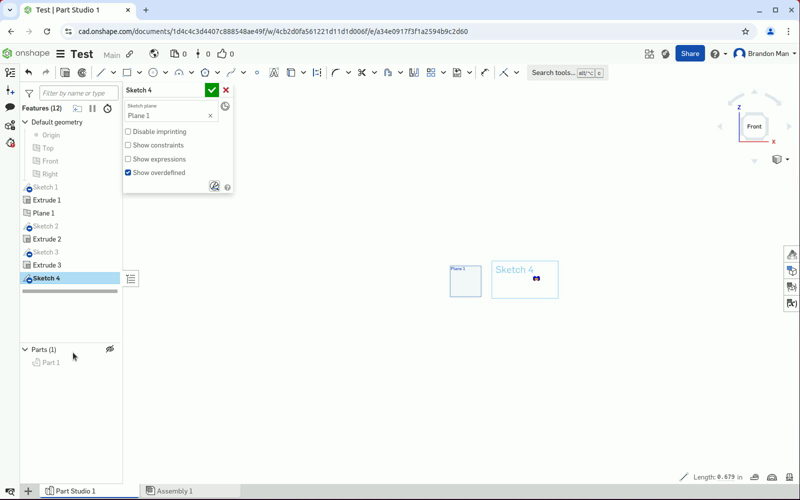
key(shift+e)
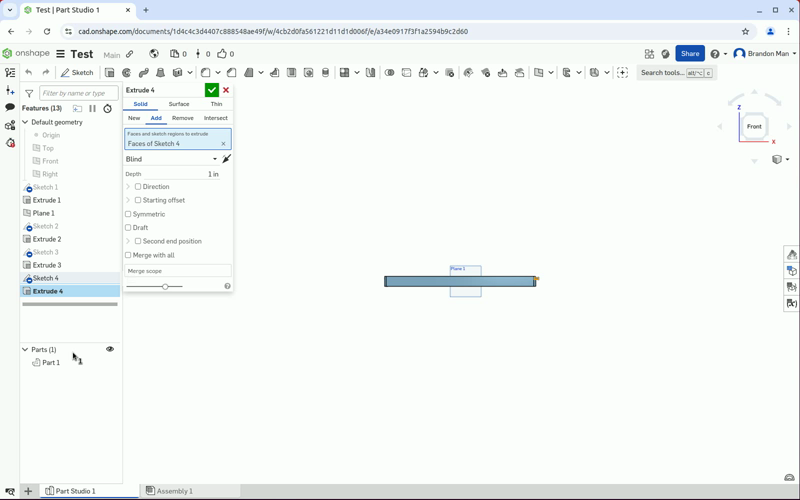
mouse_move(143, 106)
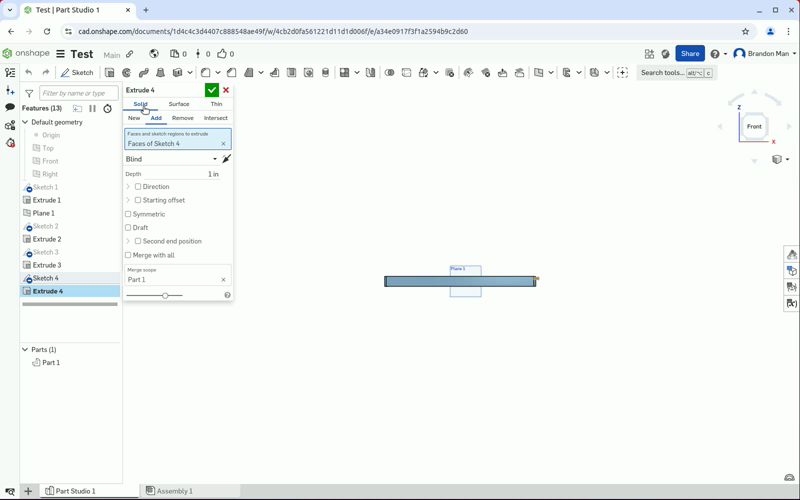
click(143, 106)
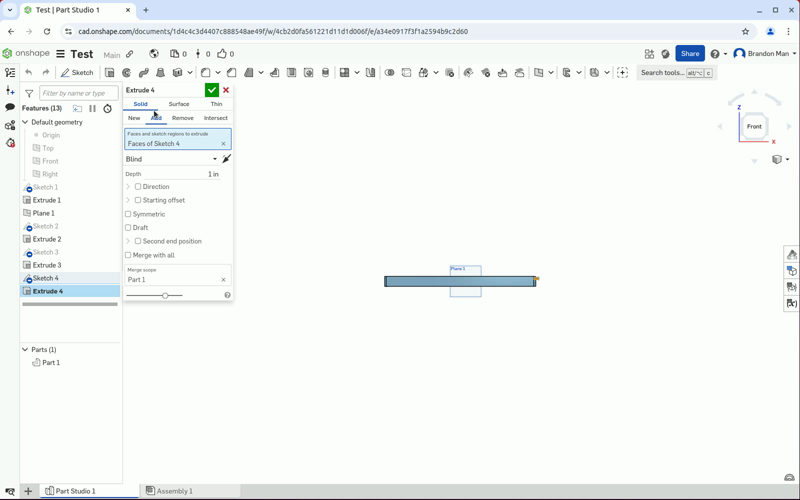
mouse_move(186, 120)
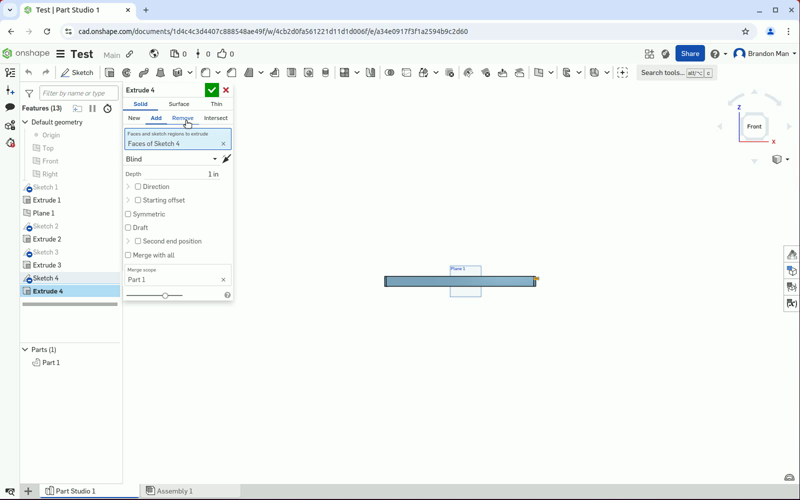
click(186, 120)
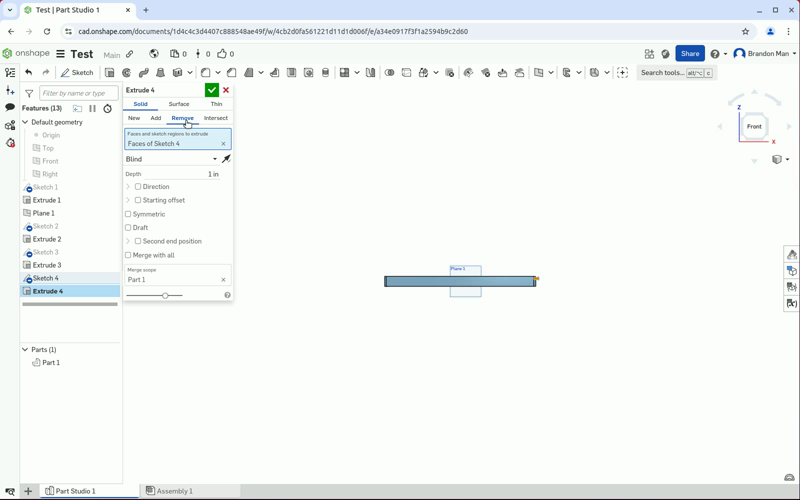
key(tab, 4)
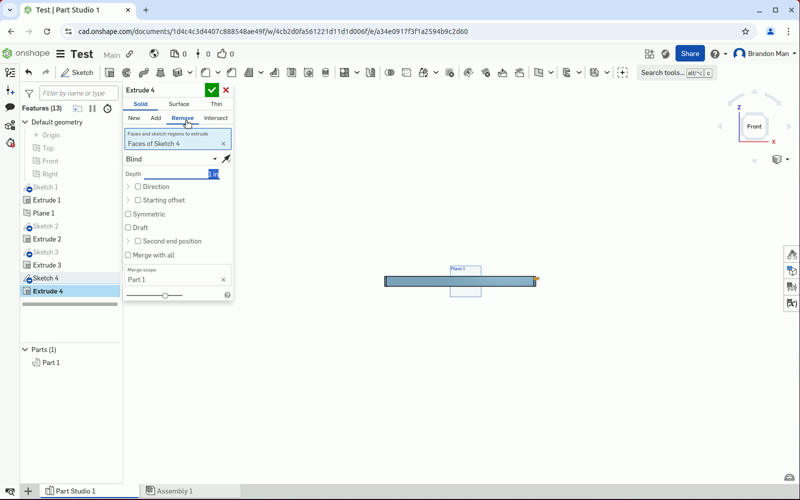
text(0.722)
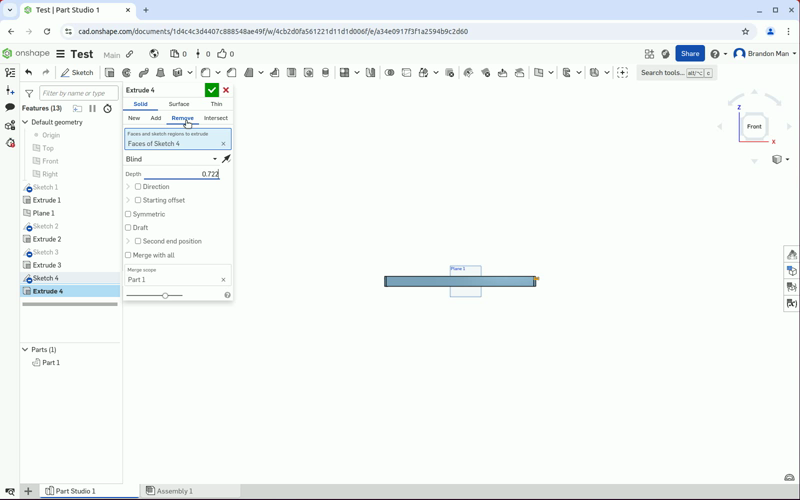
key(tab, 6)
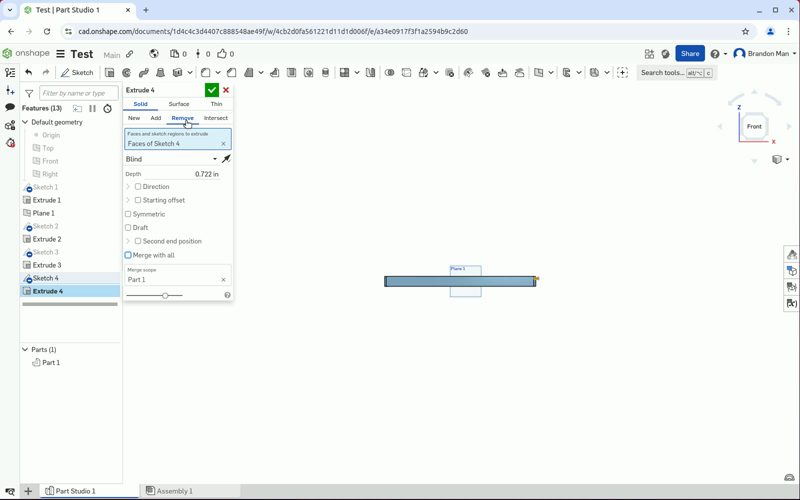
key(space)
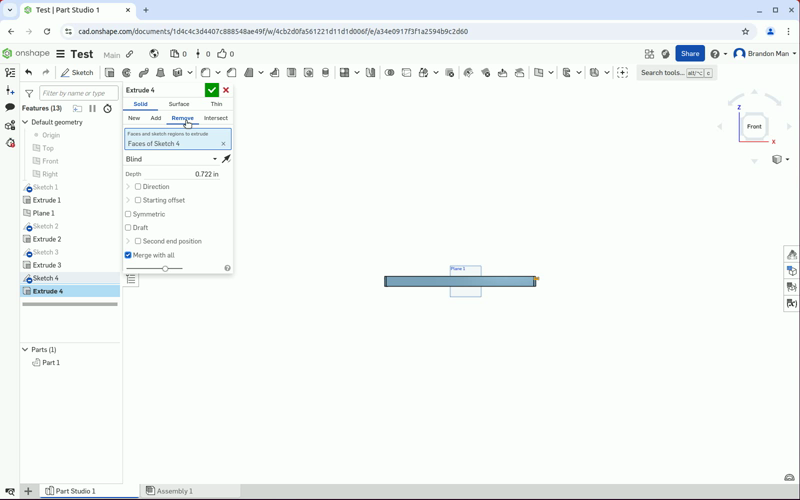
key(enter)
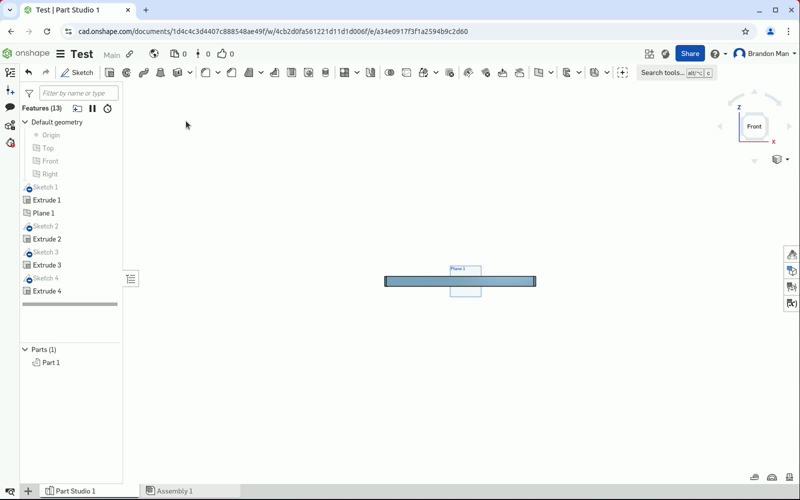
key(shift+h)
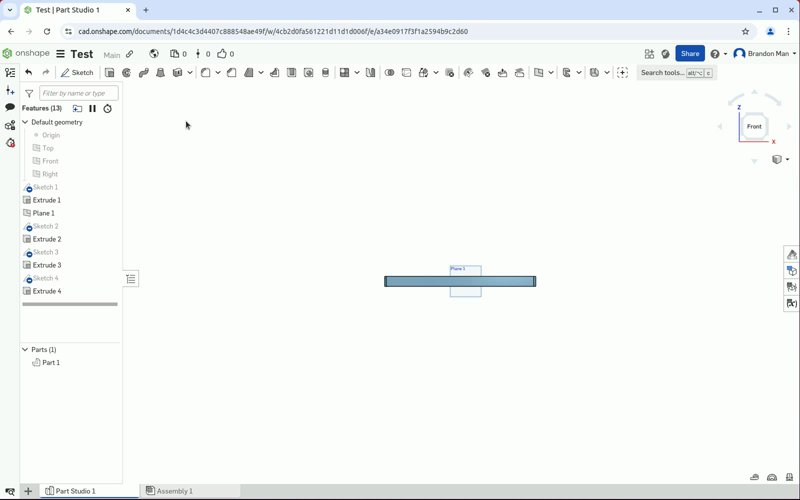
key(shift+h)
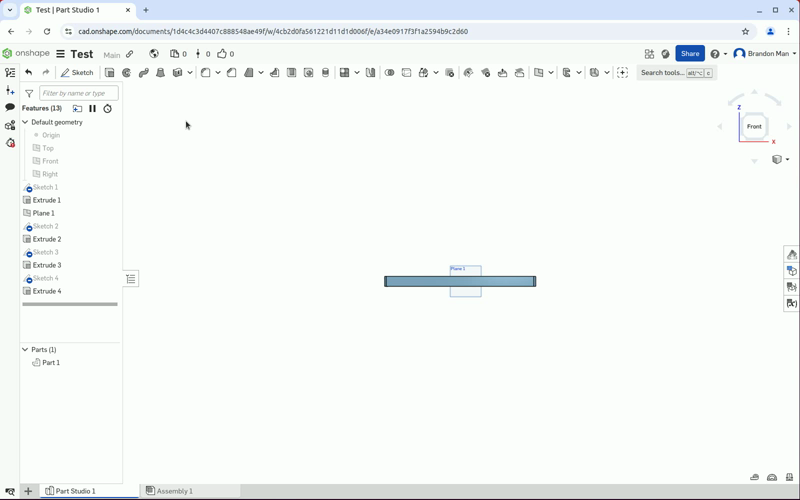
mouse_move(73, 189)
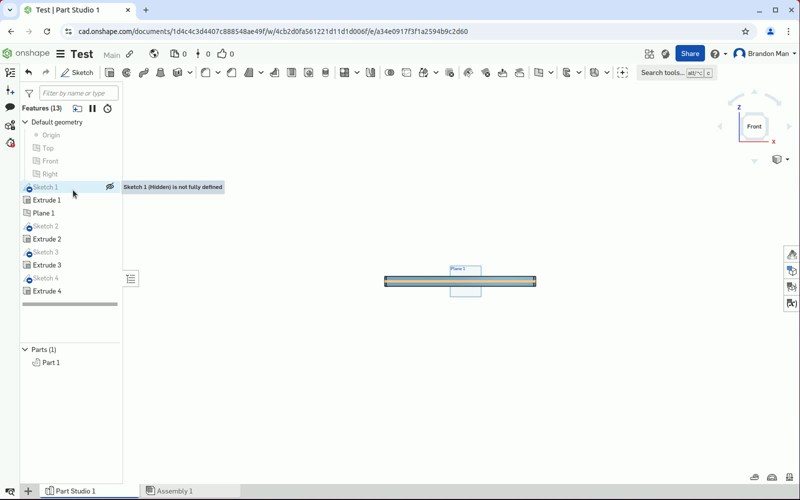
click(73, 189)
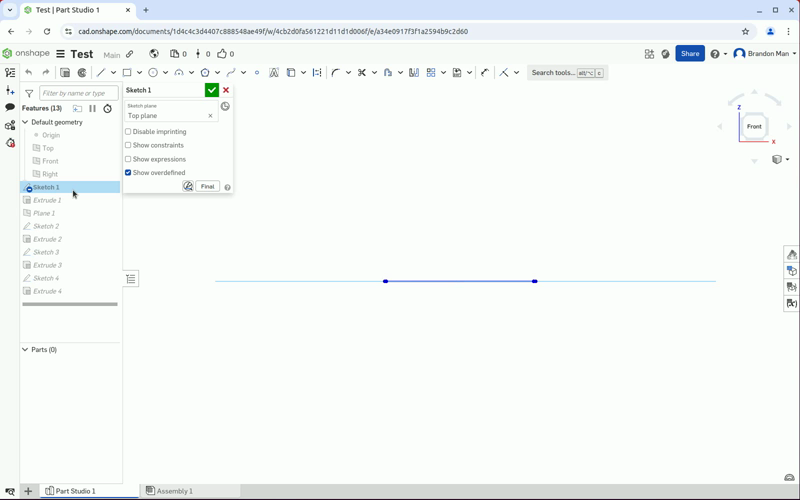
mouse_move(229, 92)
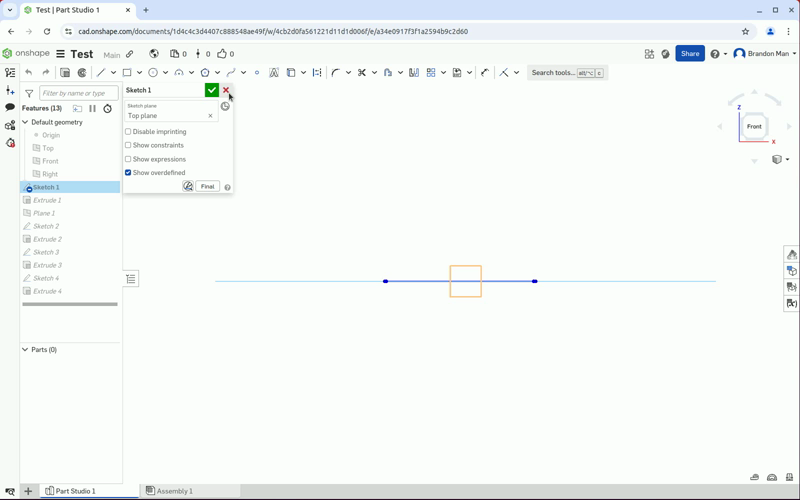
click(229, 92)
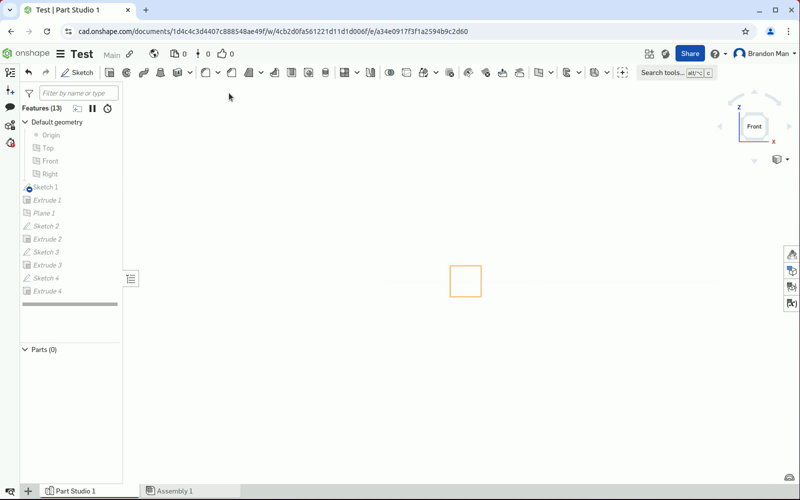
key(shift+s)
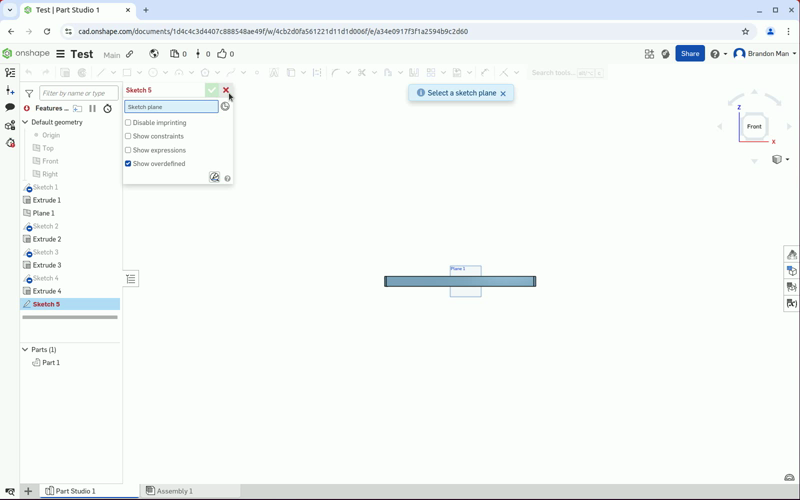
mouse_move(73, 215)
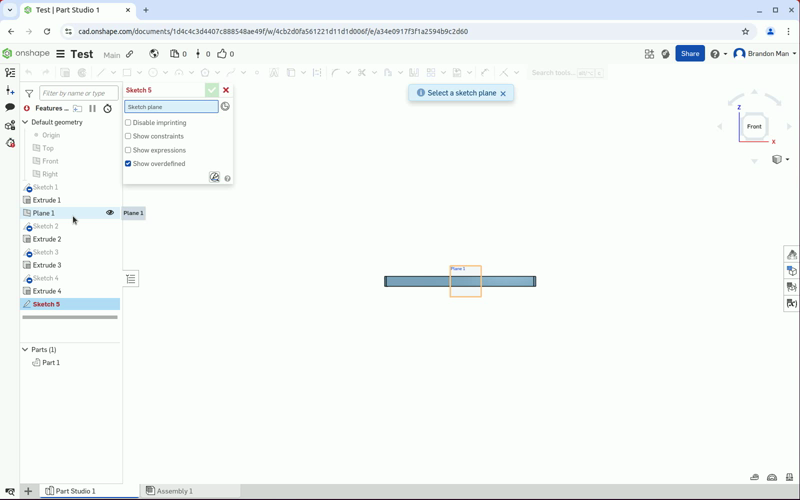
click(73, 215)
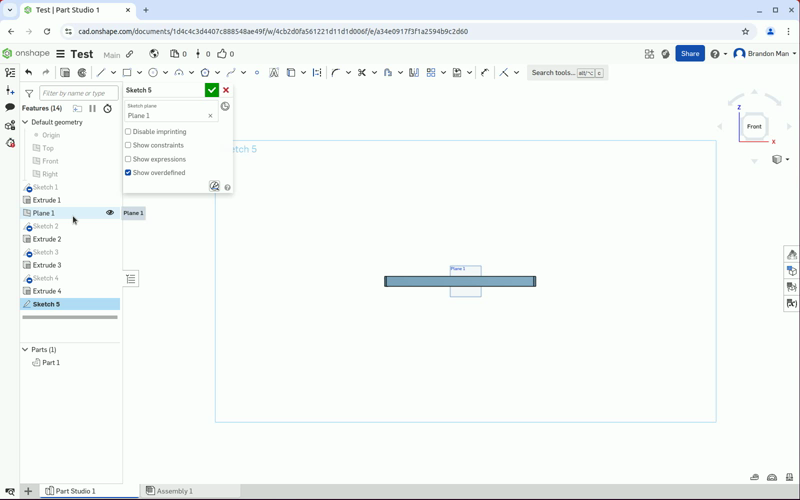
mouse_move(73, 352)
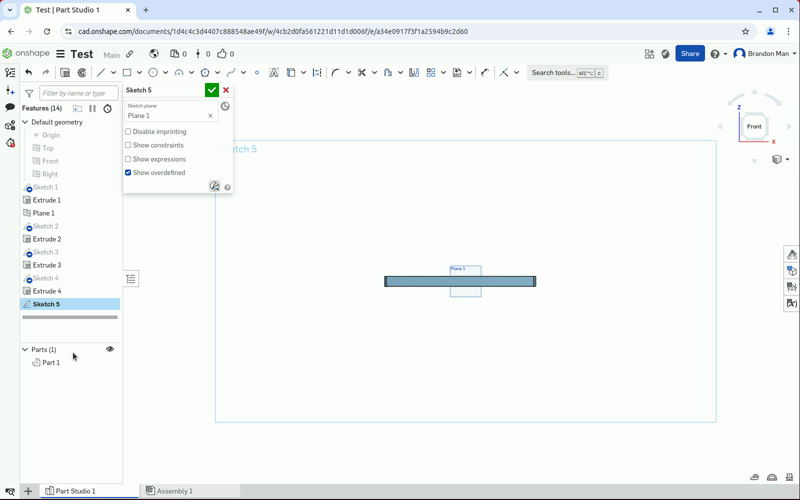
key(y)
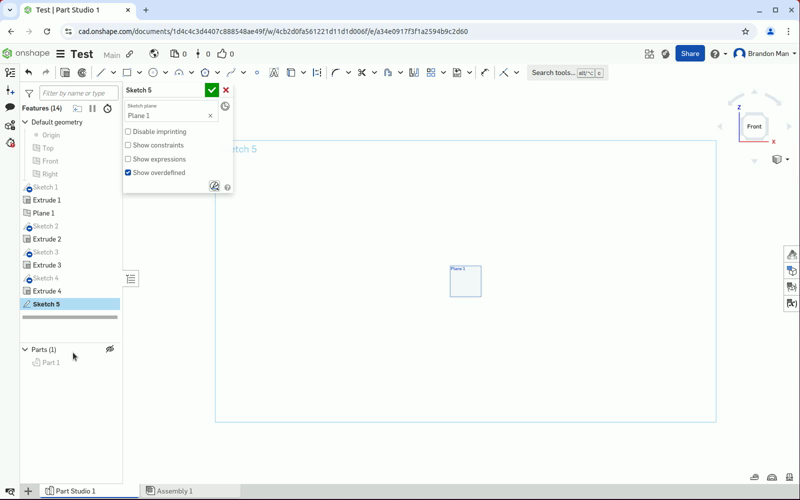
key(l)
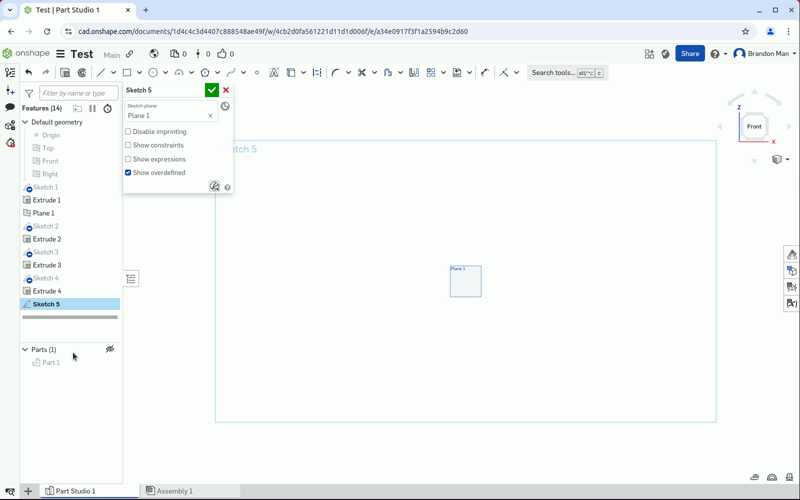
key_down(shift)
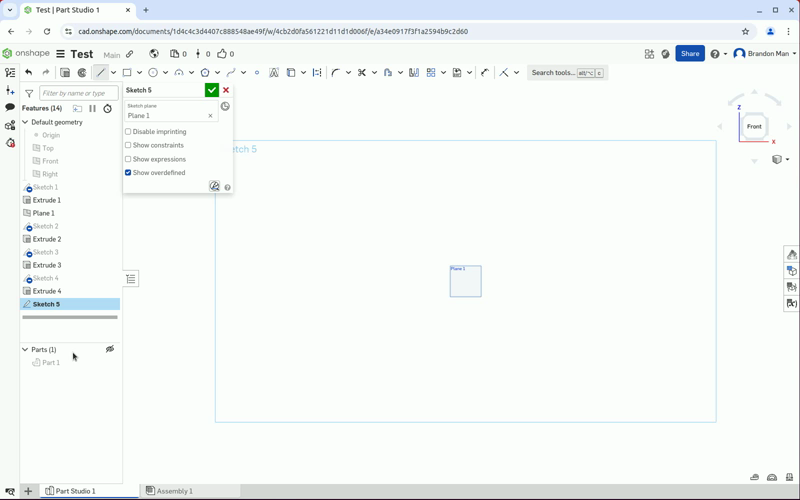
mouse_move(534, 287)
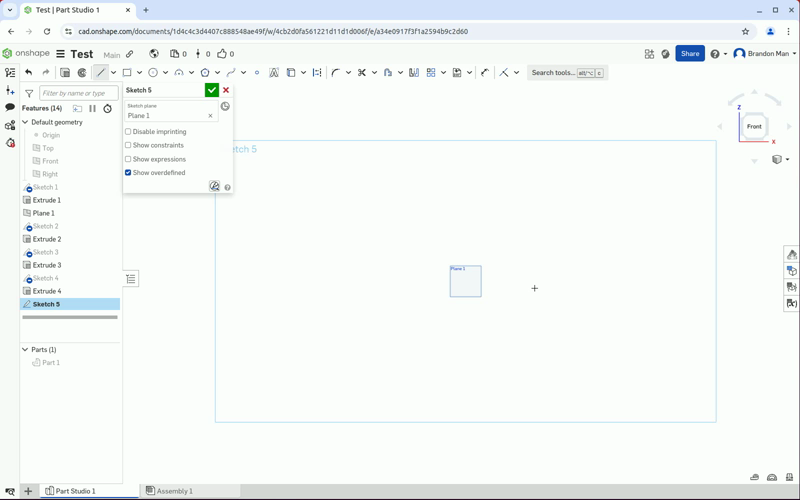
click(534, 287)
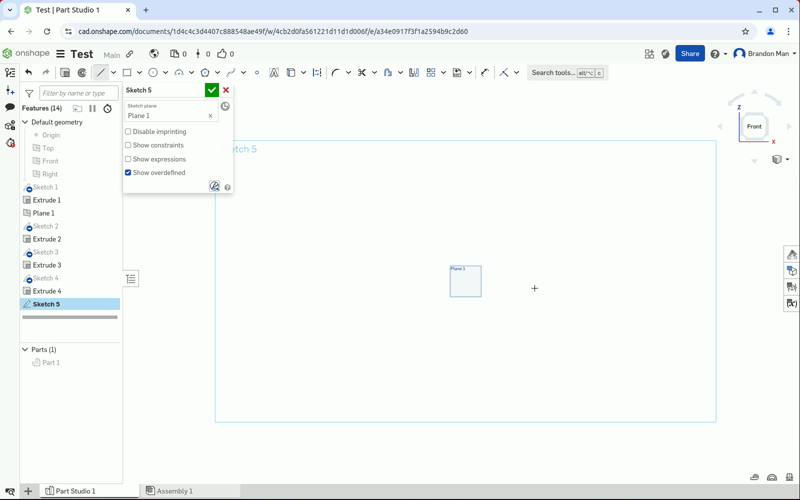
key_up(shift)
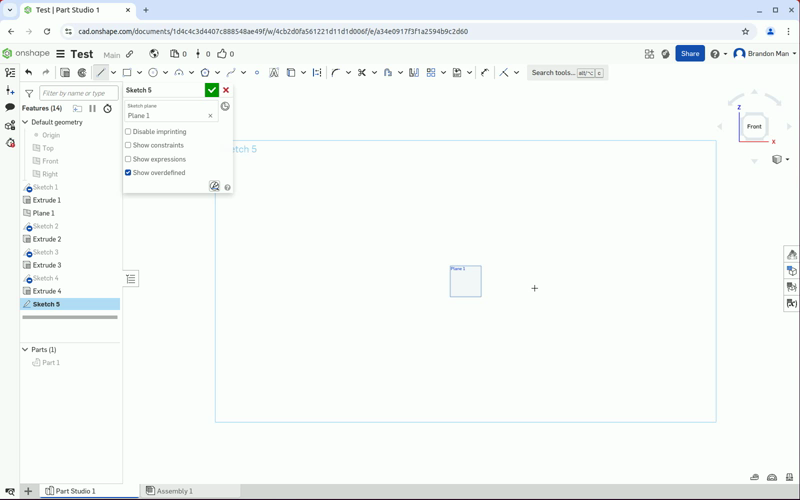
key_down(shift)
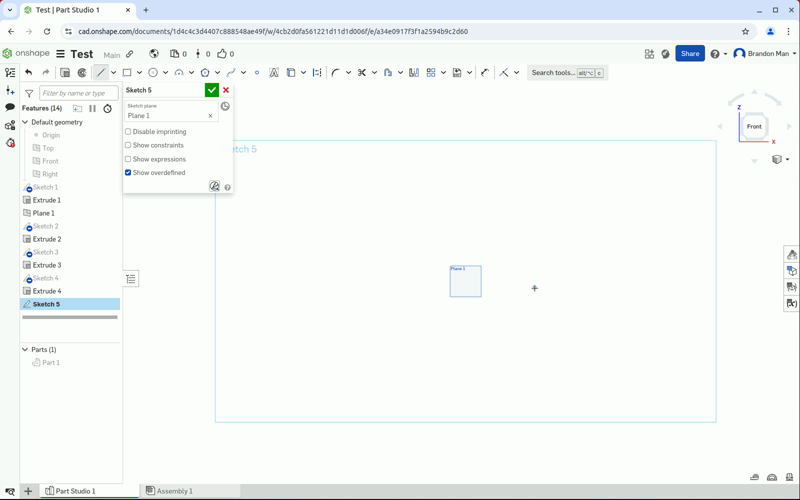
mouse_move(564, 287)
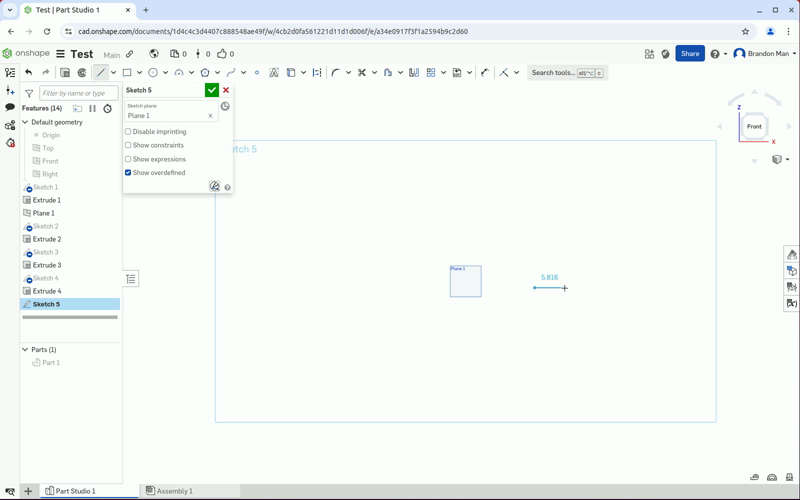
mouse_move(538, 287)
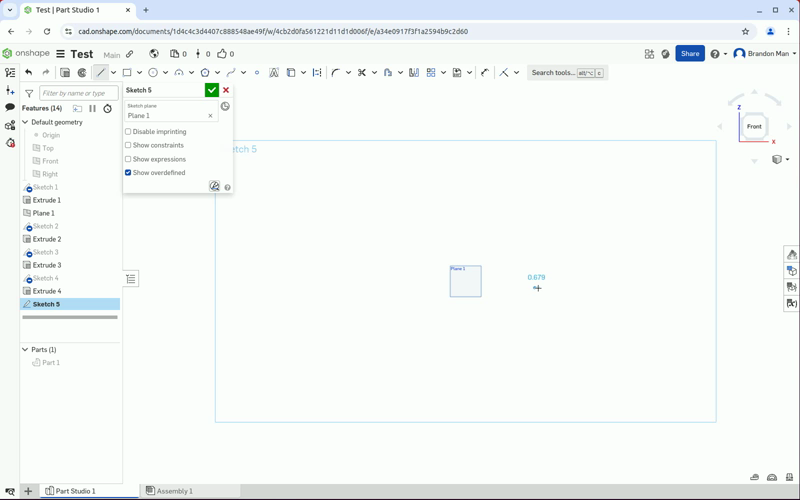
scroll(6)
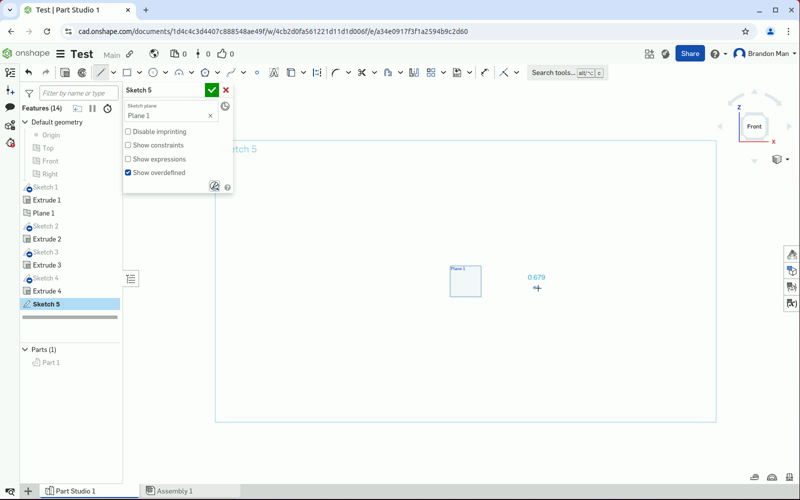
scroll(6)
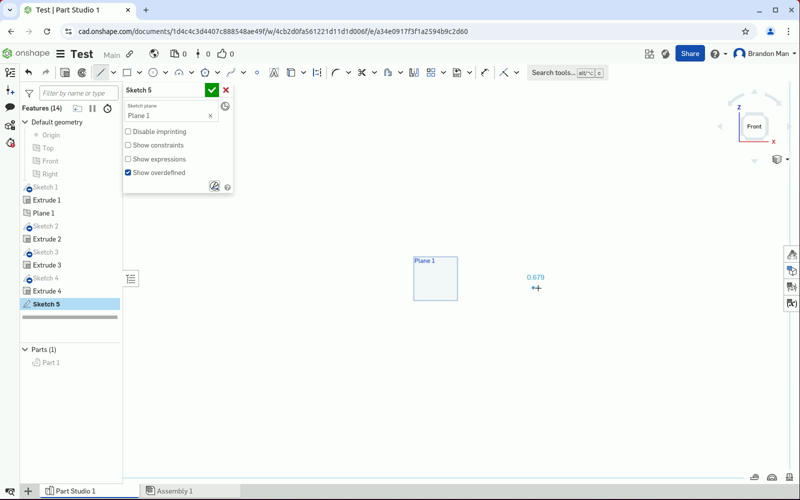
scroll(6)
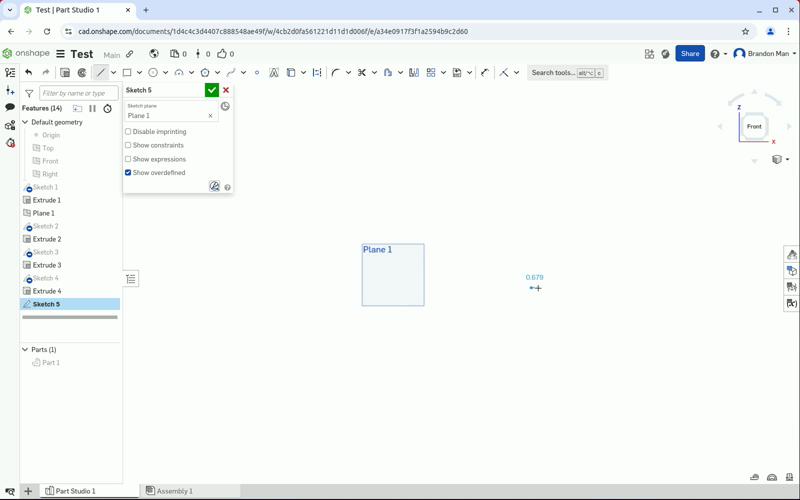
scroll(6)
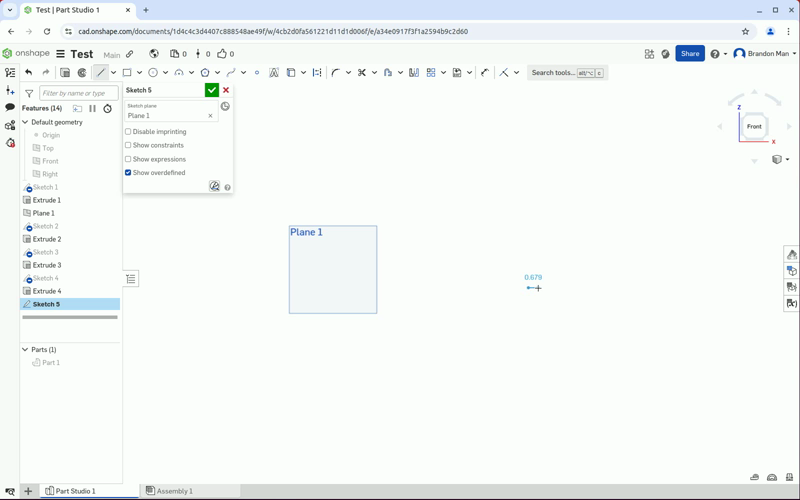
scroll(6)
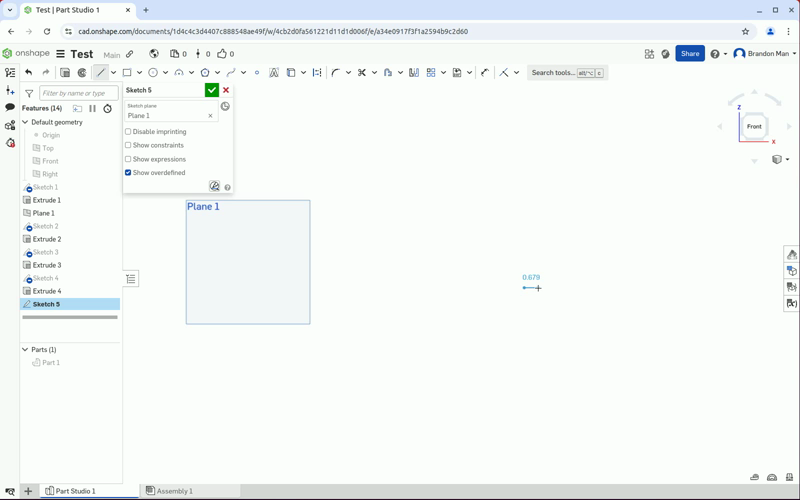
scroll(6)
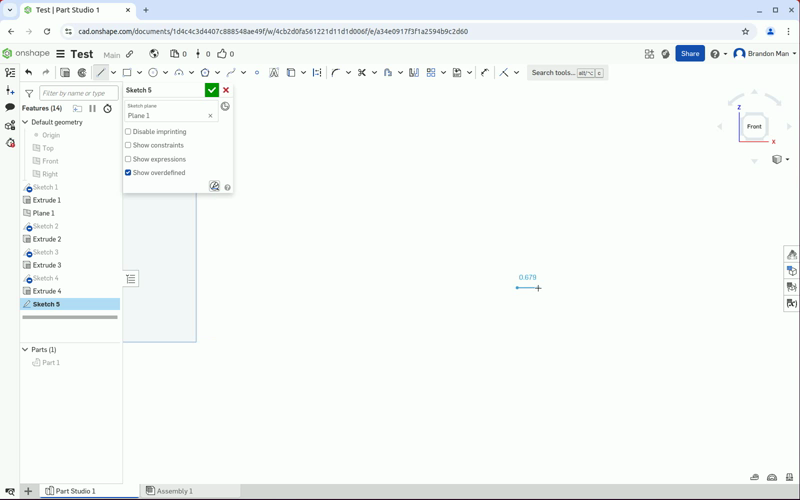
scroll(6)
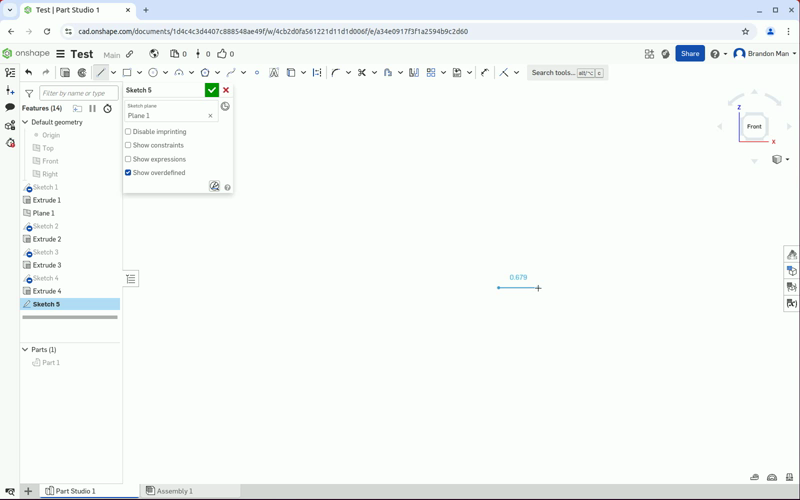
click(538, 287)
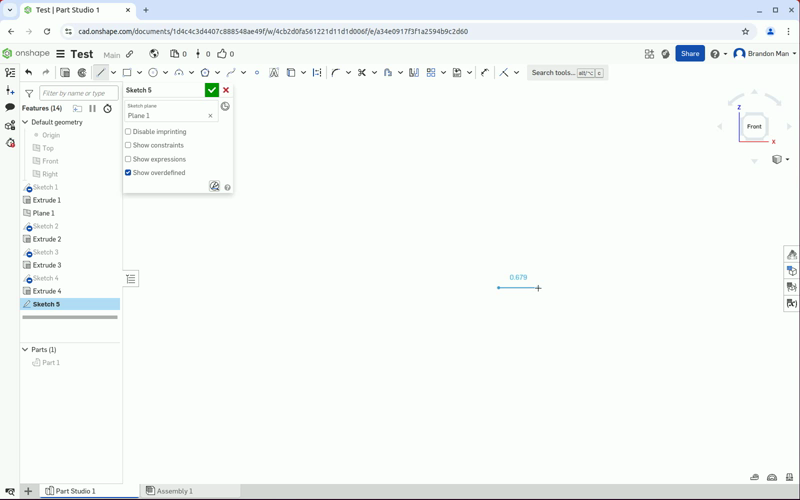
scroll(-6)
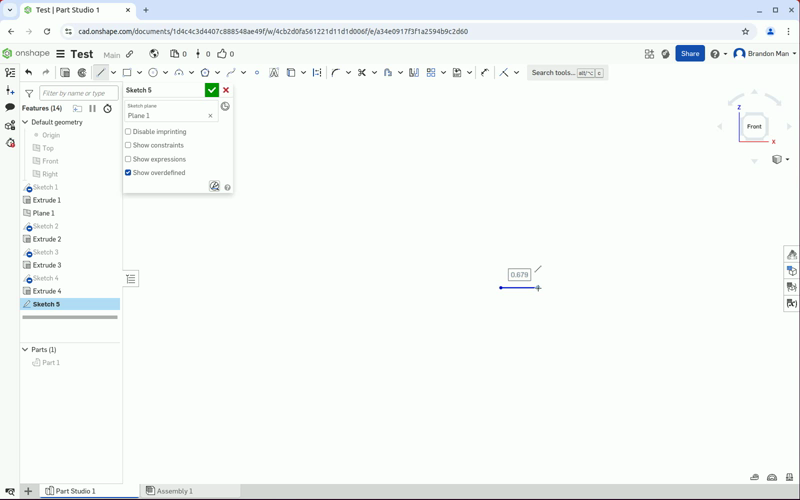
scroll(-6)
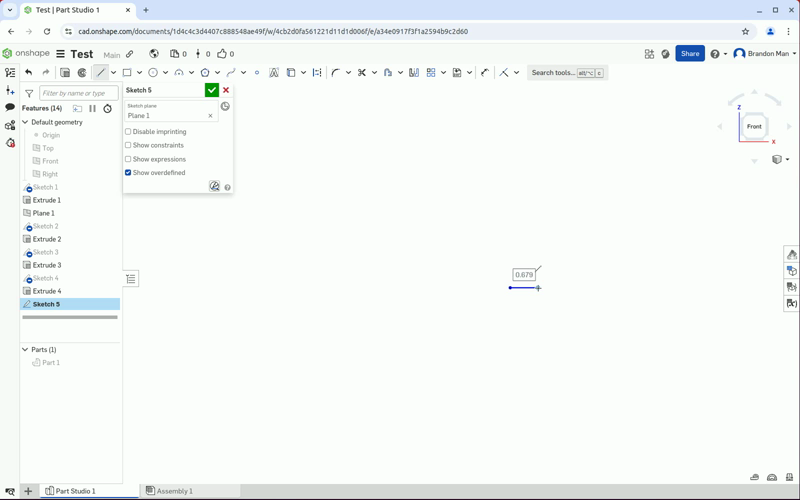
scroll(-6)
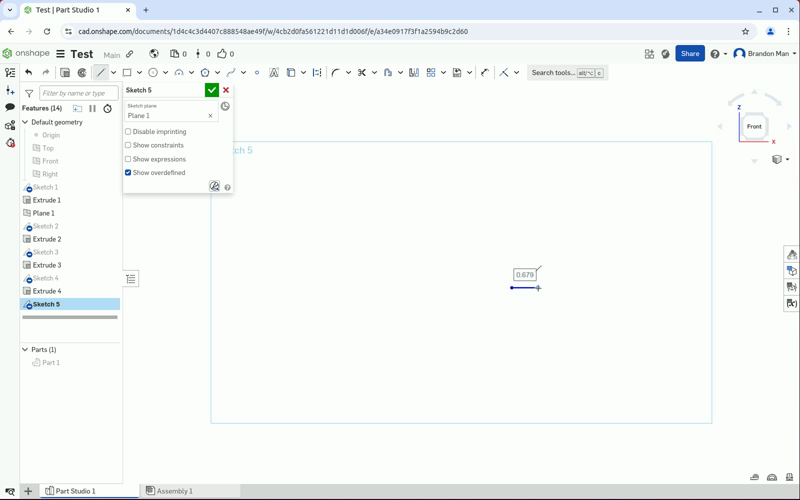
scroll(-6)
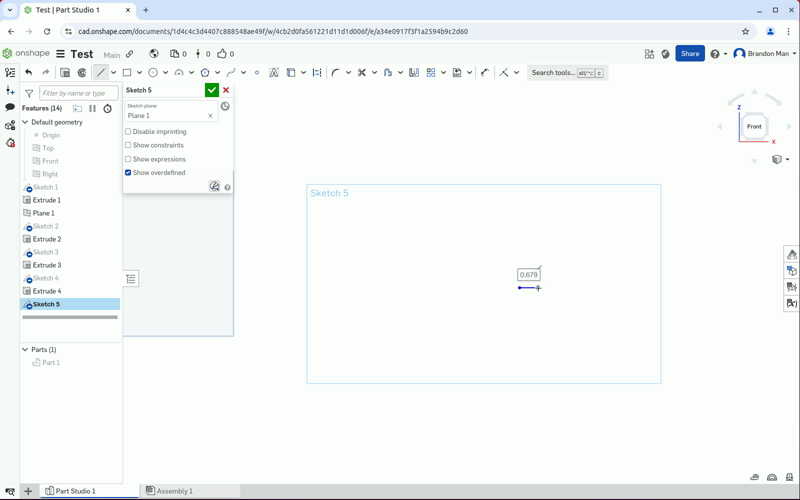
scroll(-6)
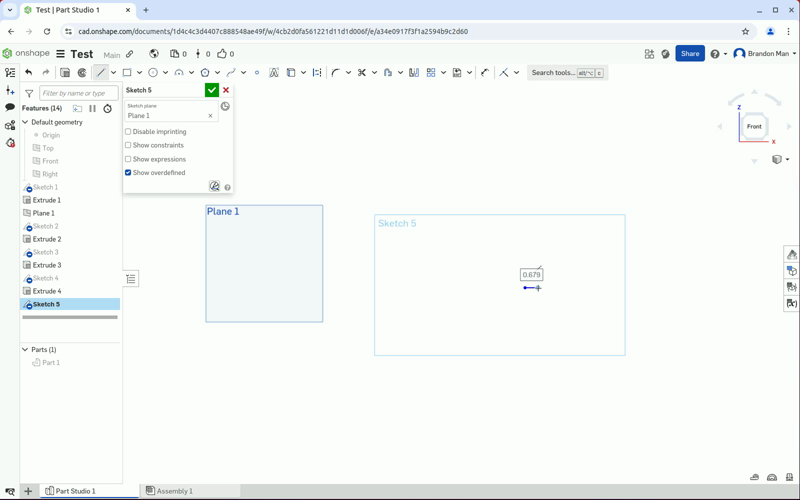
scroll(-6)
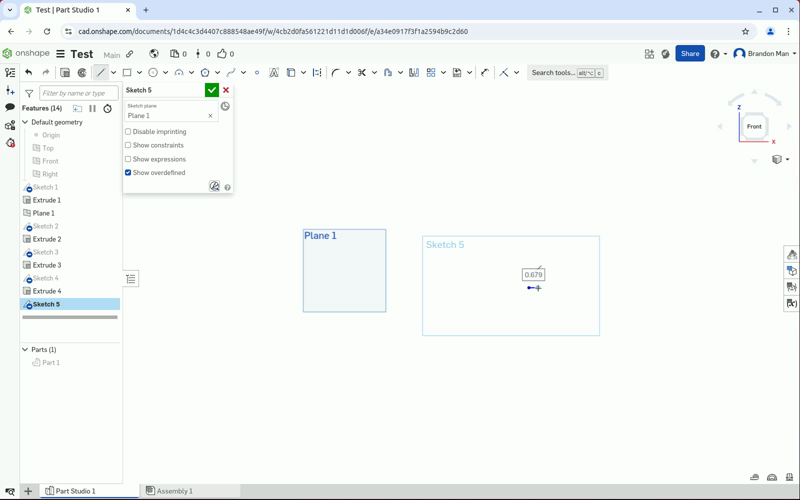
scroll(-6)
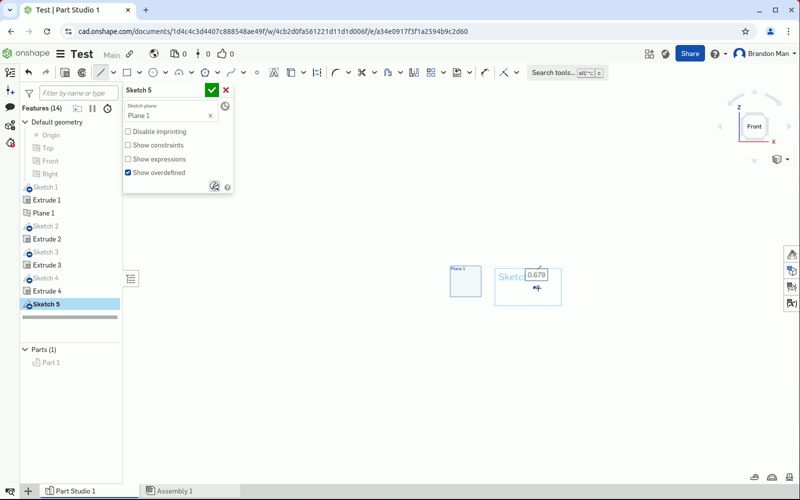
key_up(shift)
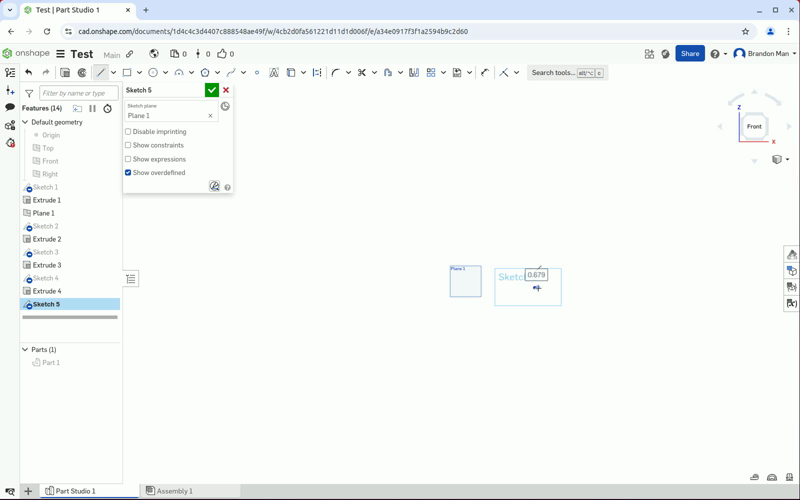
key_down(shift)
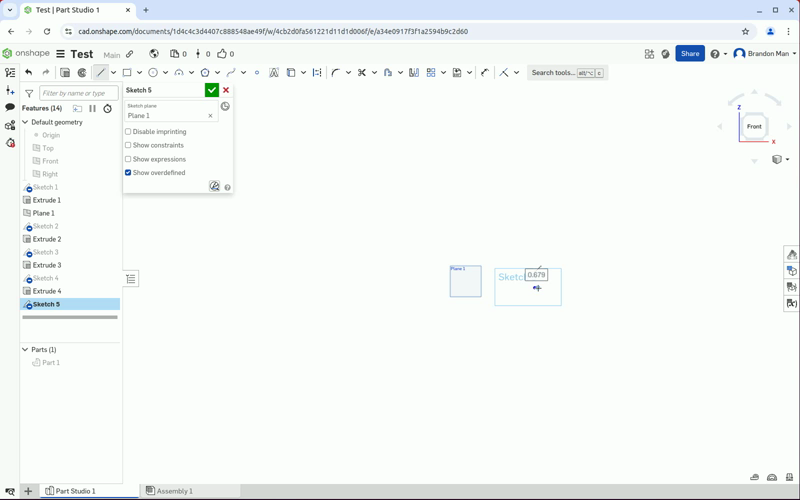
mouse_move(568, 287)
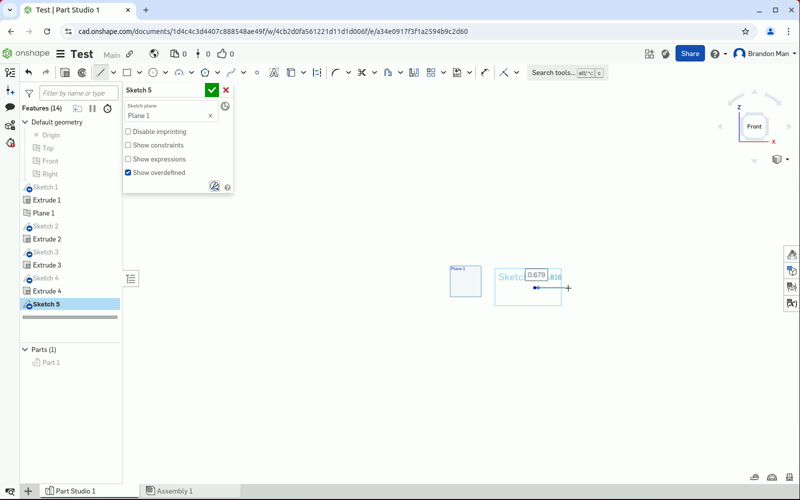
mouse_move(538, 285)
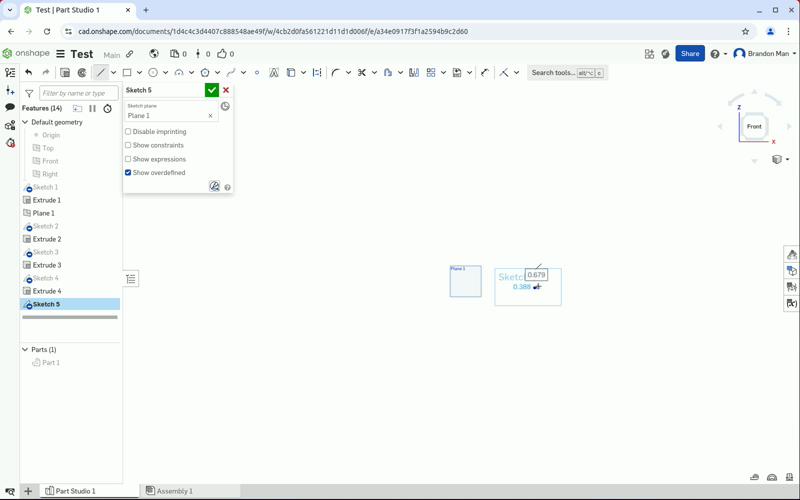
scroll(6)
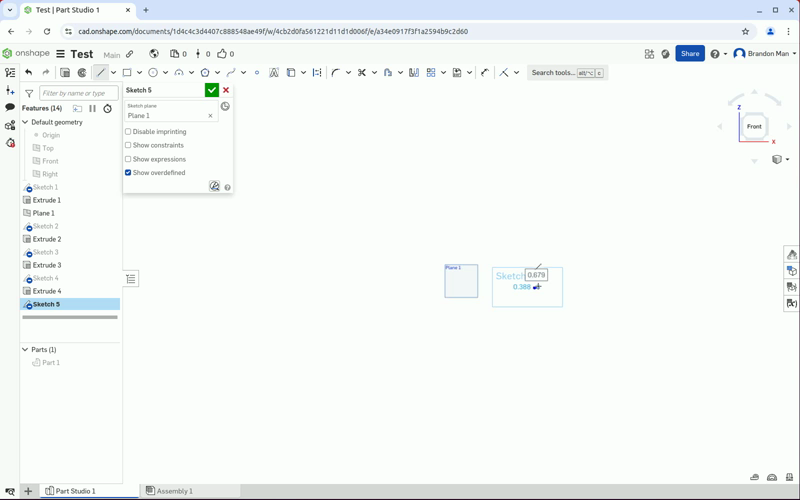
scroll(6)
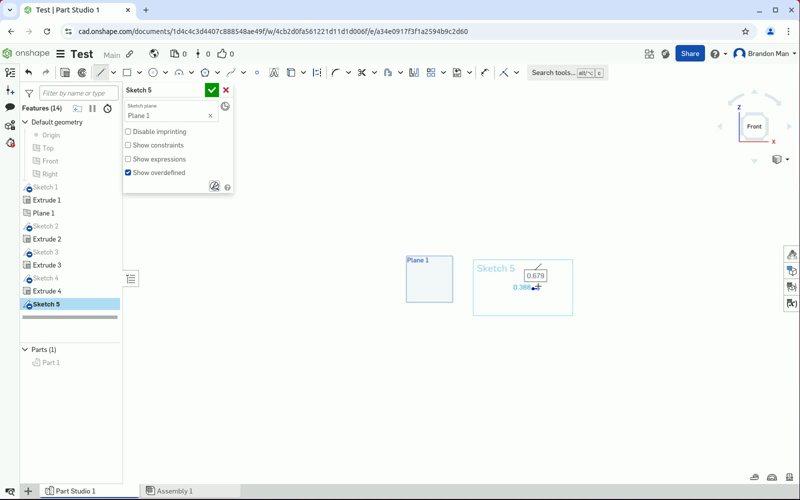
scroll(6)
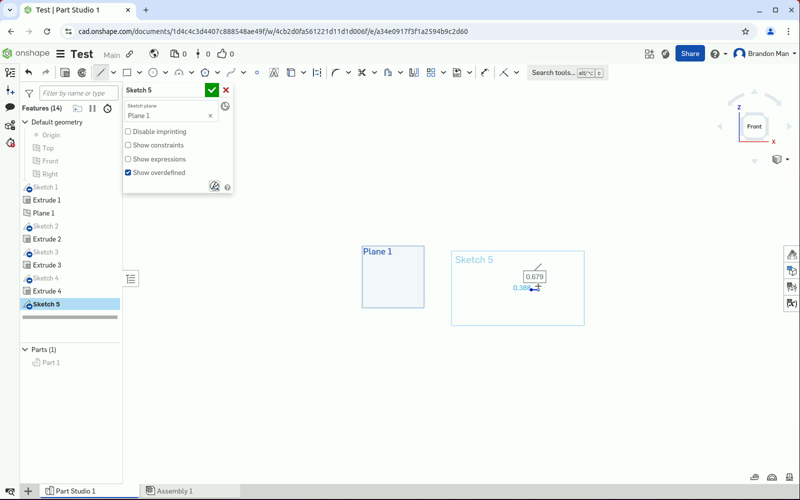
scroll(6)
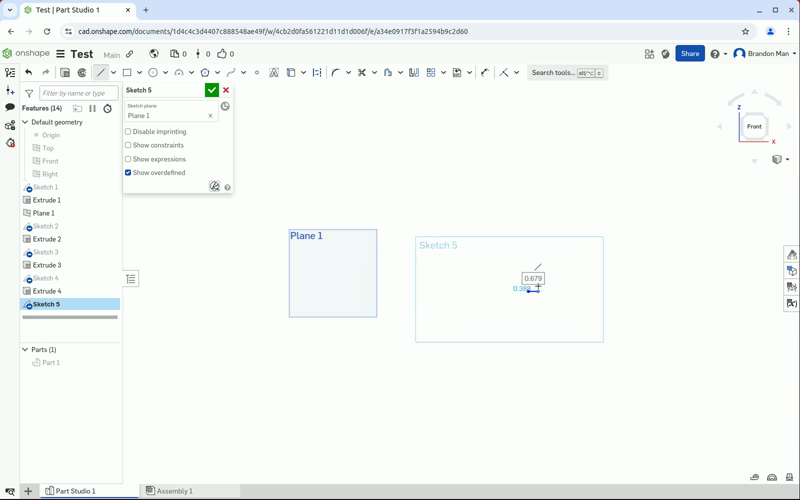
scroll(6)
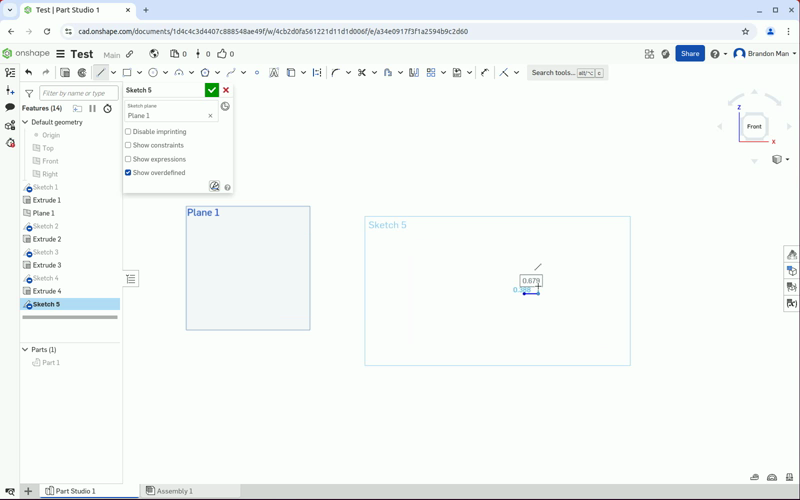
scroll(6)
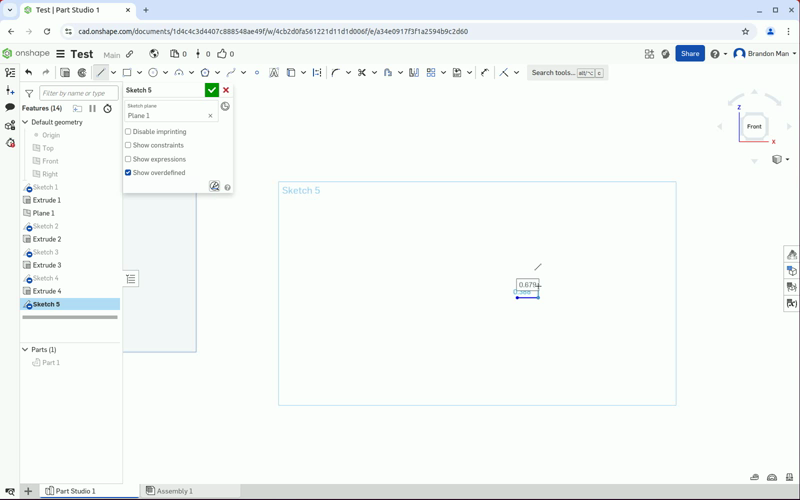
scroll(6)
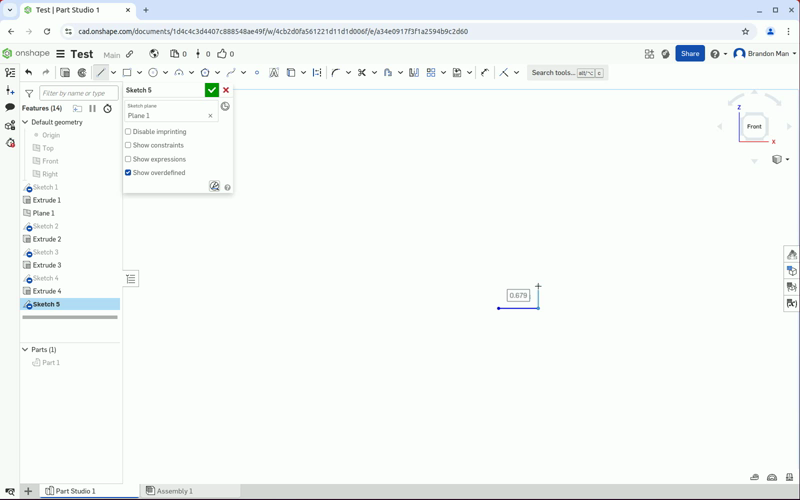
click(538, 285)
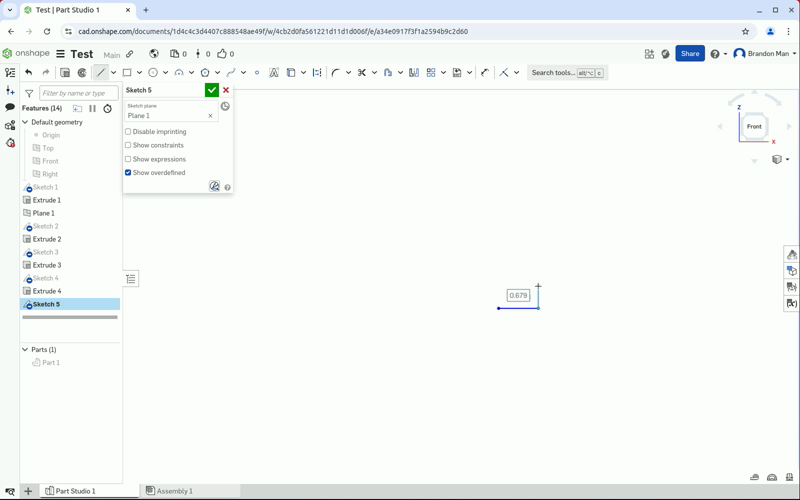
scroll(-6)
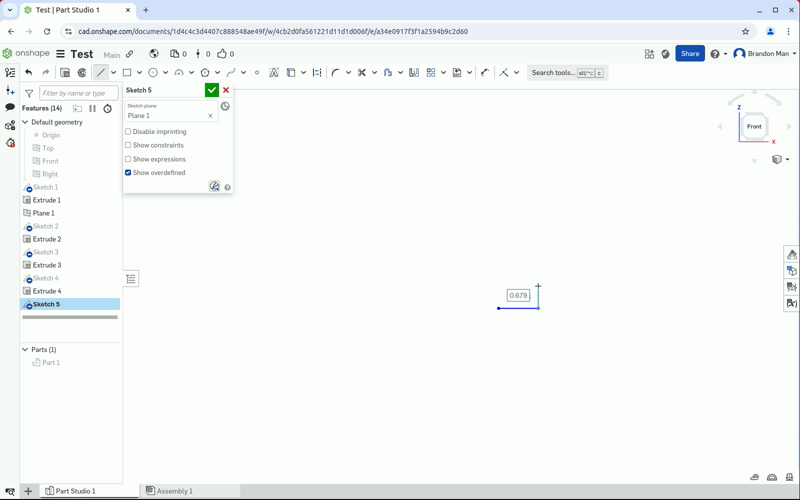
scroll(-6)
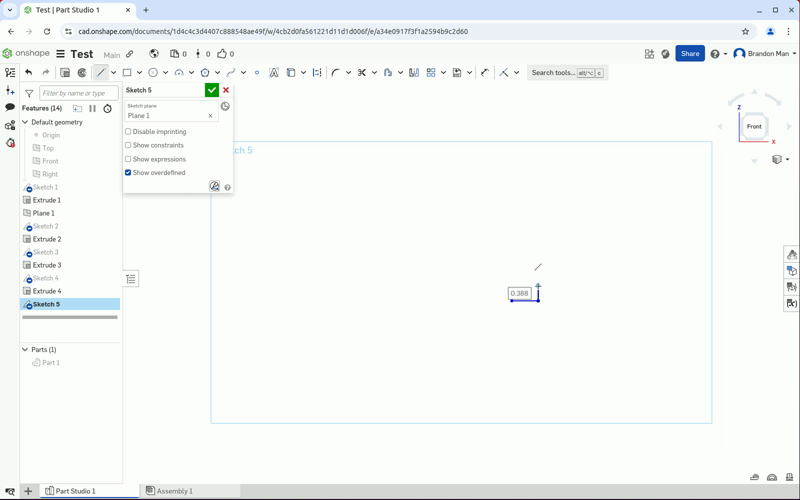
scroll(-6)
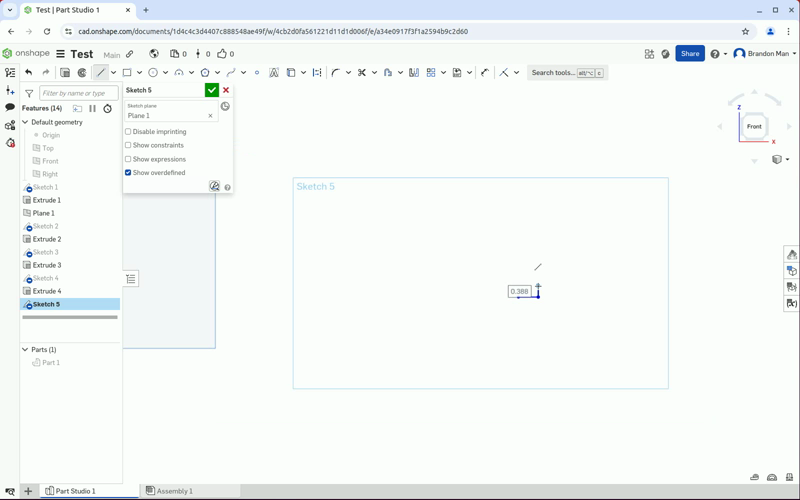
scroll(-6)
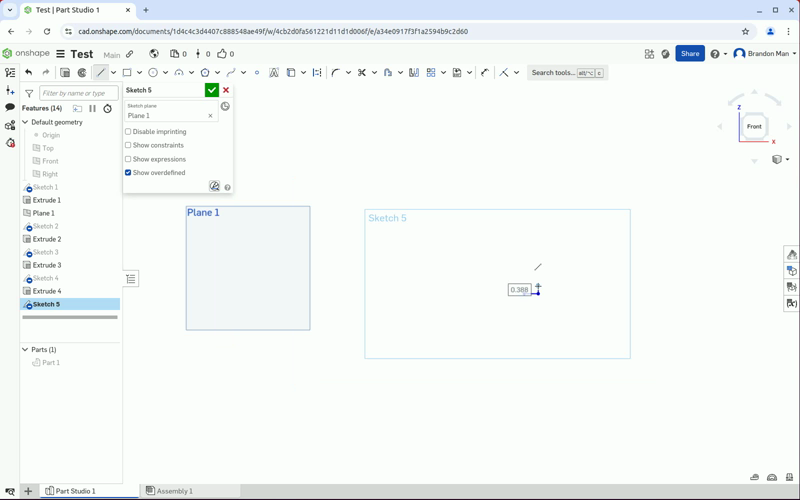
scroll(-6)
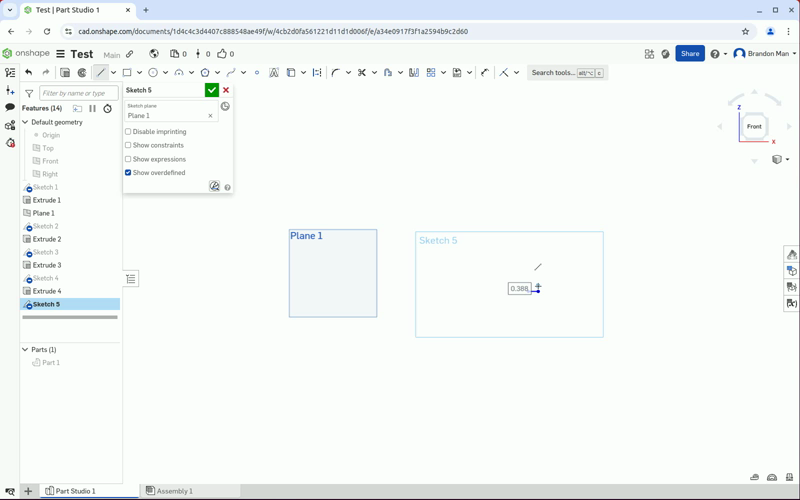
scroll(-6)
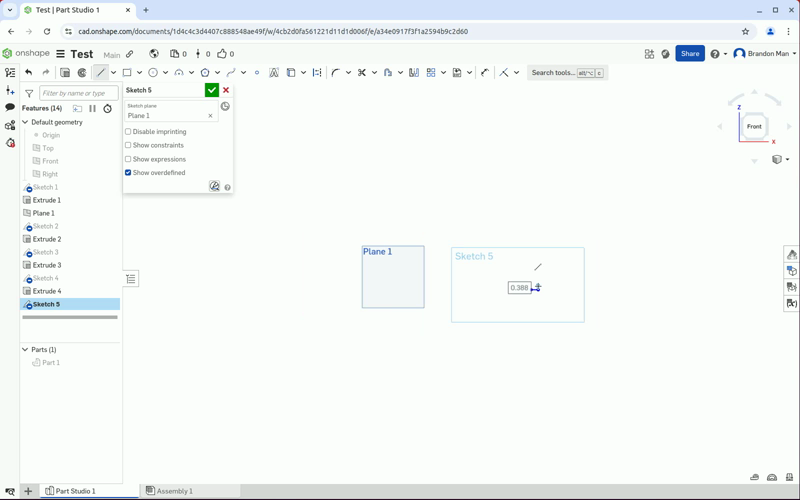
scroll(-6)
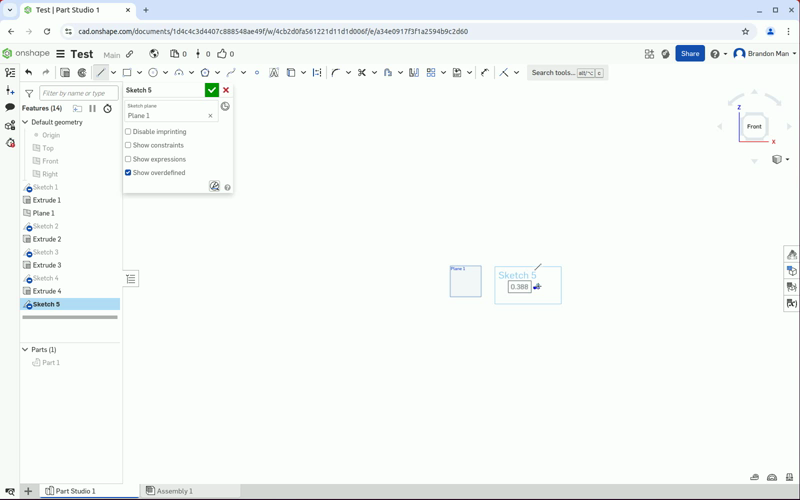
key_up(shift)
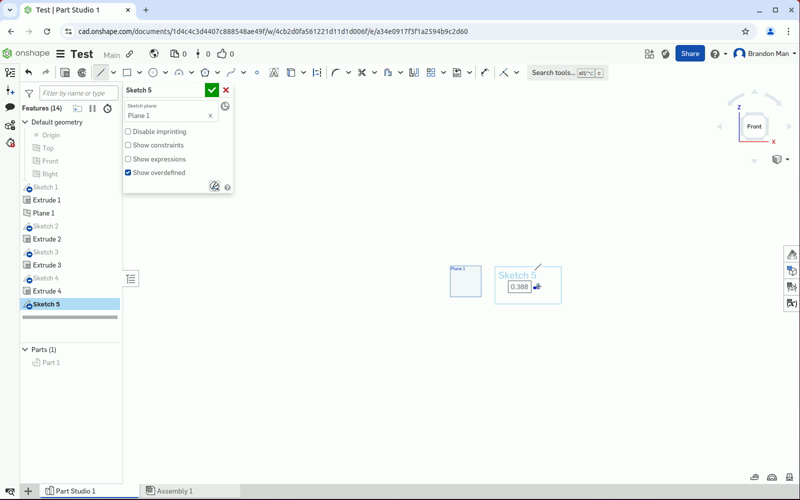
key_down(shift)
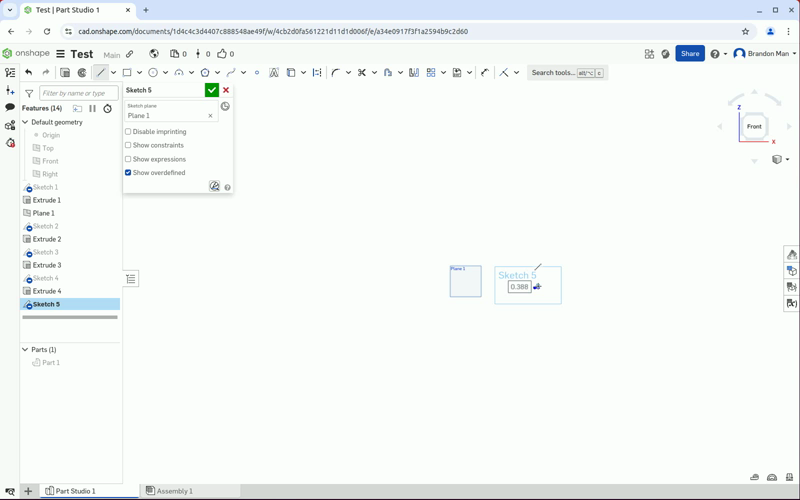
mouse_move(568, 285)
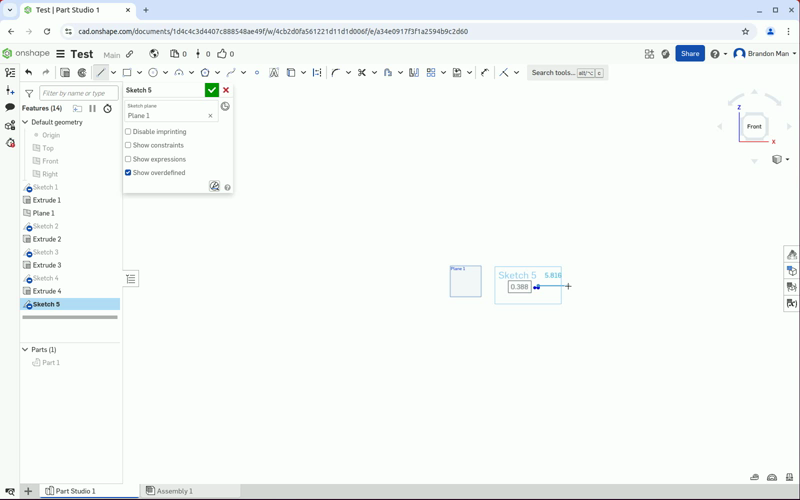
mouse_move(534, 285)
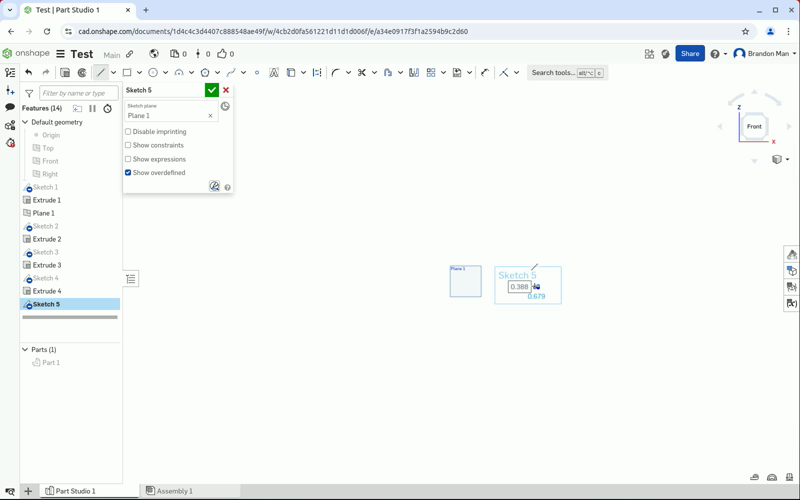
scroll(6)
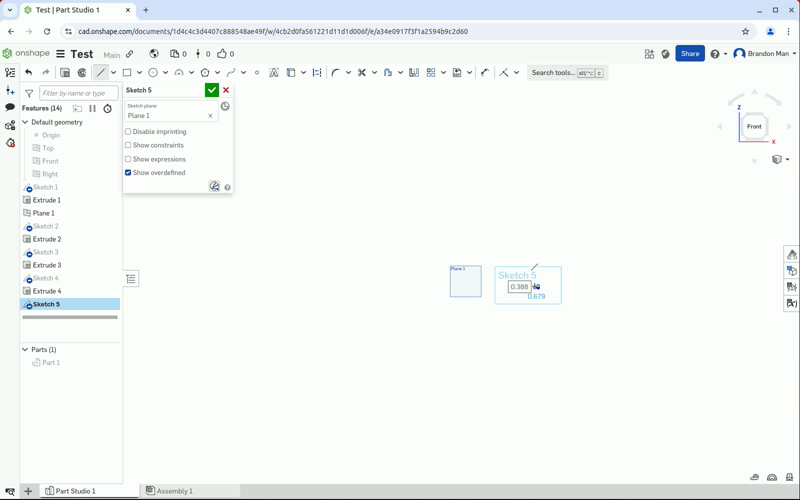
scroll(6)
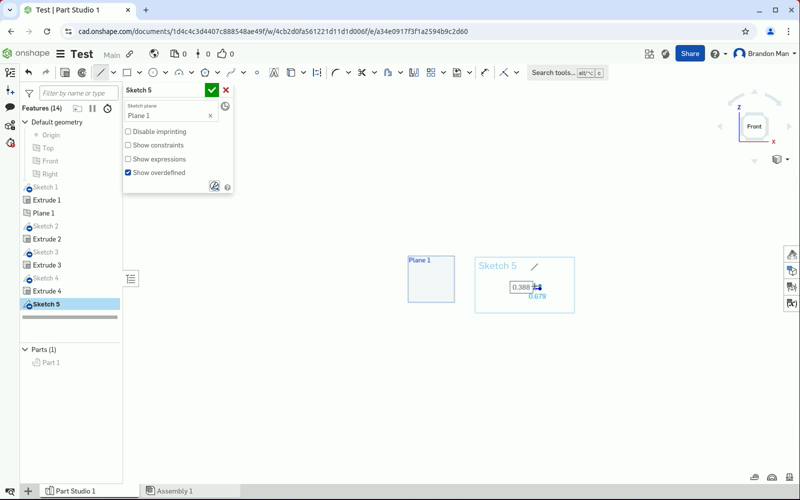
scroll(6)
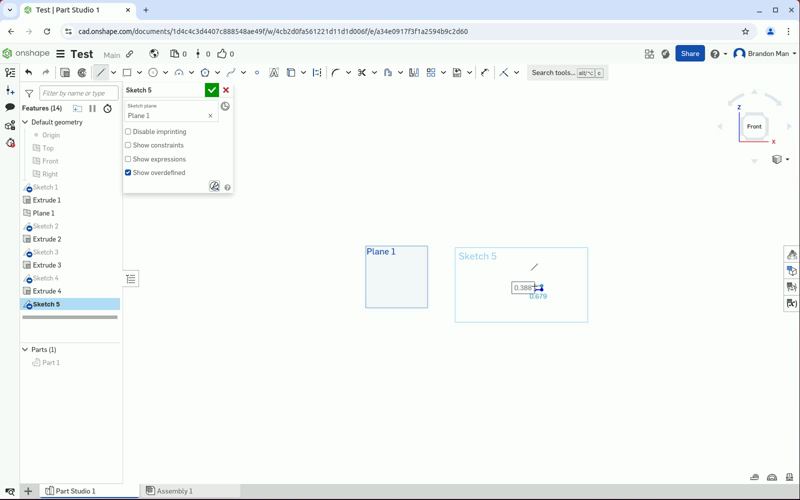
scroll(6)
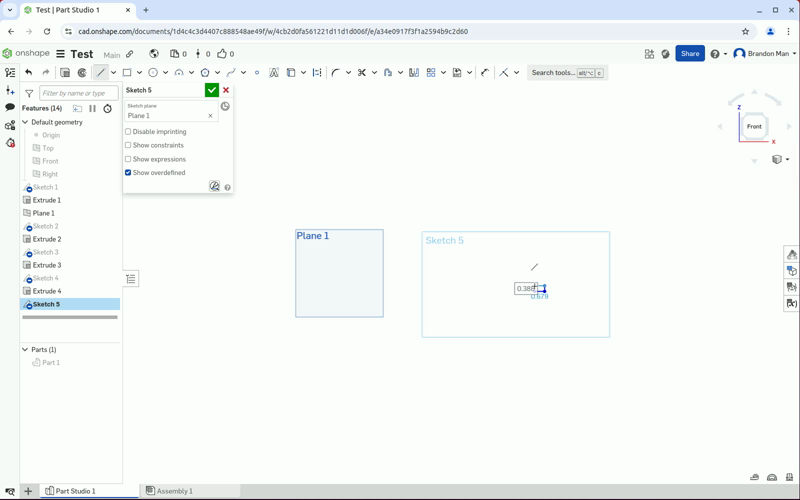
scroll(6)
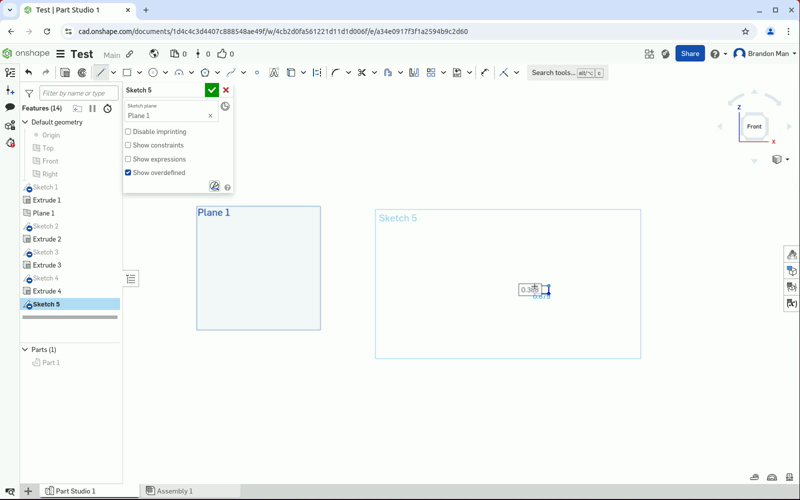
scroll(6)
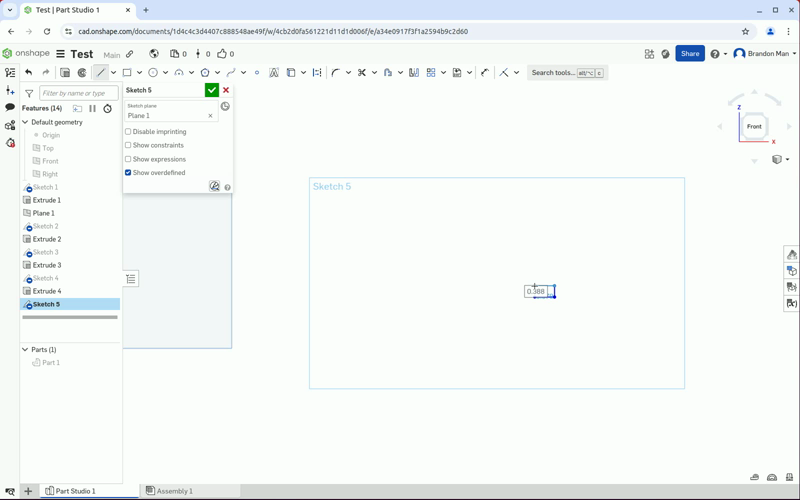
scroll(6)
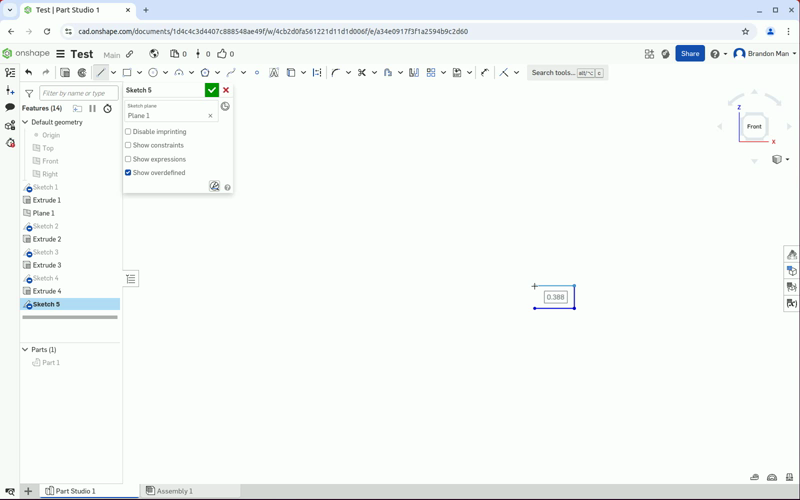
click(534, 285)
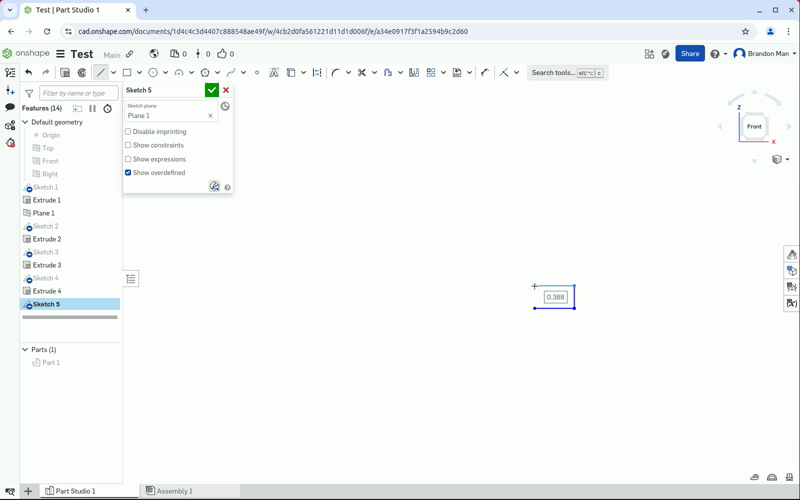
scroll(-6)
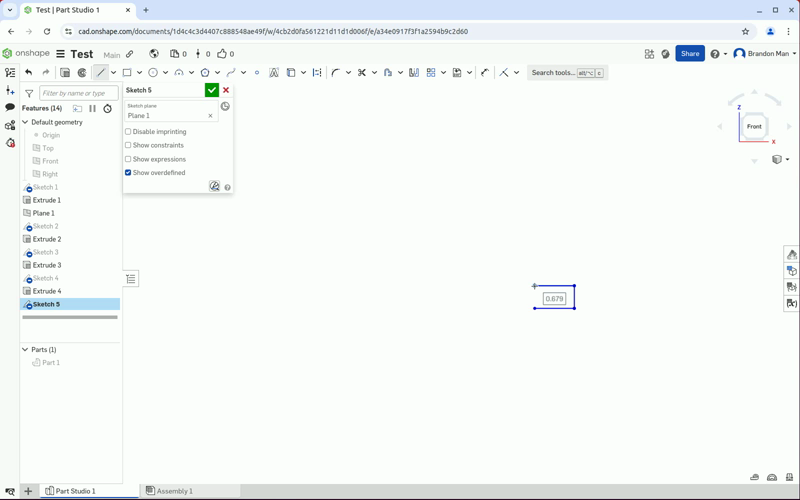
scroll(-6)
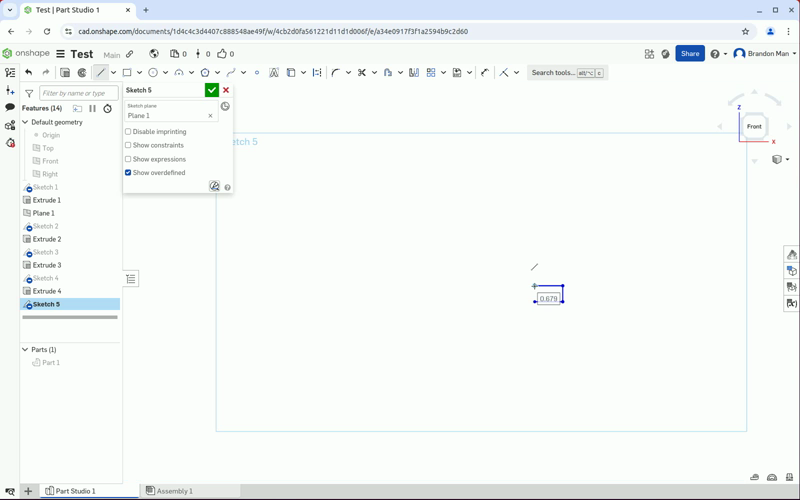
scroll(-6)
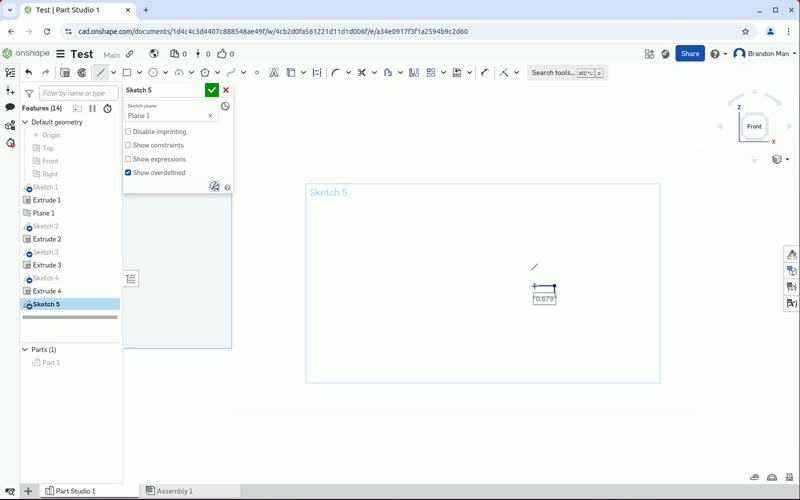
scroll(-6)
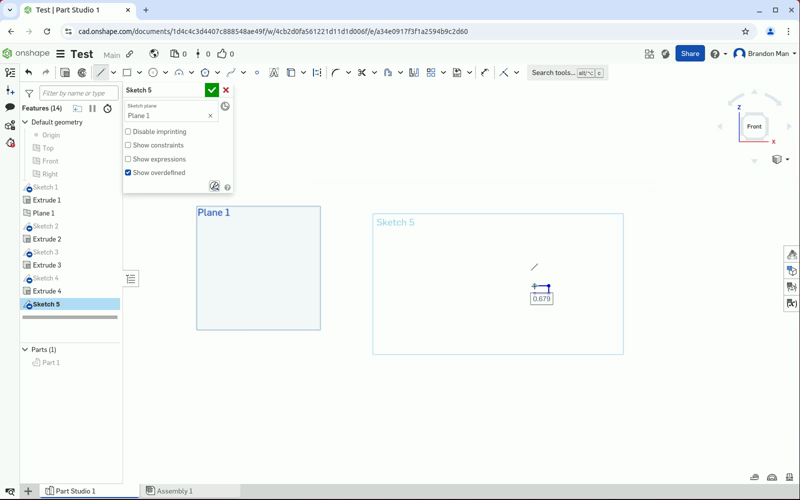
scroll(-6)
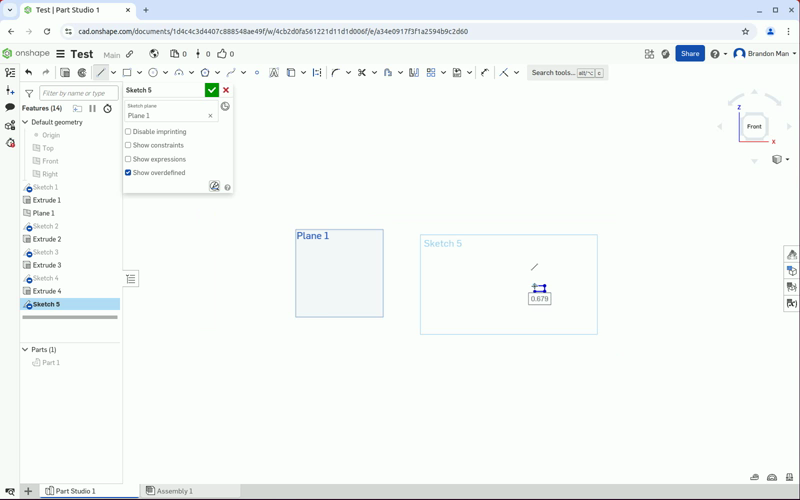
scroll(-6)
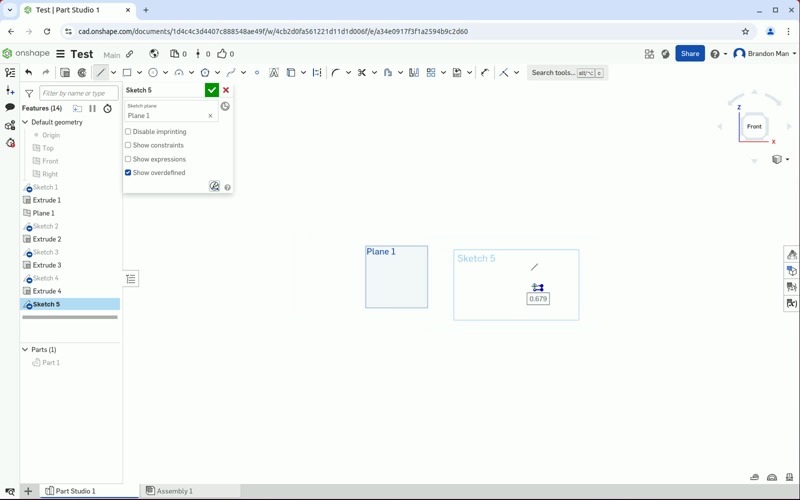
scroll(-6)
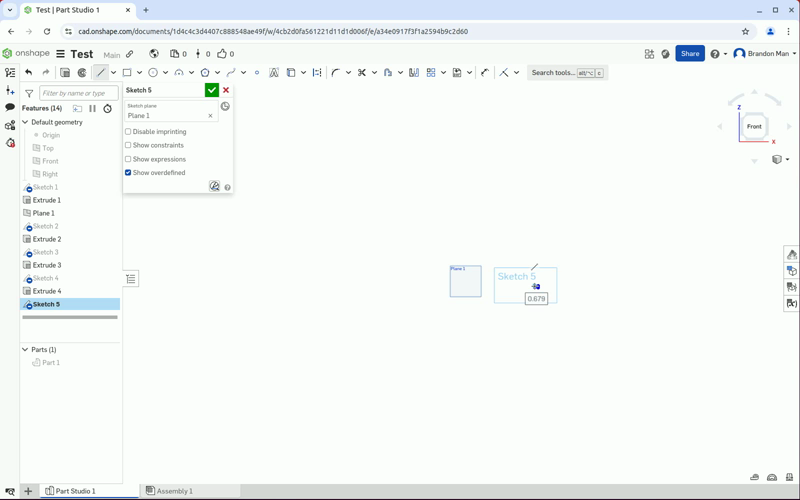
key_up(shift)
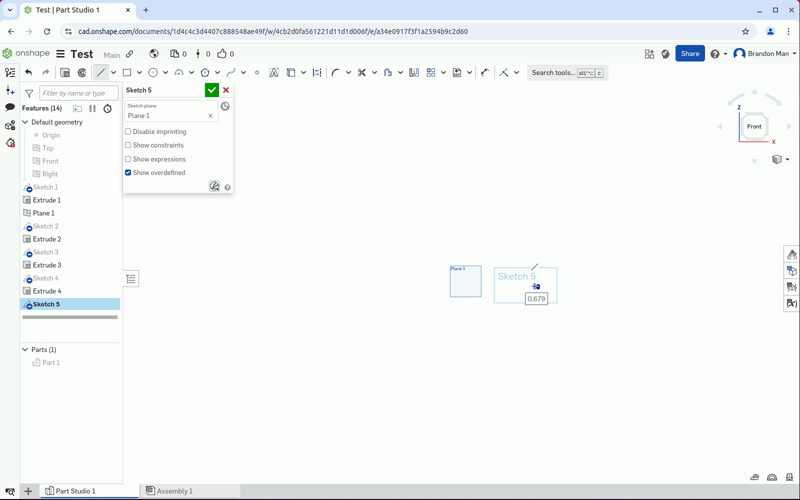
mouse_move(564, 285)
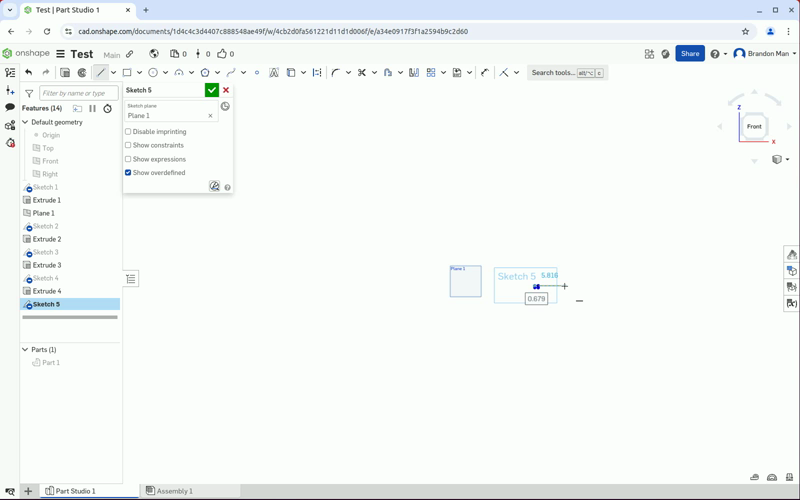
key_down(shift)
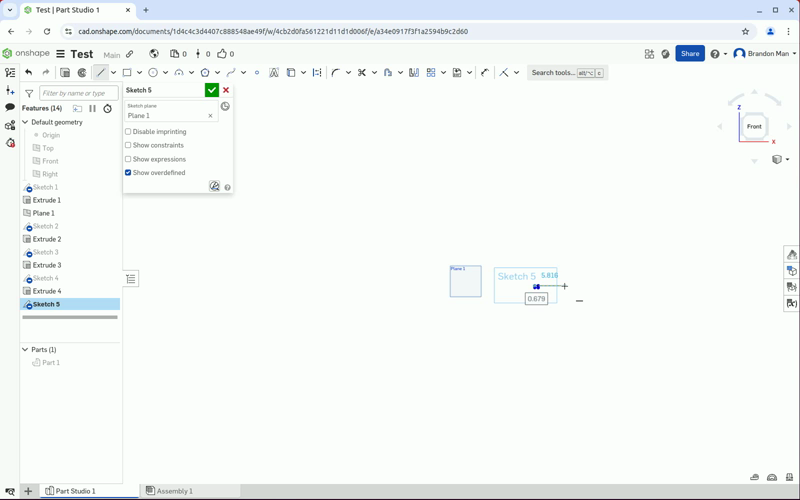
mouse_move(534, 287)
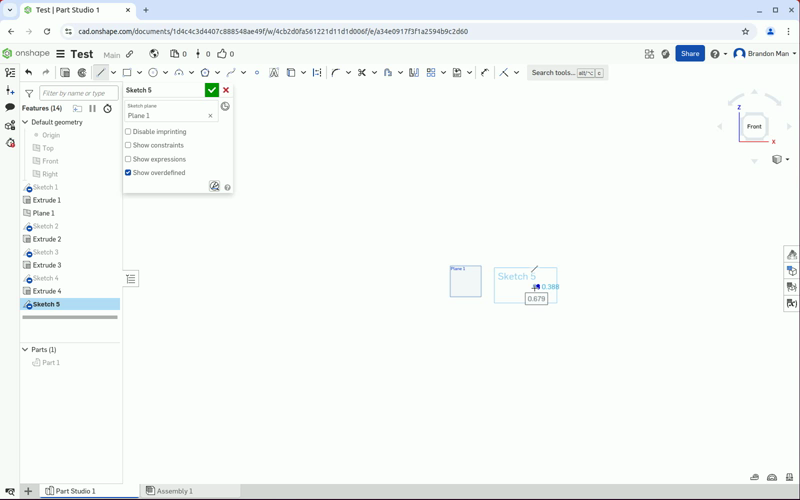
scroll(6)
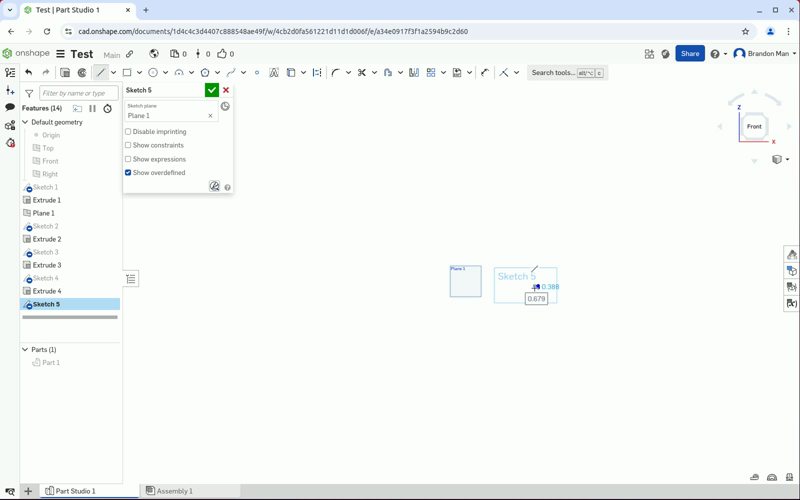
scroll(6)
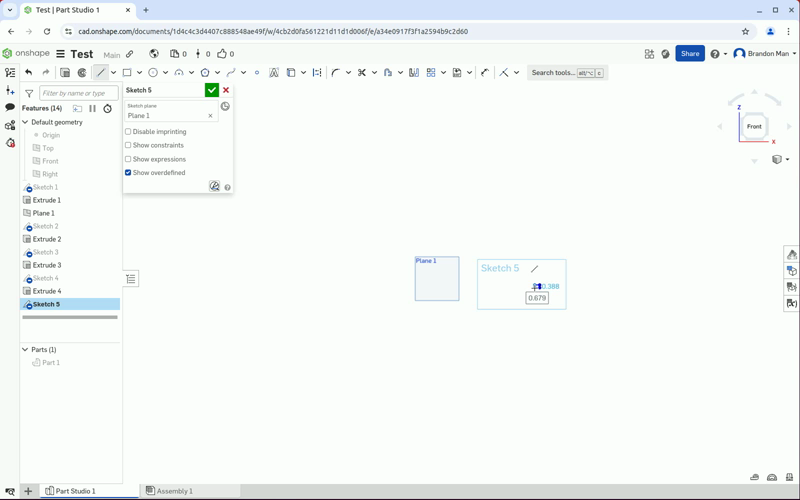
scroll(6)
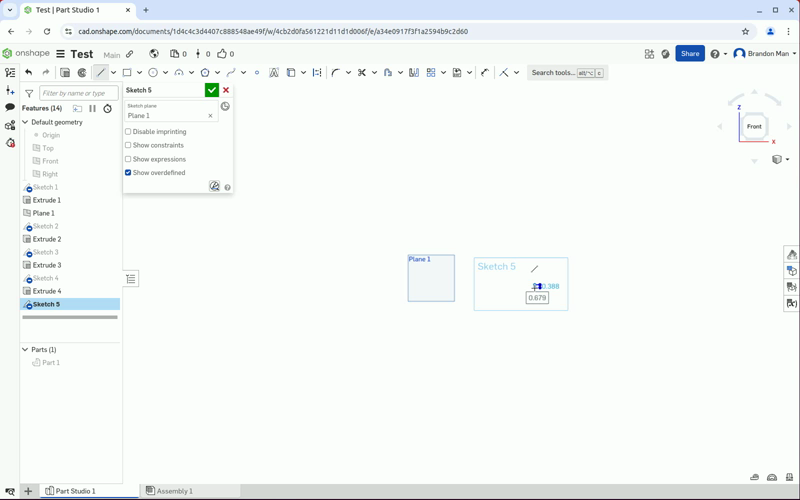
scroll(6)
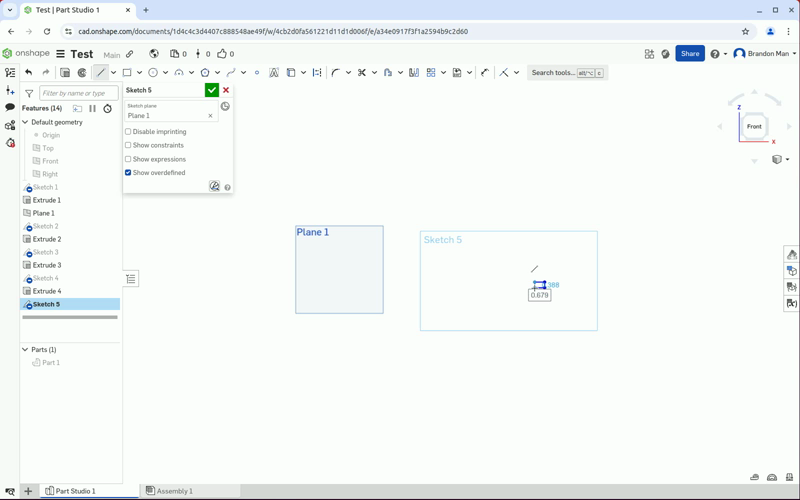
scroll(6)
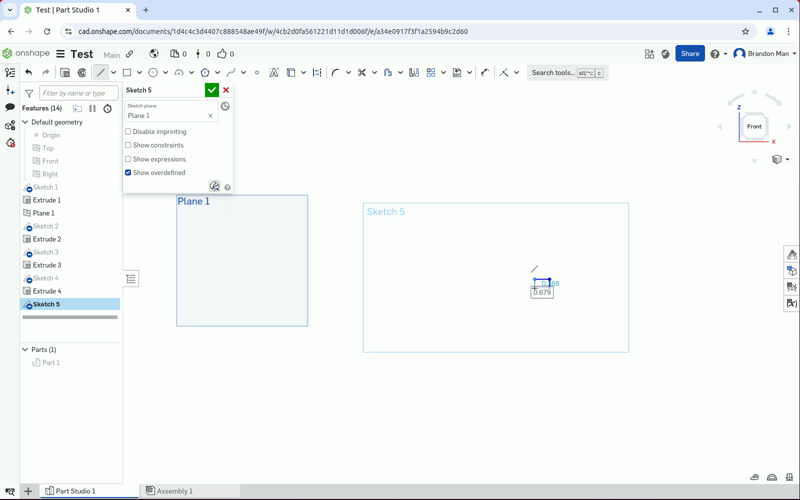
scroll(6)
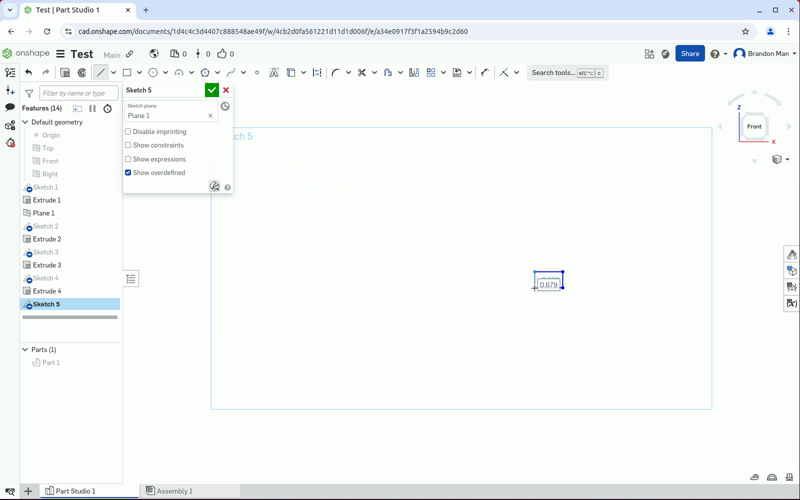
scroll(6)
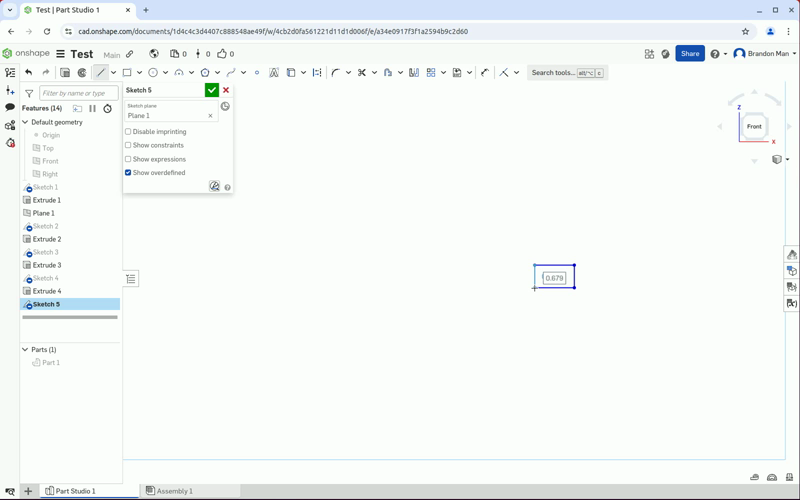
key_up(shift)
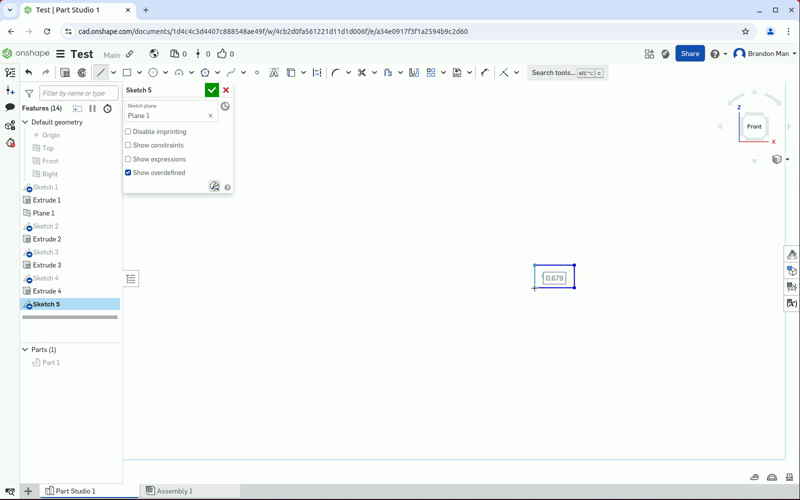
click(534, 287)
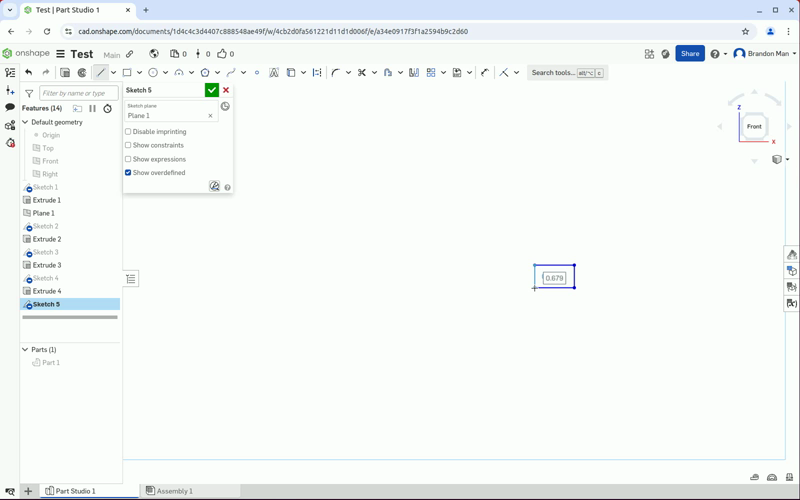
scroll(-6)
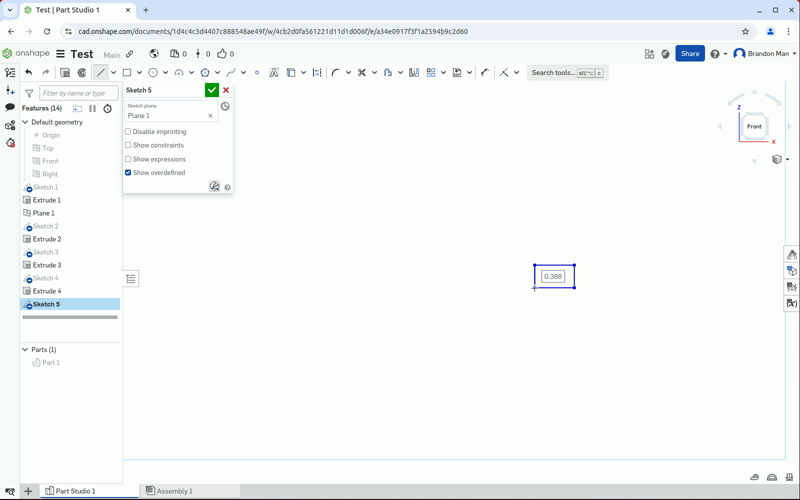
scroll(-6)
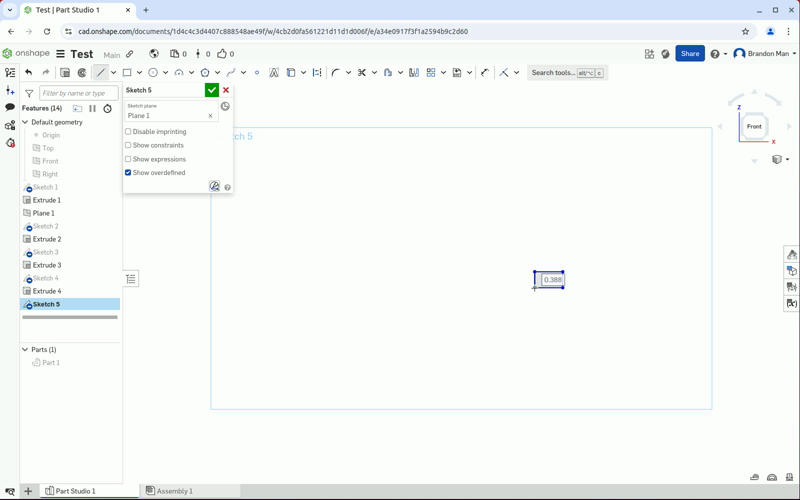
scroll(-6)
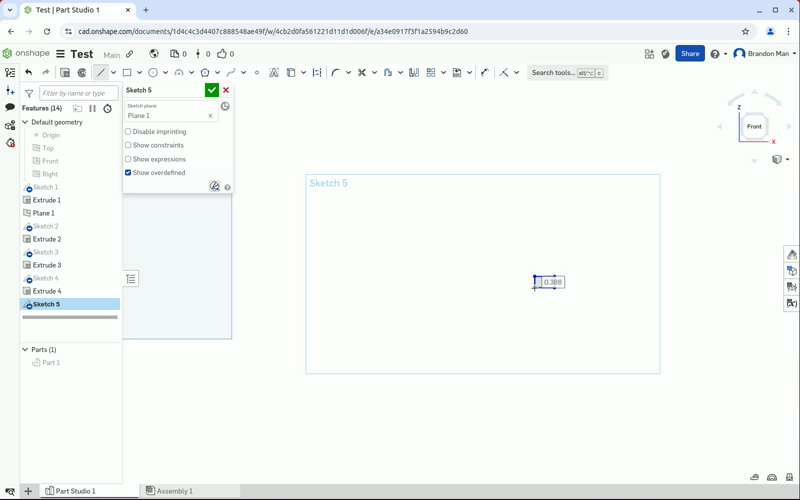
scroll(-6)
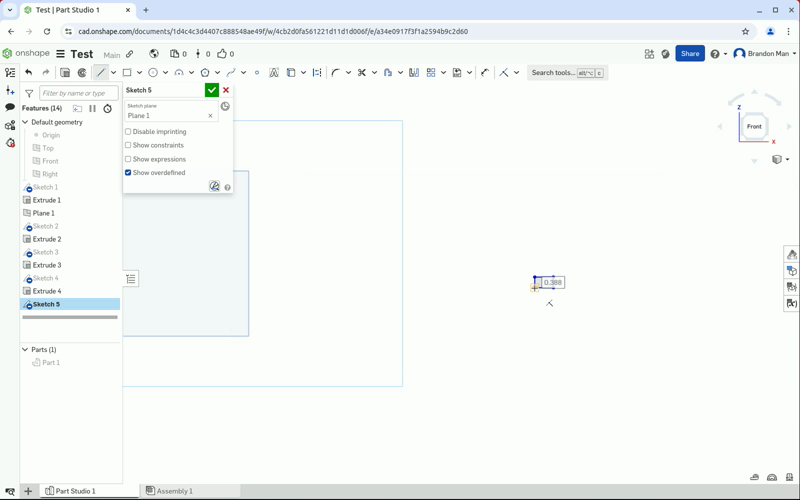
scroll(-6)
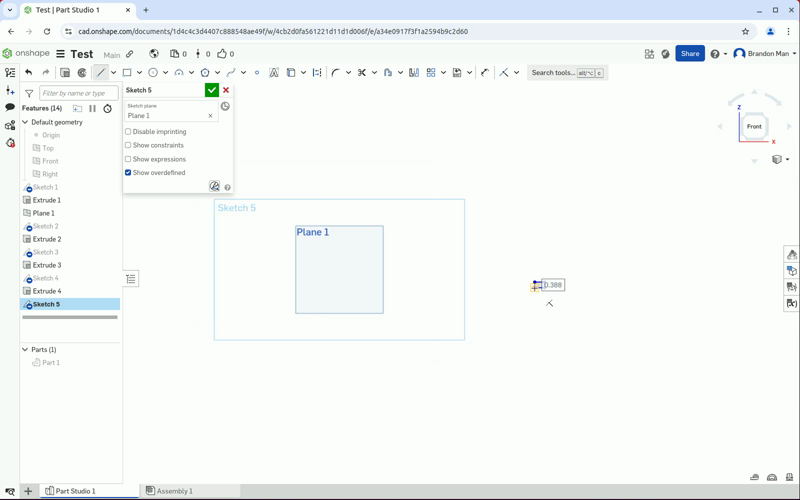
scroll(-6)
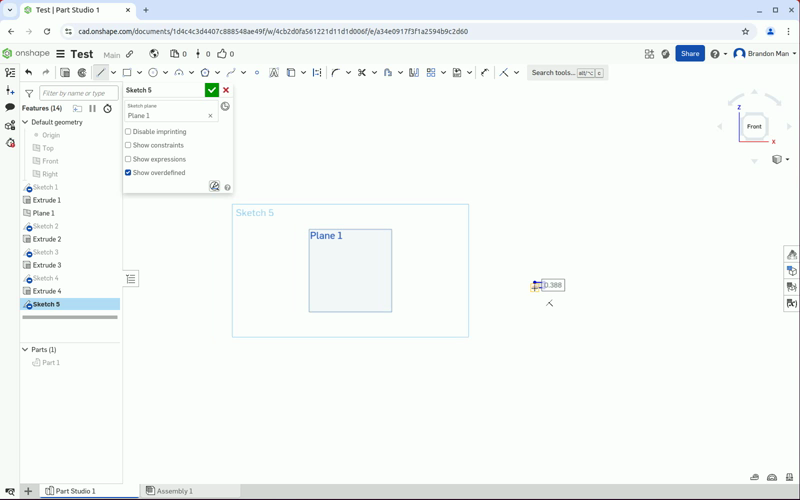
scroll(-6)
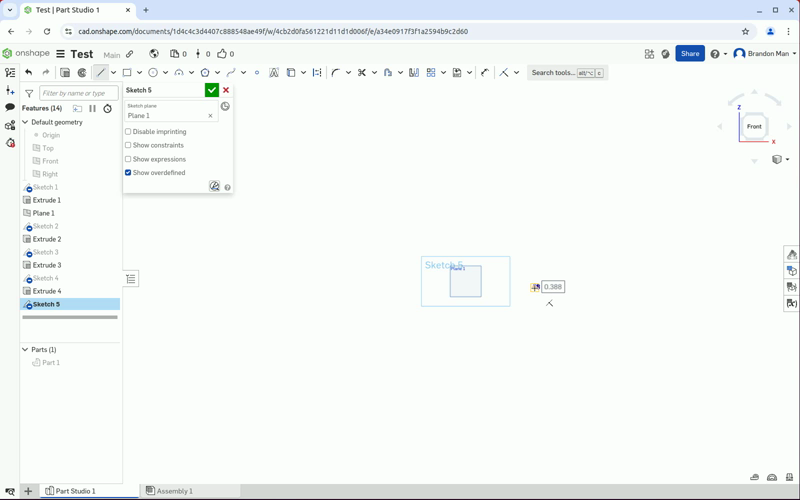
key(esc)
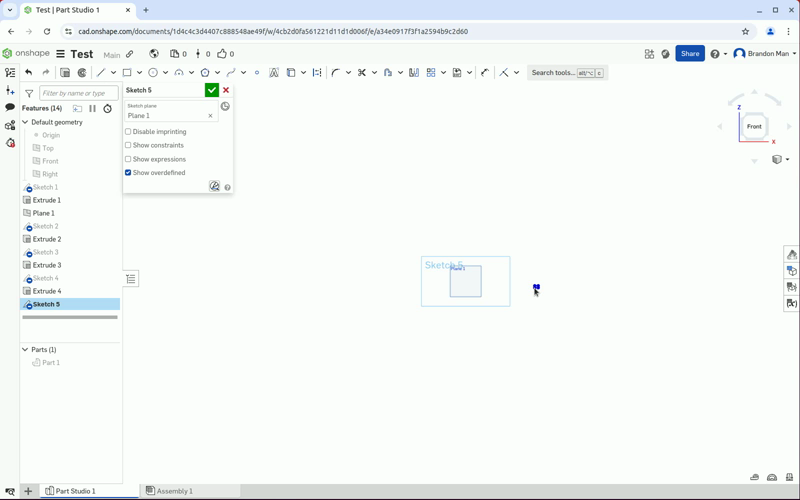
mouse_move(536, 287)
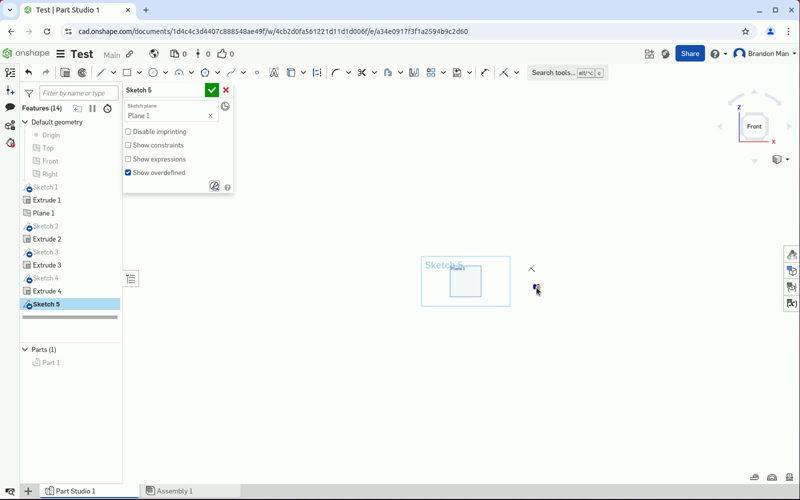
scroll(6)
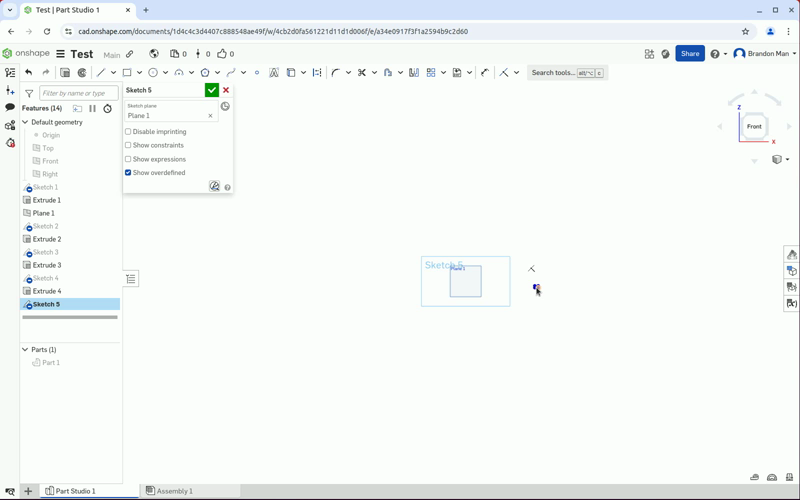
scroll(6)
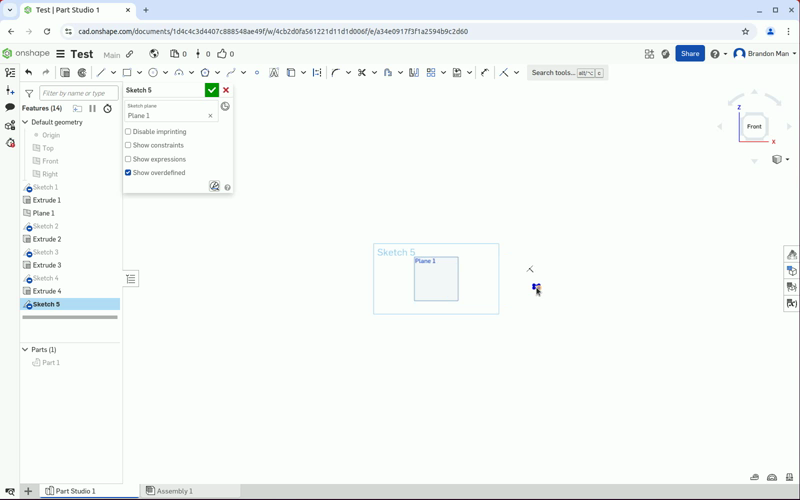
scroll(6)
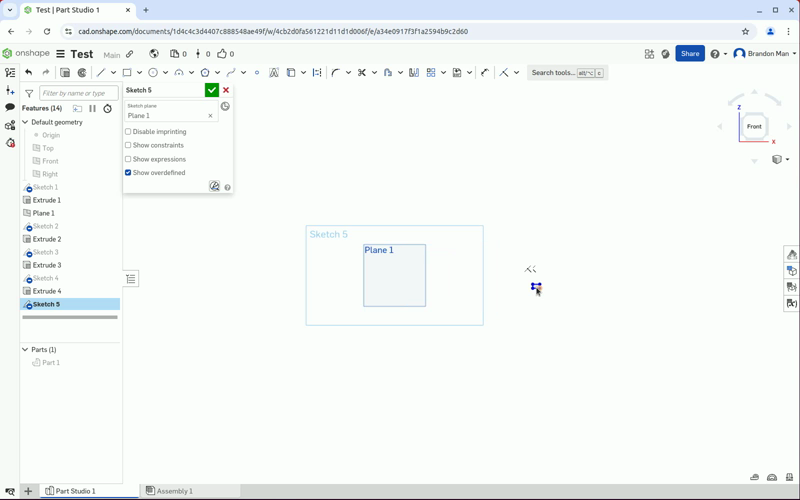
scroll(6)
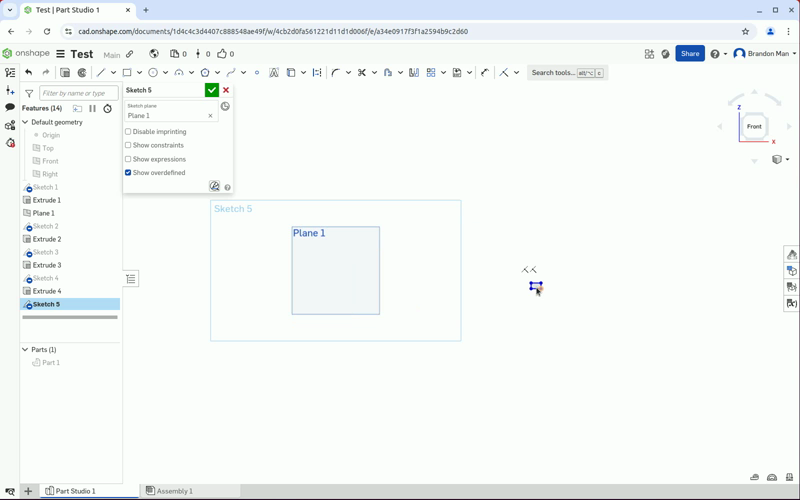
scroll(6)
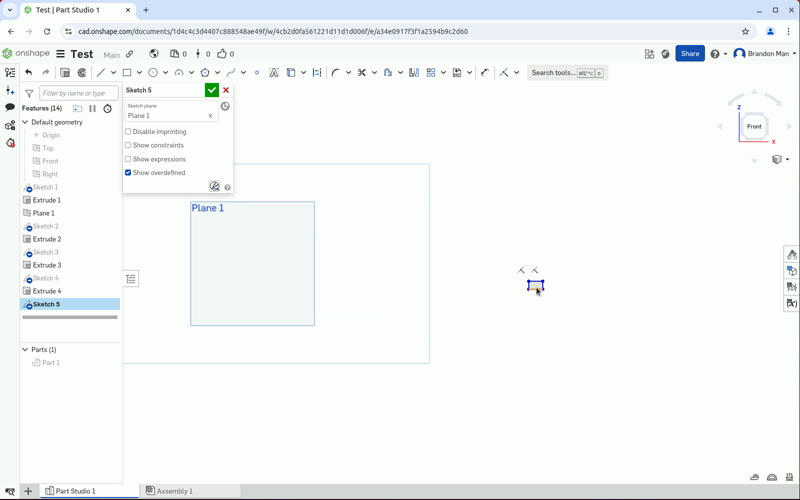
scroll(6)
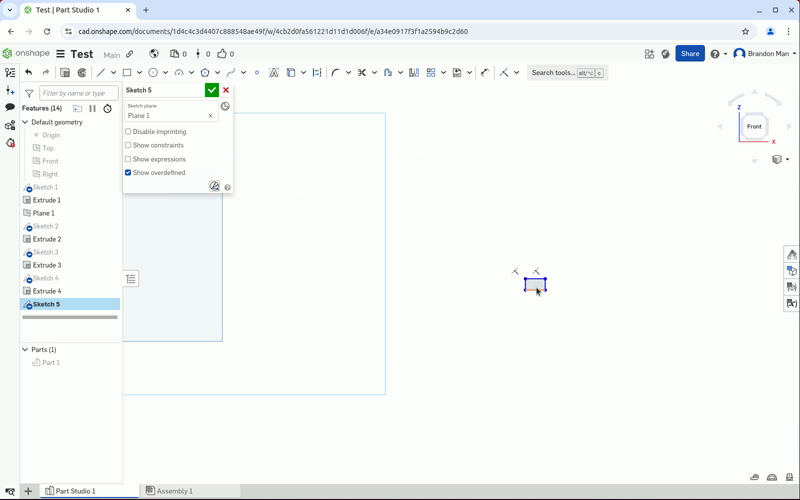
scroll(6)
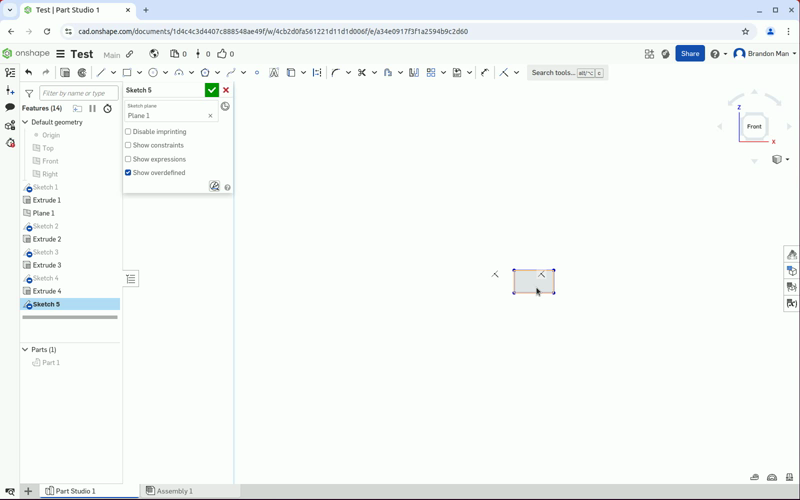
click(536, 287)
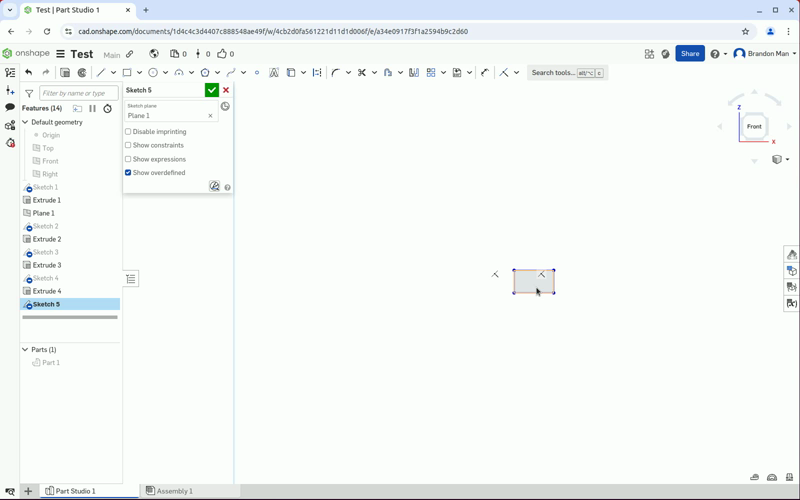
scroll(-6)
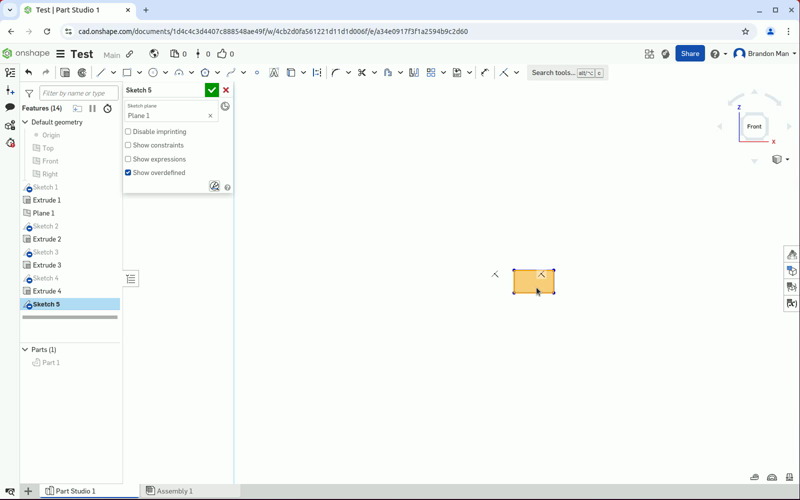
scroll(-6)
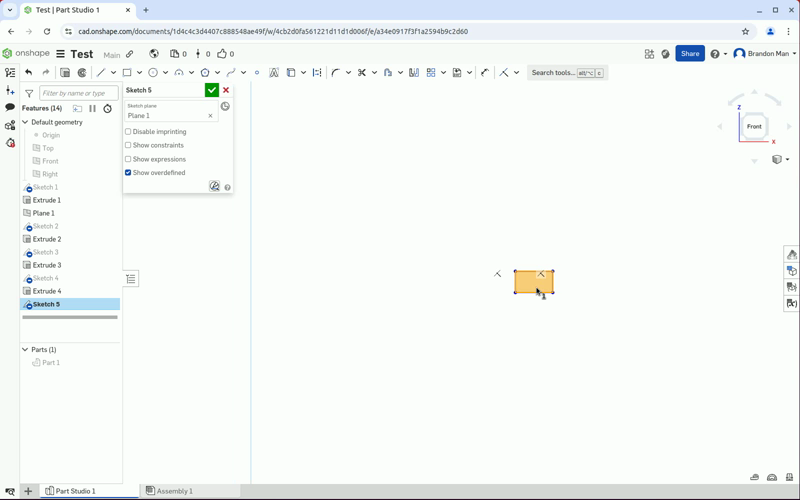
scroll(-6)
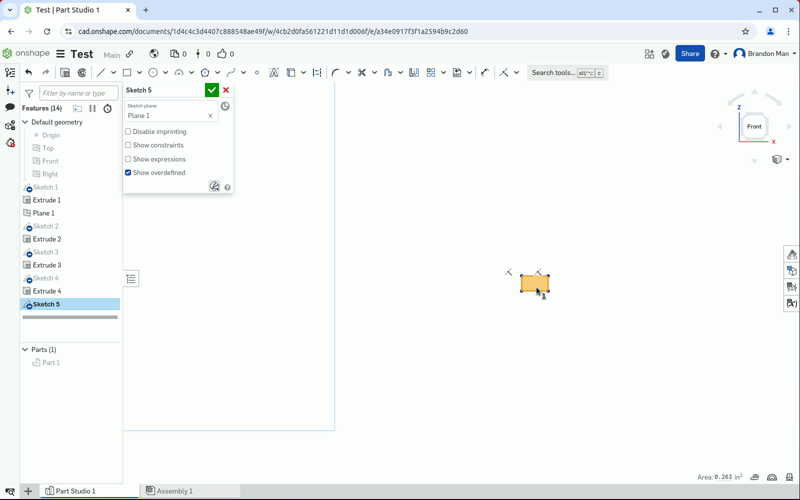
scroll(-6)
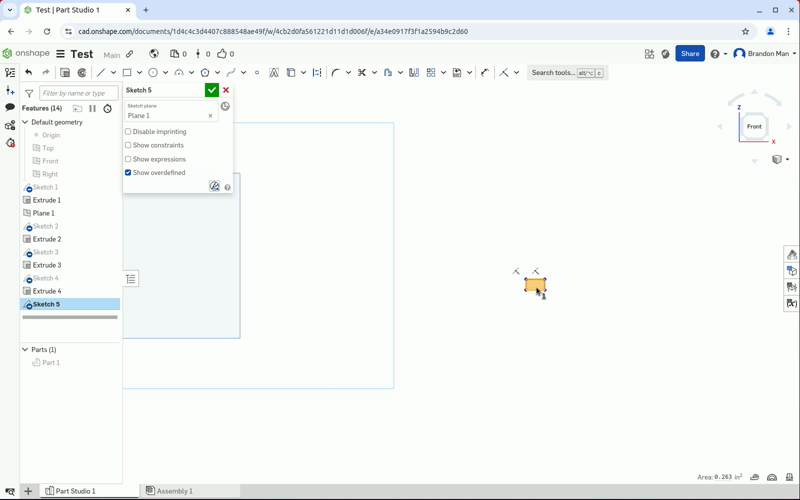
scroll(-6)
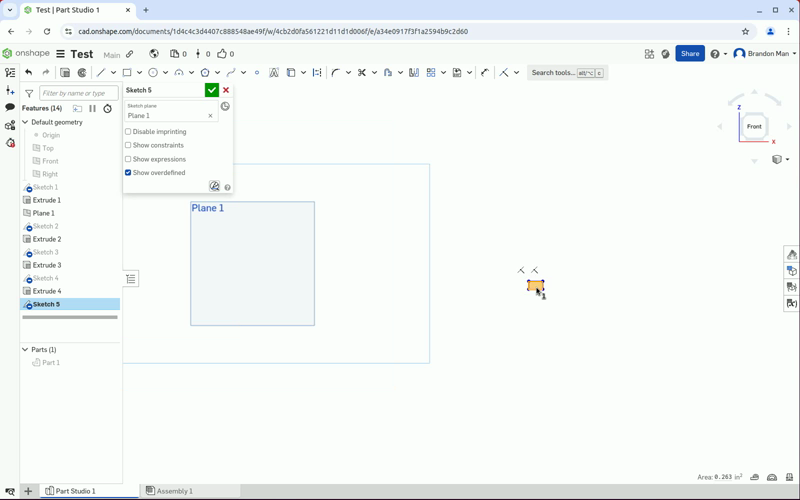
scroll(-6)
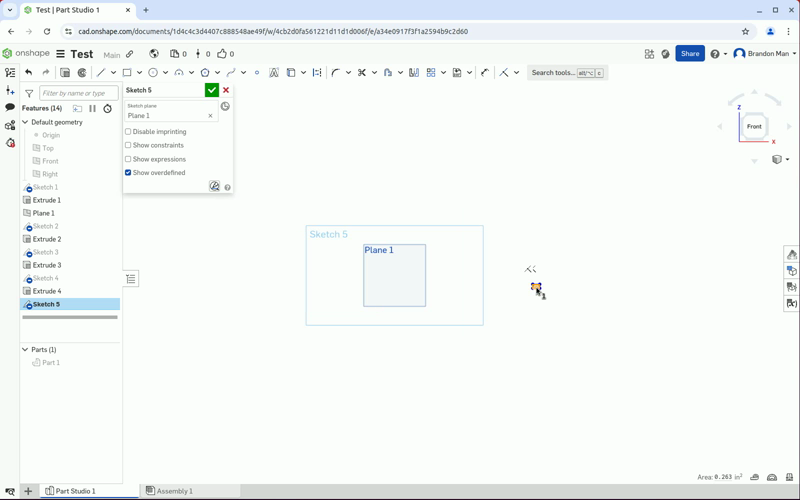
scroll(-6)
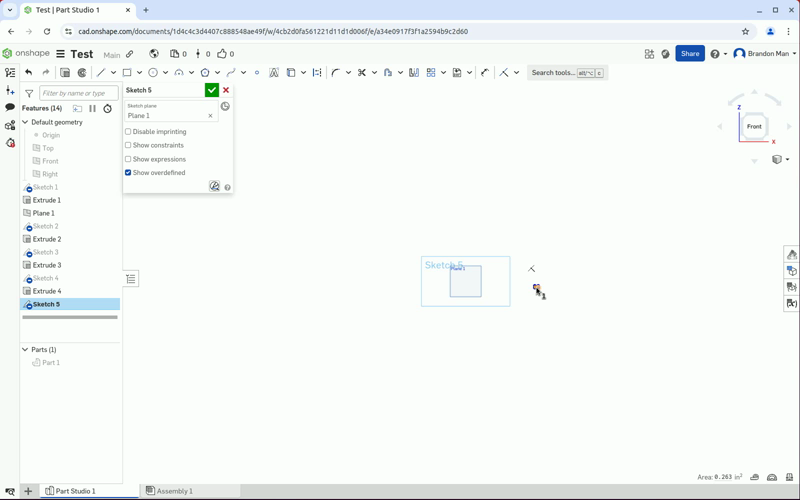
mouse_move(73, 352)
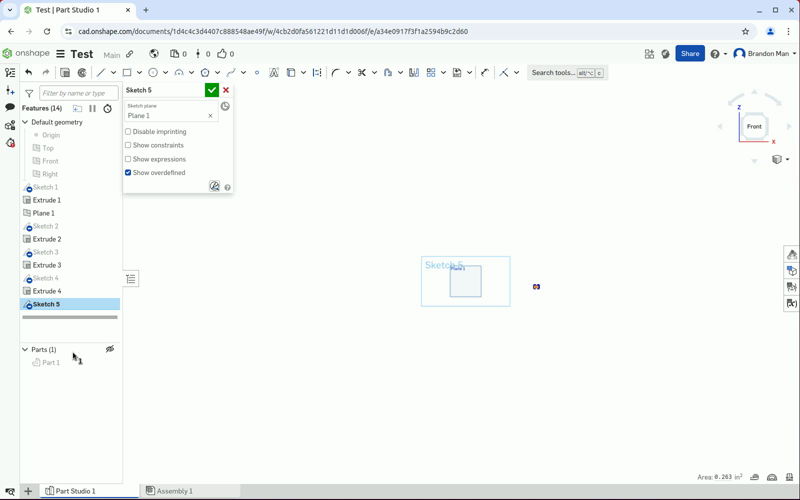
key(shift+y)
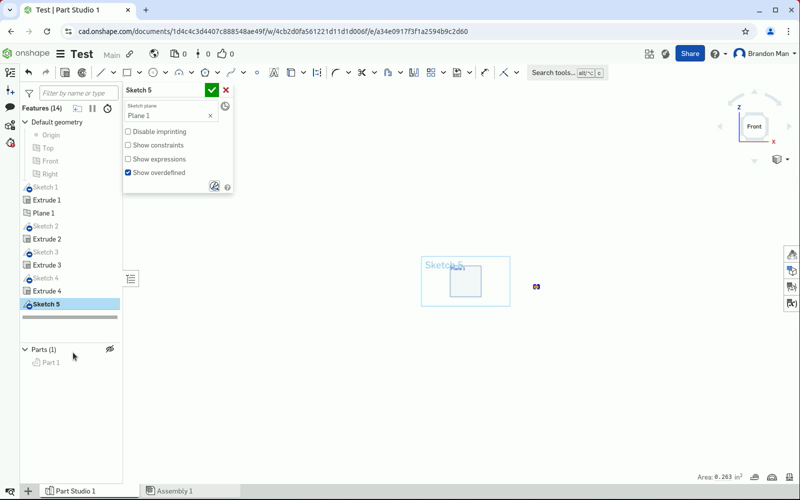
key(shift+e)
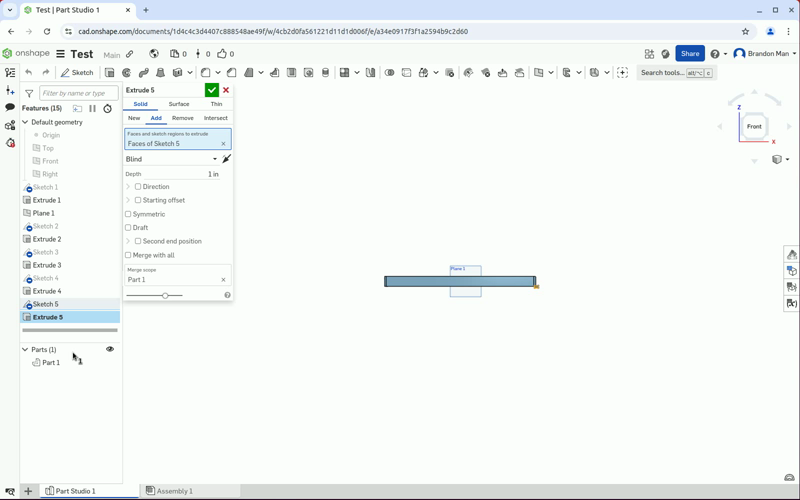
mouse_move(143, 106)
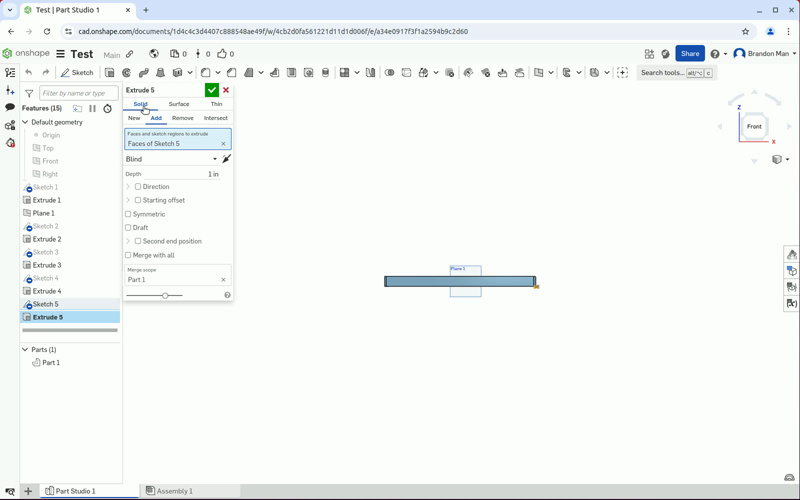
click(143, 106)
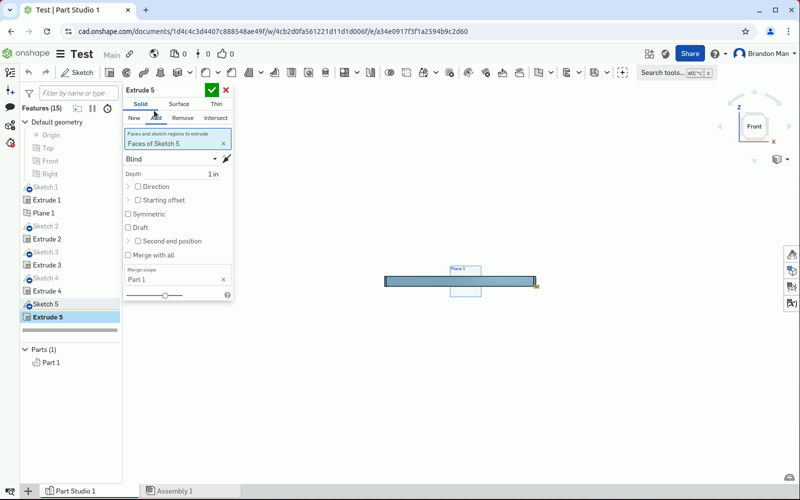
mouse_move(186, 120)
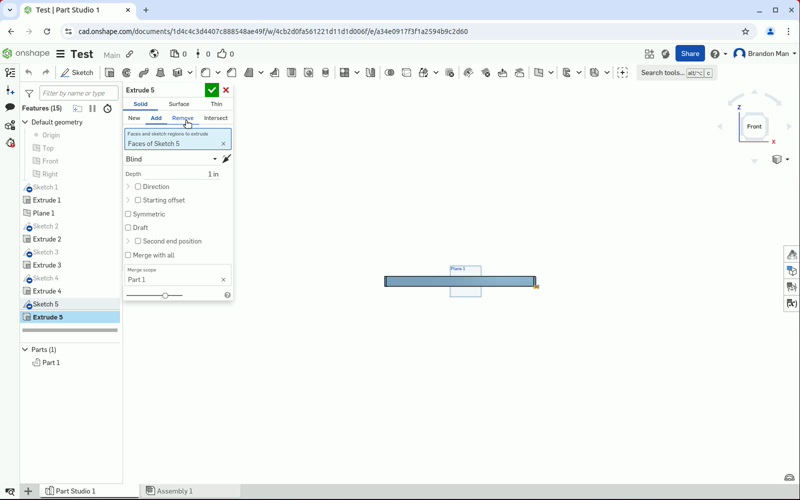
click(186, 120)
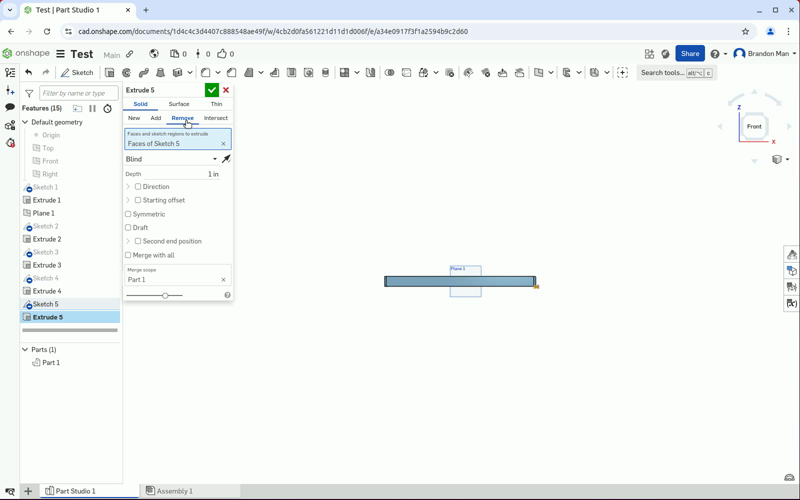
key(tab, 4)
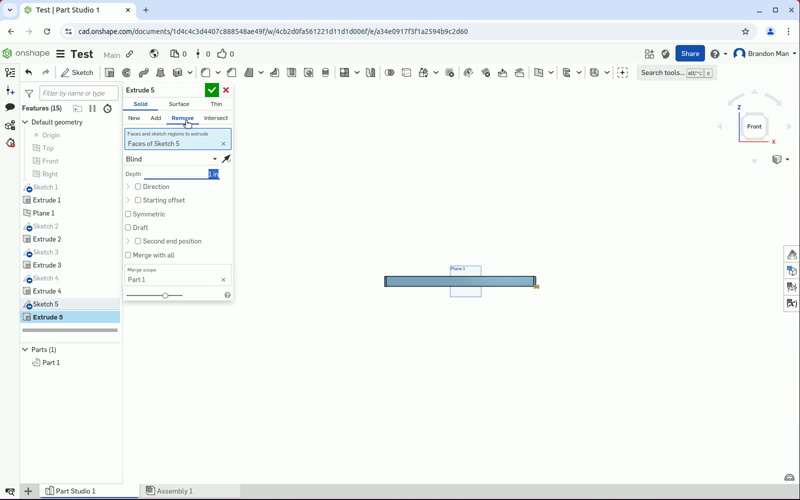
text(0.722)
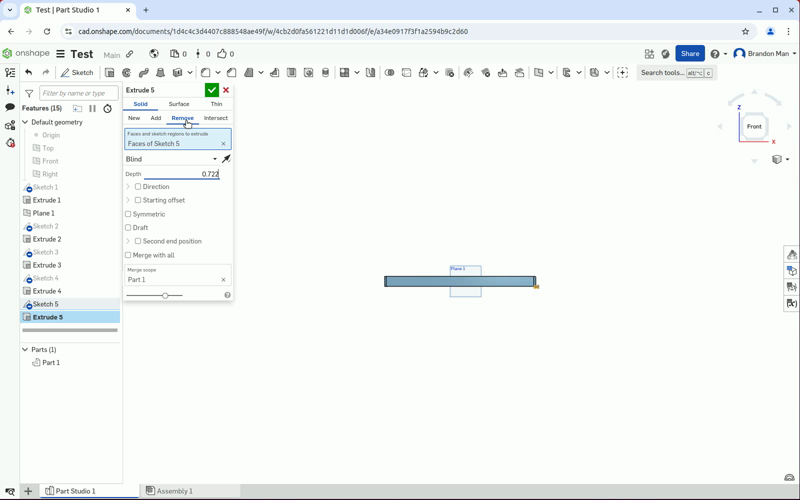
key(tab, 6)
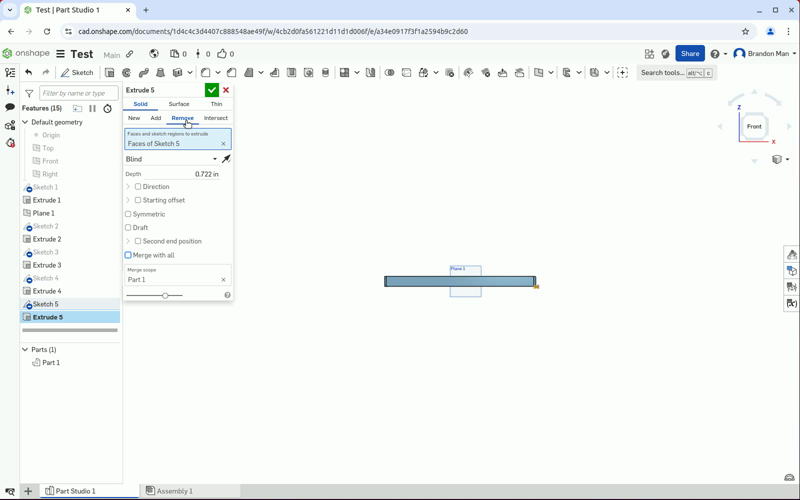
key(space)
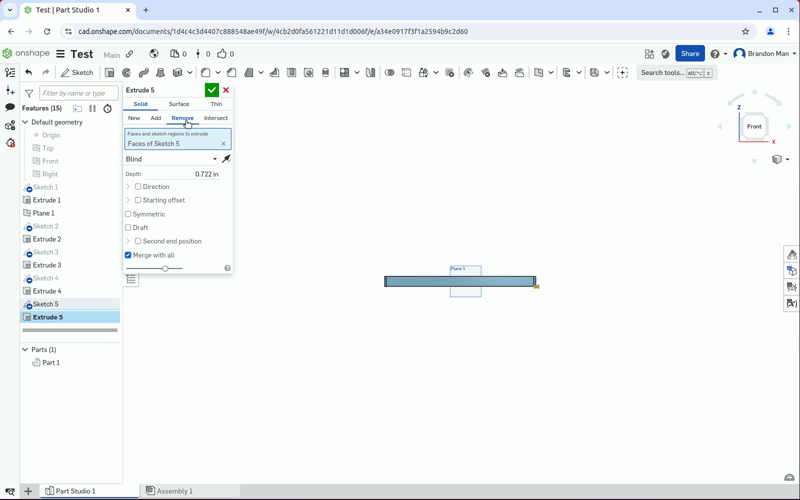
key(enter)
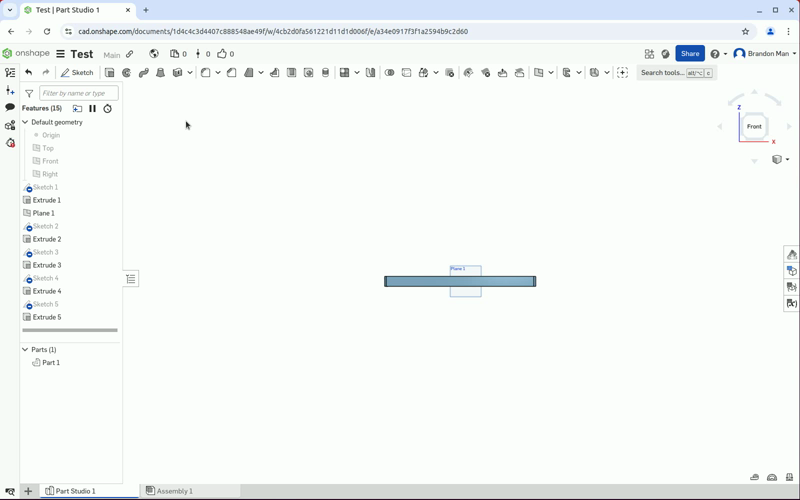
key(shift+h)
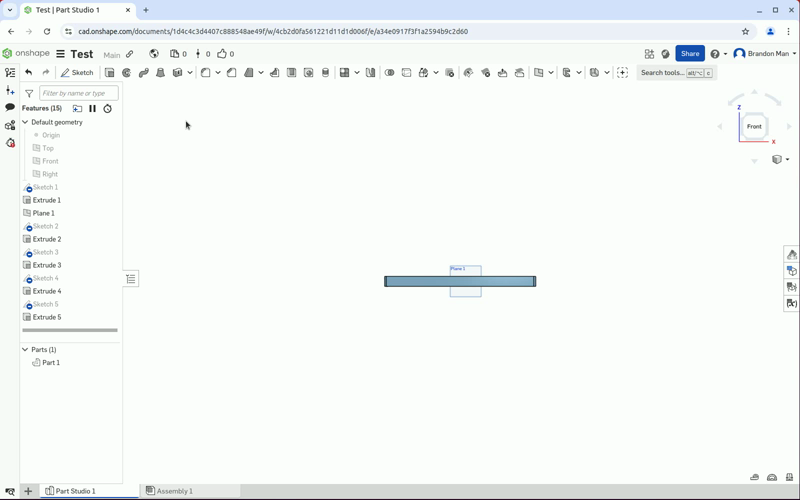
key(shift+h)
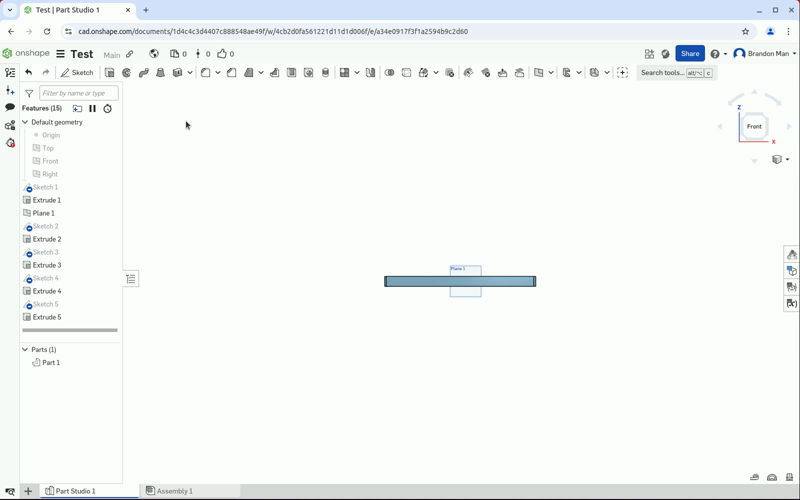
mouse_move(73, 189)
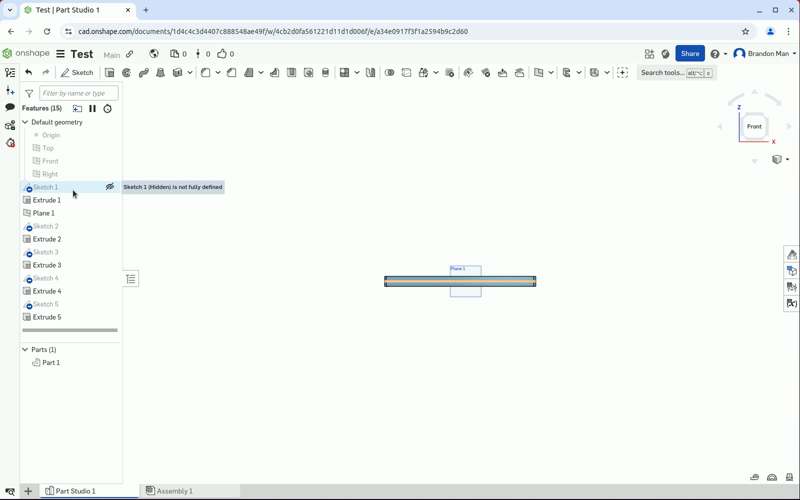
click(73, 189)
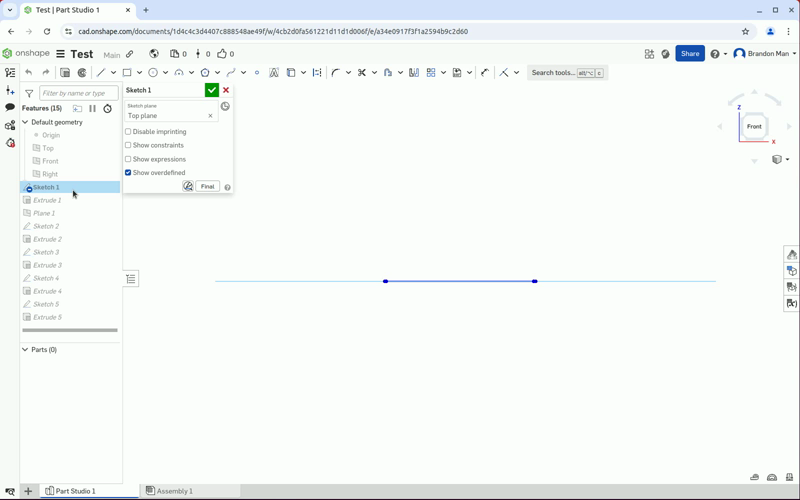
mouse_move(229, 92)
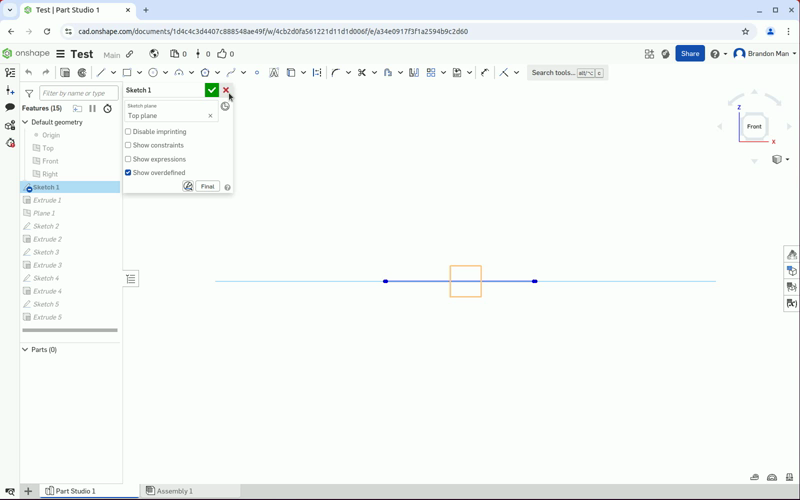
click(229, 92)
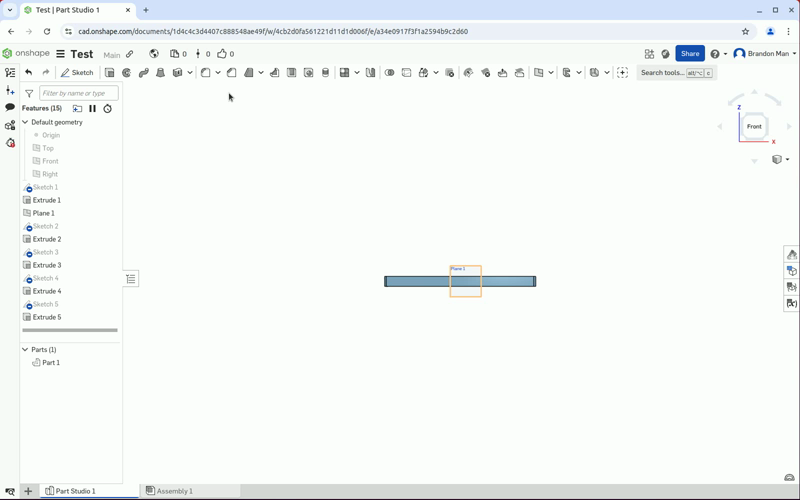
mouse_move(73, 352)
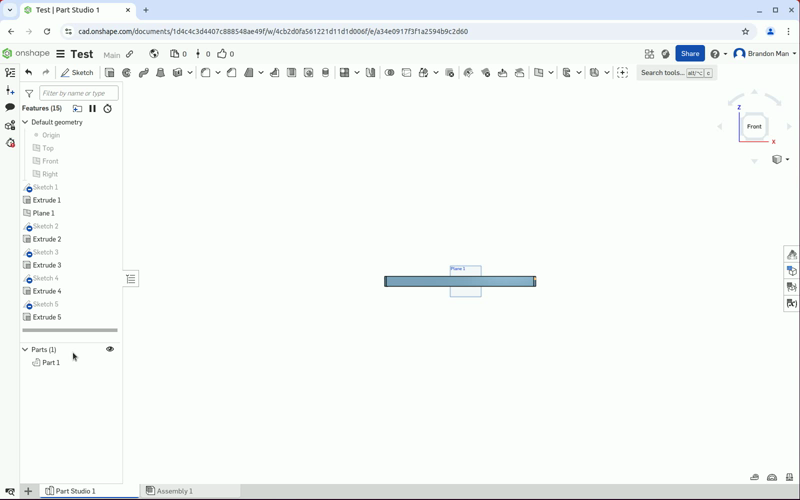
key(y)
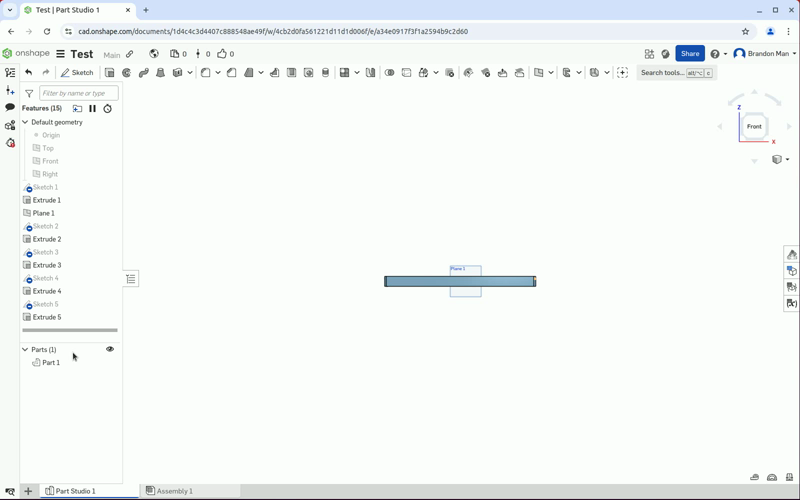
key(shift+p)
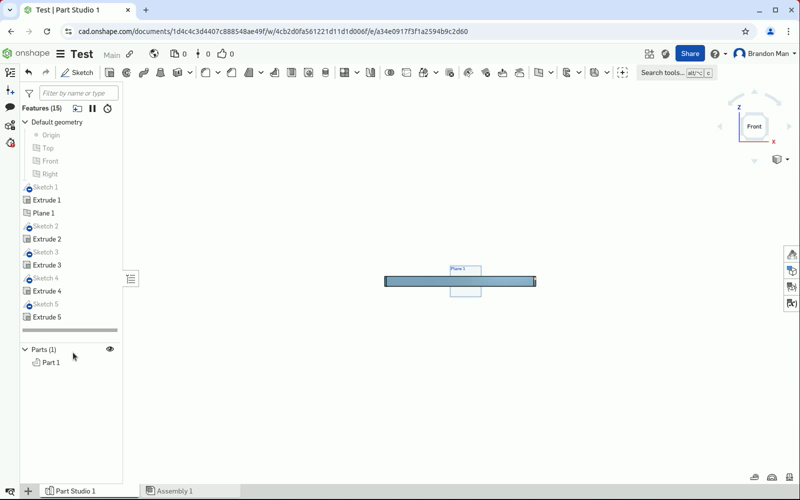
key(space)
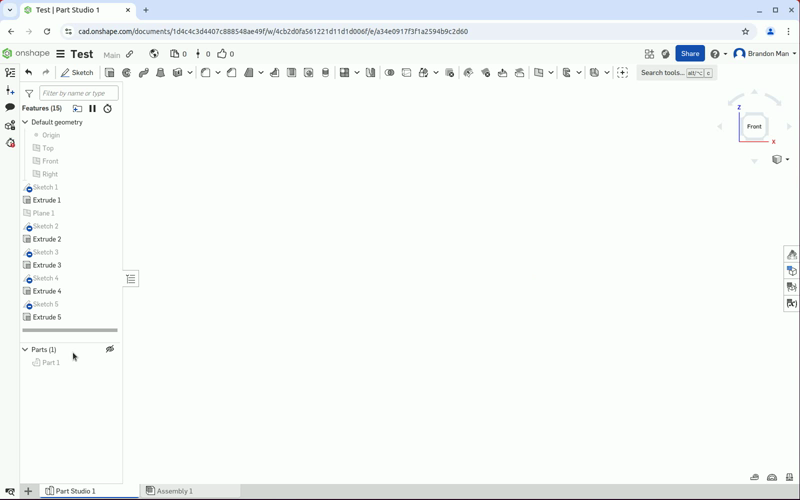
key_down(shift)
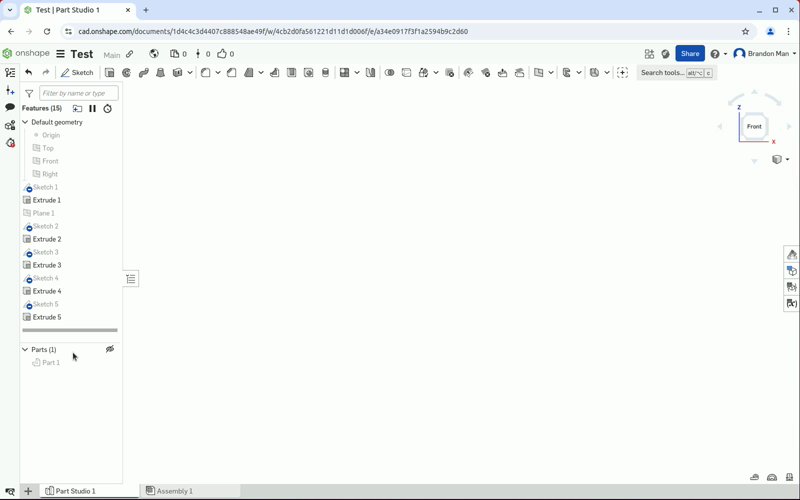
key(down)
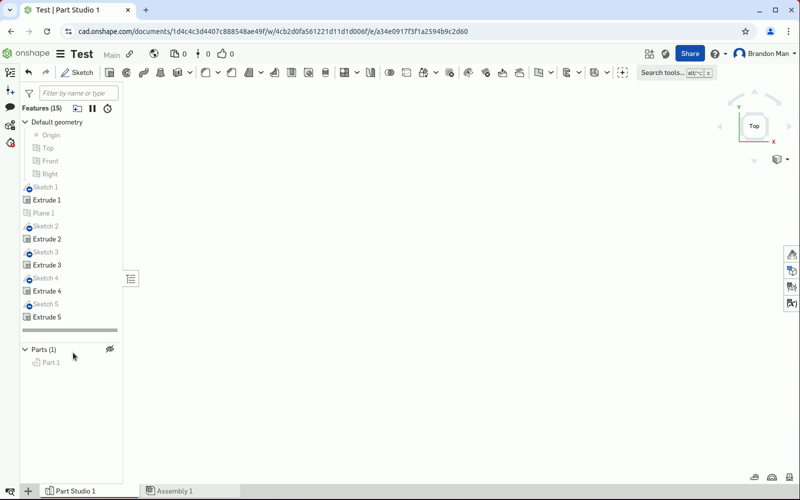
key_up(shift)
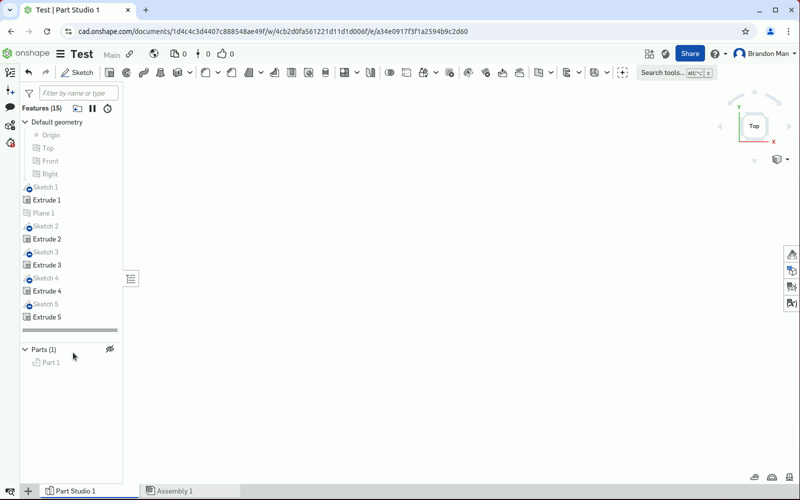
mouse_move(73, 352)
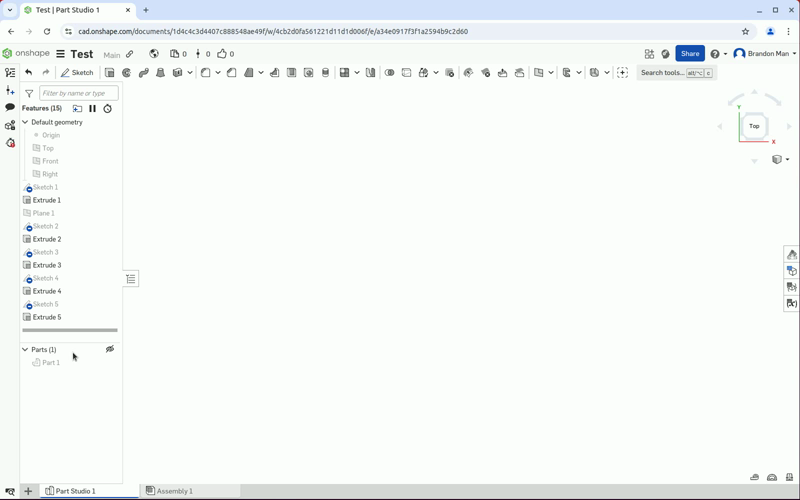
key(shift+y)
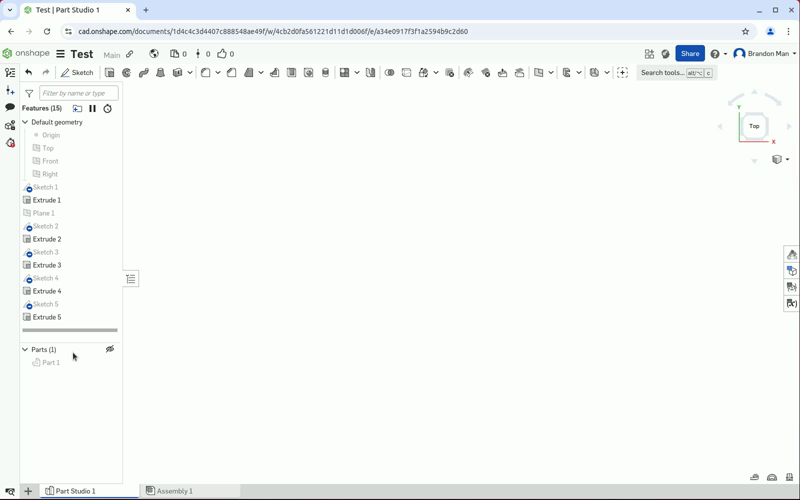
key(shift+s)
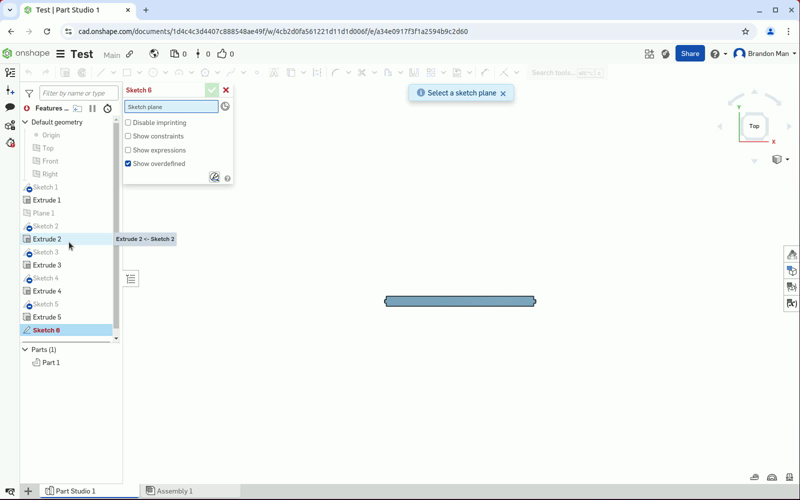
scroll(3)
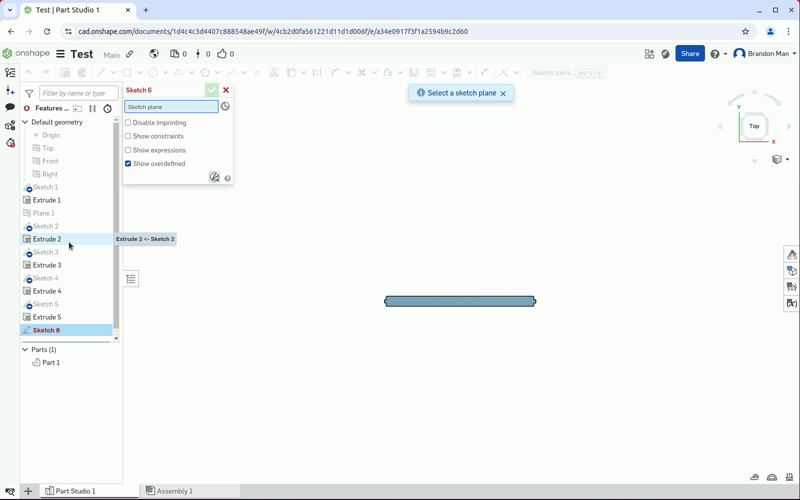
mouse_move(69, 150)
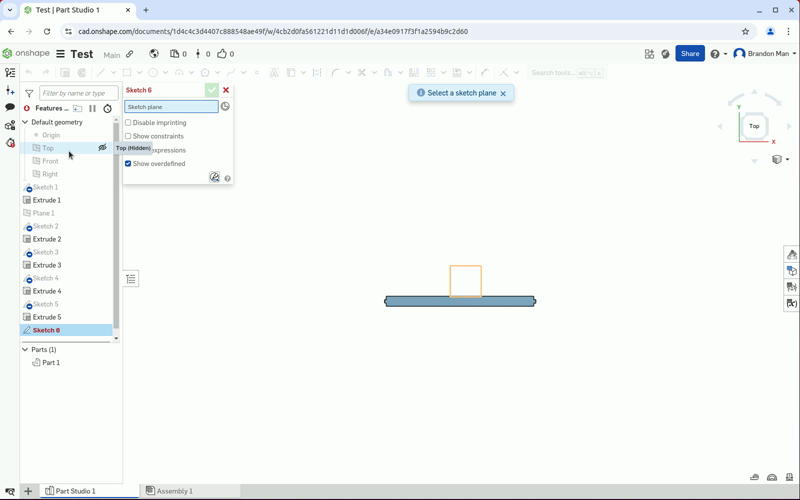
click(69, 150)
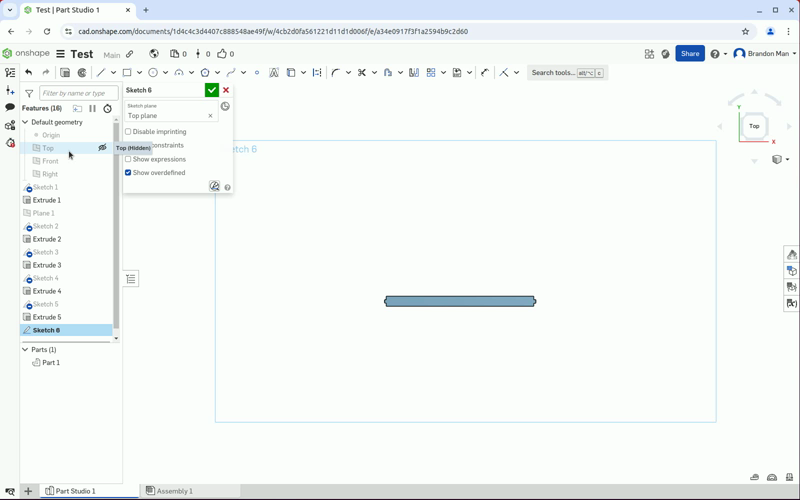
mouse_move(73, 352)
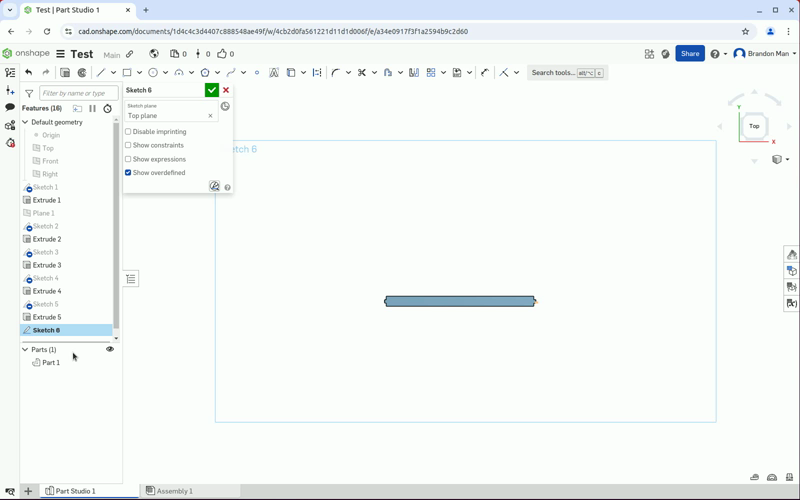
key(y)
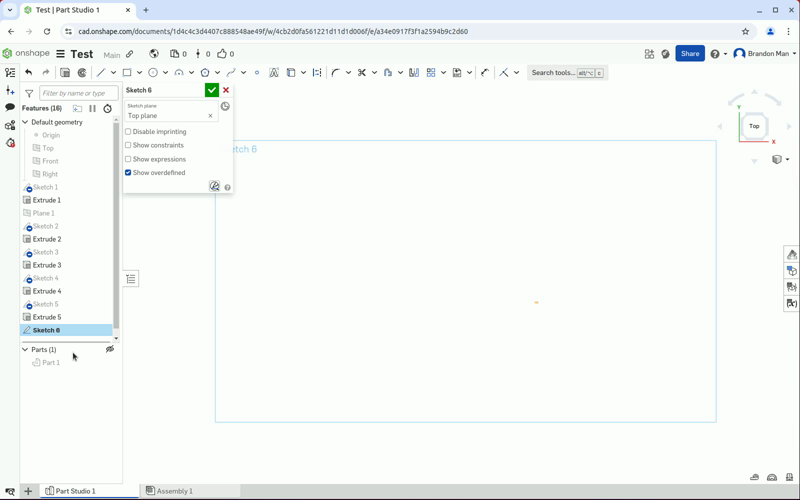
key(l)
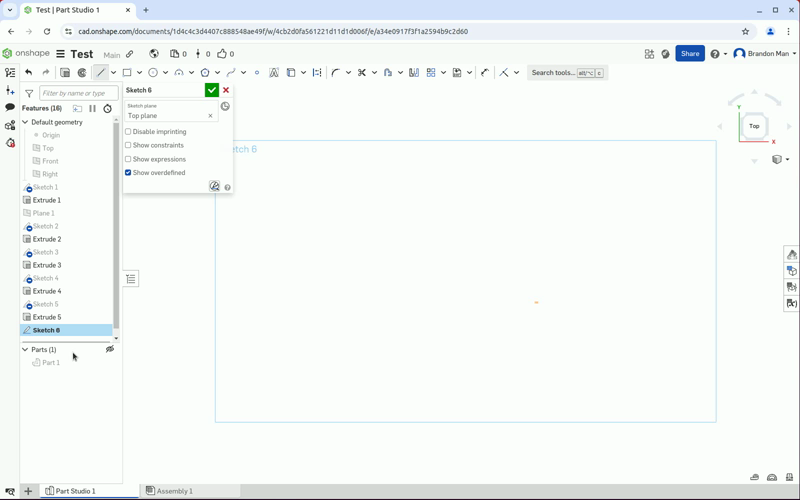
key_down(shift)
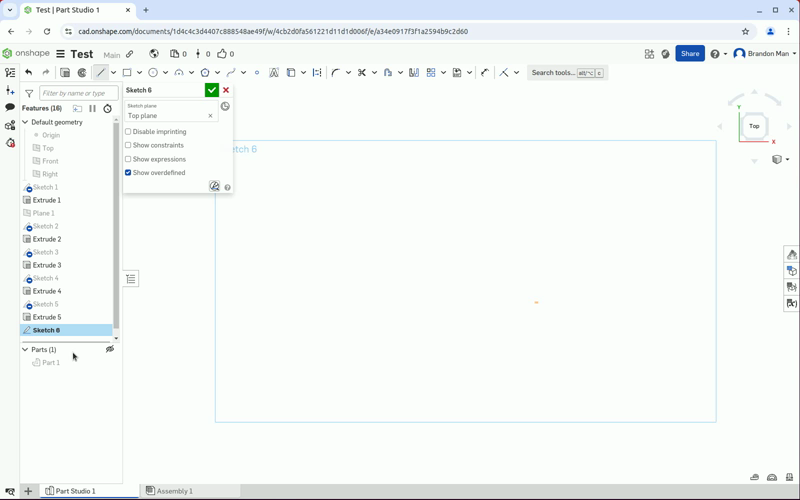
mouse_move(390, 265)
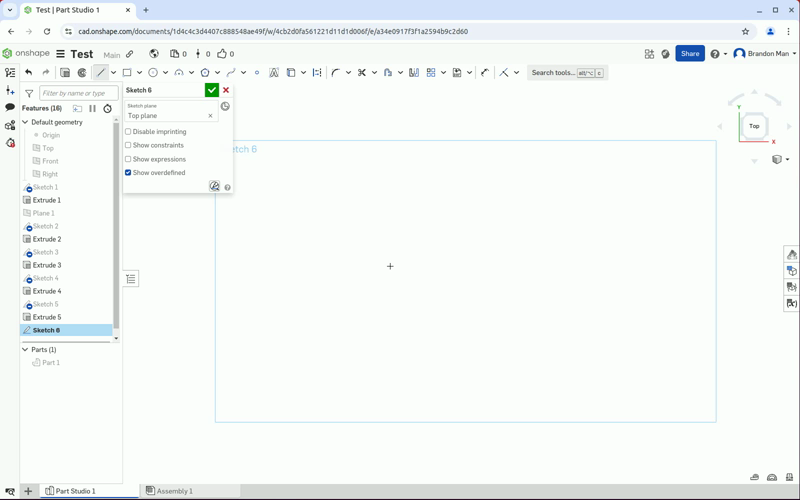
click(390, 265)
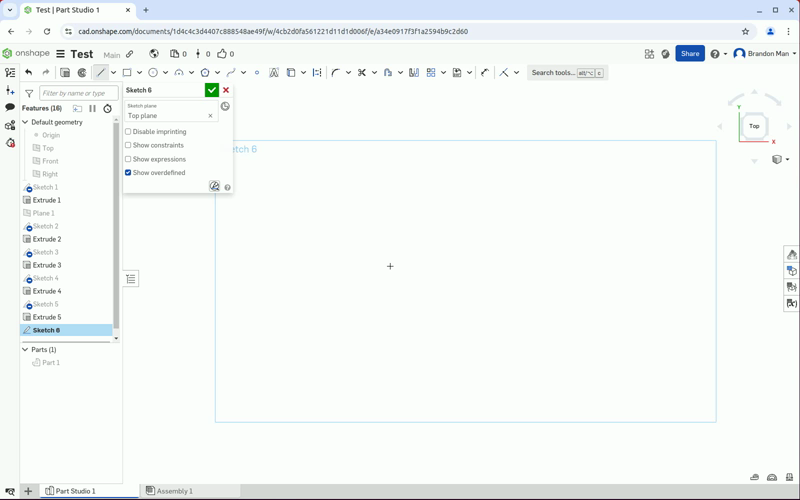
key_up(shift)
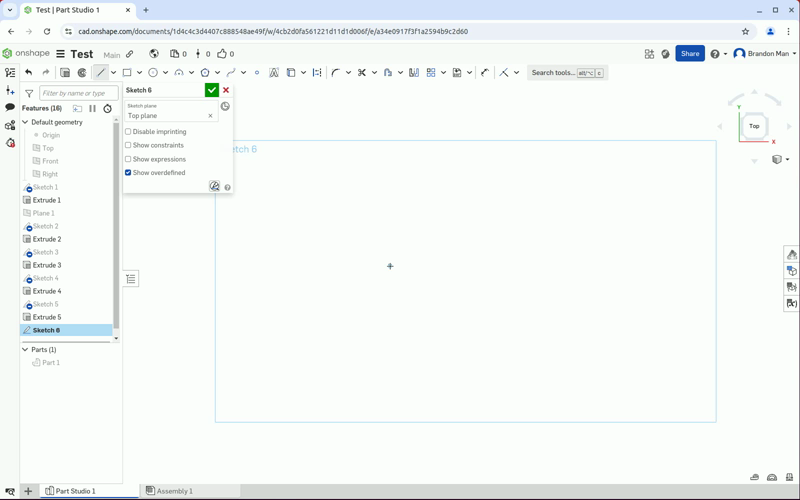
key_down(shift)
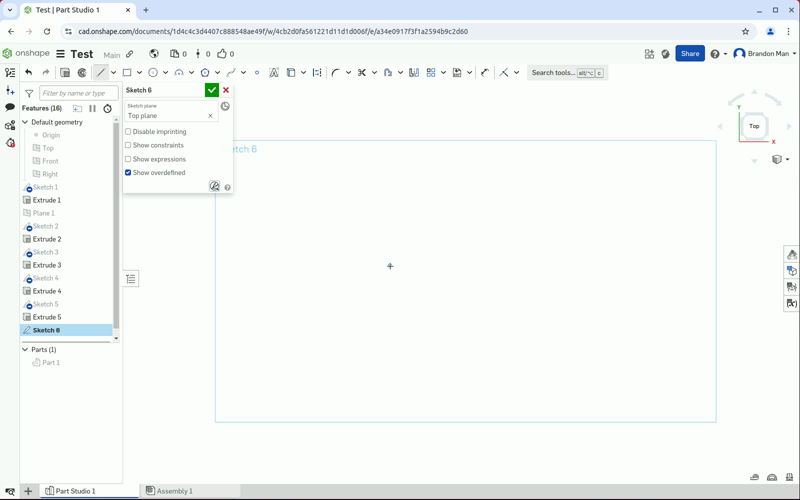
mouse_move(420, 265)
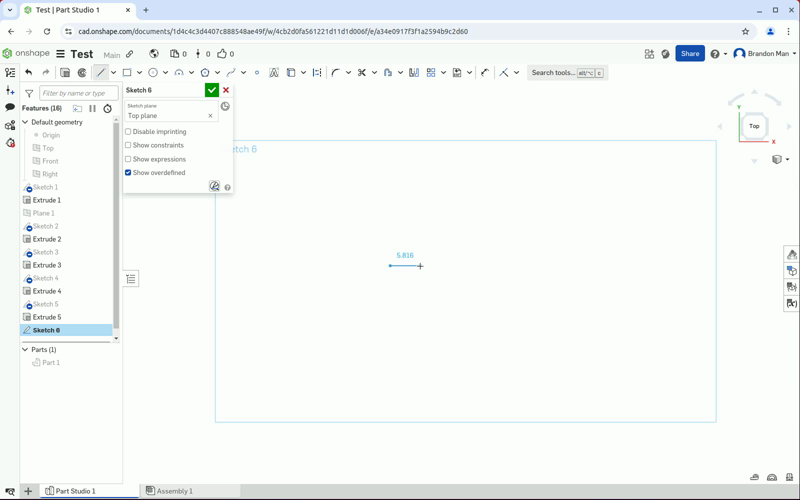
mouse_move(399, 265)
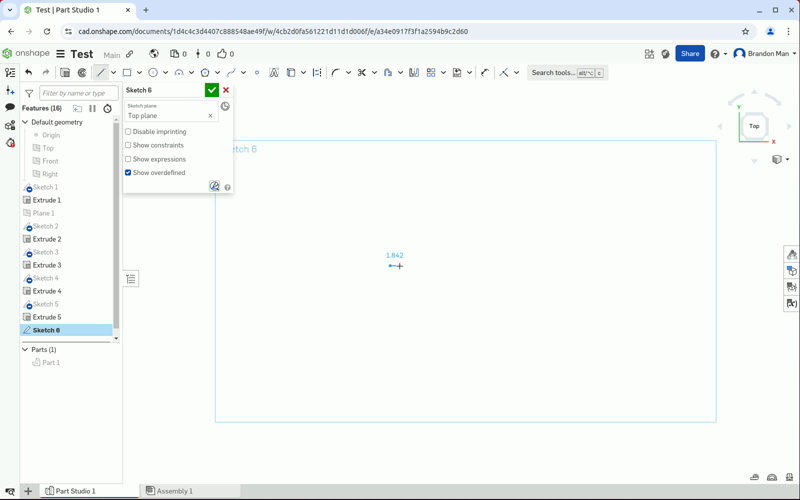
click(399, 265)
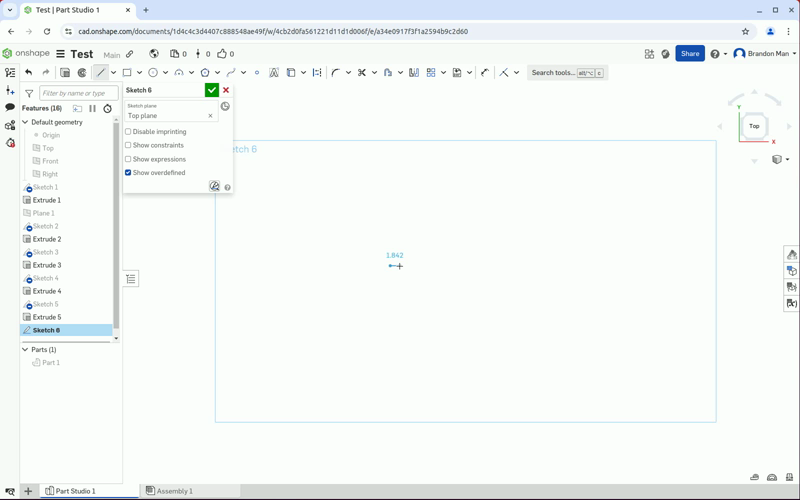
key_up(shift)
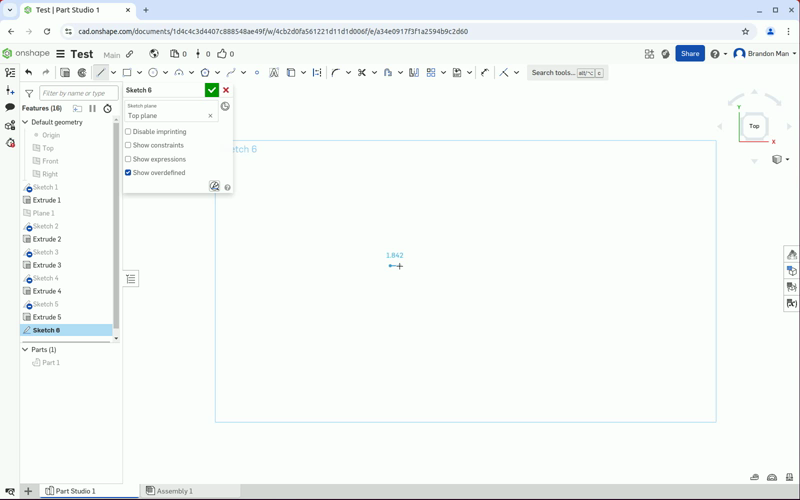
key_down(shift)
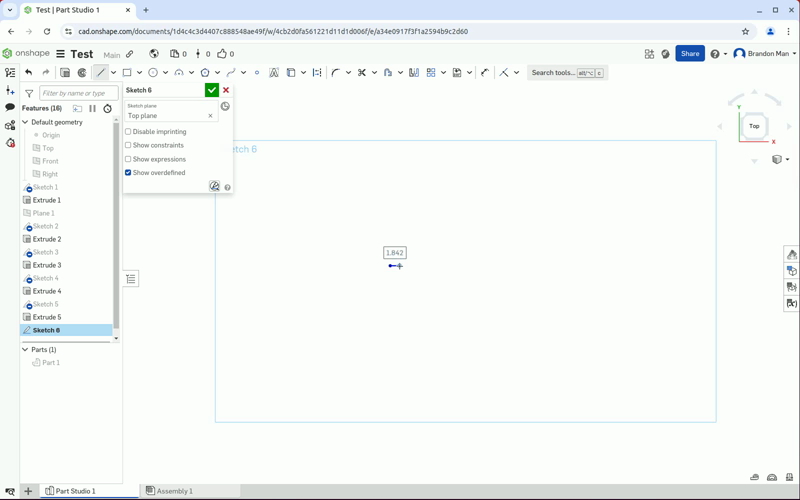
mouse_move(399, 170)
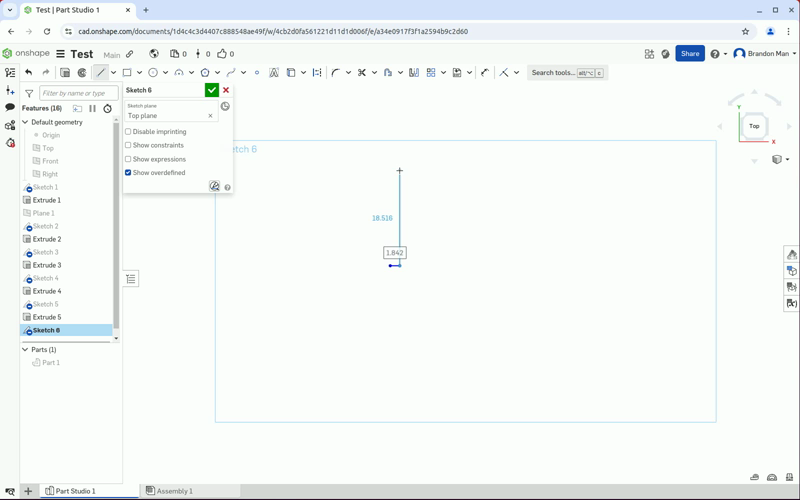
click(399, 170)
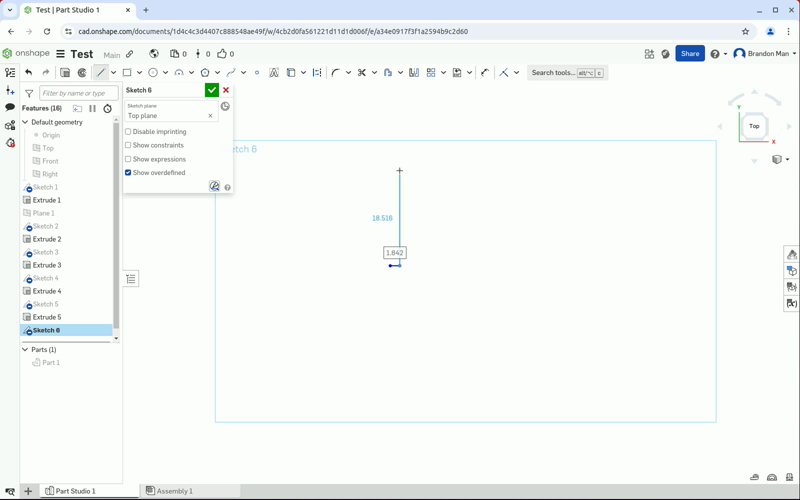
key_up(shift)
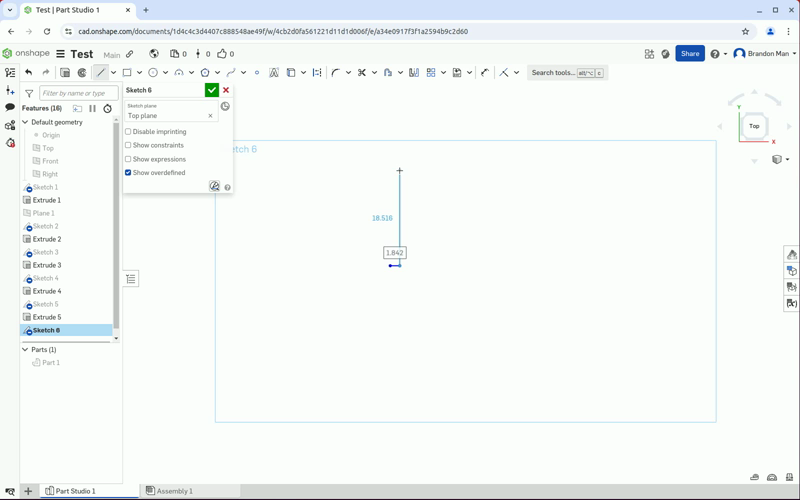
key_down(shift)
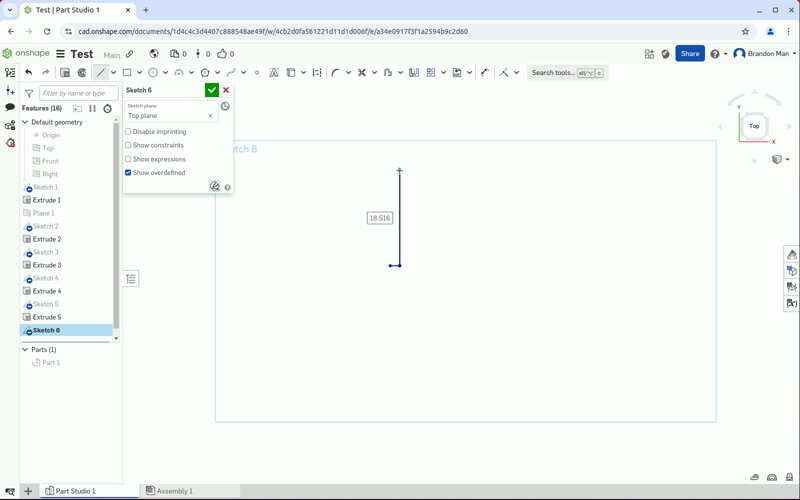
mouse_move(429, 170)
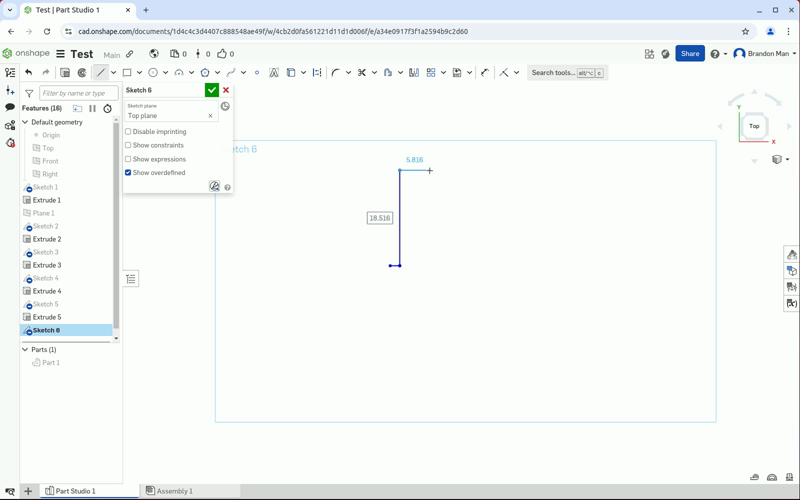
mouse_move(390, 170)
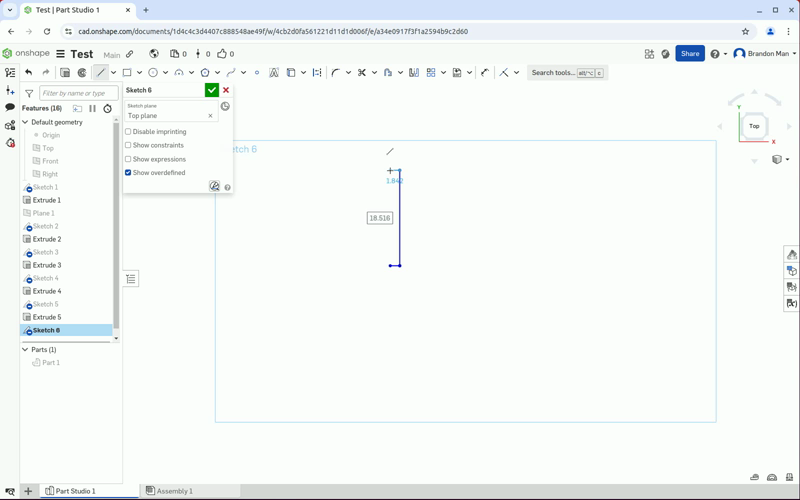
click(390, 170)
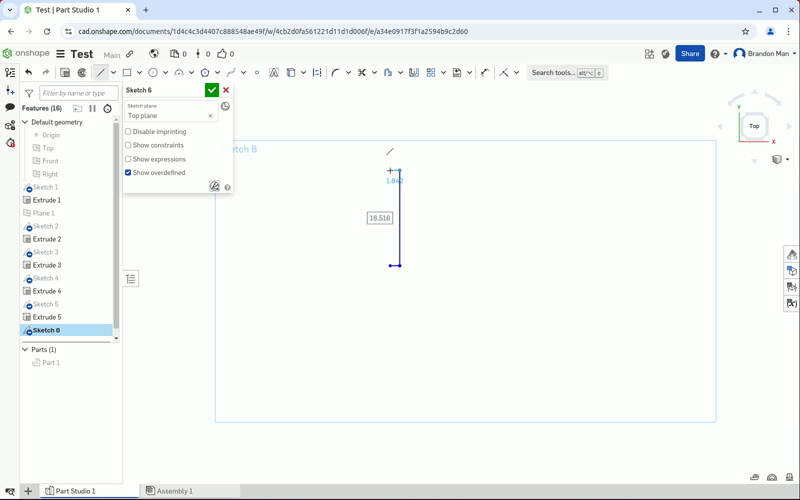
key_up(shift)
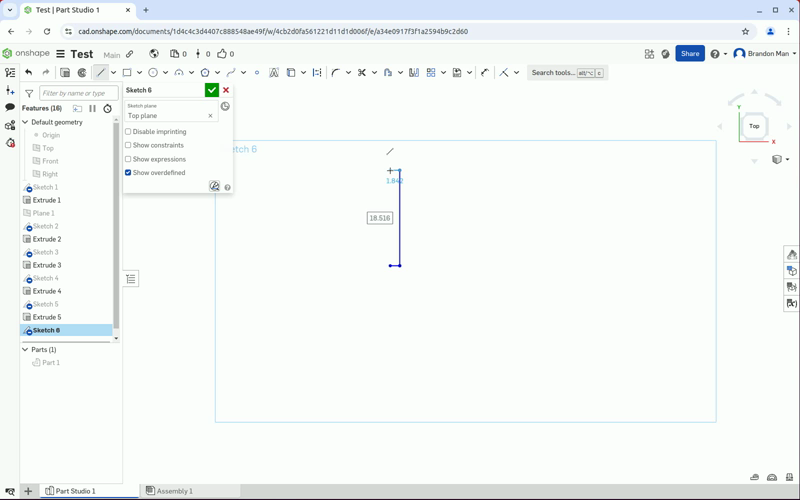
key_down(shift)
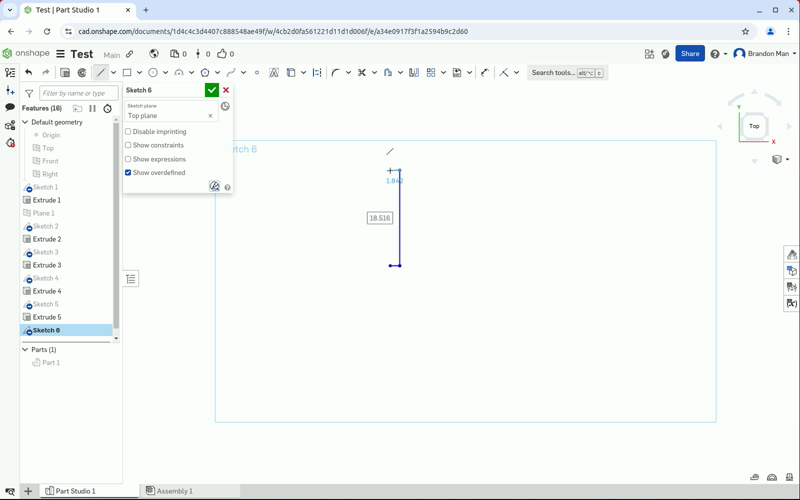
mouse_move(390, 265)
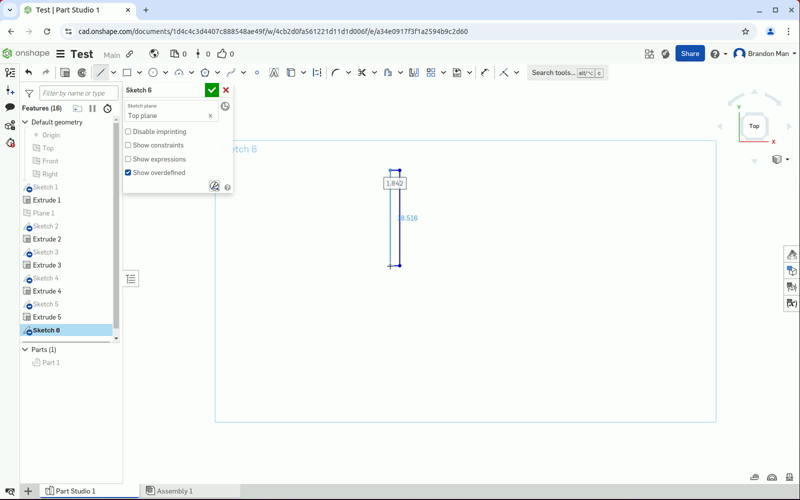
key_up(shift)
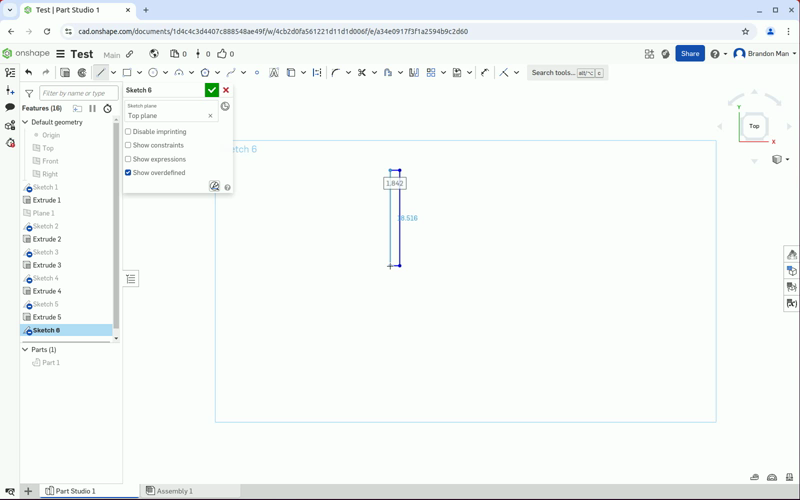
click(390, 265)
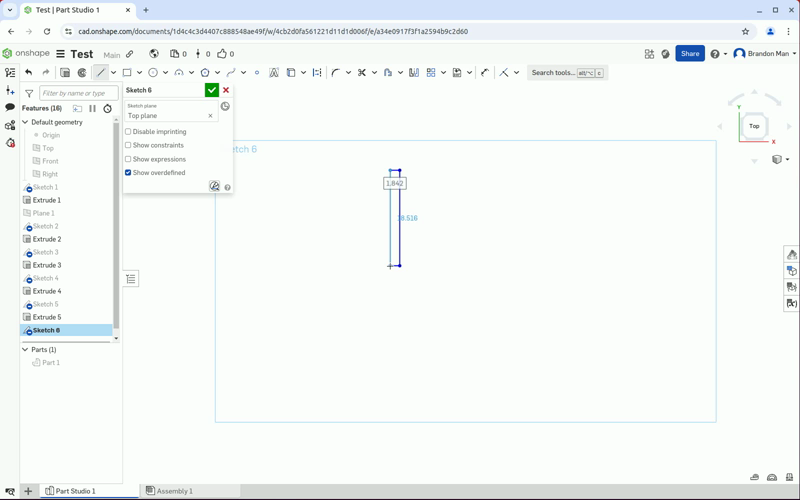
key(esc)
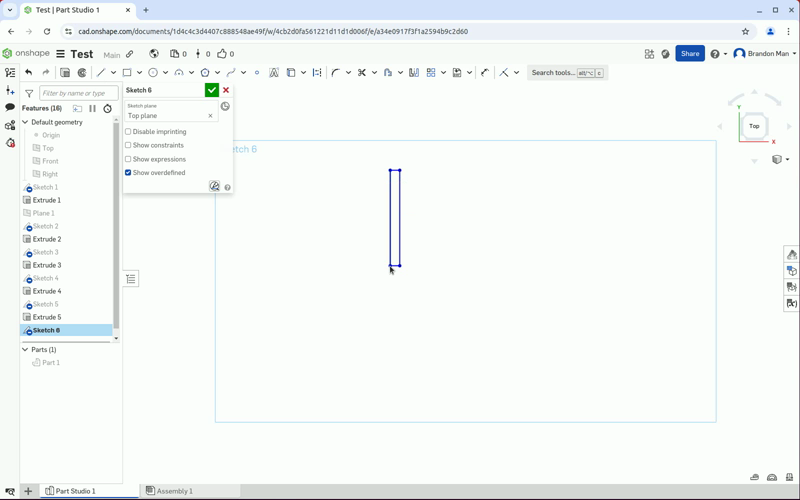
mouse_move(390, 185)
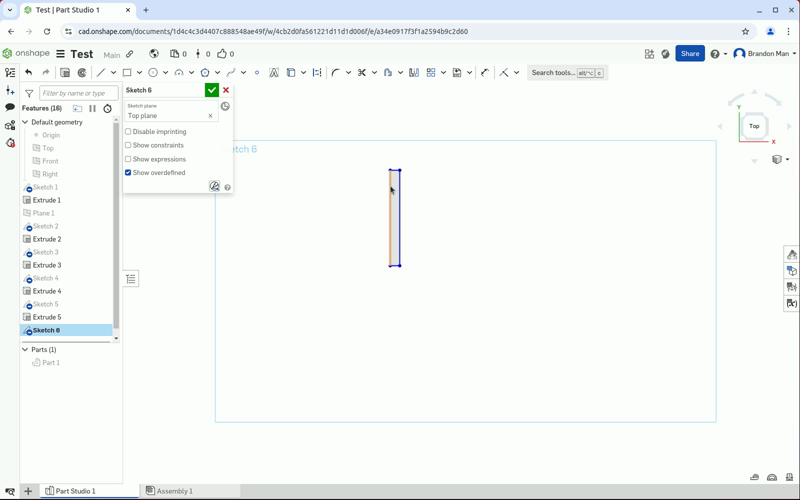
scroll(6)
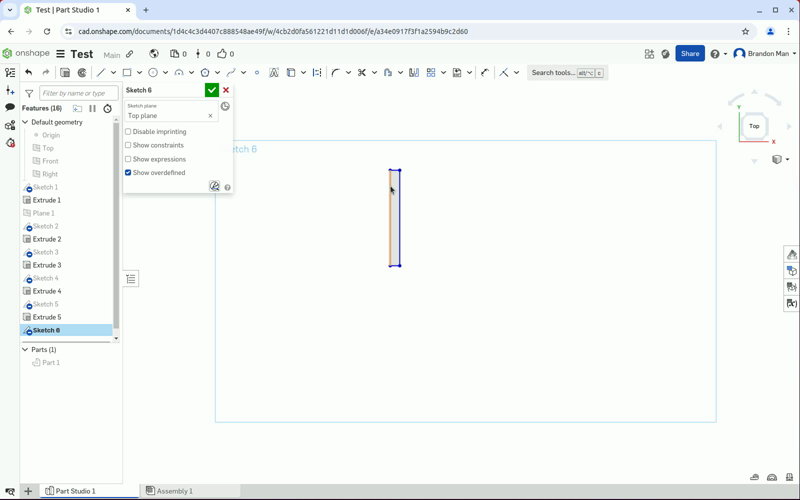
scroll(6)
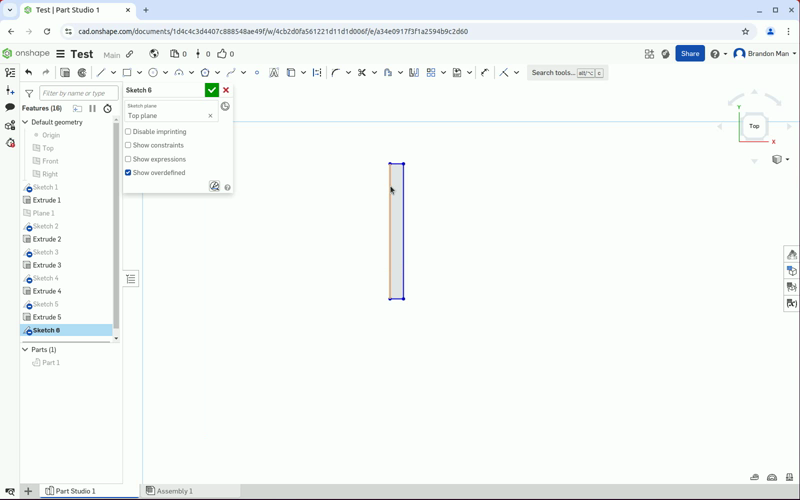
scroll(6)
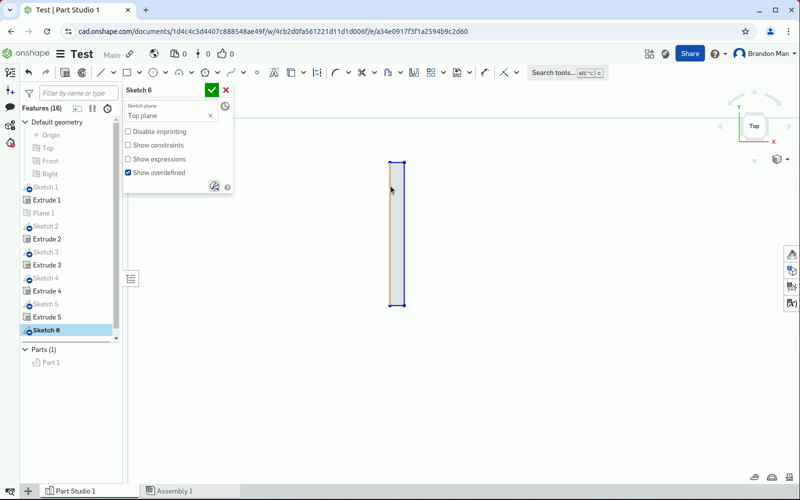
scroll(6)
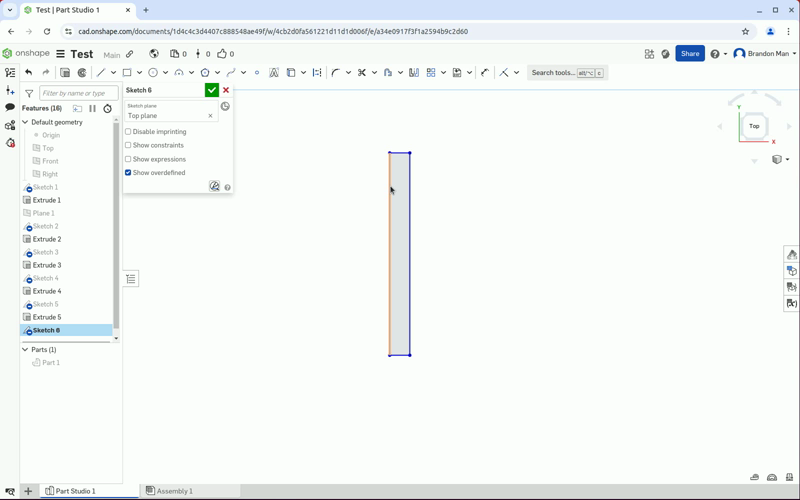
scroll(6)
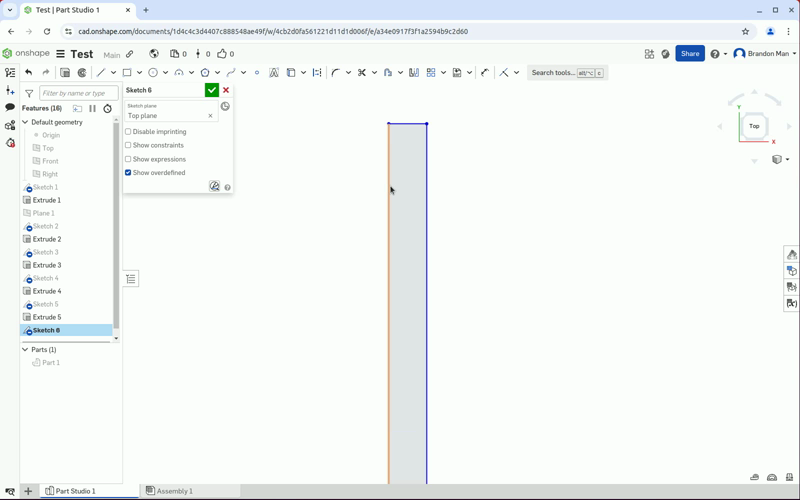
scroll(6)
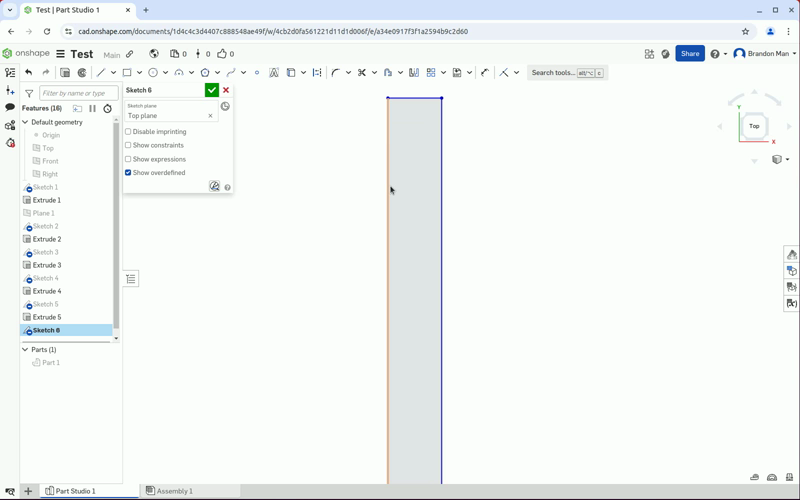
scroll(6)
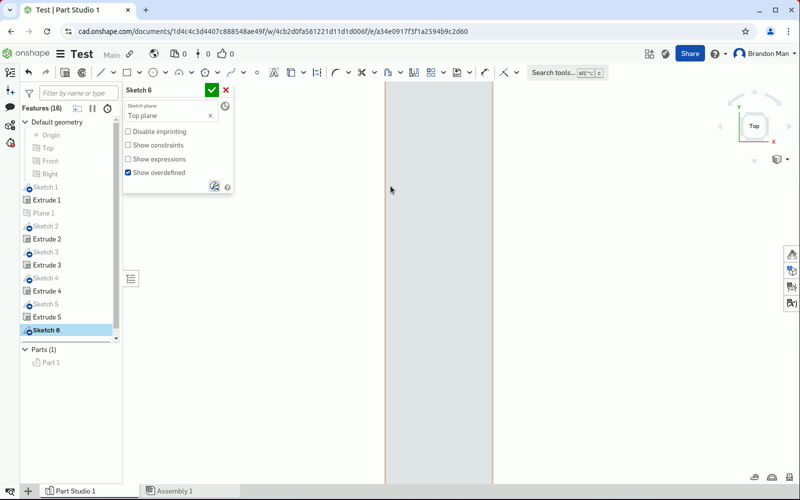
click(390, 185)
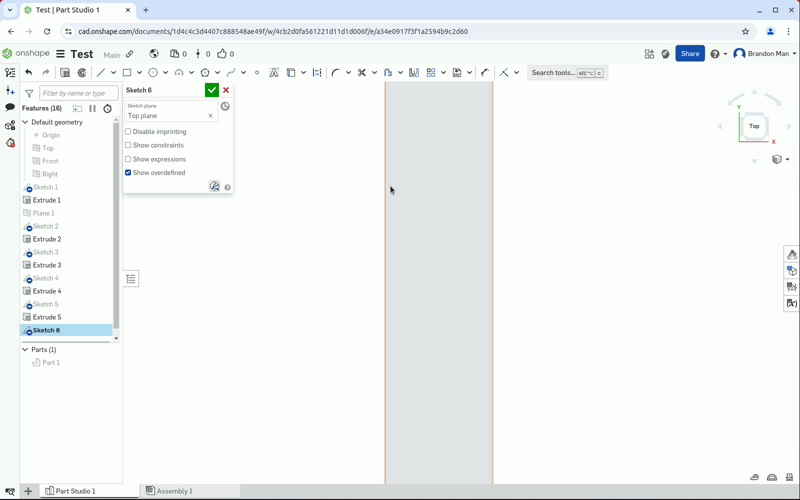
scroll(-6)
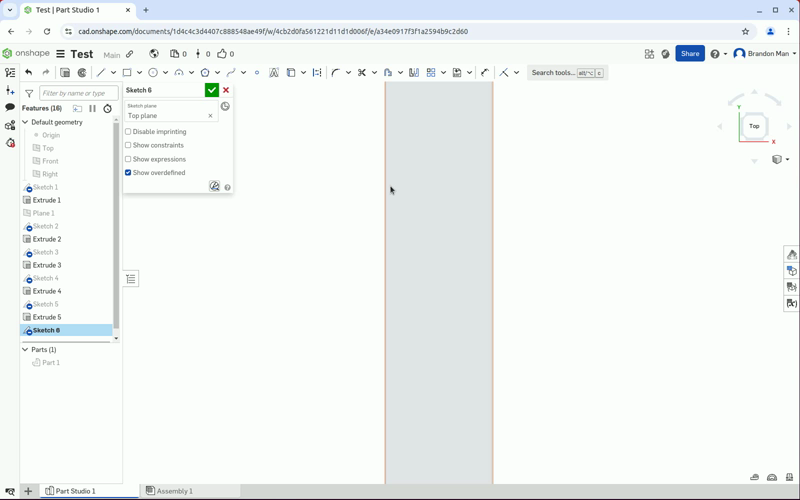
scroll(-6)
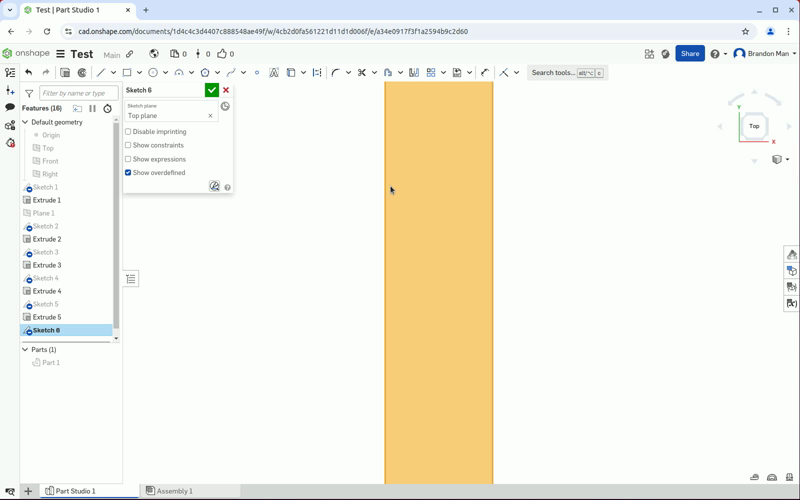
scroll(-6)
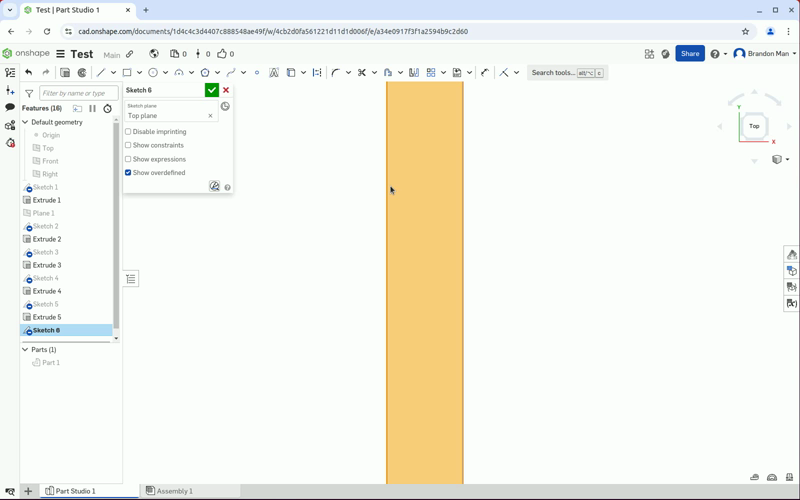
scroll(-6)
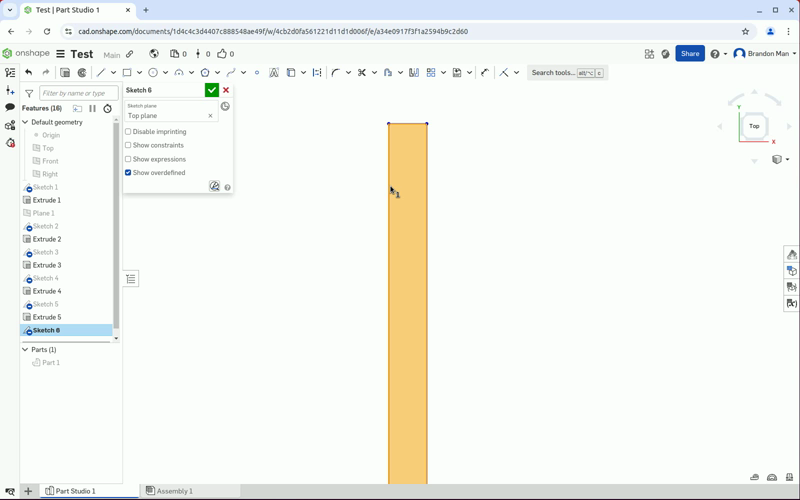
scroll(-6)
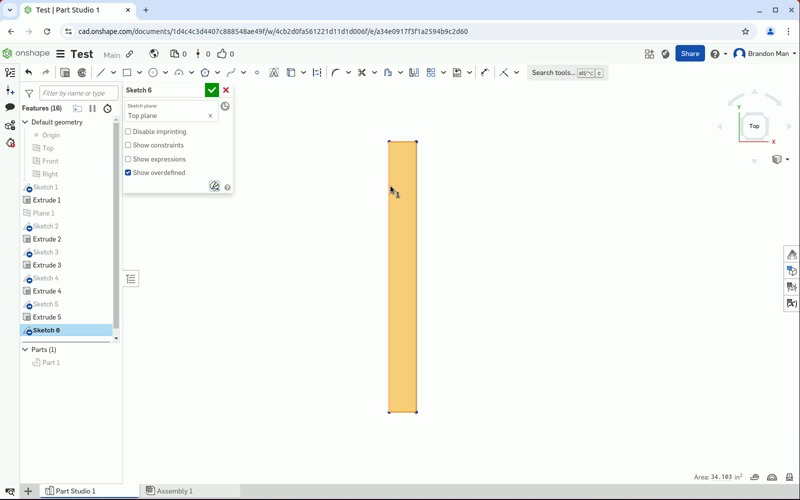
scroll(-6)
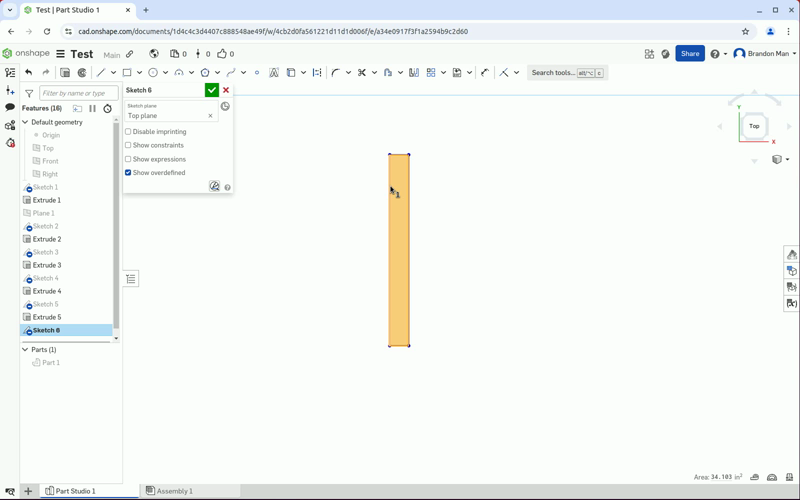
scroll(-6)
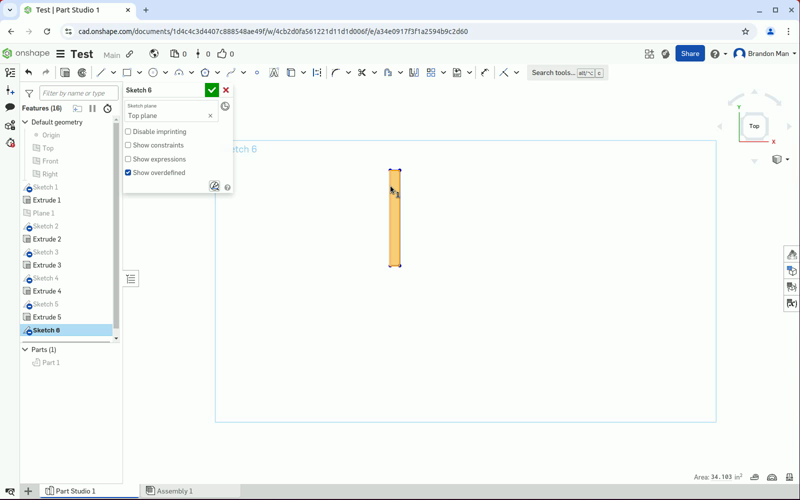
mouse_move(73, 352)
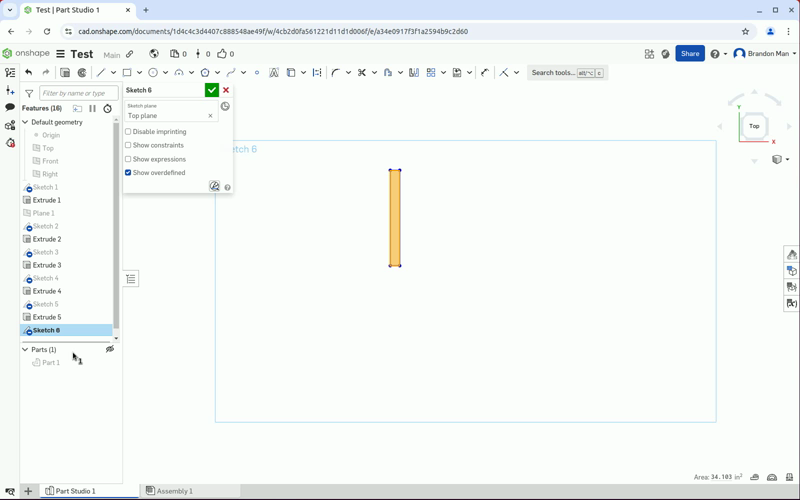
key(shift+y)
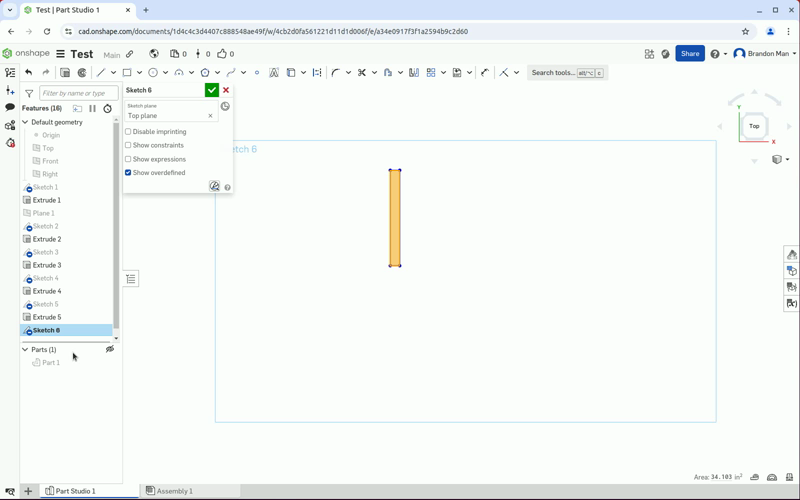
key(shift+e)
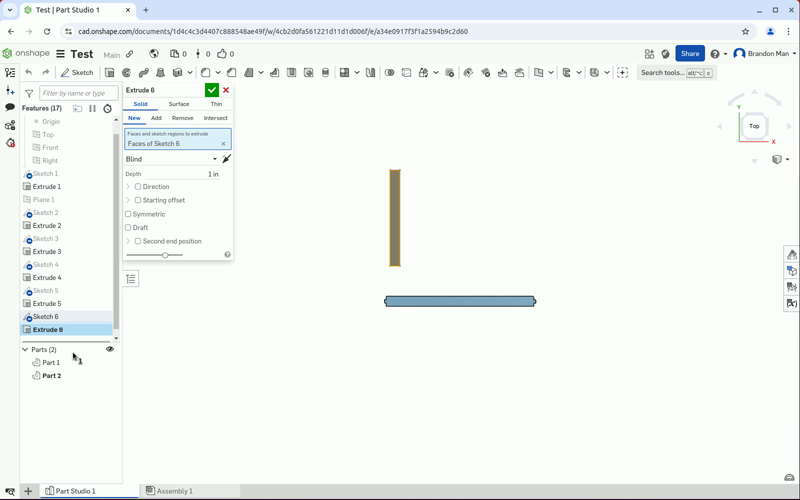
mouse_move(143, 106)
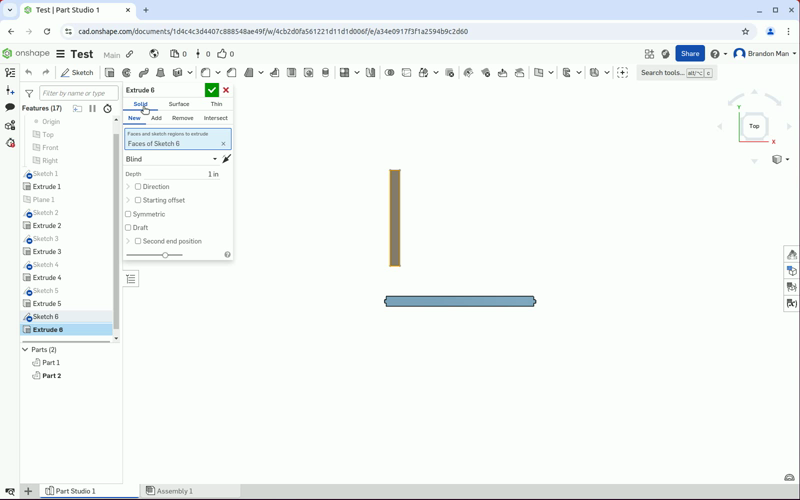
click(143, 106)
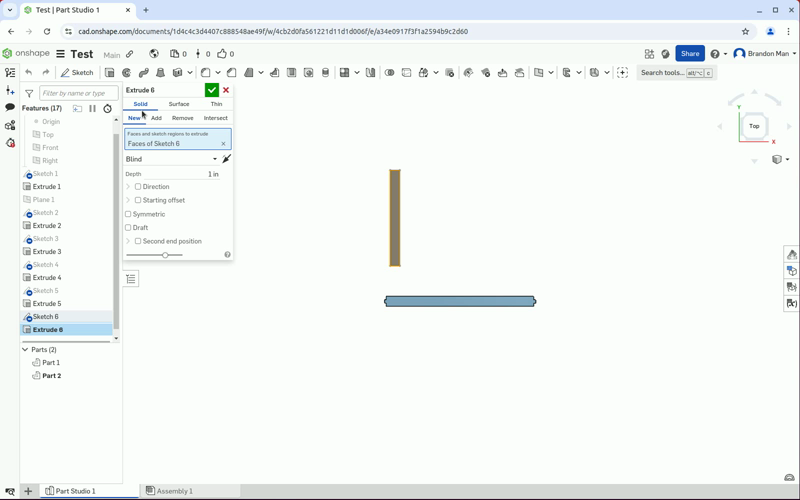
mouse_move(137, 120)
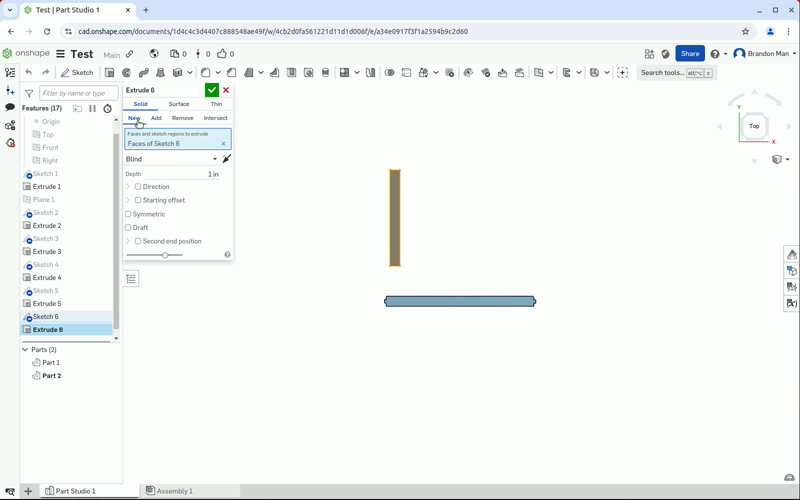
click(137, 120)
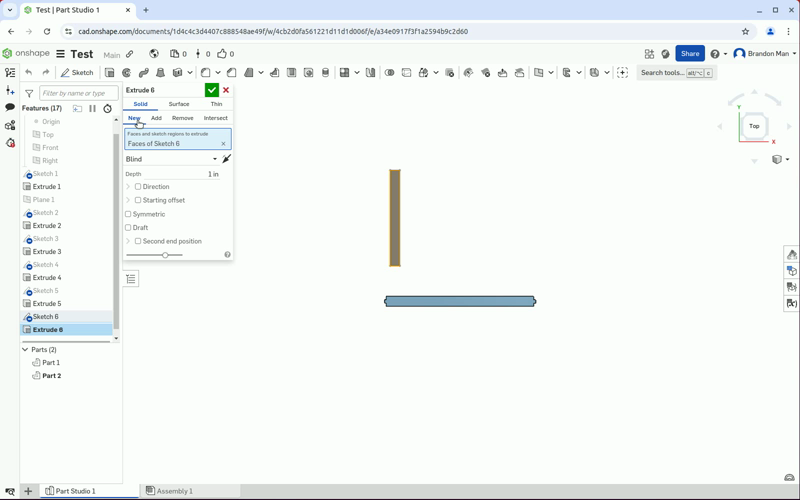
key(tab, 4)
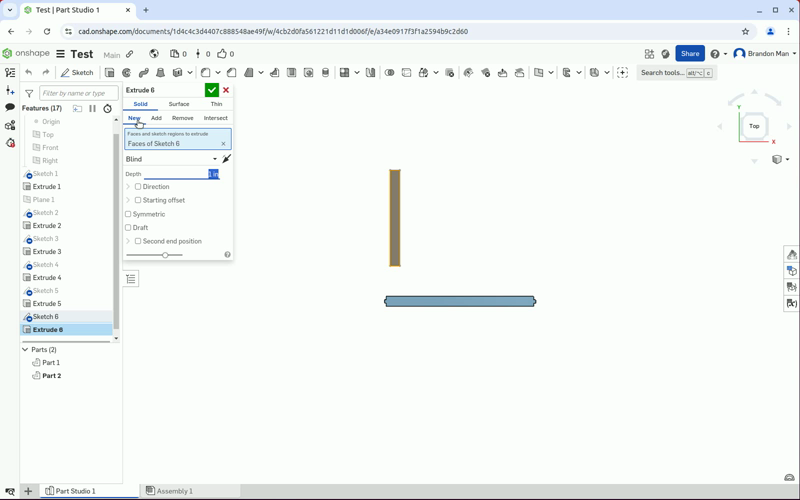
text(1.926)
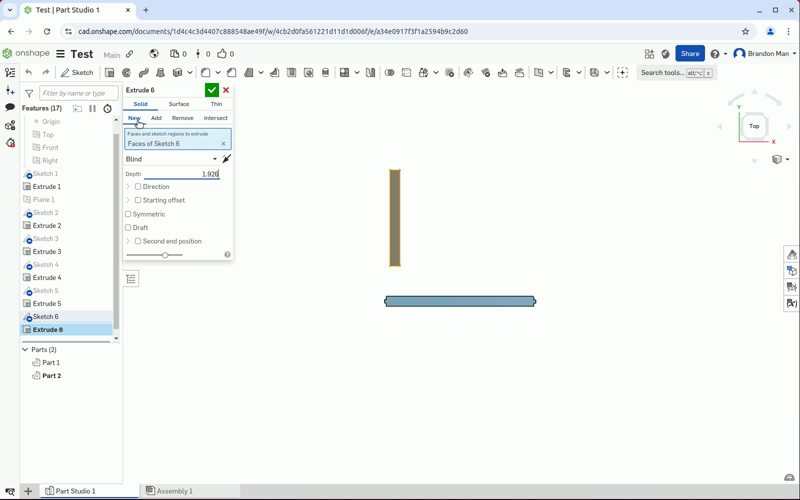
key(tab, 3)
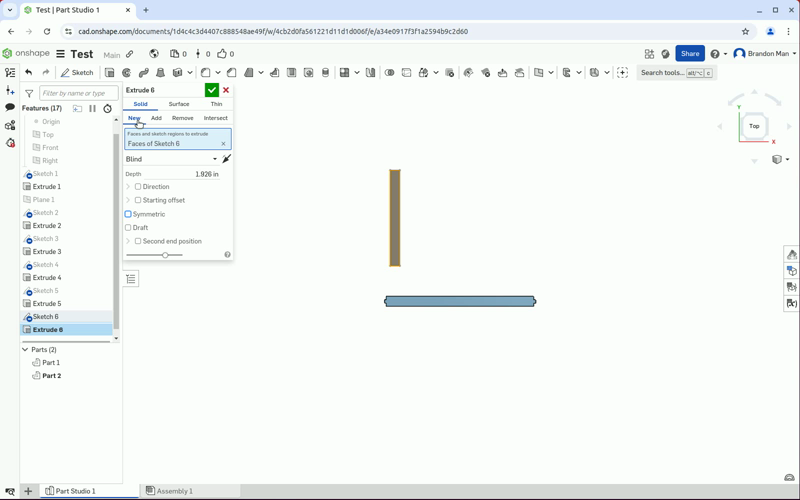
key(space)
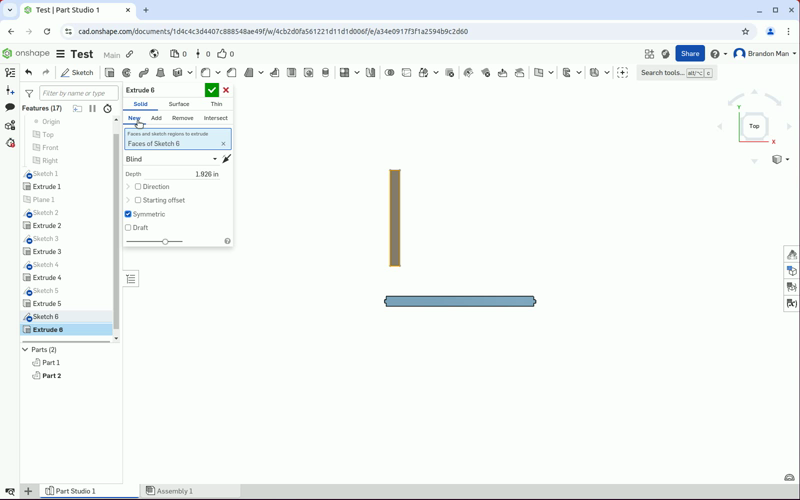
key(enter)
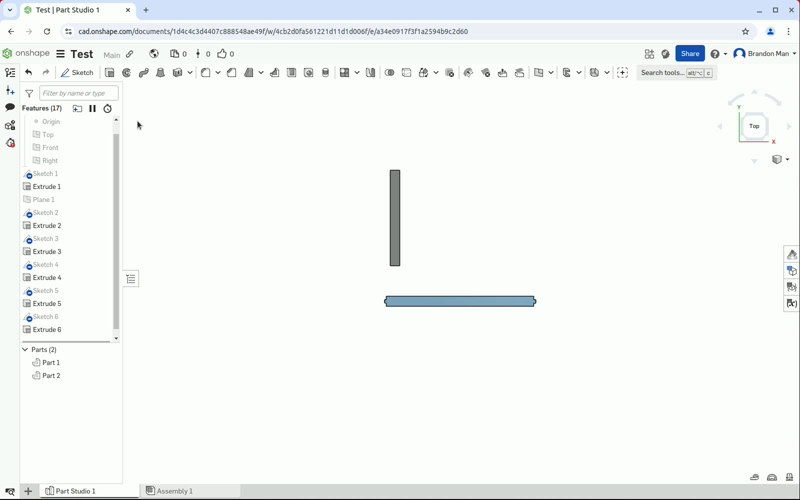
key(shift+h)
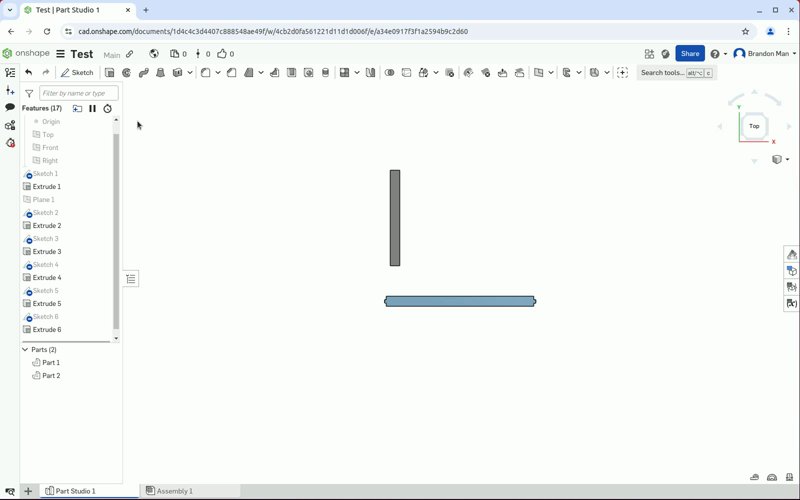
key(shift+h)
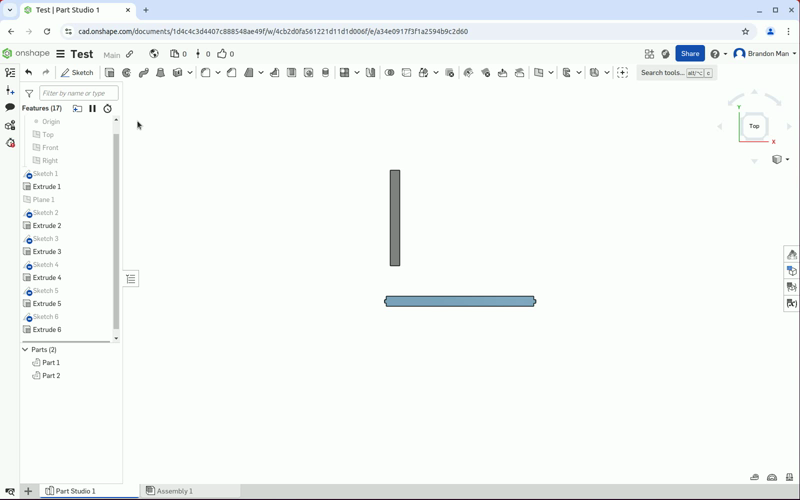
key(shift+7)
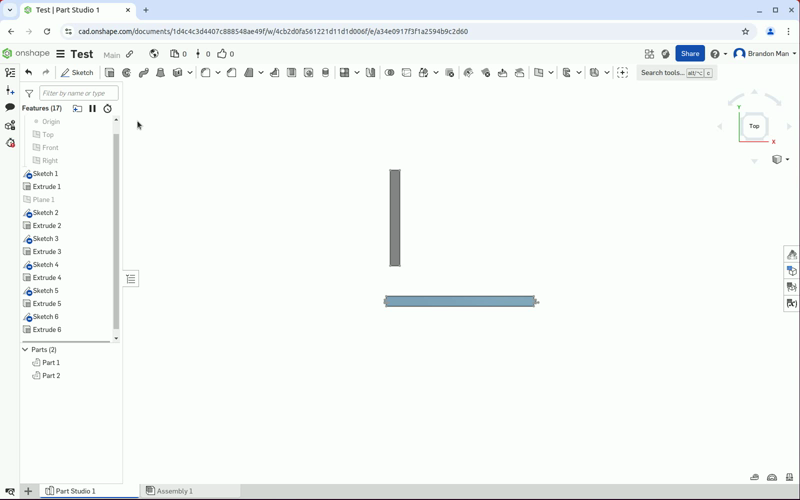
key(up, 3)
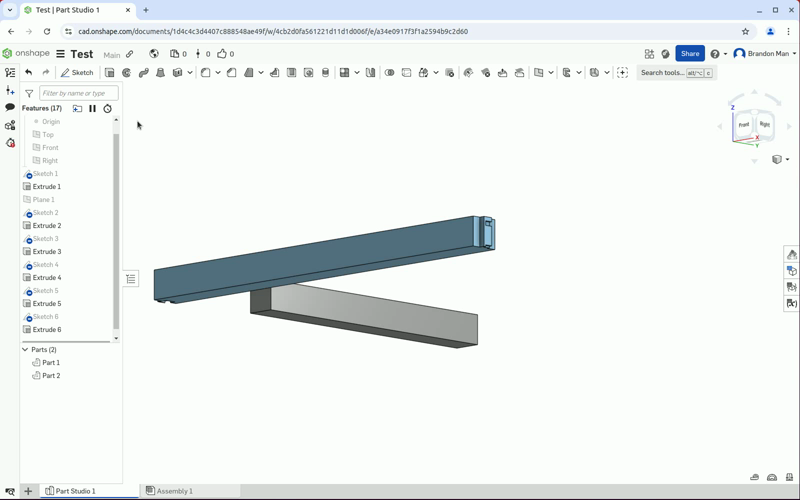
key(left, 3)
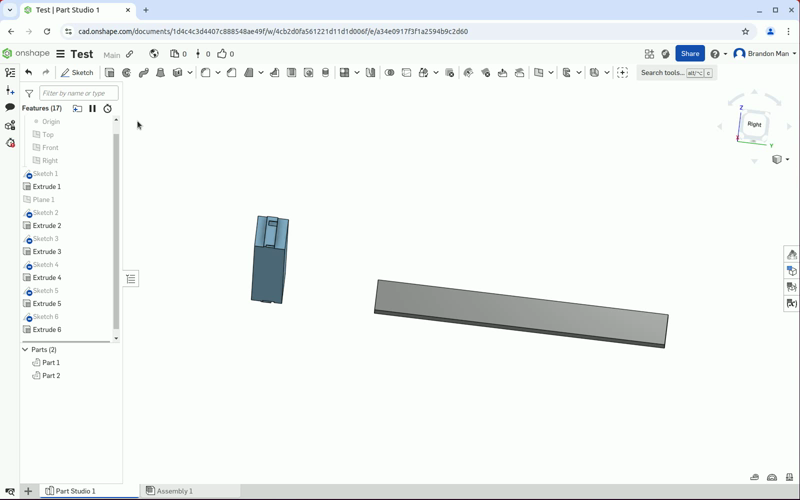
key(right, 3)
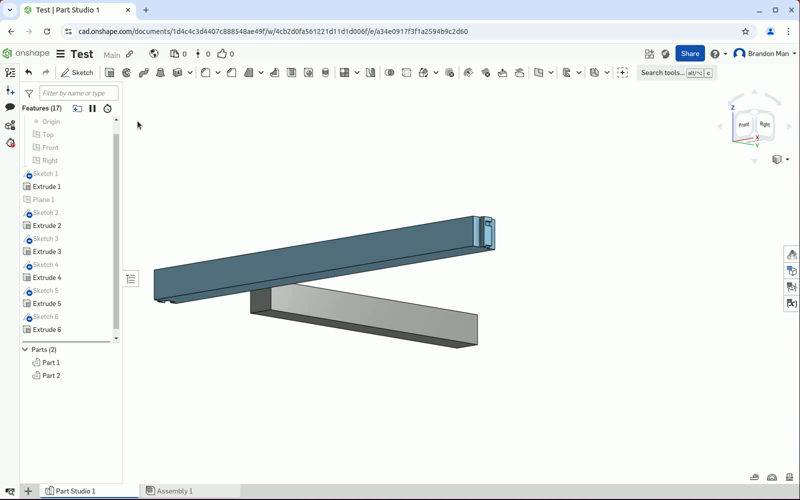
key(down, 3)
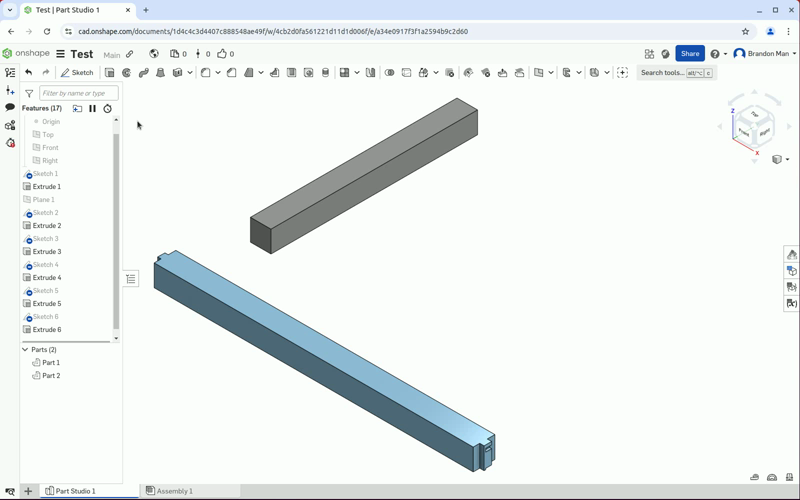
mouse_move(69, 176)
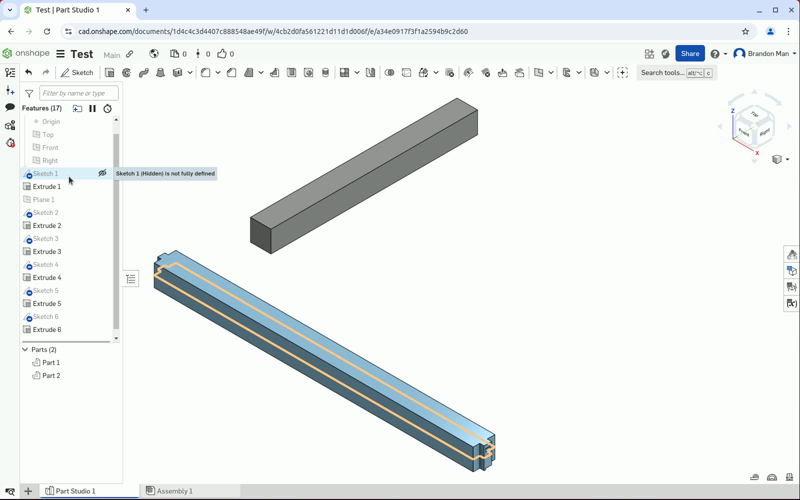
click(69, 176)